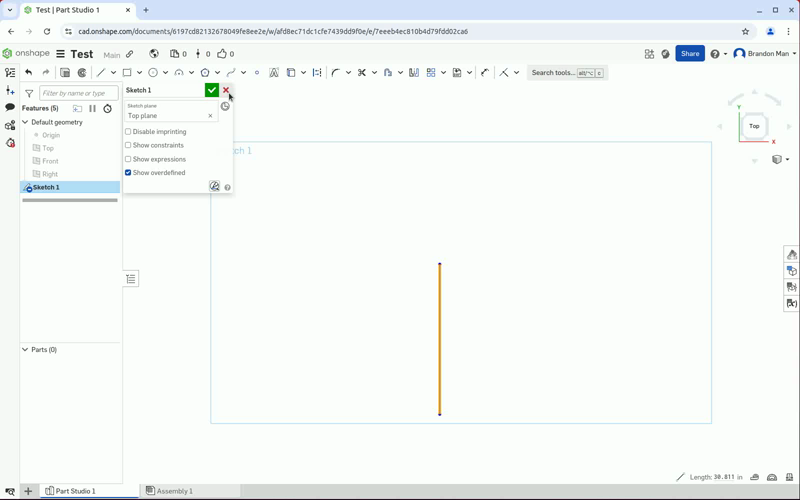
key(shift+h)
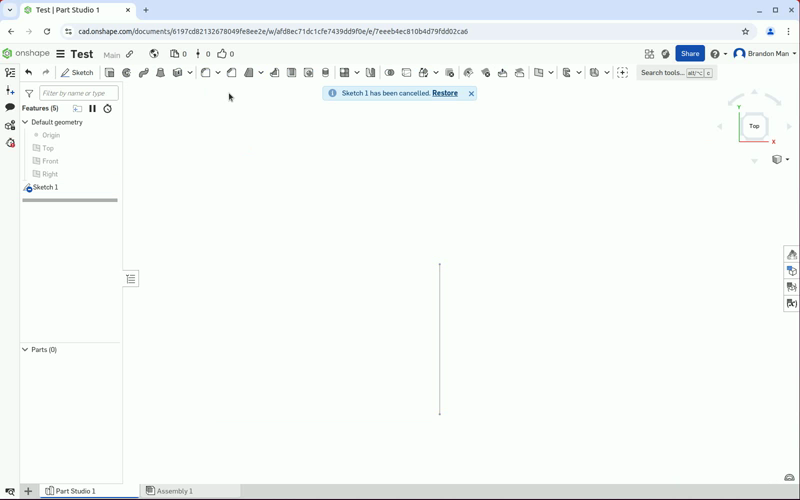
key(shift+s)
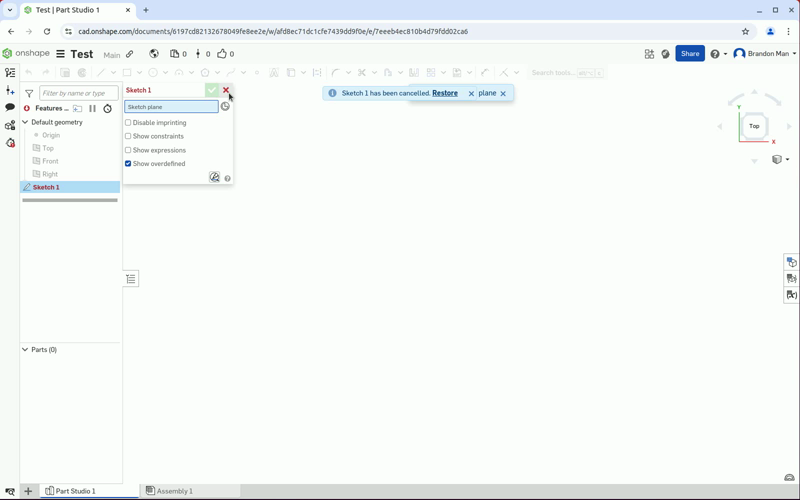
mouse_move(73, 150)
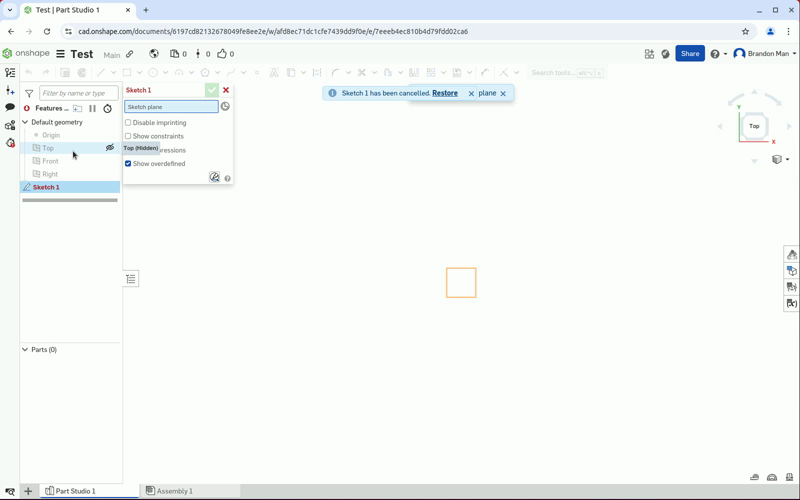
click(73, 150)
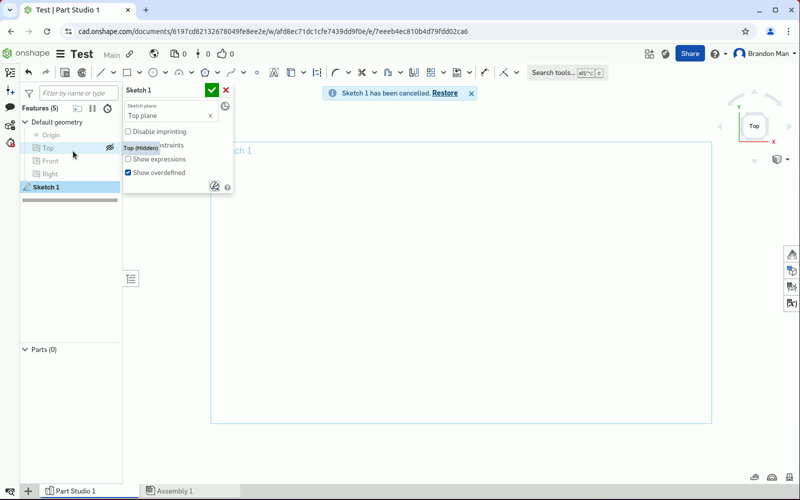
mouse_move(73, 352)
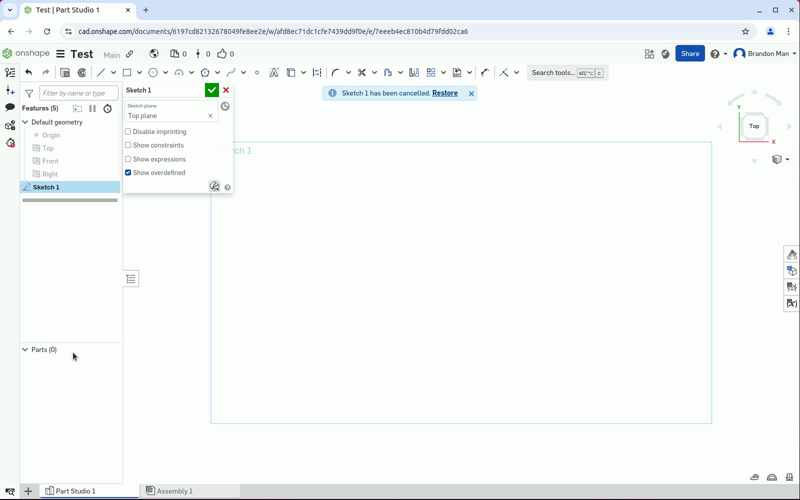
key(y)
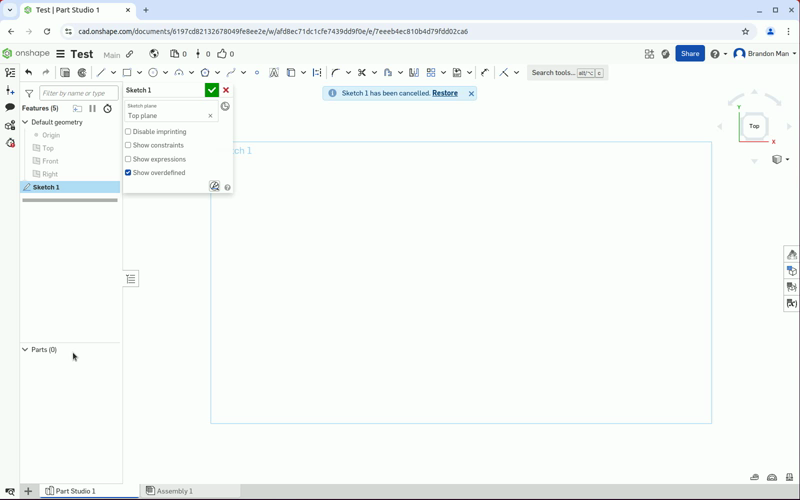
key(a)
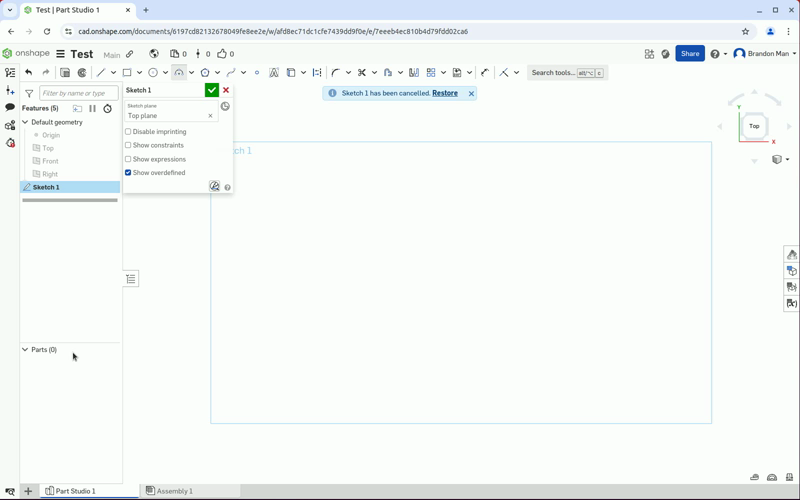
key_down(shift)
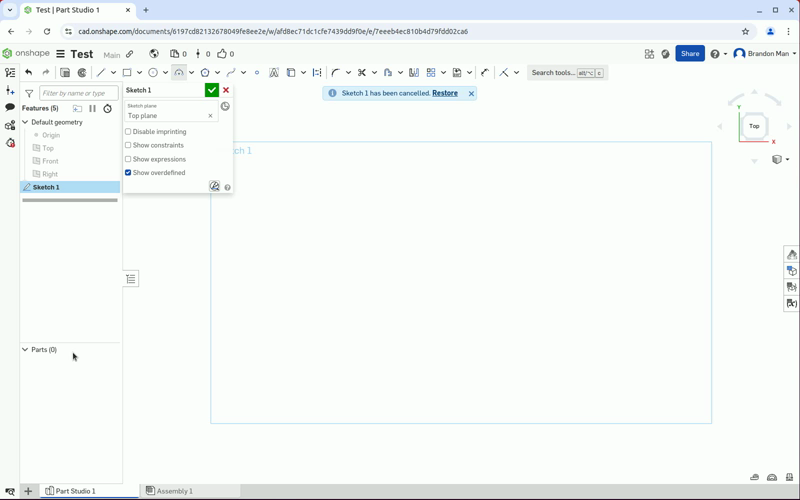
mouse_move(390, 347)
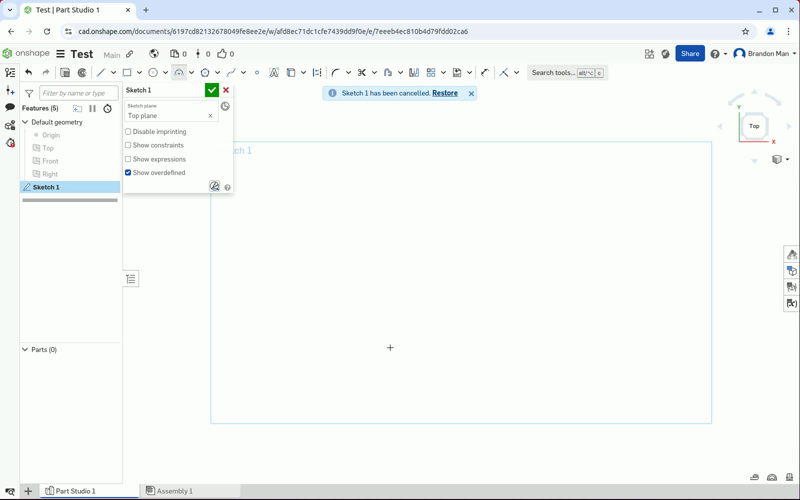
click(390, 347)
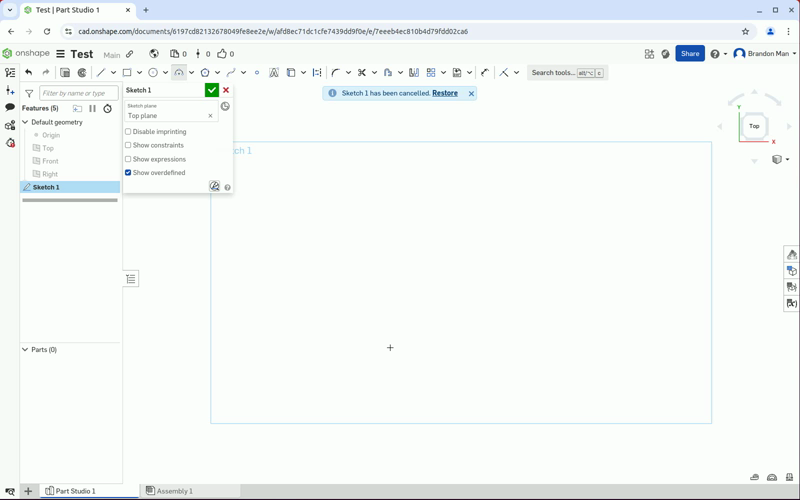
key_up(shift)
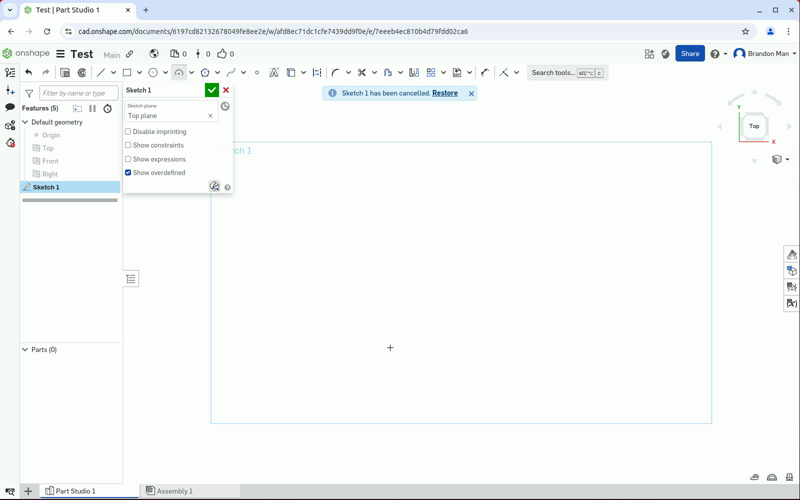
key_down(shift)
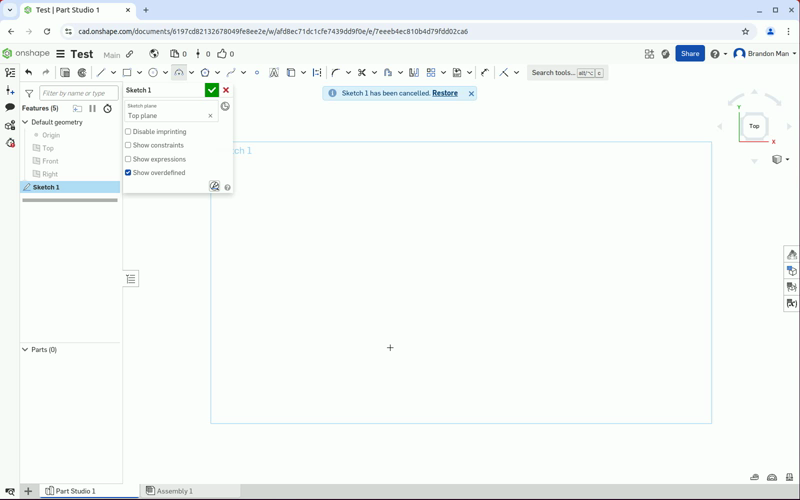
mouse_move(394, 351)
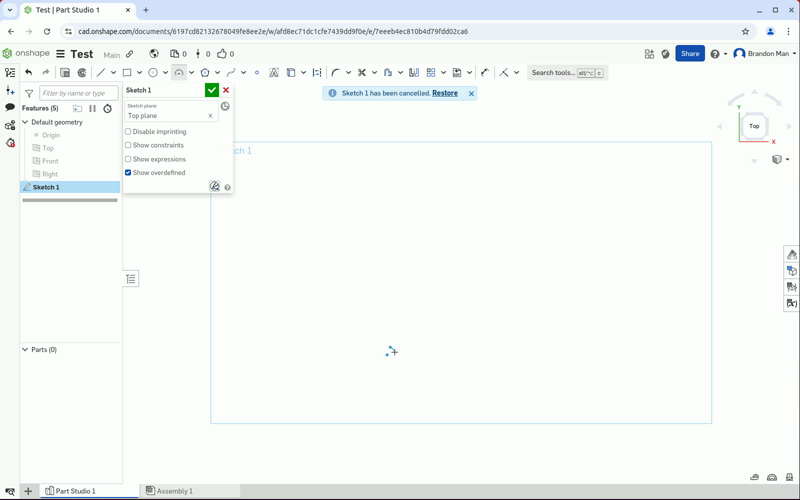
scroll(6)
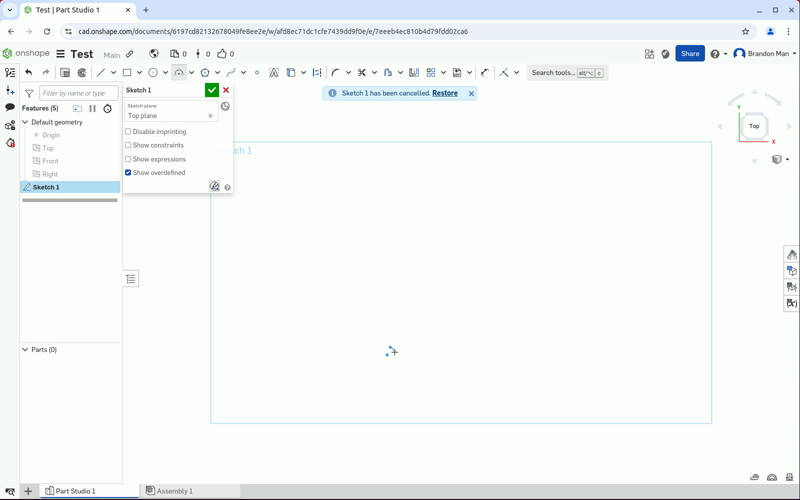
scroll(6)
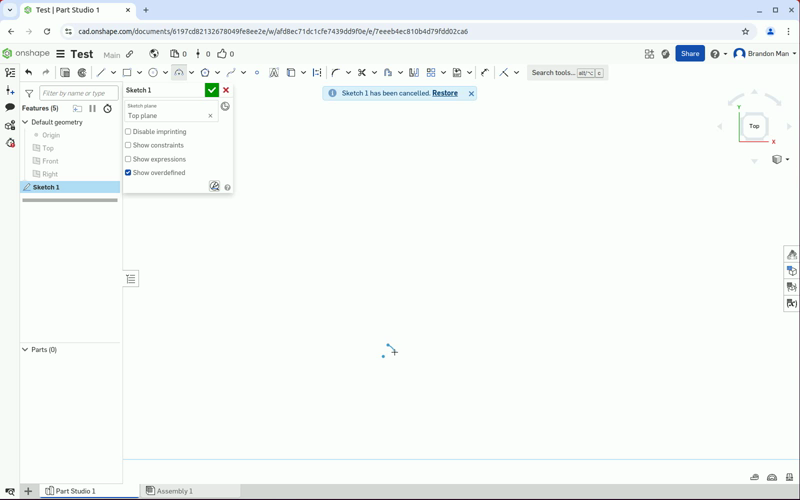
scroll(6)
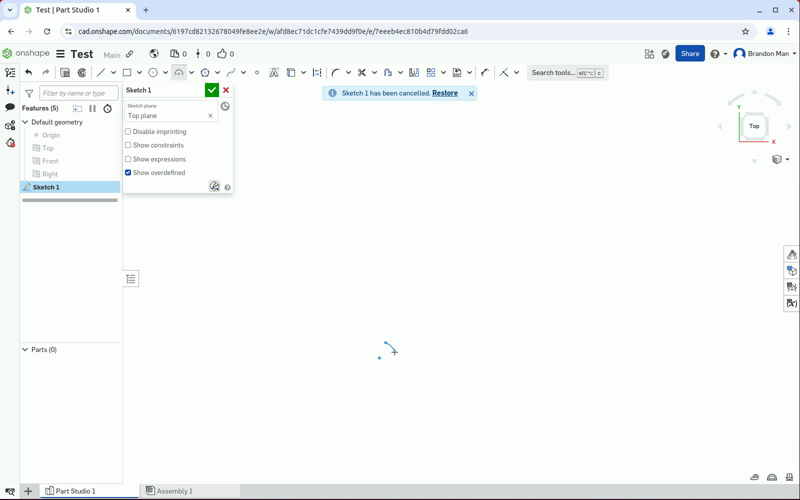
scroll(6)
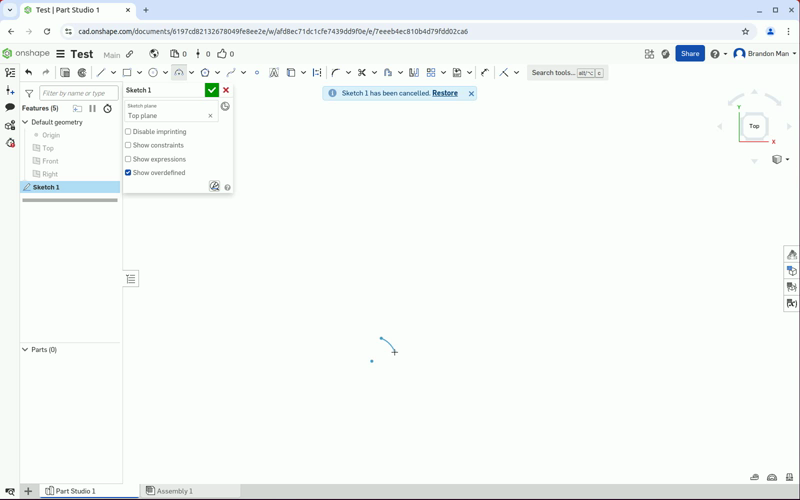
scroll(6)
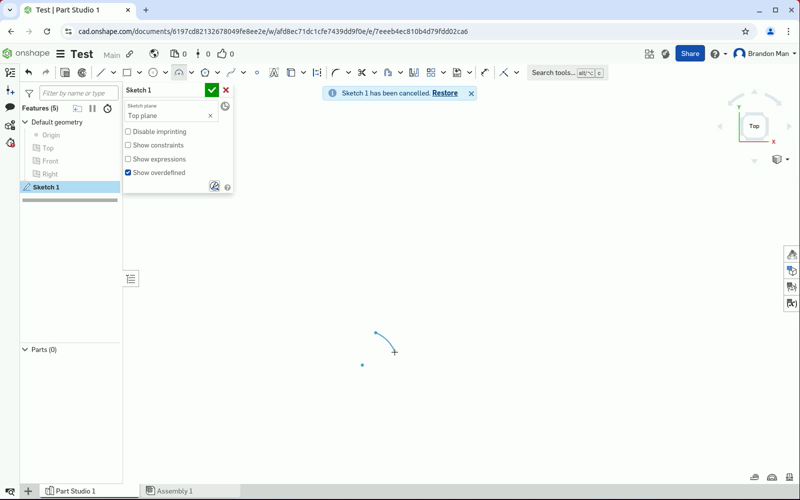
scroll(6)
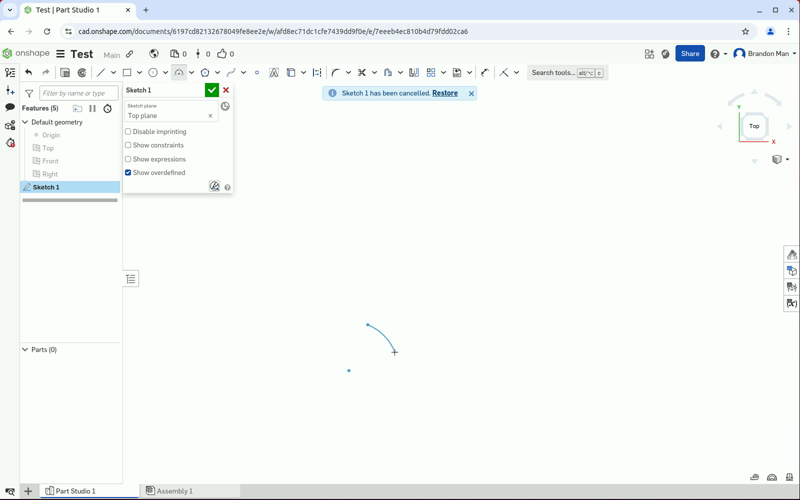
scroll(6)
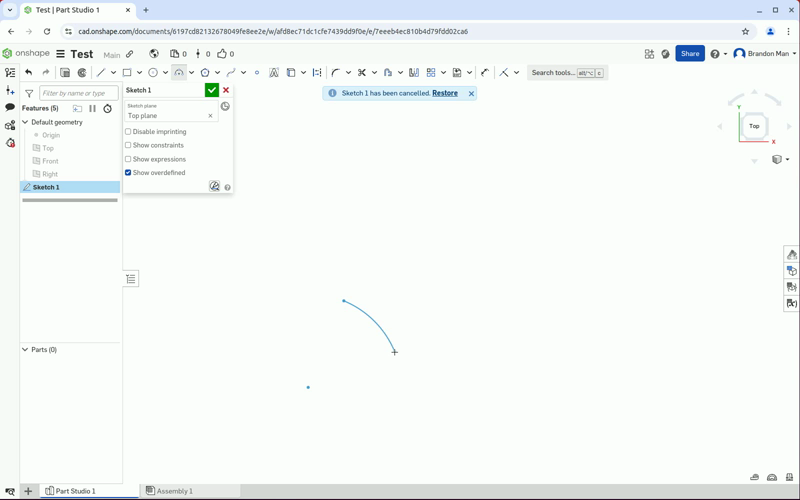
click(394, 351)
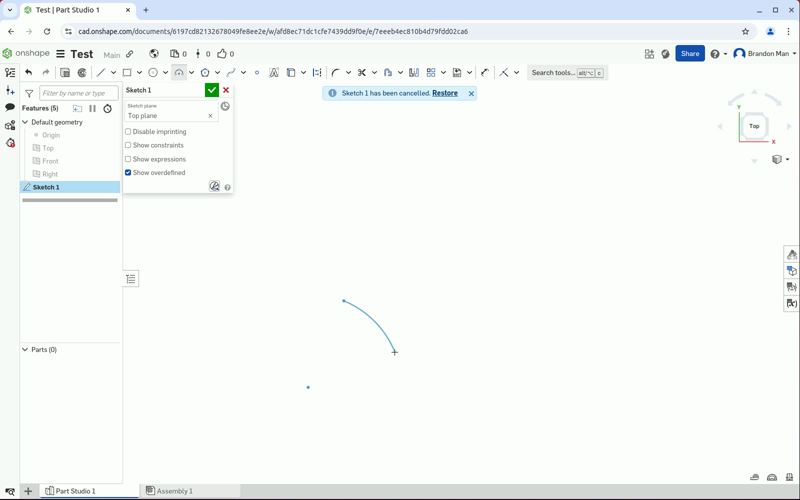
scroll(-6)
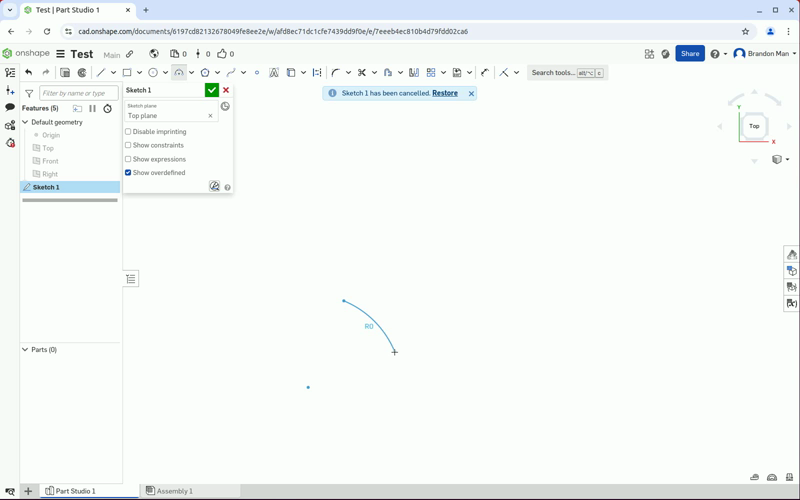
scroll(-6)
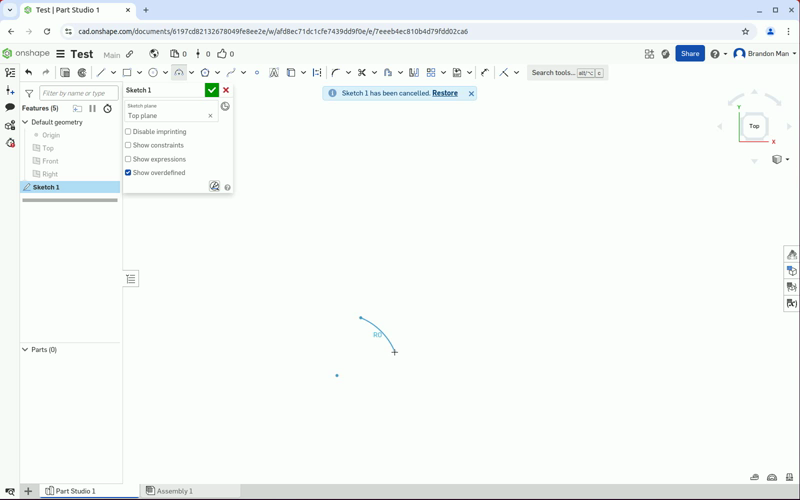
scroll(-6)
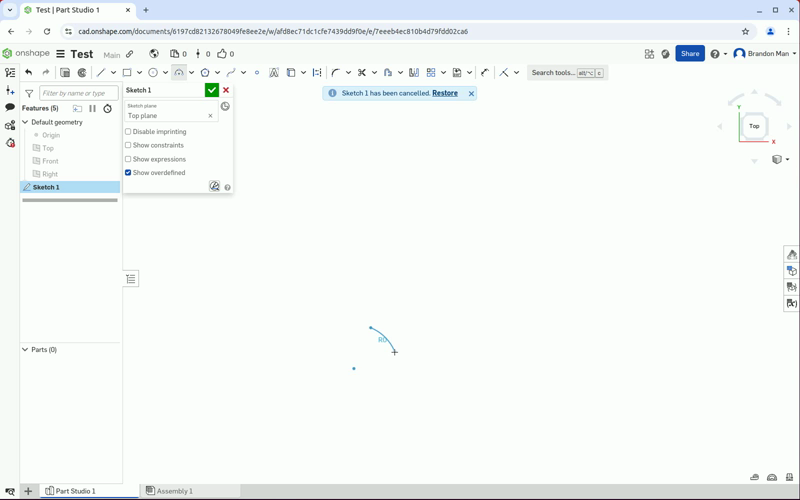
scroll(-6)
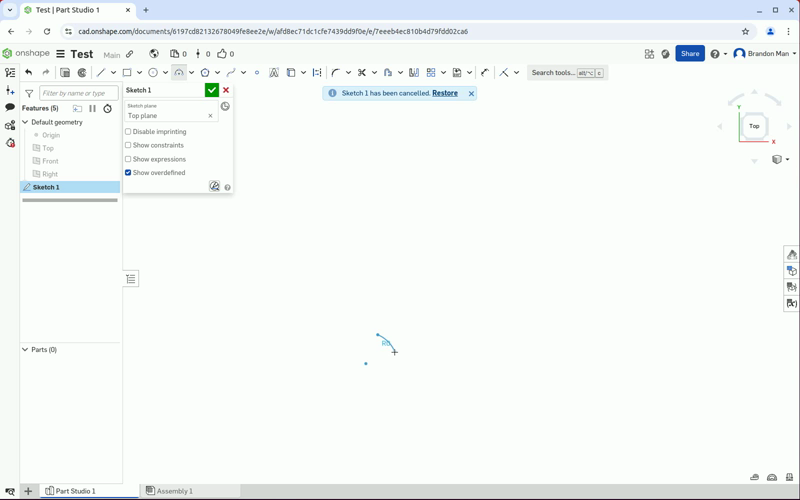
scroll(-6)
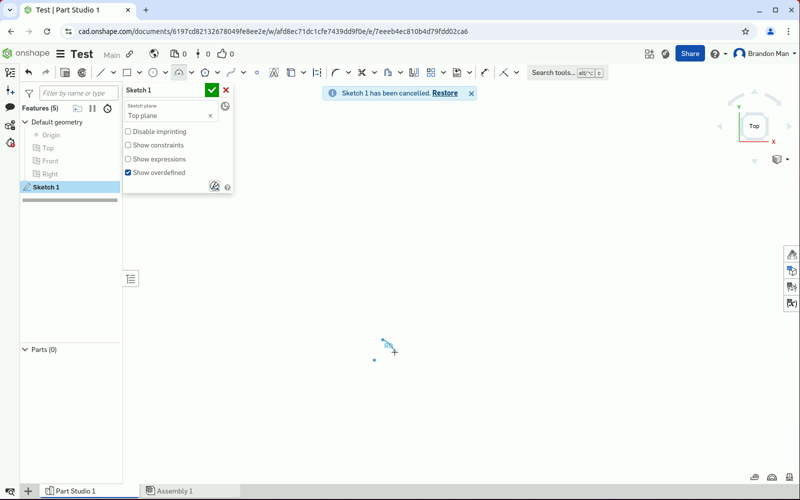
scroll(-6)
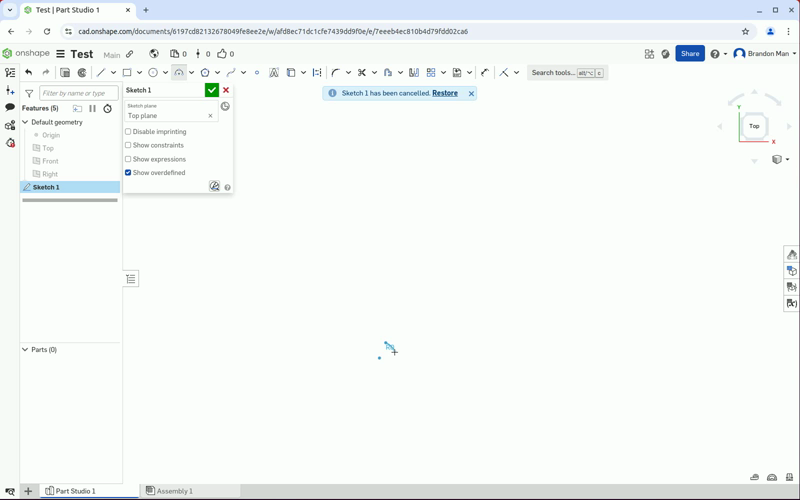
scroll(-6)
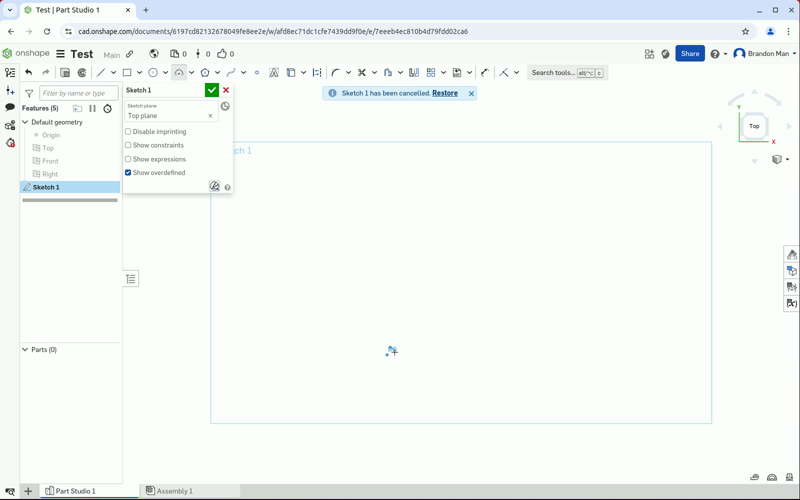
mouse_move(391, 350)
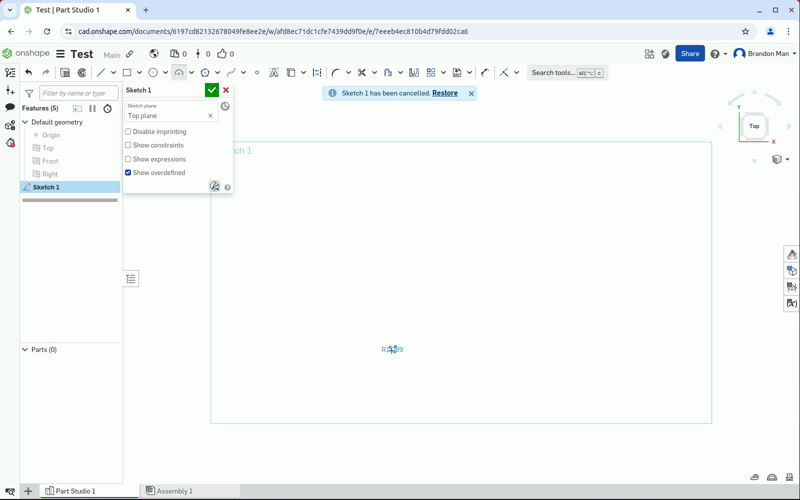
scroll(6)
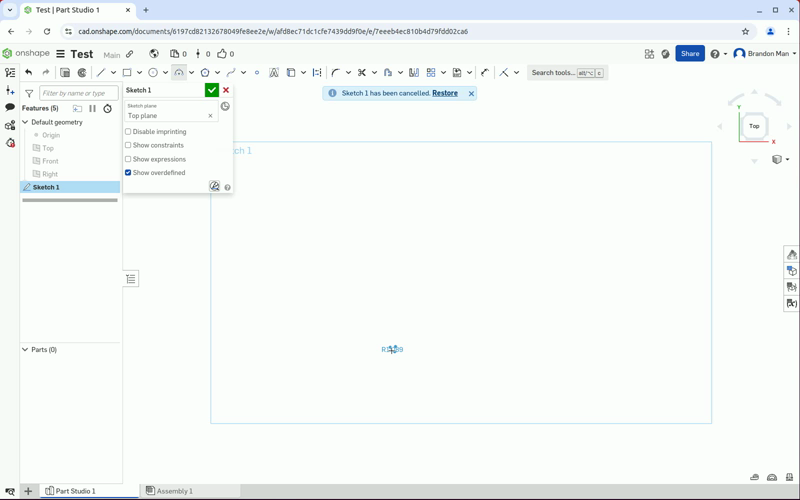
scroll(6)
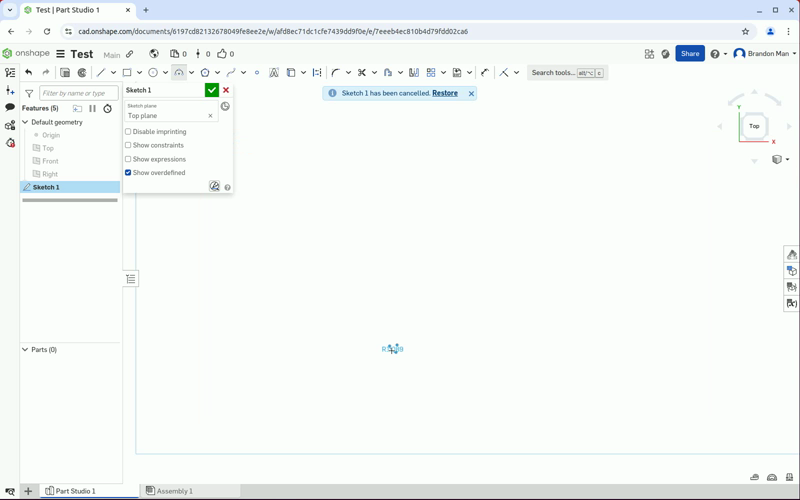
scroll(6)
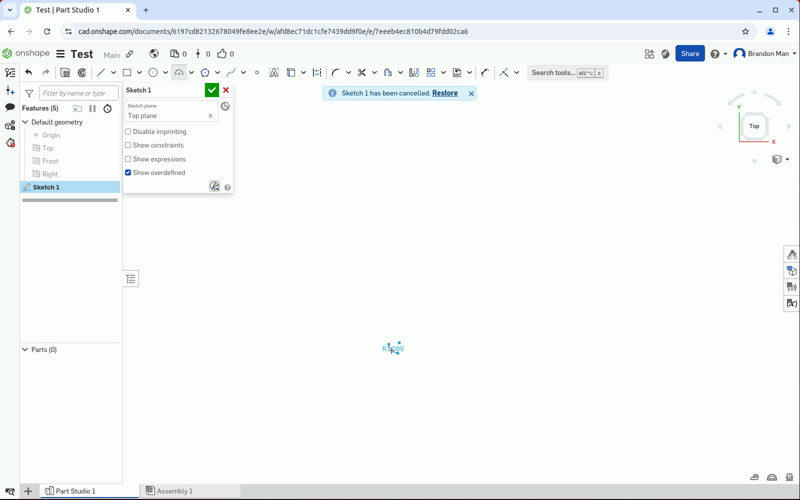
scroll(6)
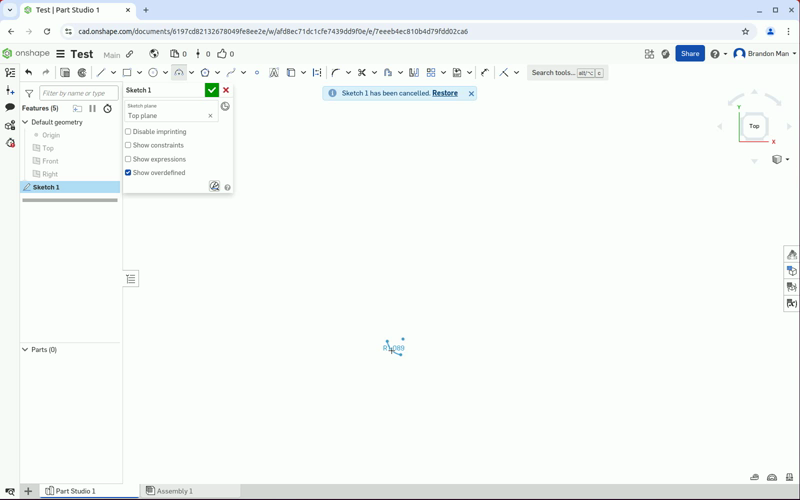
scroll(6)
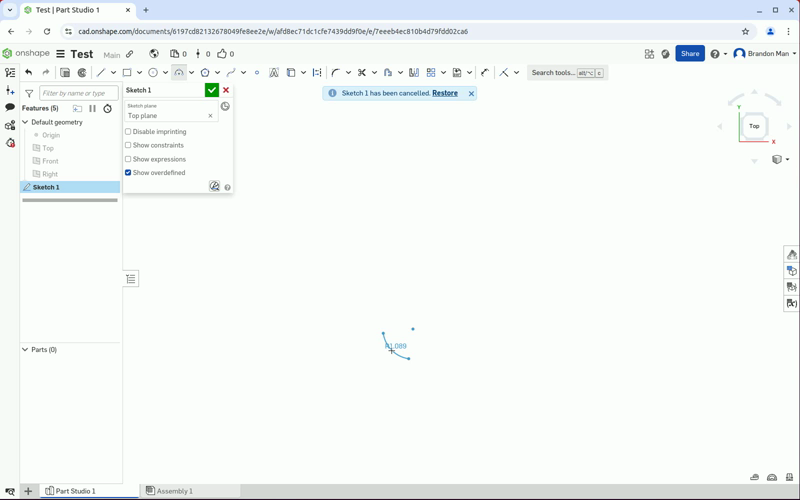
scroll(6)
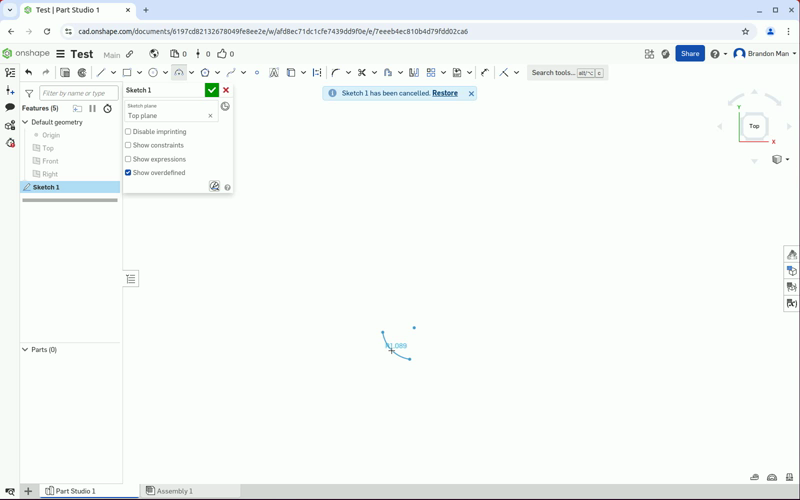
scroll(6)
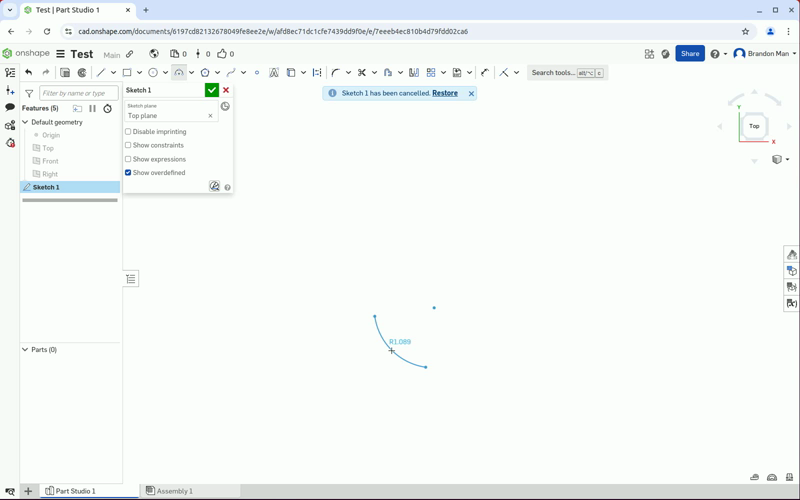
click(391, 350)
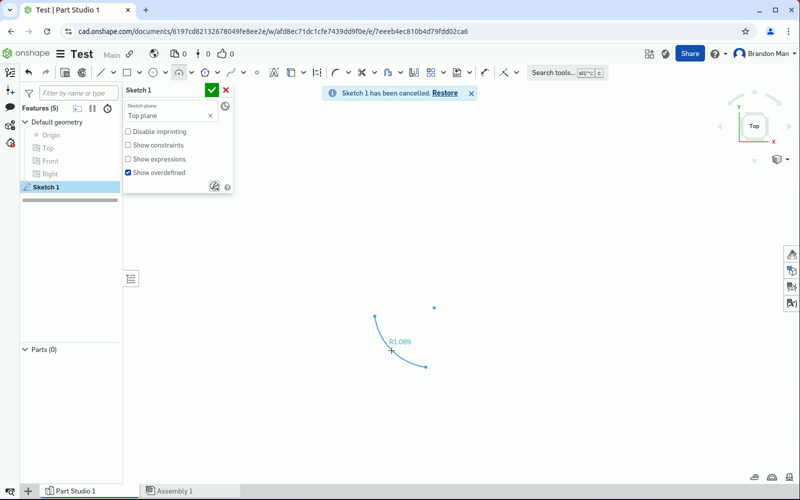
scroll(-6)
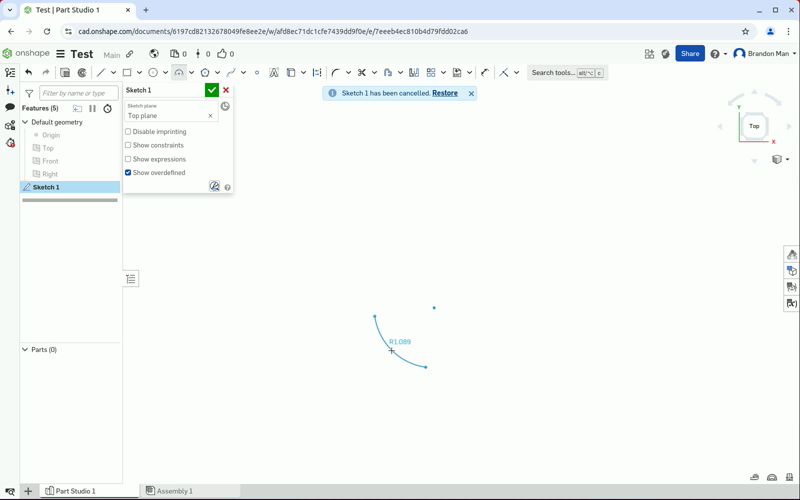
scroll(-6)
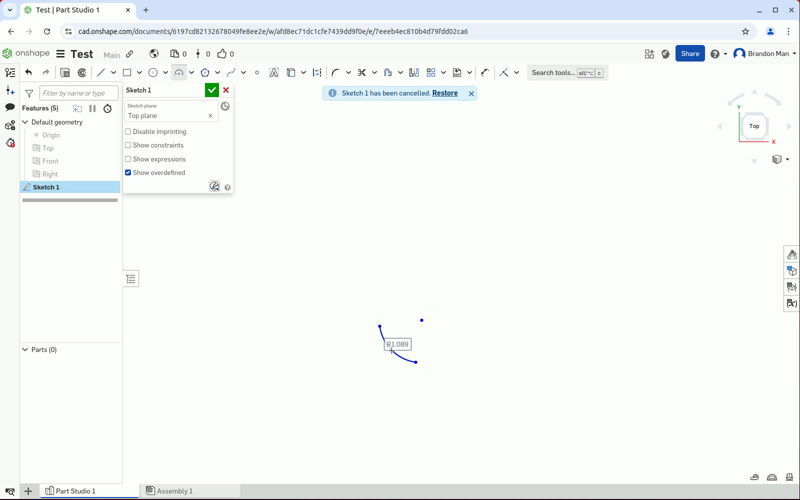
scroll(-6)
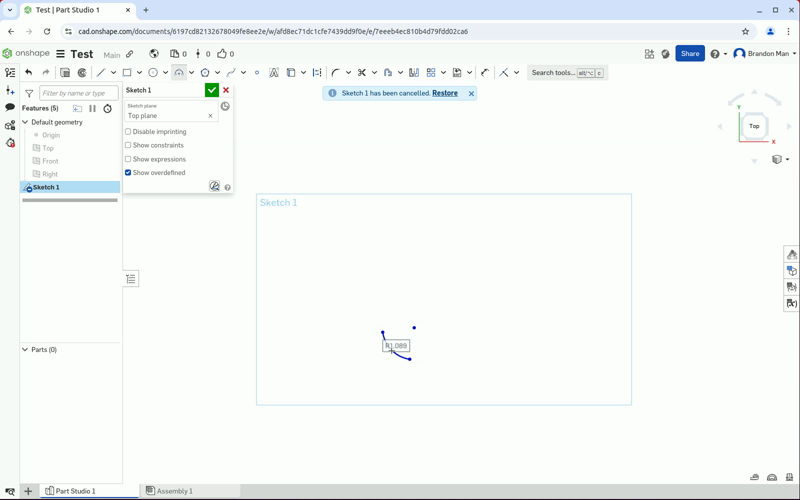
scroll(-6)
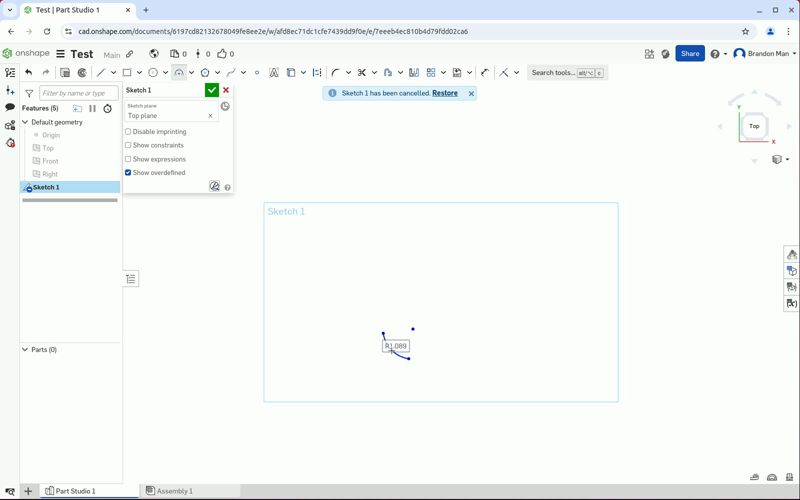
scroll(-6)
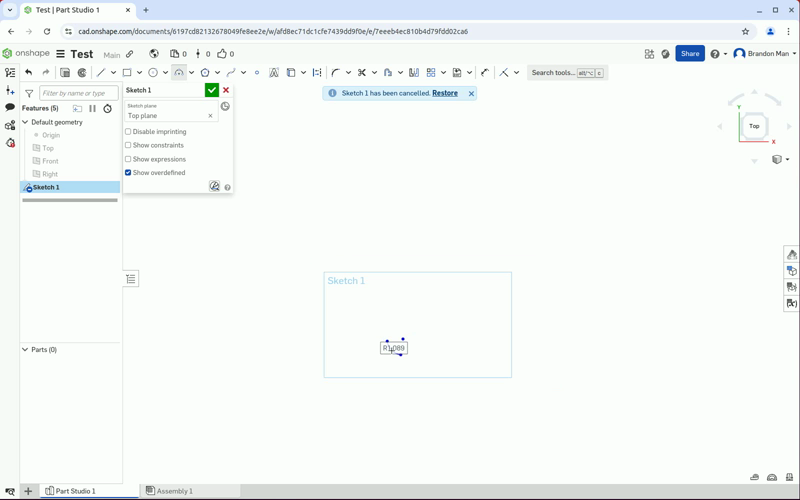
scroll(-6)
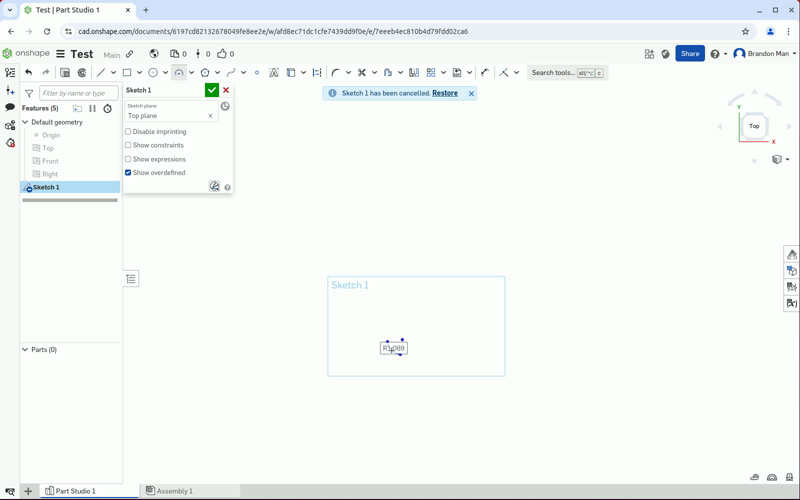
scroll(-6)
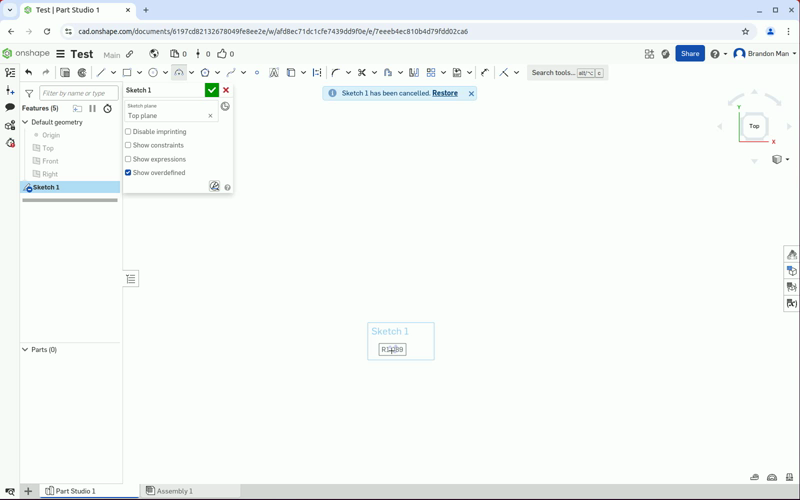
key_up(shift)
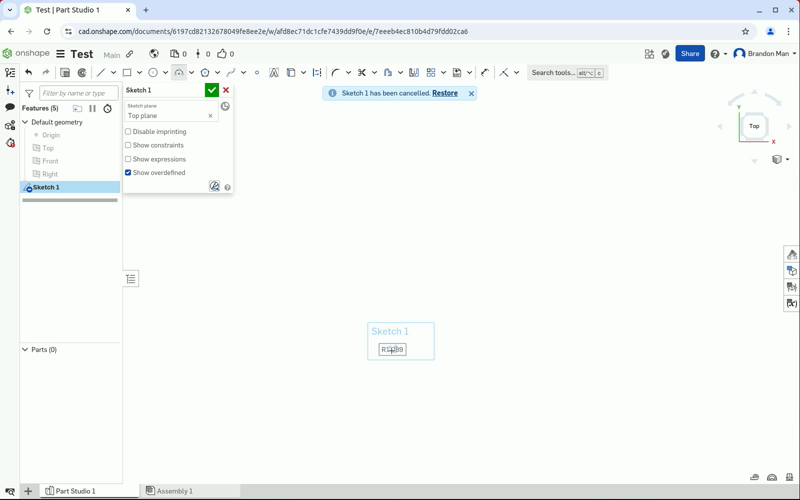
key(esc)
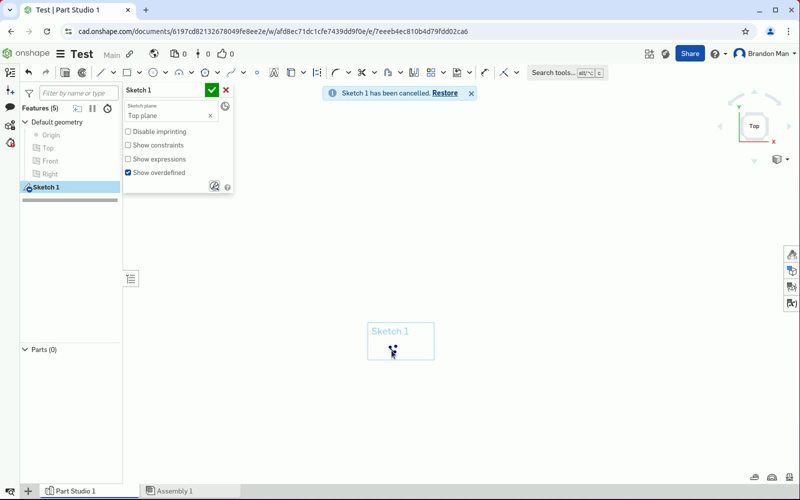
key(l)
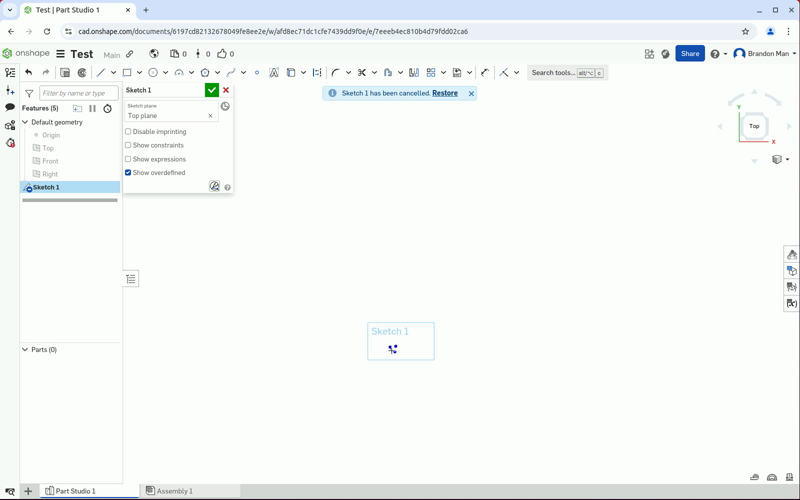
mouse_move(394, 351)
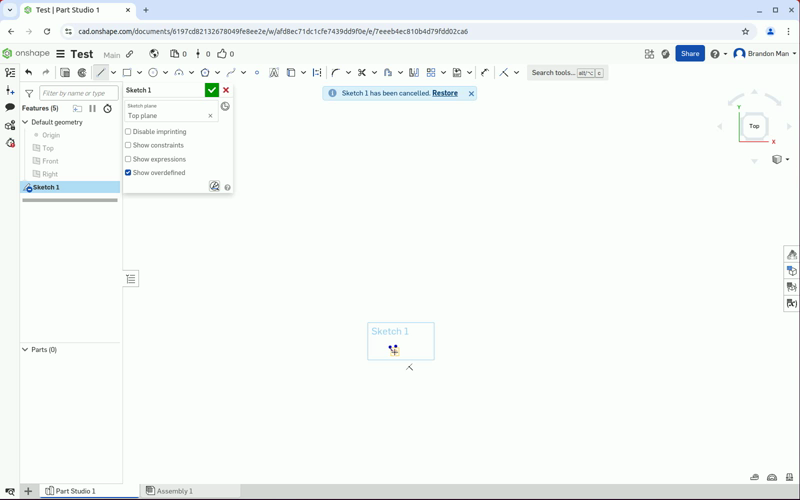
scroll(6)
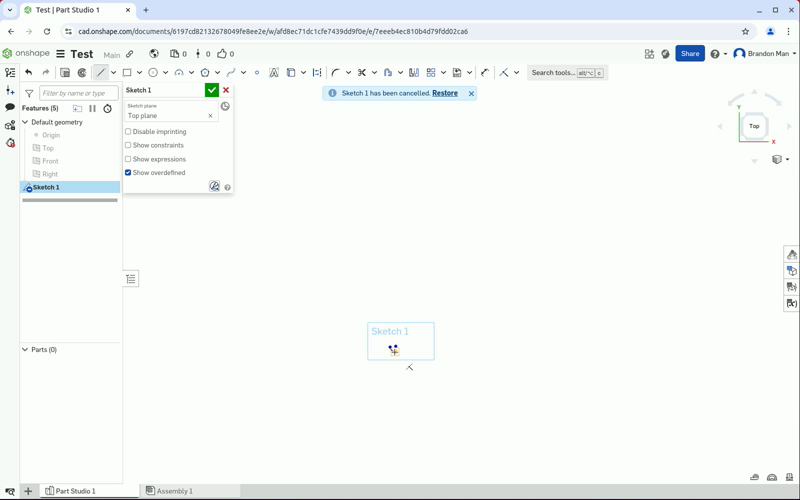
scroll(6)
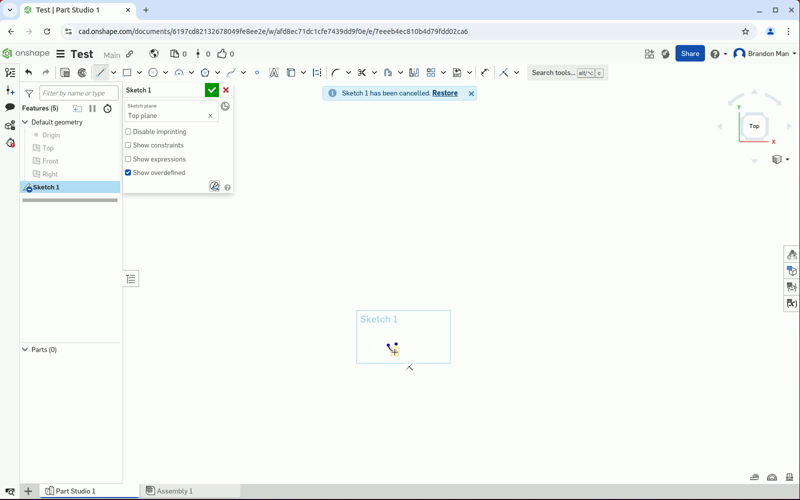
scroll(6)
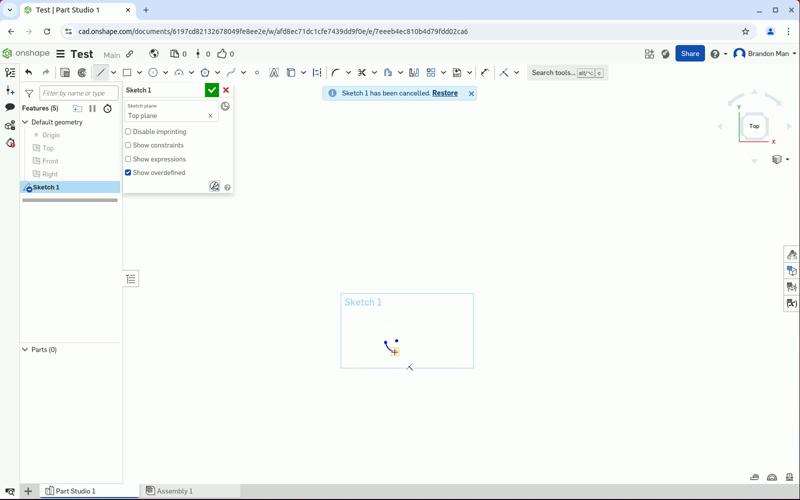
scroll(6)
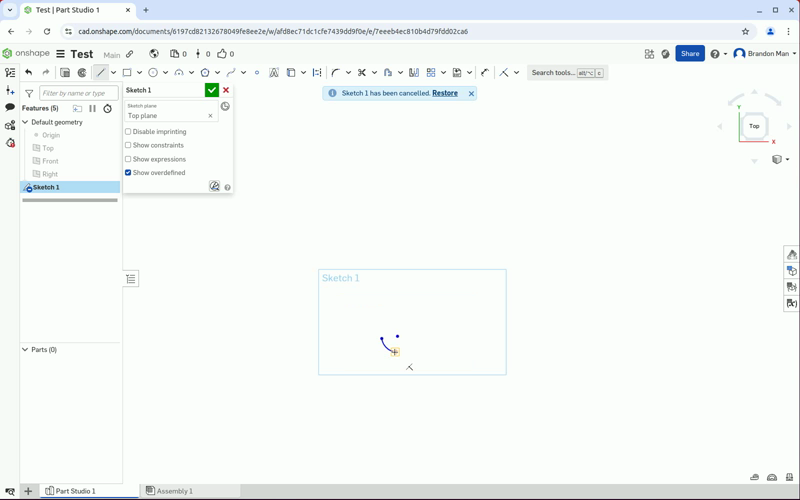
scroll(6)
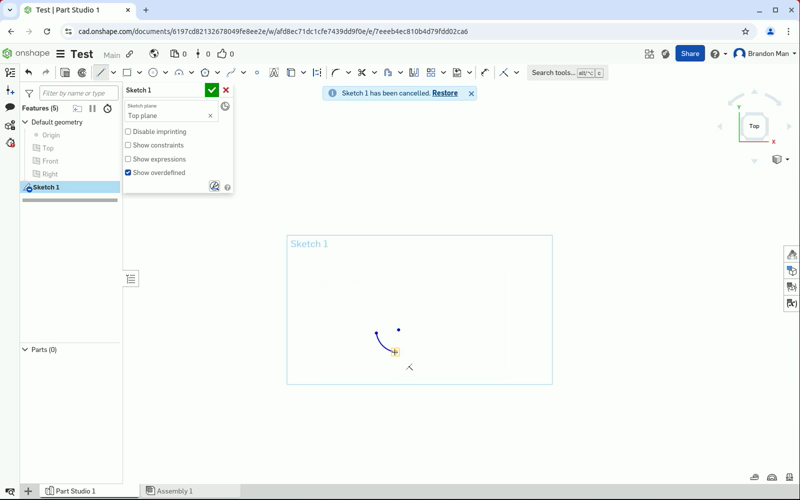
scroll(6)
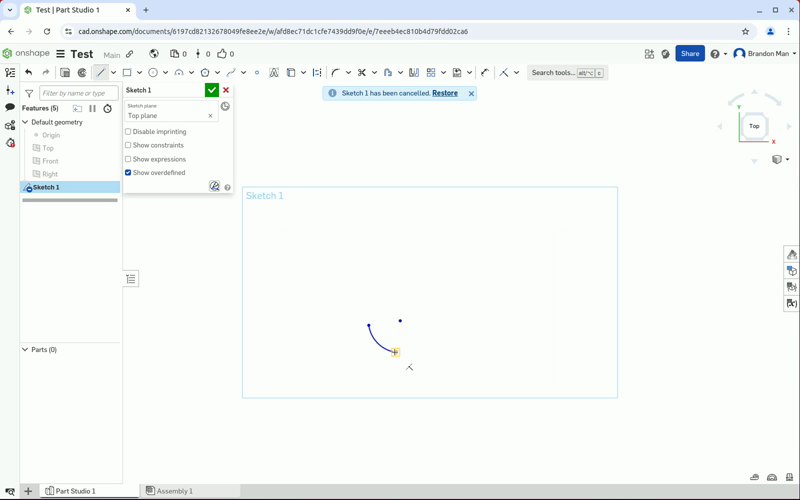
scroll(6)
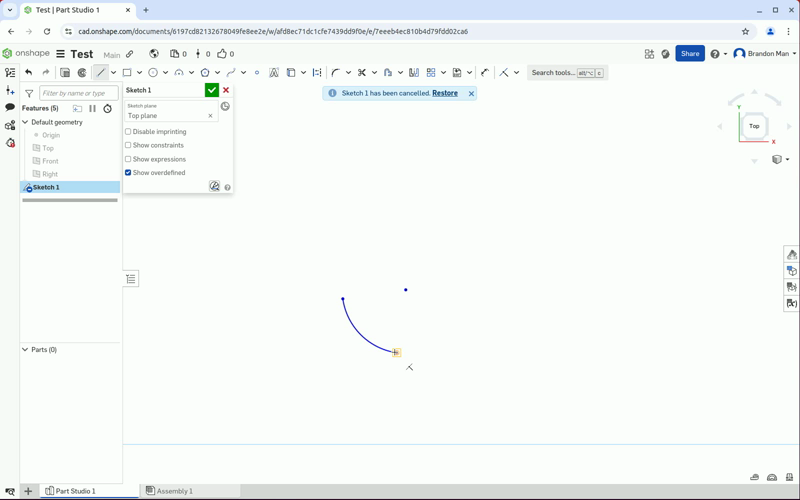
click(394, 351)
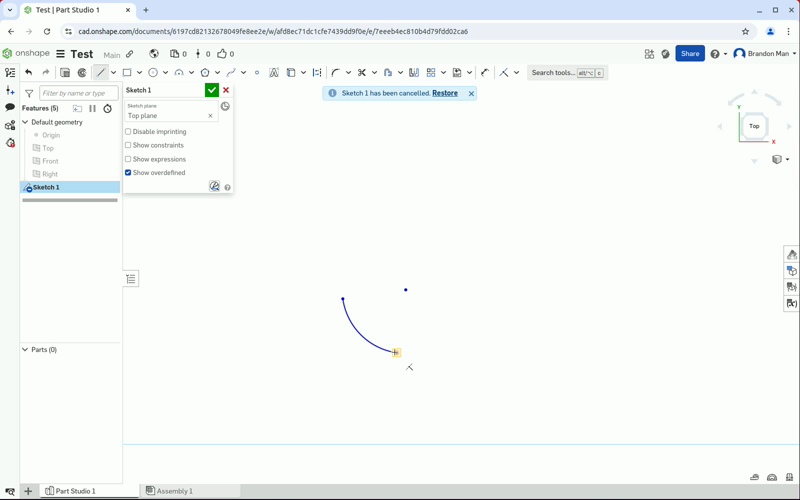
scroll(-6)
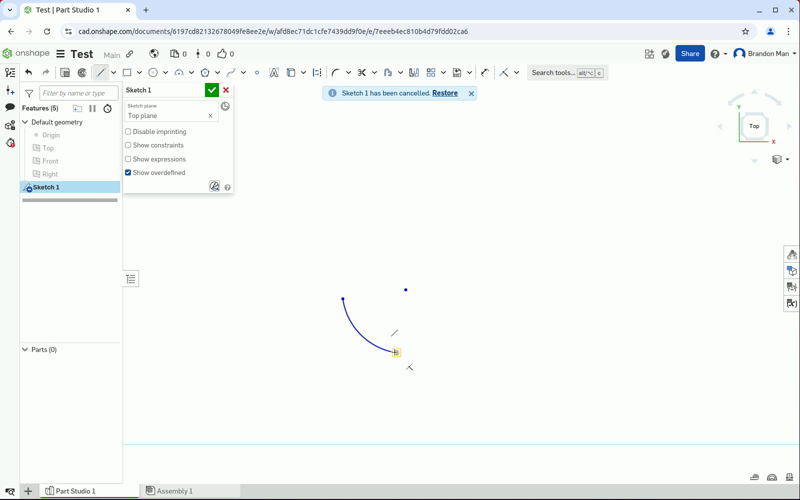
scroll(-6)
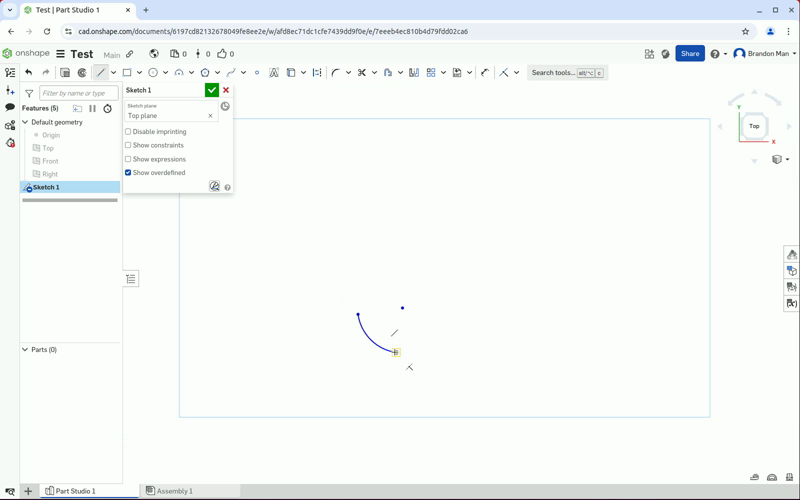
scroll(-6)
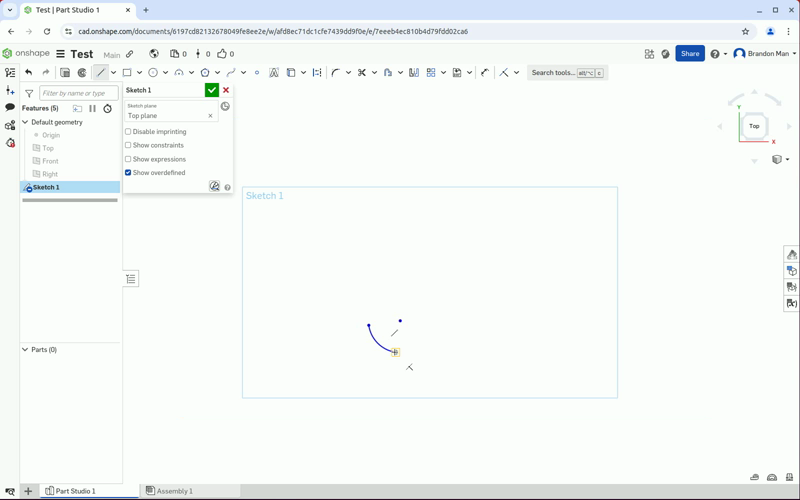
scroll(-6)
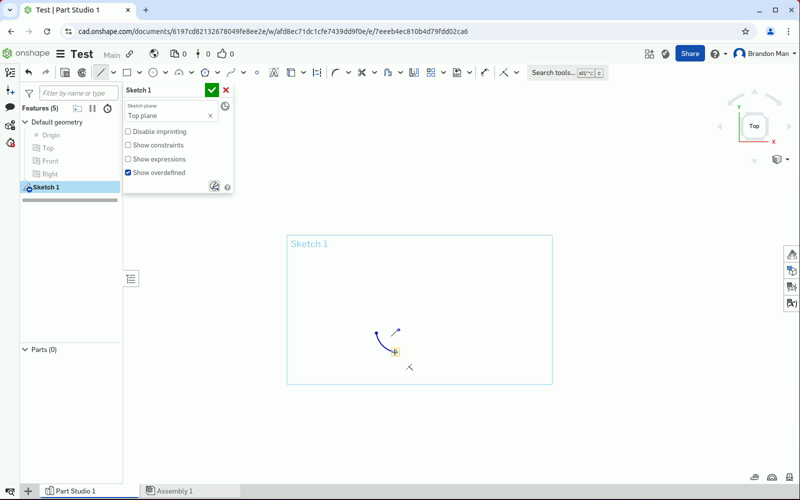
scroll(-6)
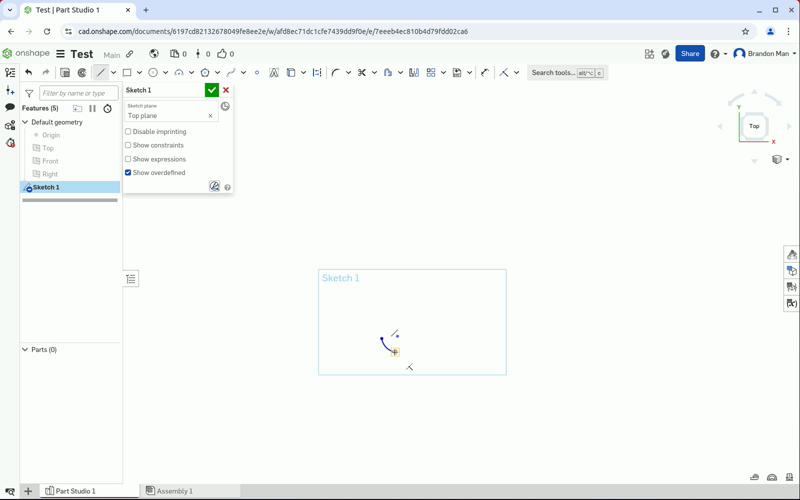
scroll(-6)
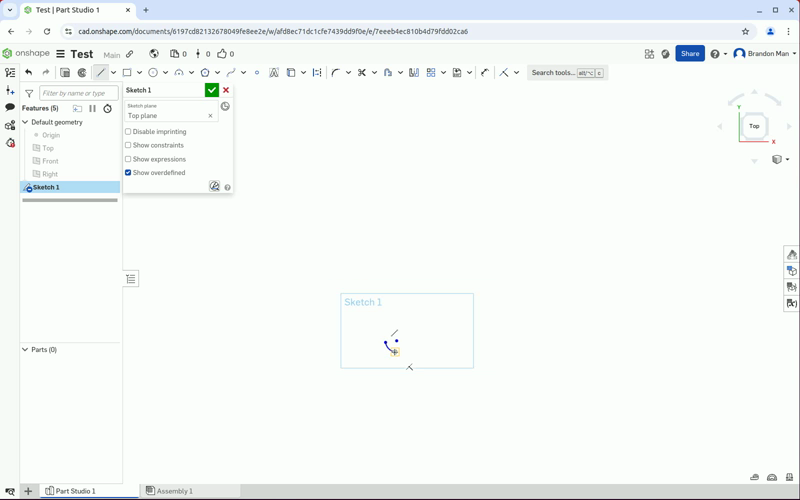
scroll(-6)
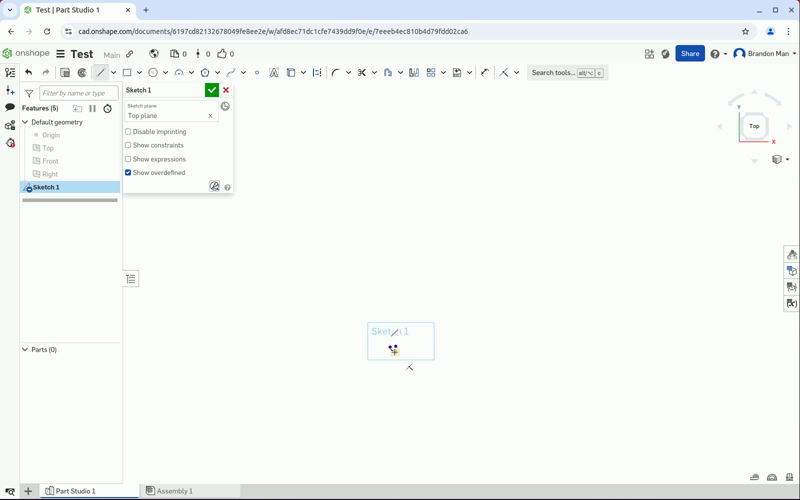
key_down(shift)
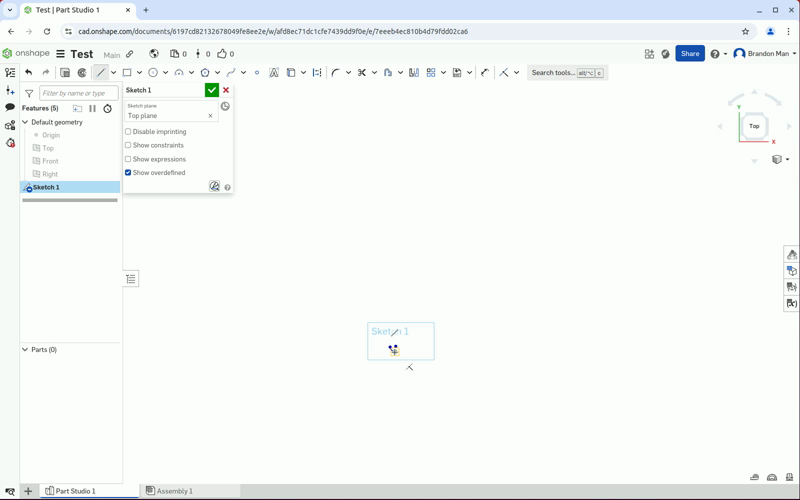
mouse_move(525, 351)
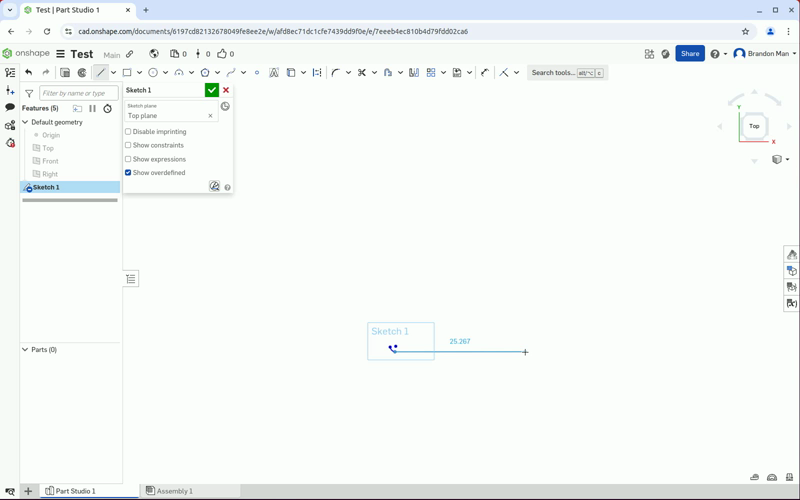
click(525, 351)
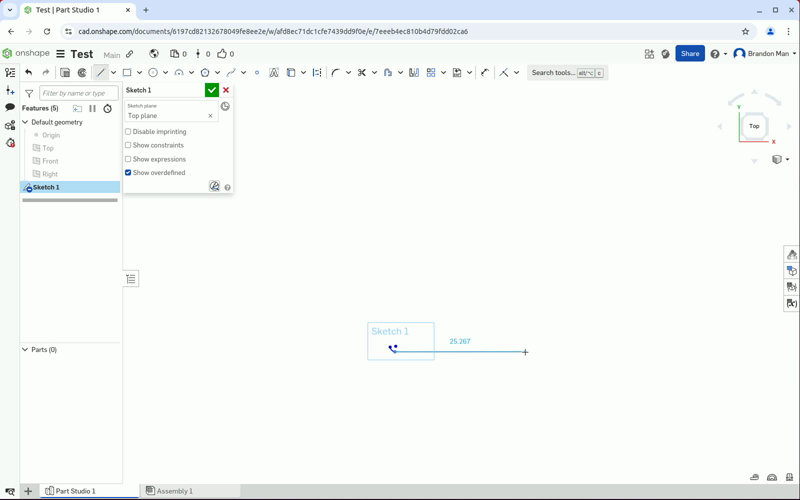
key_up(shift)
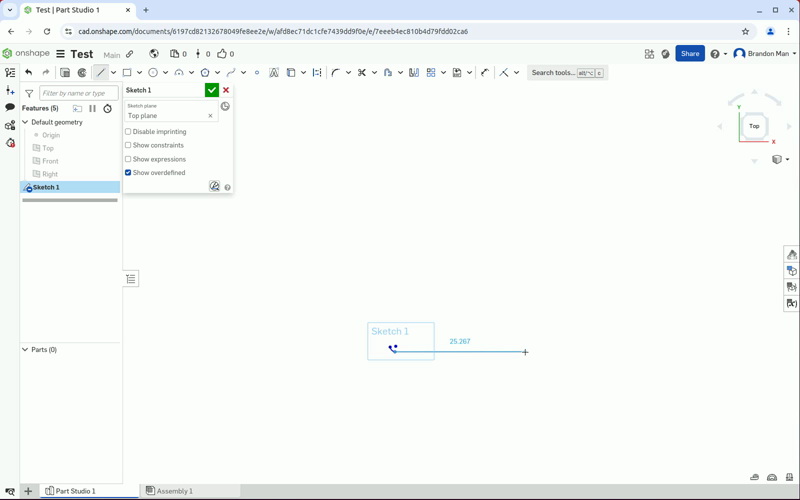
key(esc)
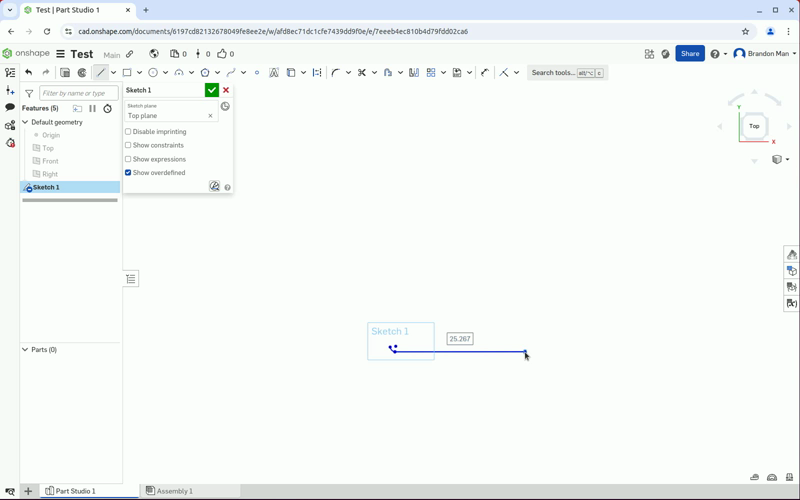
key(a)
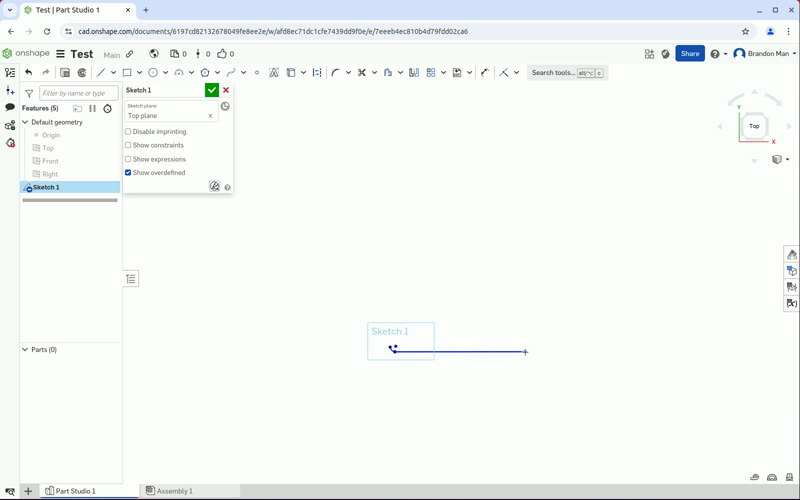
mouse_move(525, 351)
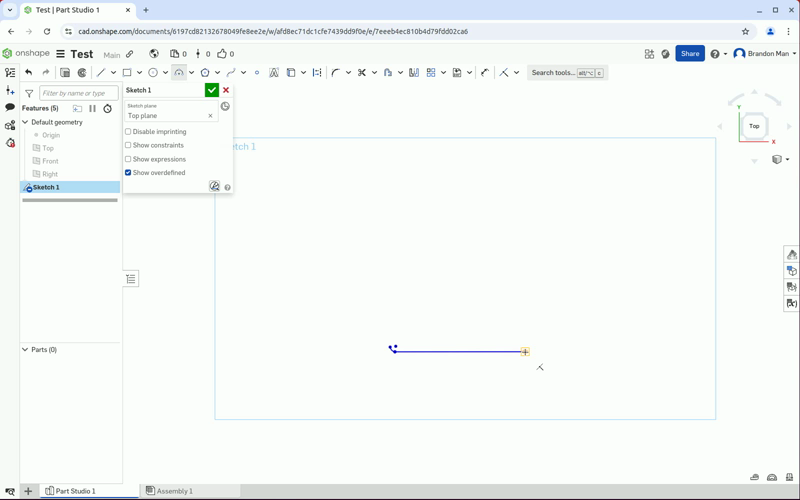
click(525, 351)
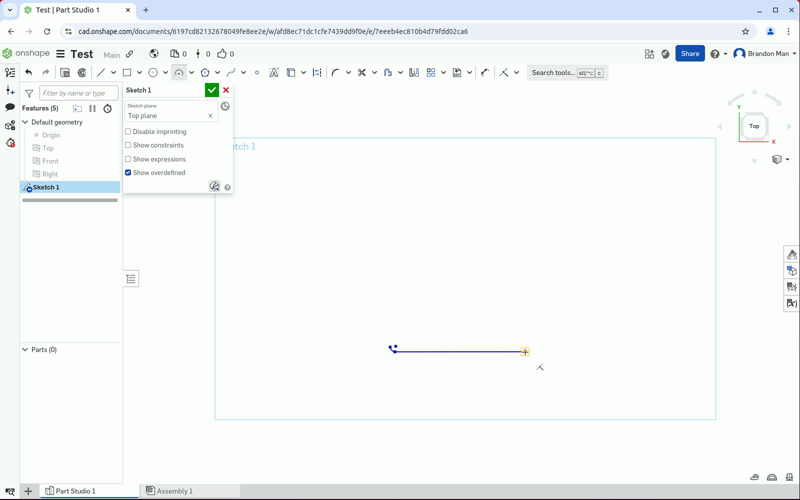
key_down(shift)
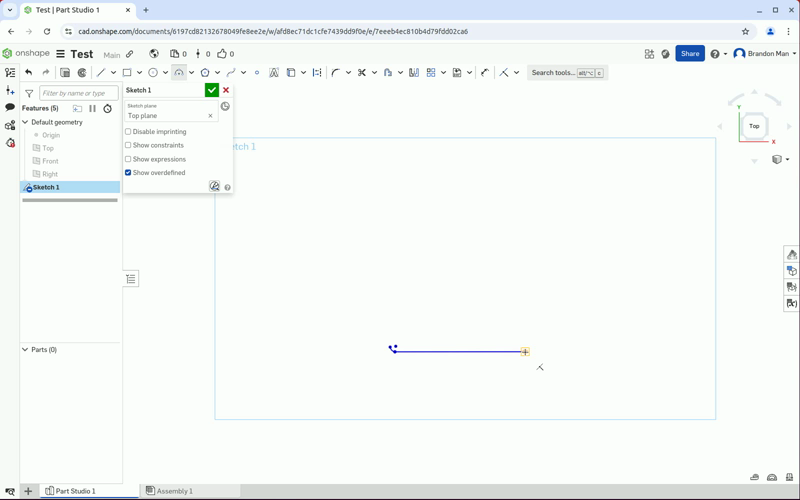
mouse_move(529, 347)
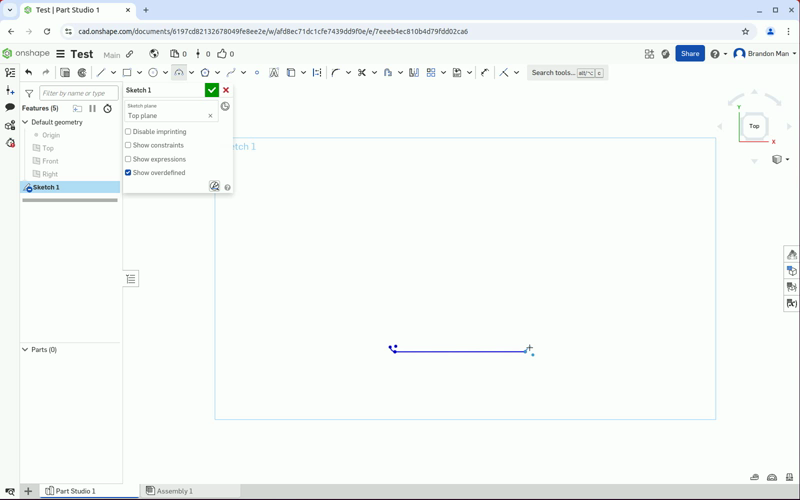
scroll(6)
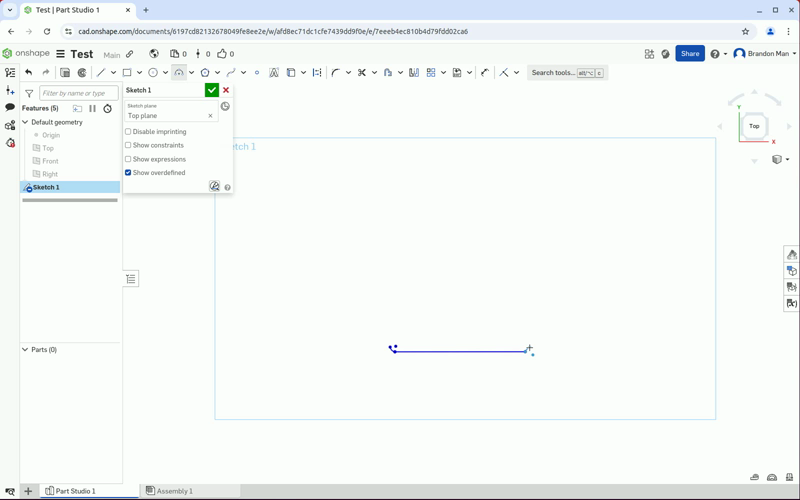
scroll(6)
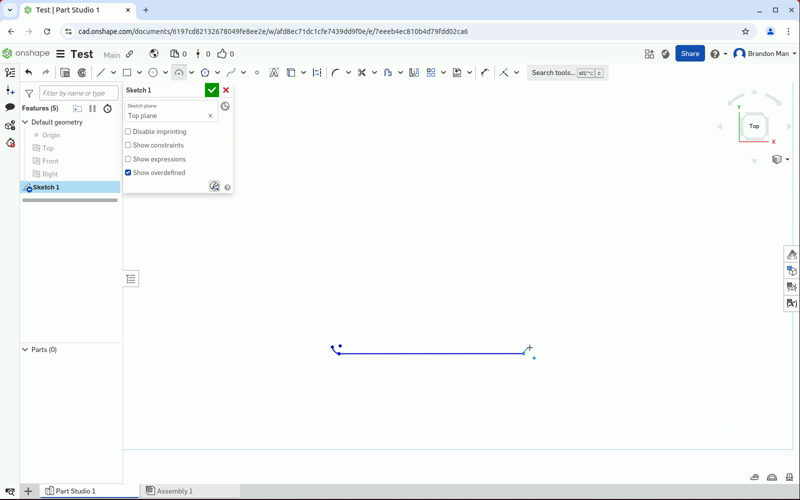
scroll(6)
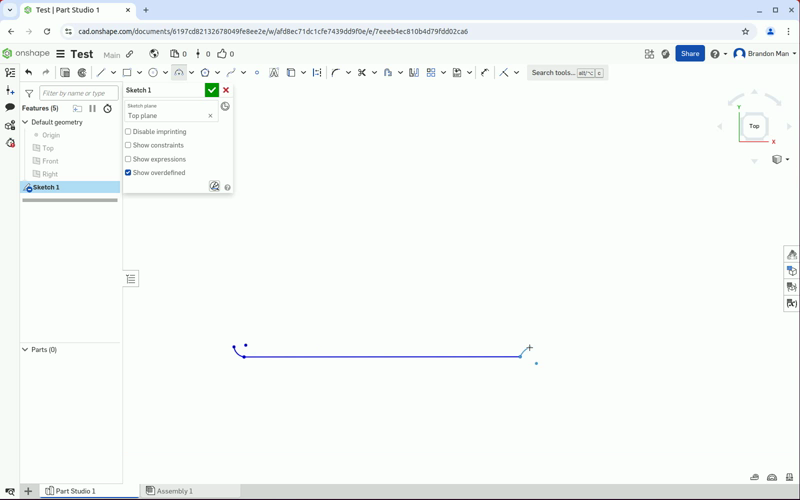
scroll(6)
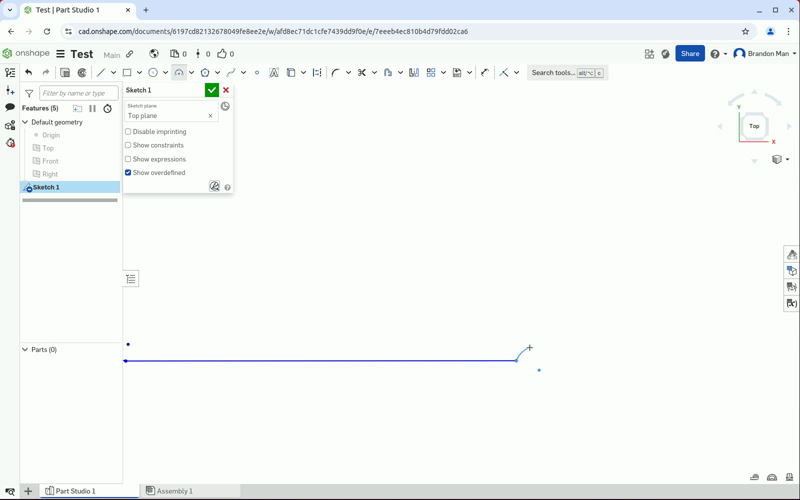
scroll(6)
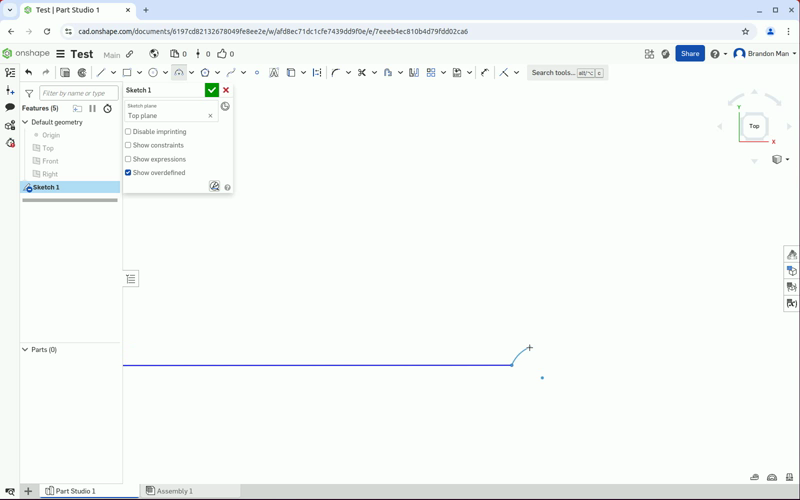
scroll(6)
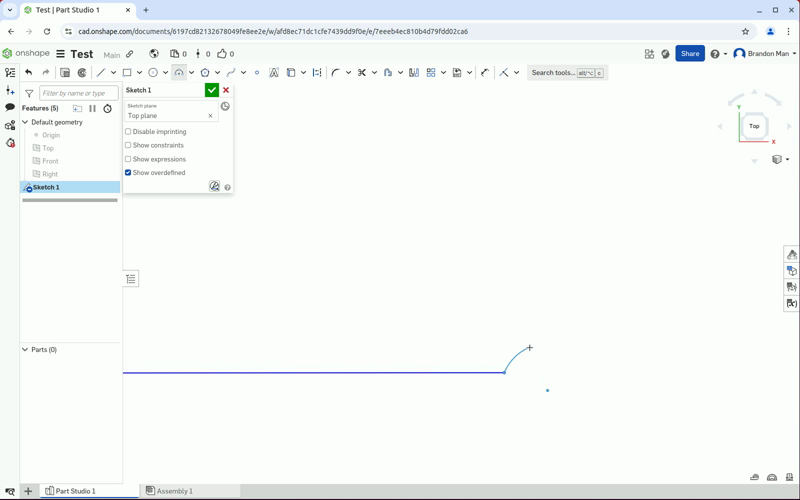
scroll(6)
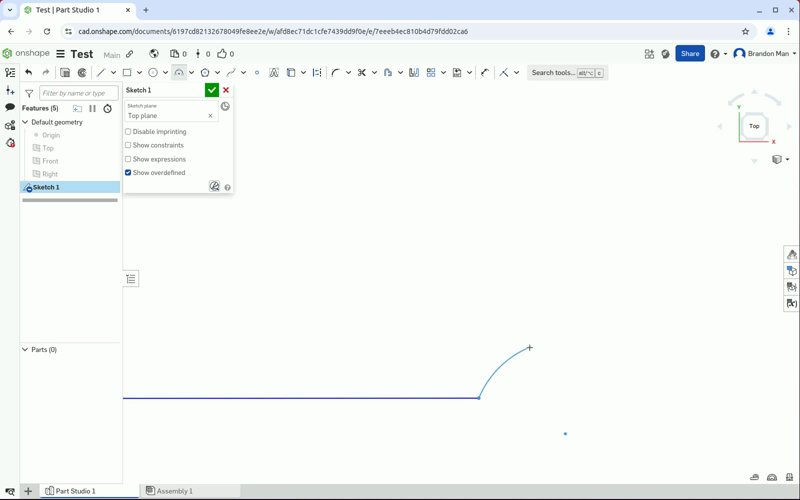
click(529, 347)
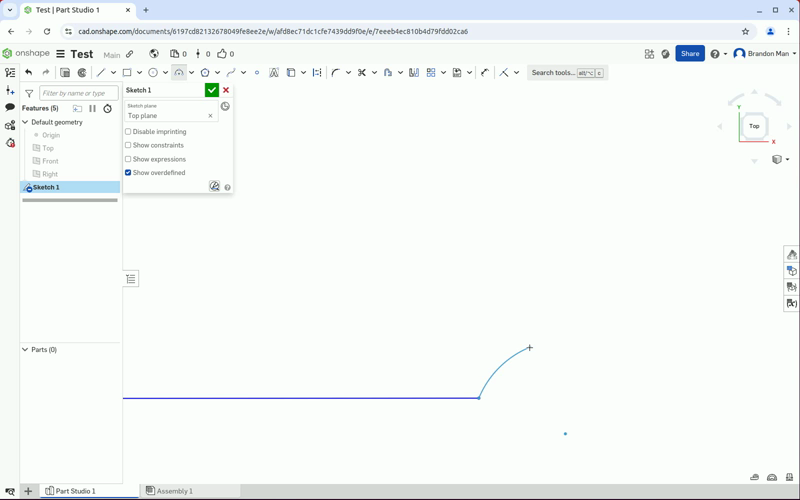
scroll(-6)
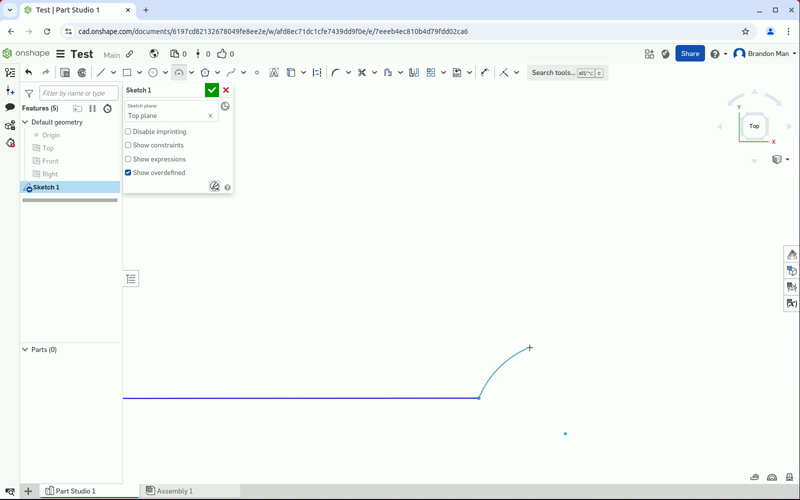
scroll(-6)
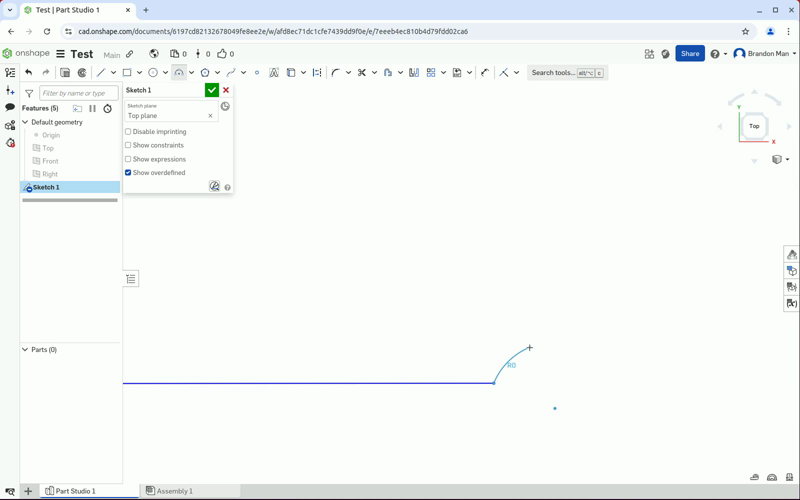
scroll(-6)
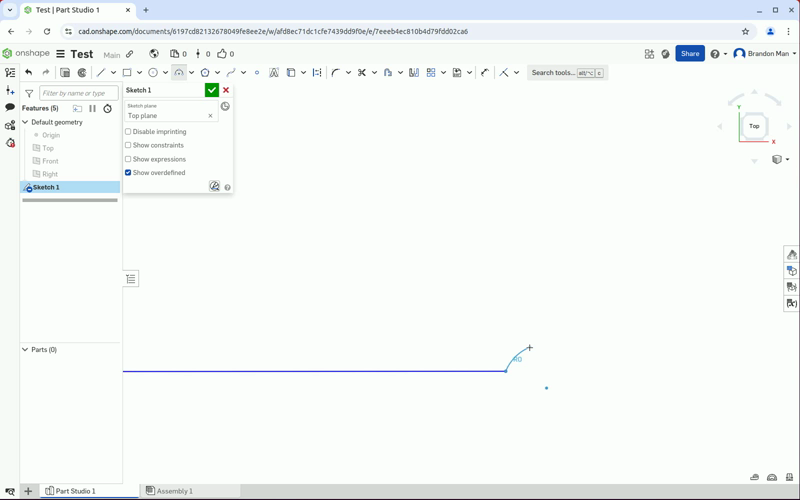
scroll(-6)
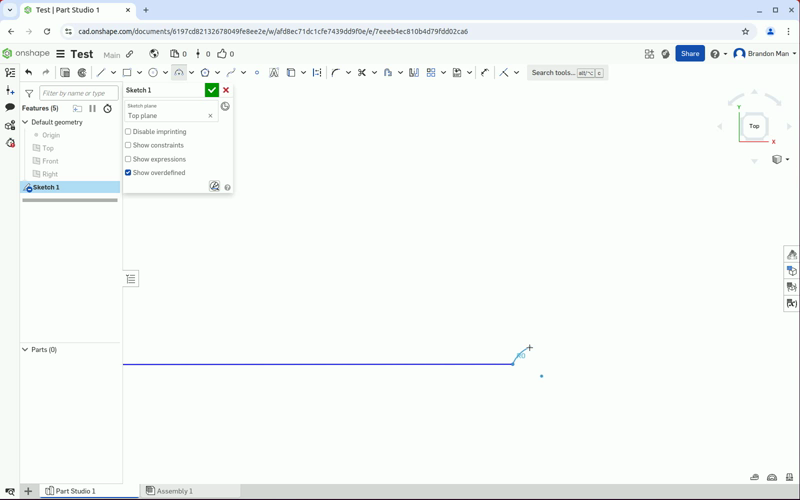
scroll(-6)
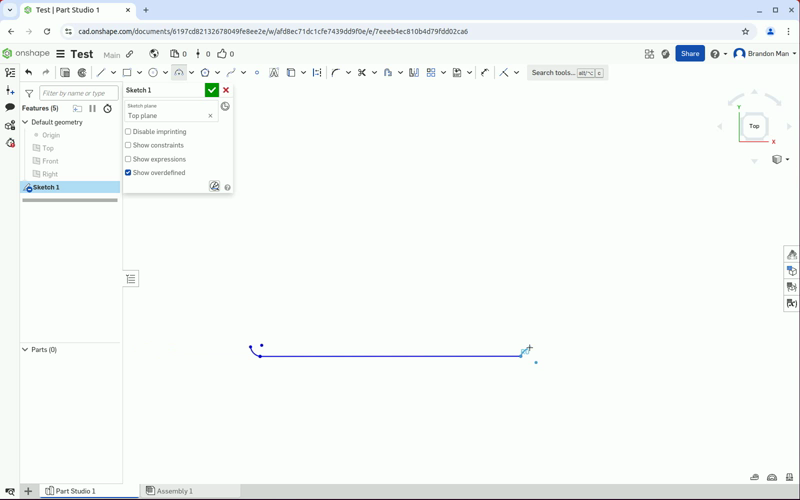
scroll(-6)
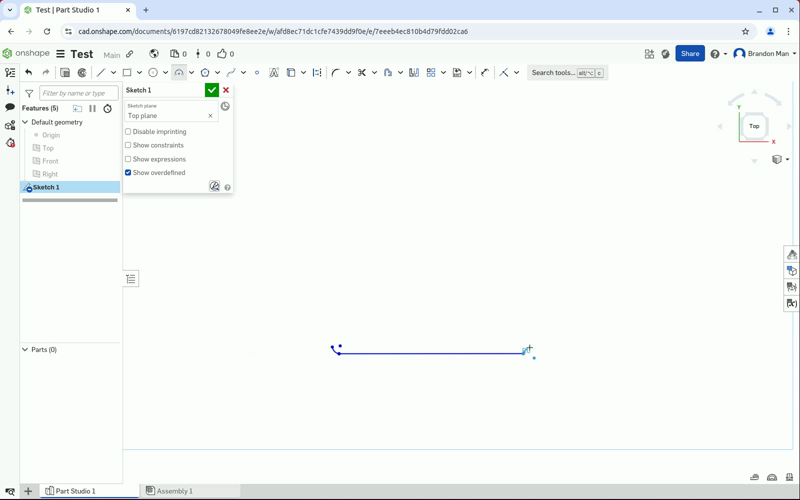
scroll(-6)
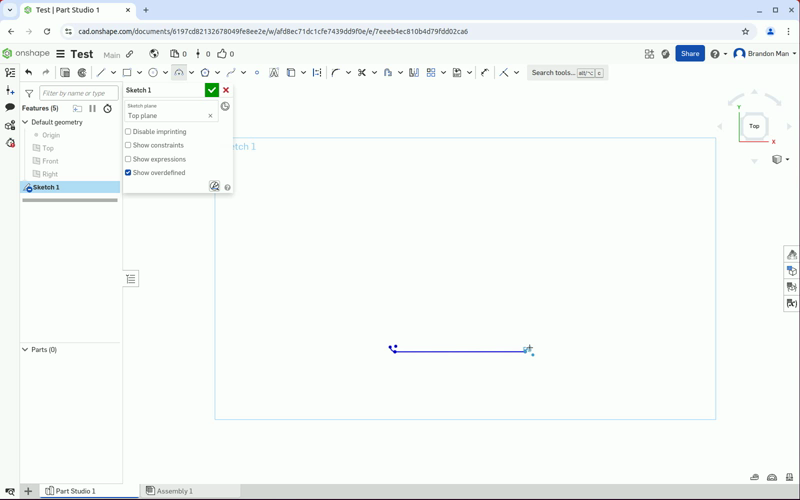
mouse_move(528, 350)
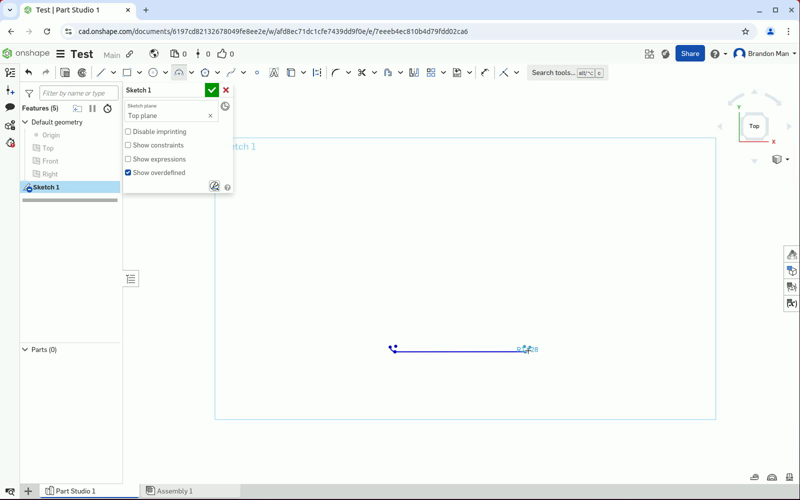
scroll(6)
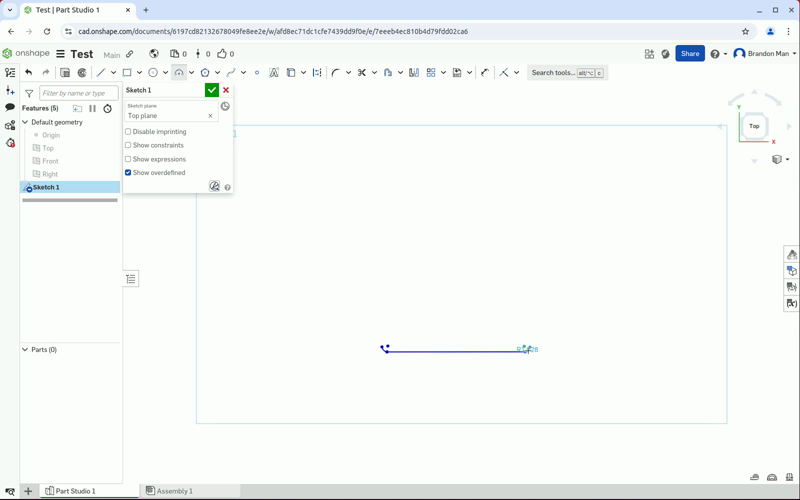
scroll(6)
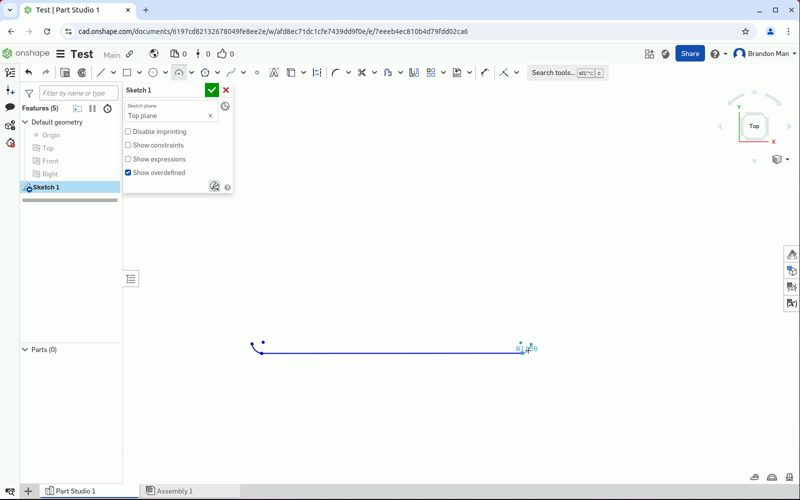
scroll(6)
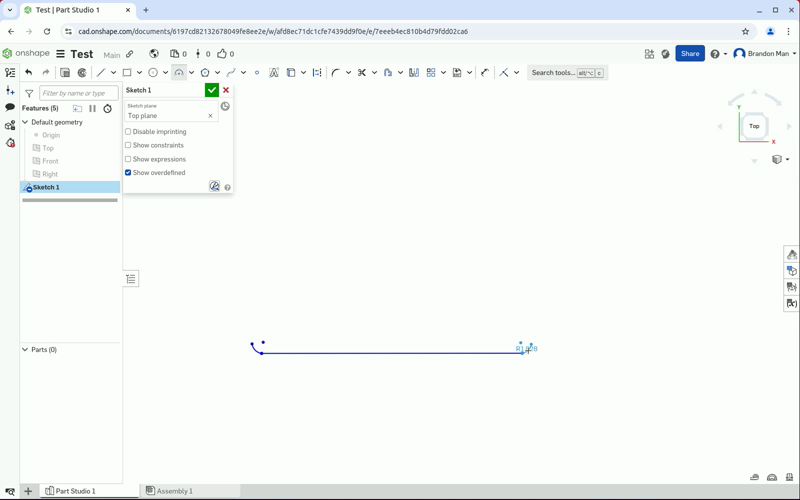
scroll(6)
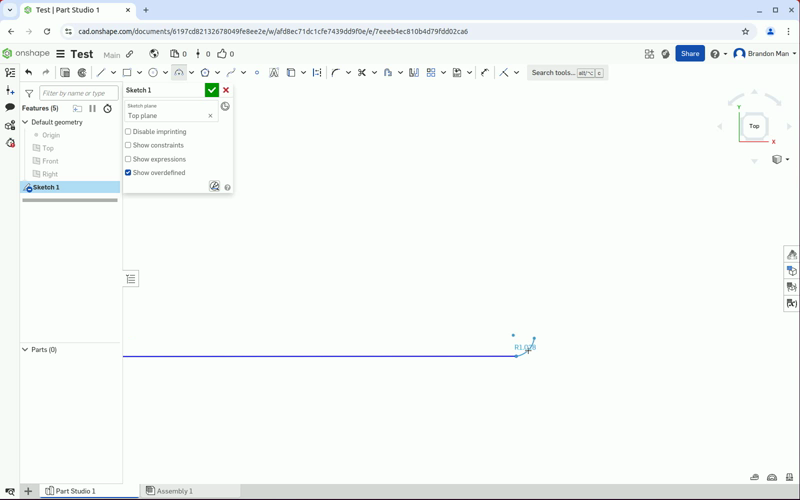
scroll(6)
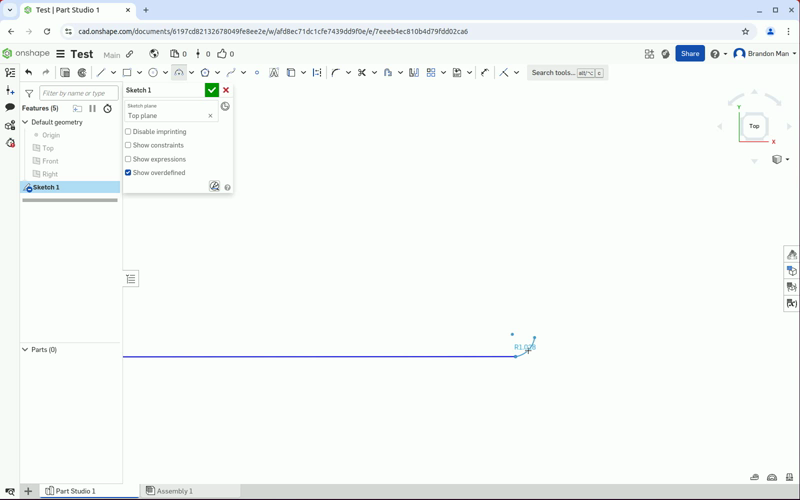
scroll(6)
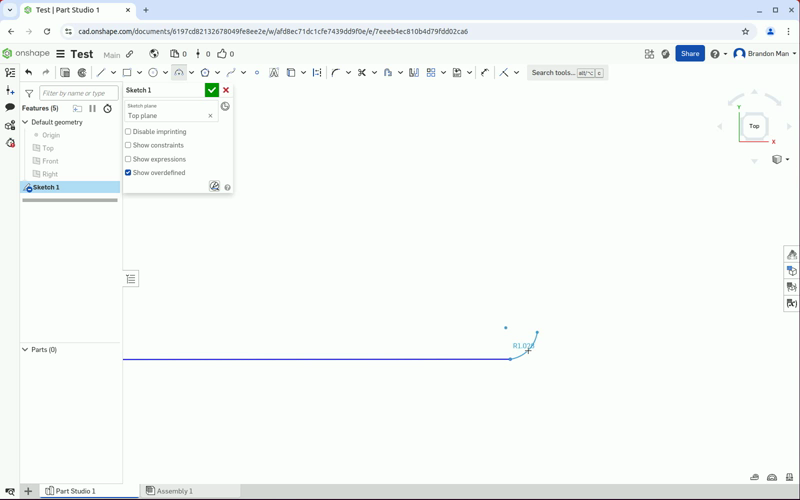
scroll(6)
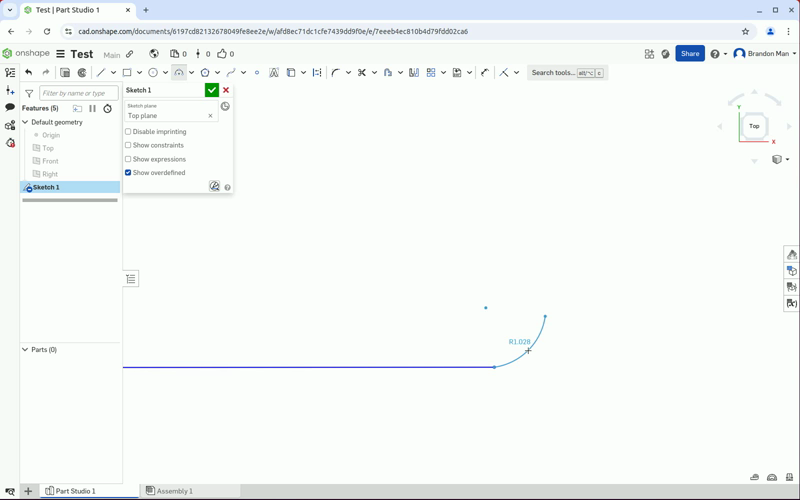
click(528, 350)
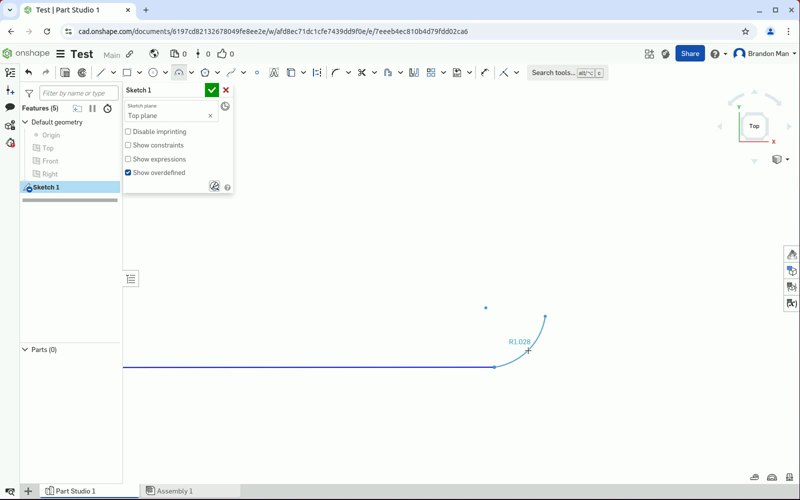
scroll(-6)
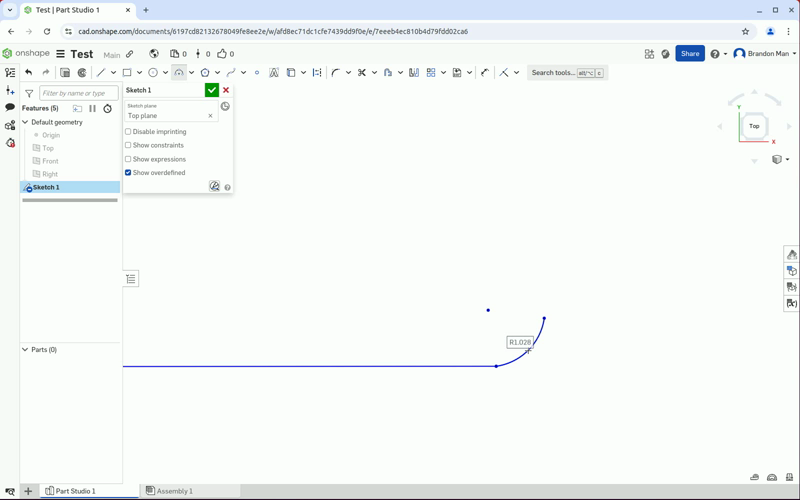
scroll(-6)
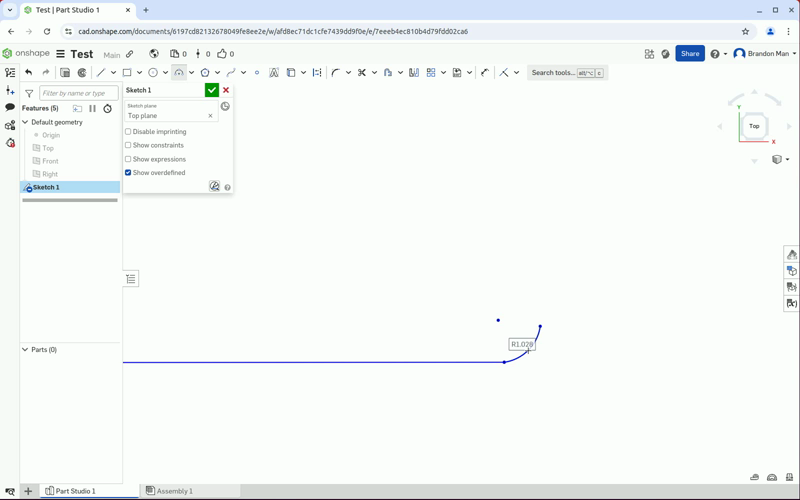
scroll(-6)
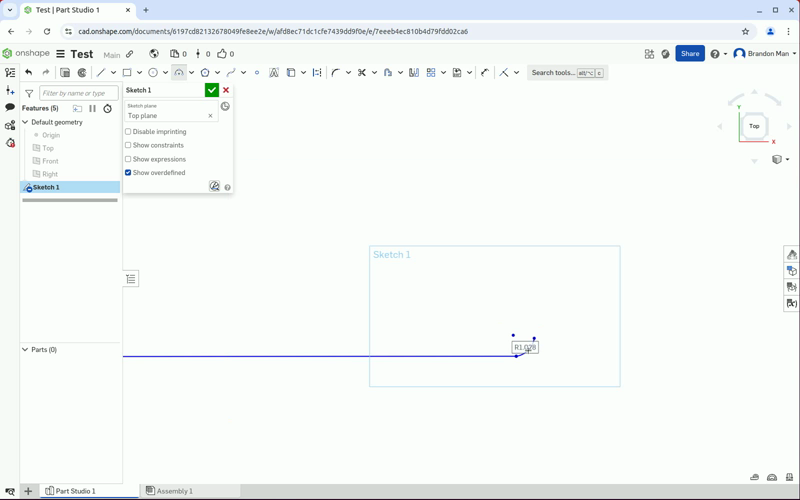
scroll(-6)
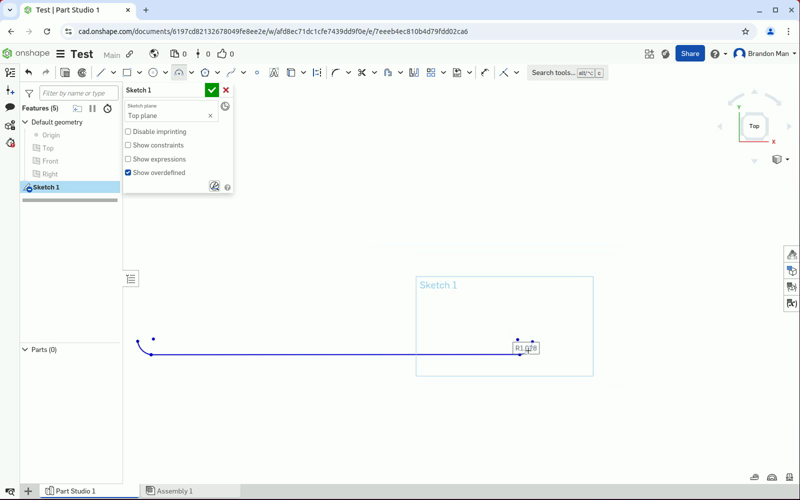
scroll(-6)
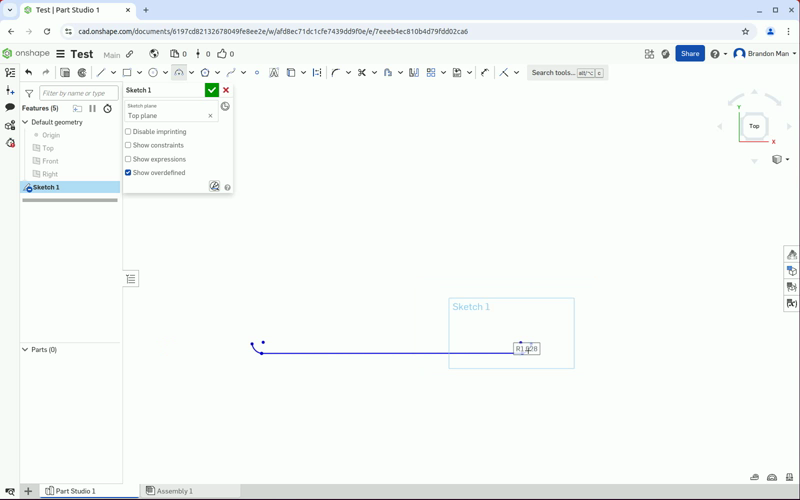
scroll(-6)
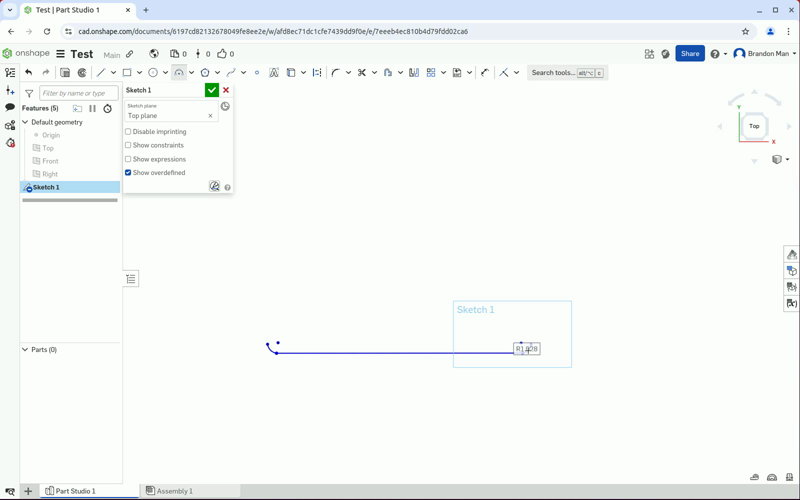
scroll(-6)
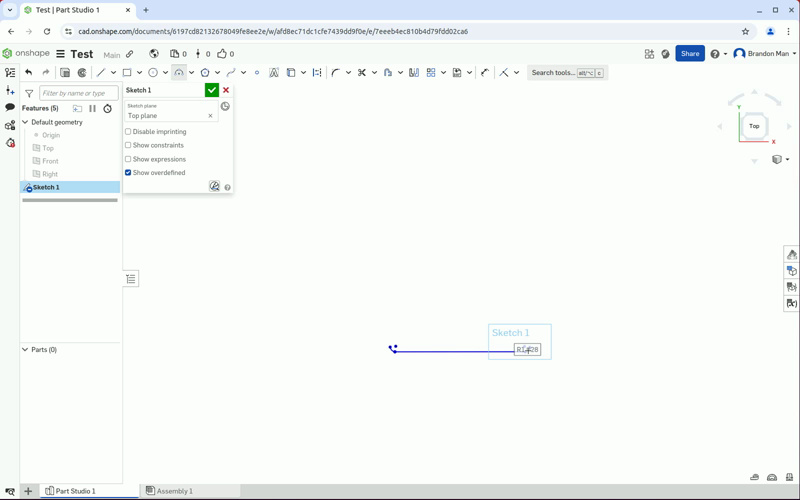
key_up(shift)
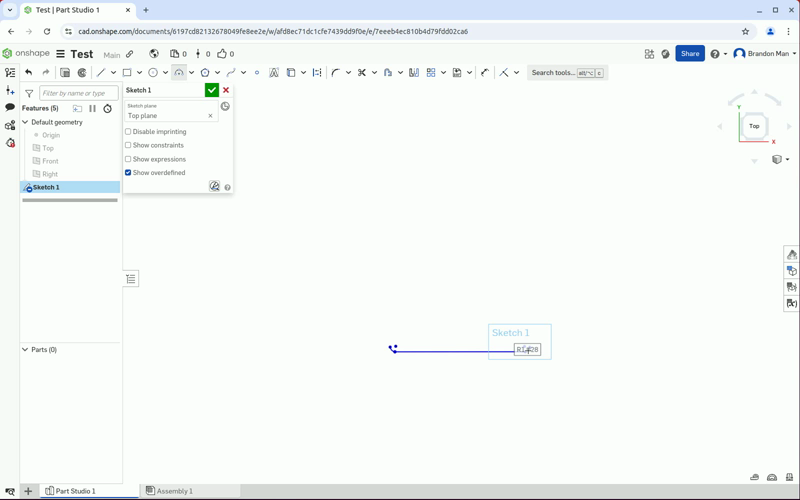
key(esc)
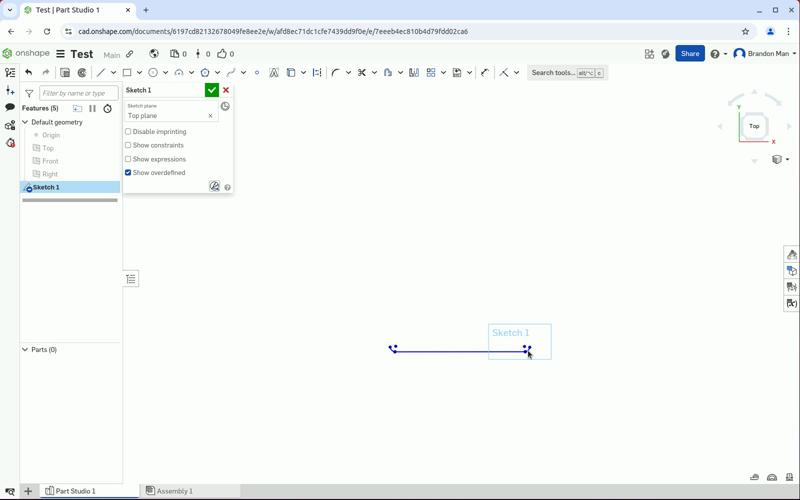
key(l)
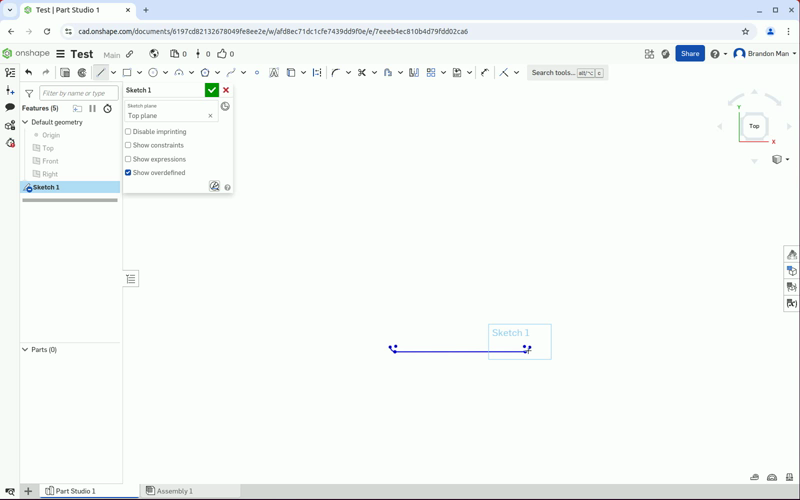
mouse_move(529, 347)
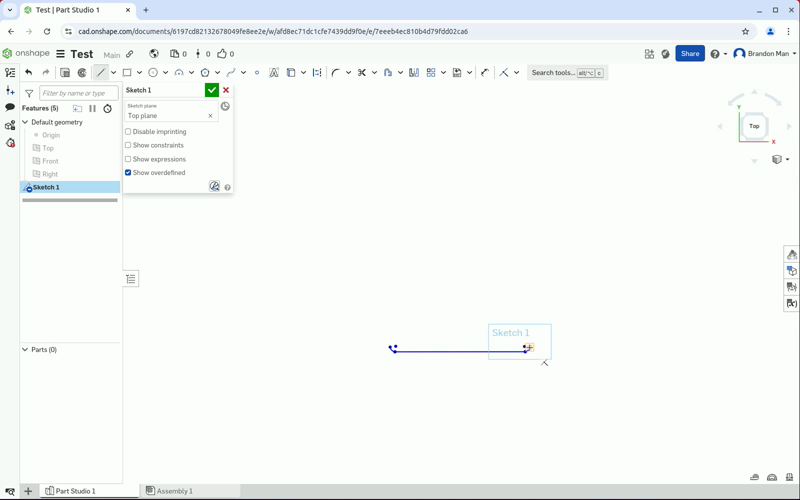
scroll(6)
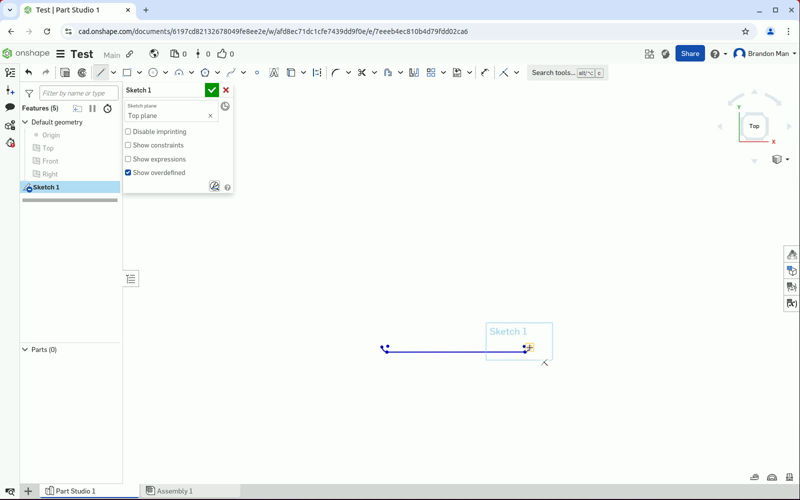
scroll(6)
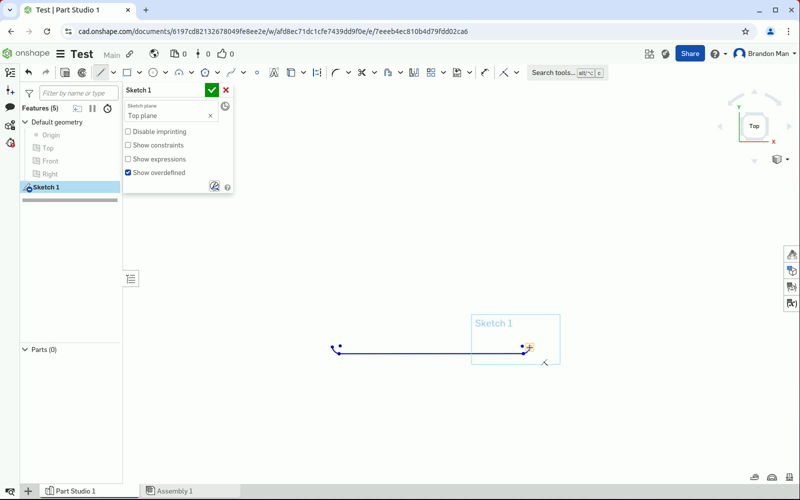
scroll(6)
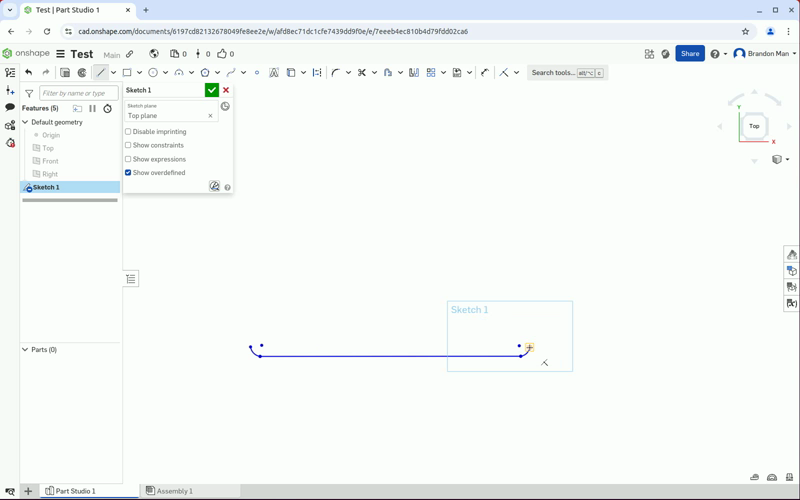
scroll(6)
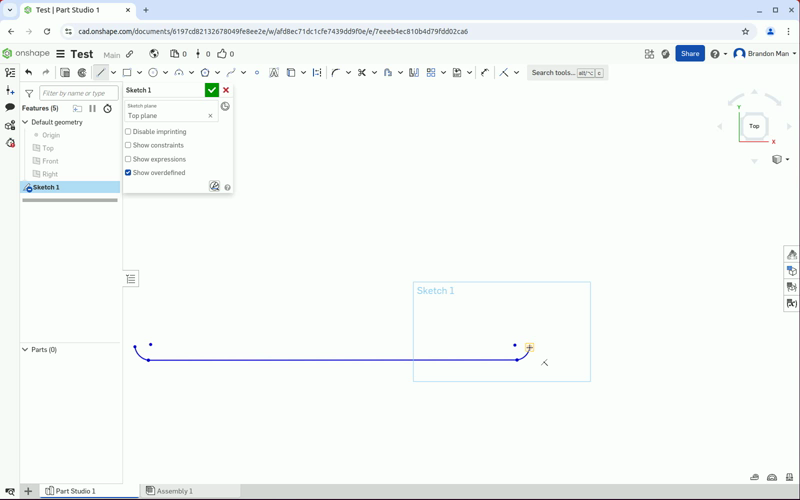
scroll(6)
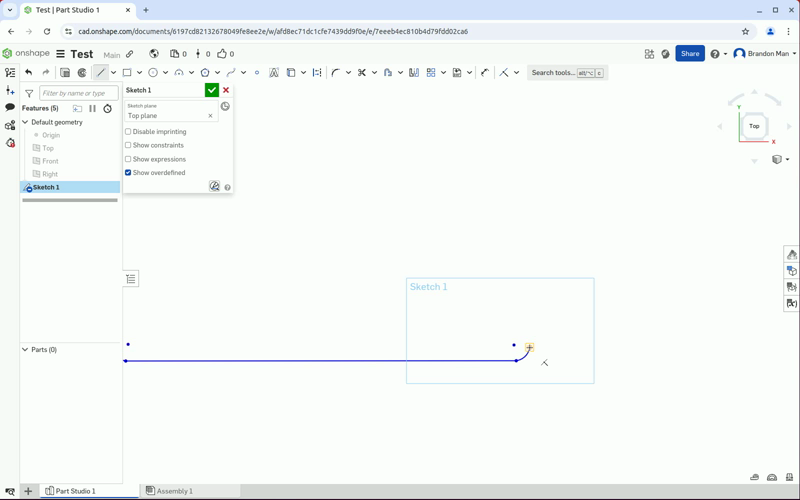
scroll(6)
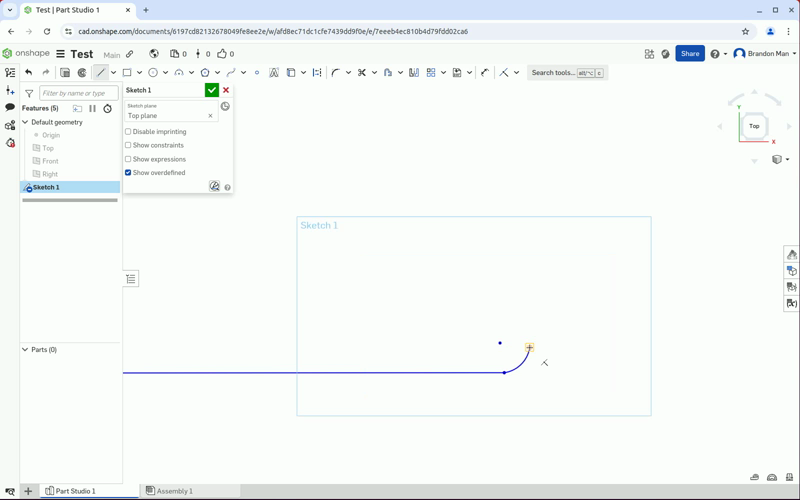
scroll(6)
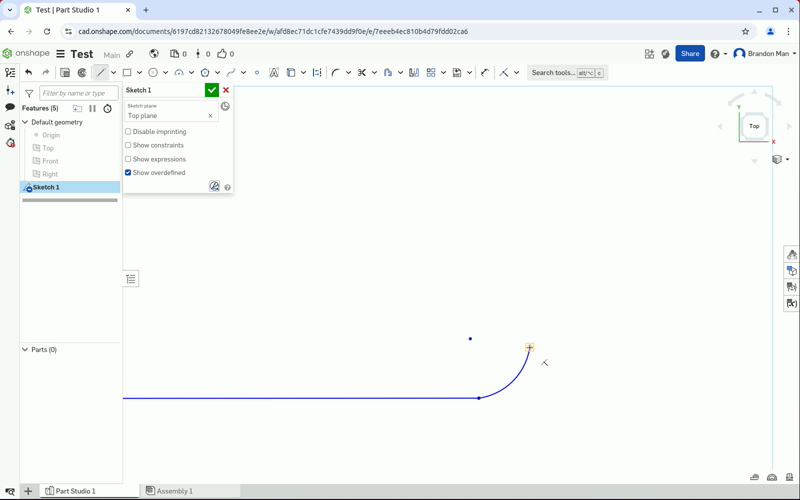
click(529, 347)
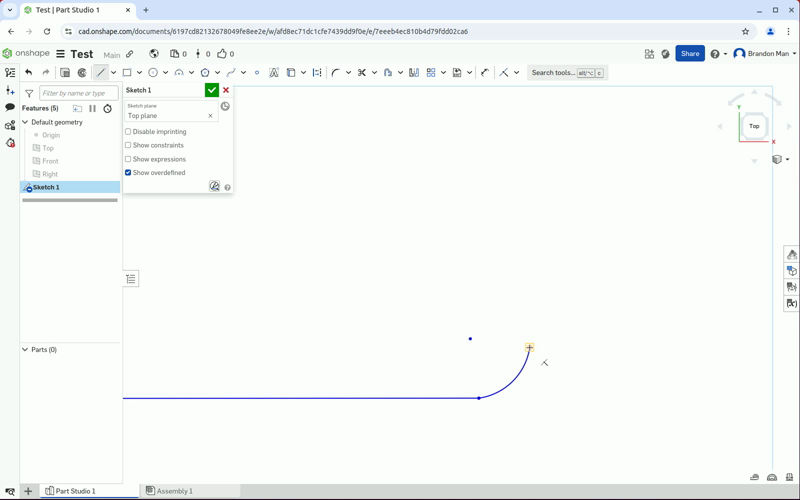
scroll(-6)
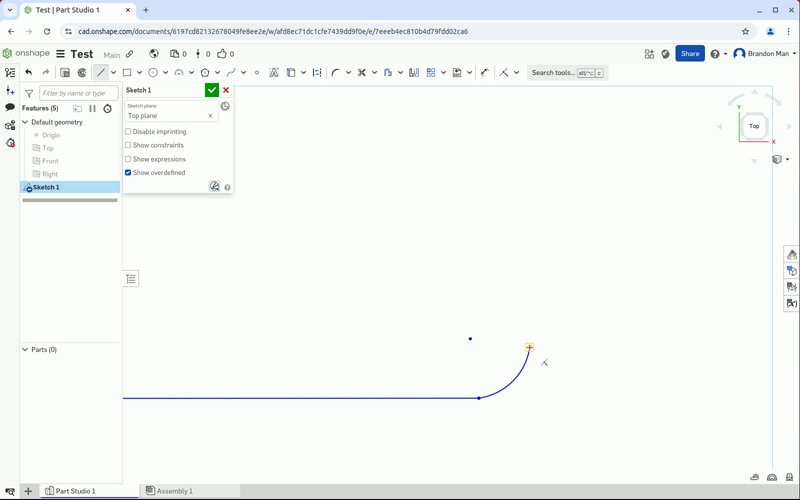
scroll(-6)
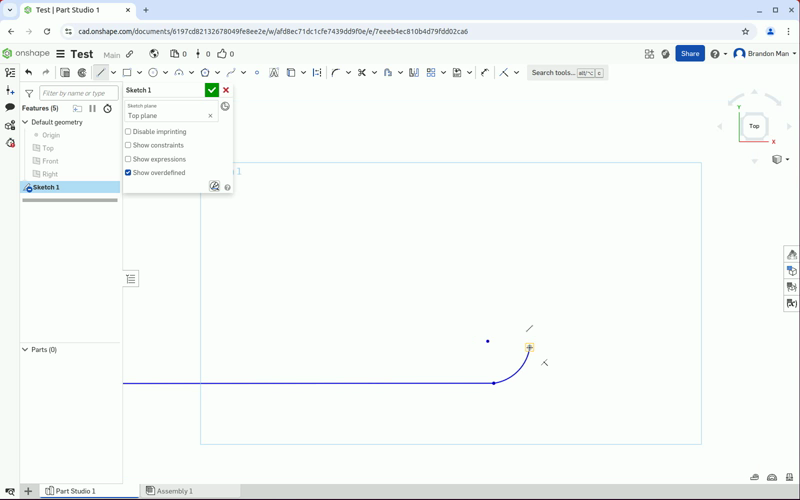
scroll(-6)
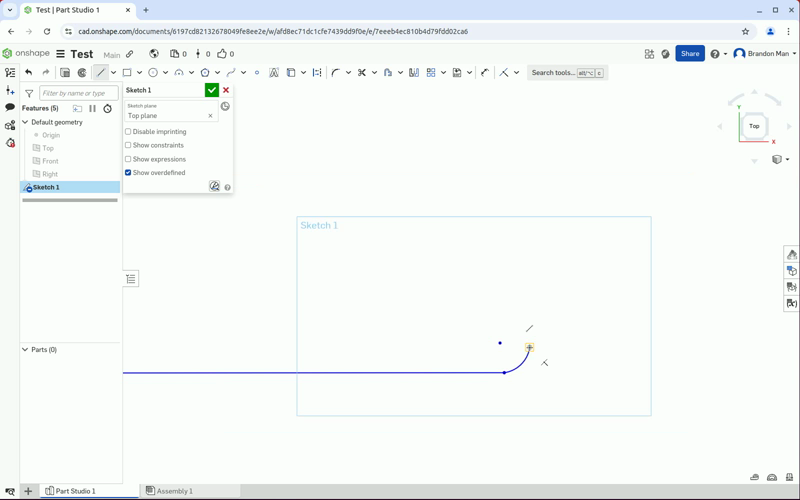
scroll(-6)
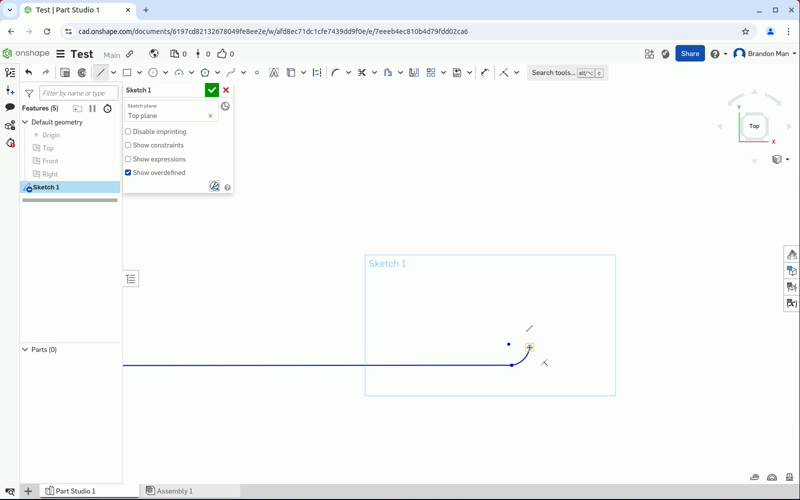
scroll(-6)
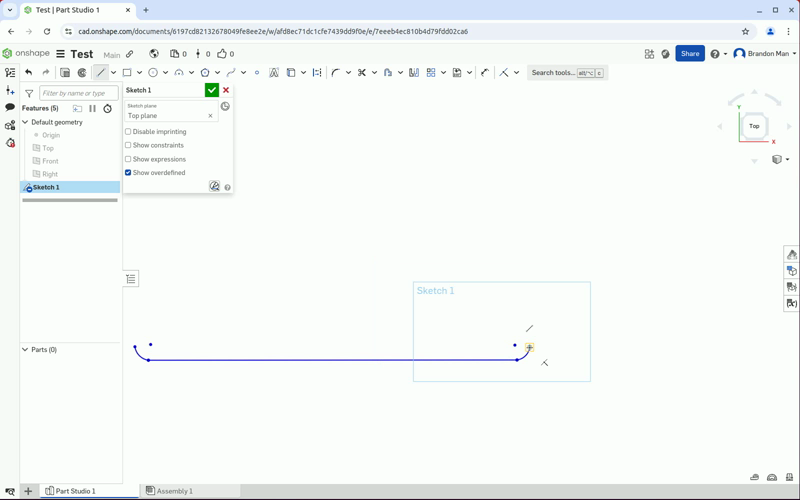
scroll(-6)
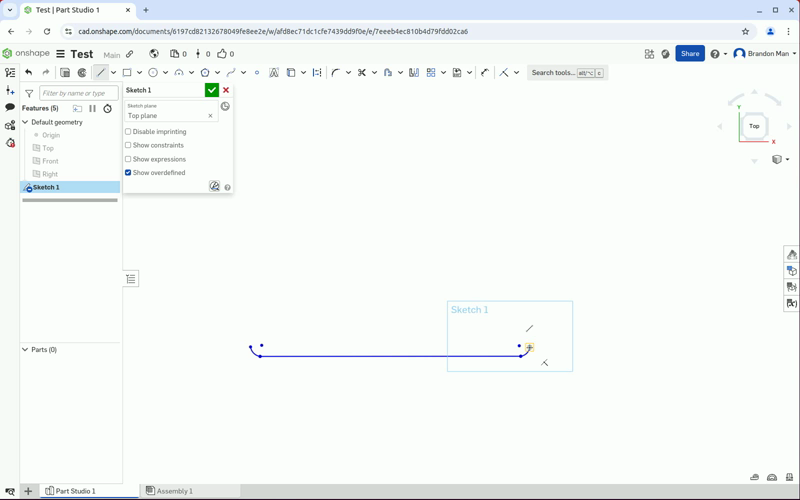
scroll(-6)
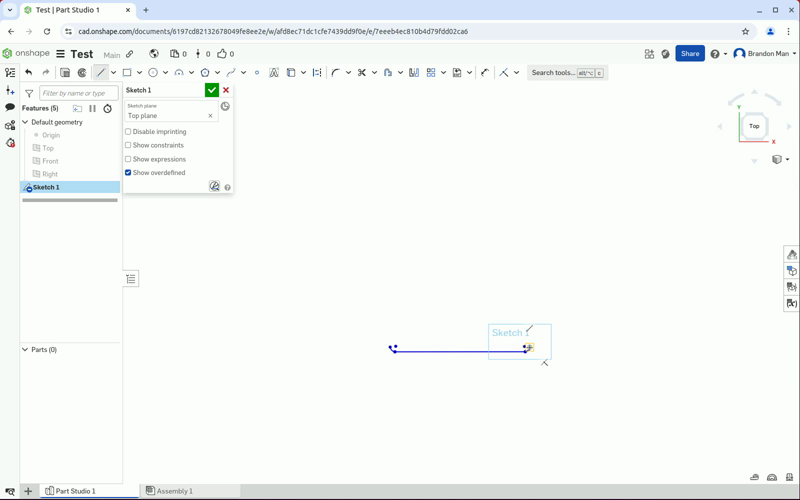
key_down(shift)
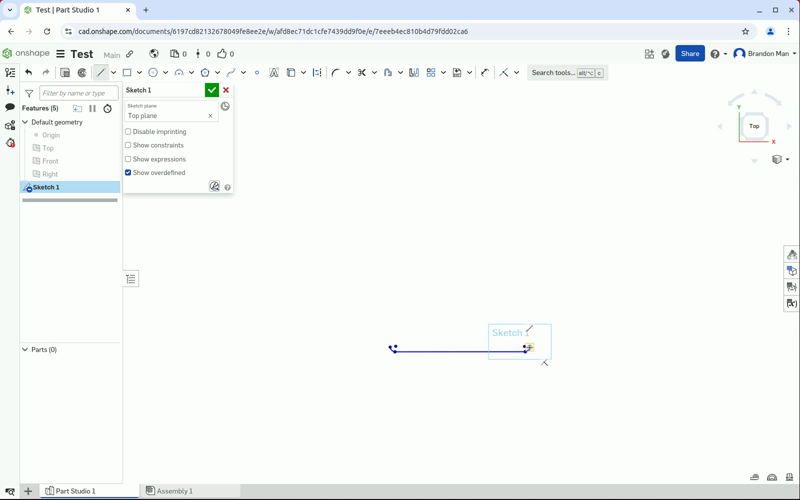
mouse_move(529, 218)
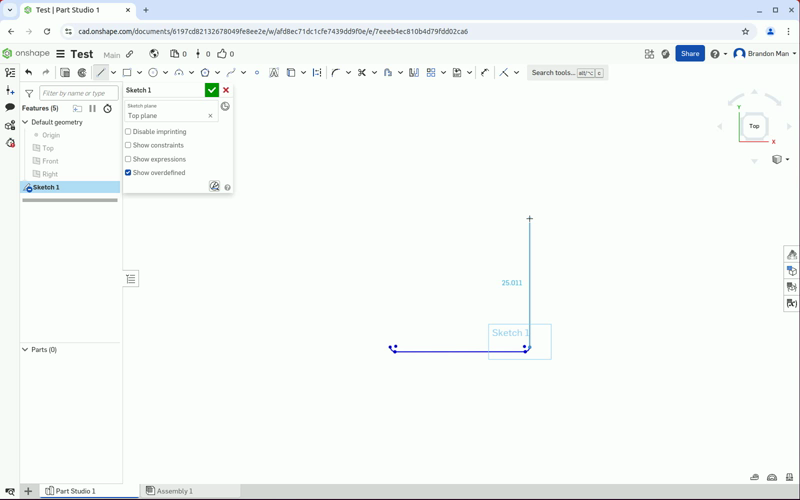
click(529, 218)
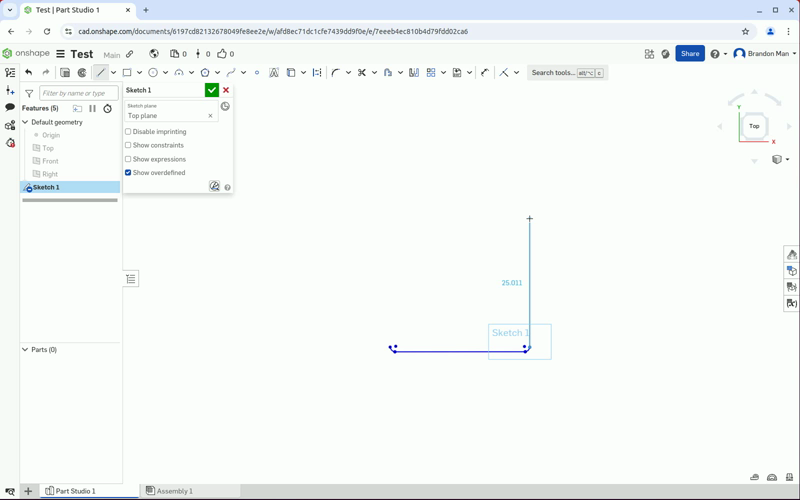
key_up(shift)
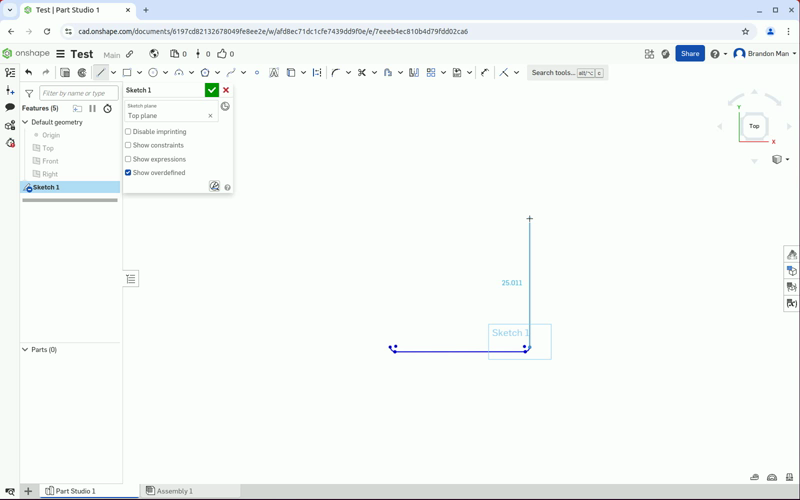
key(esc)
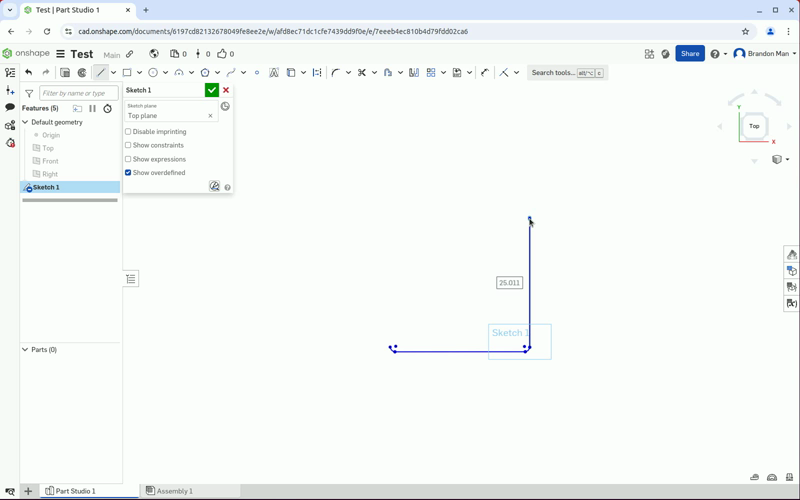
key(a)
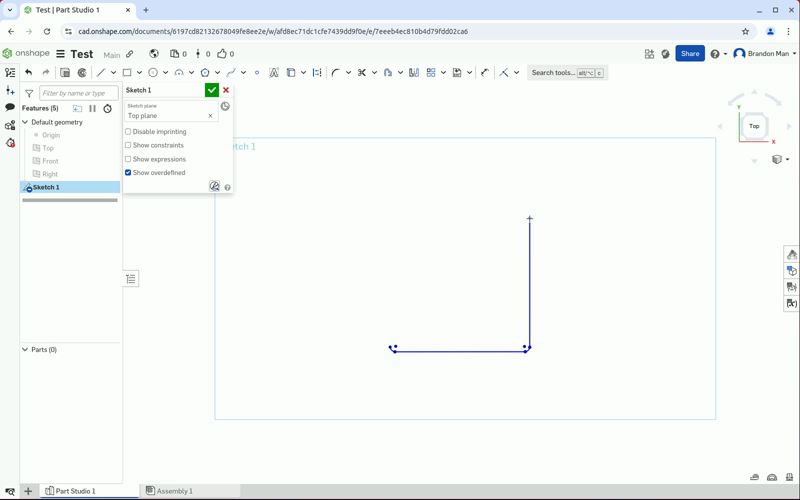
mouse_move(529, 218)
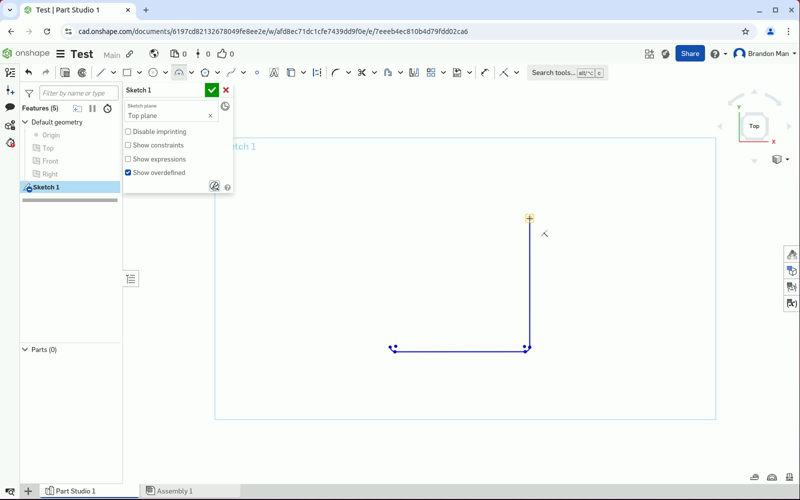
click(529, 218)
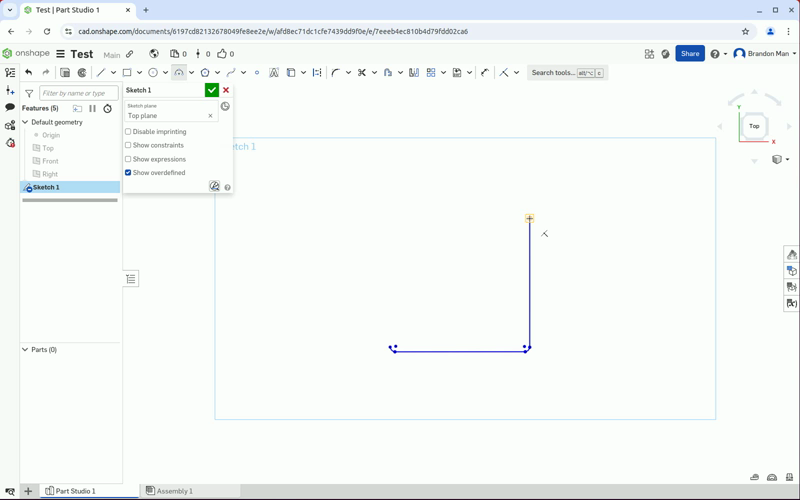
key_down(shift)
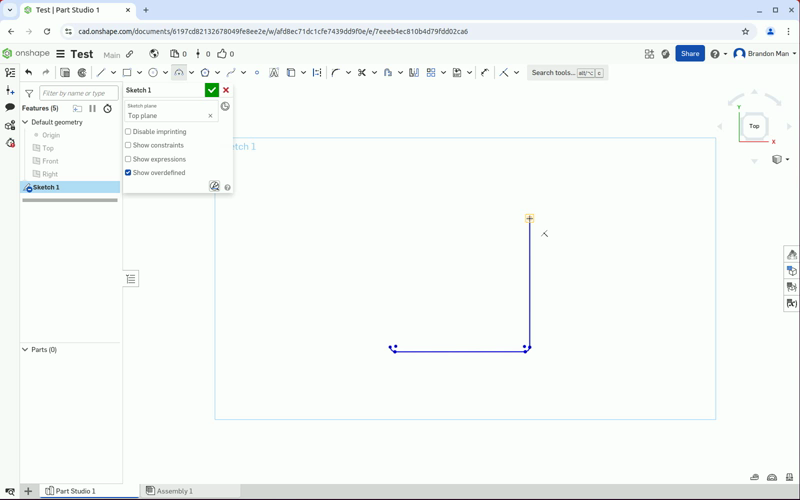
mouse_move(525, 212)
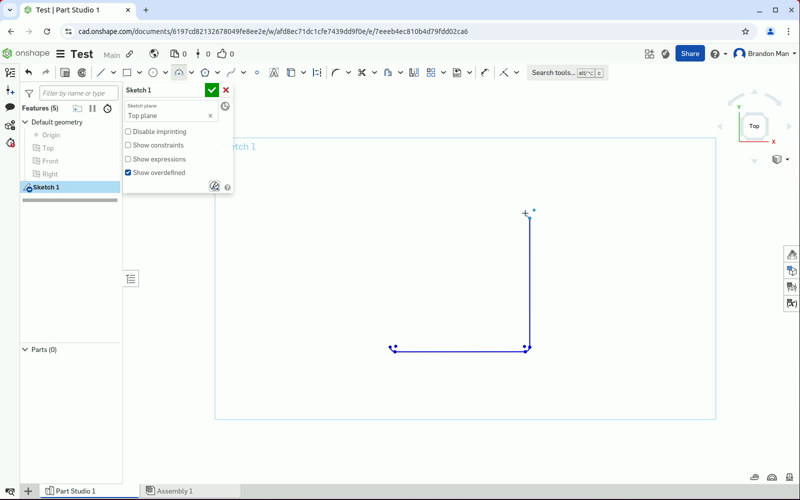
scroll(6)
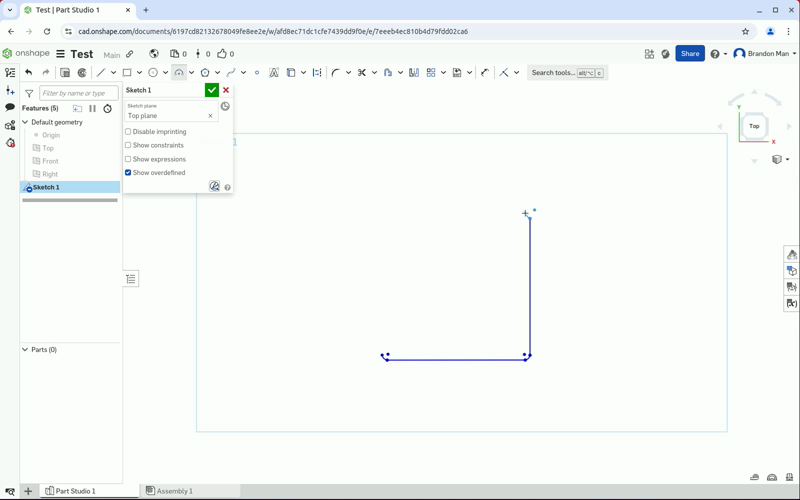
scroll(6)
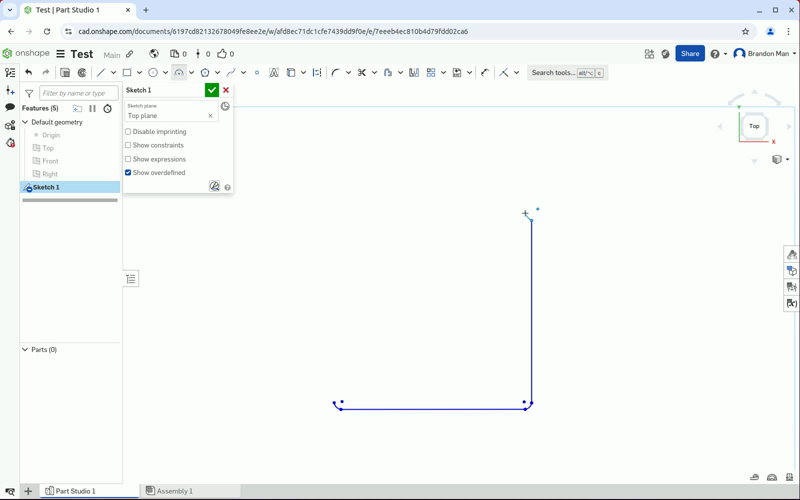
scroll(6)
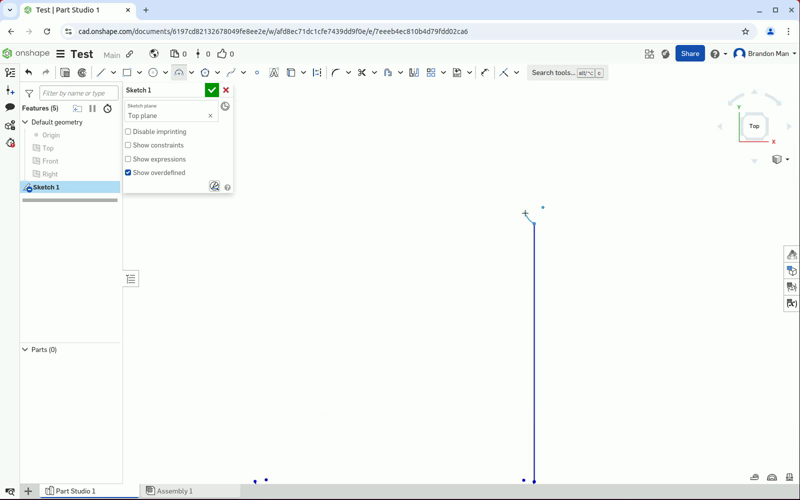
scroll(6)
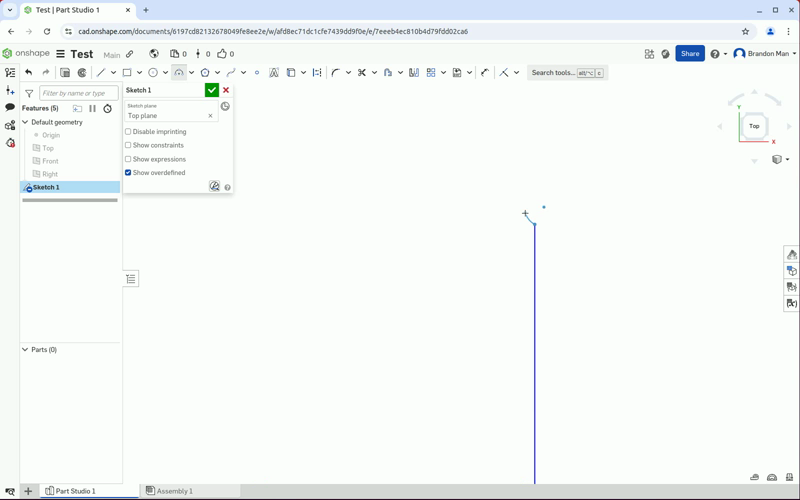
scroll(6)
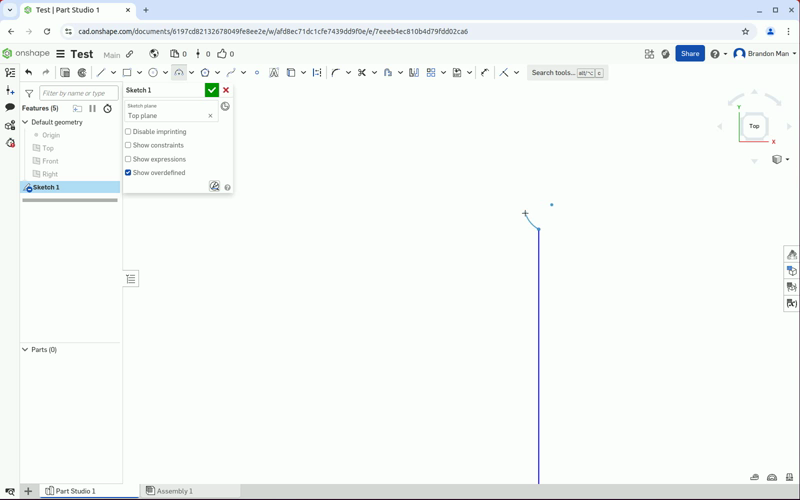
scroll(6)
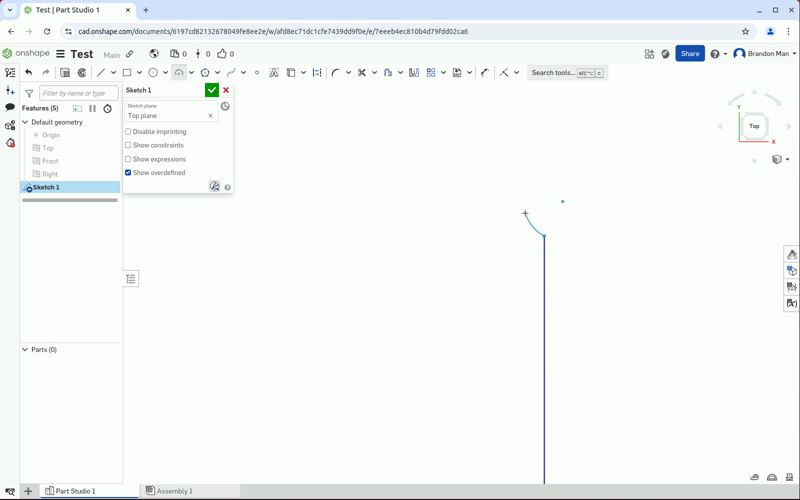
scroll(6)
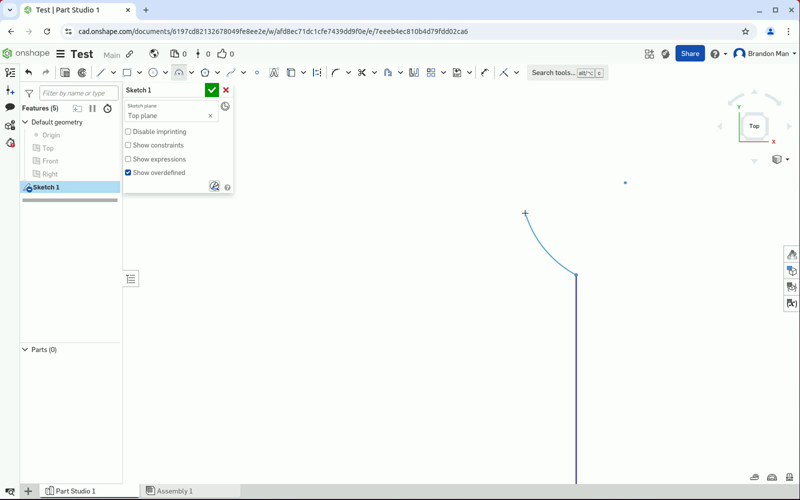
click(525, 212)
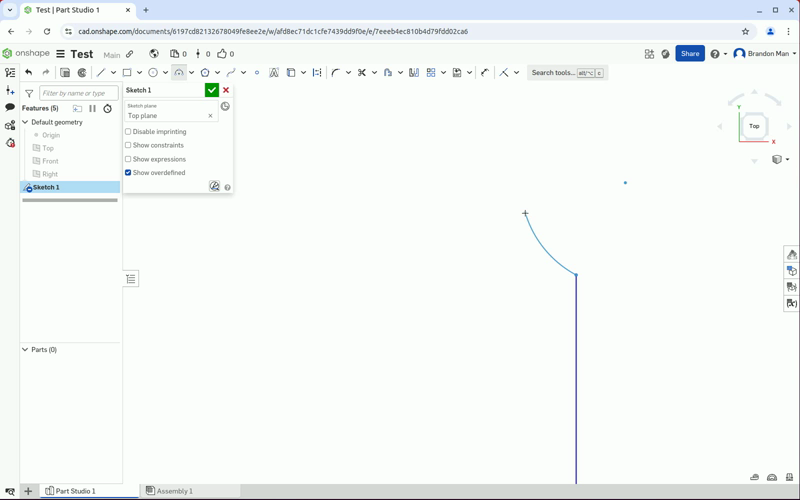
scroll(-6)
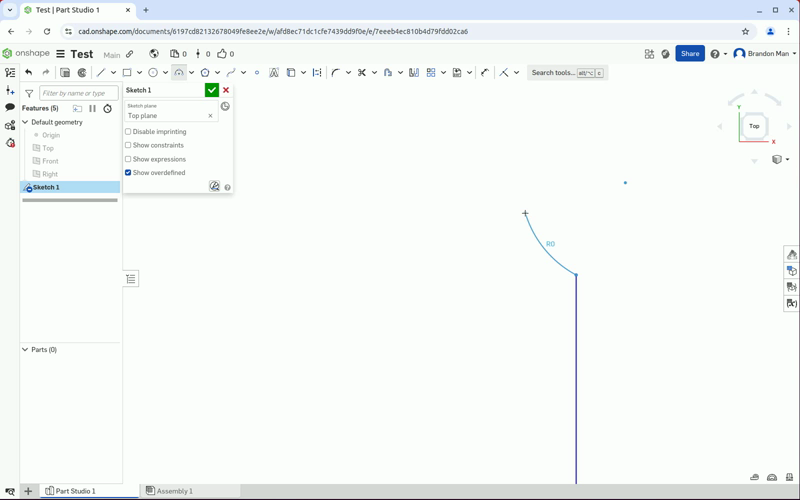
scroll(-6)
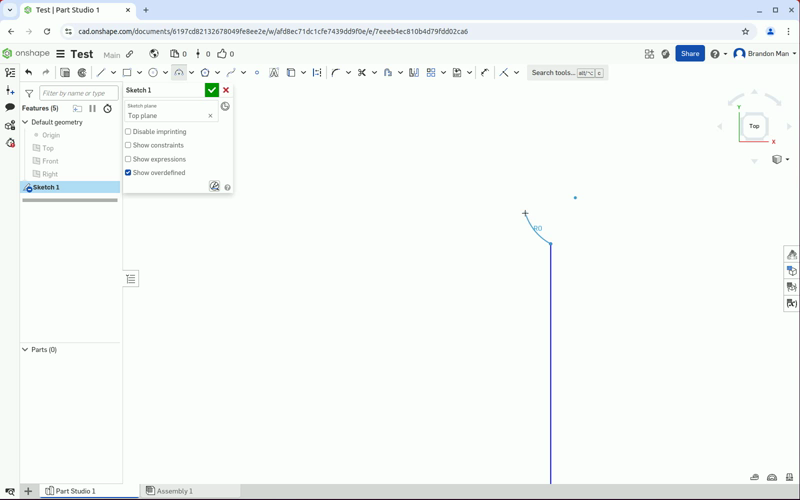
scroll(-6)
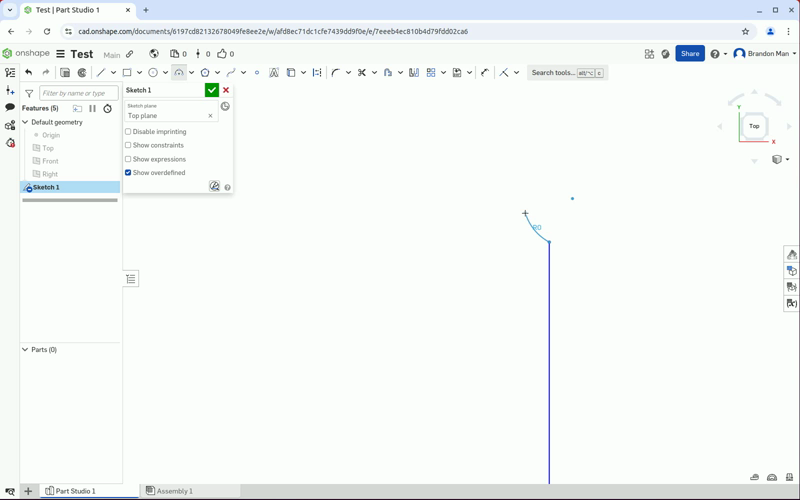
scroll(-6)
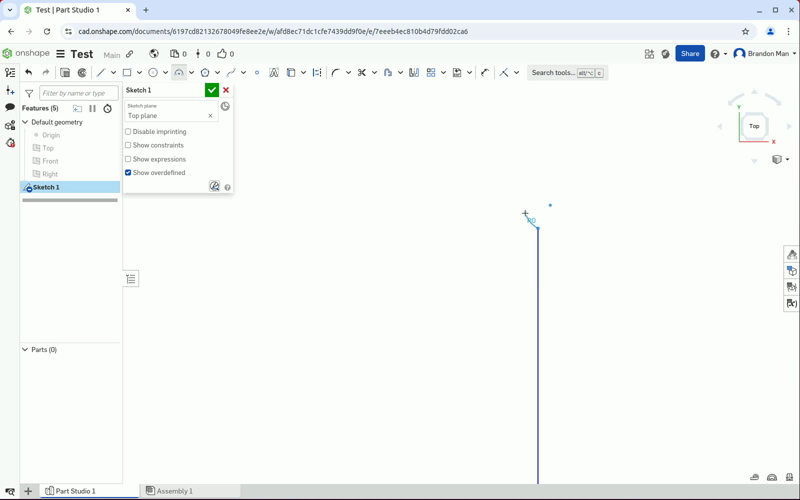
scroll(-6)
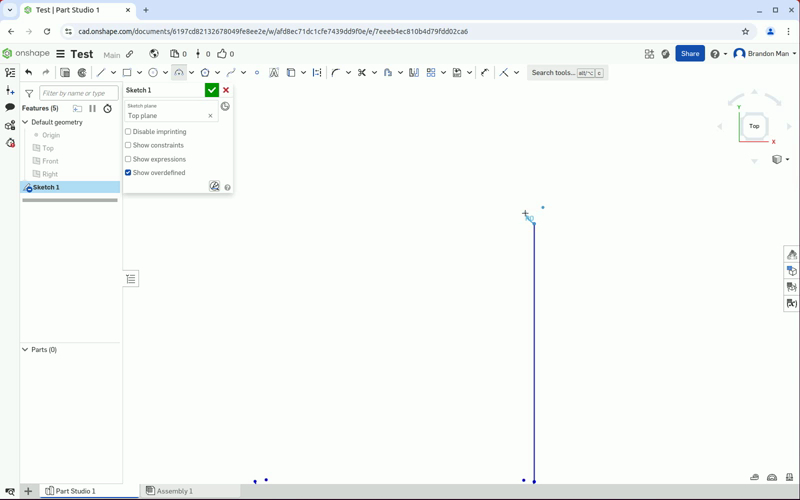
scroll(-6)
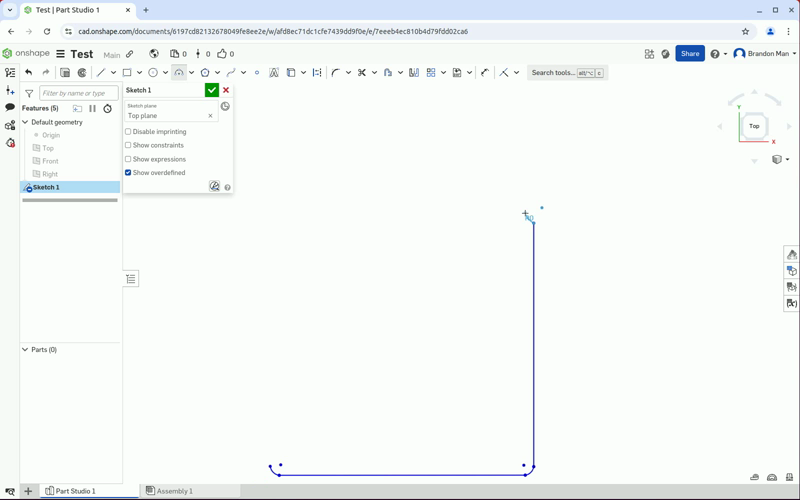
scroll(-6)
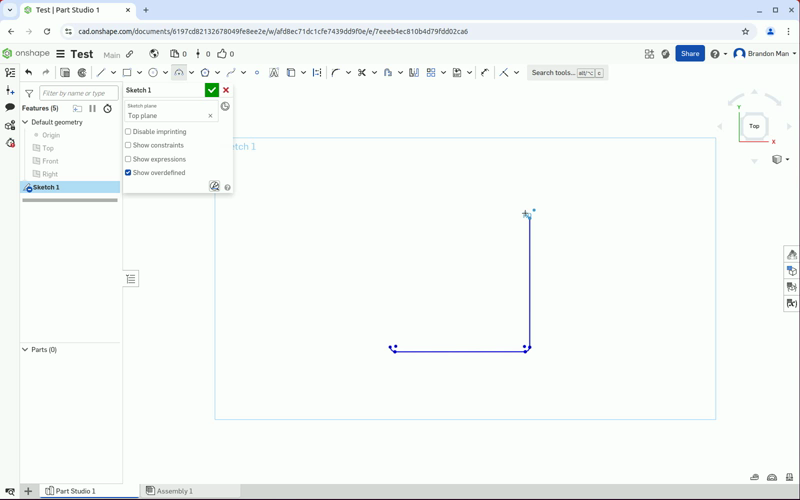
mouse_move(528, 214)
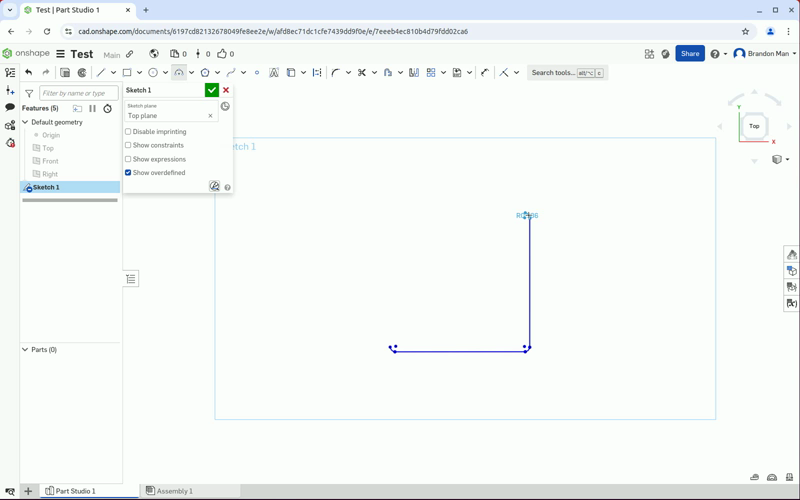
scroll(6)
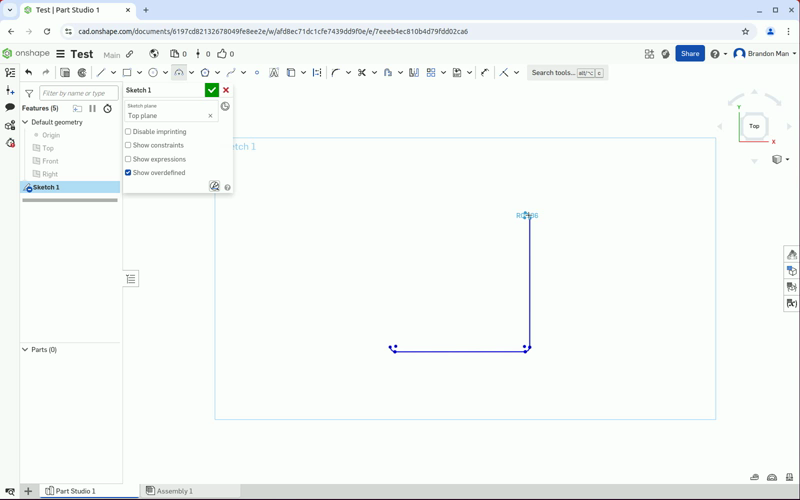
scroll(6)
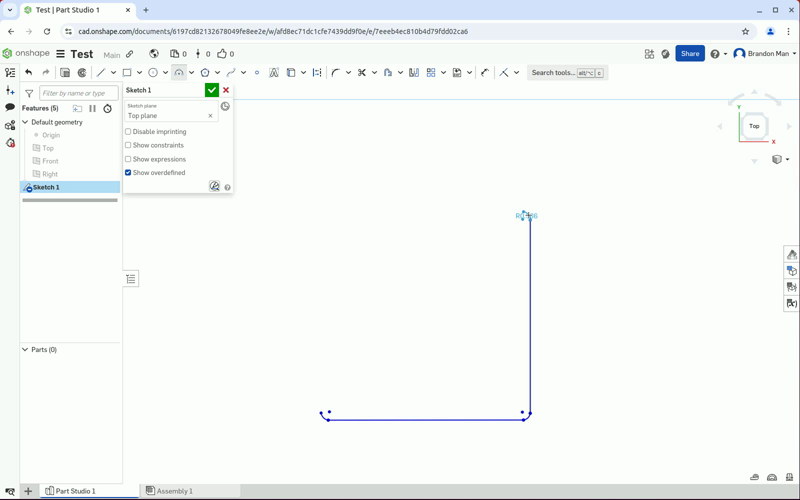
scroll(6)
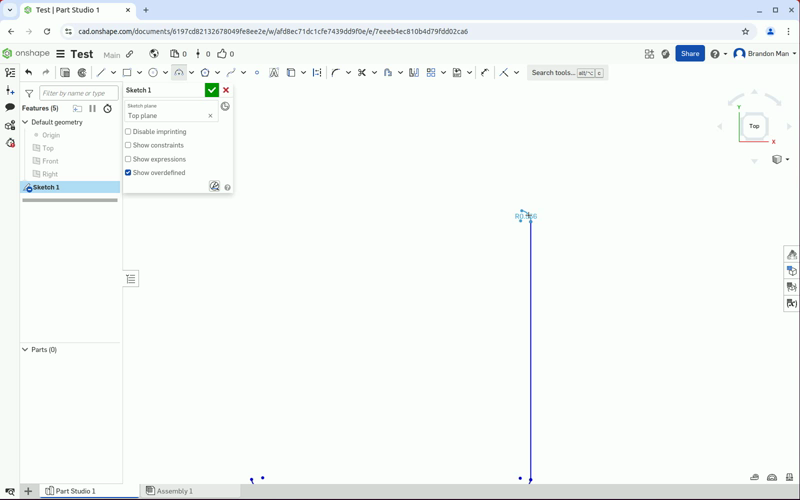
scroll(6)
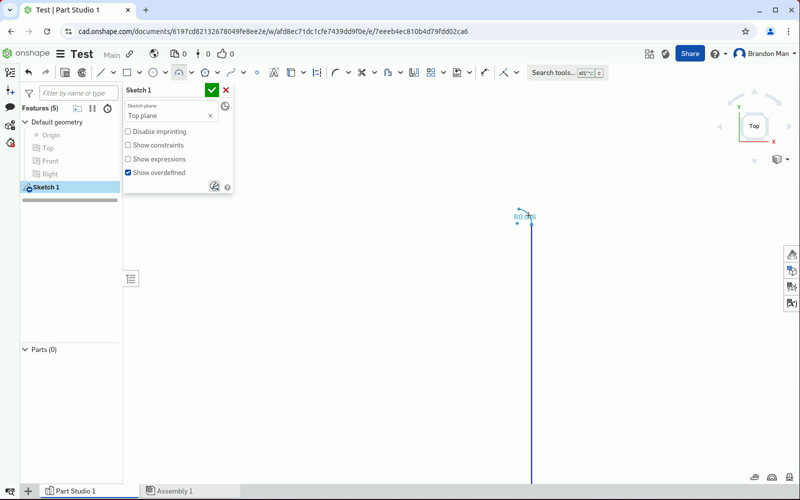
scroll(6)
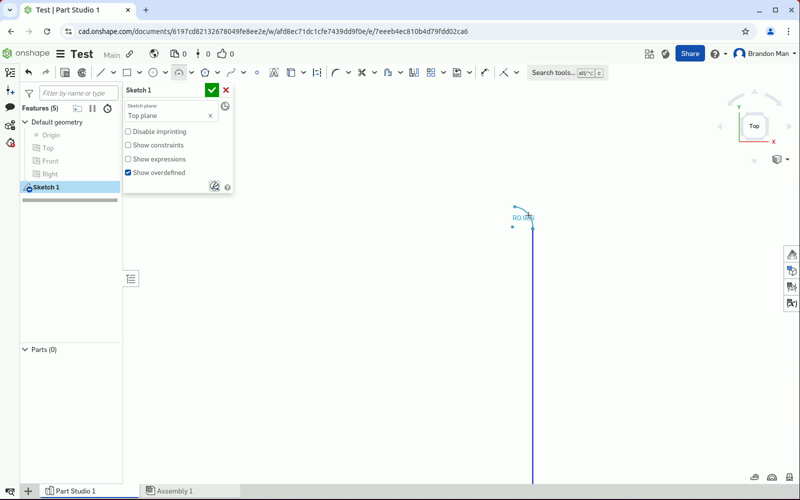
scroll(6)
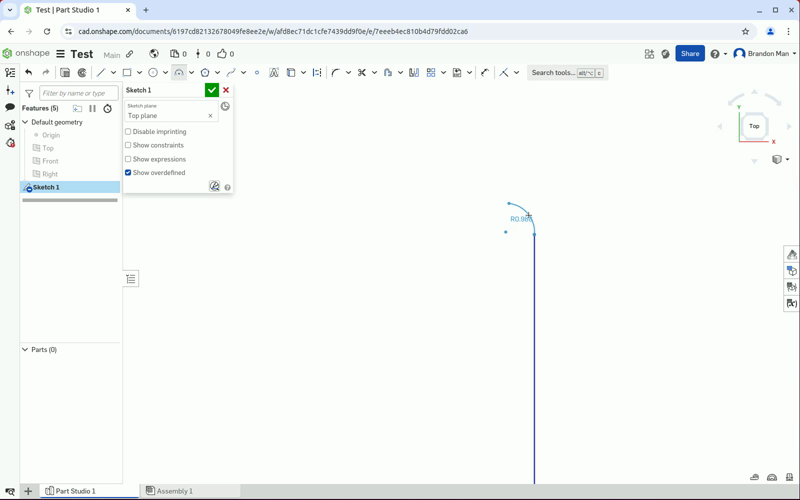
scroll(6)
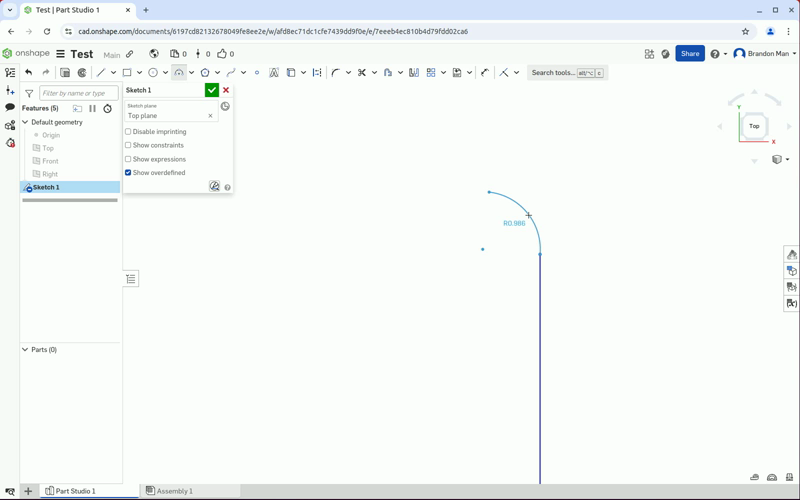
click(528, 214)
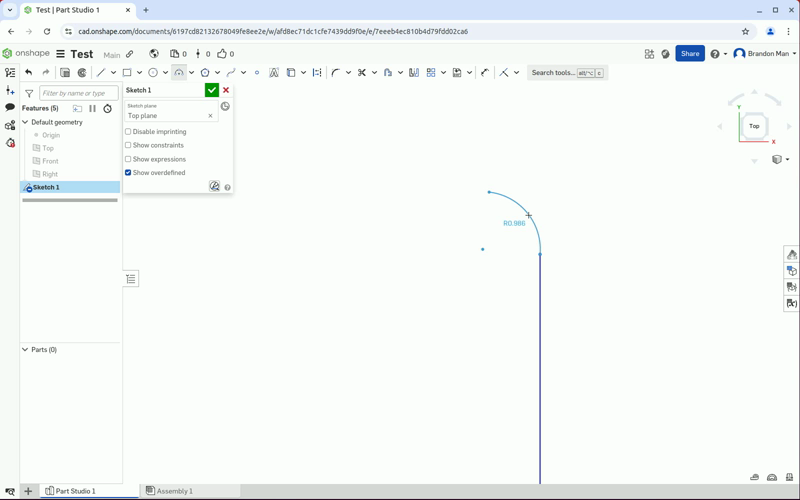
scroll(-6)
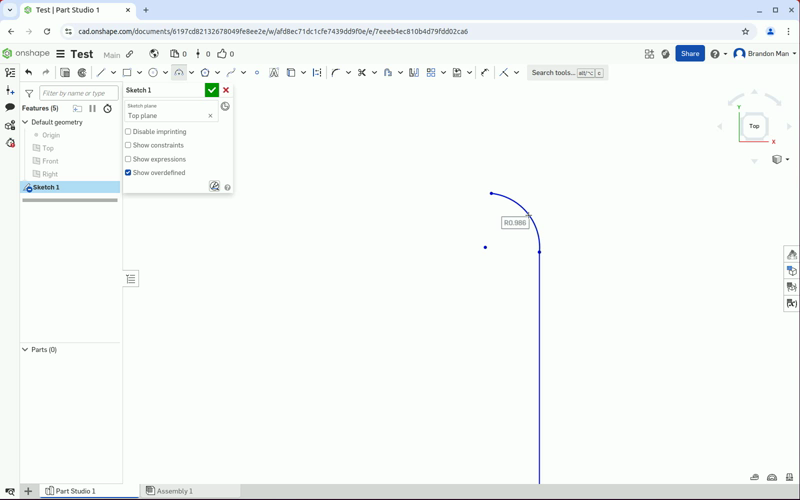
scroll(-6)
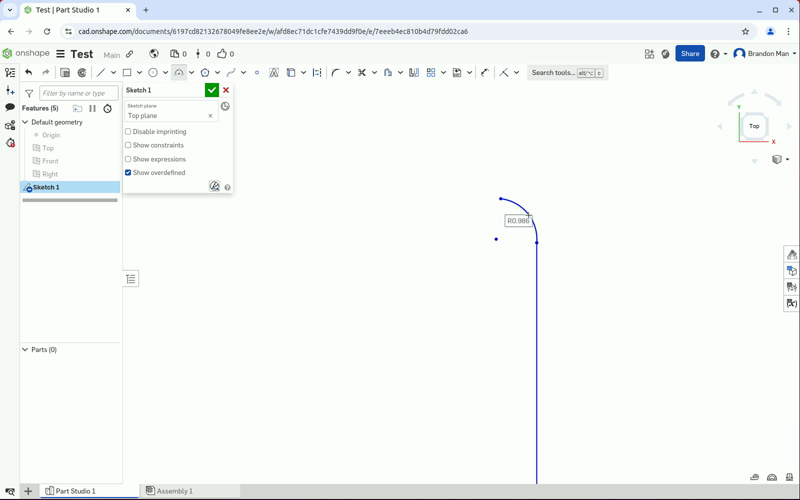
scroll(-6)
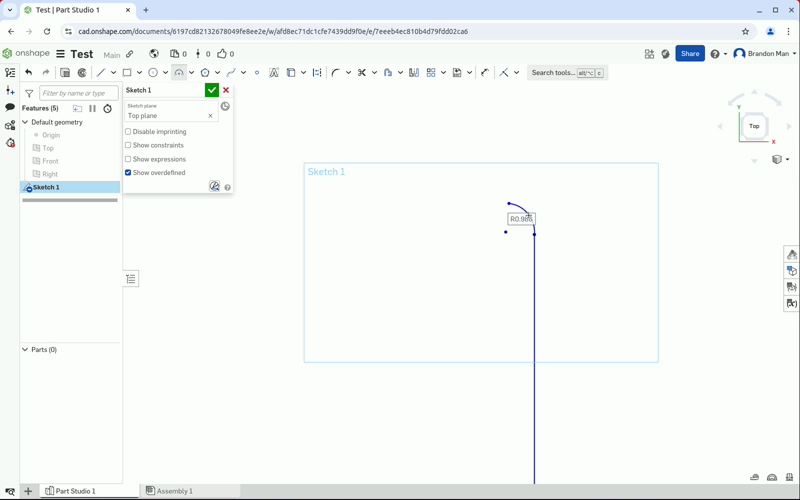
scroll(-6)
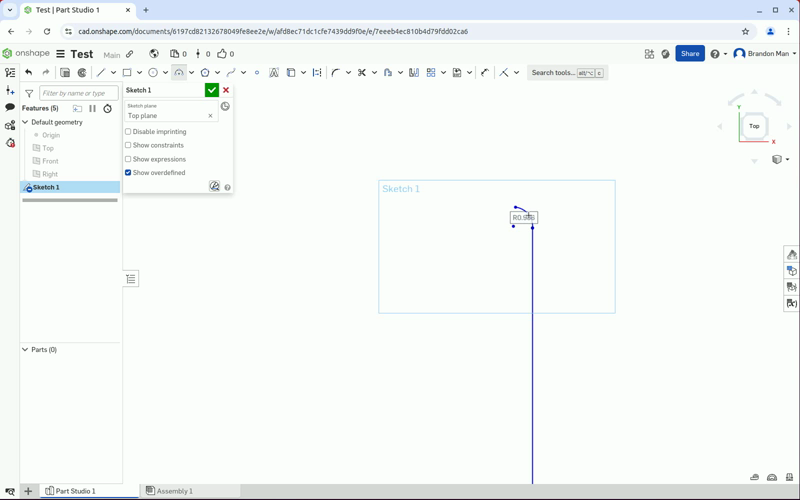
scroll(-6)
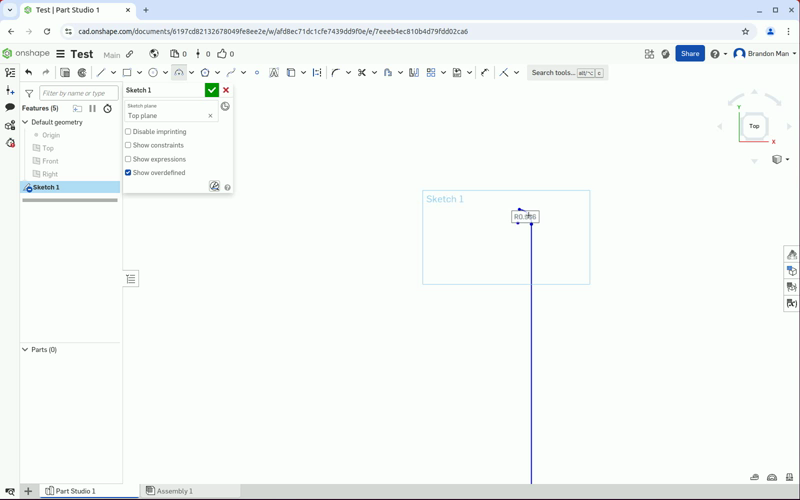
scroll(-6)
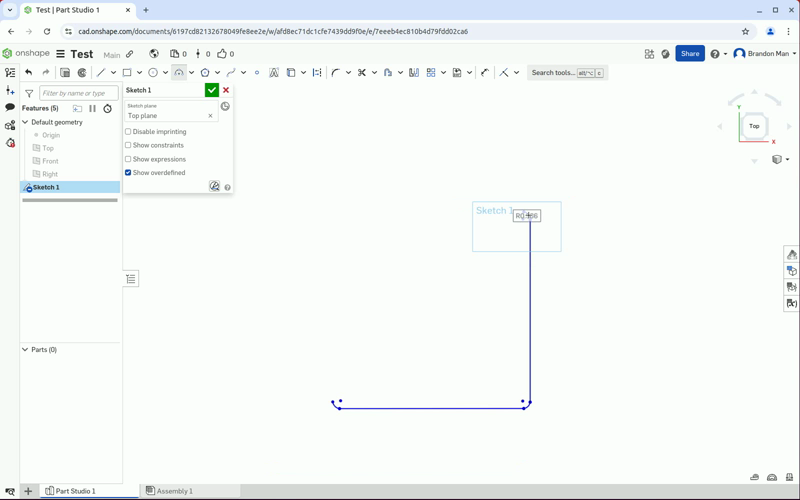
scroll(-6)
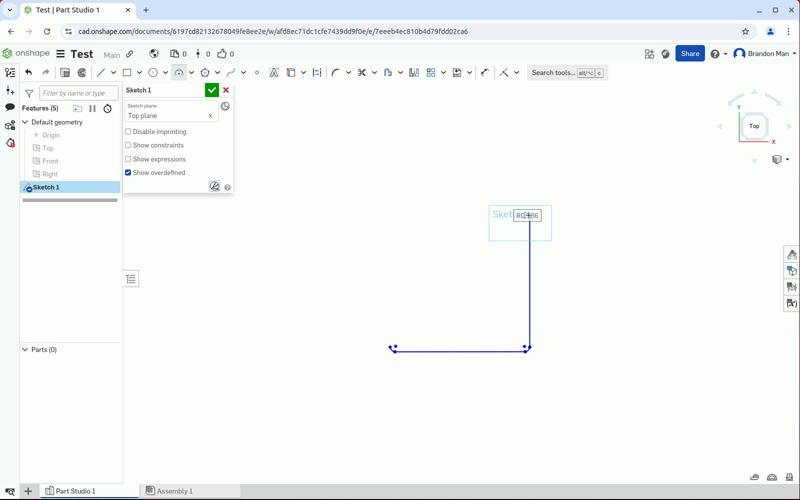
key_up(shift)
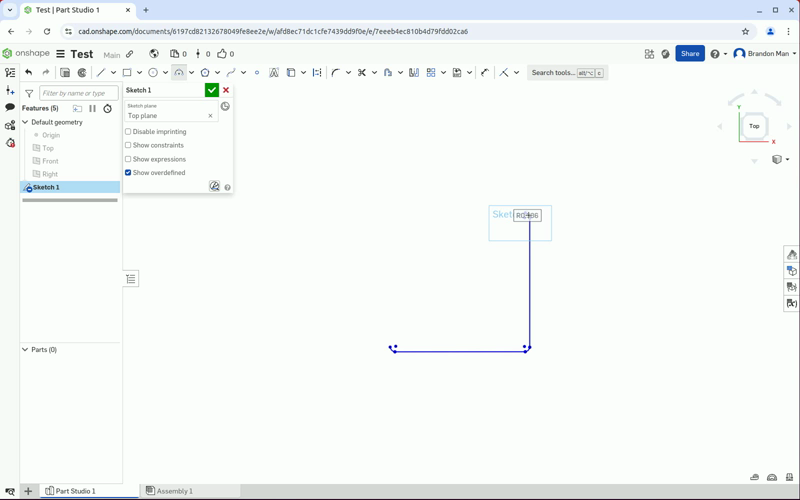
key(esc)
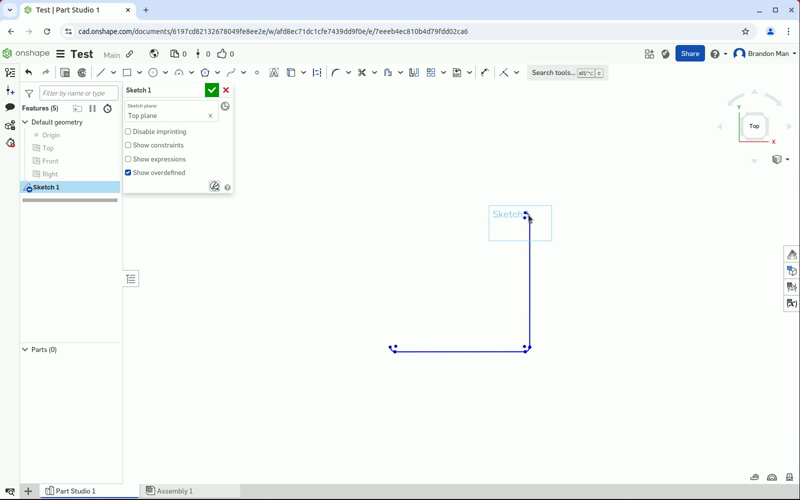
key(l)
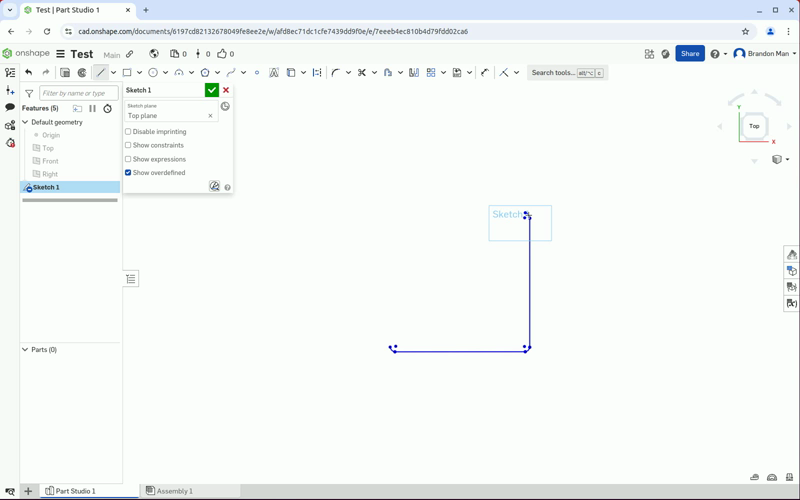
mouse_move(525, 212)
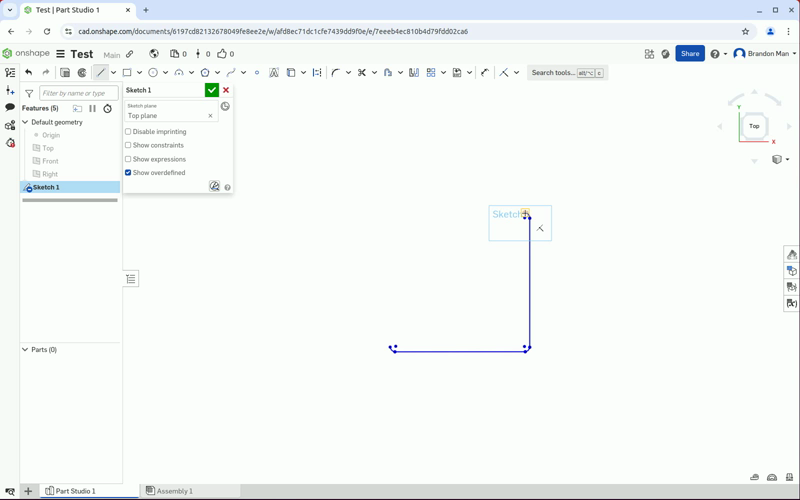
scroll(6)
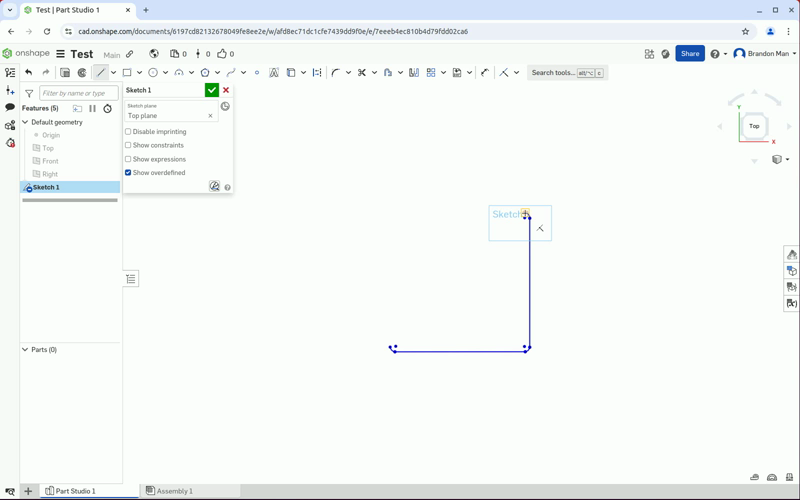
scroll(6)
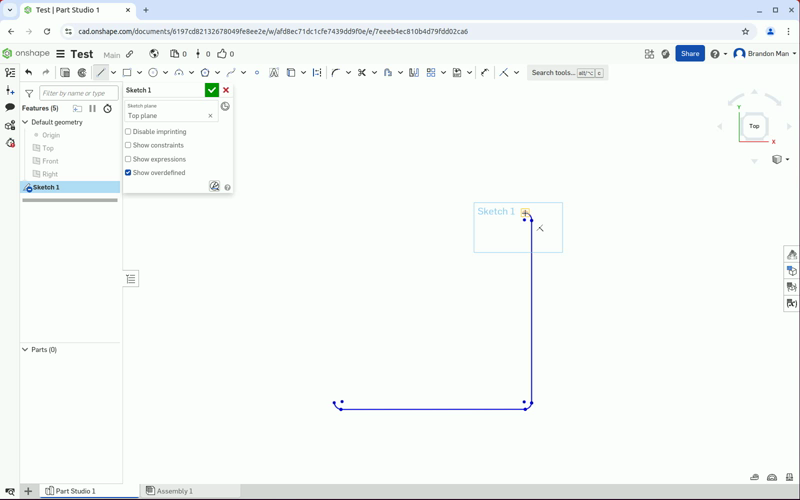
scroll(6)
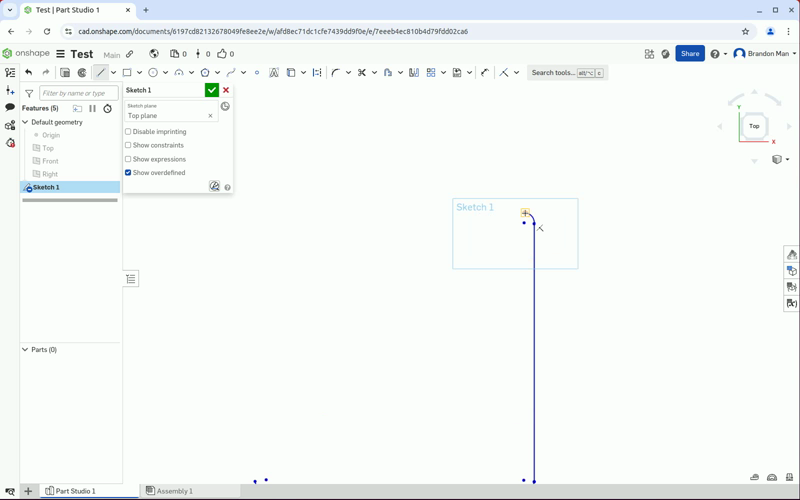
scroll(6)
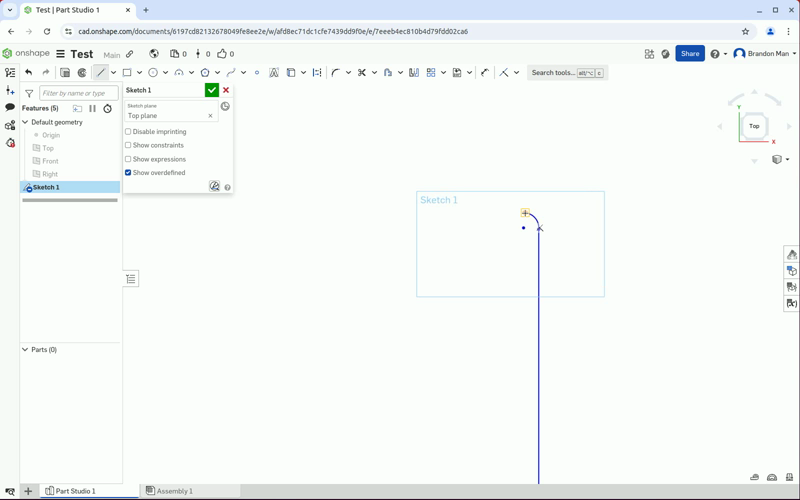
scroll(6)
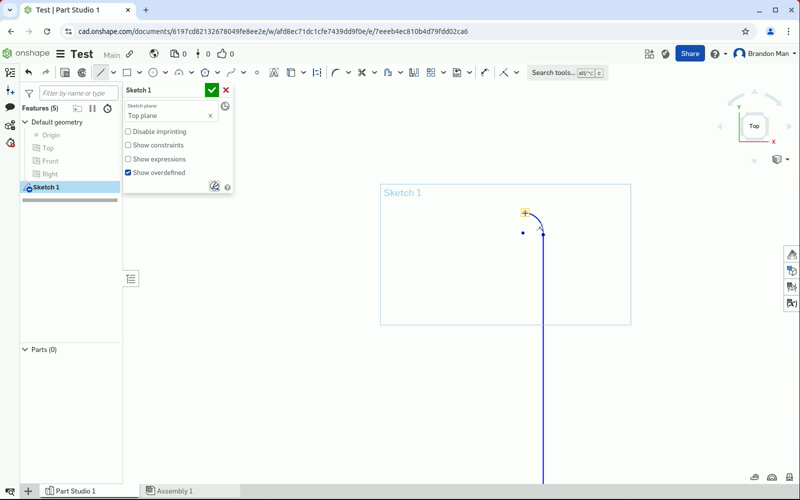
scroll(6)
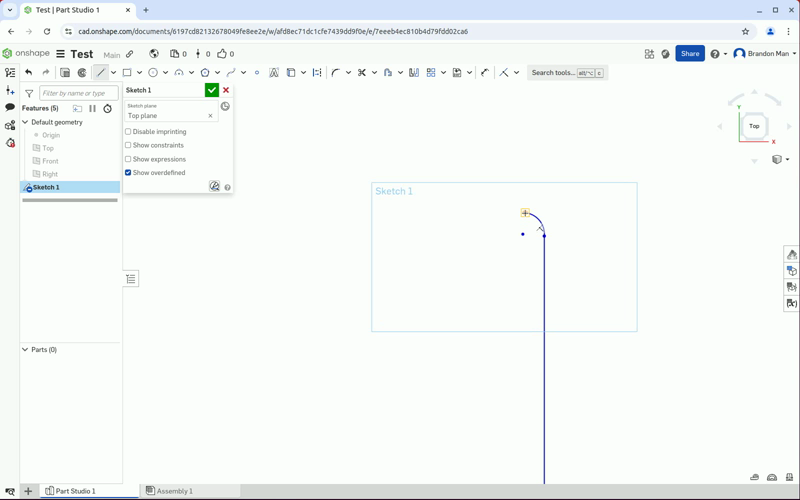
scroll(6)
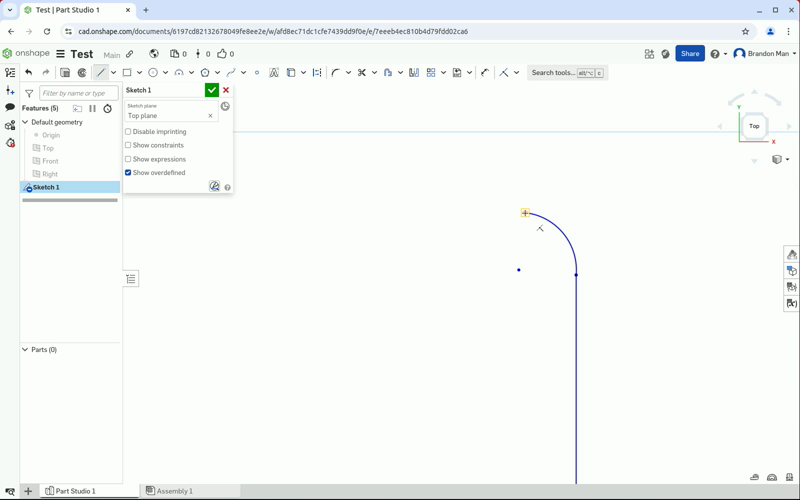
click(525, 212)
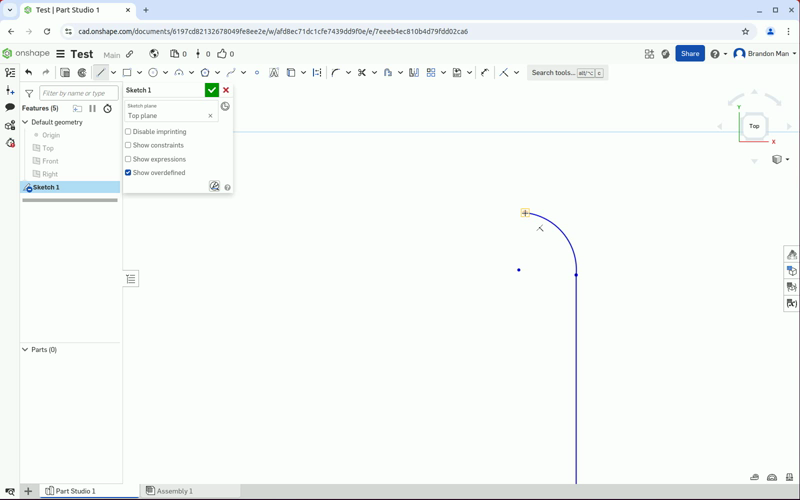
scroll(-6)
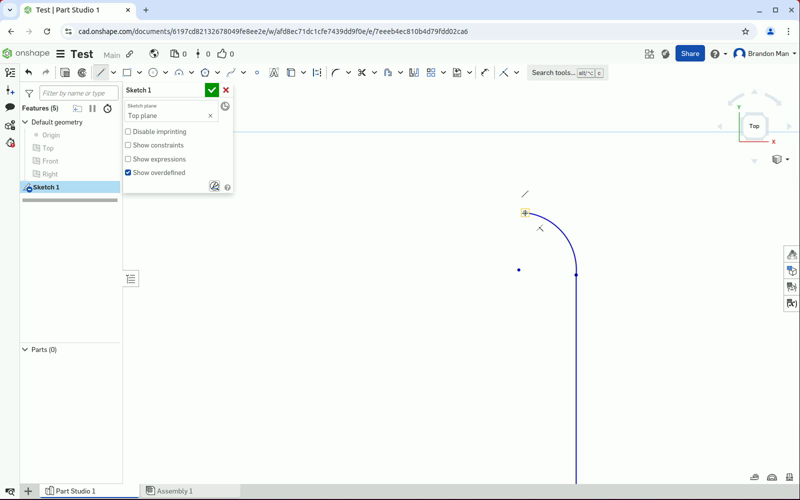
scroll(-6)
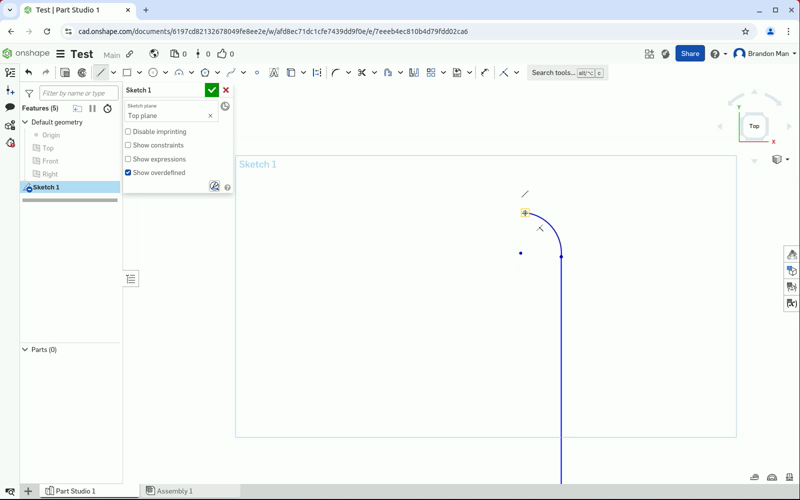
scroll(-6)
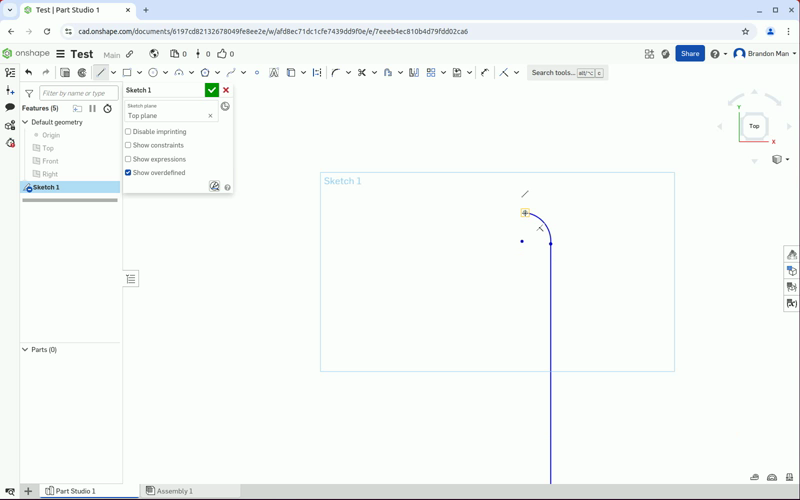
scroll(-6)
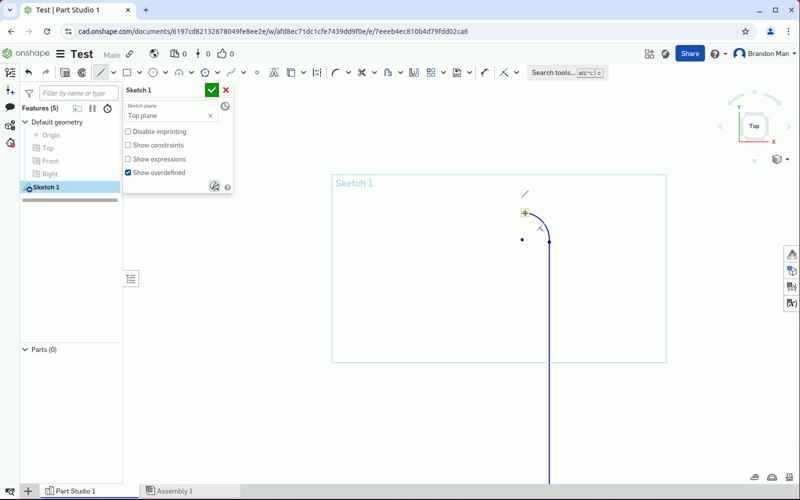
scroll(-6)
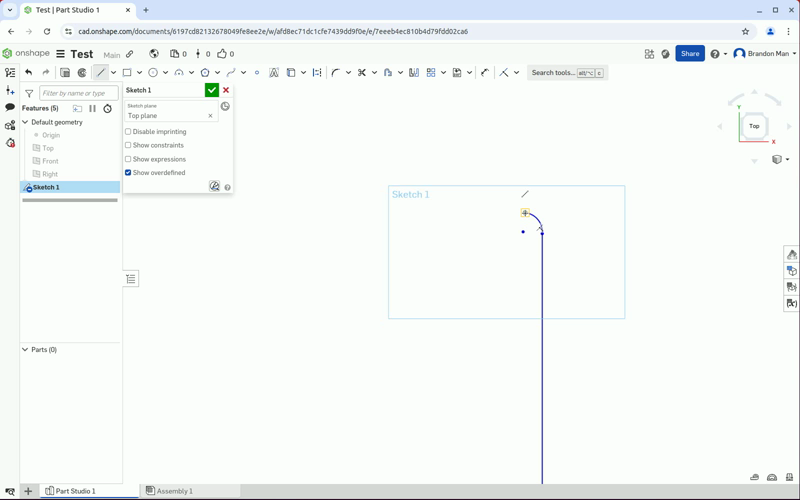
scroll(-6)
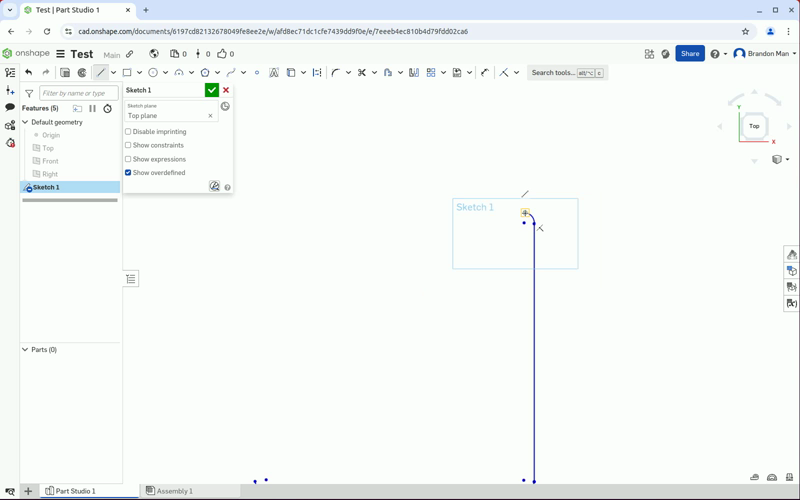
scroll(-6)
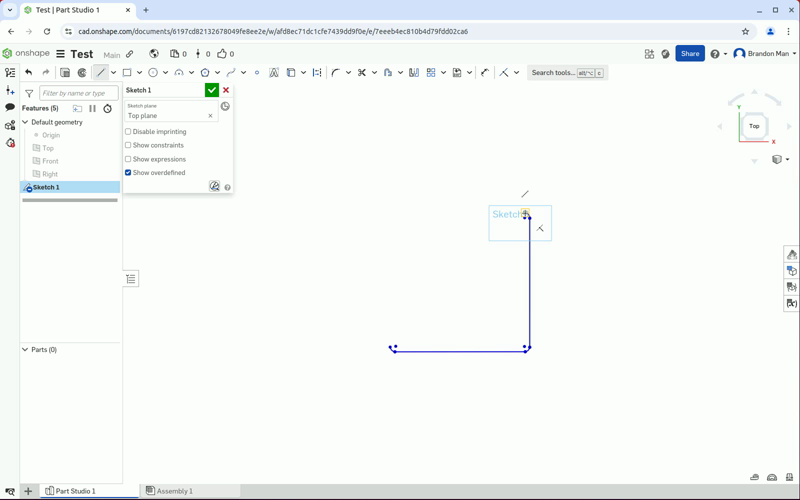
key_down(shift)
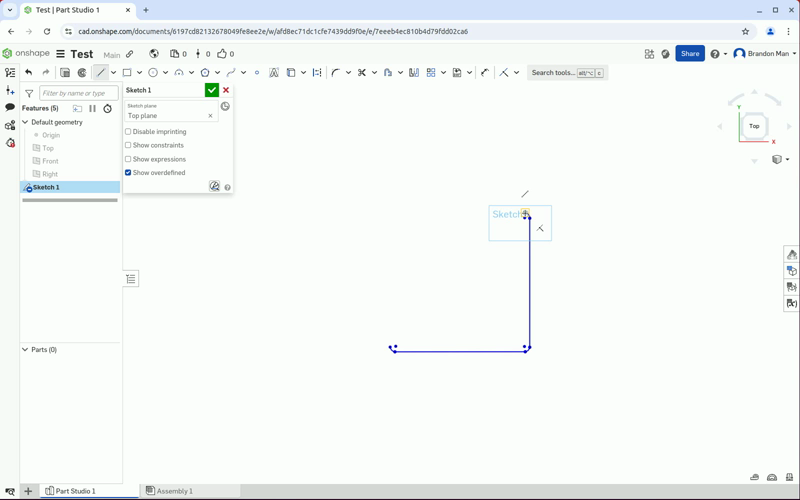
mouse_move(394, 212)
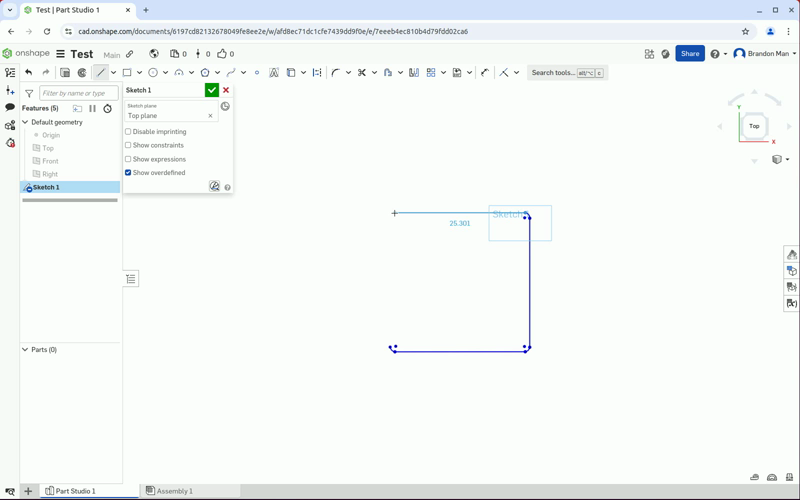
click(394, 212)
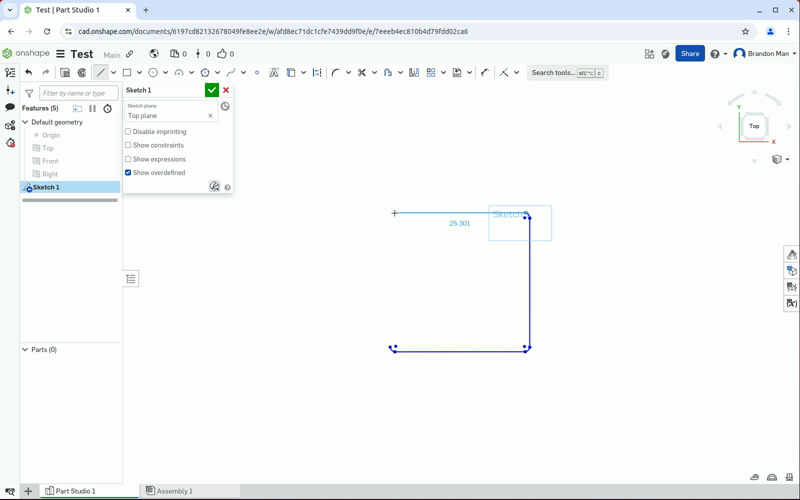
key_up(shift)
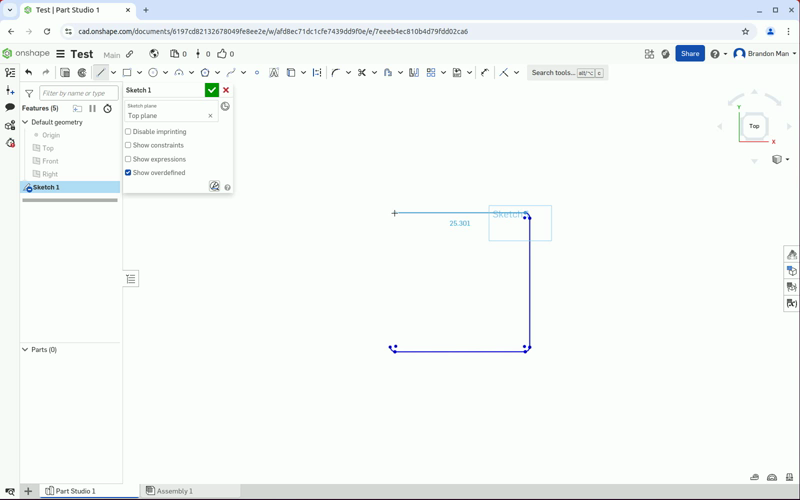
key(esc)
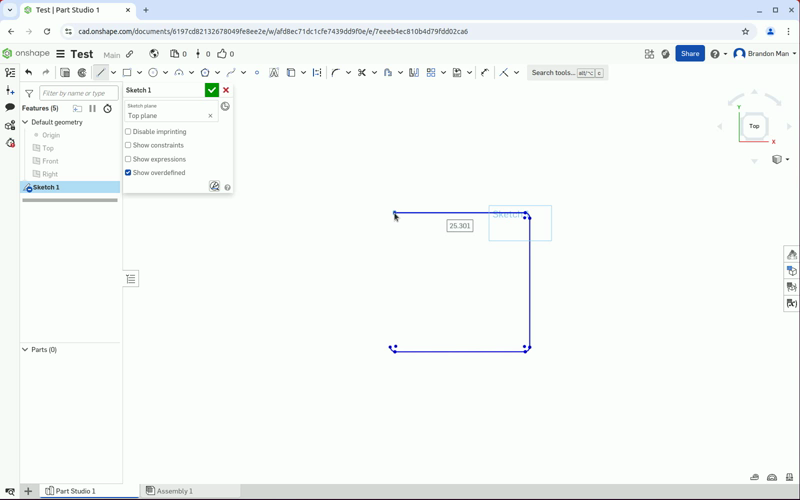
key(a)
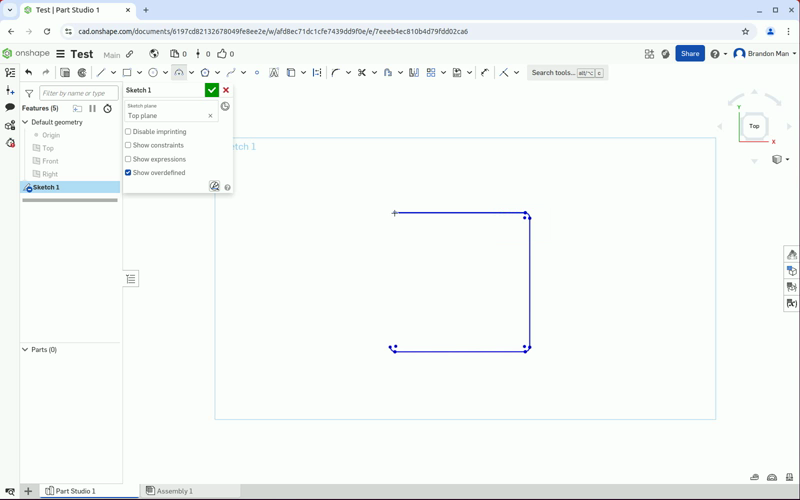
mouse_move(394, 212)
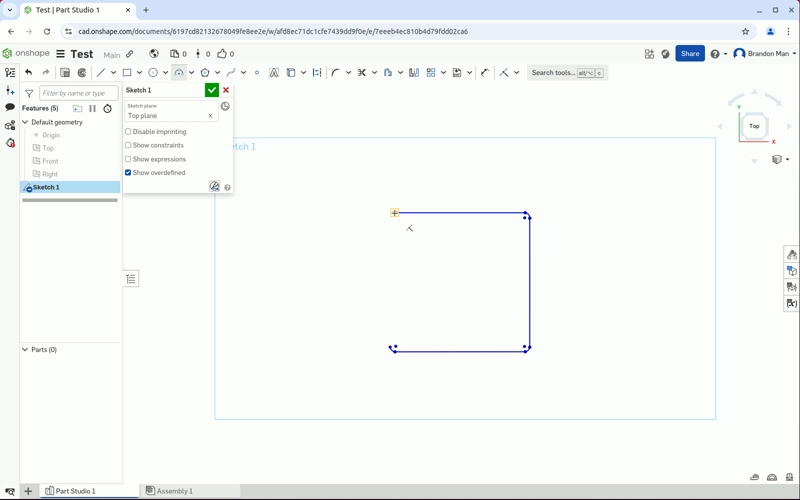
click(394, 212)
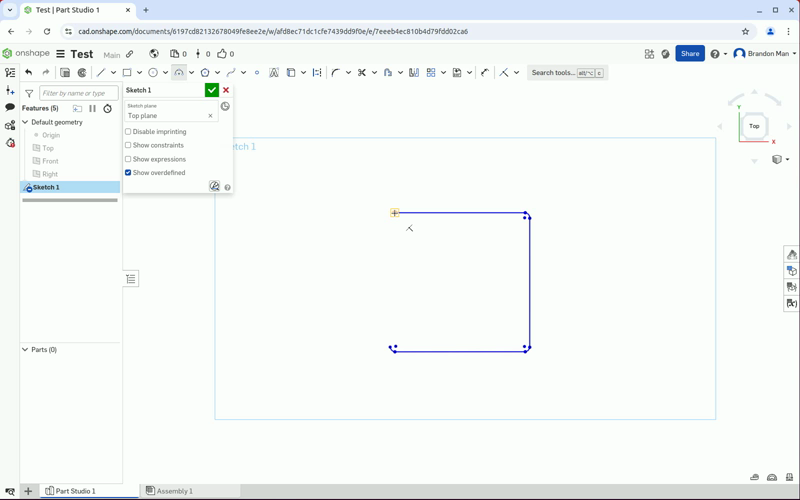
key_down(shift)
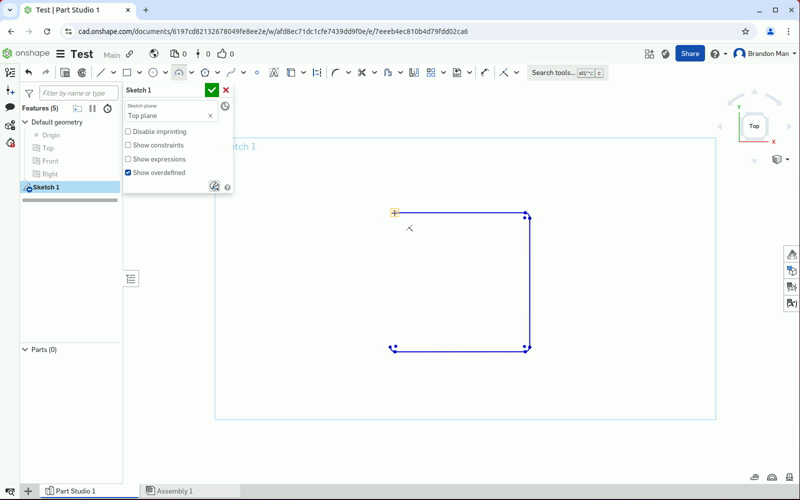
mouse_move(390, 218)
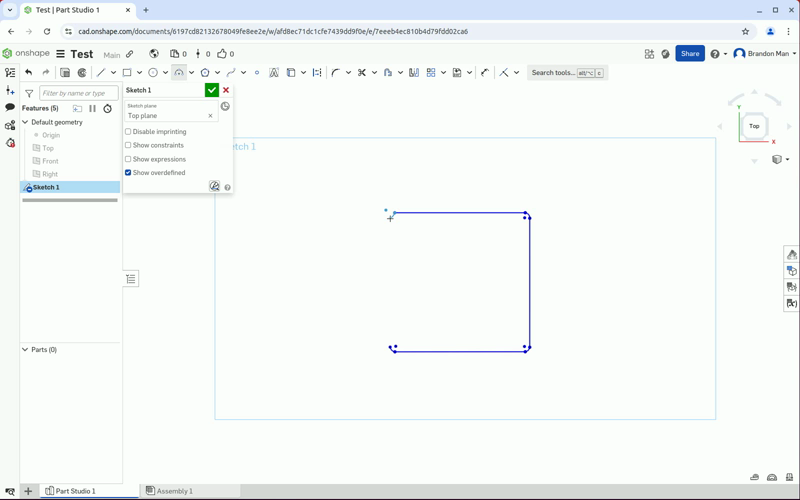
scroll(6)
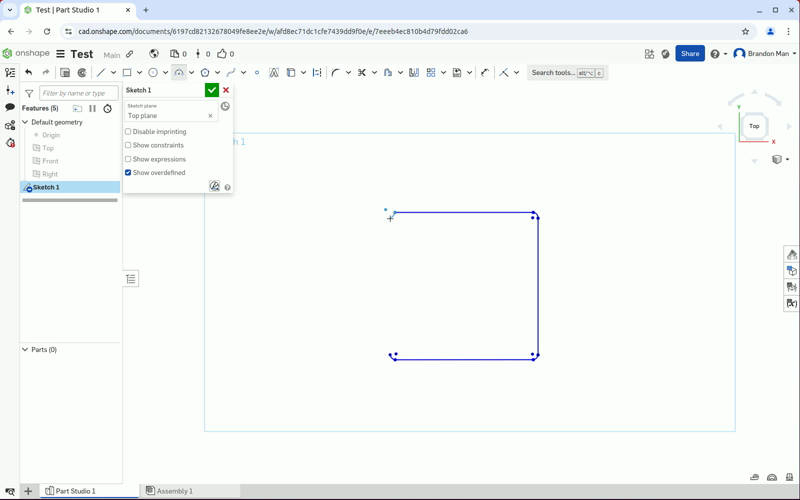
scroll(6)
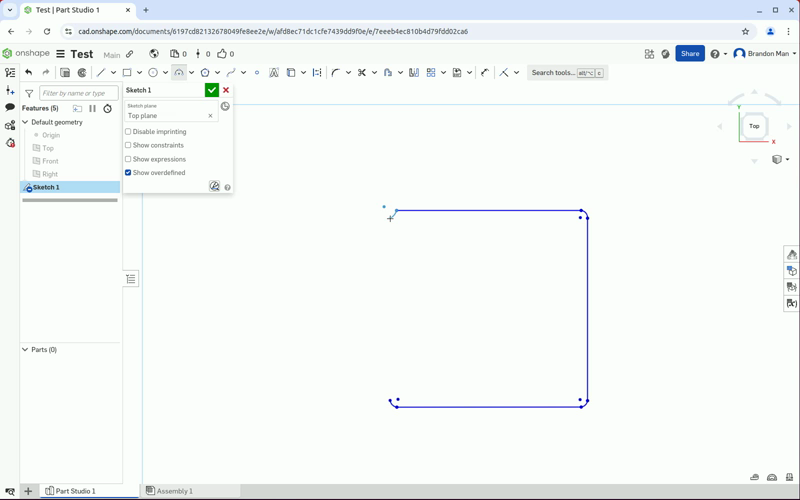
scroll(6)
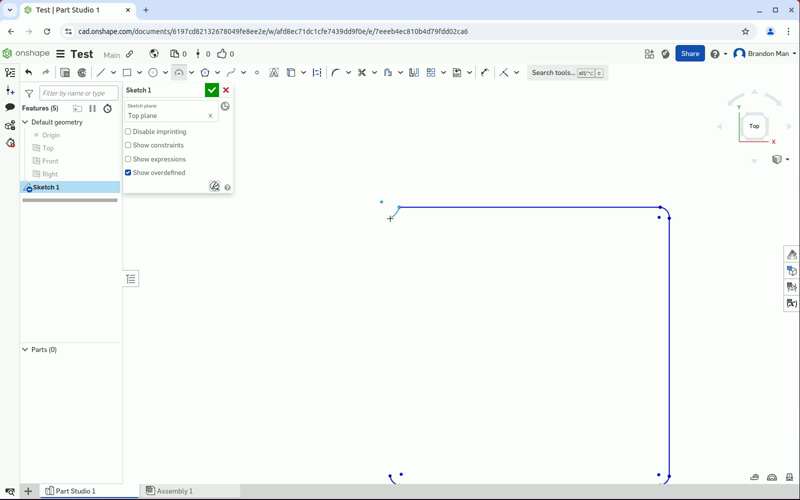
scroll(6)
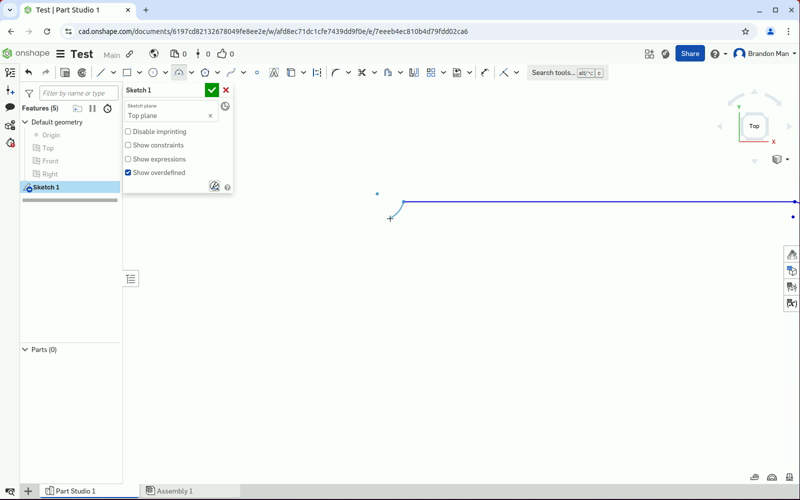
scroll(6)
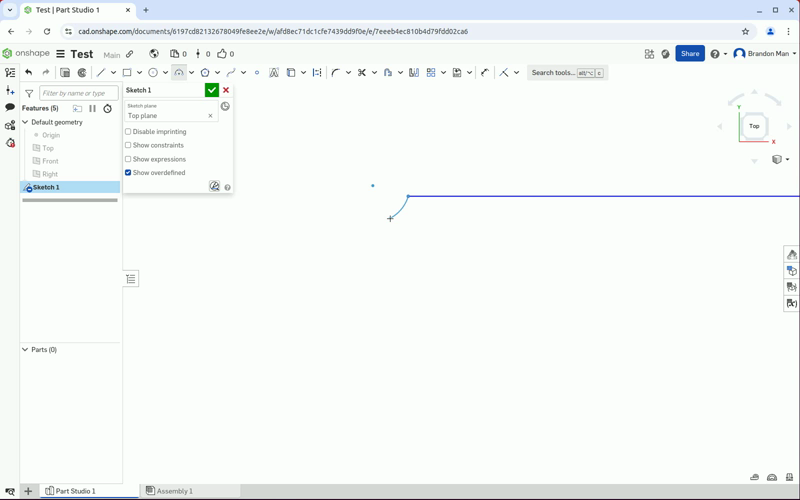
scroll(6)
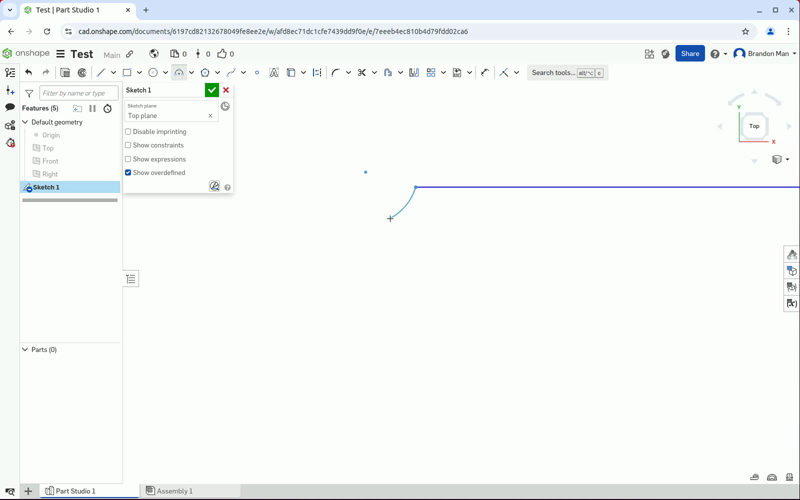
scroll(6)
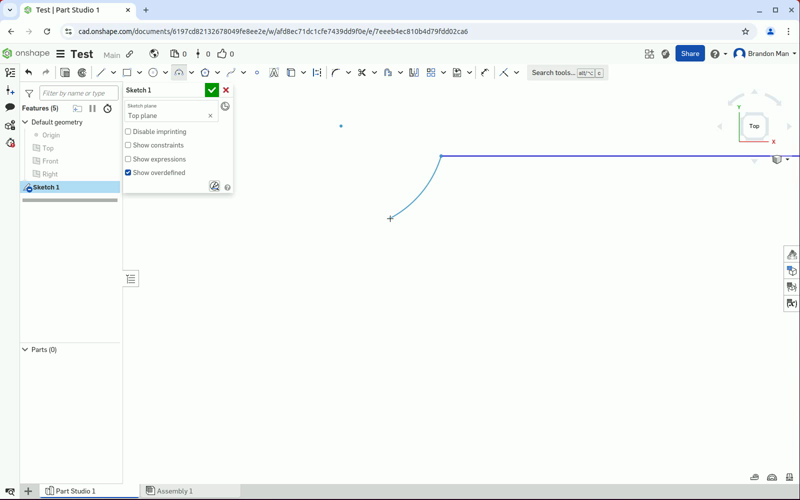
click(390, 218)
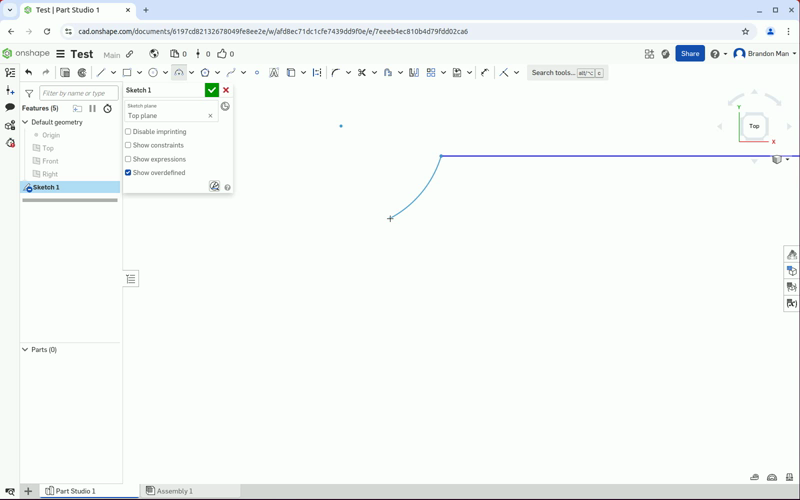
scroll(-6)
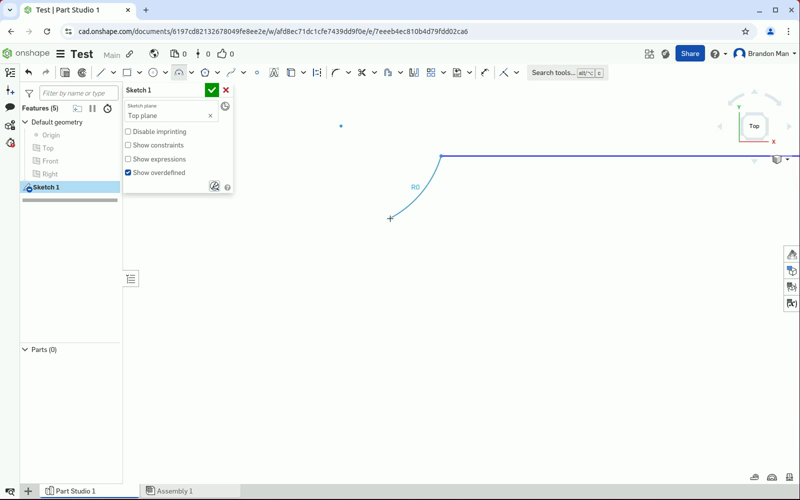
scroll(-6)
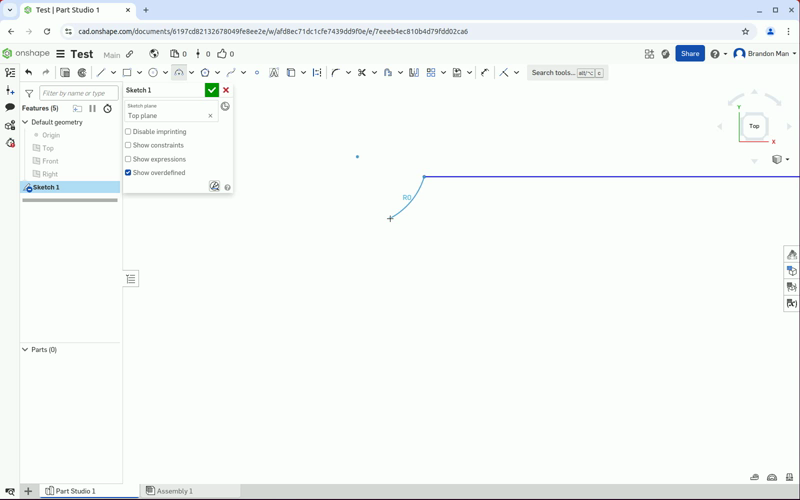
scroll(-6)
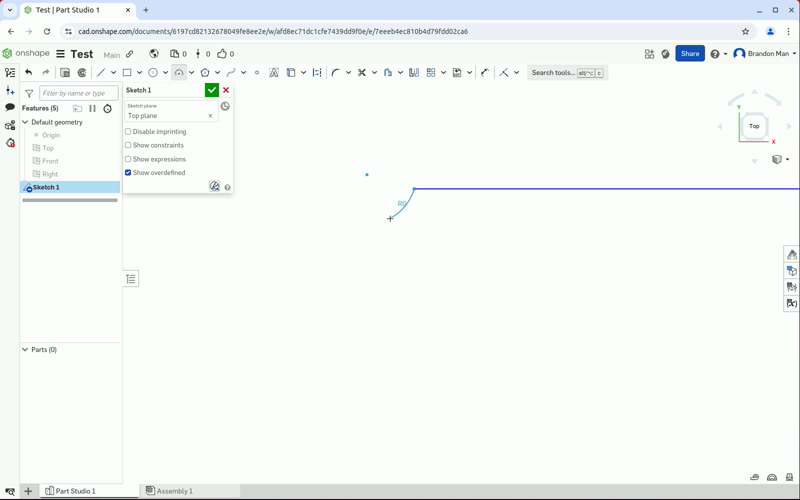
scroll(-6)
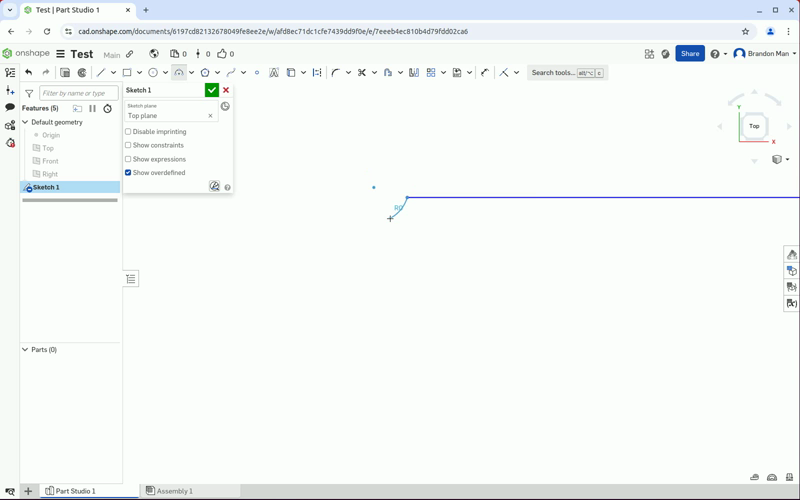
scroll(-6)
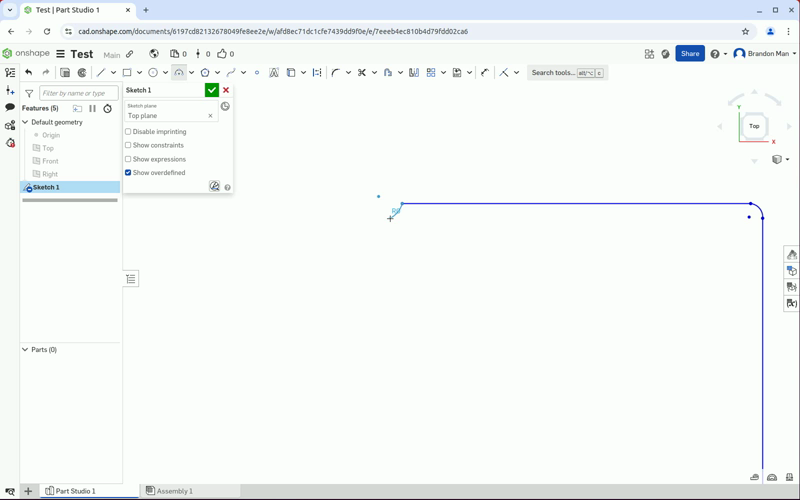
scroll(-6)
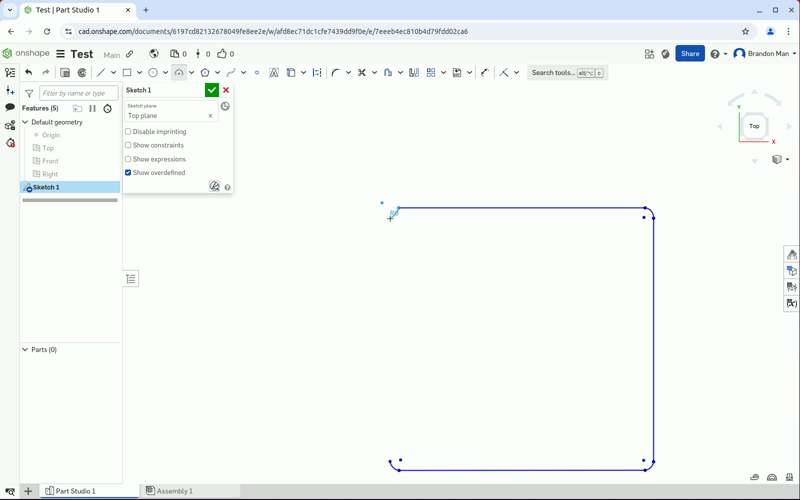
scroll(-6)
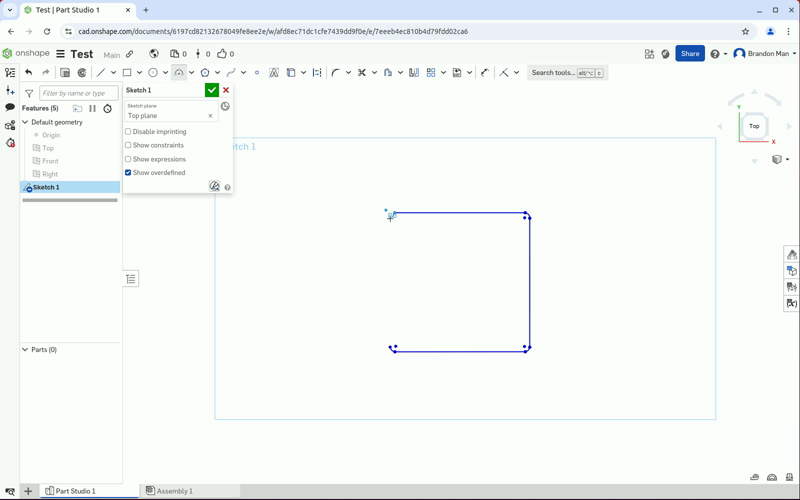
mouse_move(391, 214)
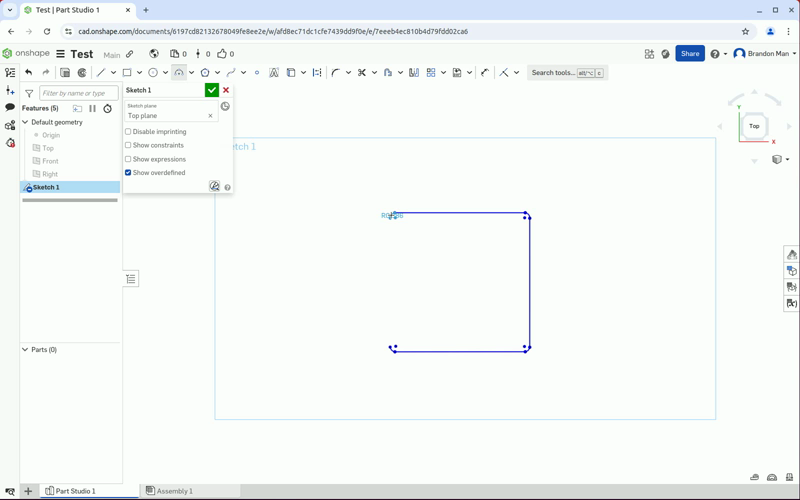
scroll(6)
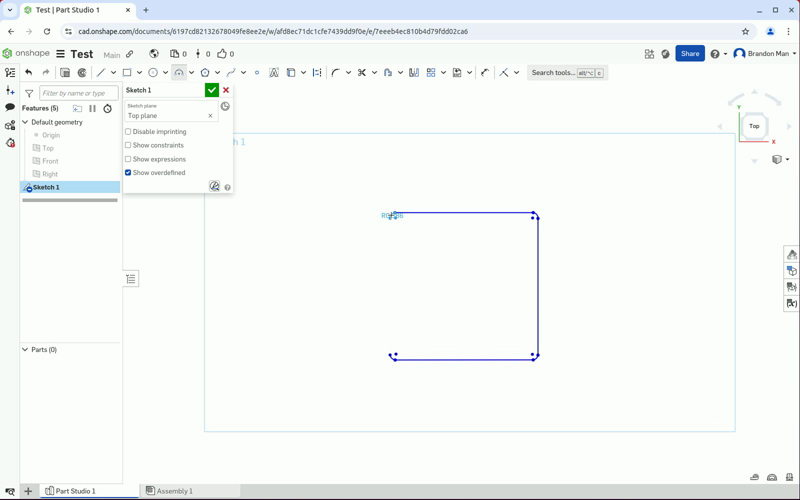
scroll(6)
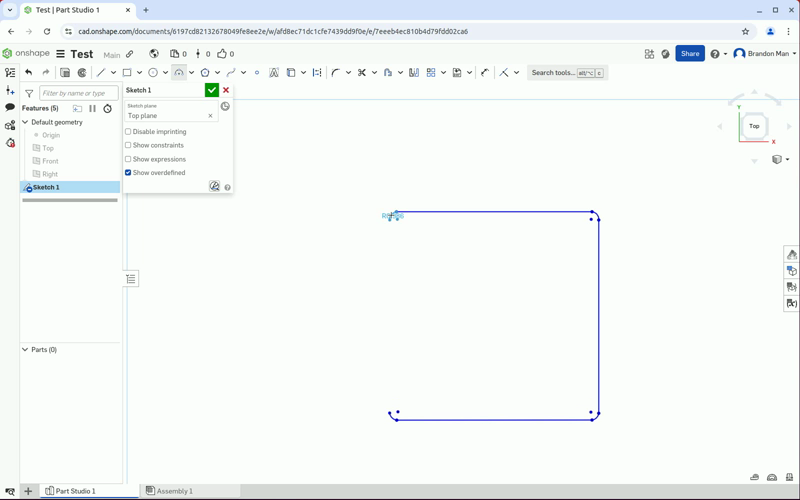
scroll(6)
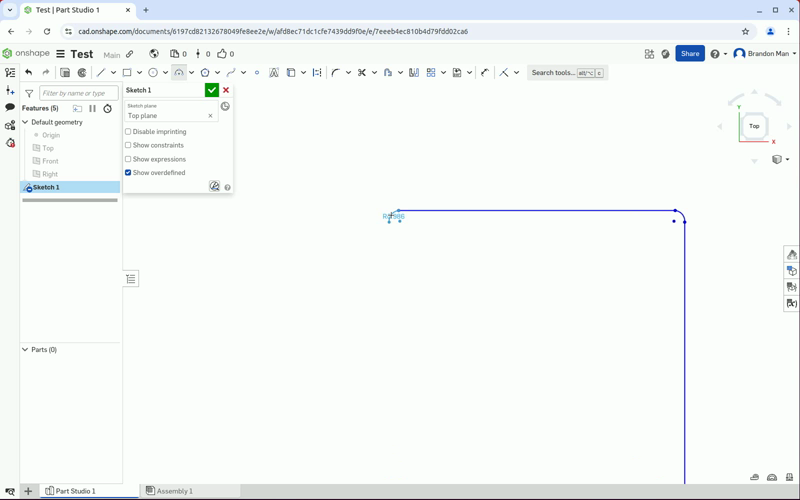
scroll(6)
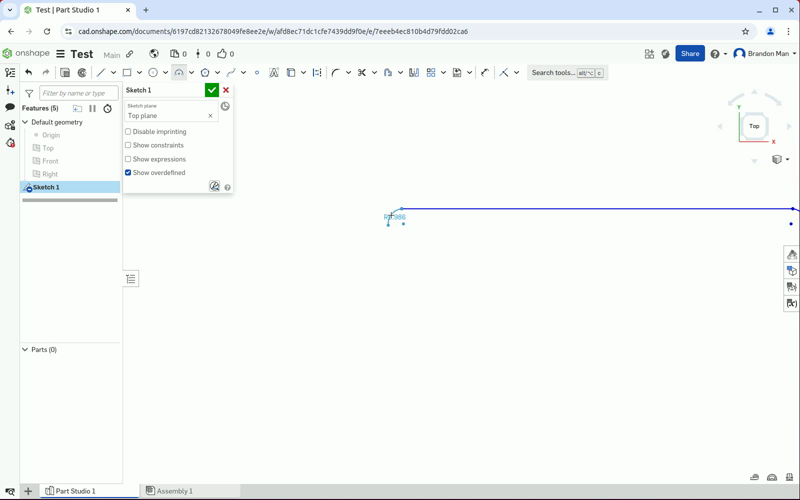
scroll(6)
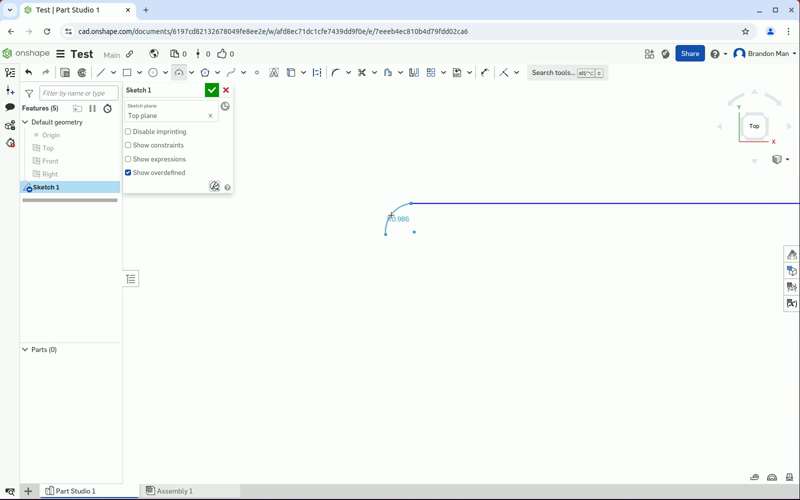
scroll(6)
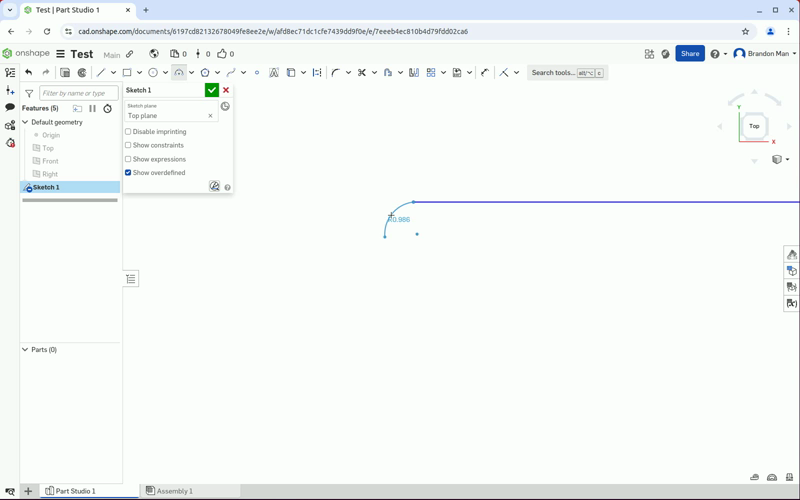
scroll(6)
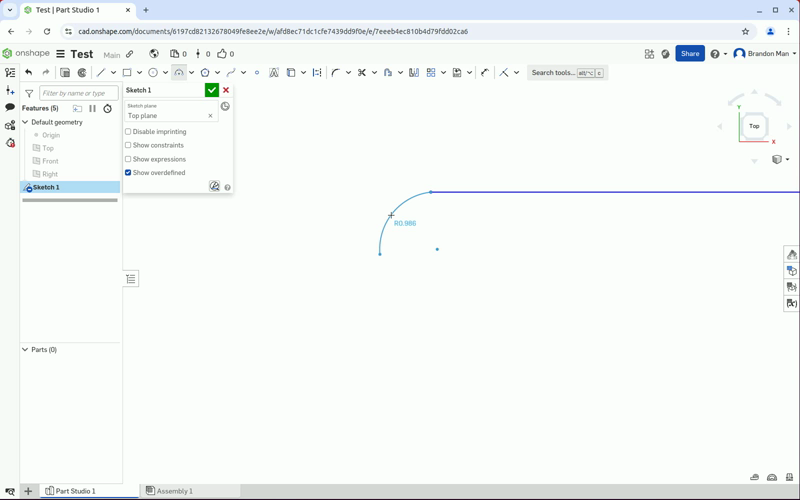
click(391, 214)
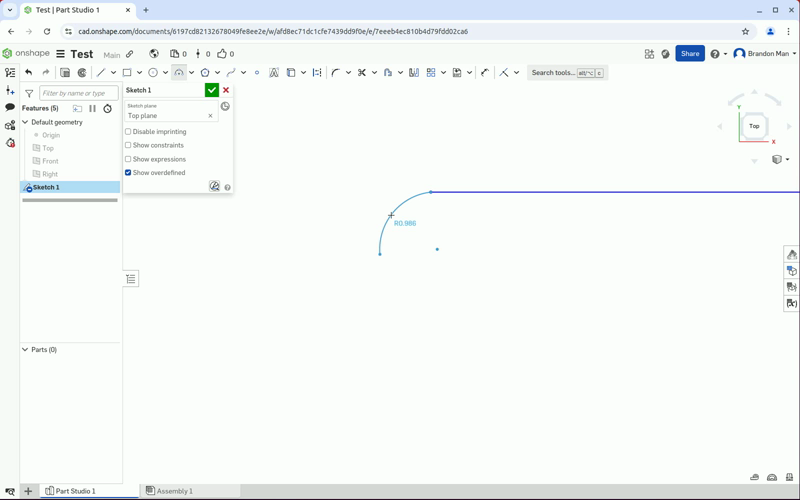
scroll(-6)
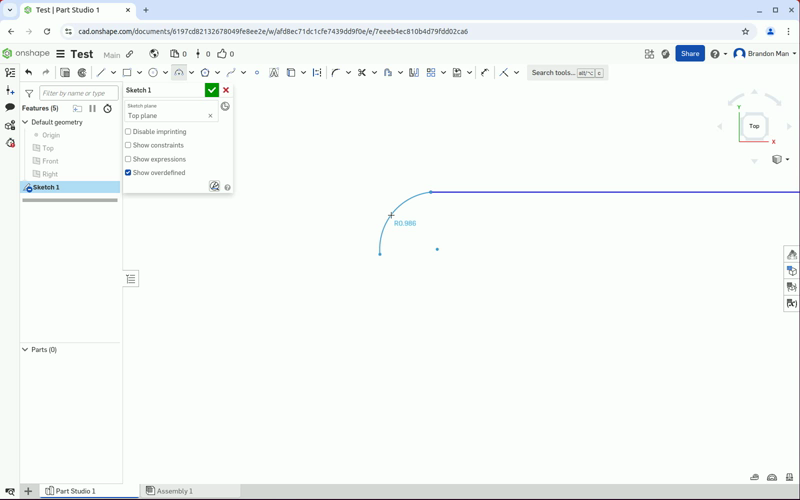
scroll(-6)
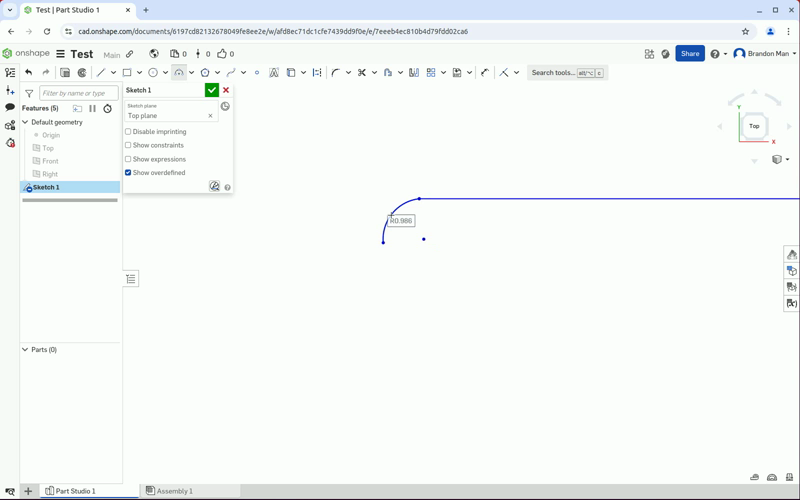
scroll(-6)
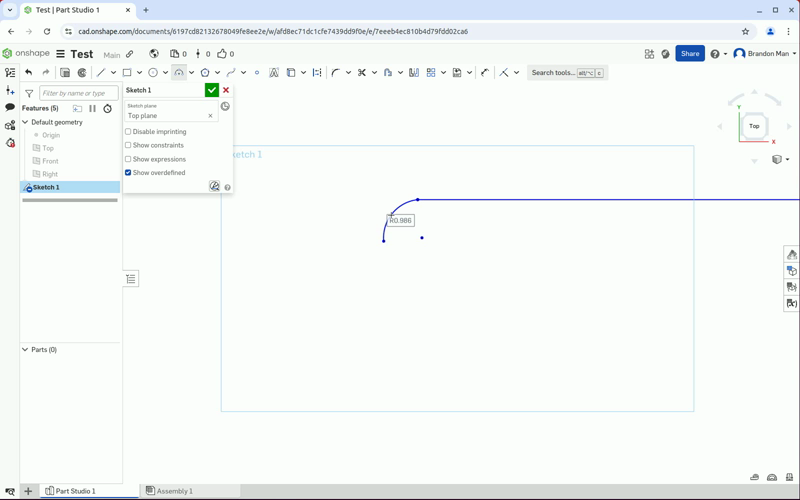
scroll(-6)
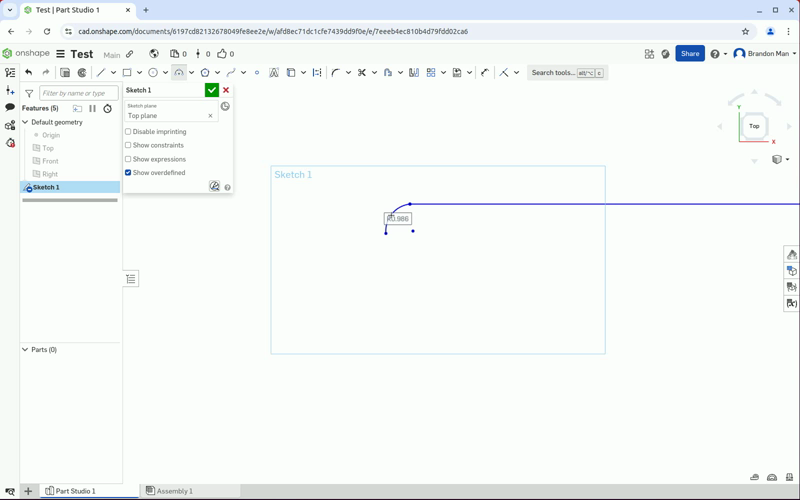
scroll(-6)
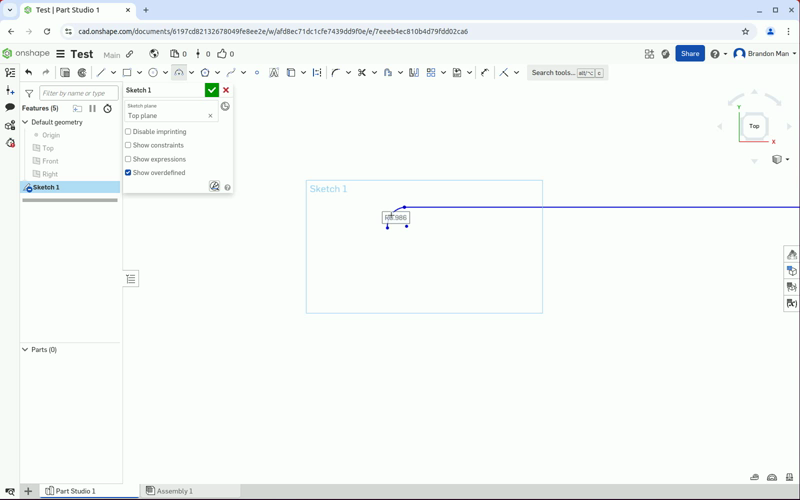
scroll(-6)
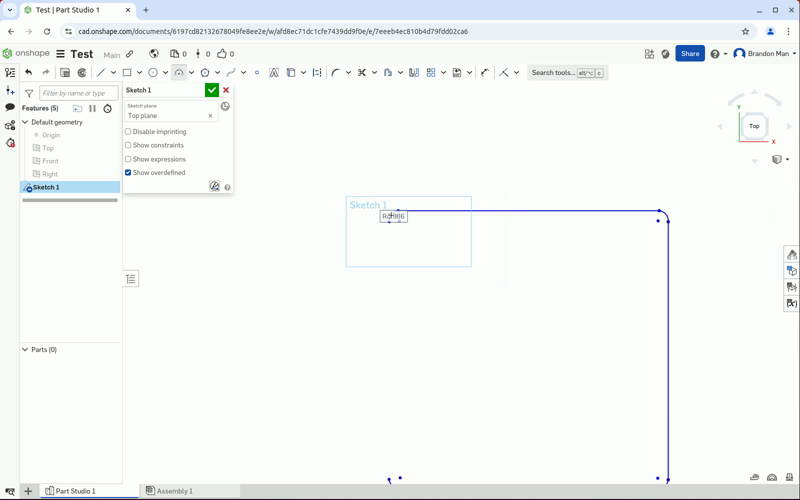
scroll(-6)
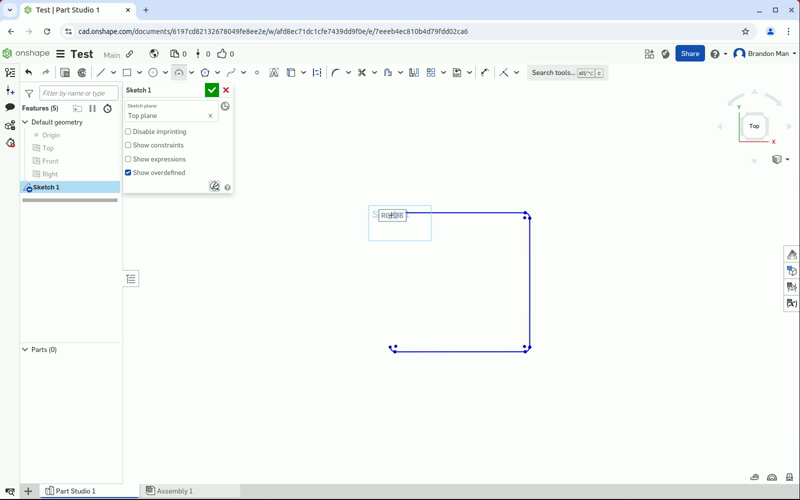
key_up(shift)
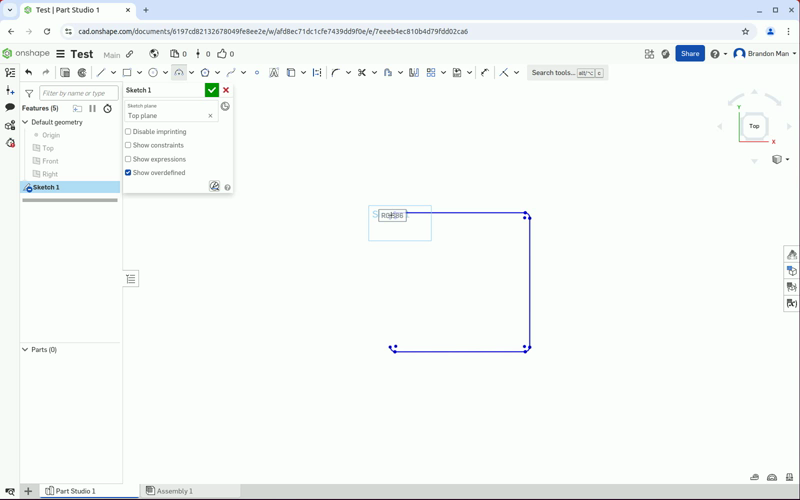
key(esc)
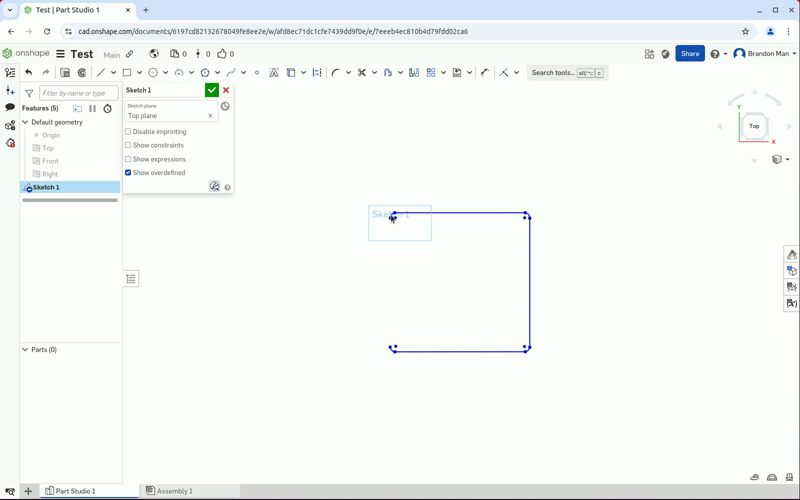
key(l)
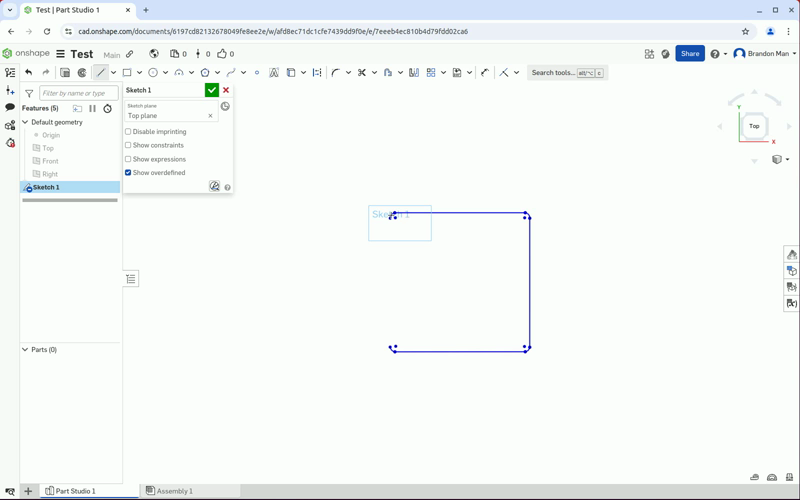
mouse_move(390, 218)
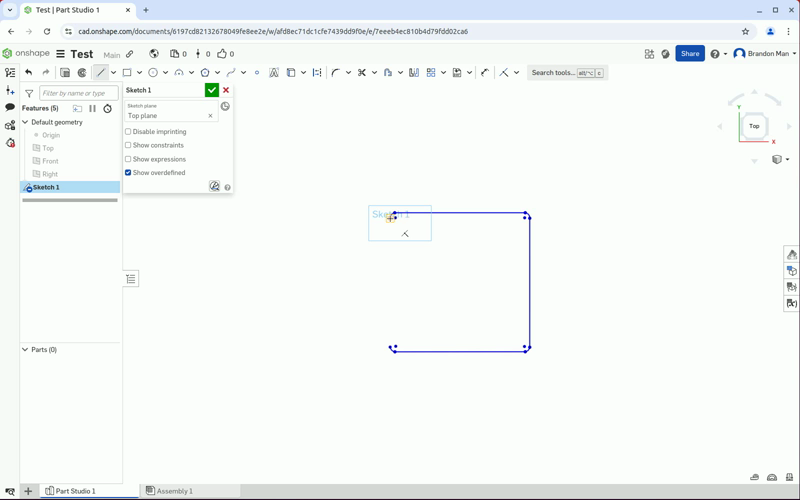
scroll(6)
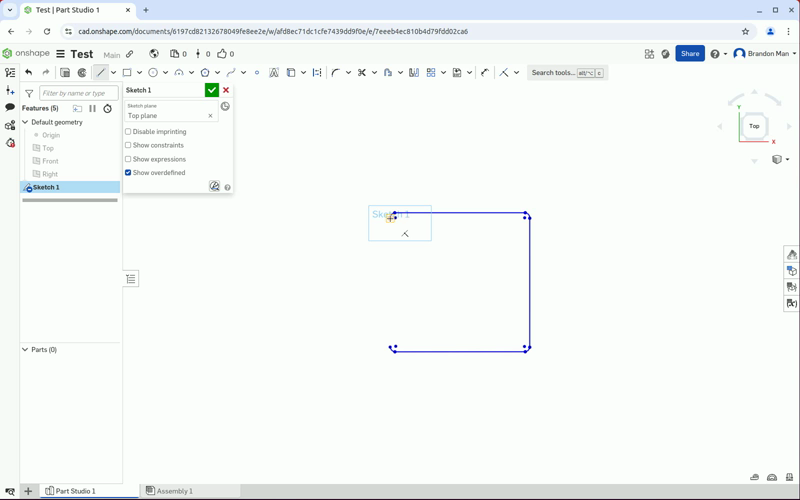
scroll(6)
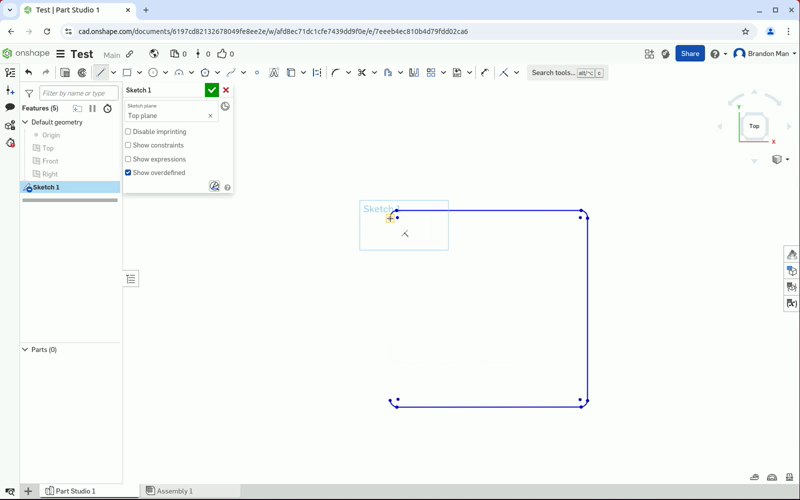
scroll(6)
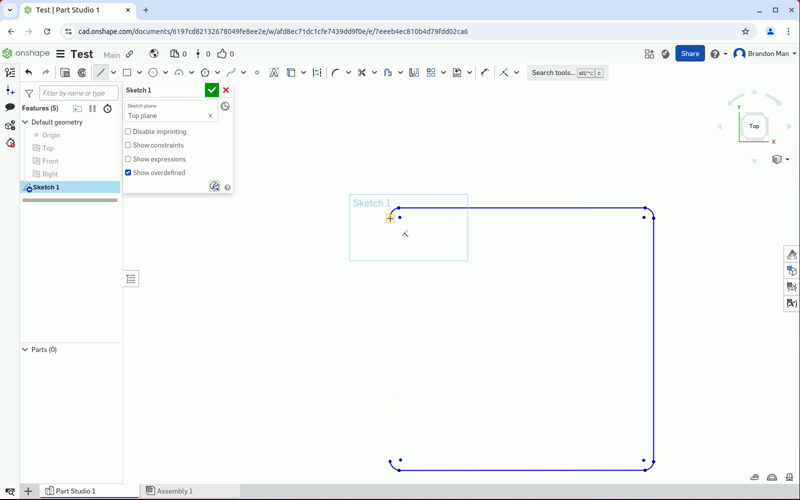
scroll(6)
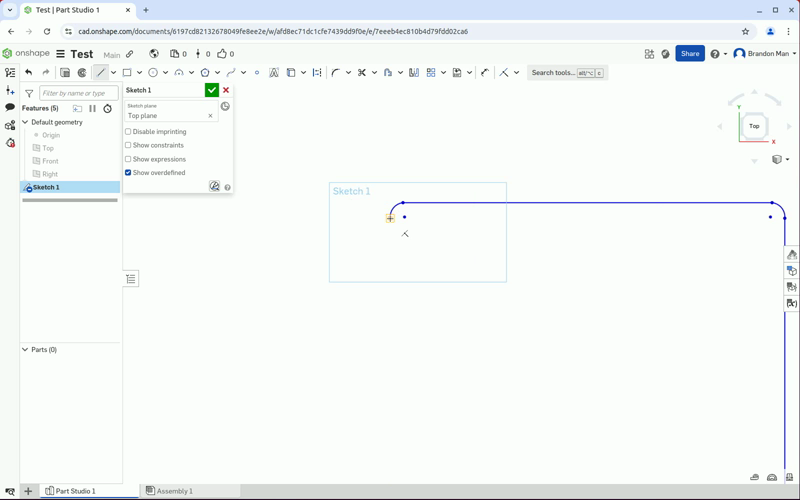
scroll(6)
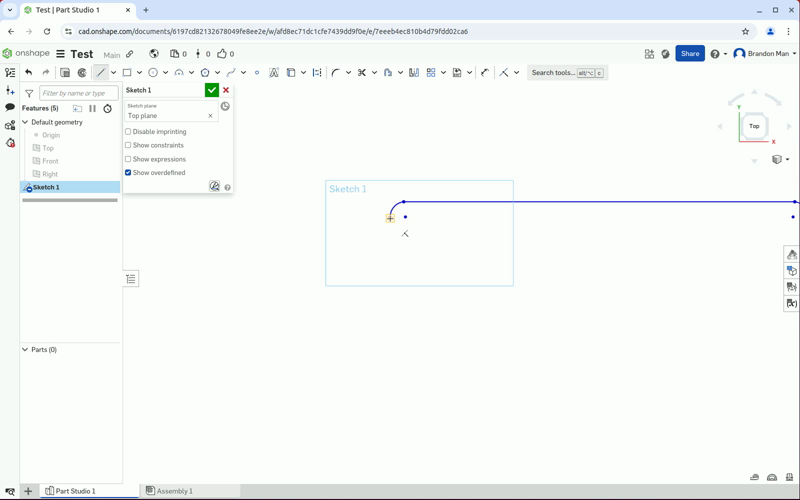
scroll(6)
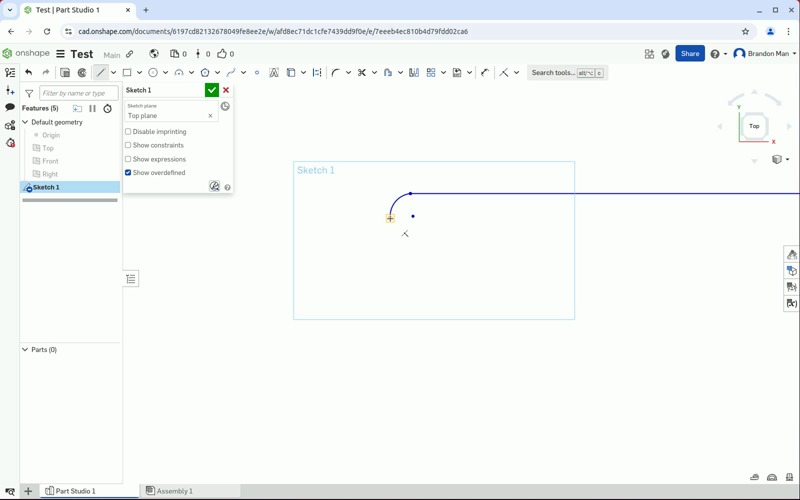
scroll(6)
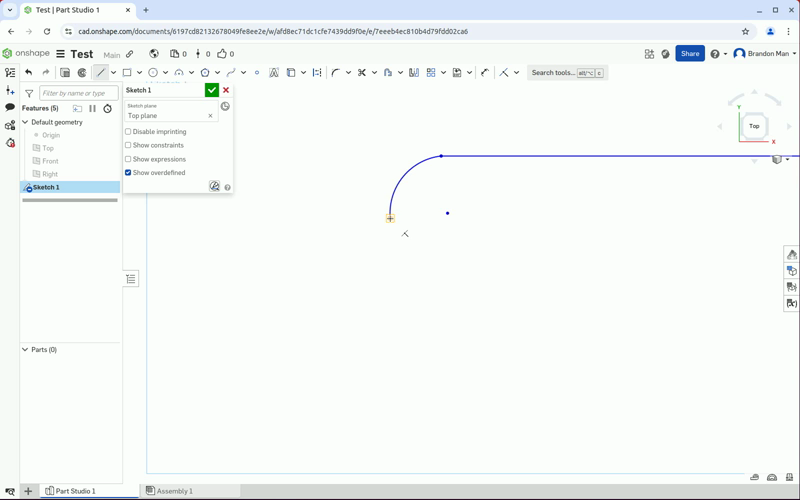
click(390, 218)
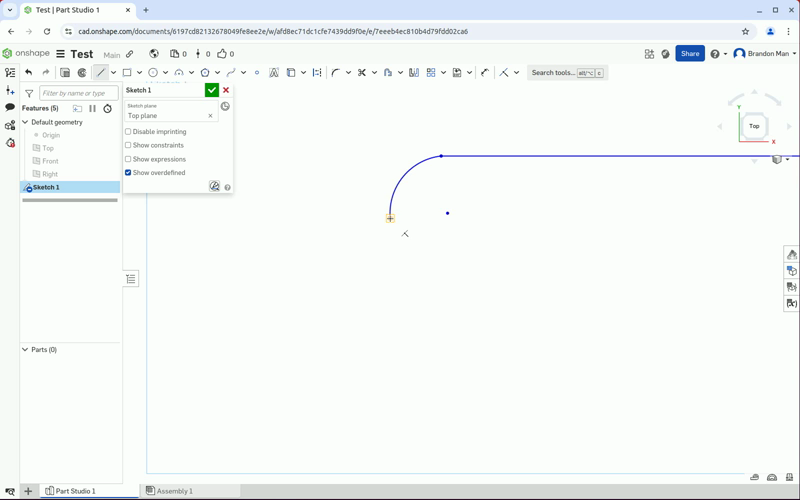
scroll(-6)
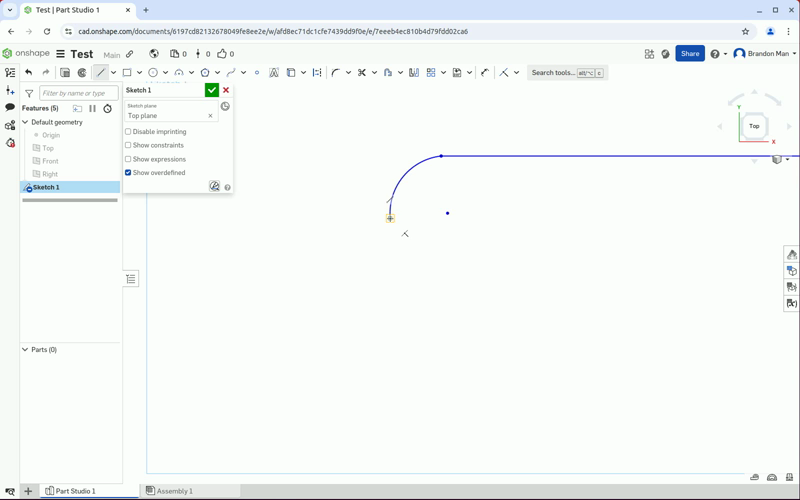
scroll(-6)
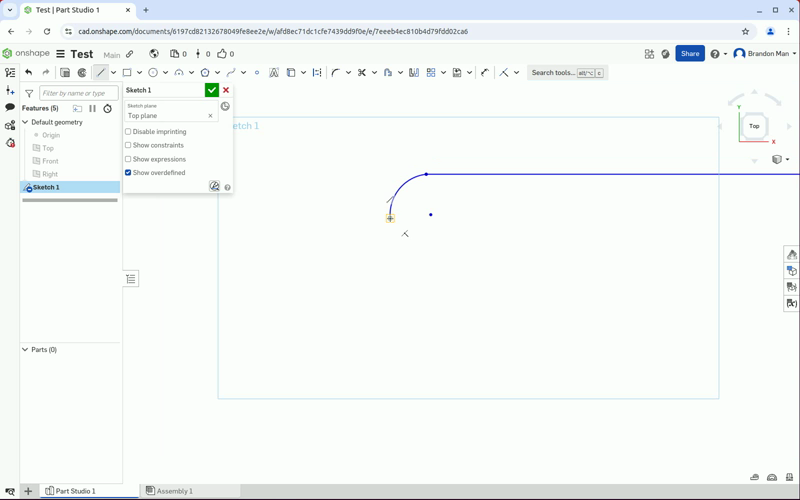
scroll(-6)
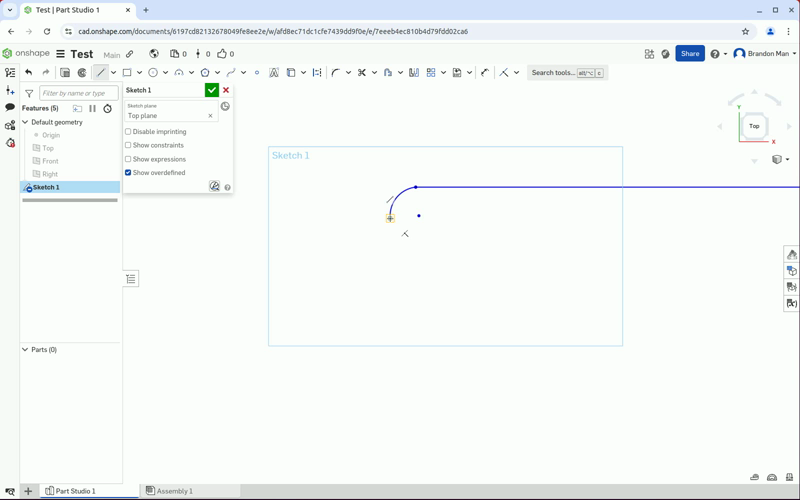
scroll(-6)
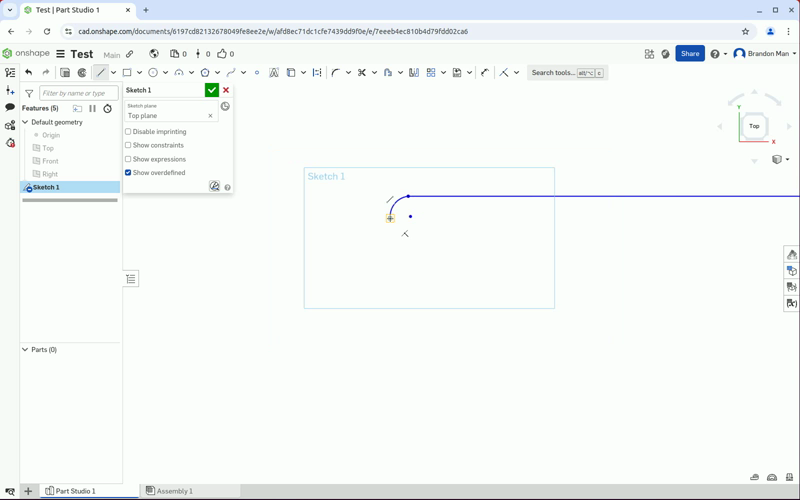
scroll(-6)
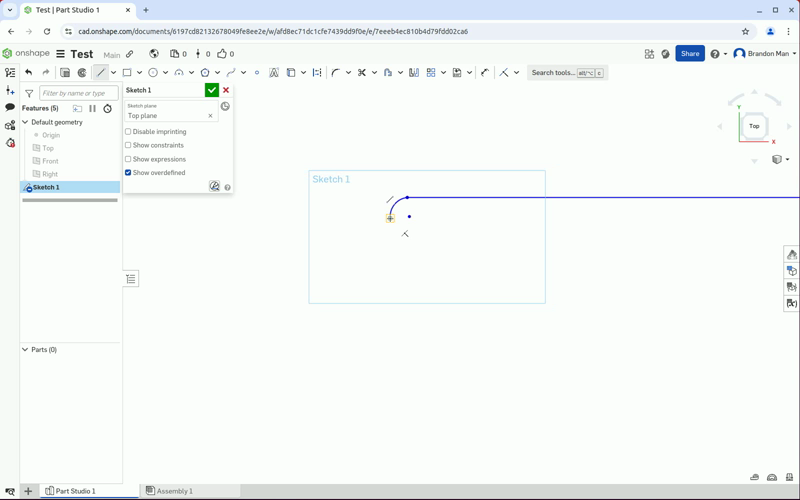
scroll(-6)
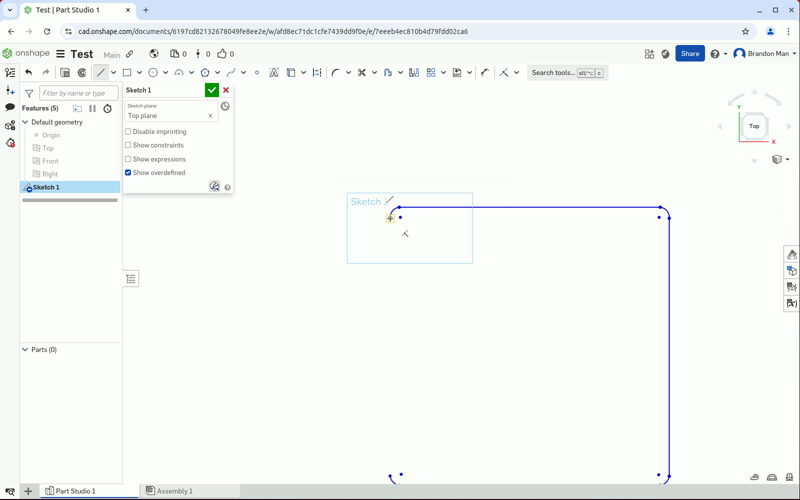
scroll(-6)
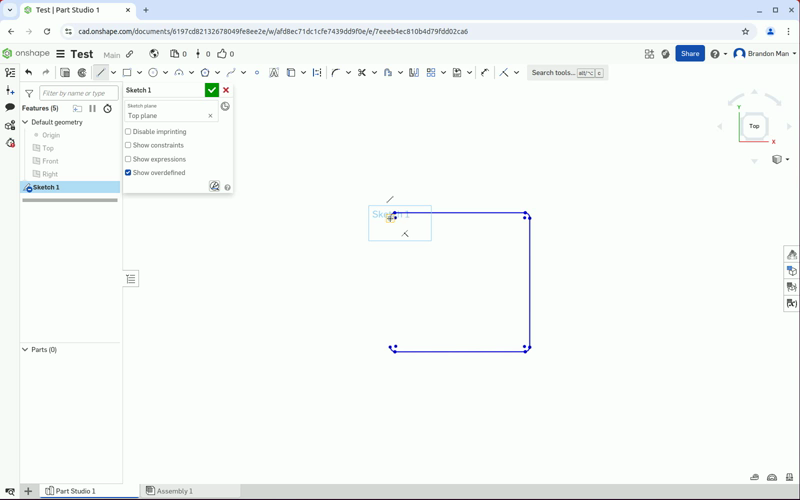
key_down(shift)
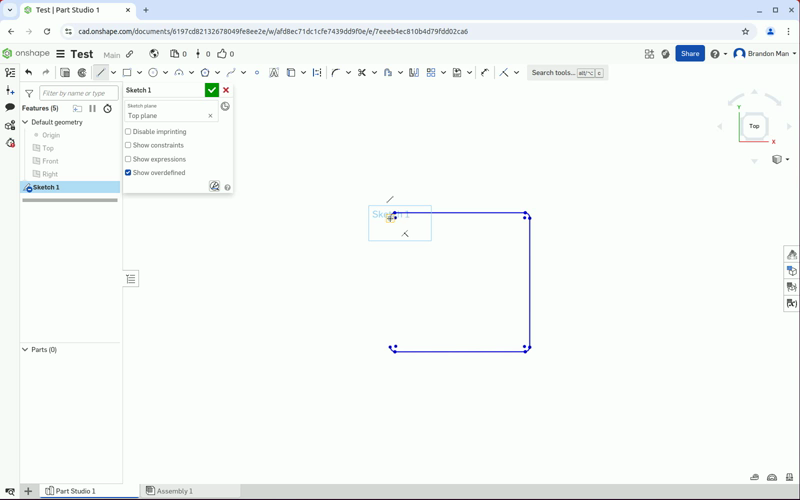
mouse_move(390, 347)
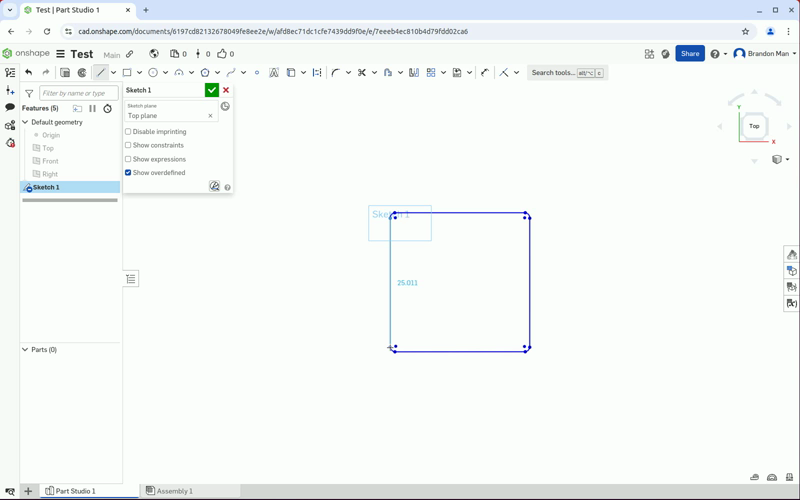
scroll(6)
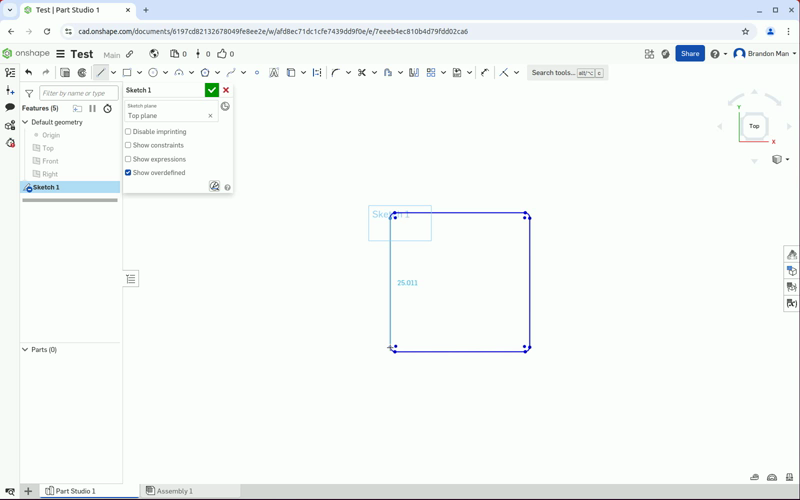
scroll(6)
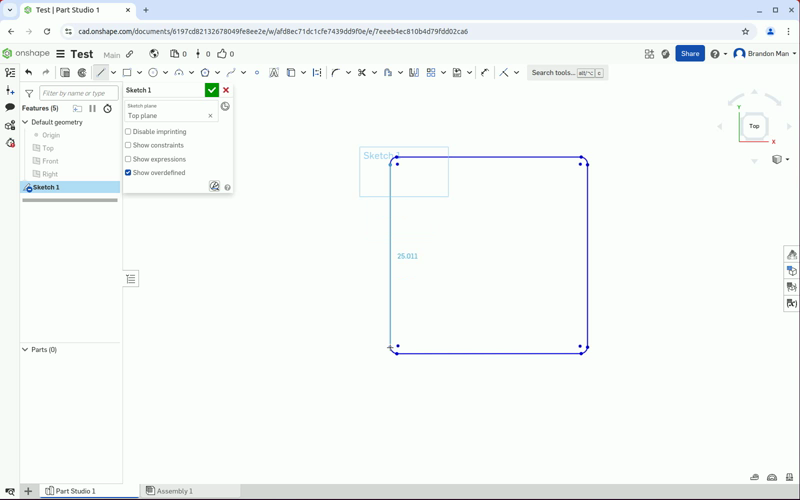
scroll(6)
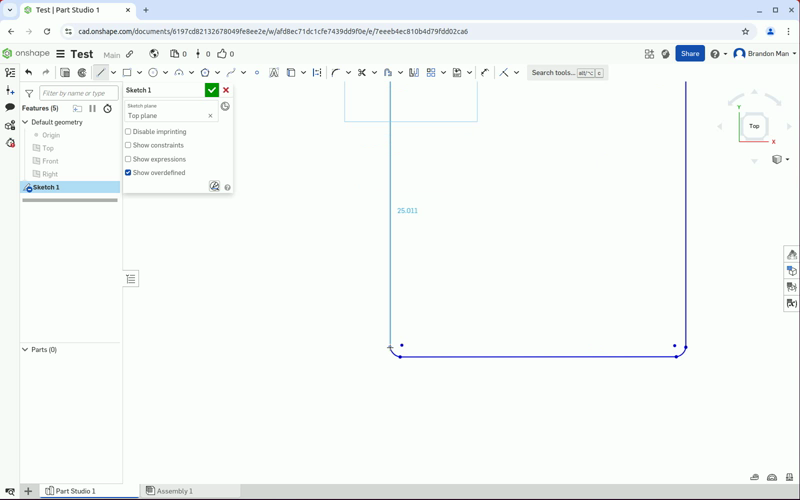
scroll(6)
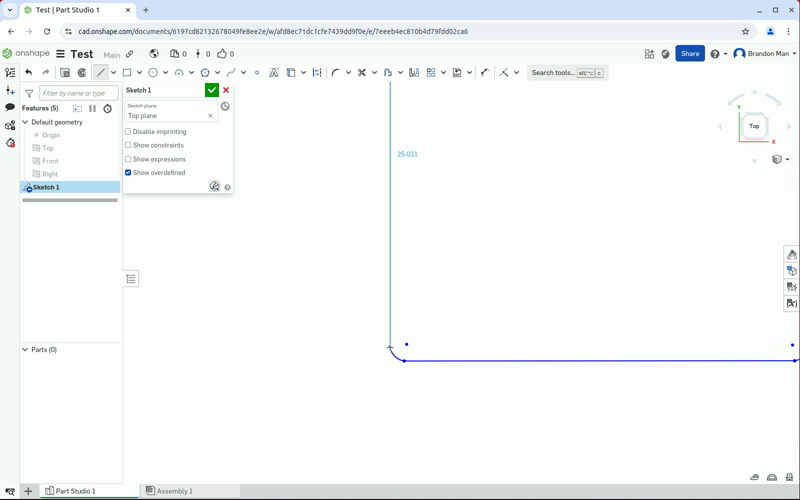
scroll(6)
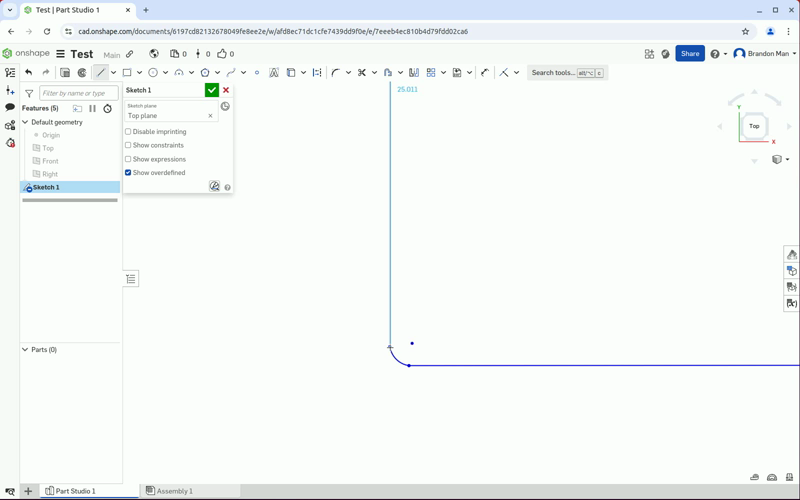
scroll(6)
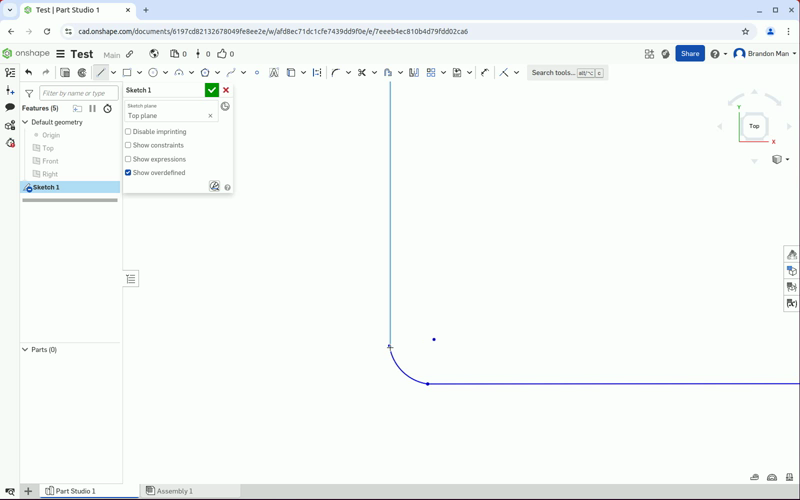
scroll(6)
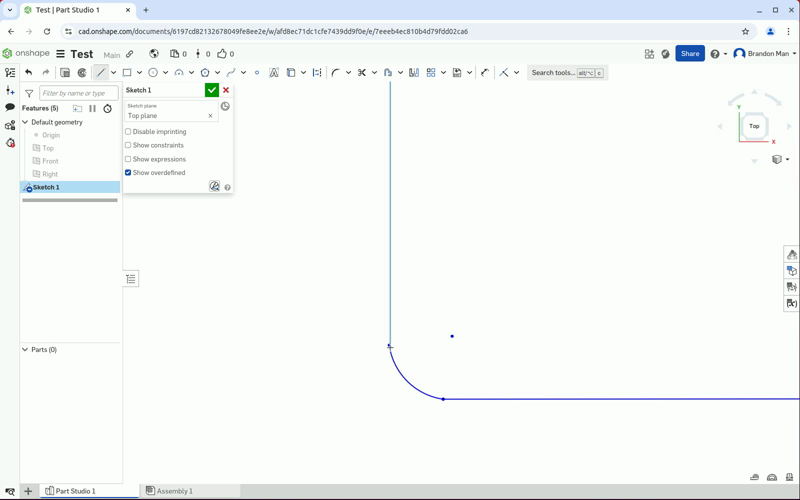
key_up(shift)
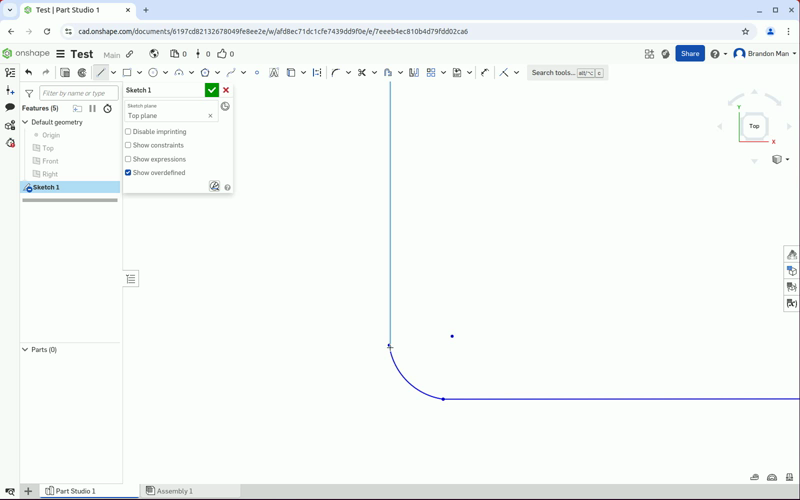
click(390, 347)
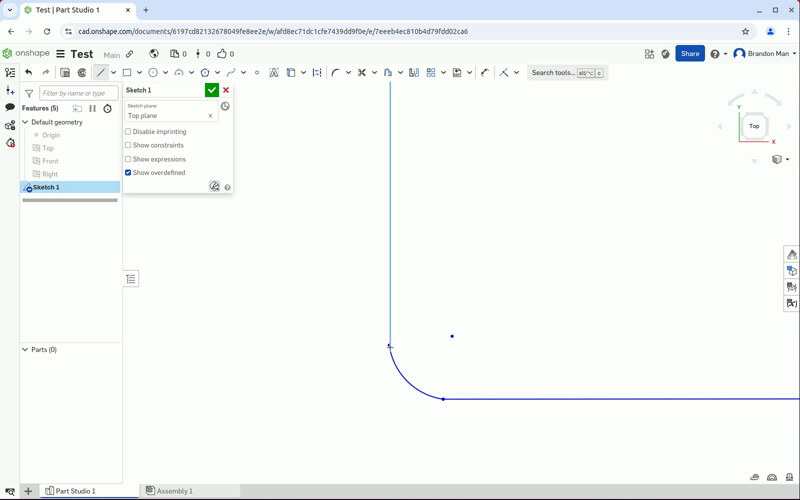
scroll(-6)
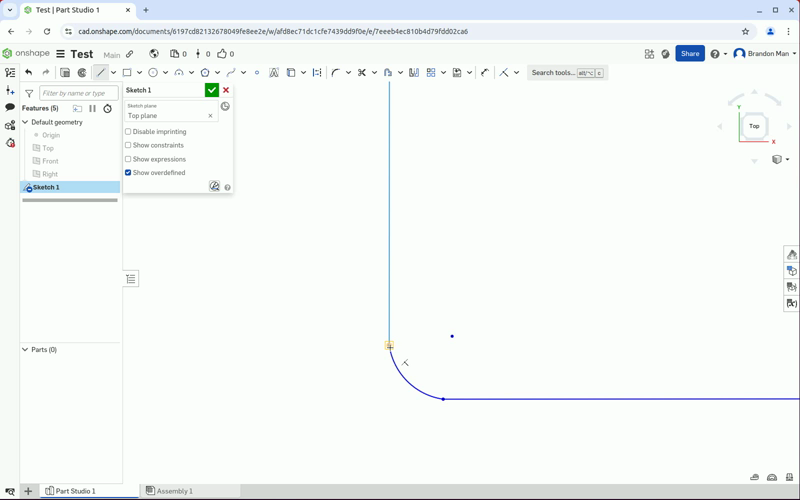
scroll(-6)
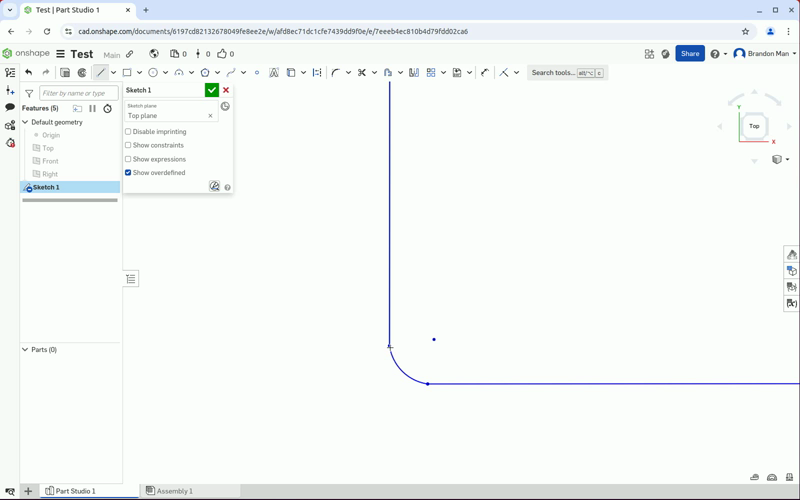
scroll(-6)
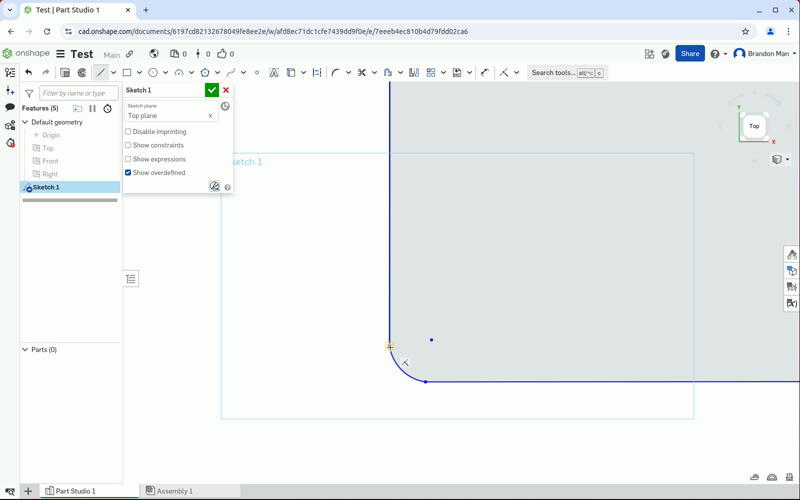
scroll(-6)
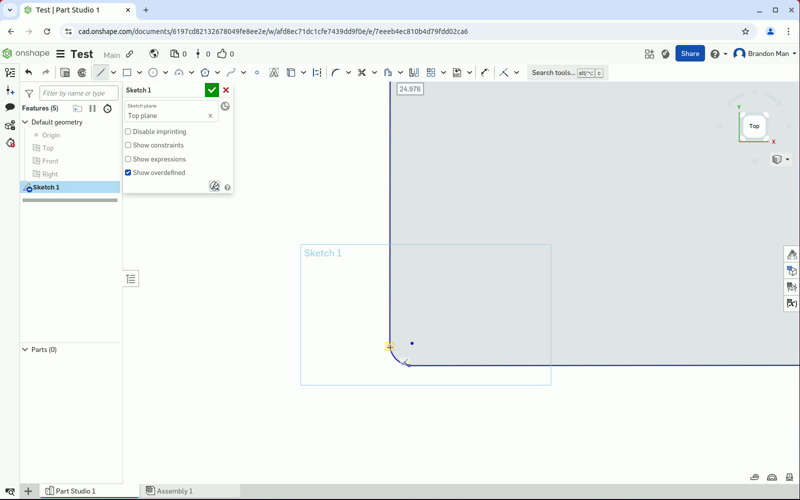
scroll(-6)
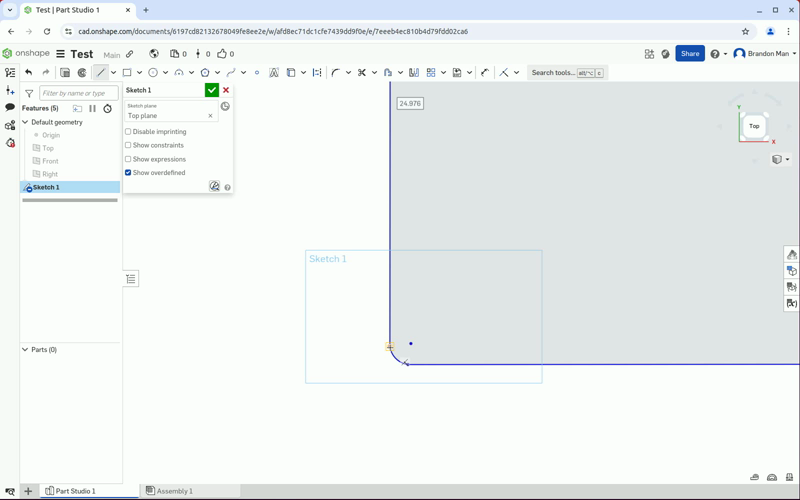
scroll(-6)
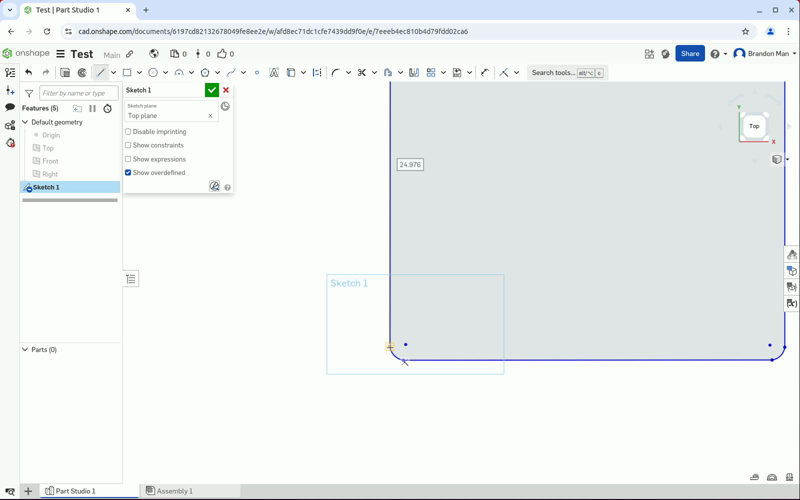
scroll(-6)
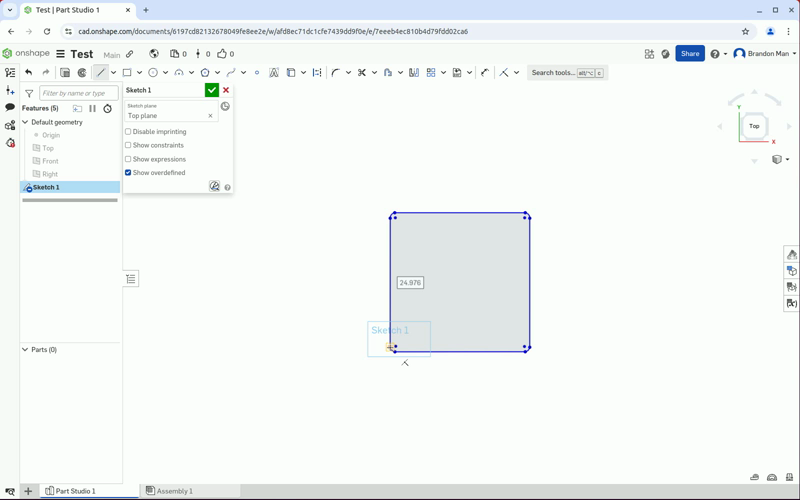
key(esc)
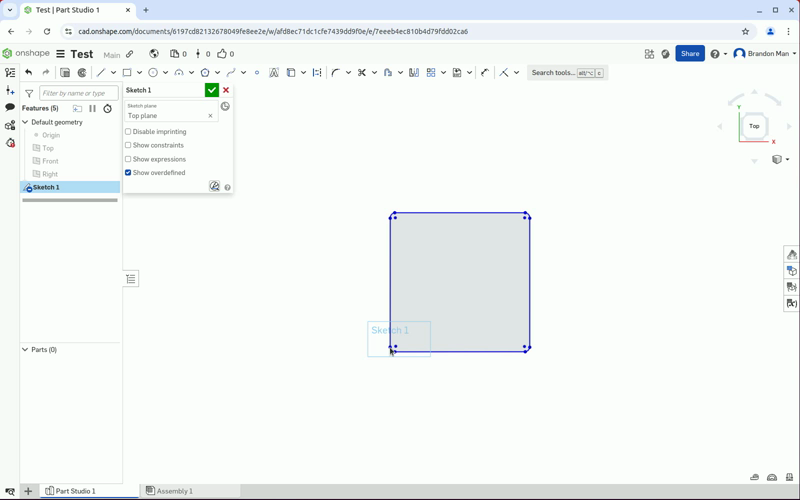
key(l)
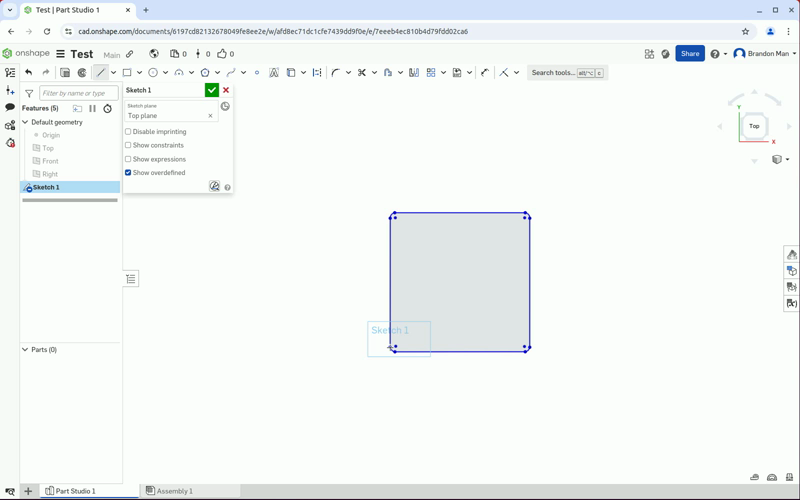
key_down(shift)
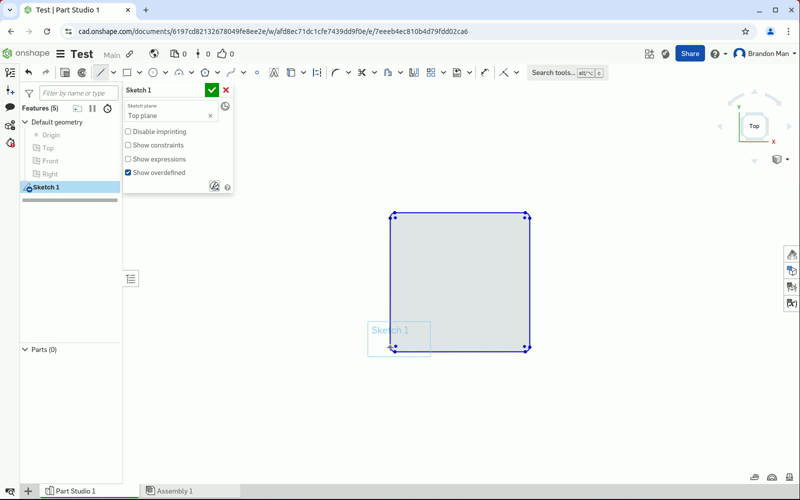
mouse_move(440, 282)
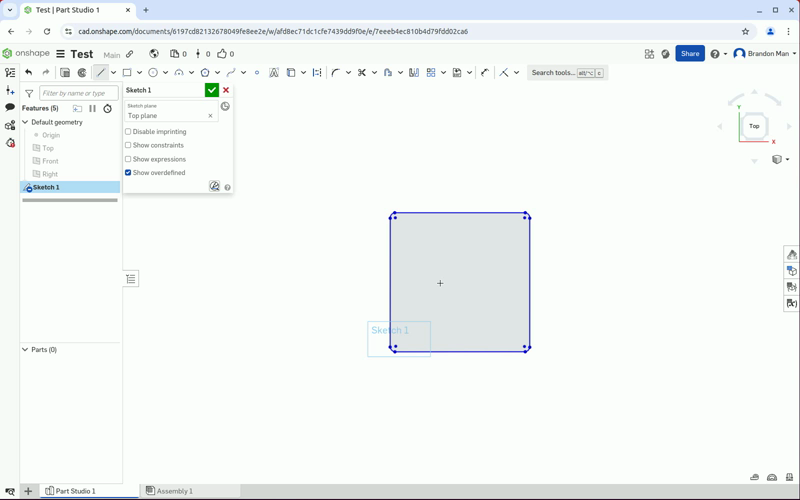
click(440, 282)
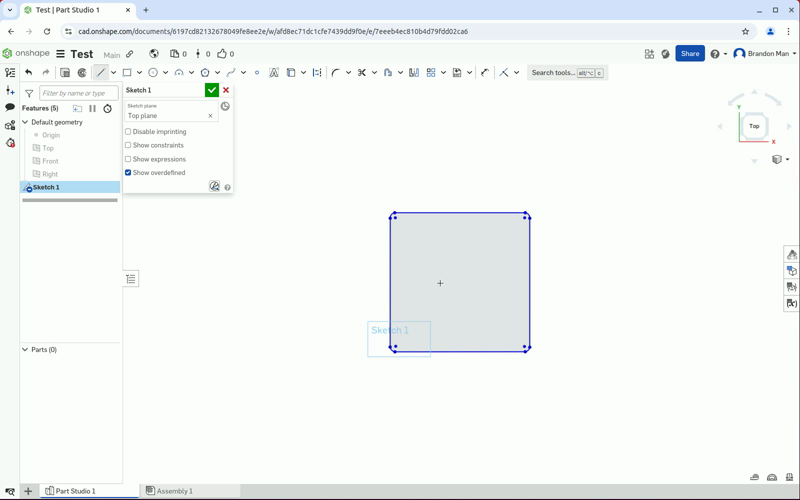
key_up(shift)
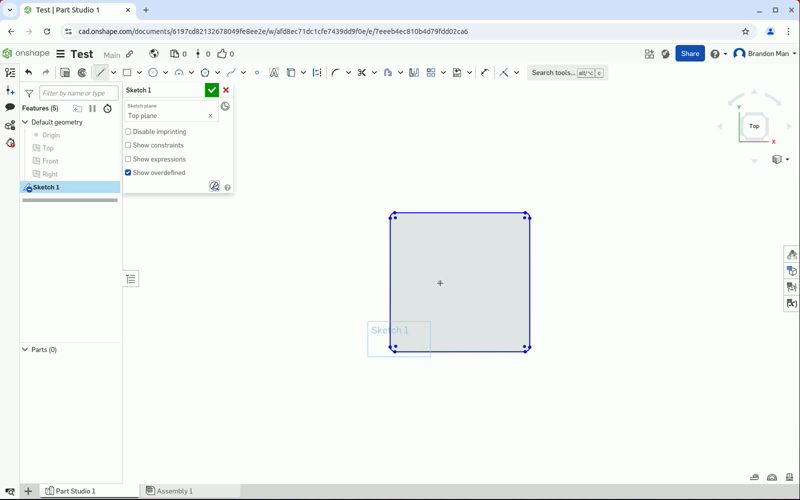
key_down(shift)
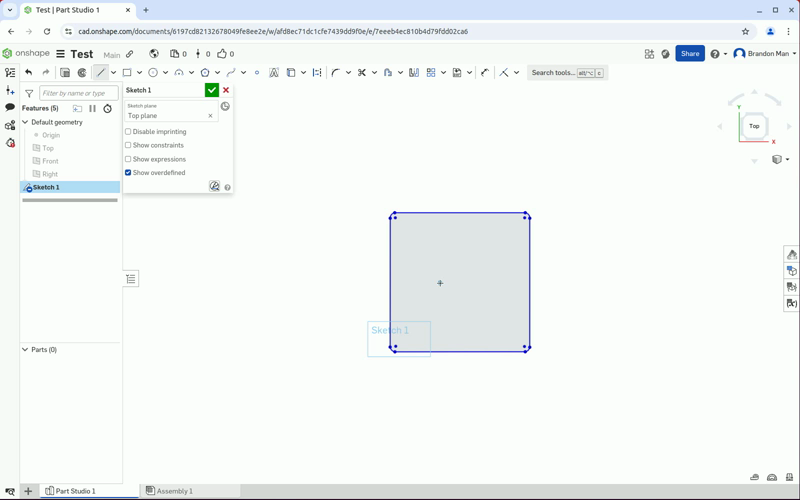
mouse_move(470, 282)
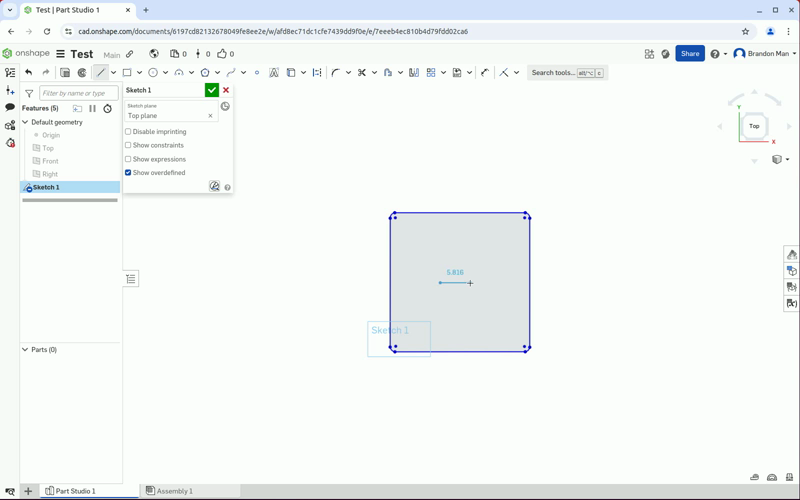
mouse_move(450, 299)
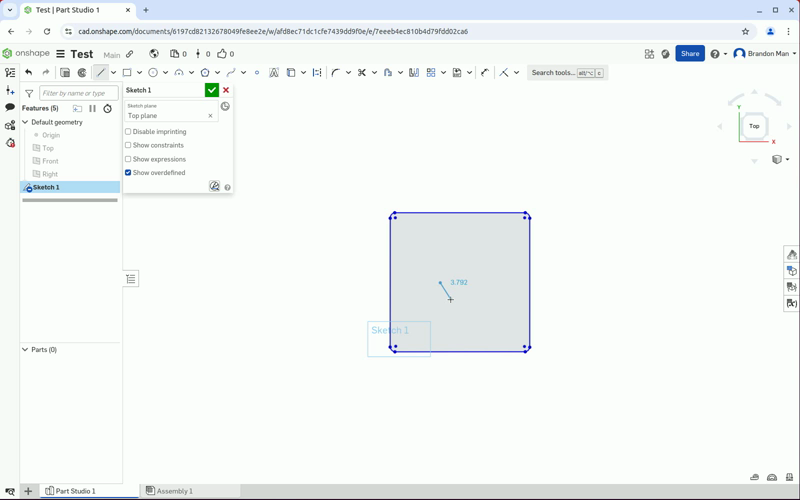
click(450, 299)
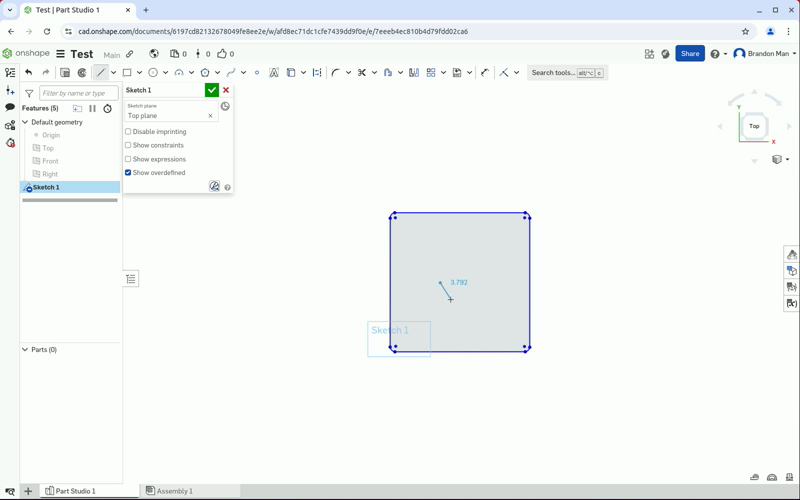
key_up(shift)
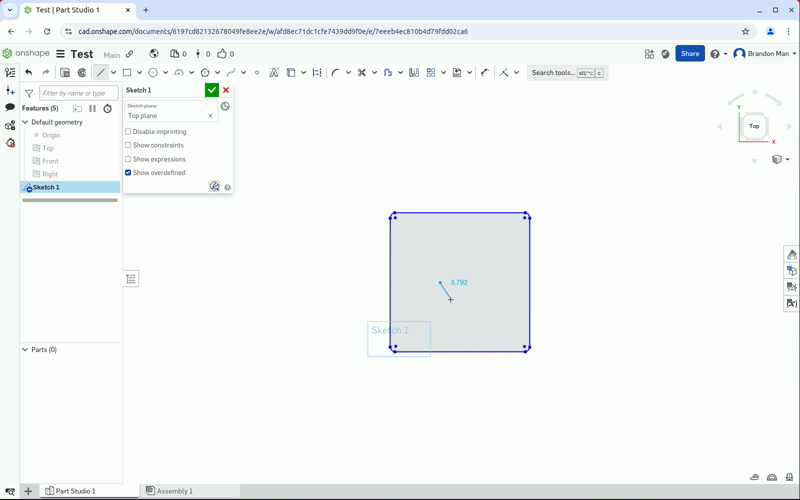
key_down(shift)
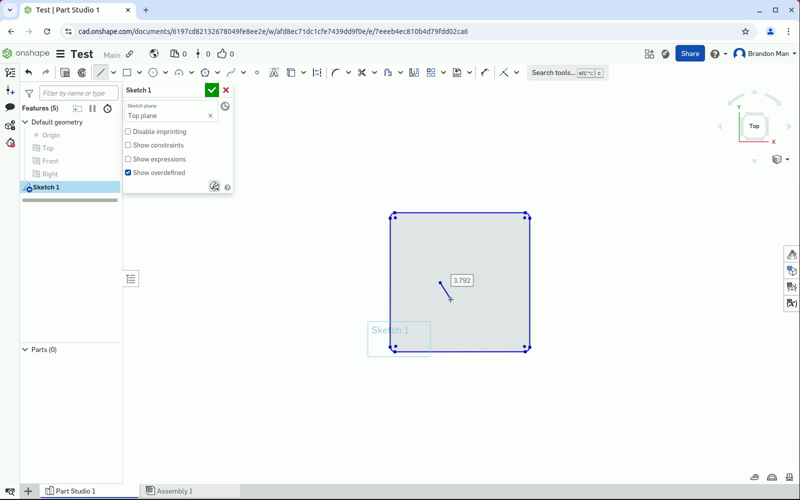
mouse_move(480, 299)
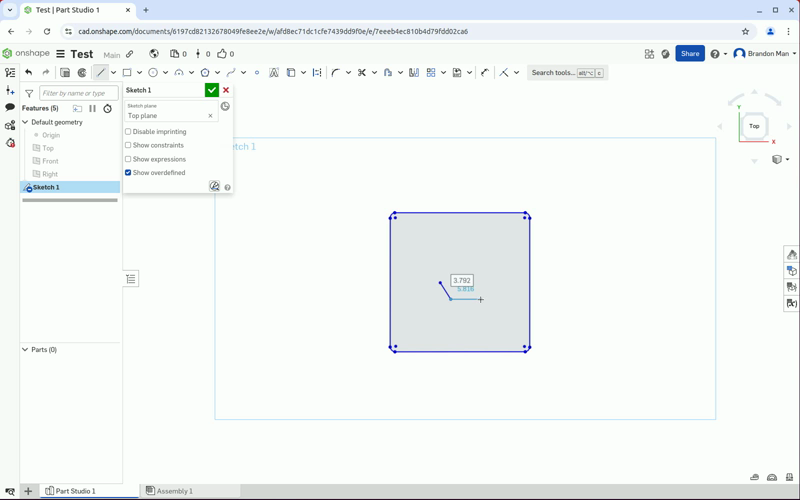
mouse_move(469, 299)
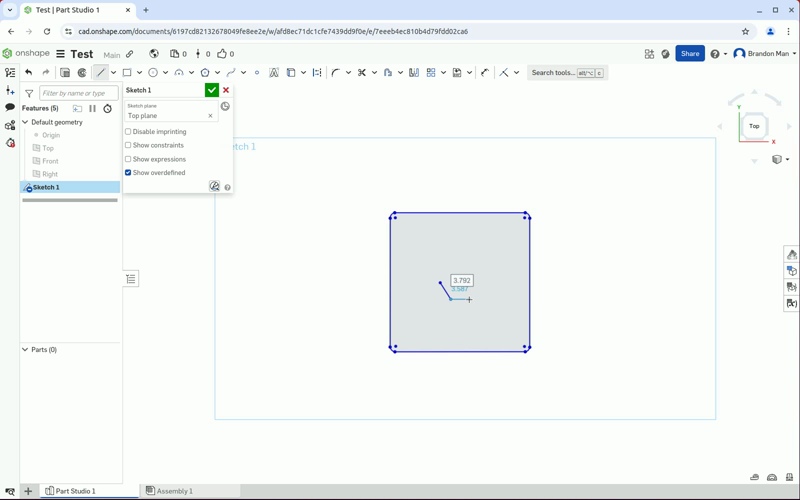
click(469, 299)
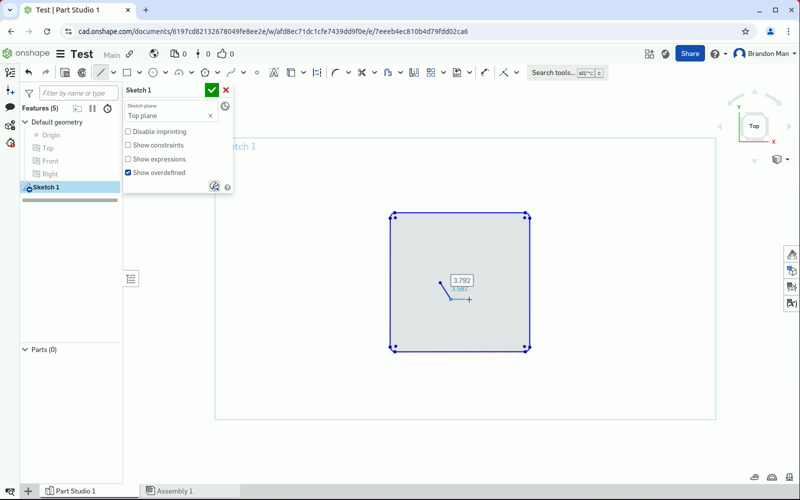
key_up(shift)
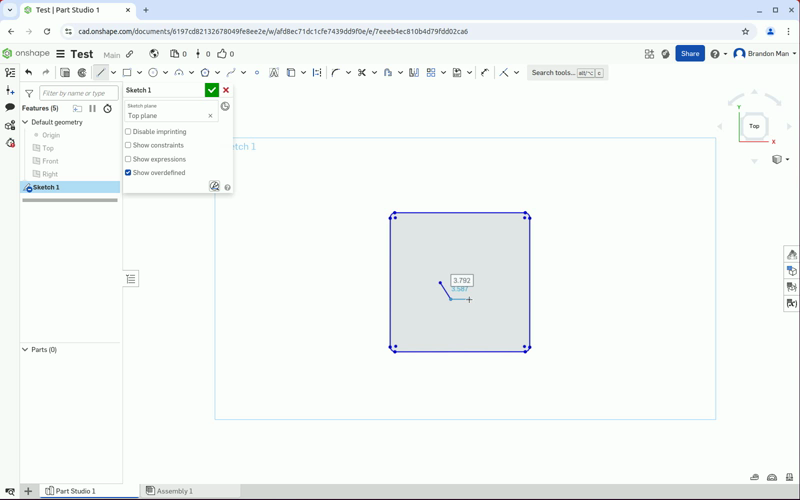
key_down(shift)
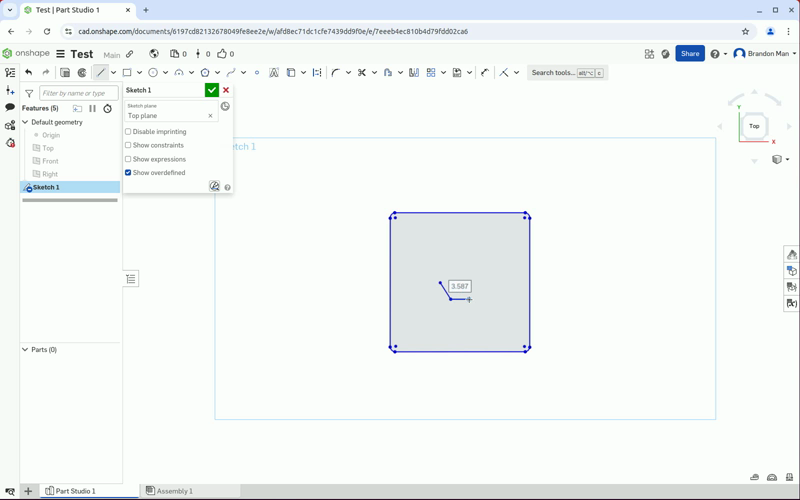
mouse_move(499, 299)
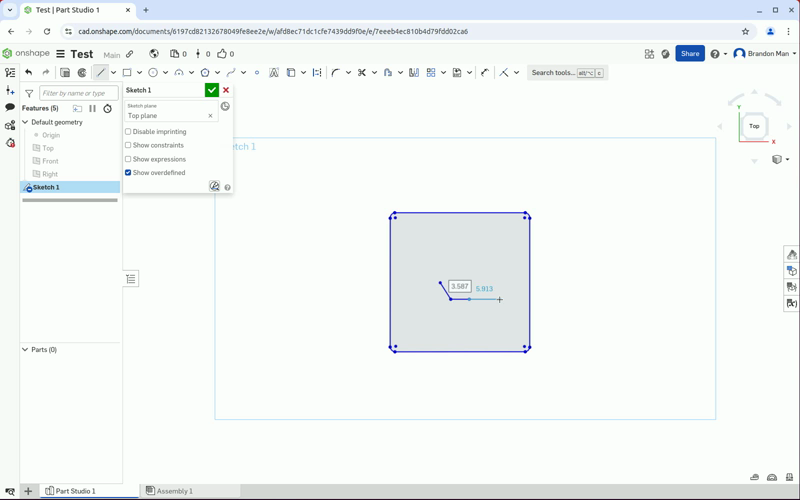
mouse_move(479, 282)
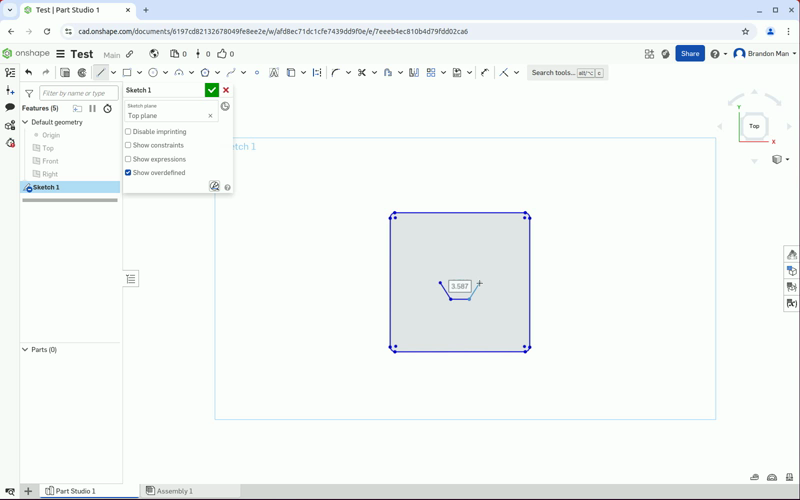
click(479, 282)
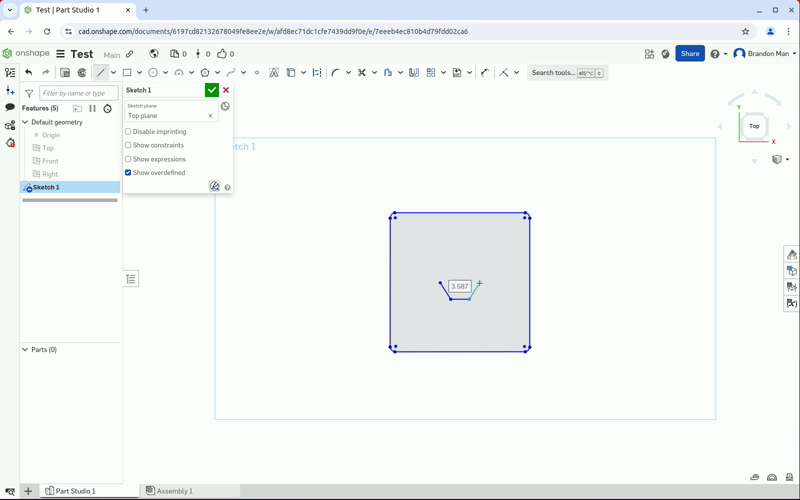
key_up(shift)
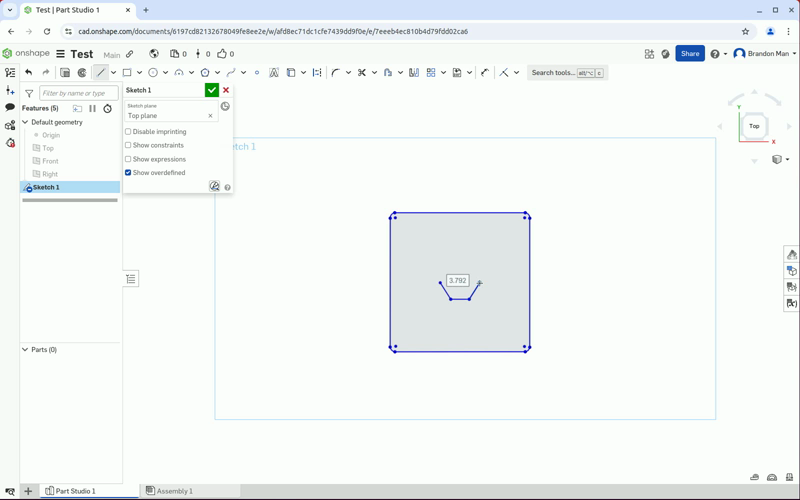
key_down(shift)
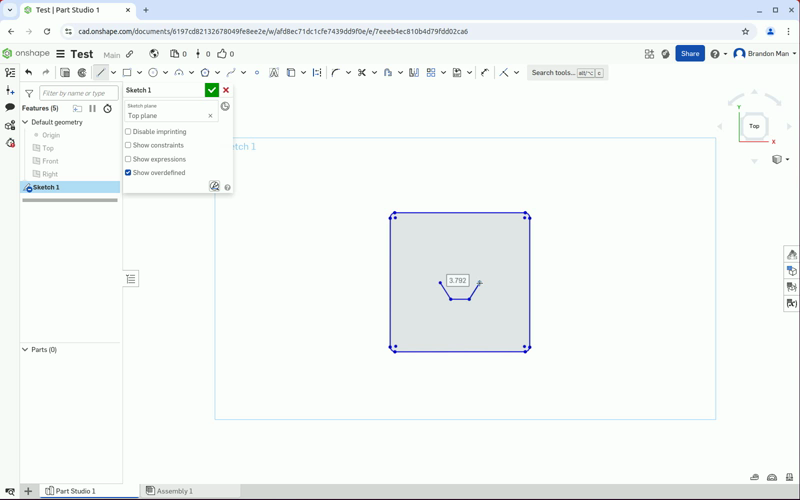
mouse_move(509, 282)
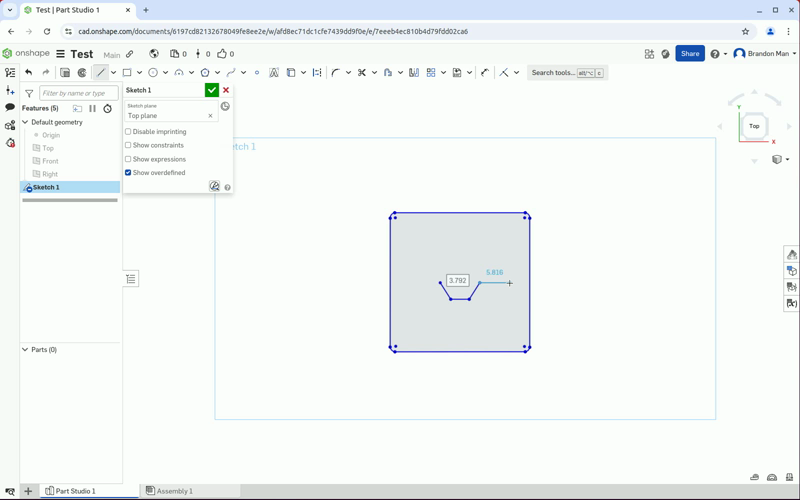
mouse_move(469, 266)
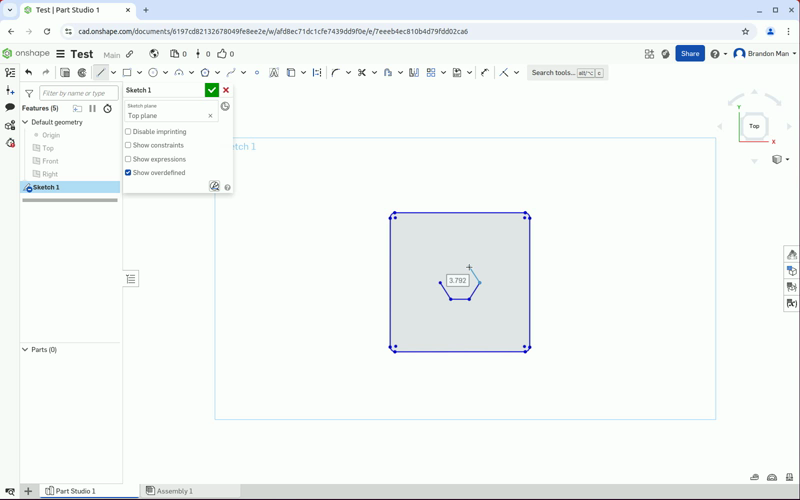
click(469, 266)
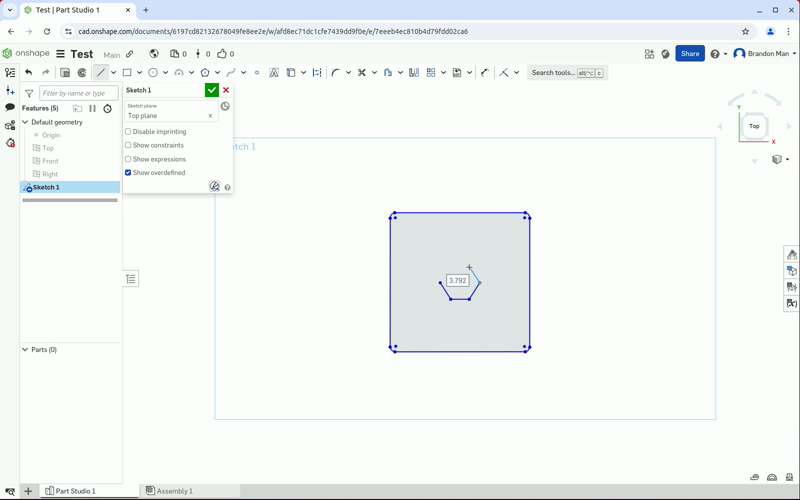
key_up(shift)
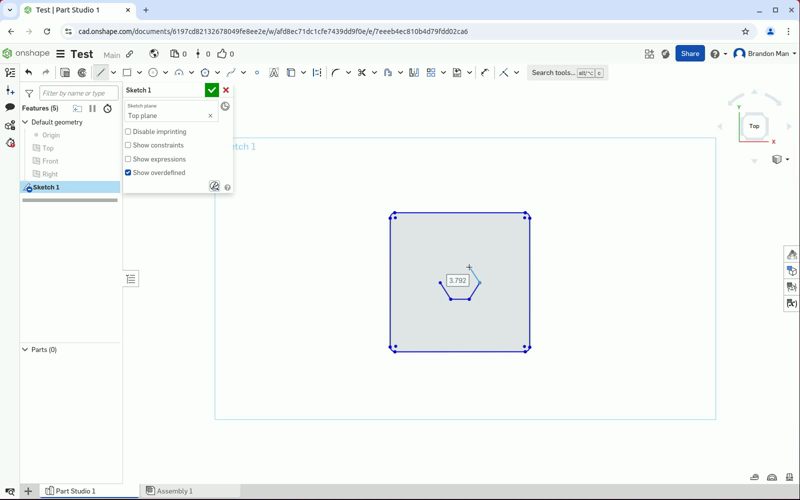
key_down(shift)
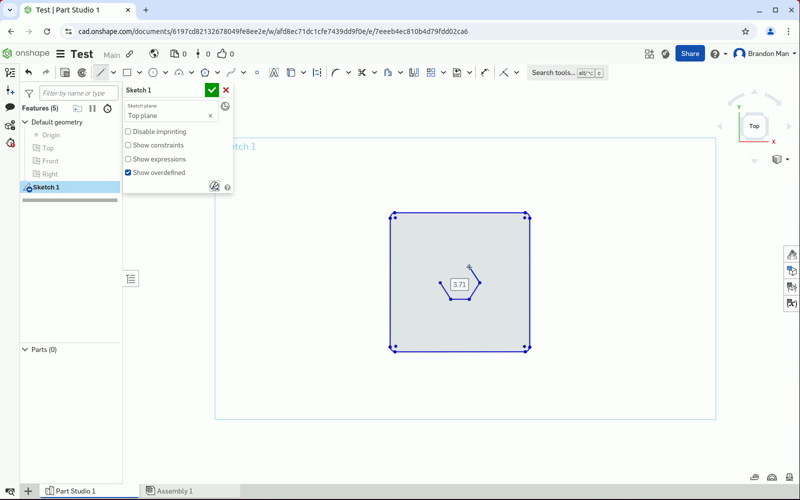
mouse_move(499, 266)
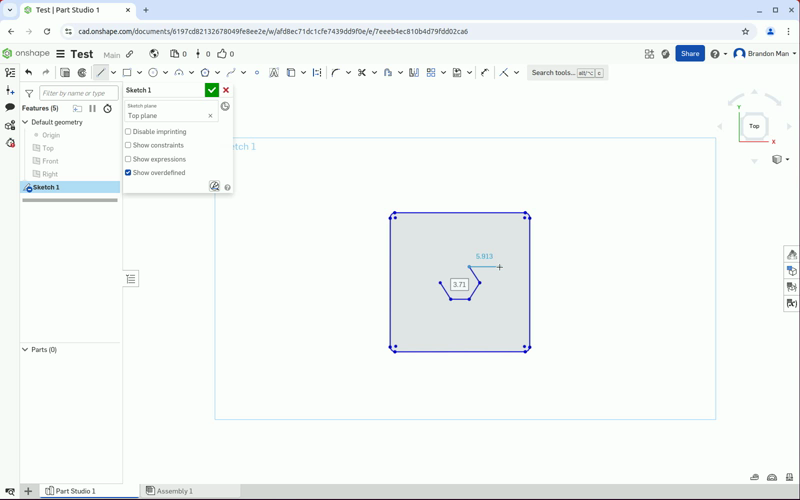
mouse_move(450, 266)
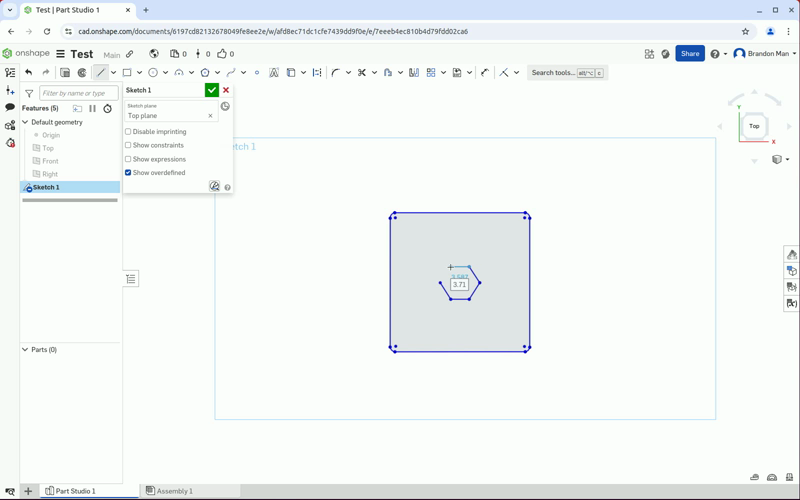
click(450, 266)
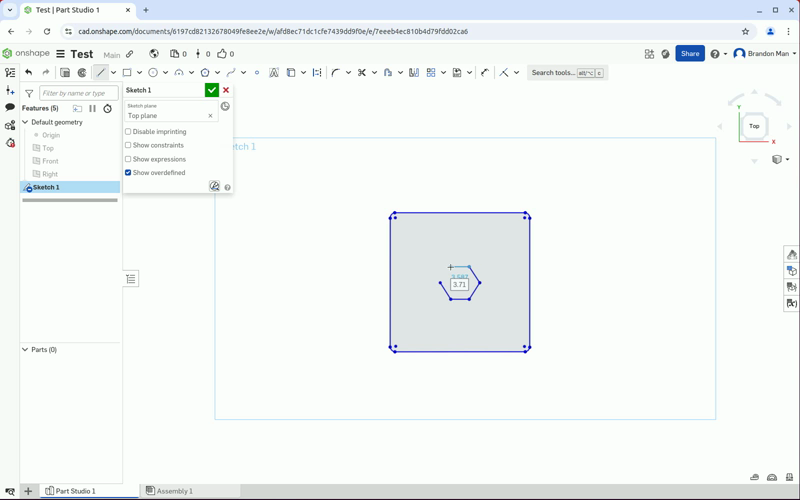
key_up(shift)
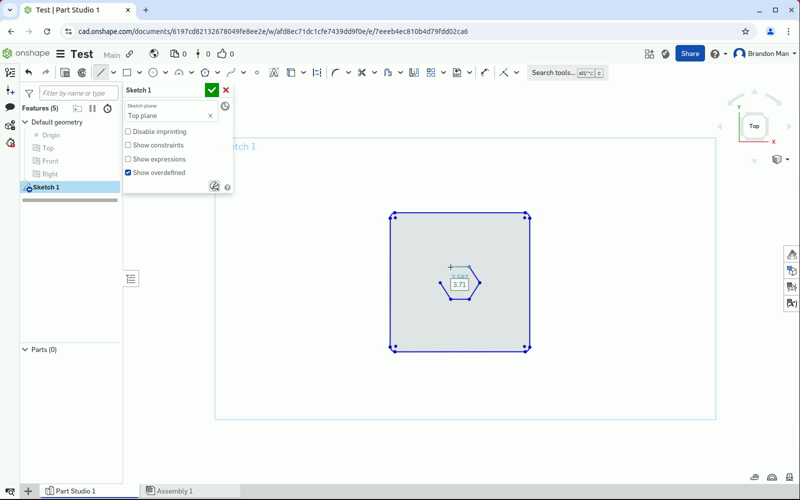
mouse_move(480, 266)
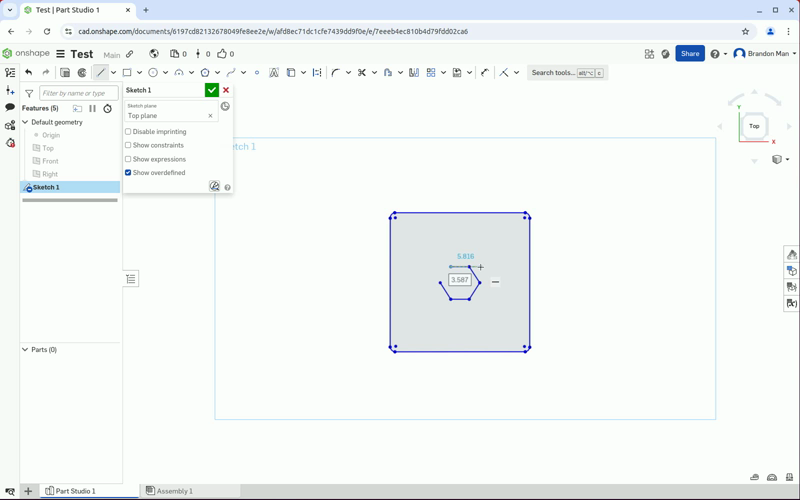
key_down(shift)
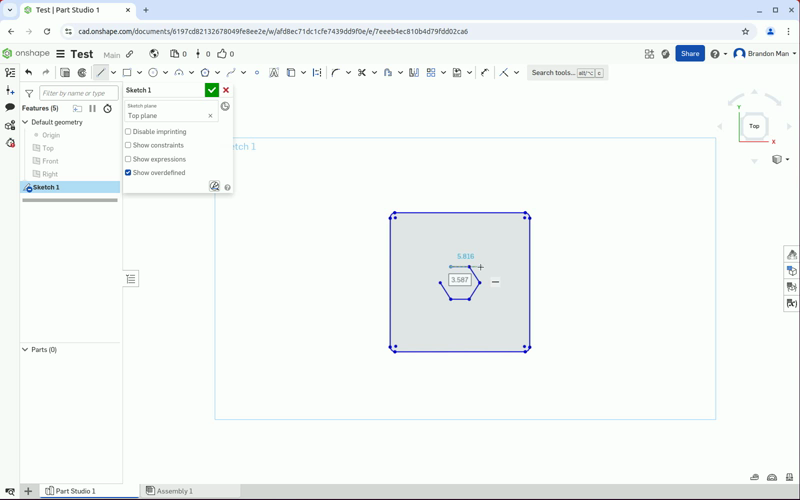
mouse_move(440, 282)
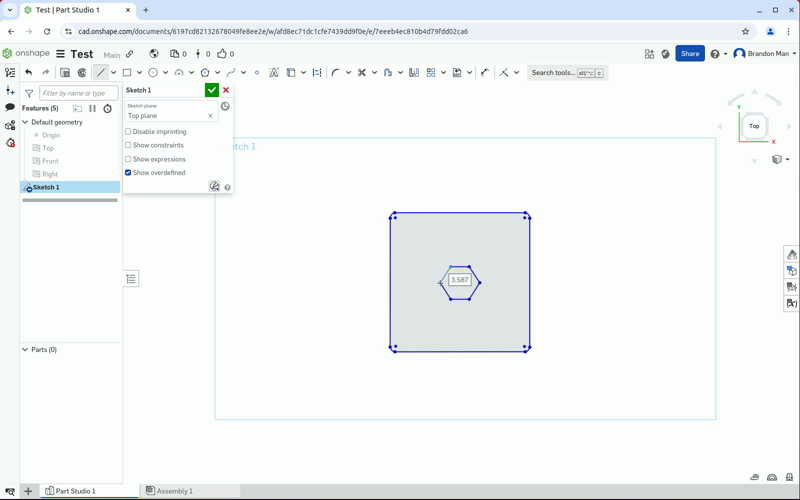
key_up(shift)
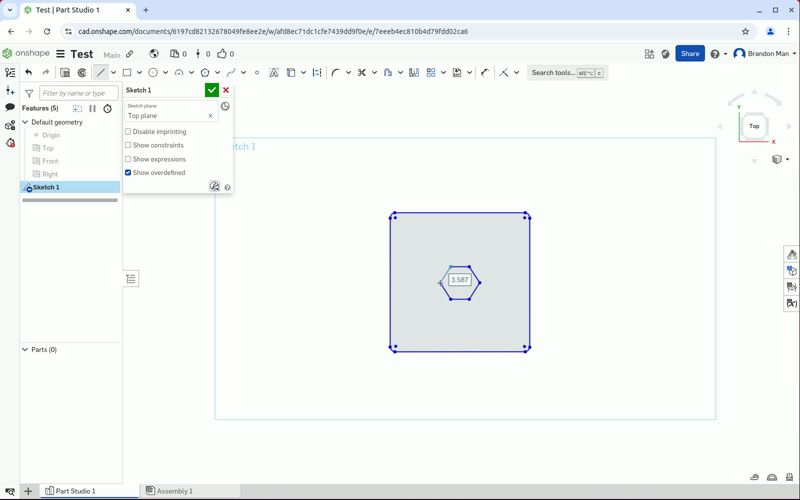
click(440, 282)
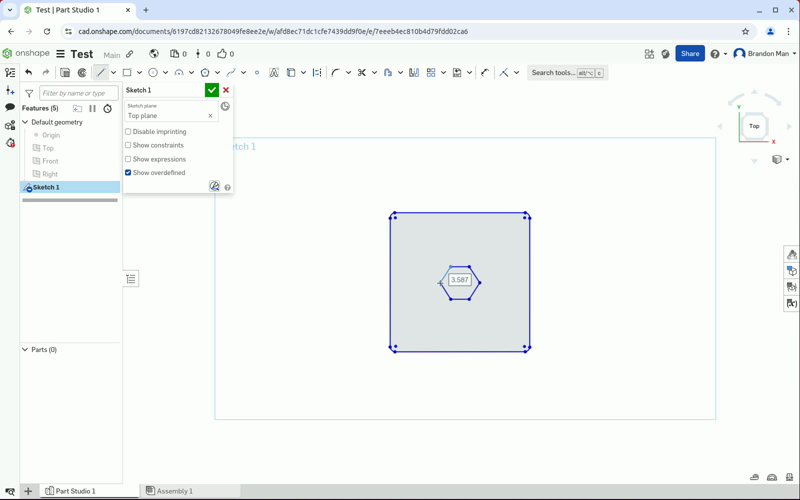
key(esc)
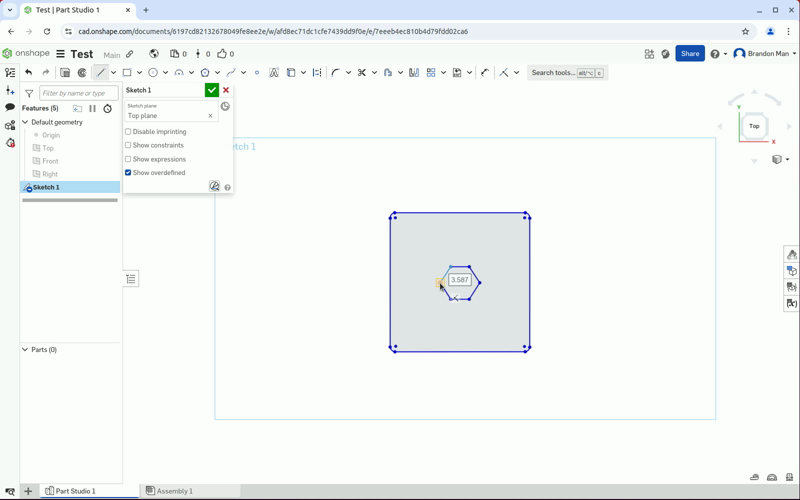
mouse_move(424, 318)
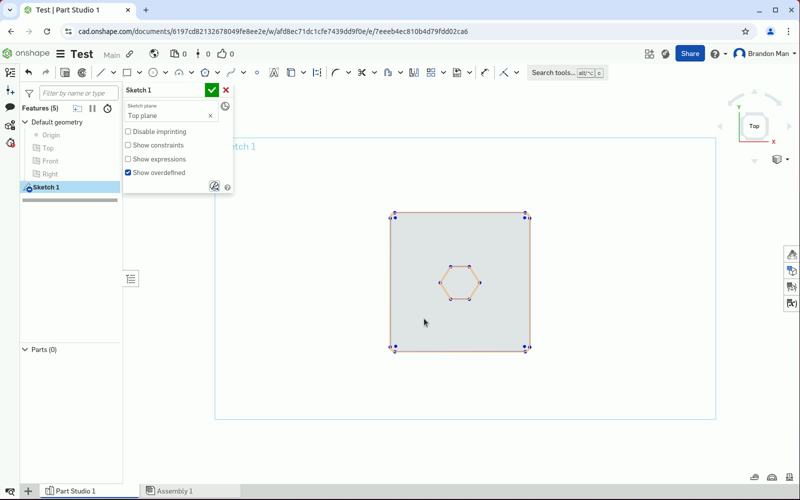
click(424, 318)
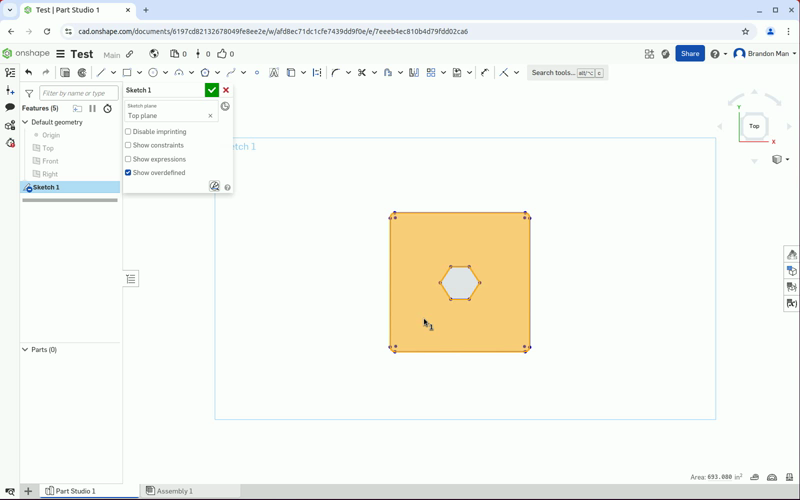
mouse_move(73, 352)
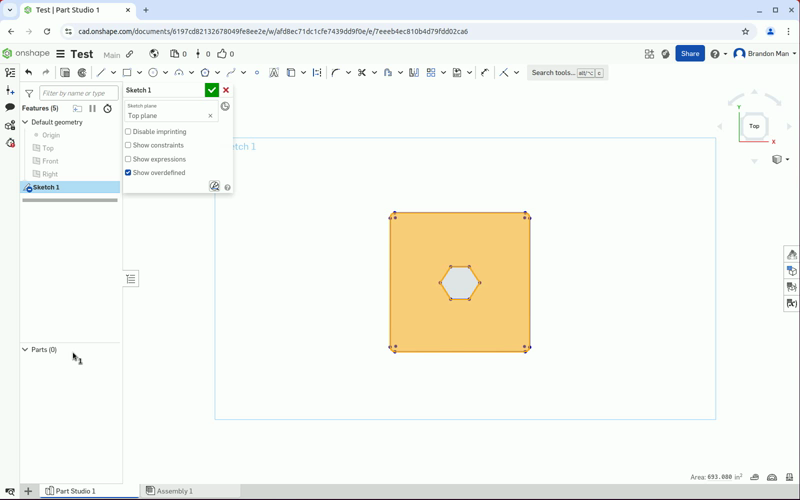
key(shift+y)
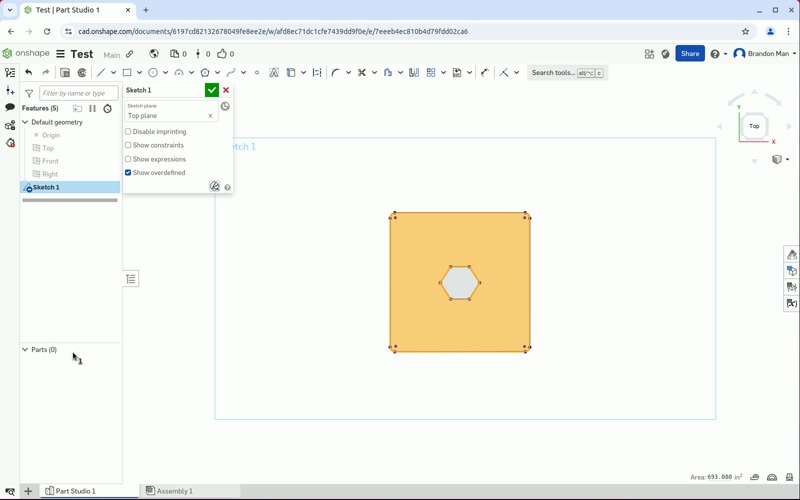
key(shift+e)
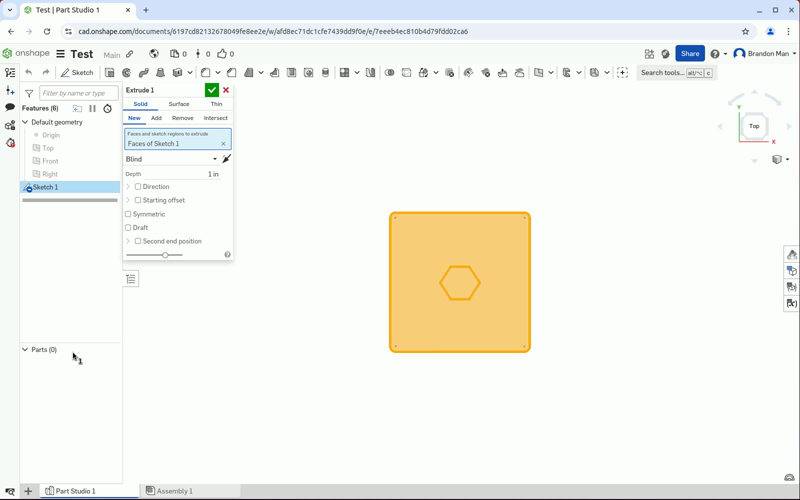
mouse_move(143, 106)
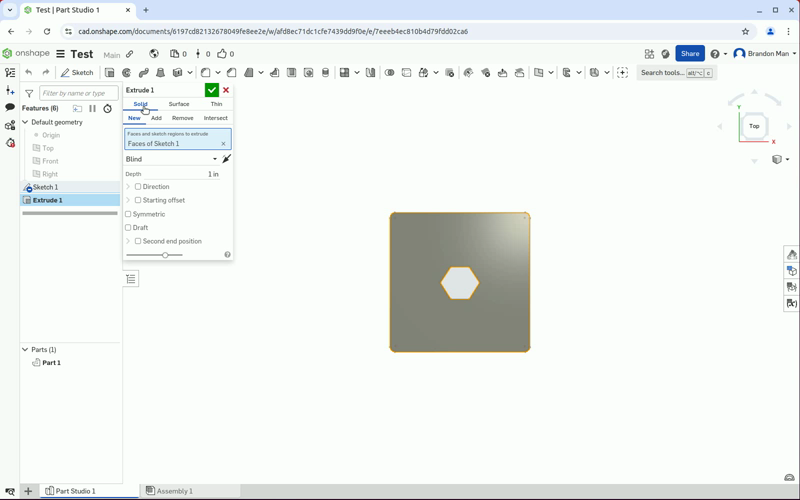
click(143, 106)
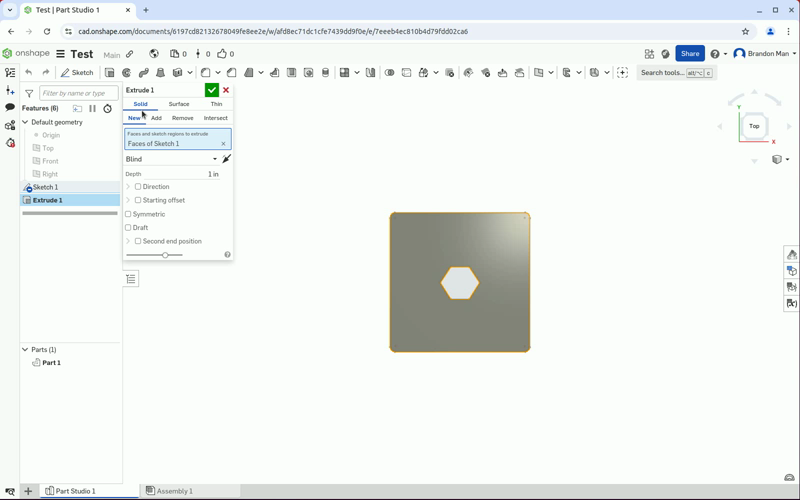
mouse_move(137, 120)
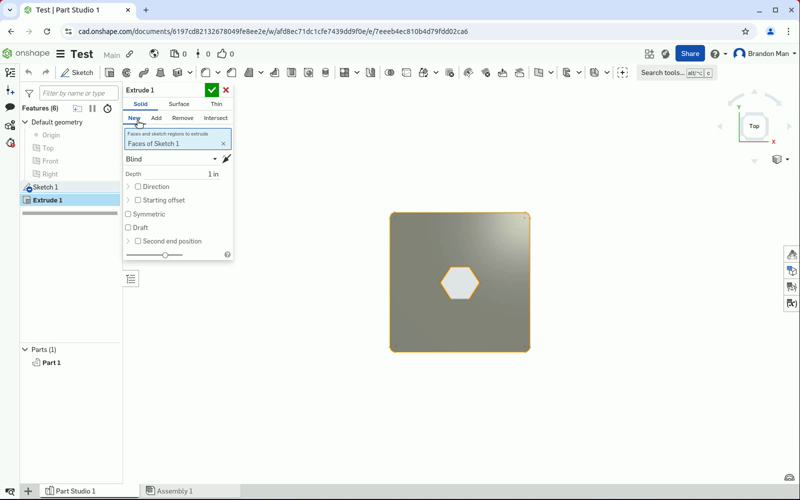
click(137, 120)
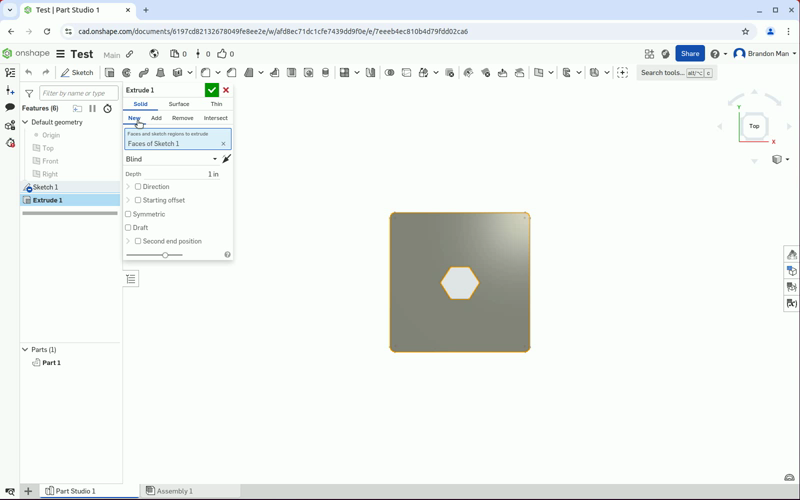
key(tab, 4)
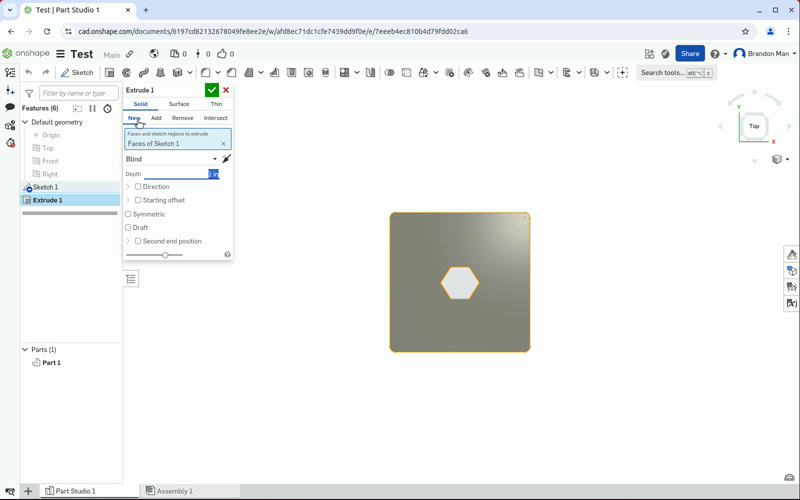
text(23.108)
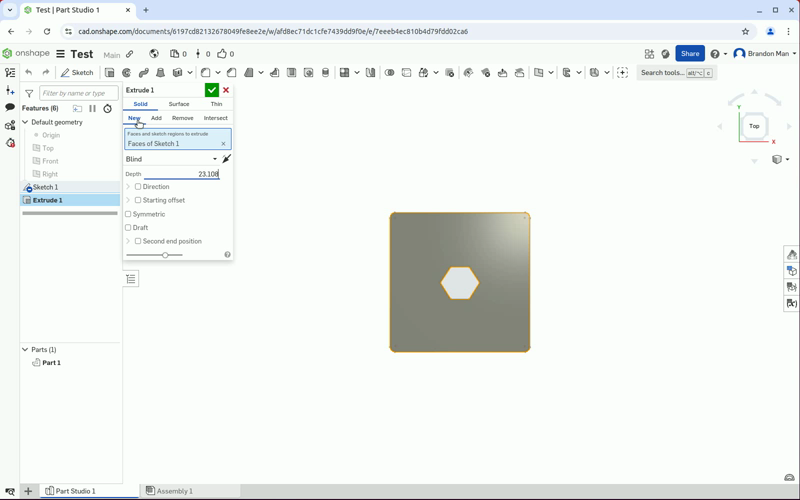
key(enter)
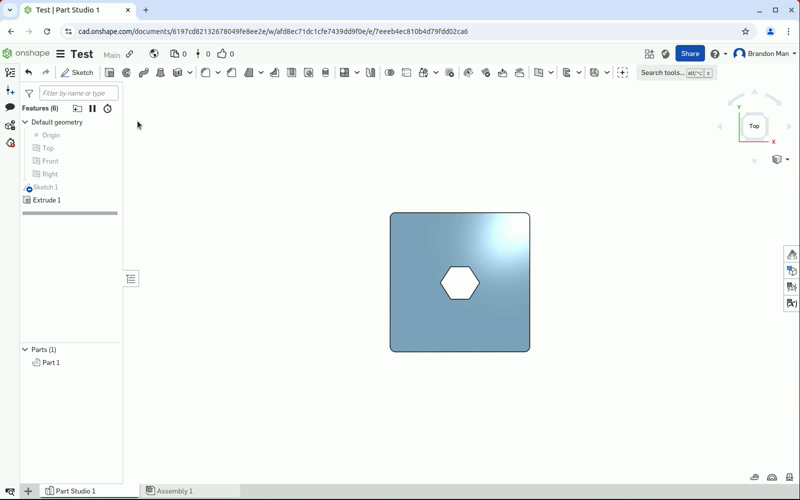
key(shift+h)
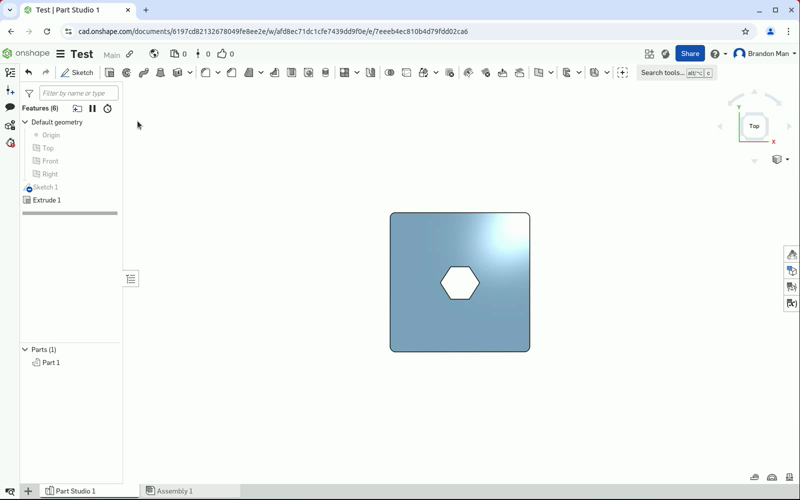
key(shift+h)
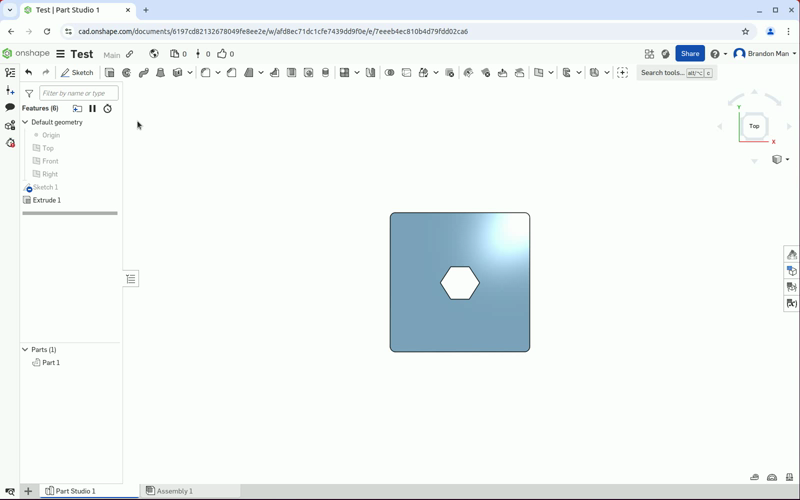
mouse_move(73, 189)
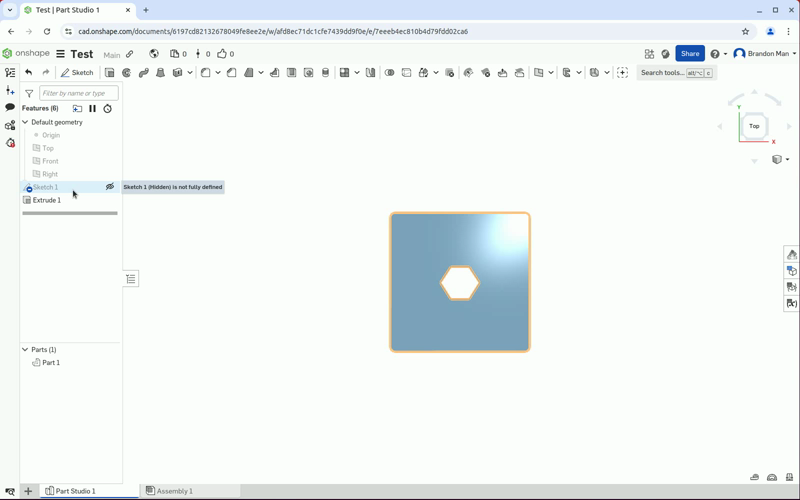
click(73, 189)
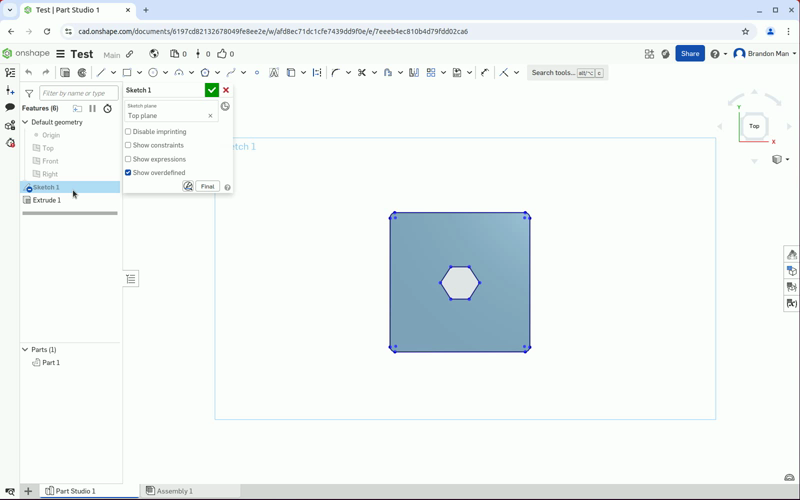
mouse_move(229, 92)
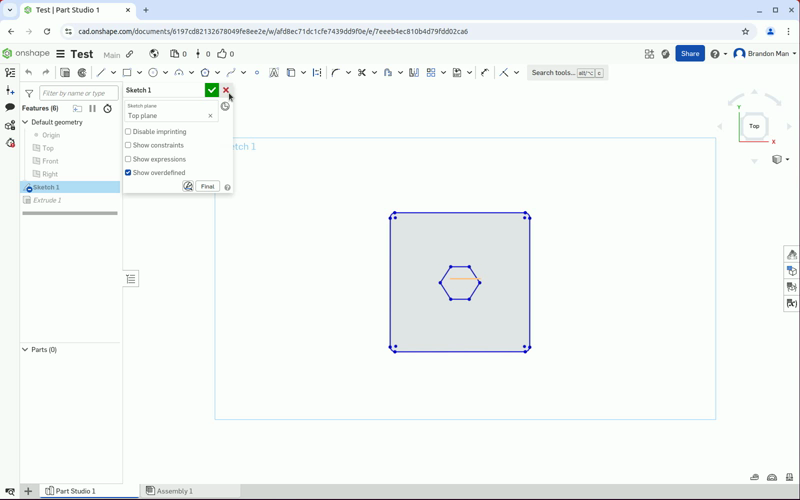
click(229, 92)
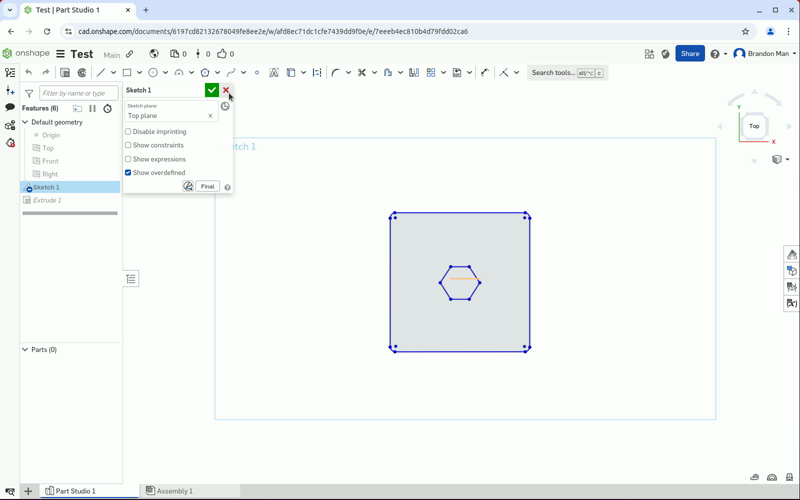
key(shift+s)
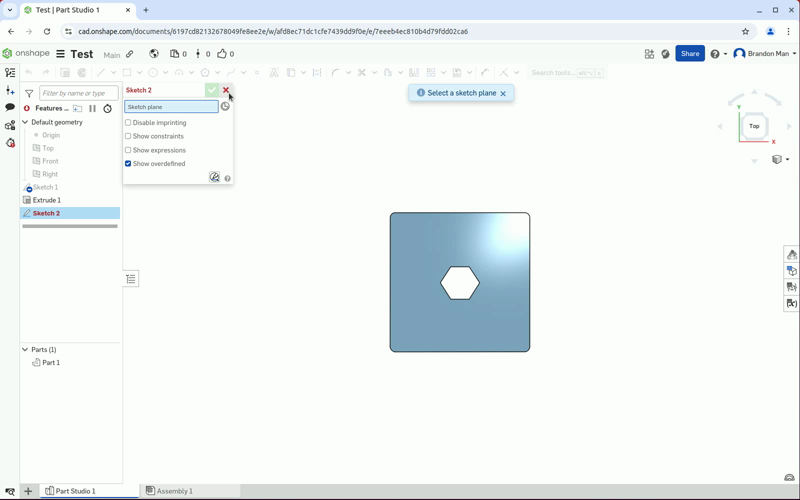
mouse_move(73, 150)
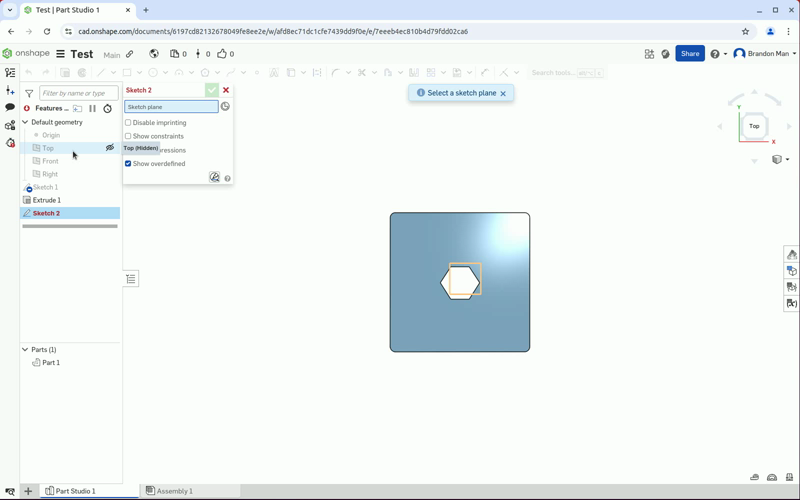
click(73, 150)
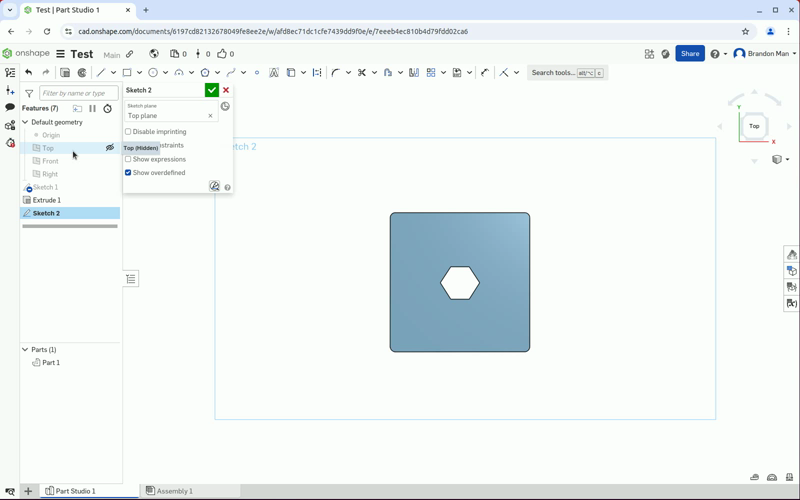
mouse_move(73, 352)
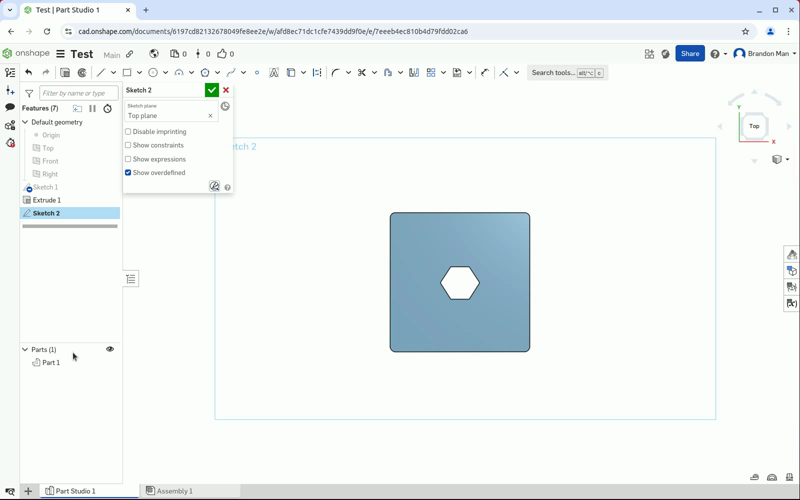
key(y)
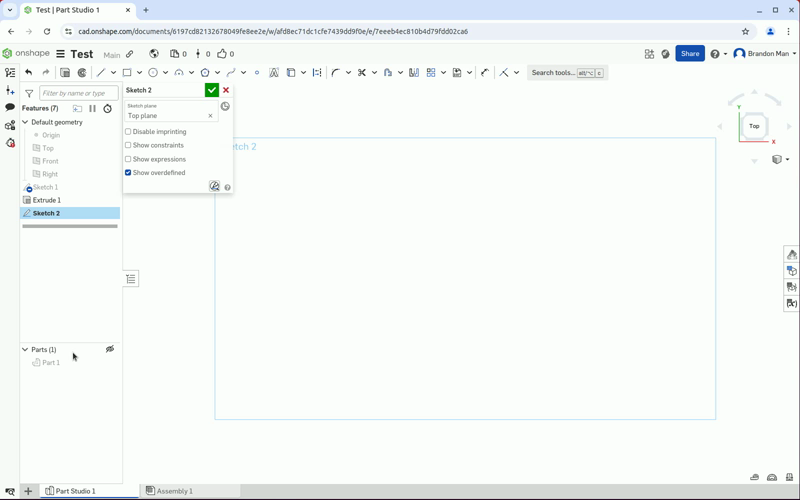
key(l)
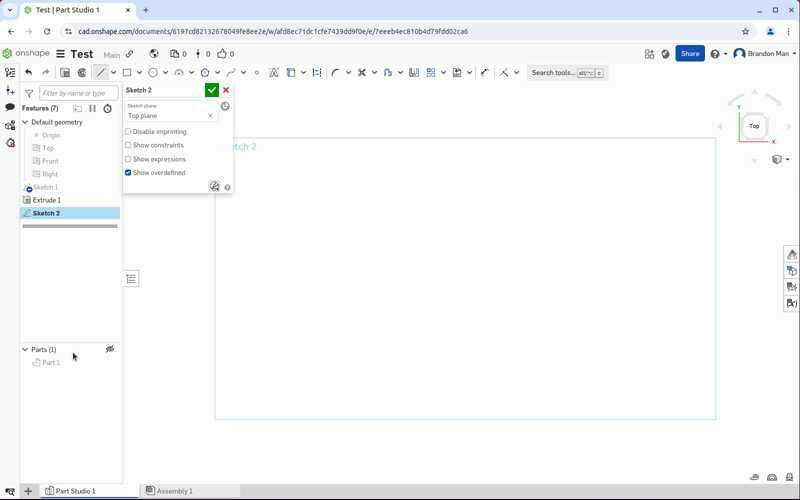
key_down(shift)
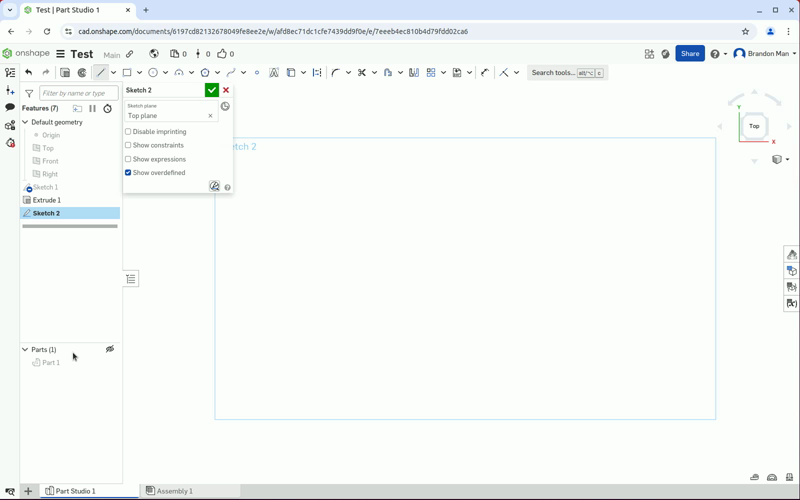
mouse_move(441, 282)
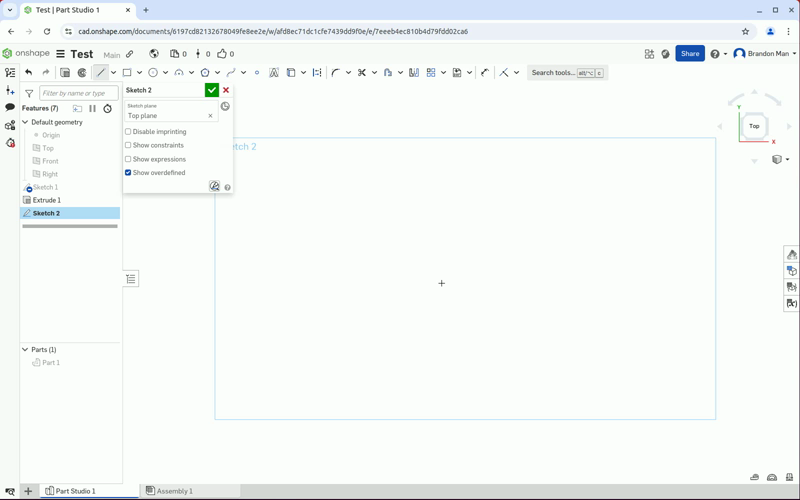
click(441, 282)
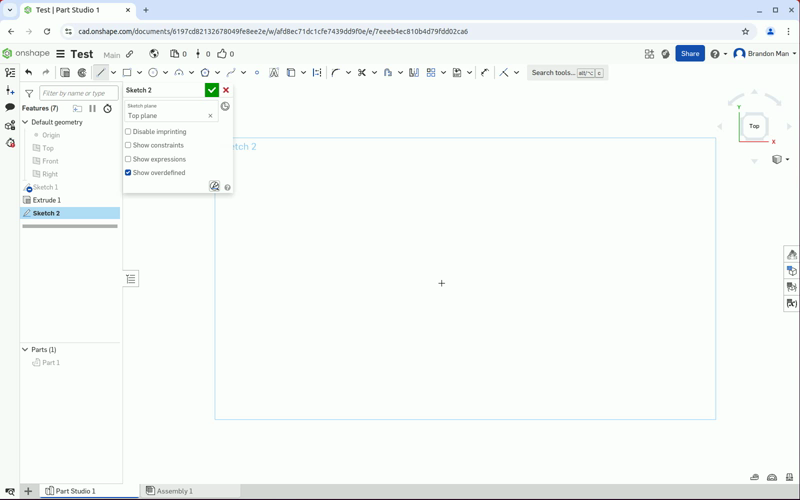
key_up(shift)
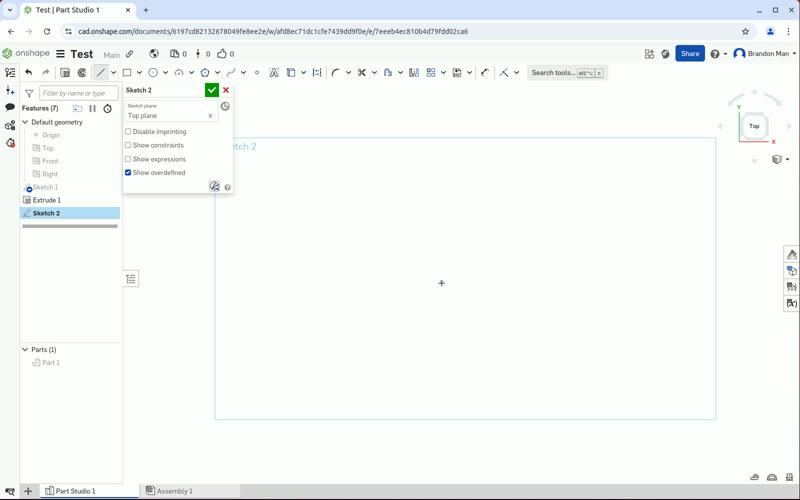
key_down(shift)
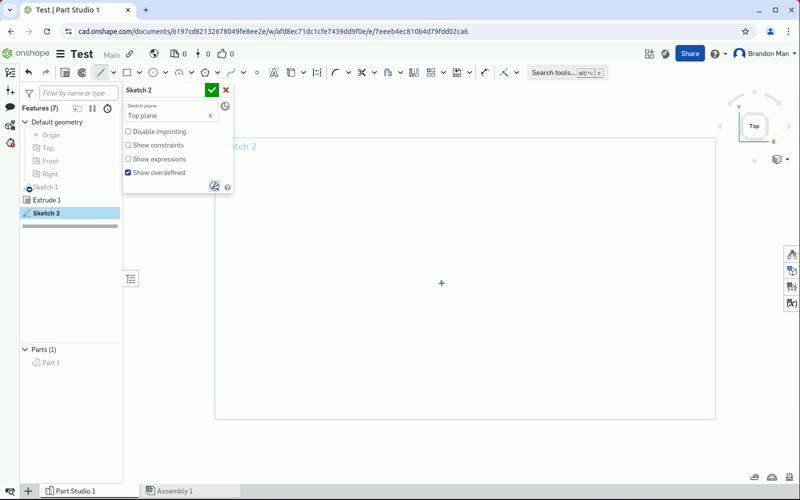
mouse_move(471, 282)
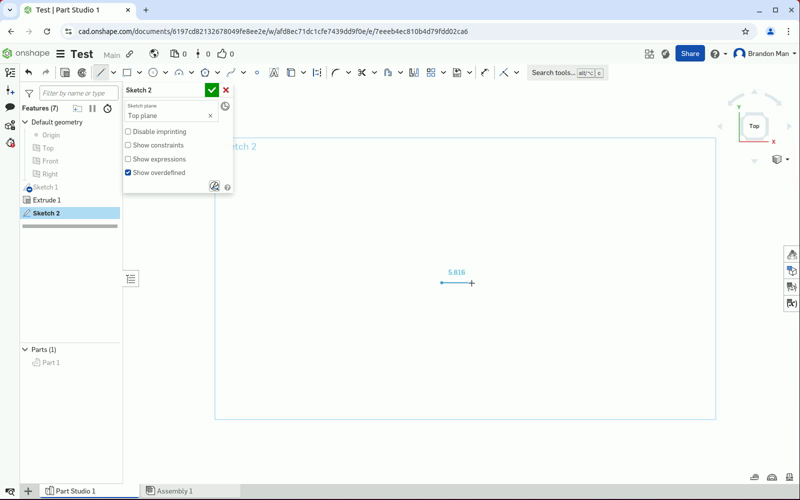
mouse_move(452, 300)
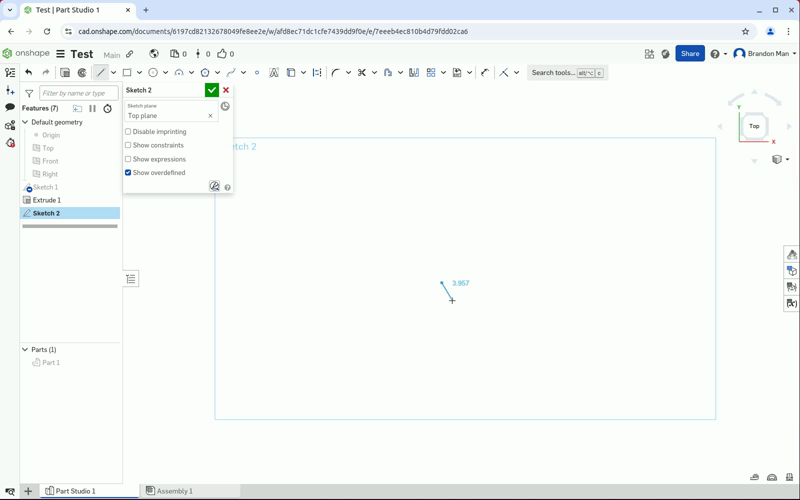
click(452, 300)
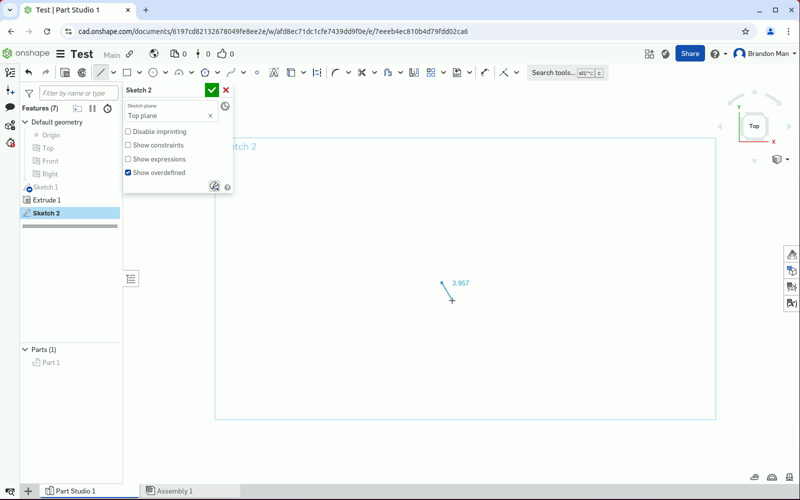
key_up(shift)
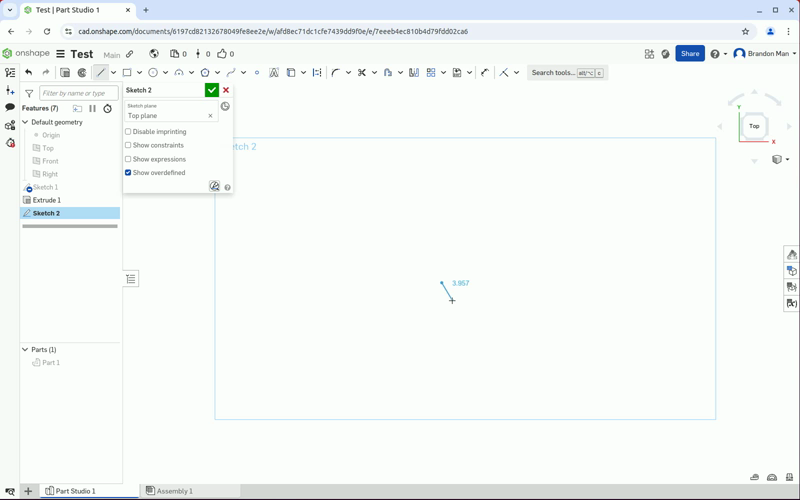
key_down(shift)
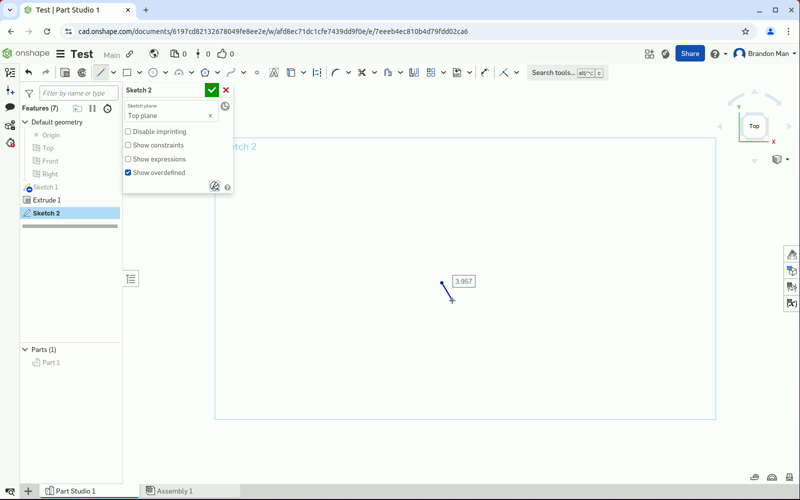
mouse_move(482, 300)
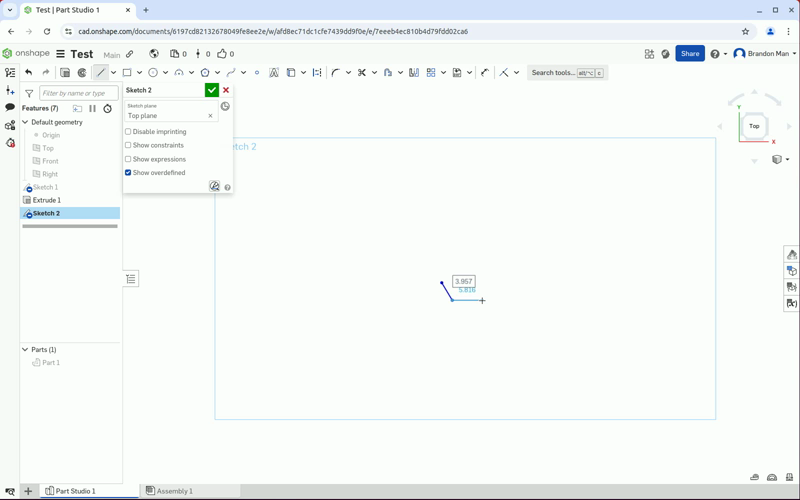
mouse_move(471, 300)
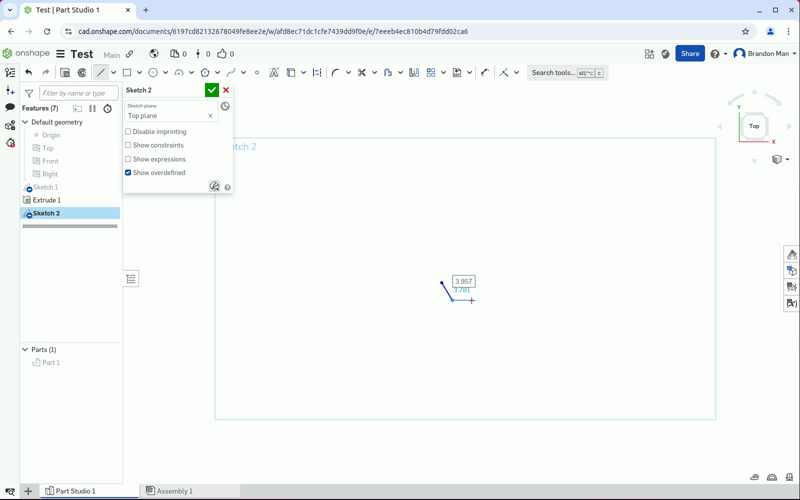
click(471, 300)
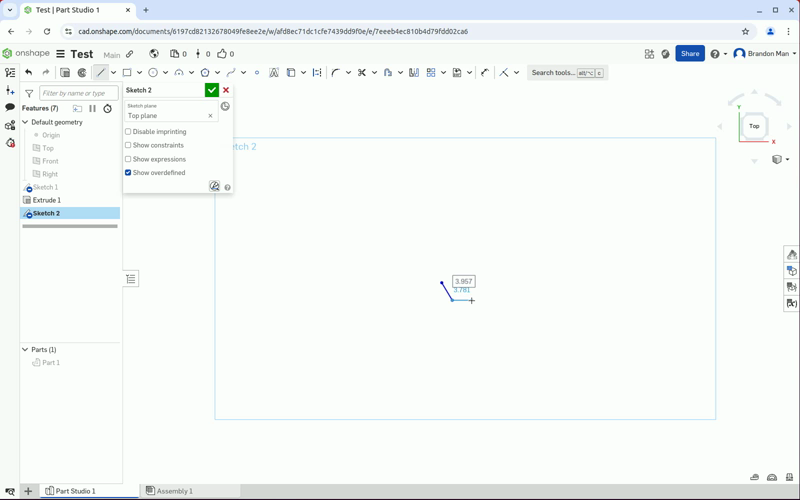
key_up(shift)
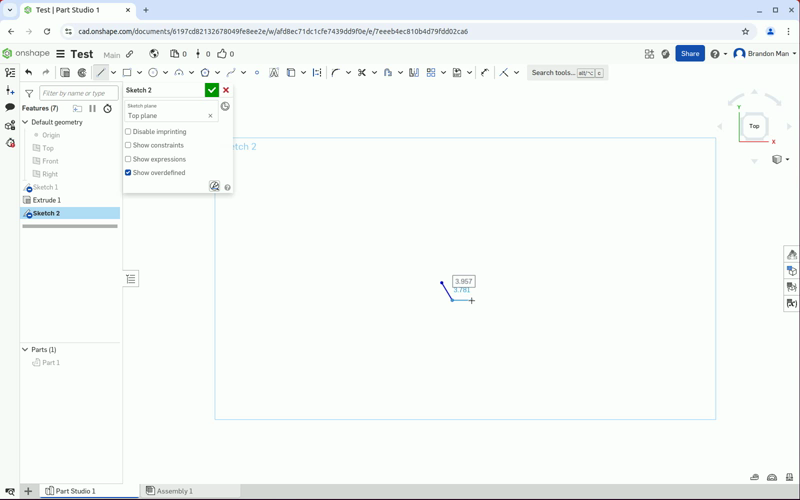
key_down(shift)
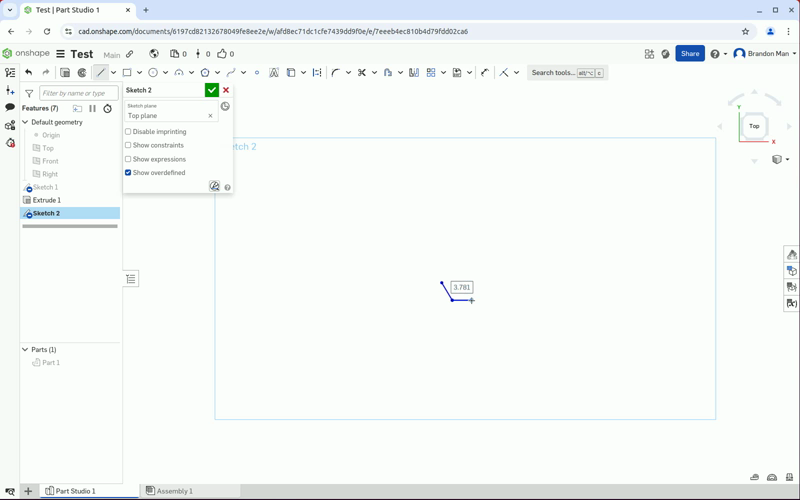
mouse_move(501, 300)
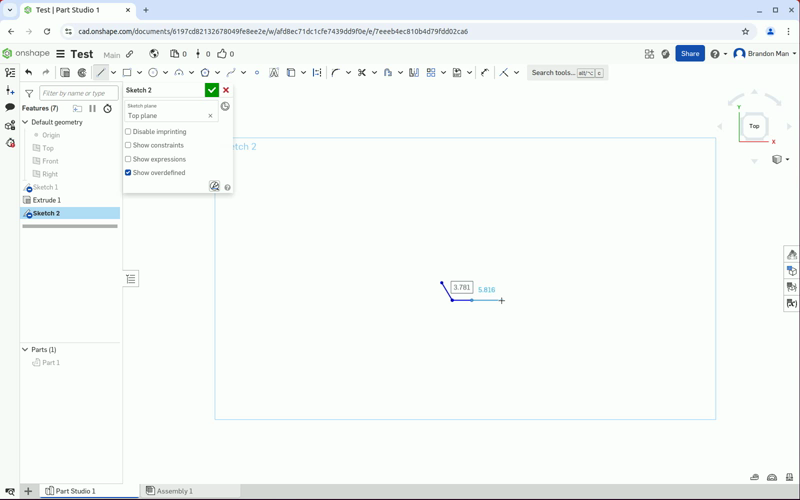
mouse_move(481, 282)
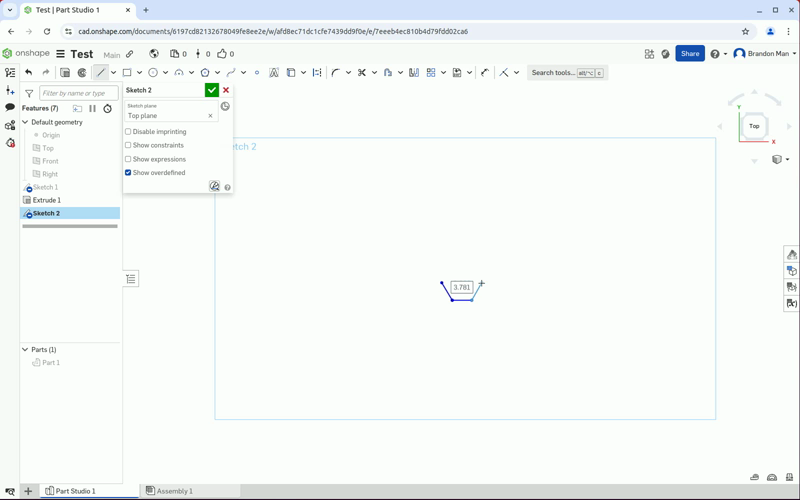
click(481, 282)
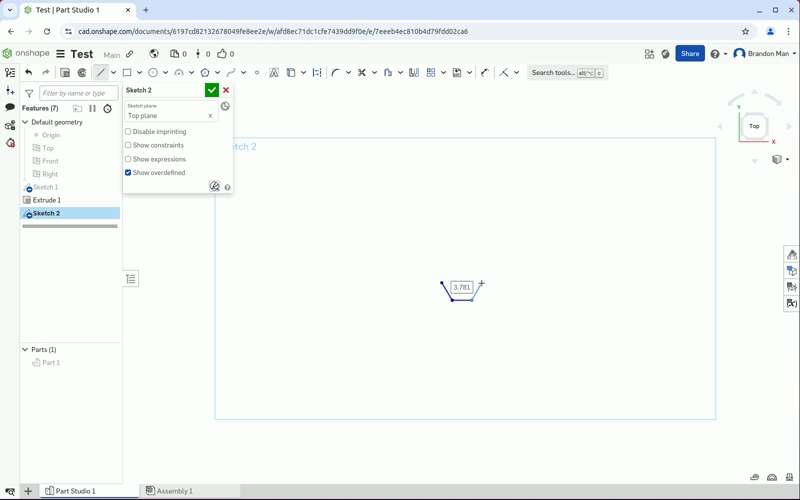
key_up(shift)
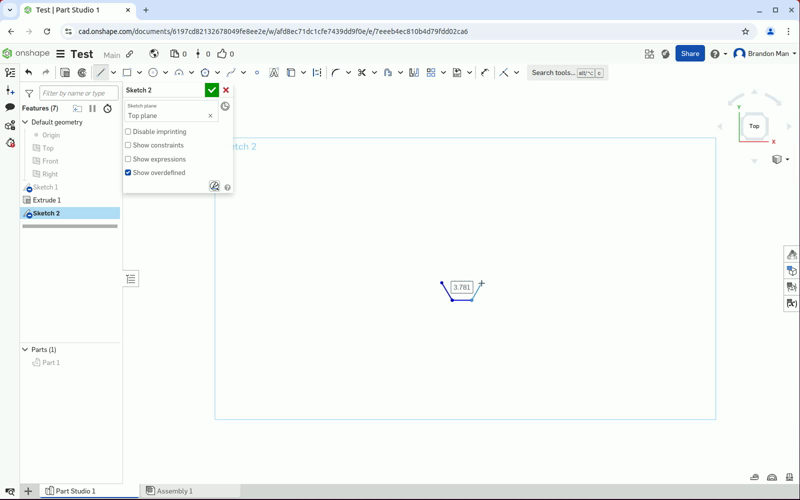
key_down(shift)
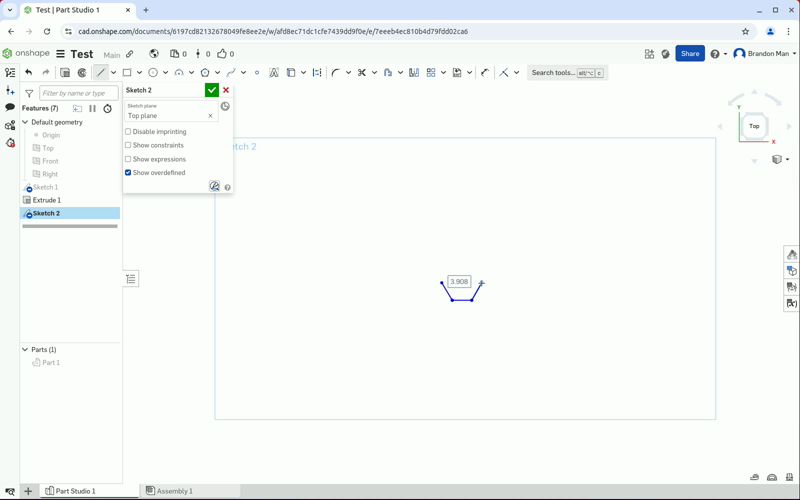
mouse_move(511, 282)
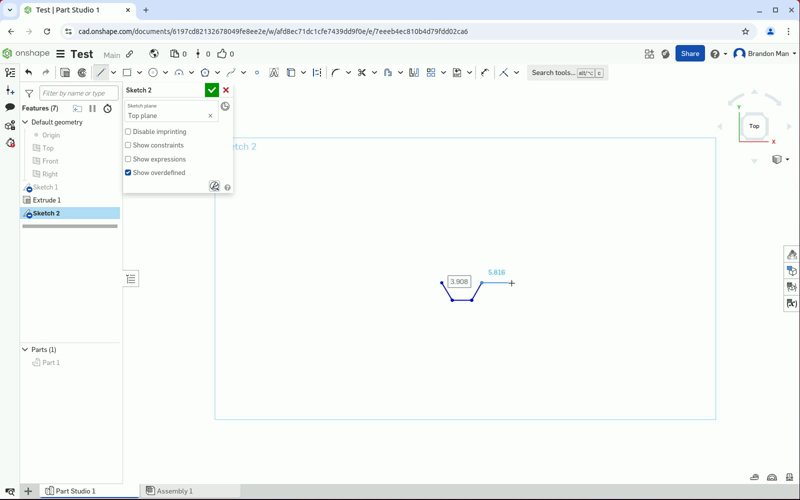
mouse_move(471, 265)
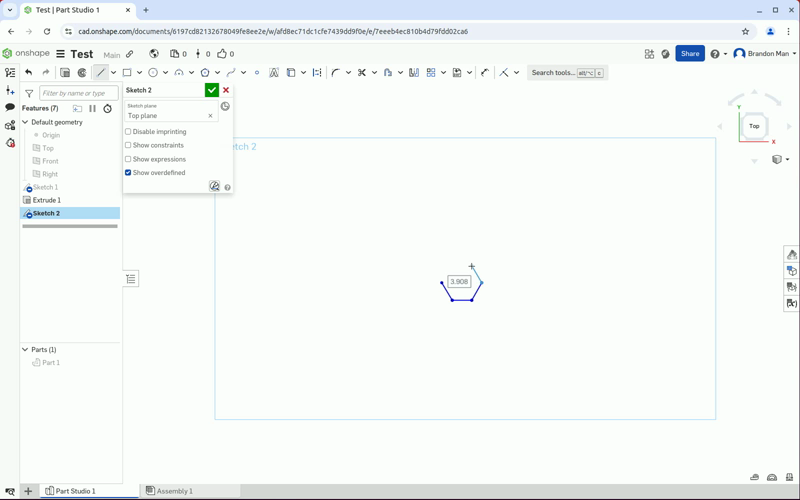
click(471, 265)
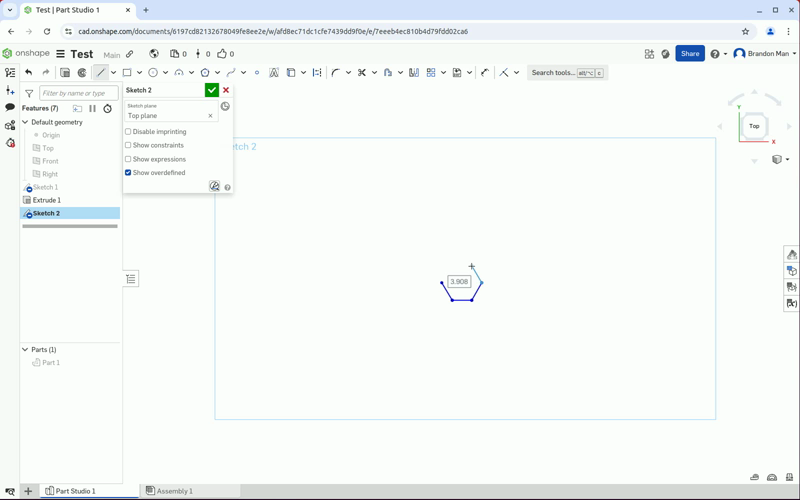
key_up(shift)
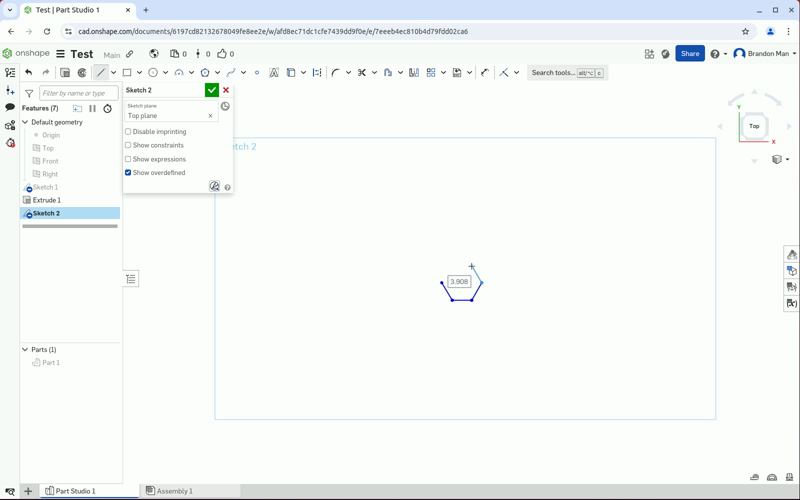
key_down(shift)
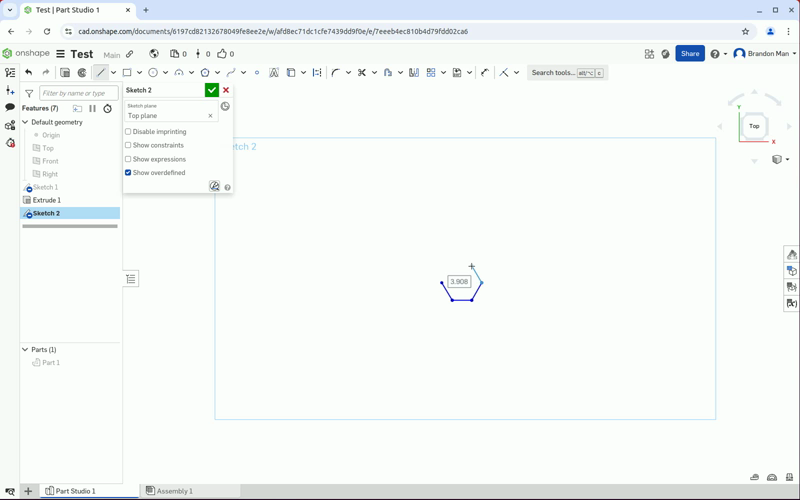
mouse_move(501, 265)
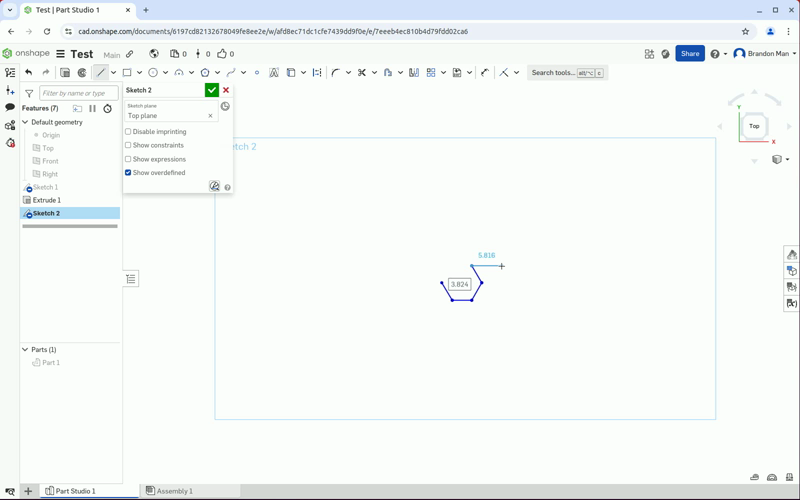
mouse_move(452, 265)
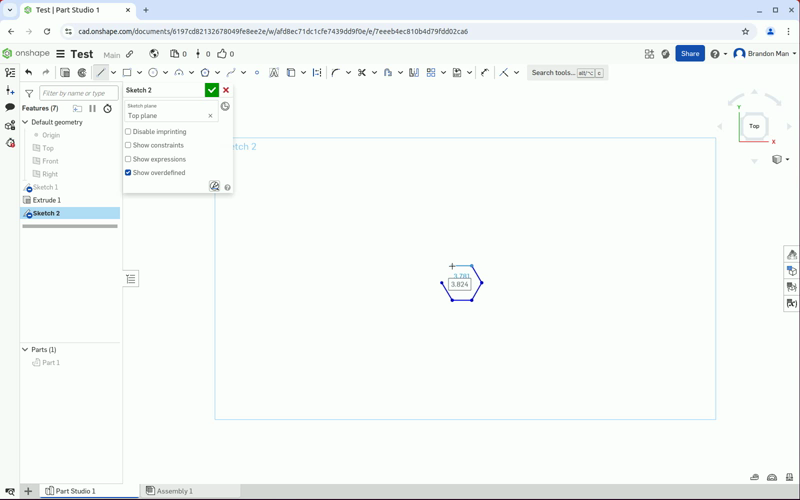
click(452, 265)
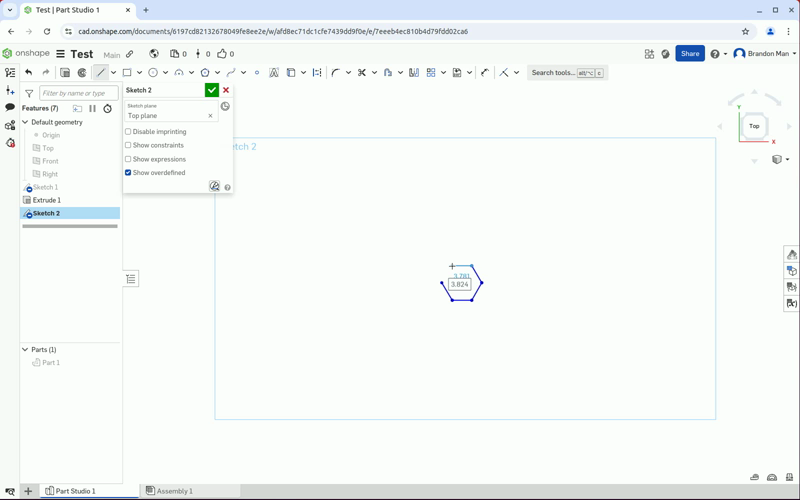
key_up(shift)
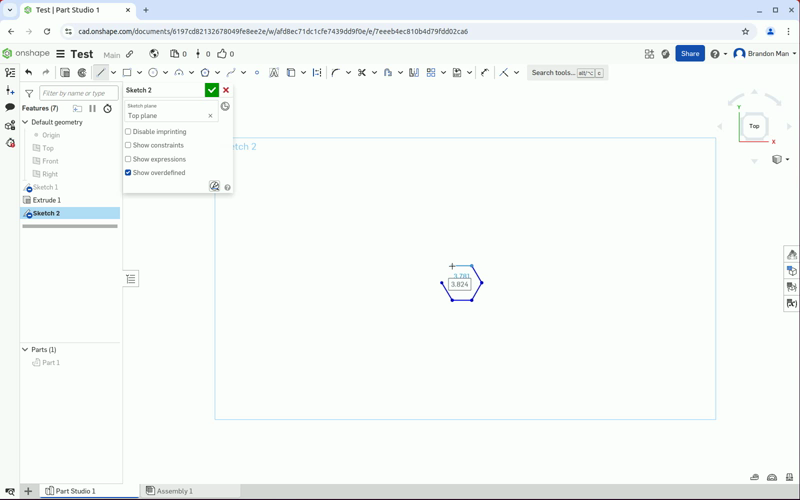
mouse_move(482, 265)
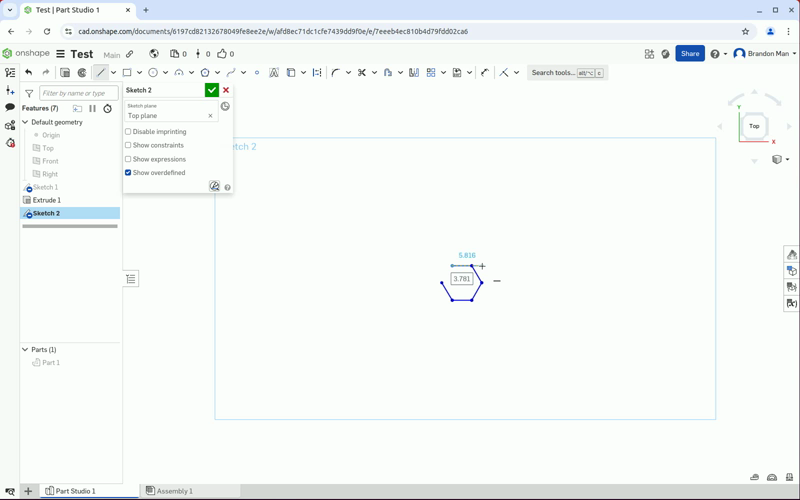
key_down(shift)
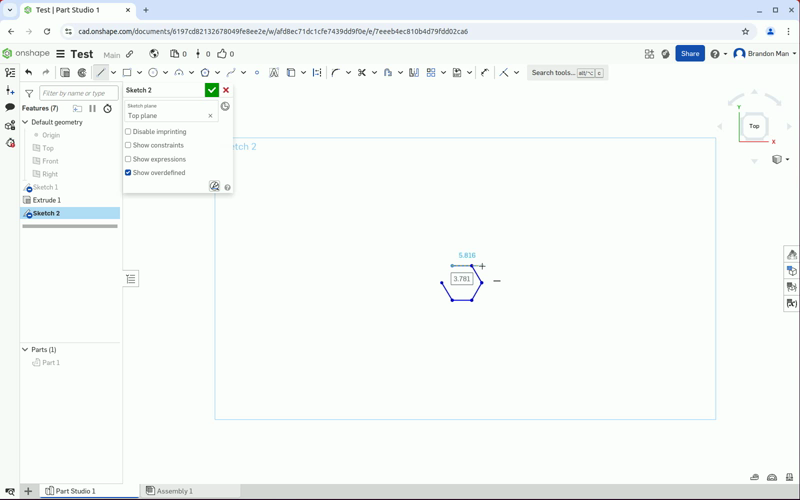
mouse_move(441, 282)
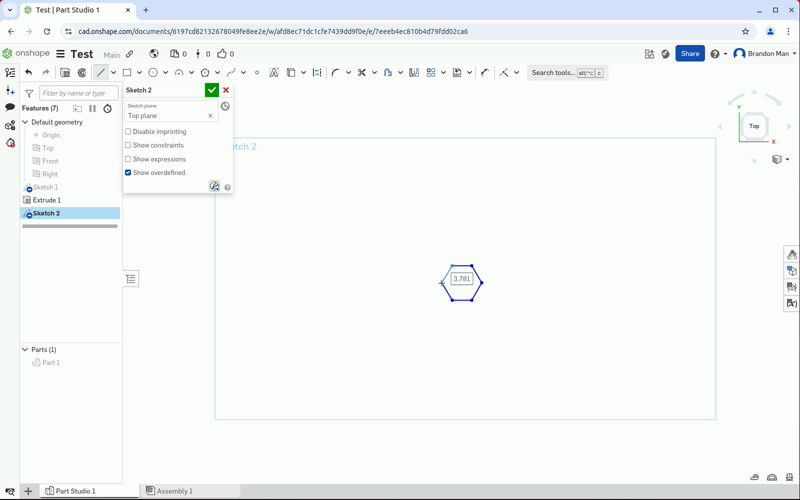
key_up(shift)
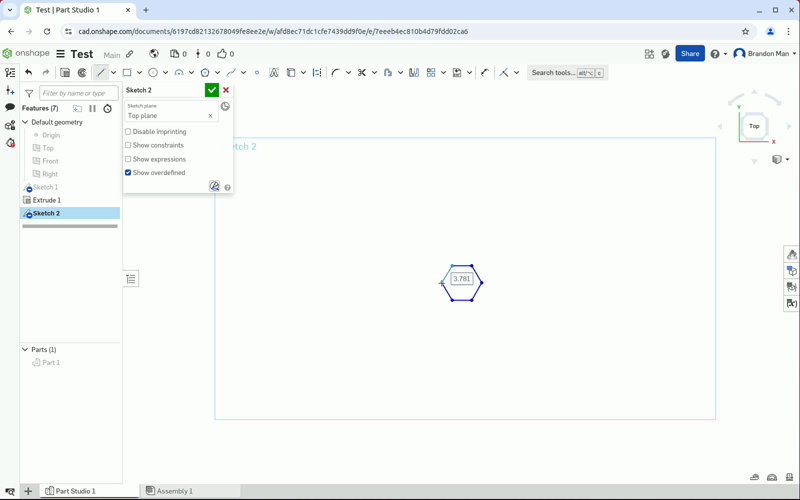
click(441, 282)
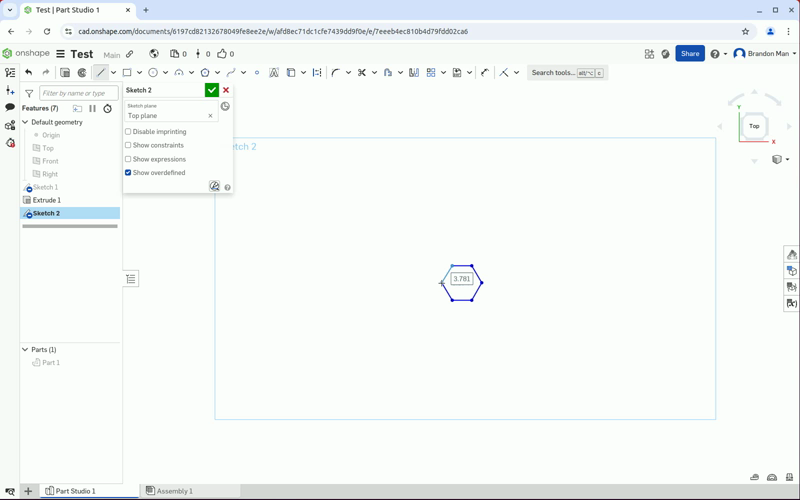
key(esc)
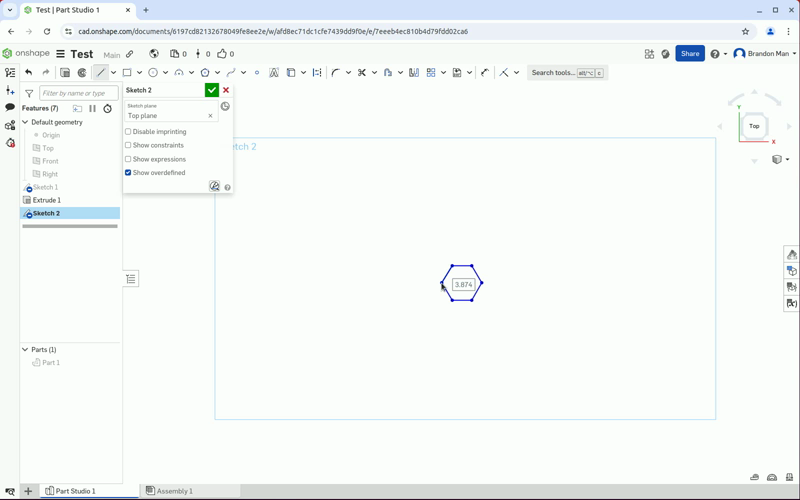
key(c)
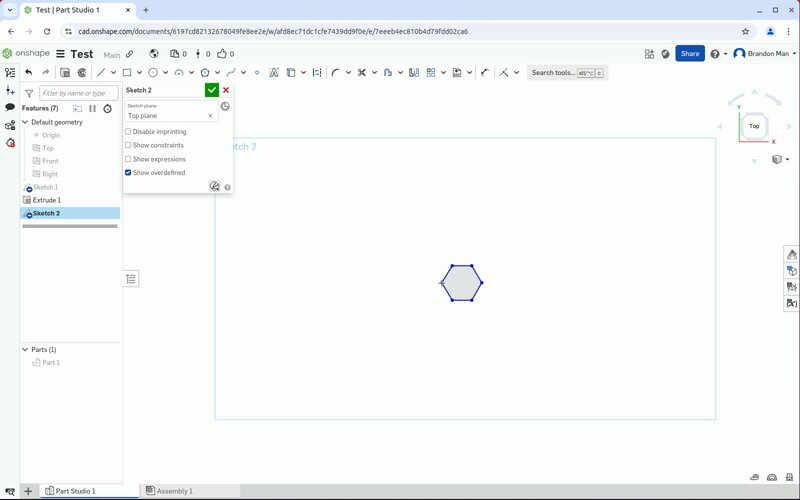
key_down(shift)
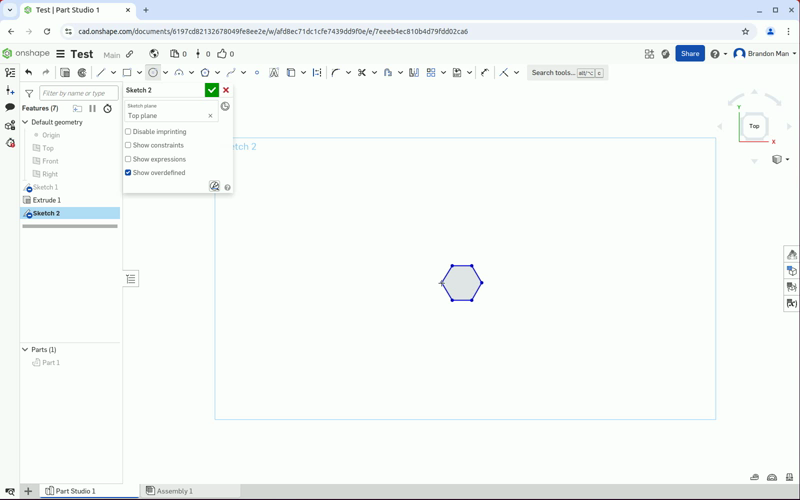
mouse_move(461, 282)
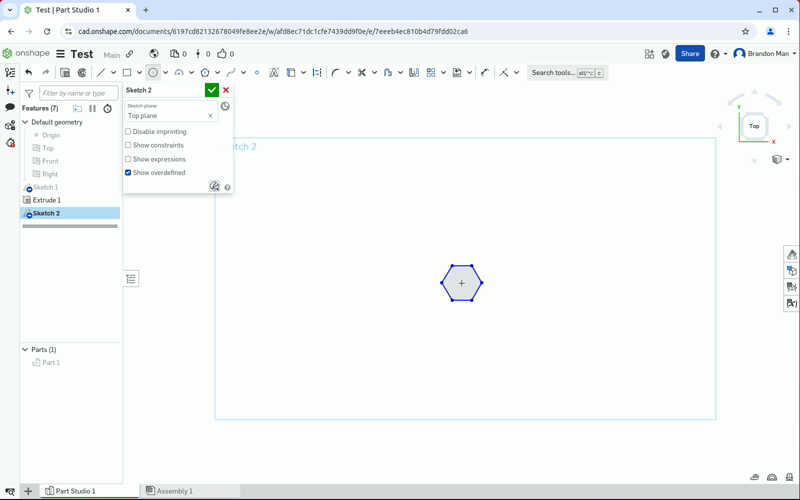
click(461, 282)
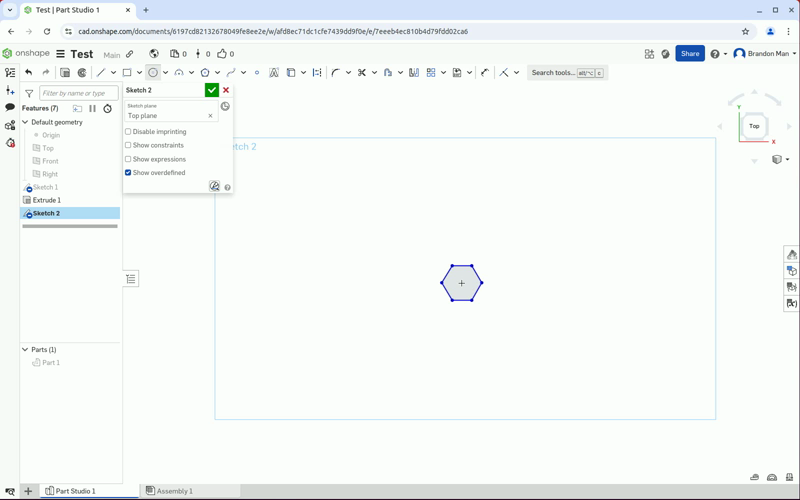
key_up(shift)
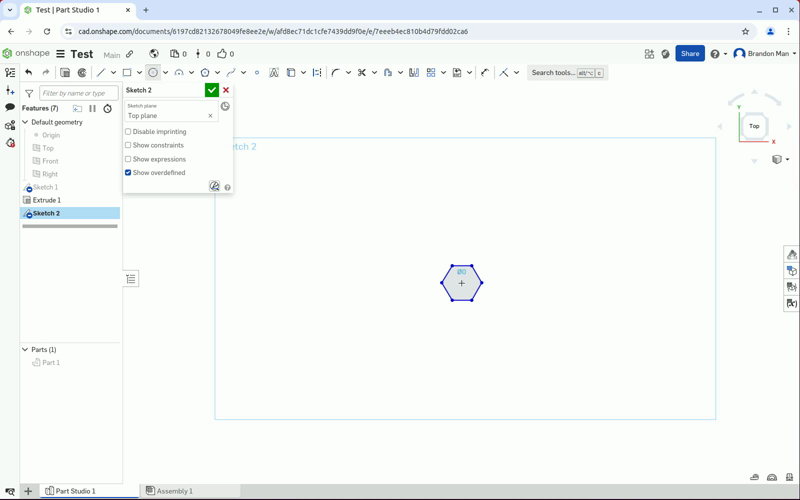
mouse_move(472, 282)
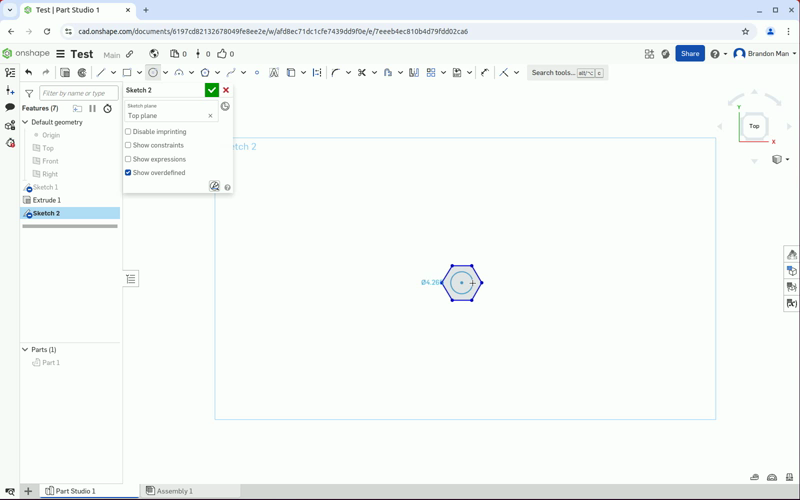
click(472, 282)
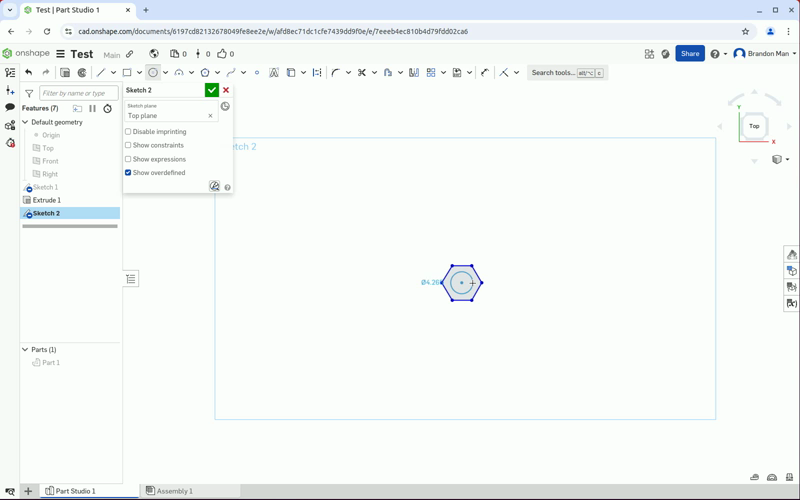
key(esc)
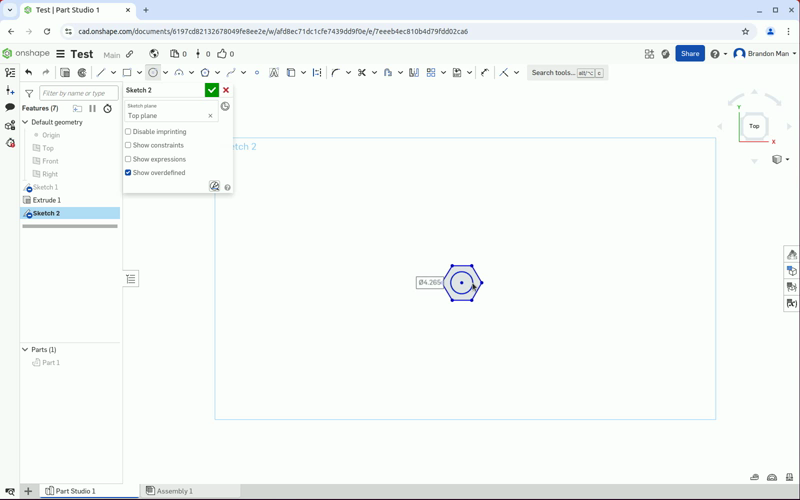
mouse_move(454, 292)
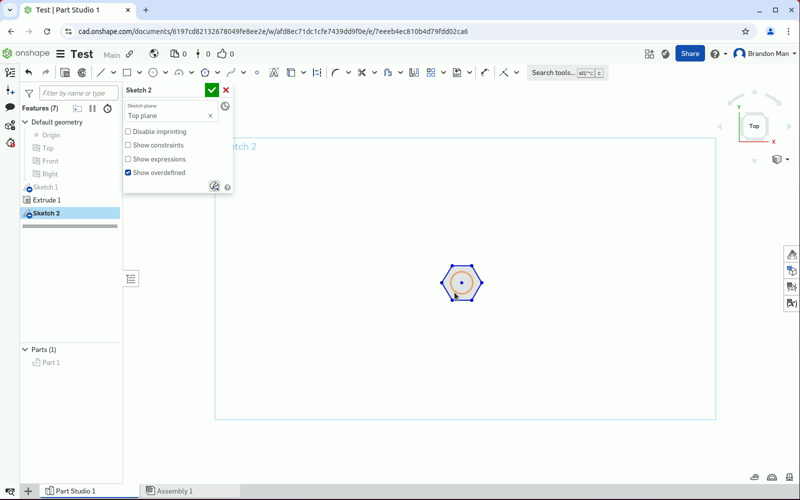
scroll(6)
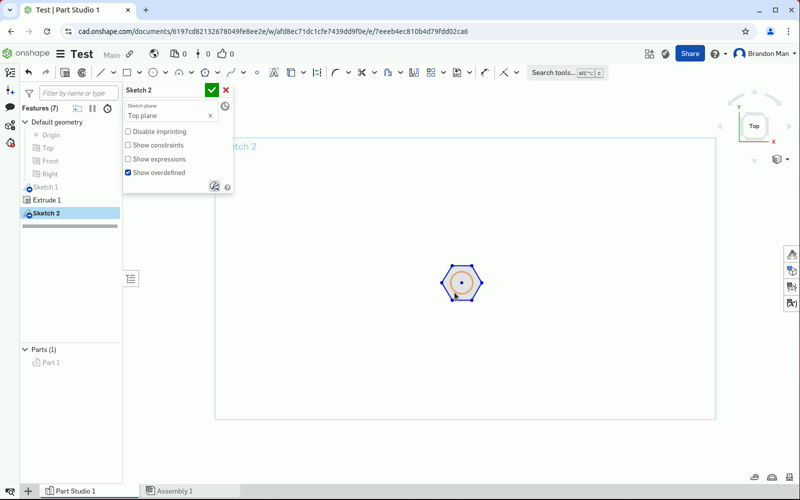
scroll(6)
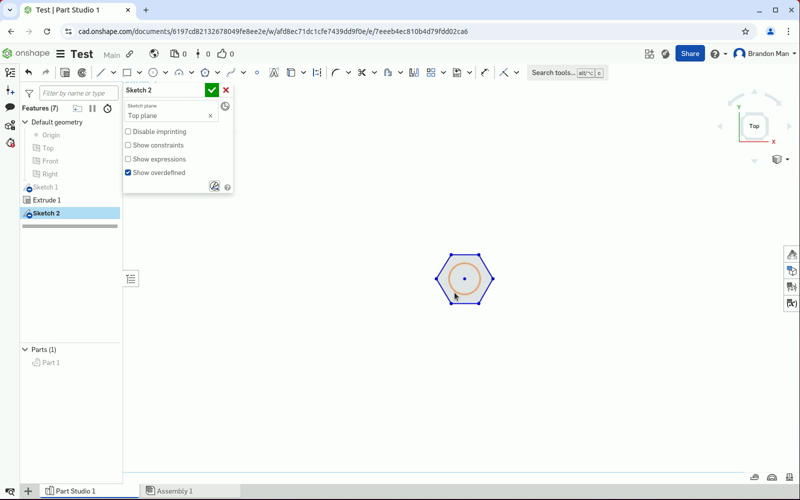
scroll(6)
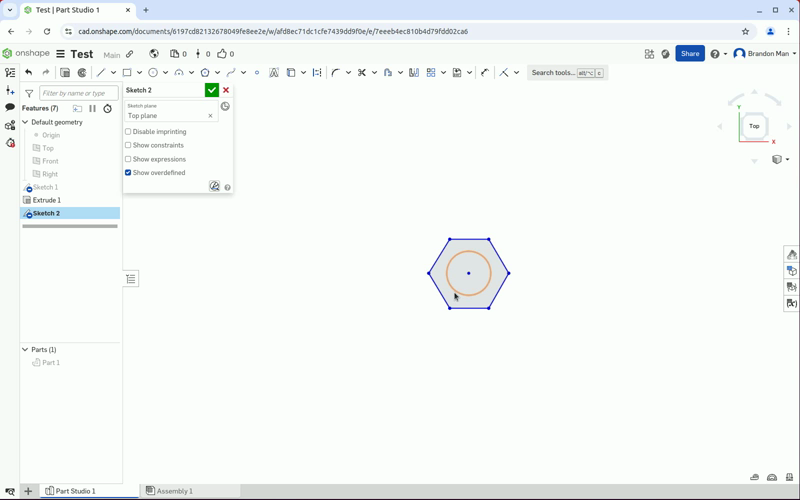
scroll(6)
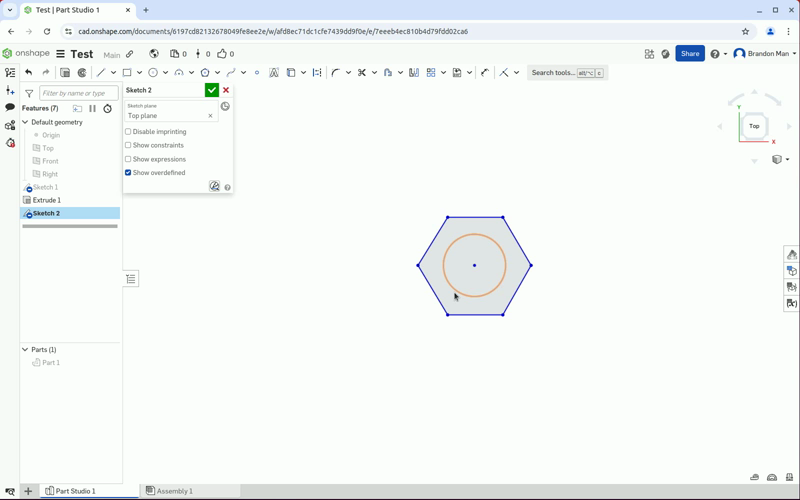
scroll(6)
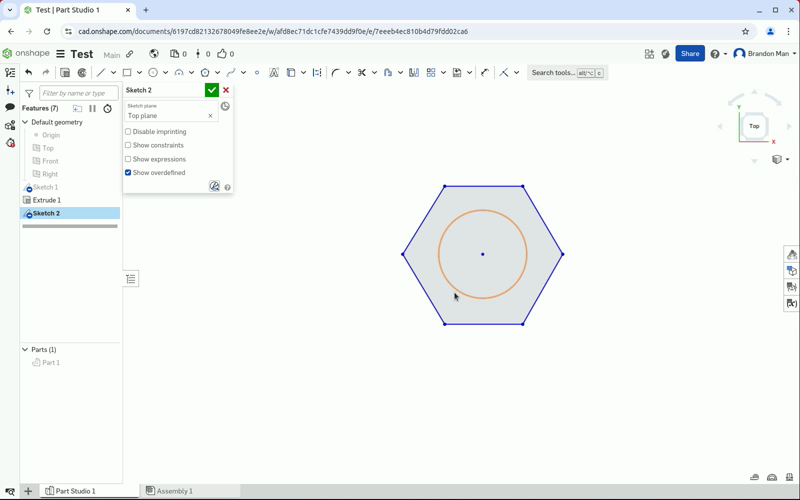
scroll(6)
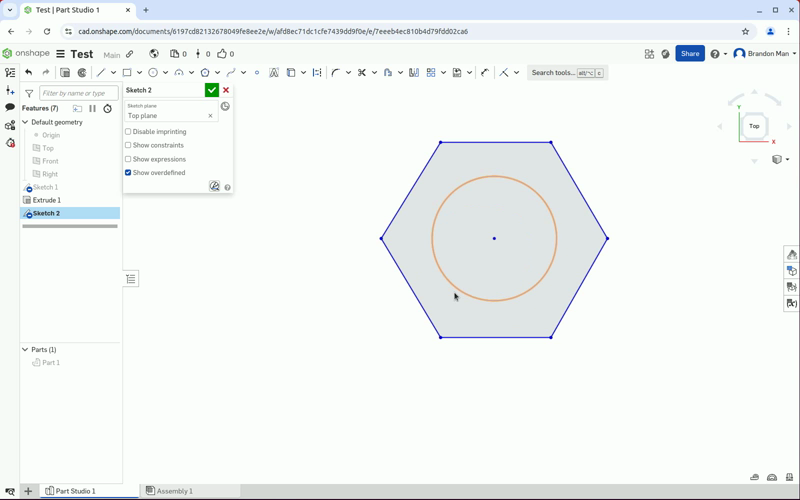
scroll(6)
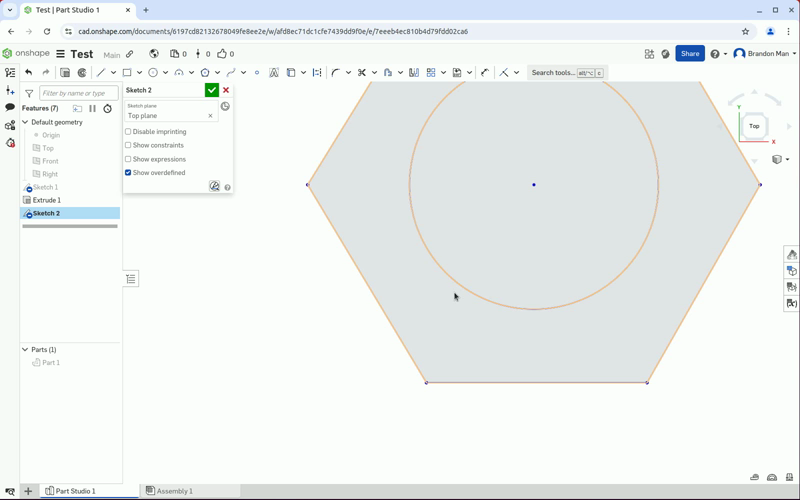
click(454, 292)
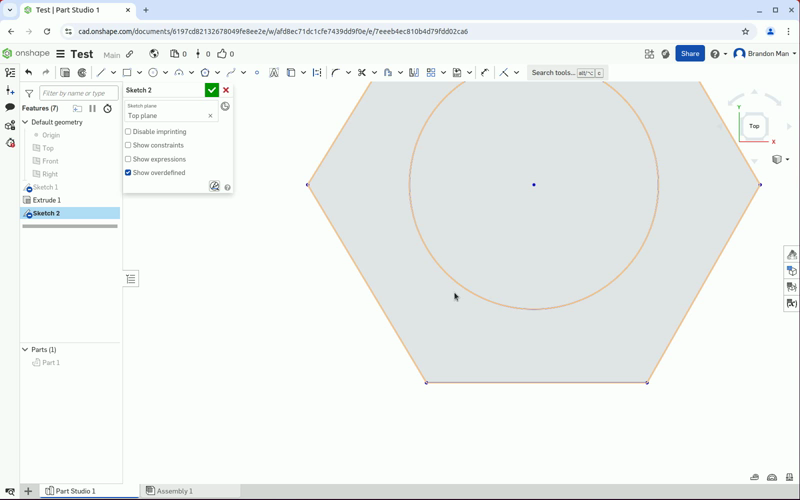
scroll(-6)
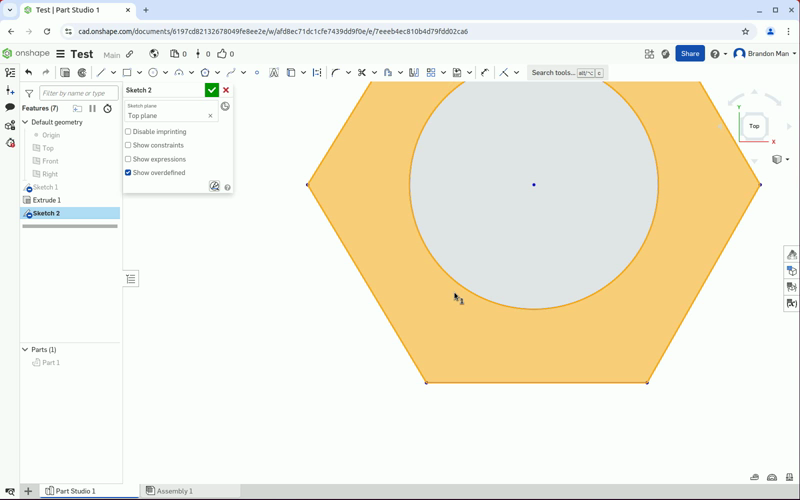
scroll(-6)
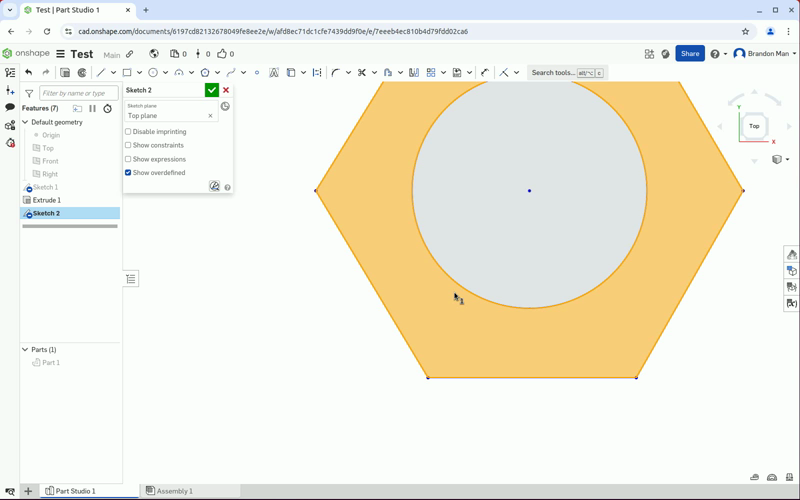
scroll(-6)
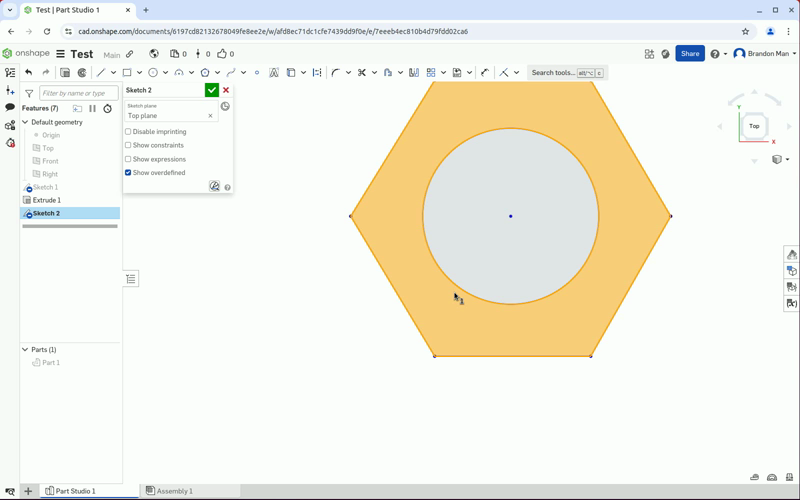
scroll(-6)
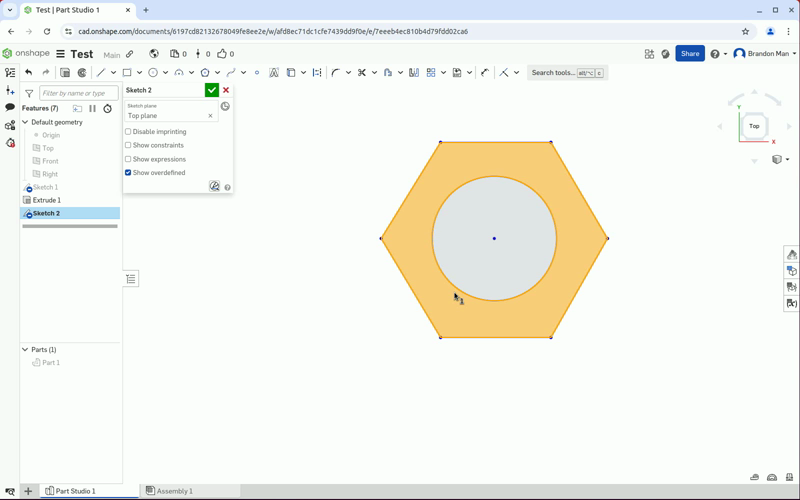
scroll(-6)
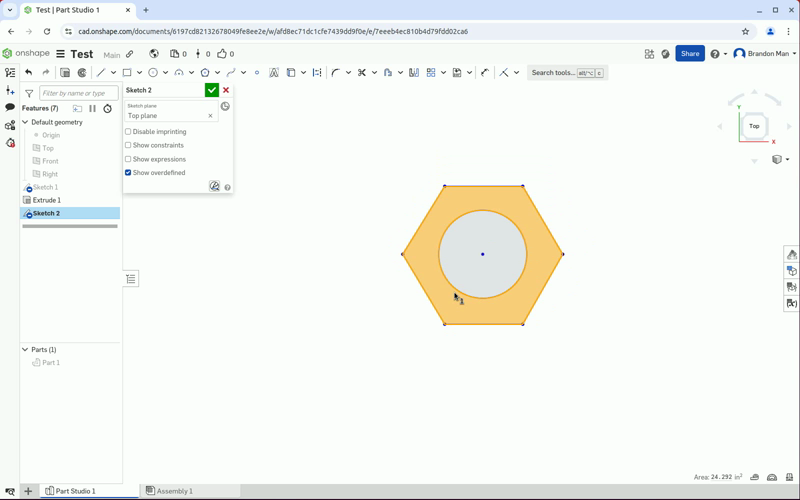
scroll(-6)
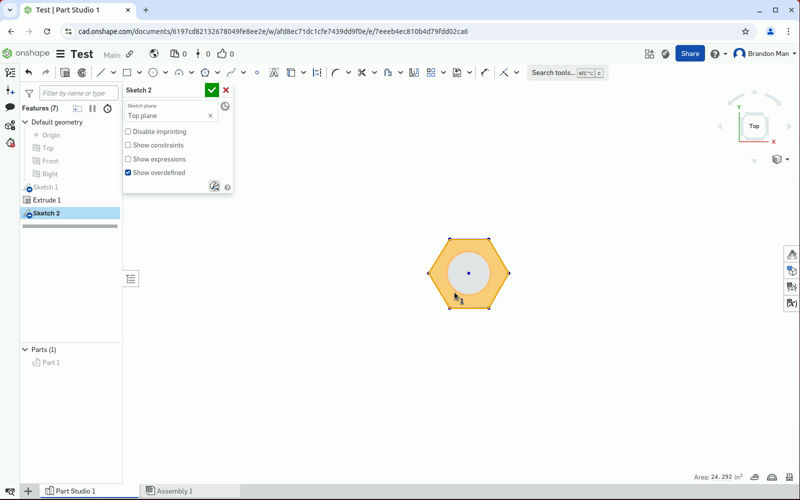
scroll(-6)
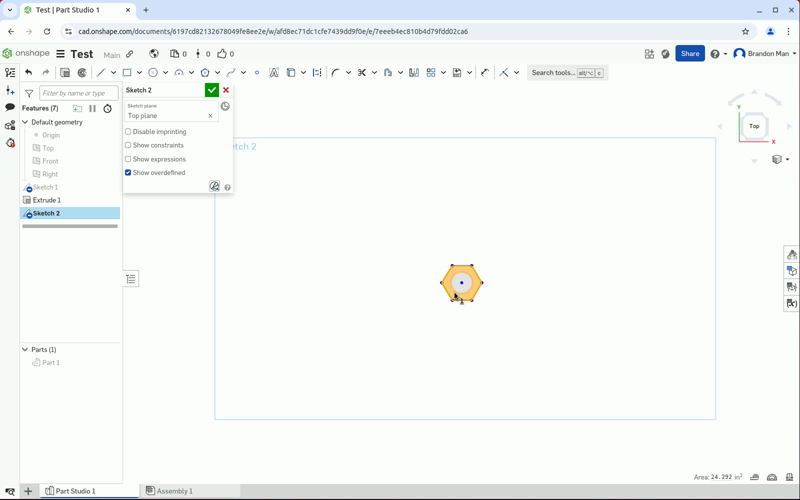
mouse_move(73, 352)
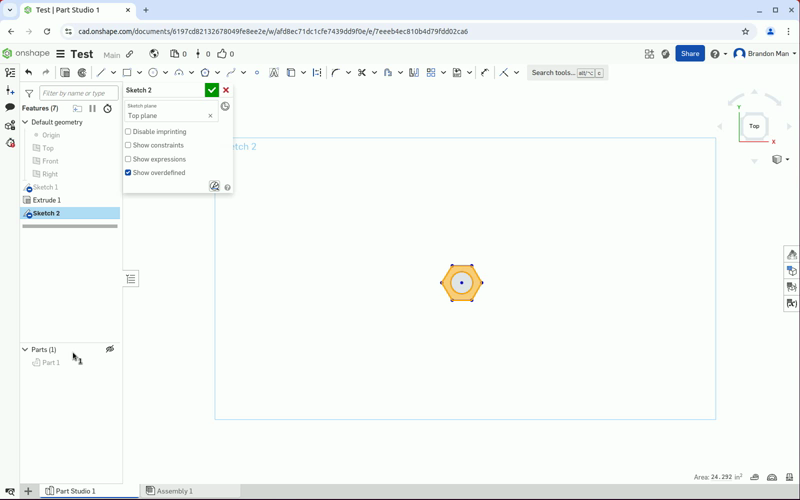
key(shift+y)
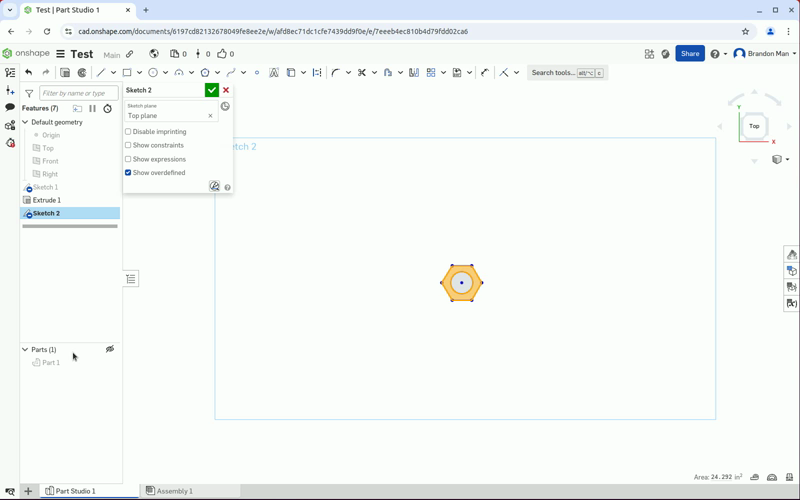
key(shift+e)
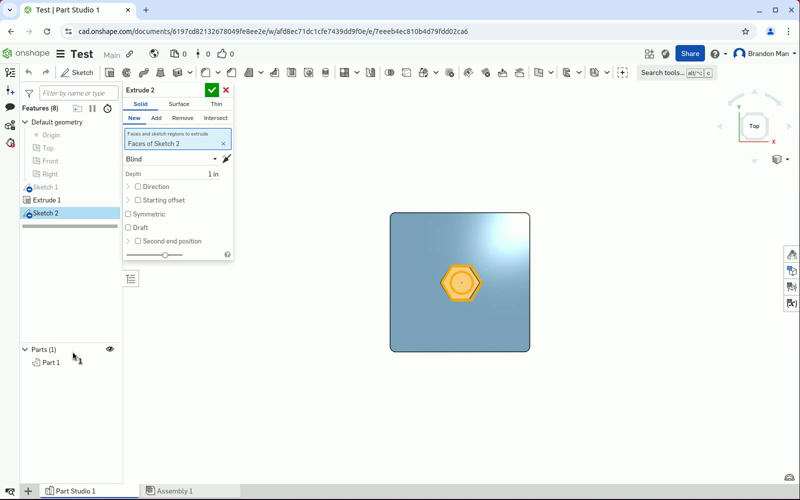
mouse_move(143, 106)
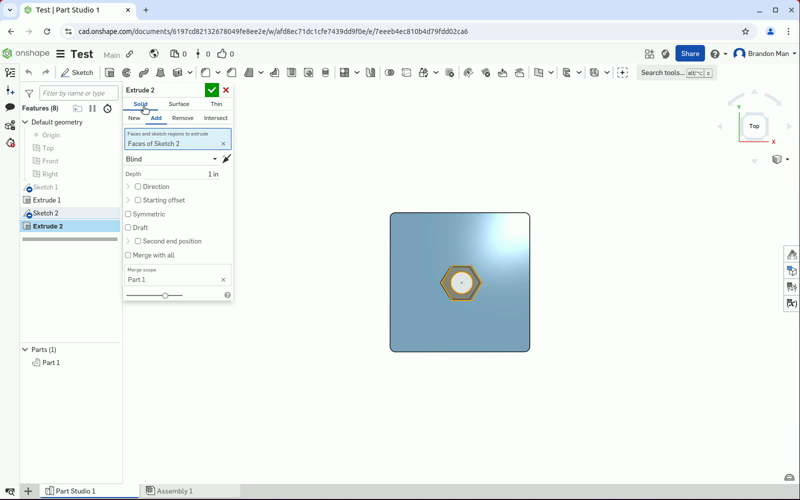
click(143, 106)
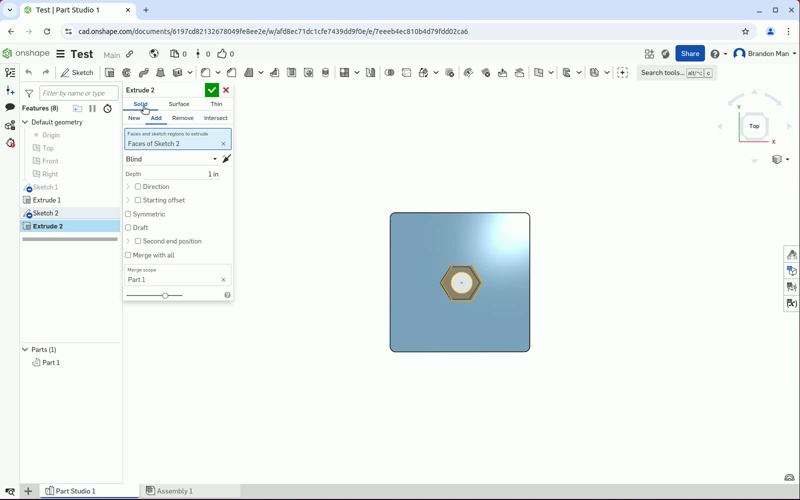
mouse_move(137, 120)
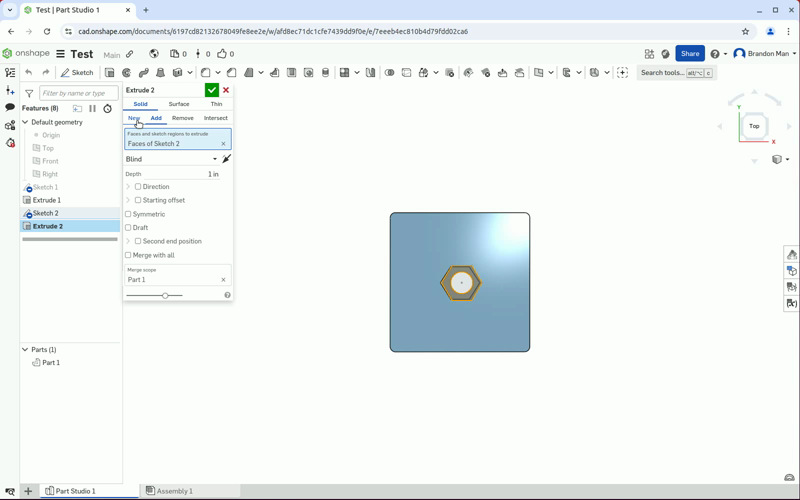
click(137, 120)
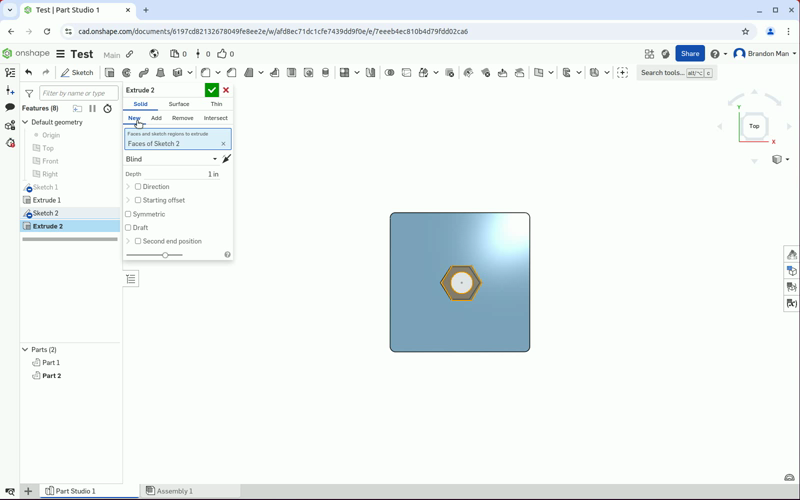
key(tab, 4)
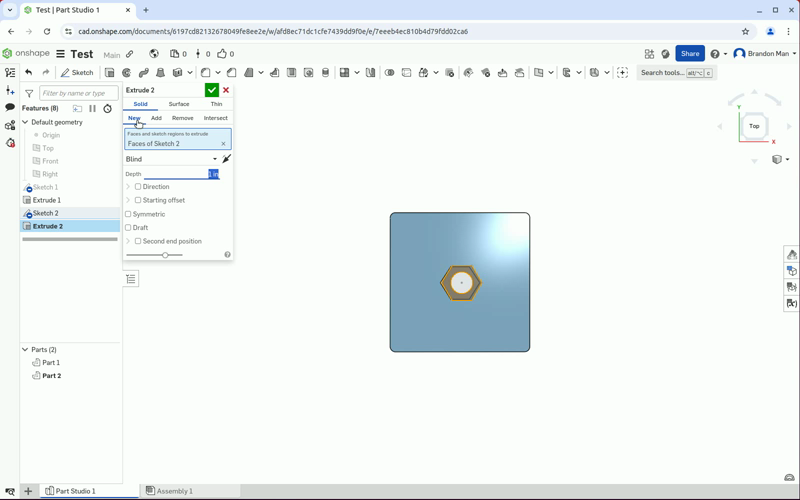
text(23.108)
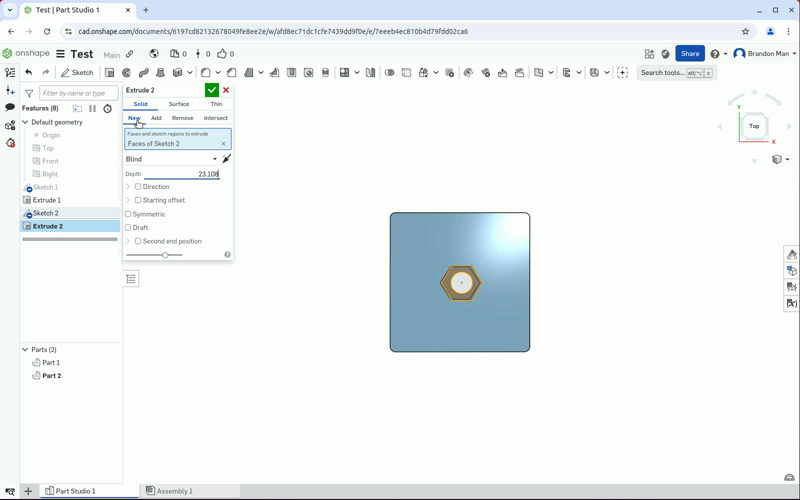
key(enter)
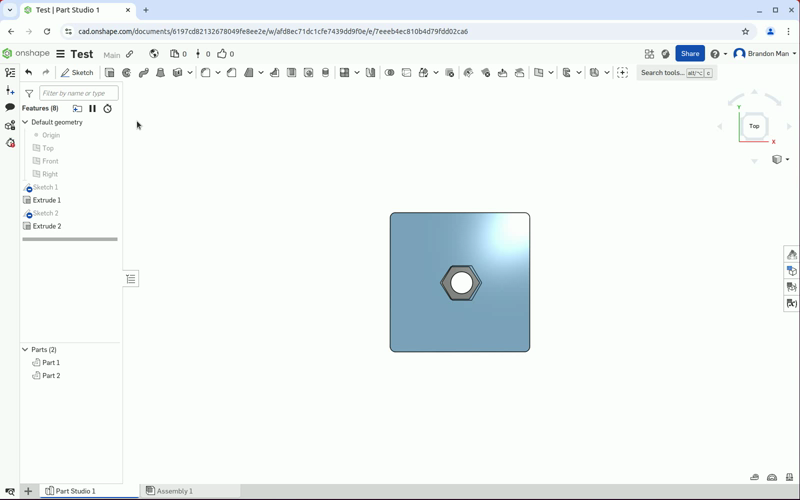
key(shift+h)
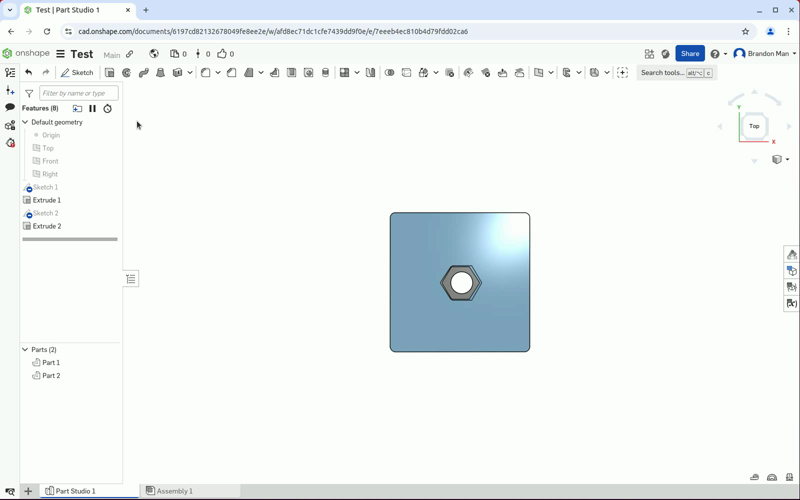
key(shift+h)
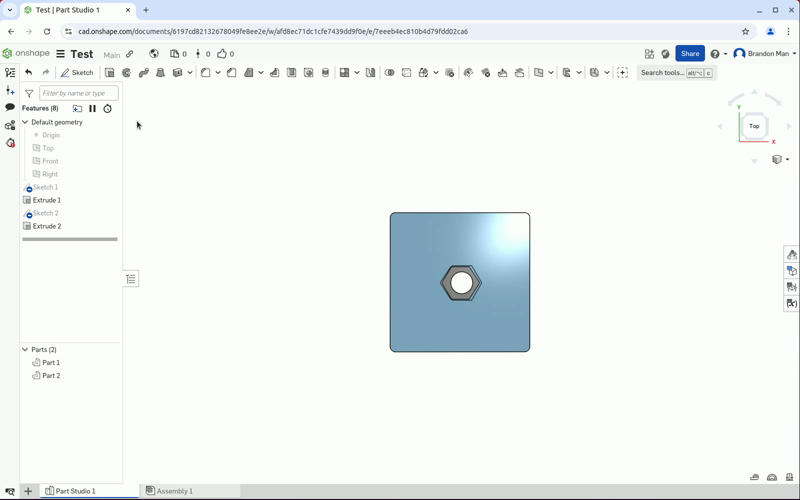
mouse_move(73, 189)
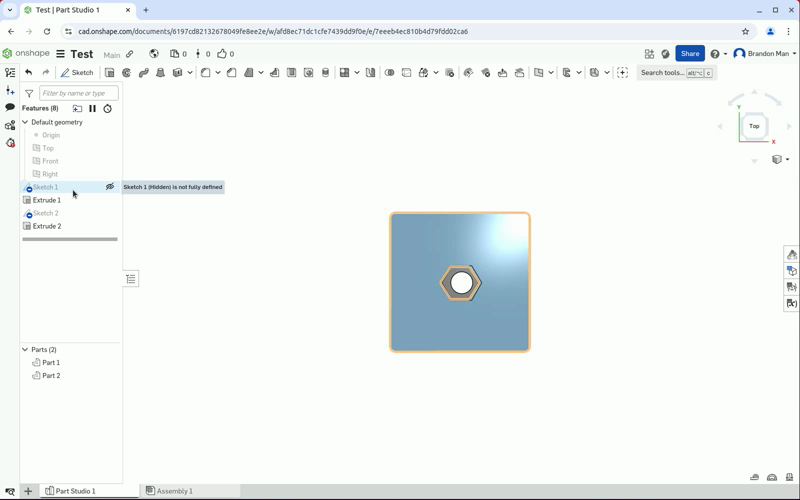
click(73, 189)
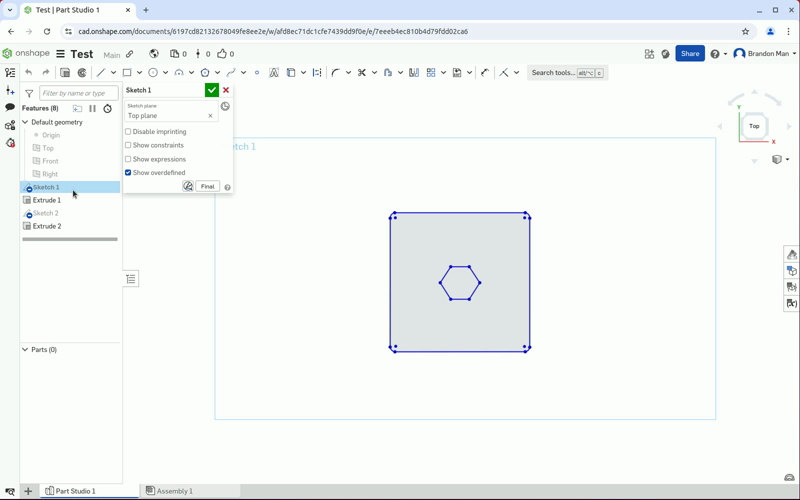
mouse_move(229, 92)
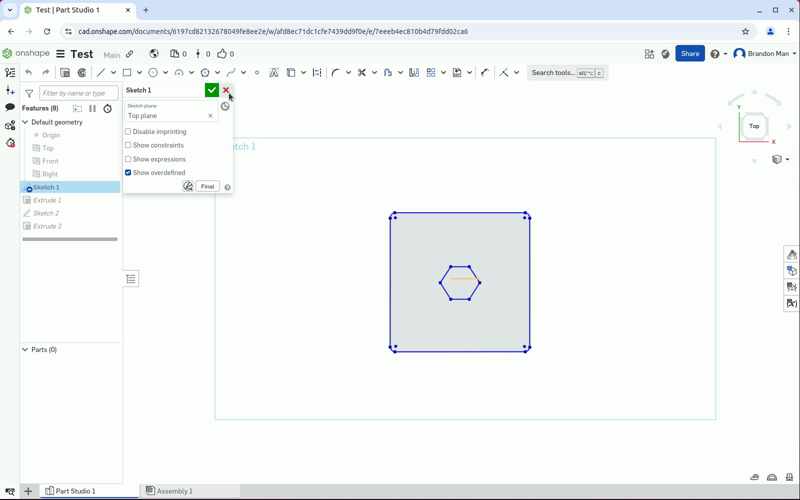
click(229, 92)
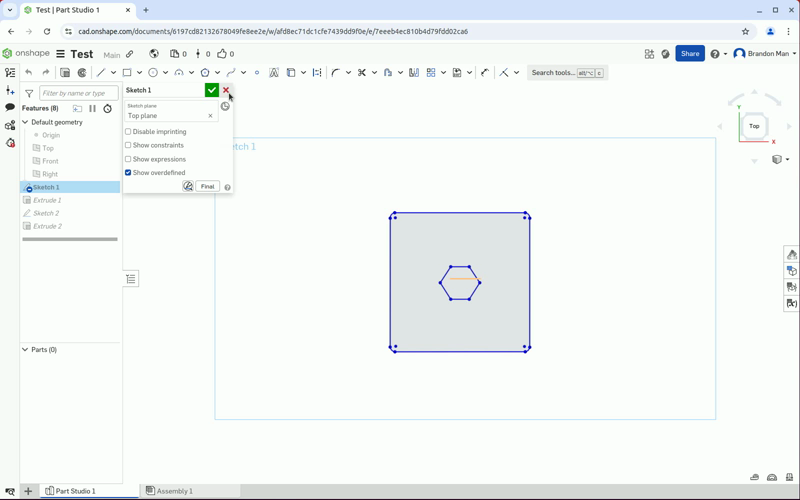
key(shift+s)
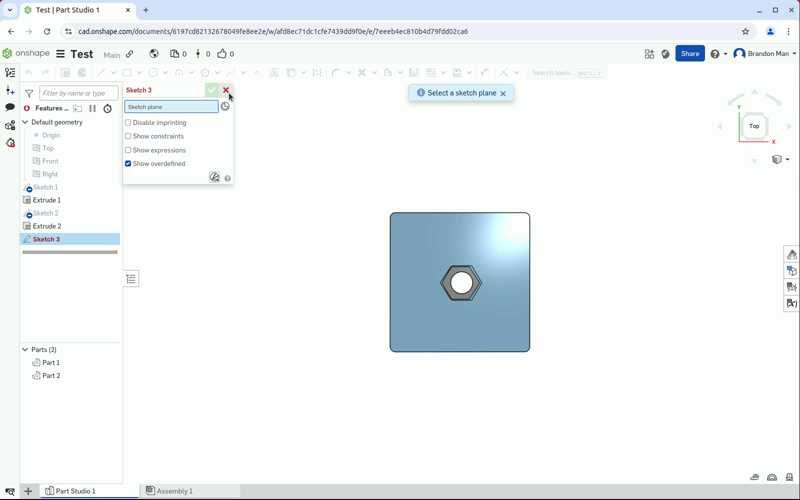
mouse_move(73, 150)
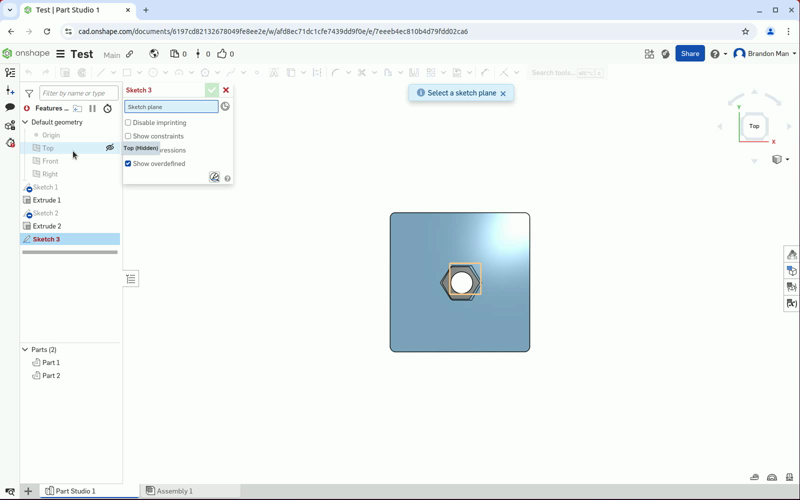
click(73, 150)
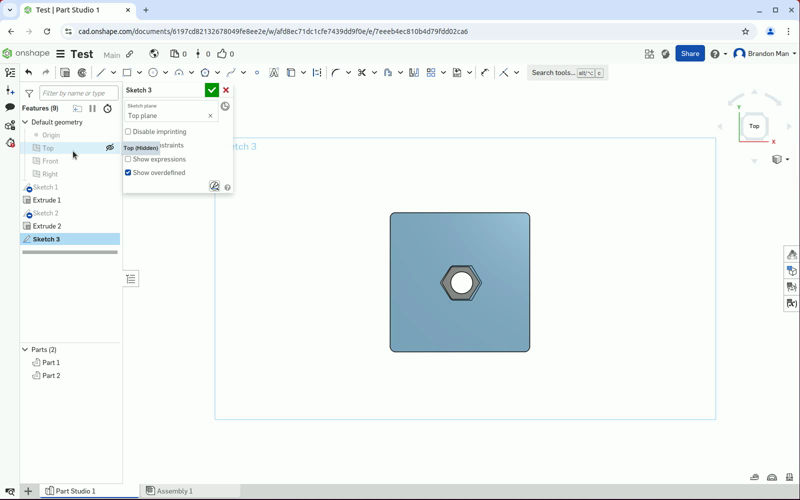
mouse_move(73, 352)
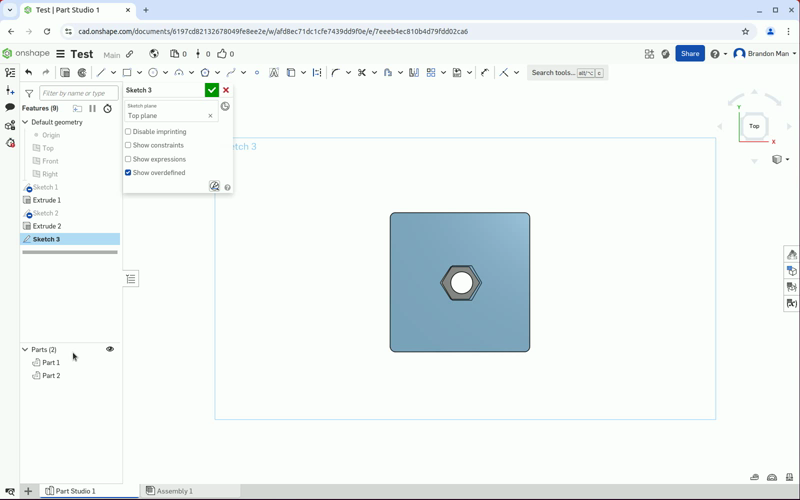
key(y)
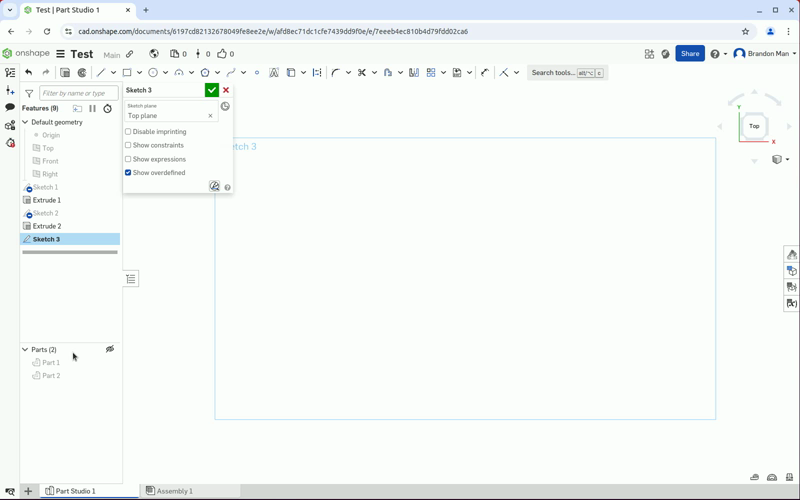
key(a)
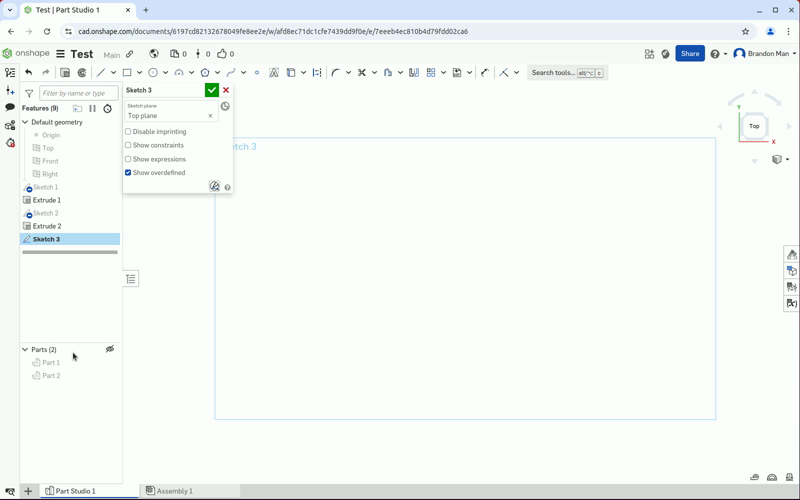
key_down(shift)
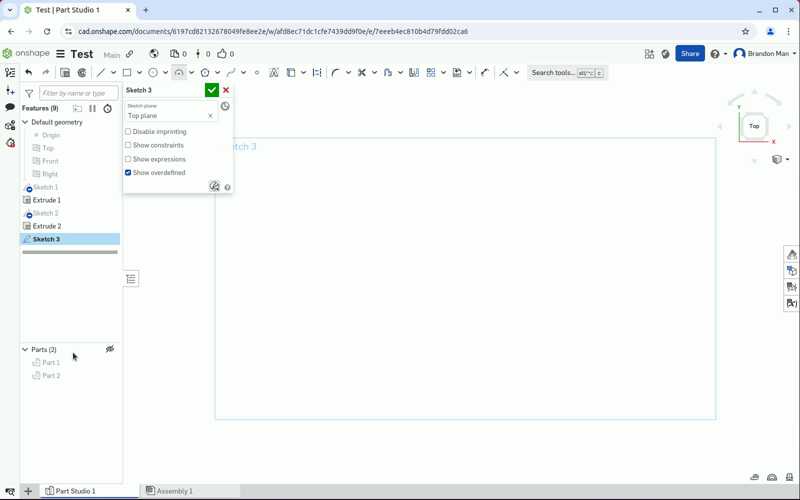
mouse_move(385, 355)
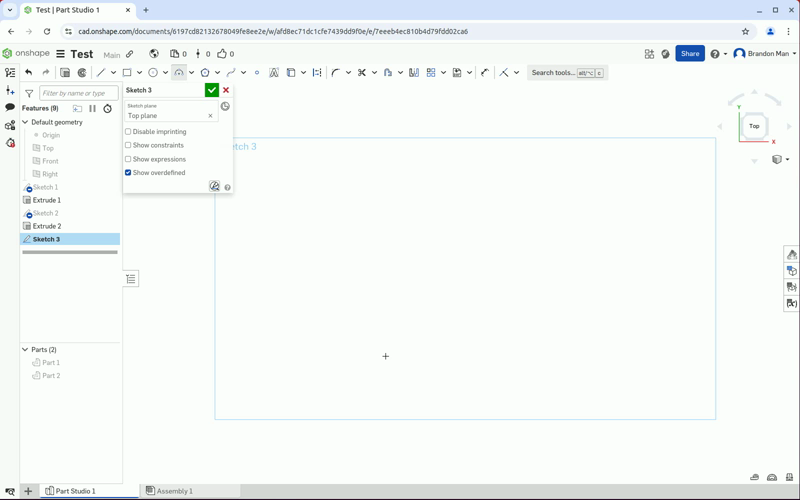
click(385, 355)
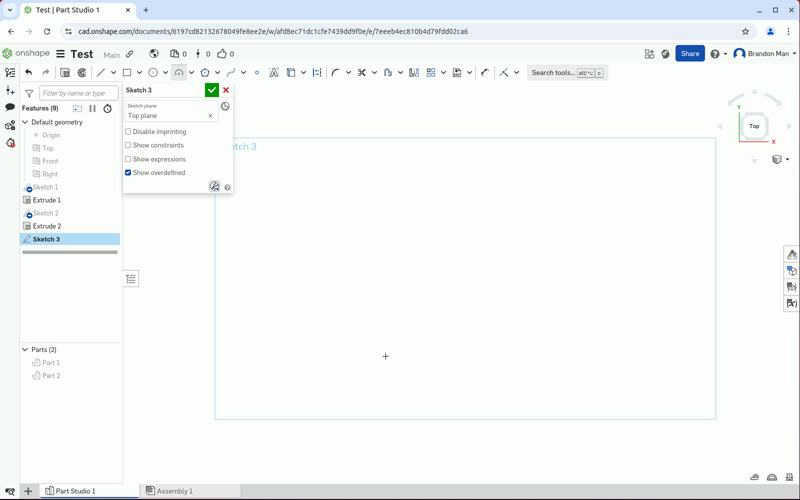
key_up(shift)
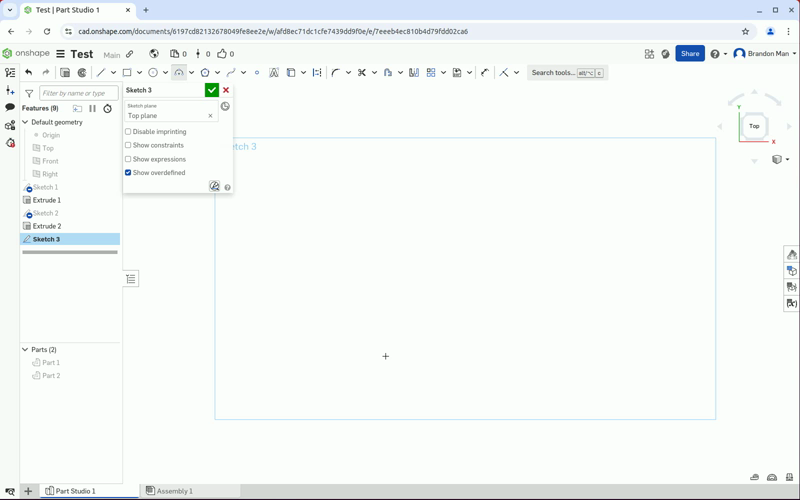
key_down(shift)
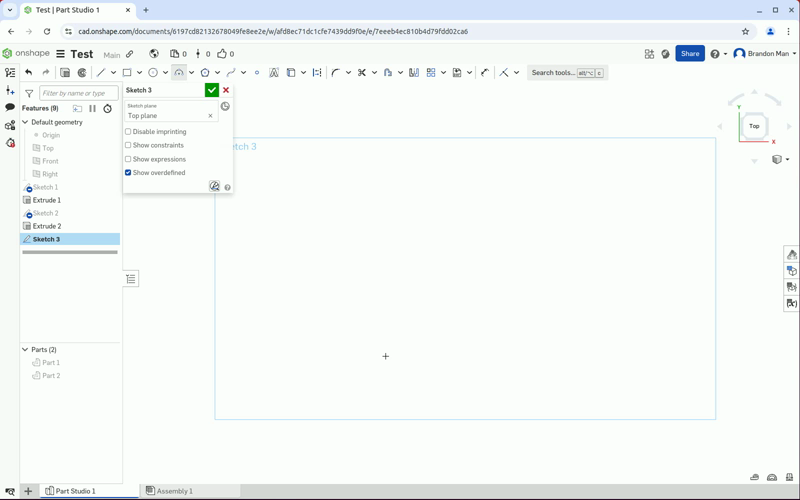
mouse_move(388, 358)
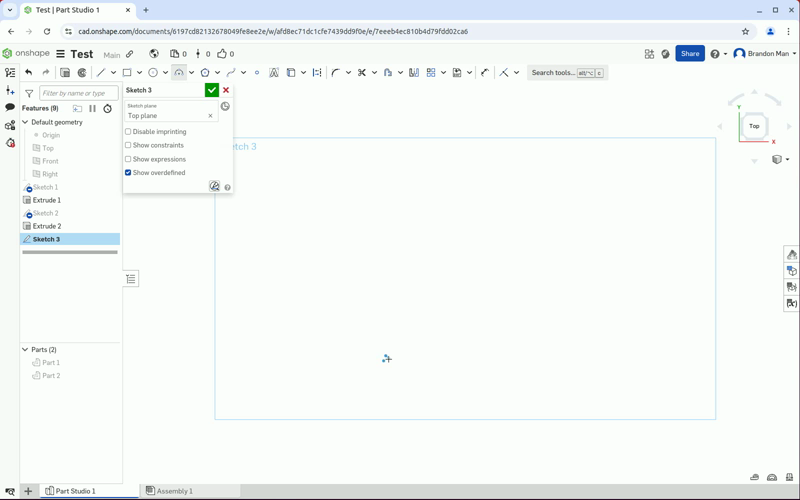
scroll(6)
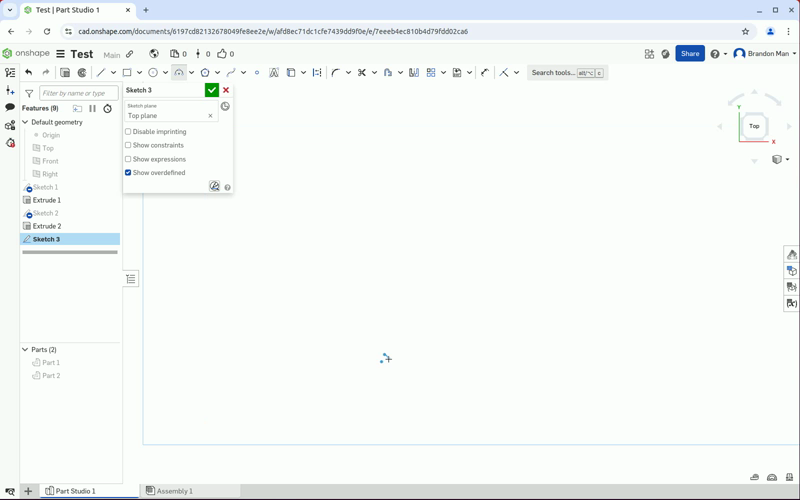
scroll(6)
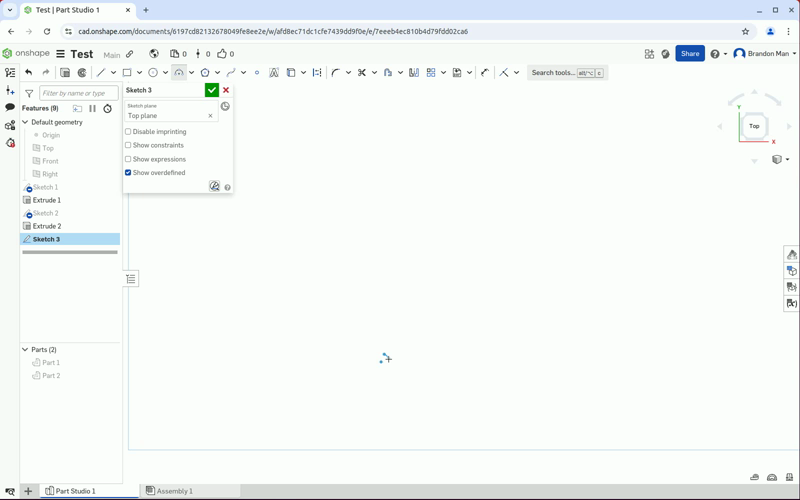
scroll(6)
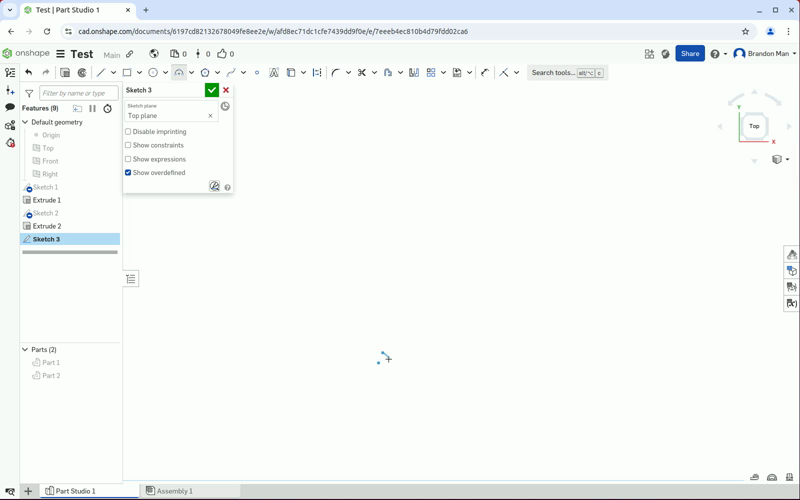
scroll(6)
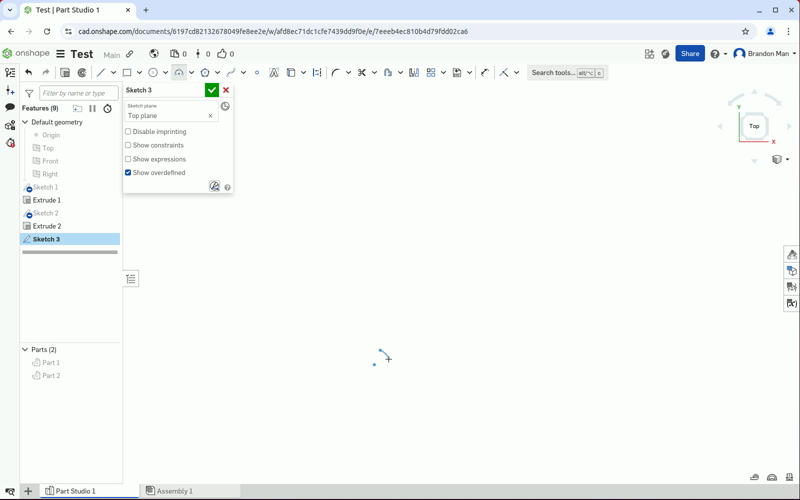
scroll(6)
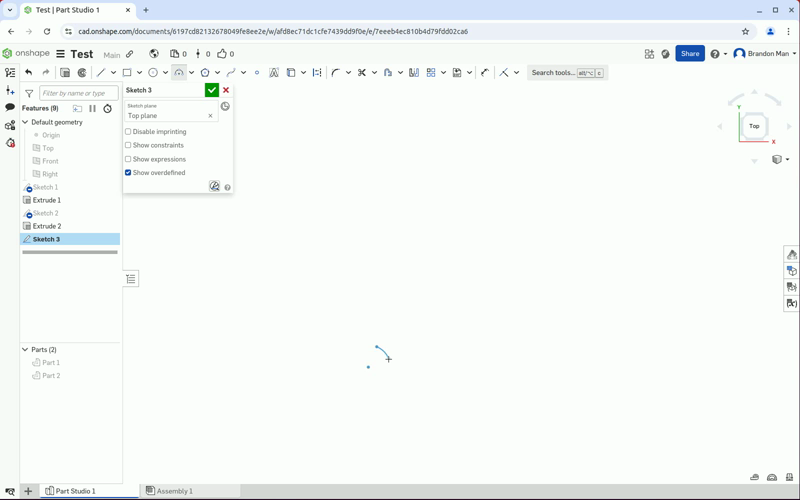
scroll(6)
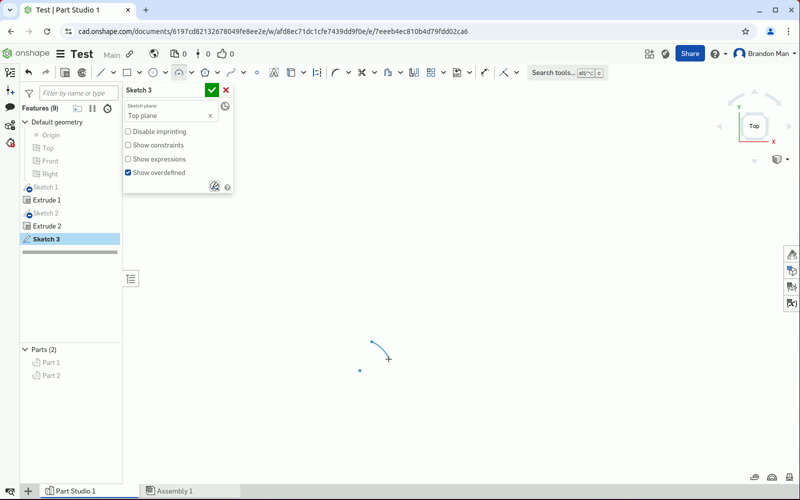
scroll(6)
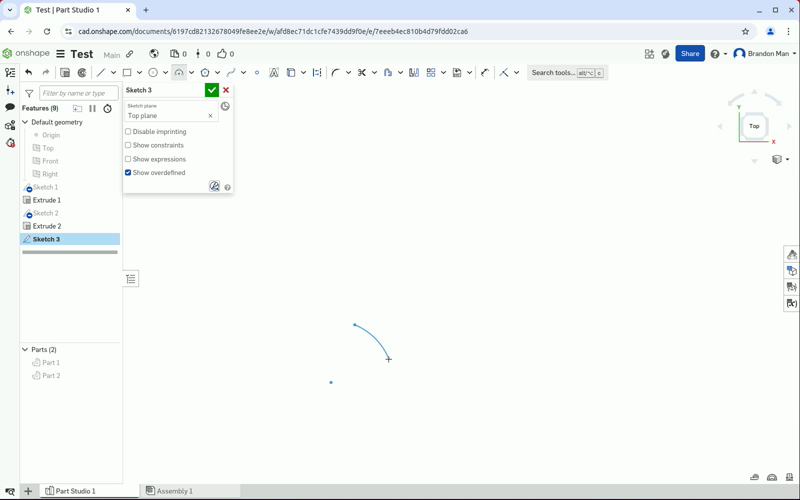
click(388, 358)
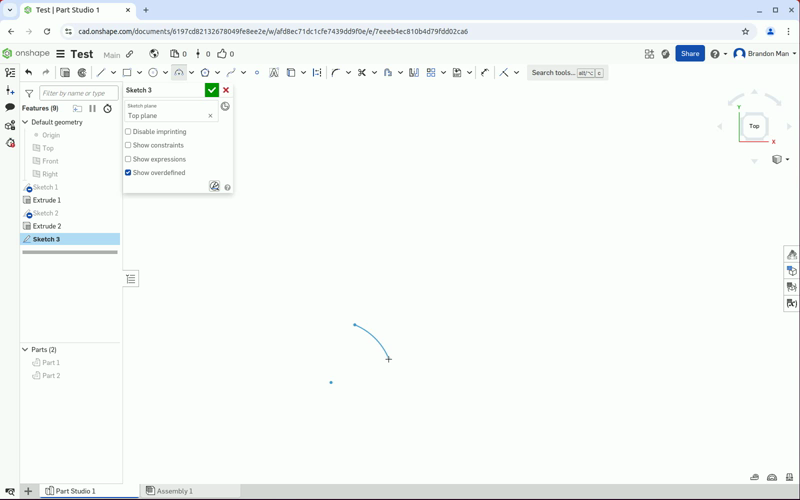
scroll(-6)
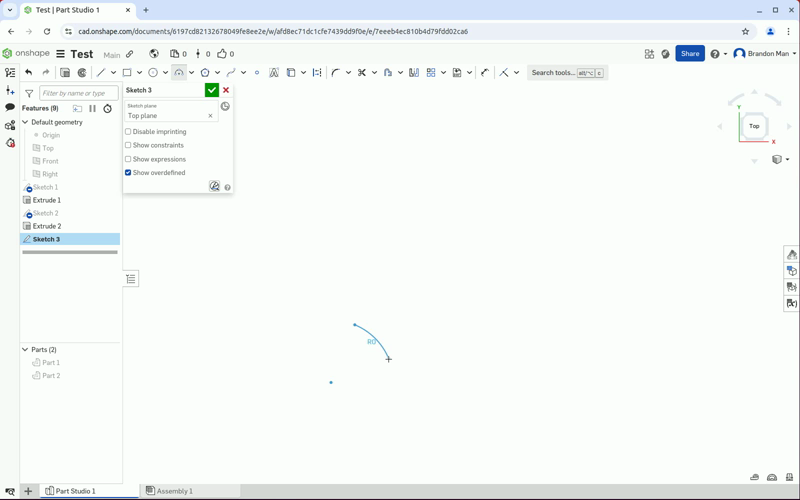
scroll(-6)
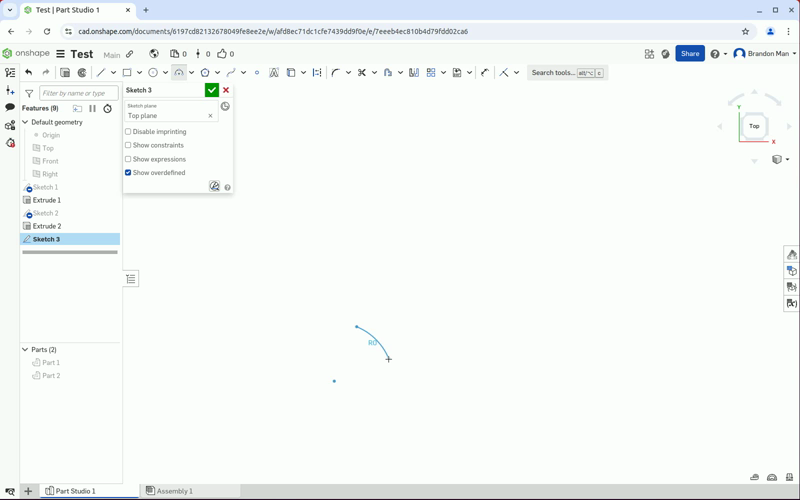
scroll(-6)
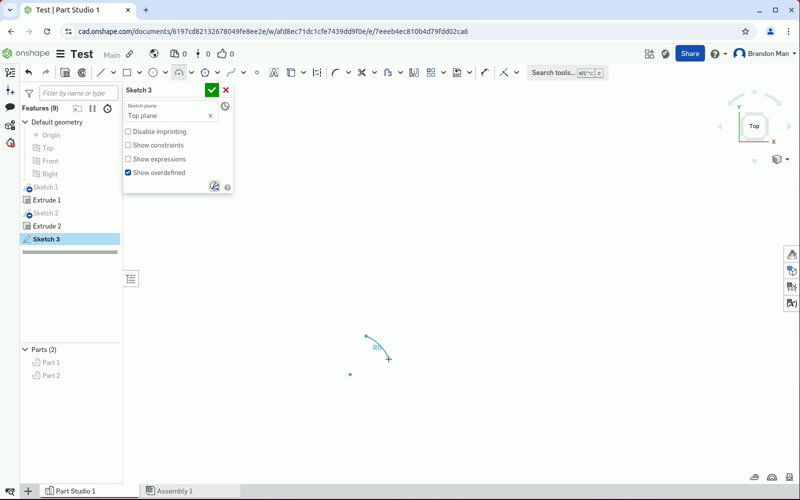
scroll(-6)
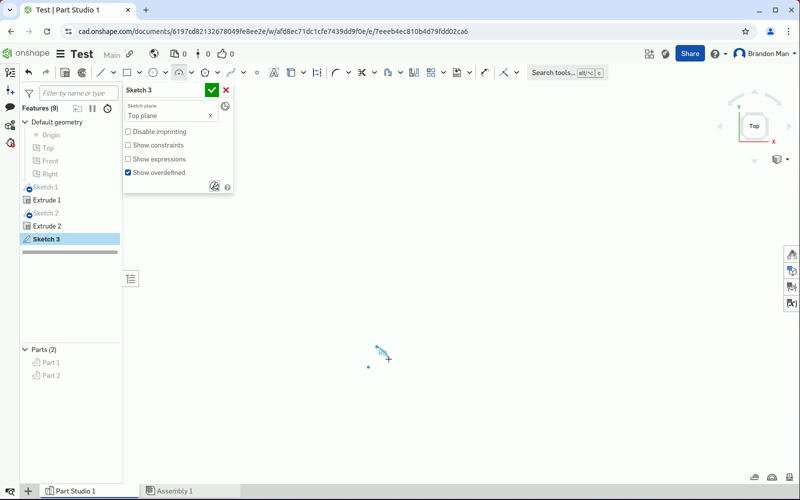
scroll(-6)
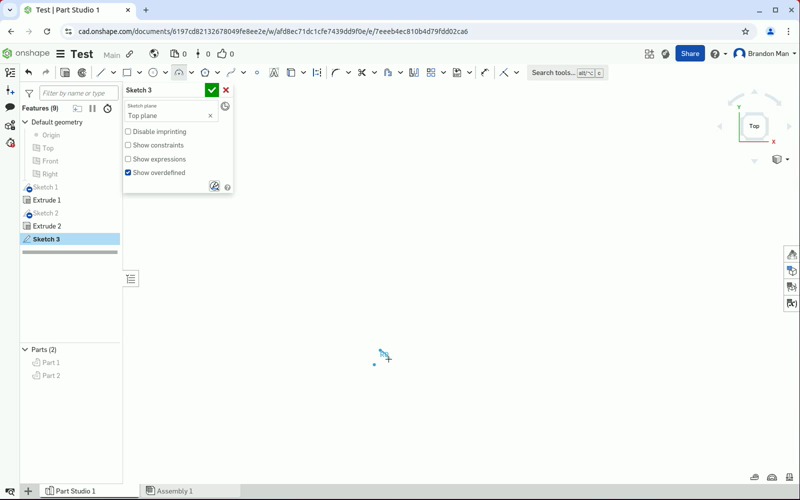
scroll(-6)
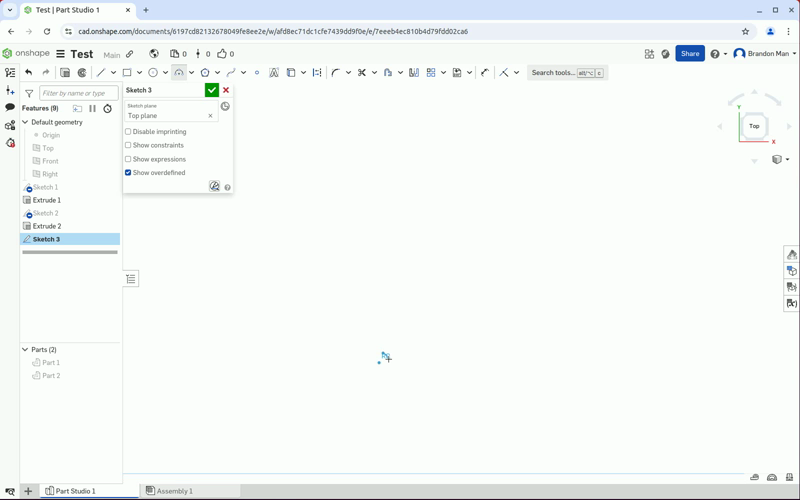
scroll(-6)
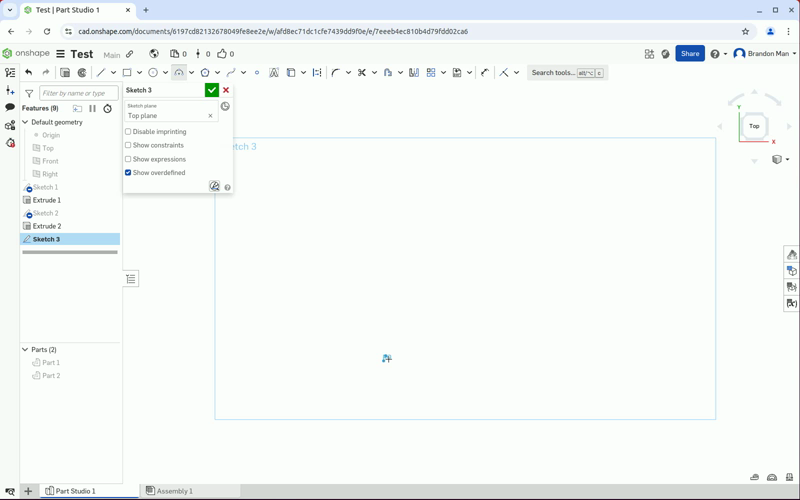
mouse_move(386, 357)
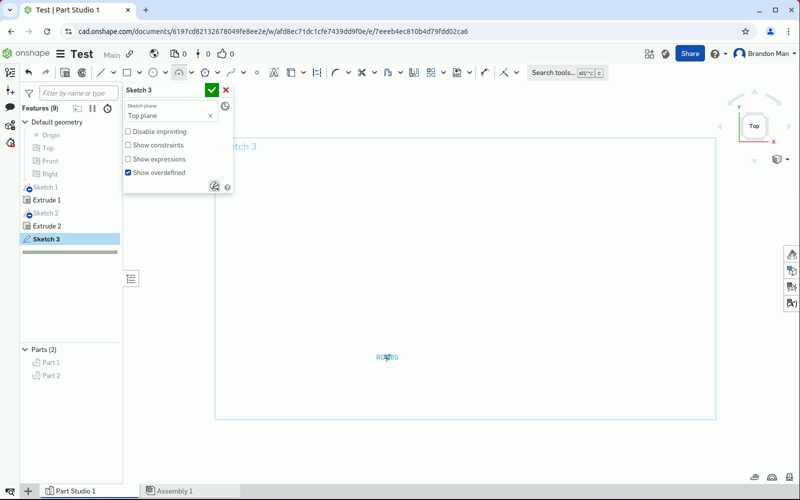
scroll(6)
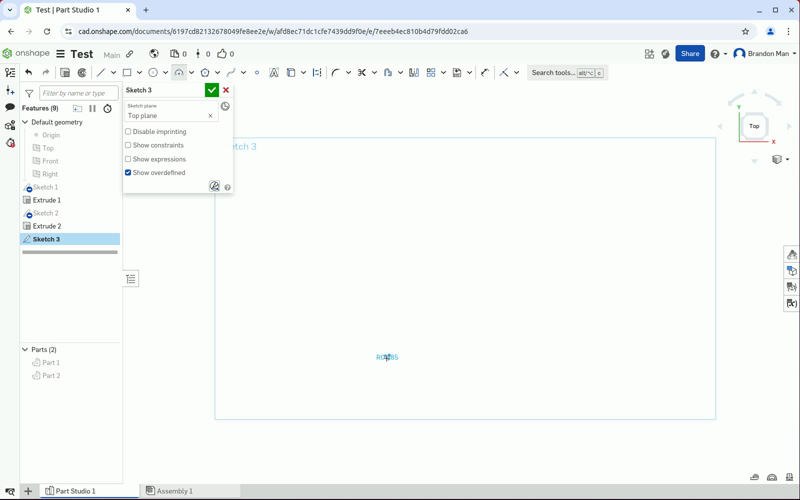
scroll(6)
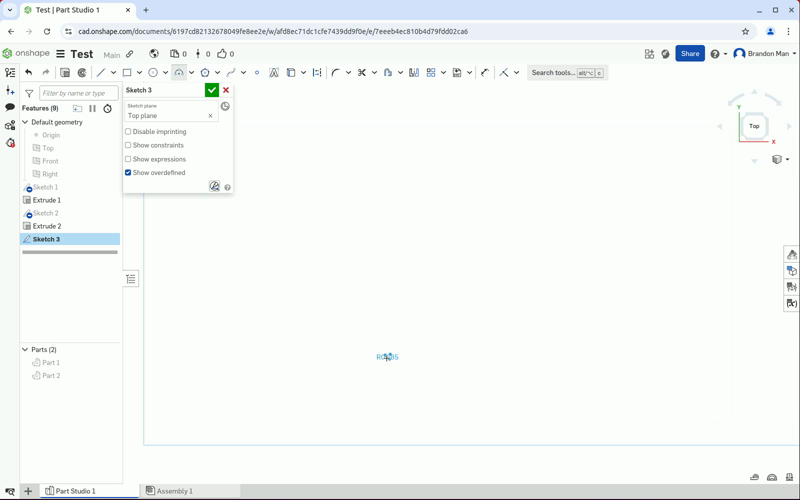
scroll(6)
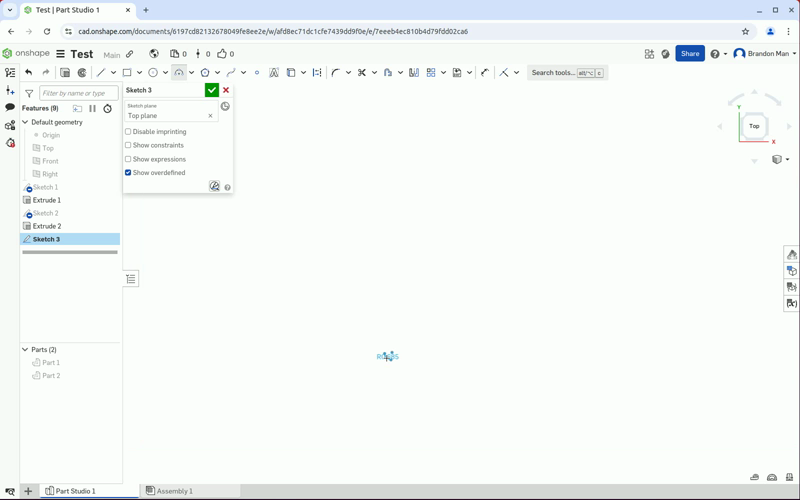
scroll(6)
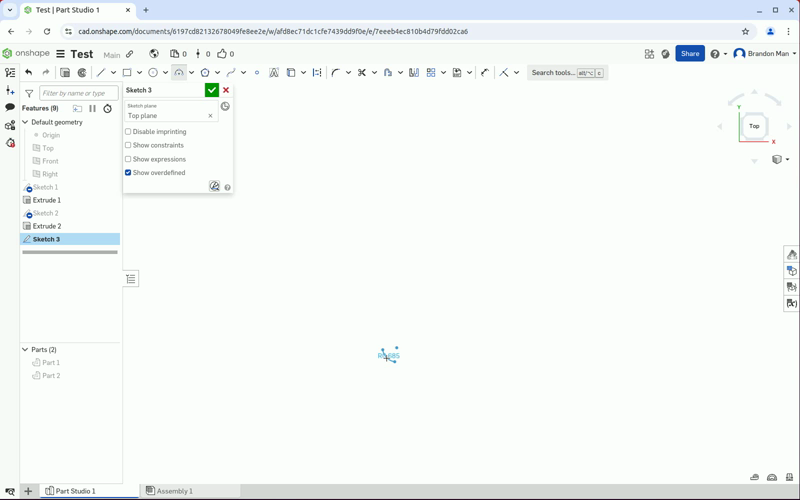
scroll(6)
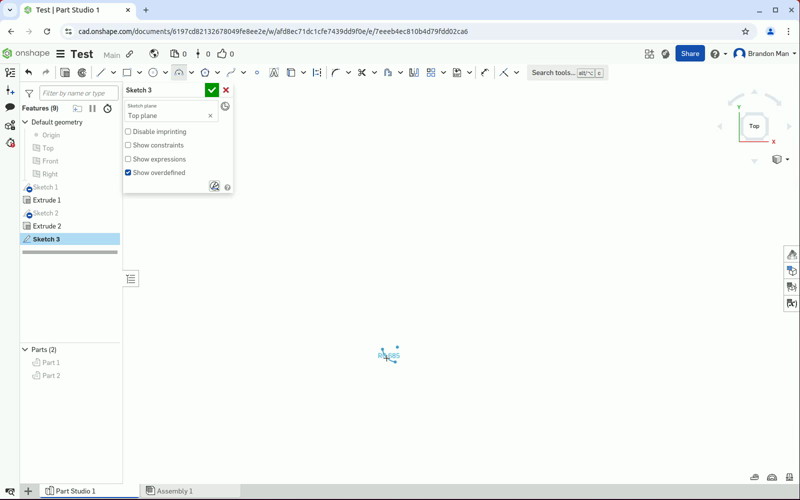
scroll(6)
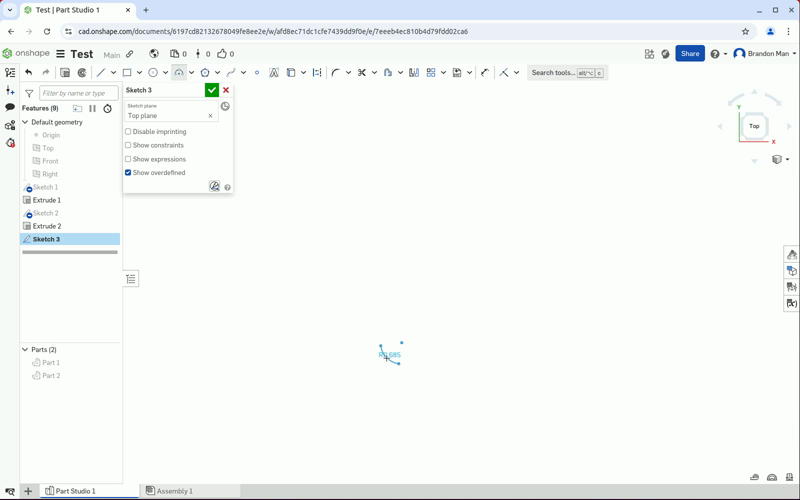
scroll(6)
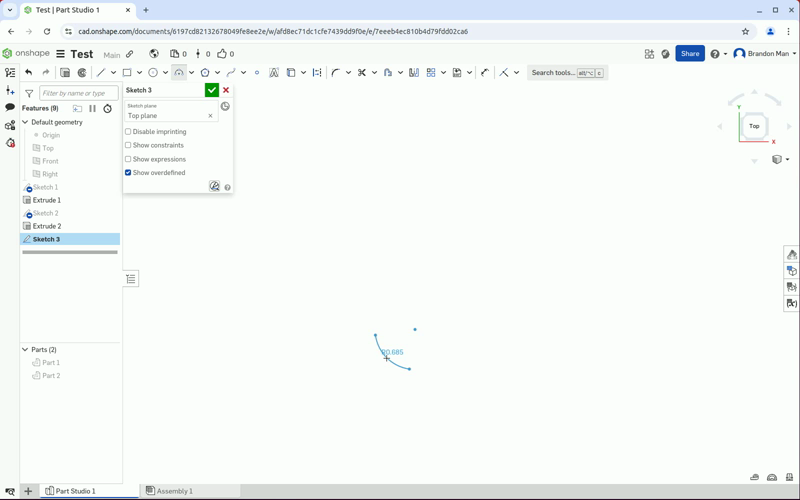
click(386, 357)
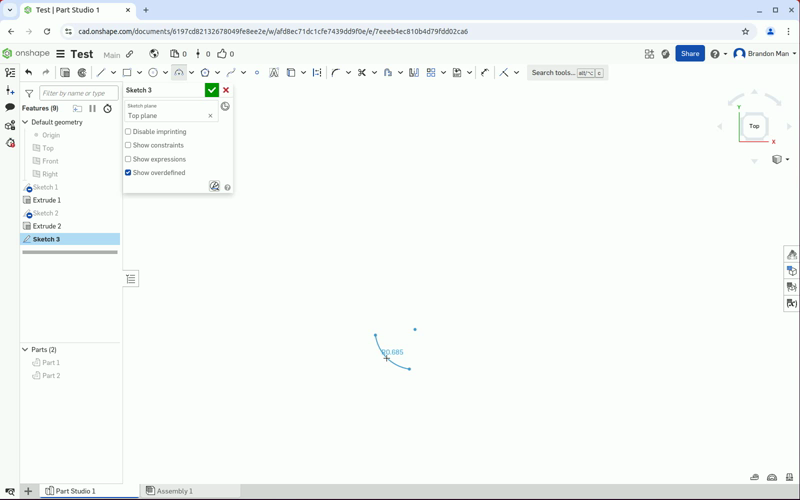
scroll(-6)
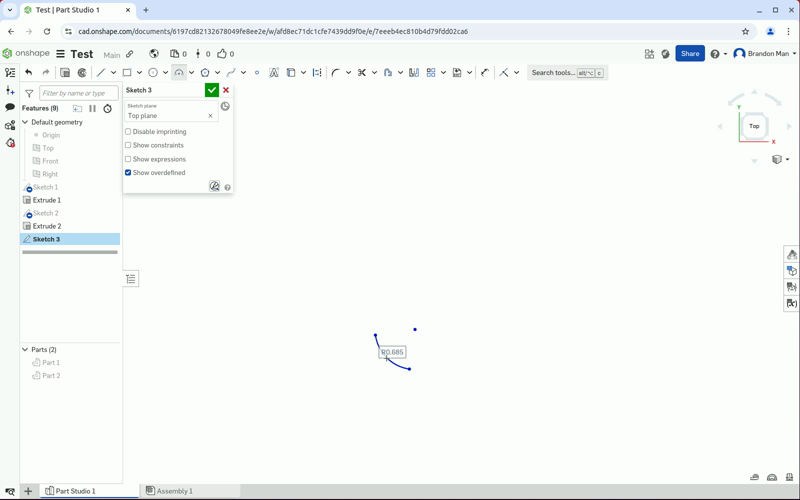
scroll(-6)
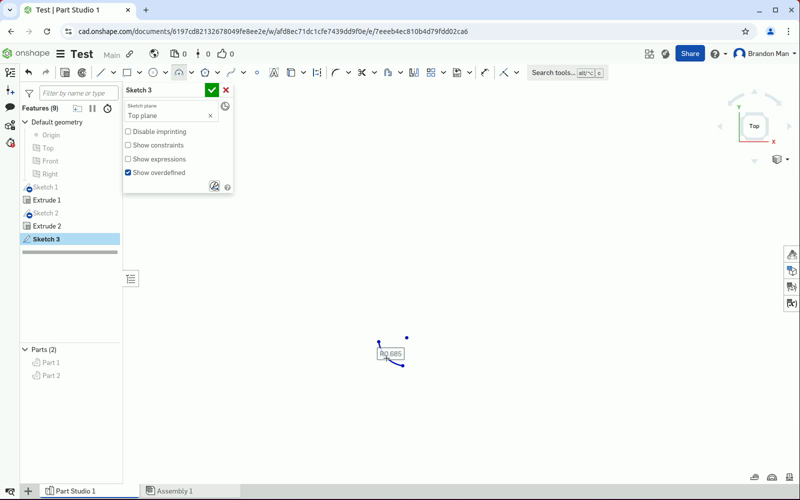
scroll(-6)
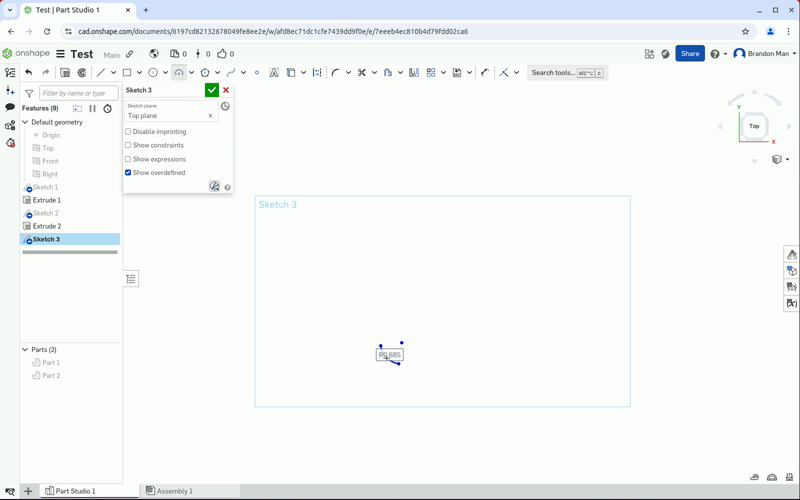
scroll(-6)
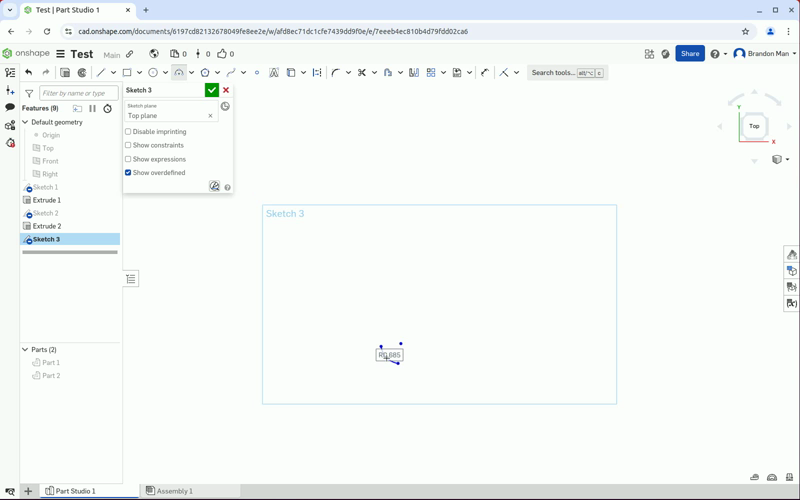
scroll(-6)
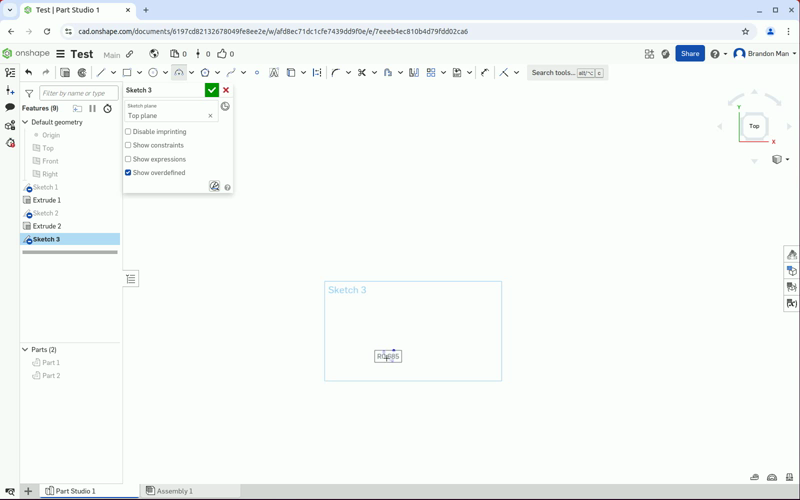
scroll(-6)
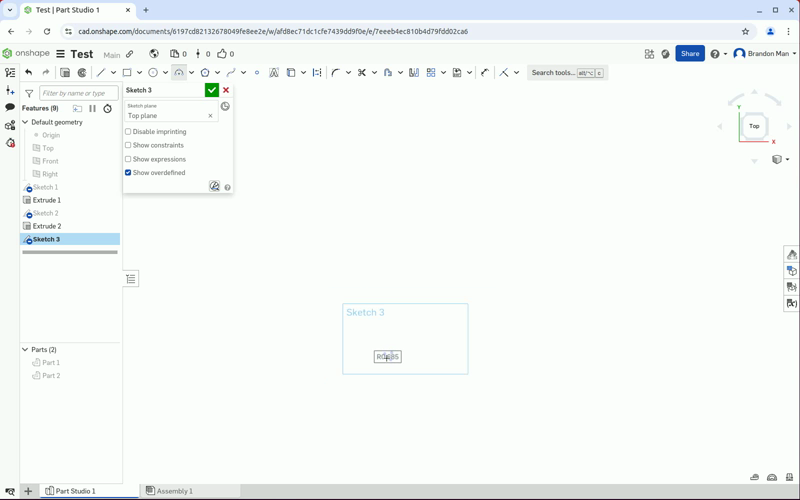
scroll(-6)
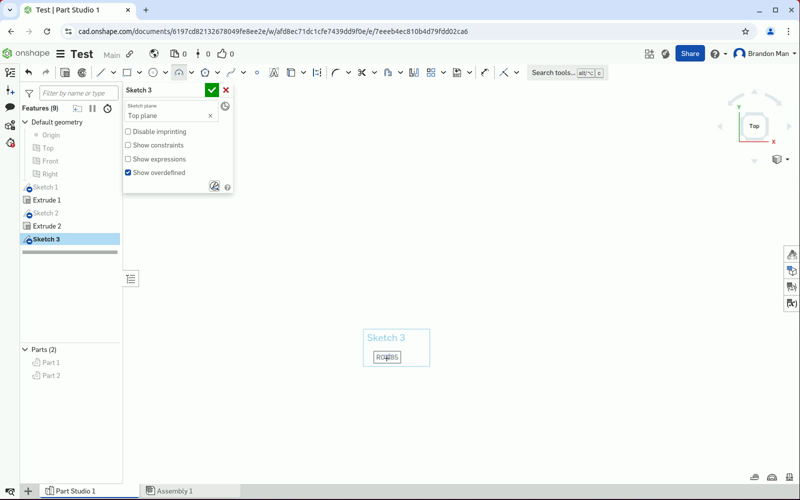
key_up(shift)
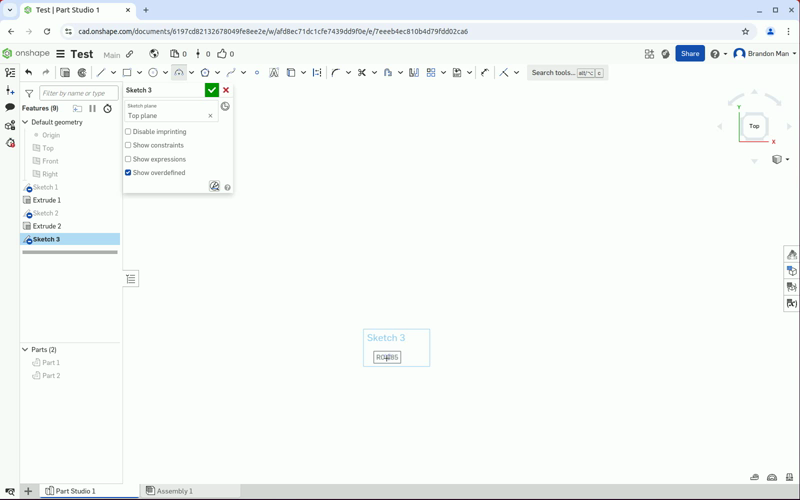
key(esc)
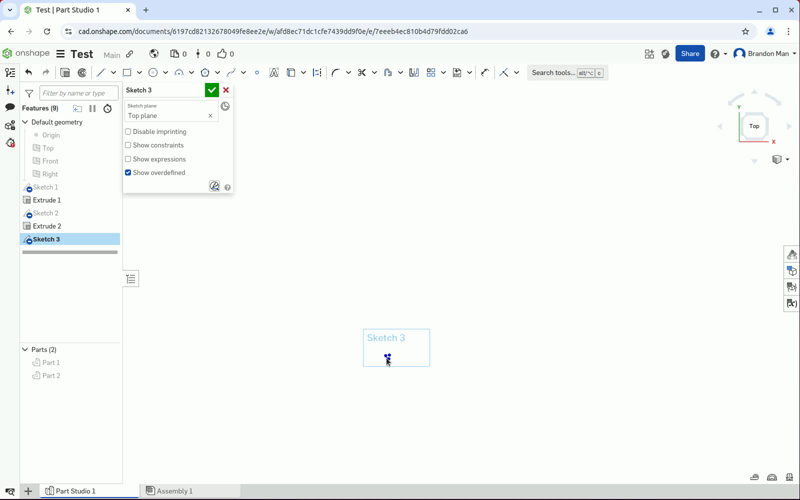
key(l)
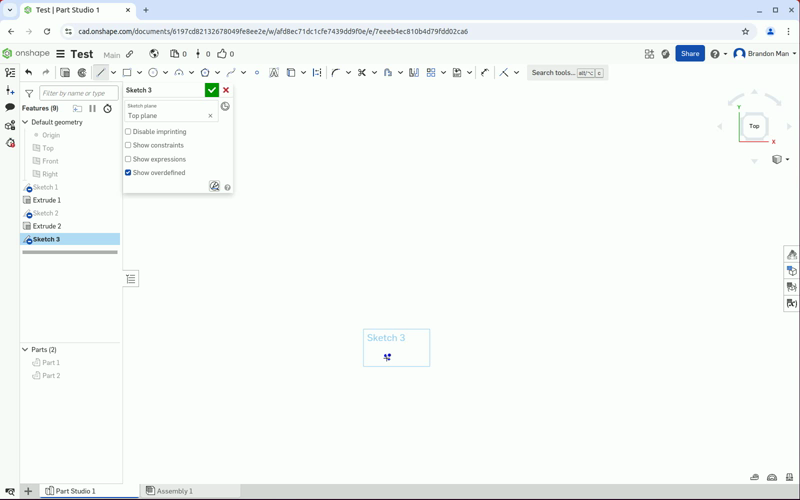
mouse_move(388, 358)
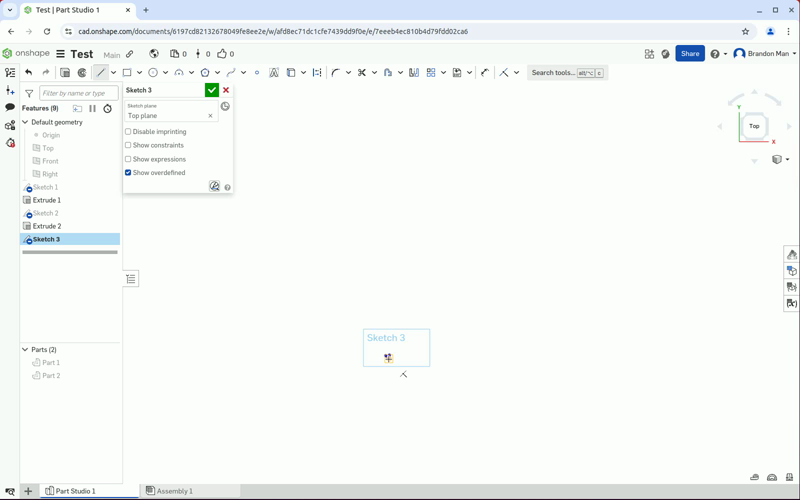
scroll(6)
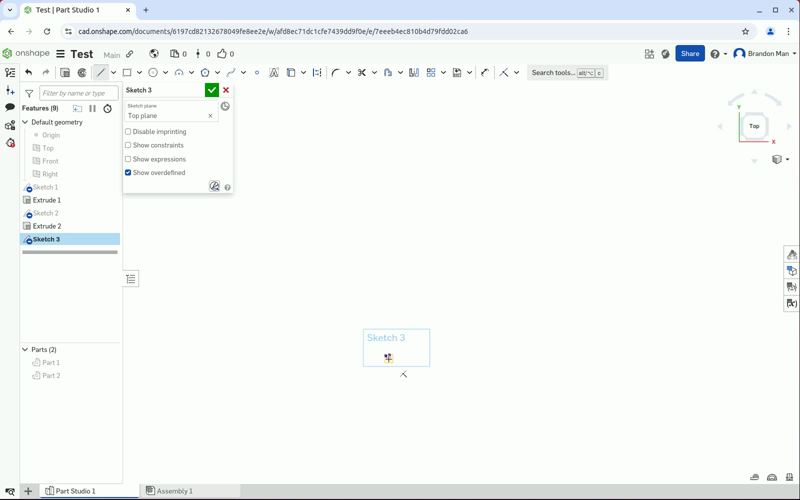
scroll(6)
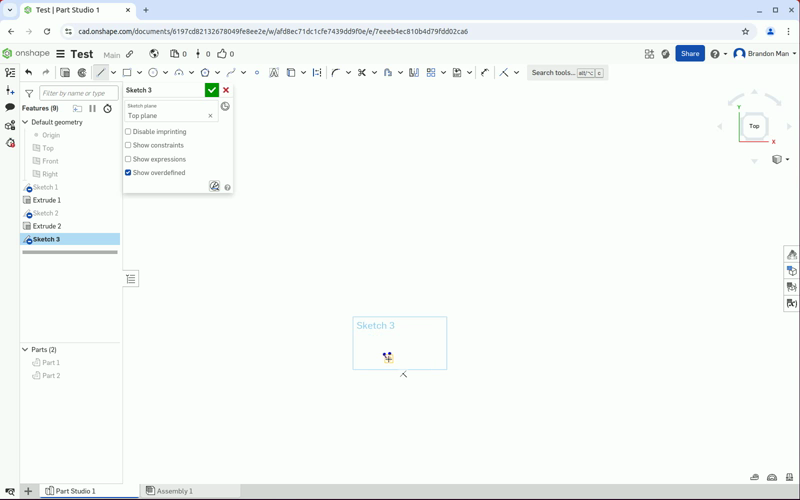
scroll(6)
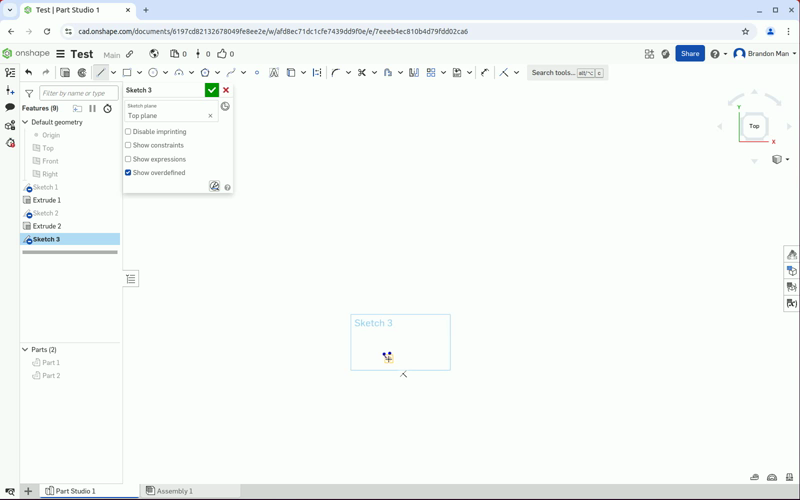
scroll(6)
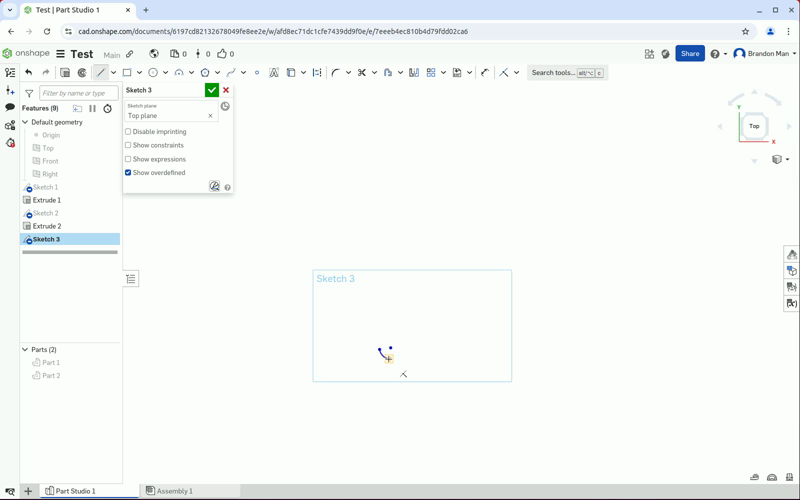
scroll(6)
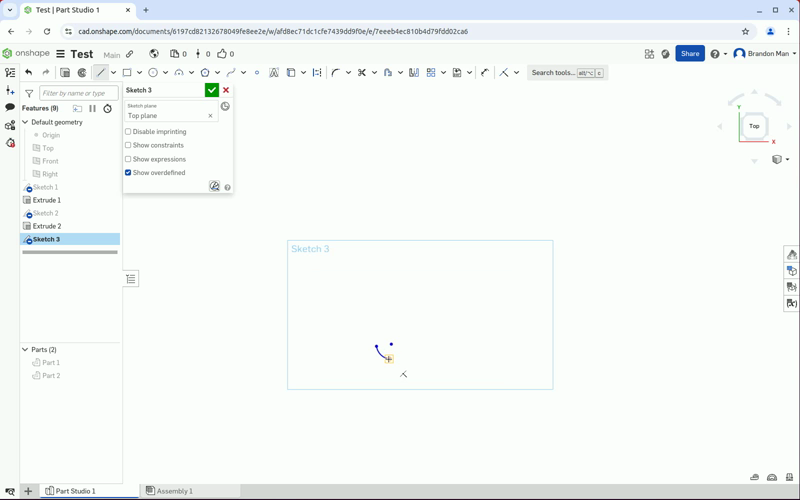
scroll(6)
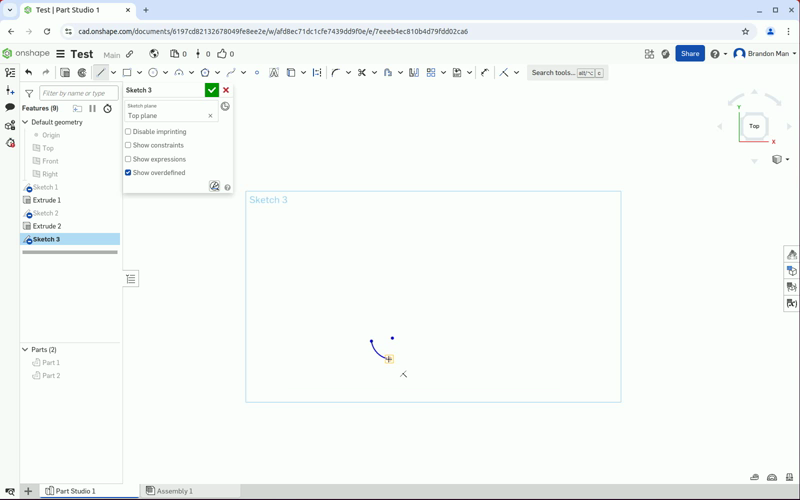
scroll(6)
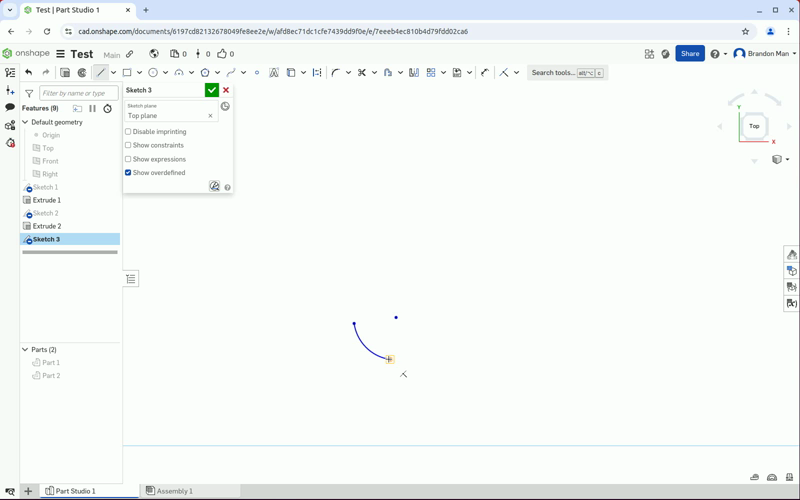
click(388, 358)
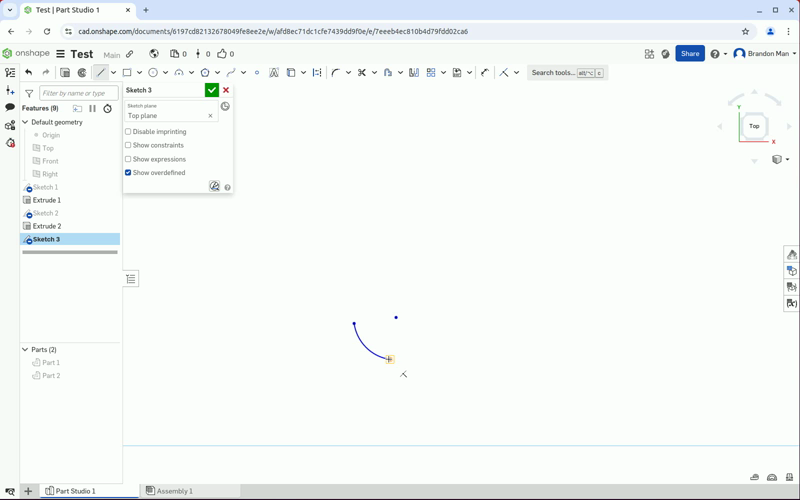
scroll(-6)
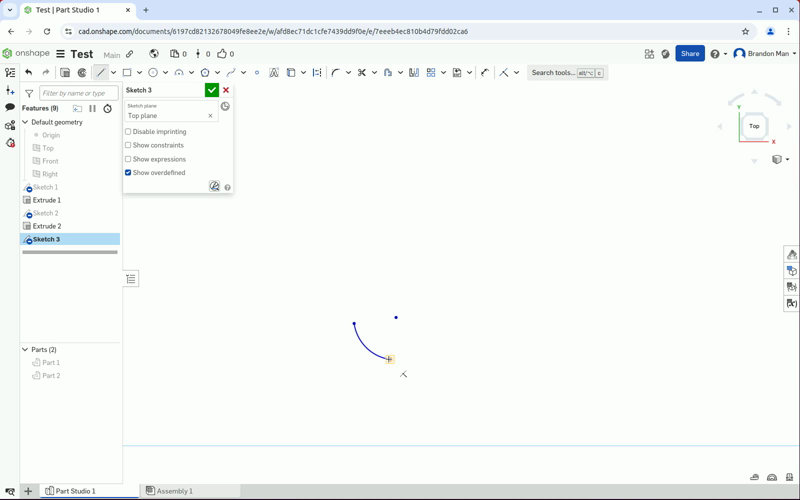
scroll(-6)
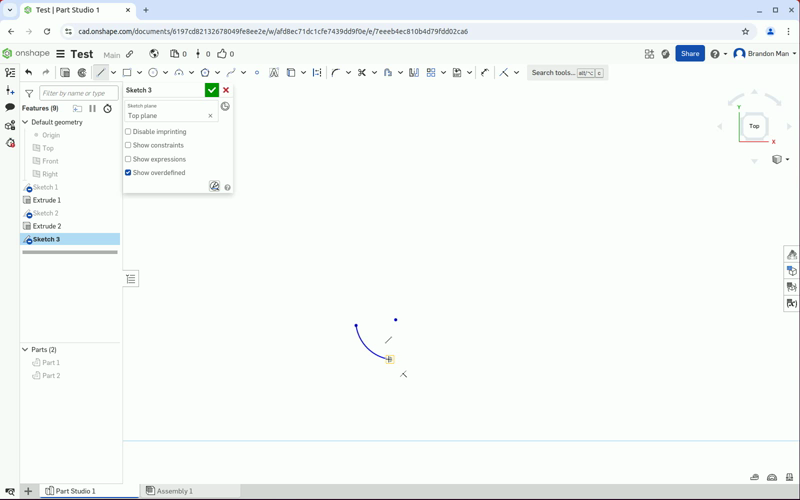
scroll(-6)
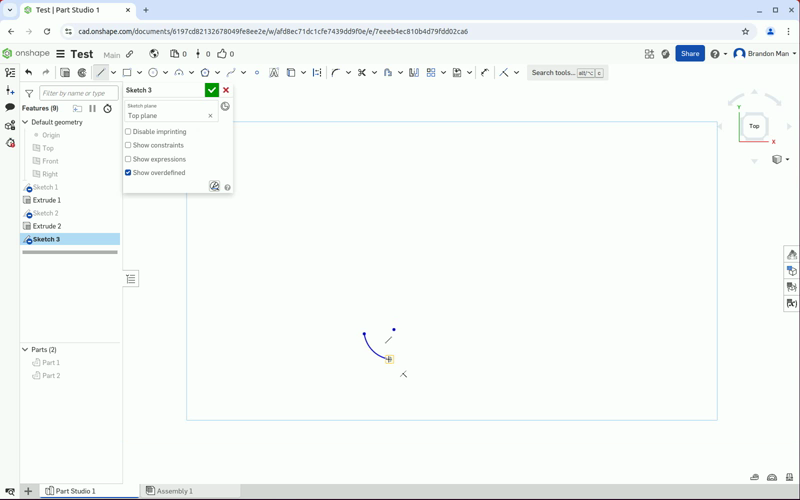
scroll(-6)
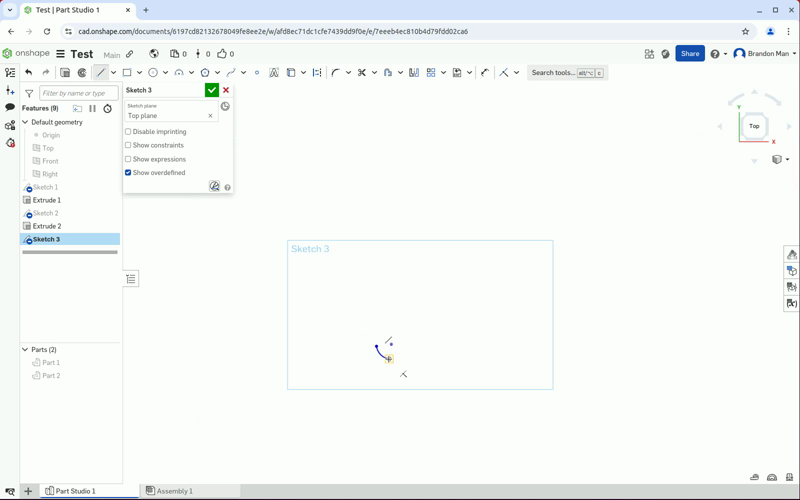
scroll(-6)
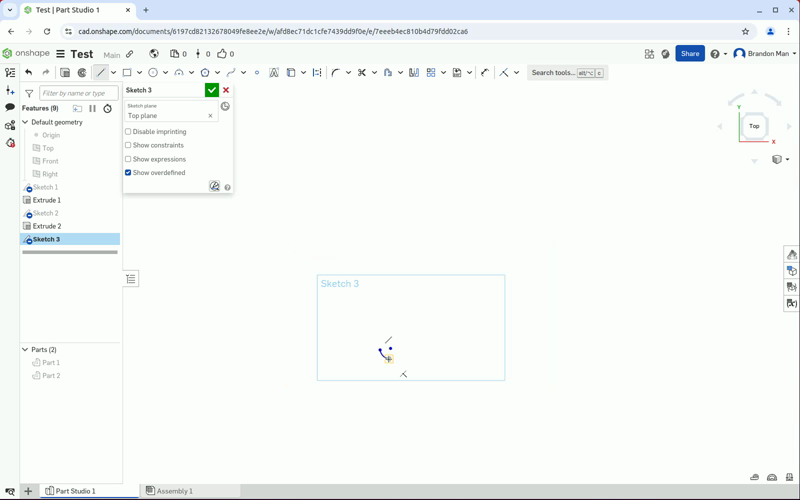
scroll(-6)
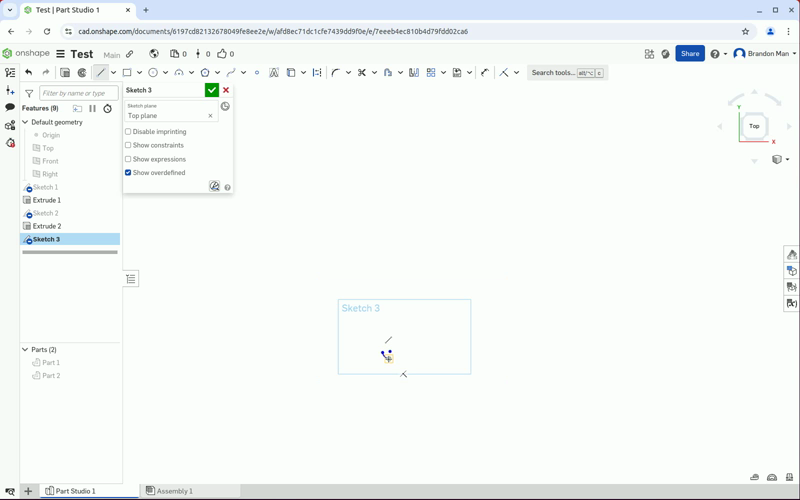
scroll(-6)
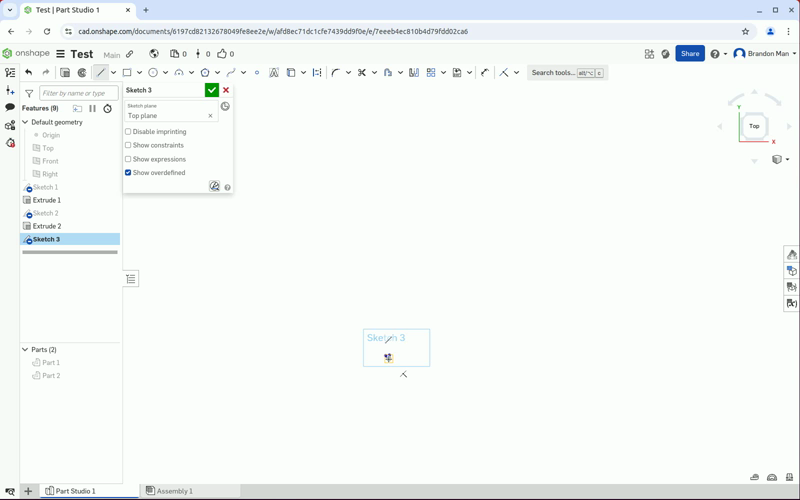
key_down(shift)
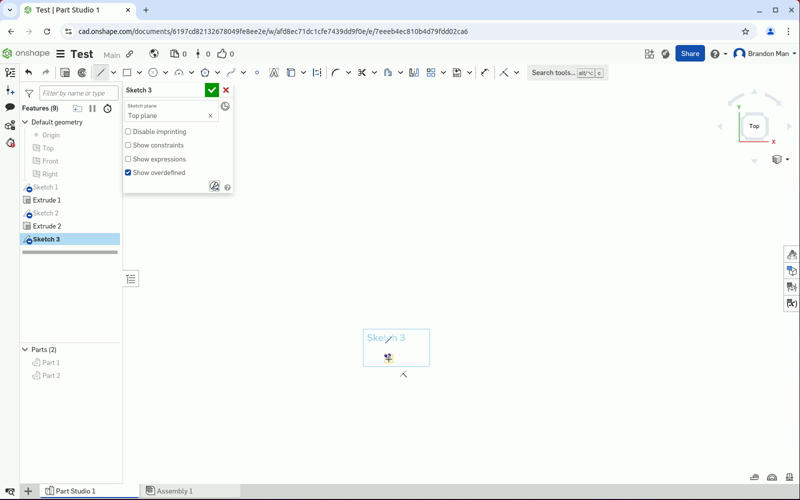
mouse_move(530, 358)
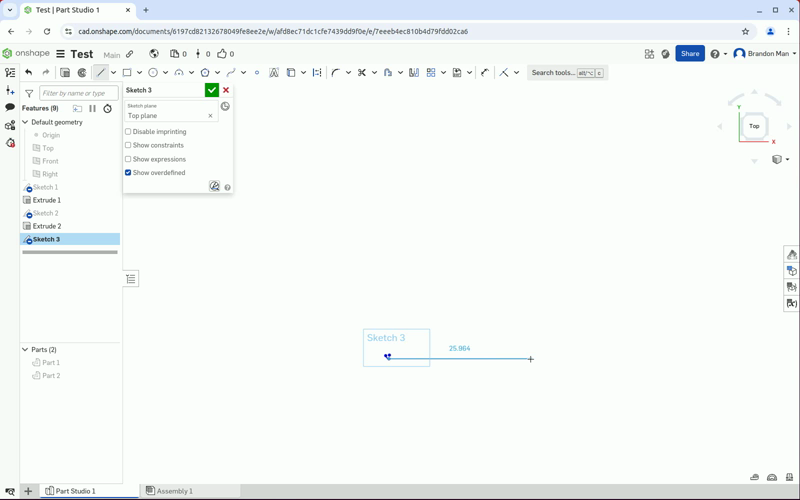
click(530, 358)
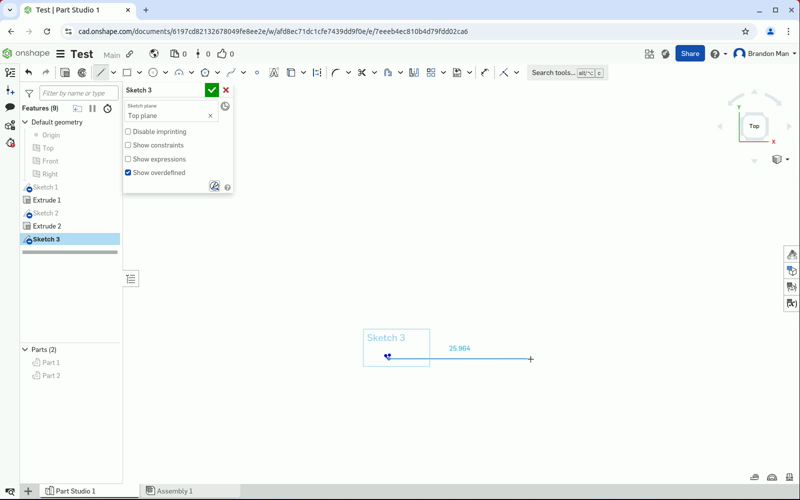
key_up(shift)
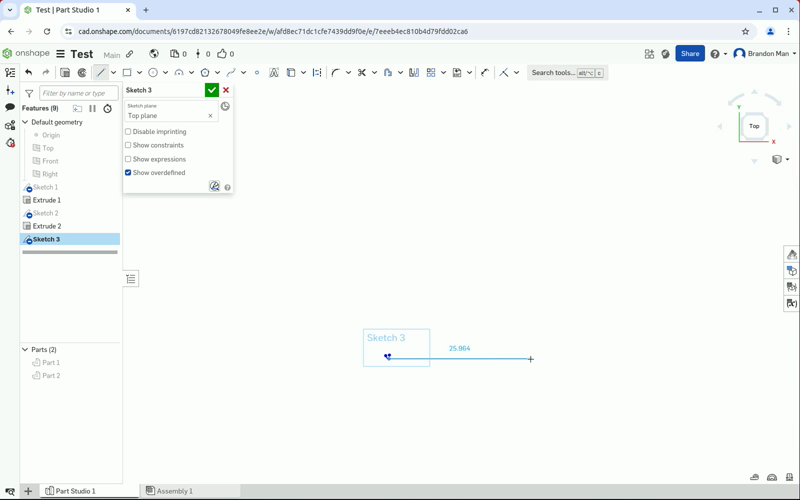
key(esc)
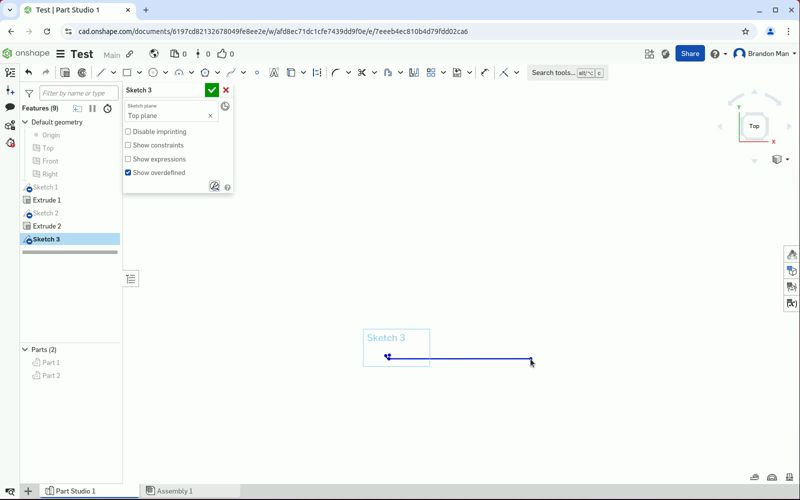
key(a)
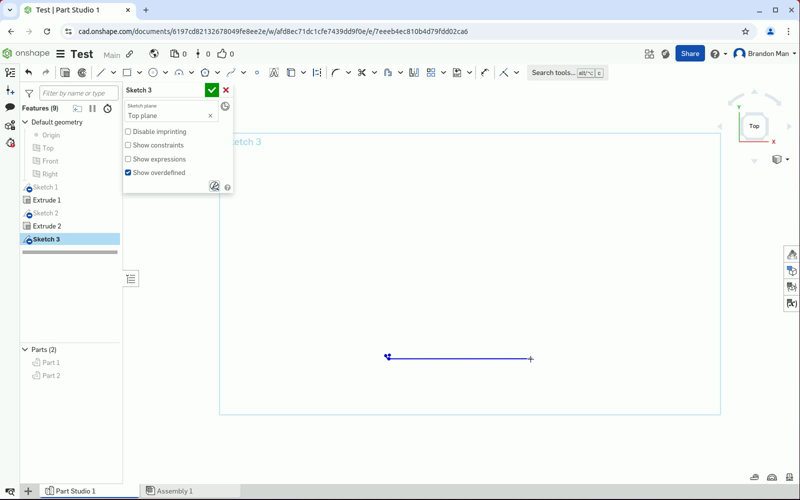
mouse_move(530, 358)
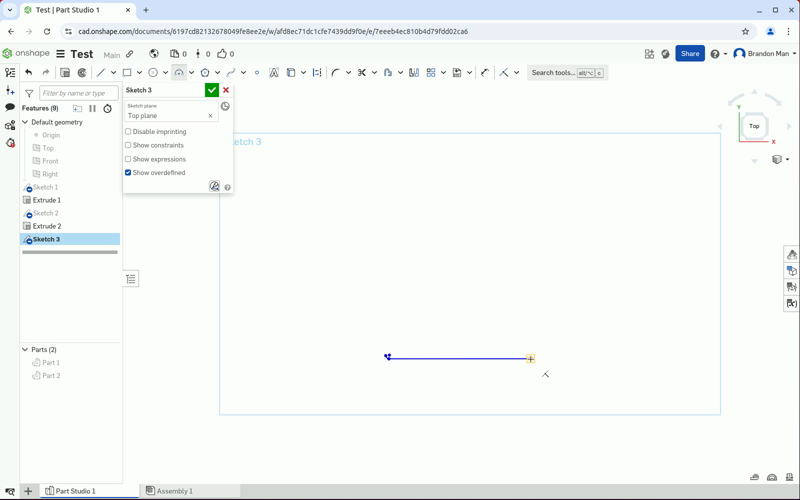
click(530, 358)
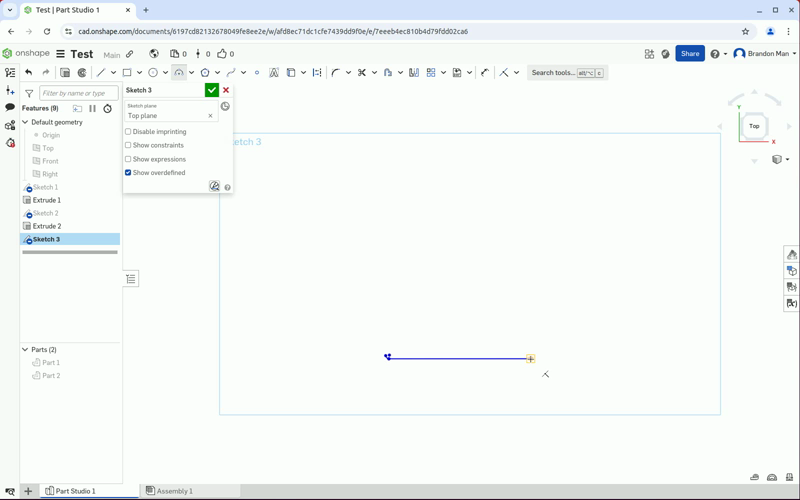
key_down(shift)
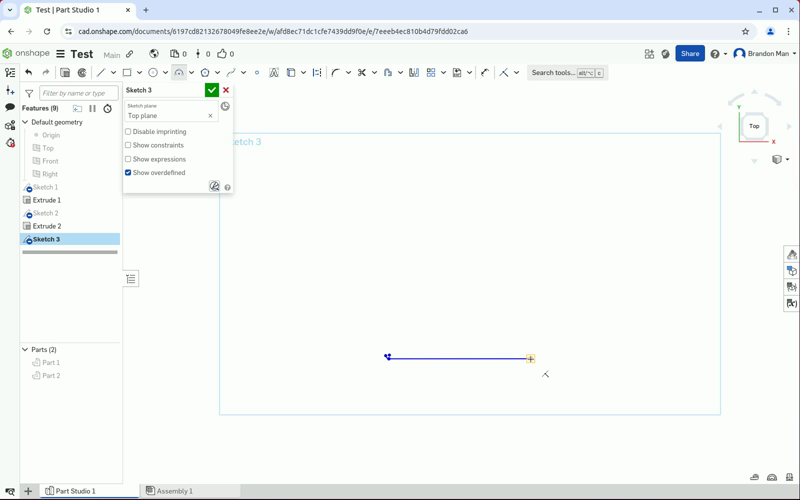
mouse_move(535, 352)
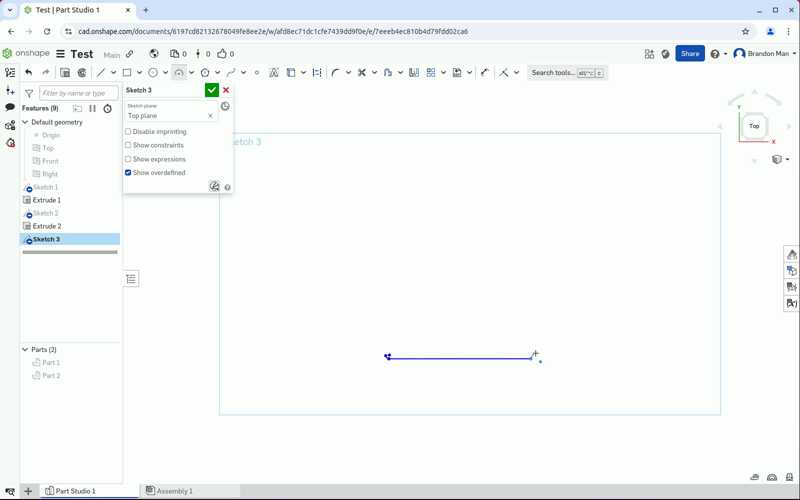
click(535, 352)
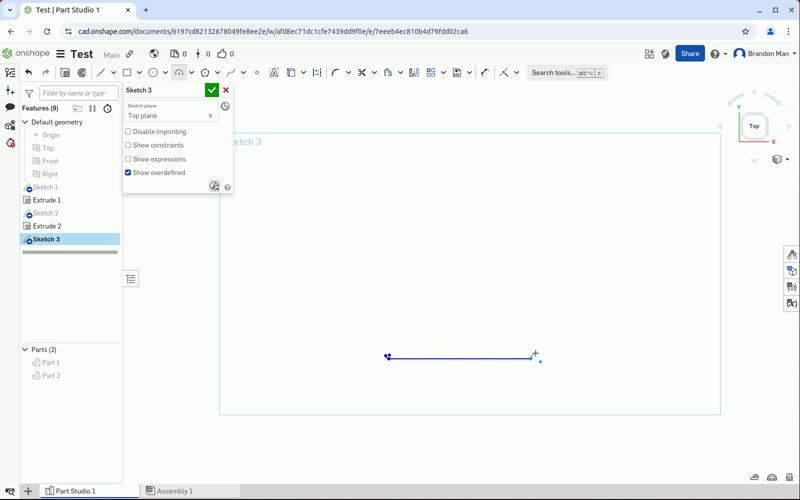
mouse_move(534, 356)
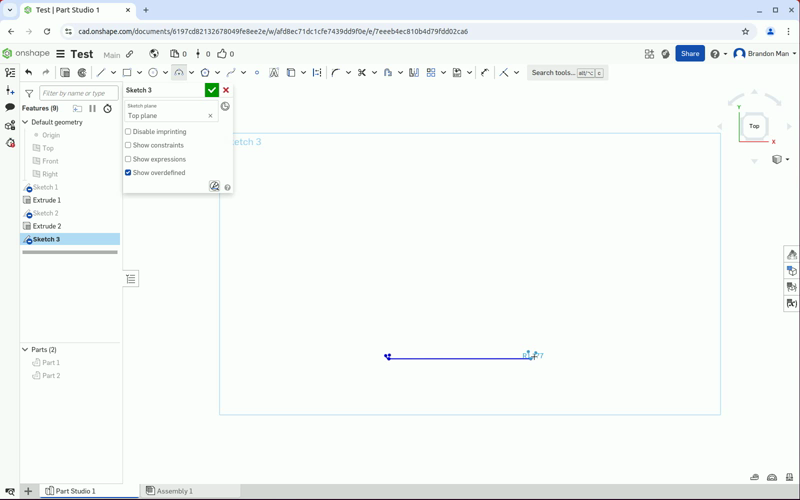
scroll(6)
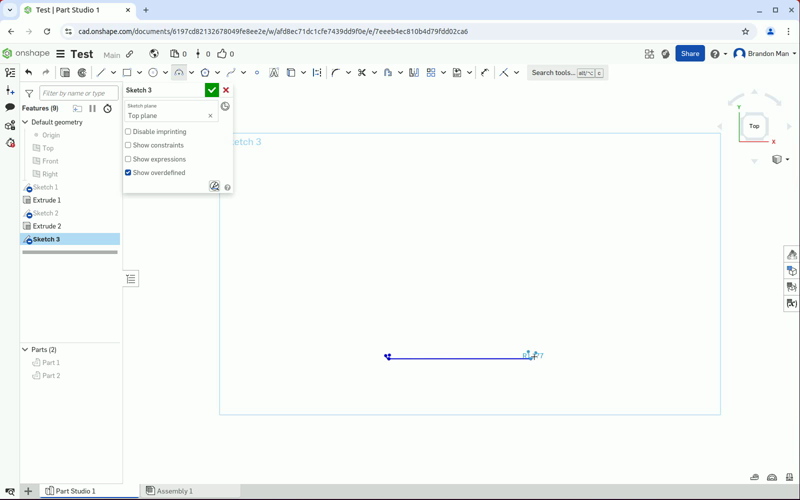
scroll(6)
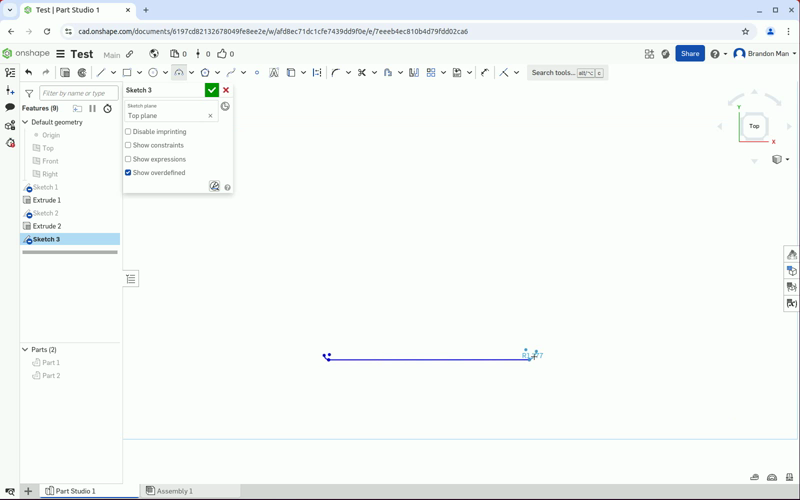
scroll(6)
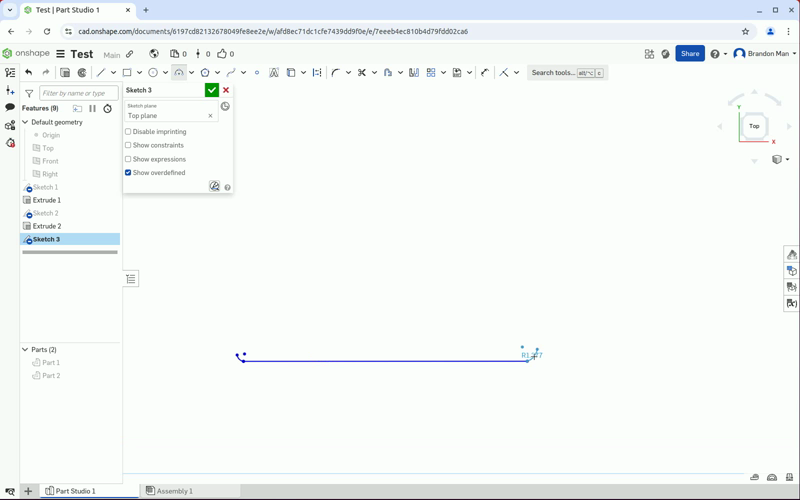
scroll(6)
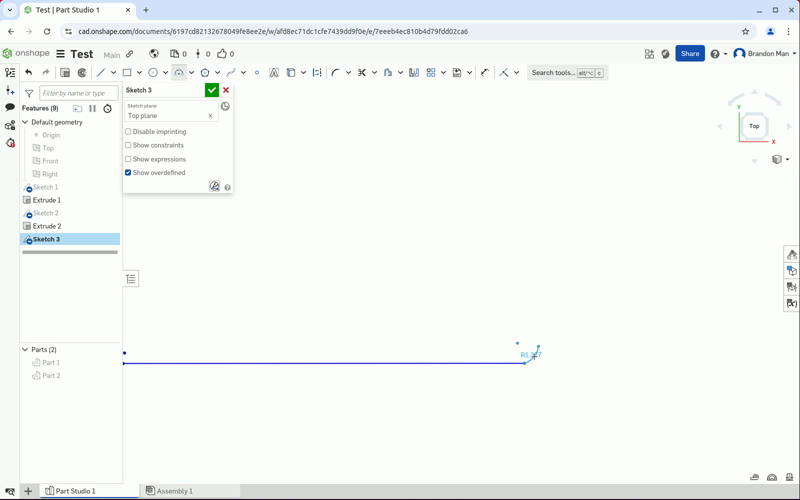
scroll(6)
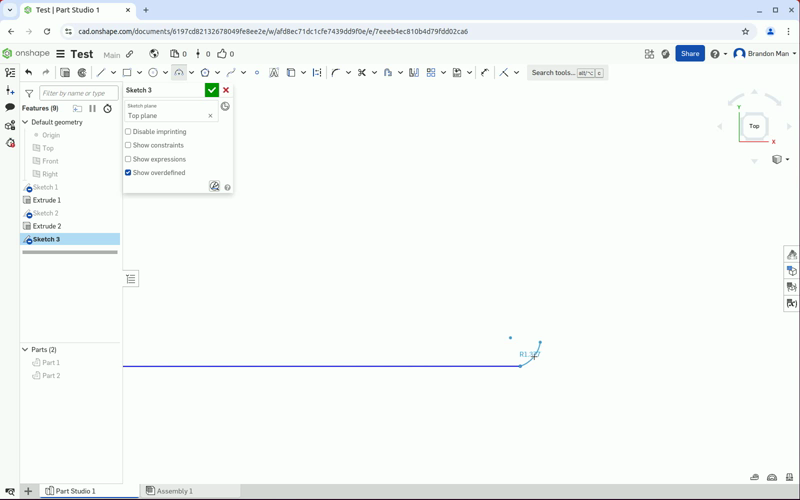
scroll(6)
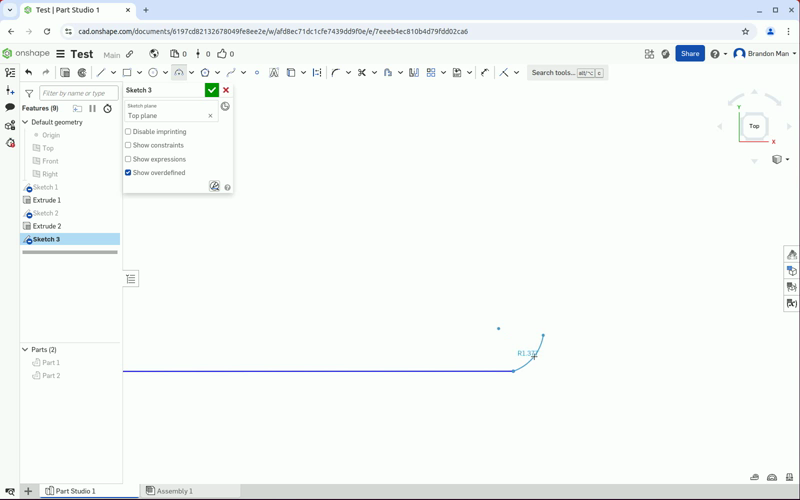
scroll(6)
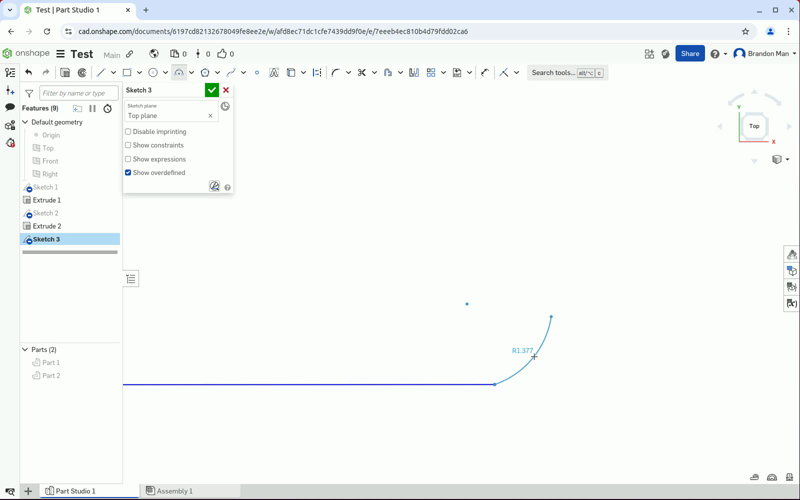
click(534, 356)
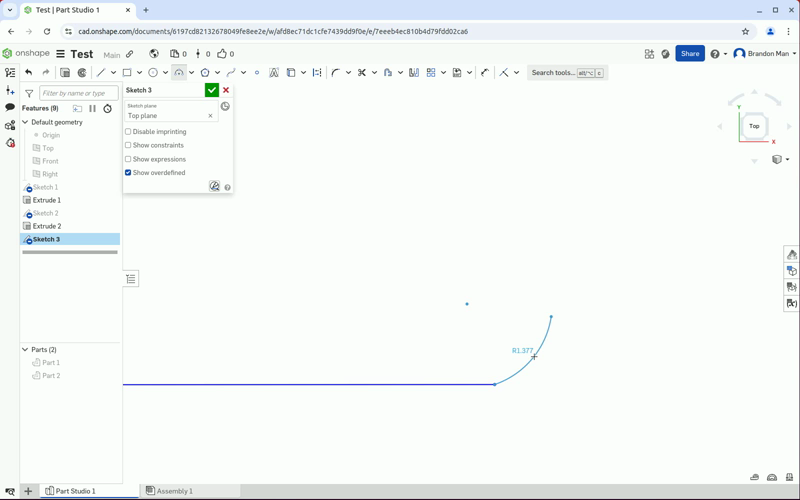
scroll(-6)
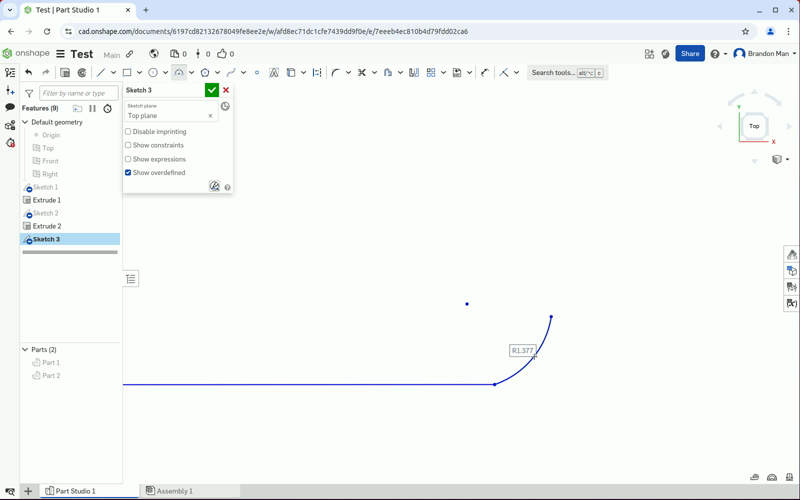
scroll(-6)
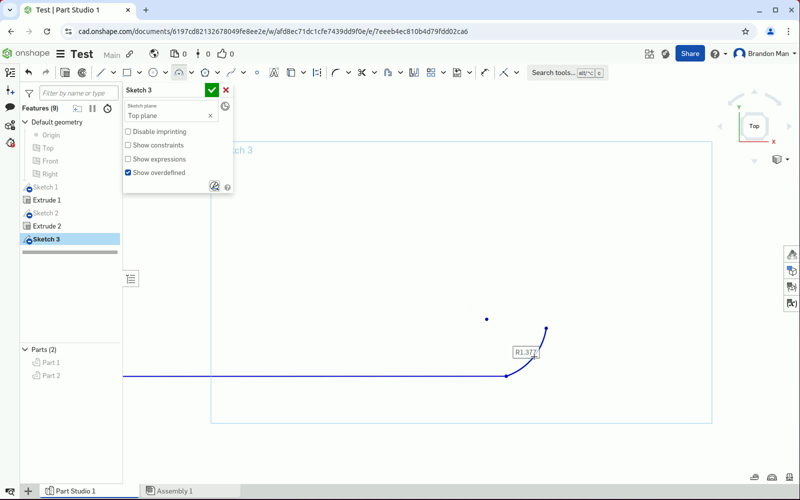
scroll(-6)
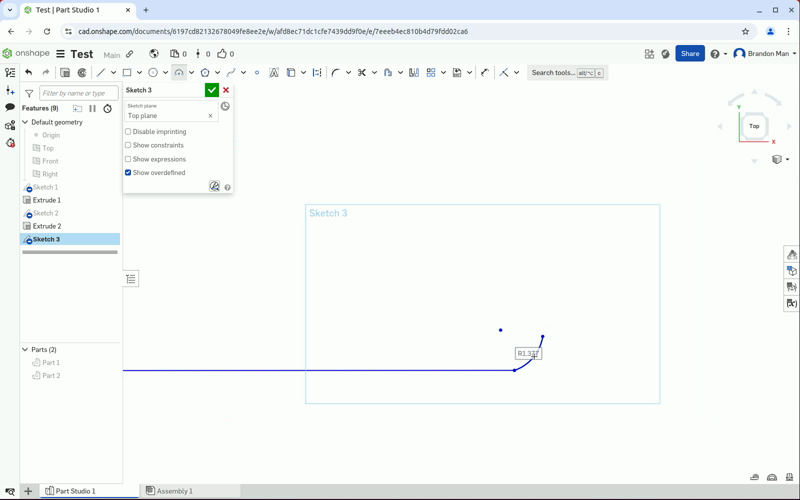
scroll(-6)
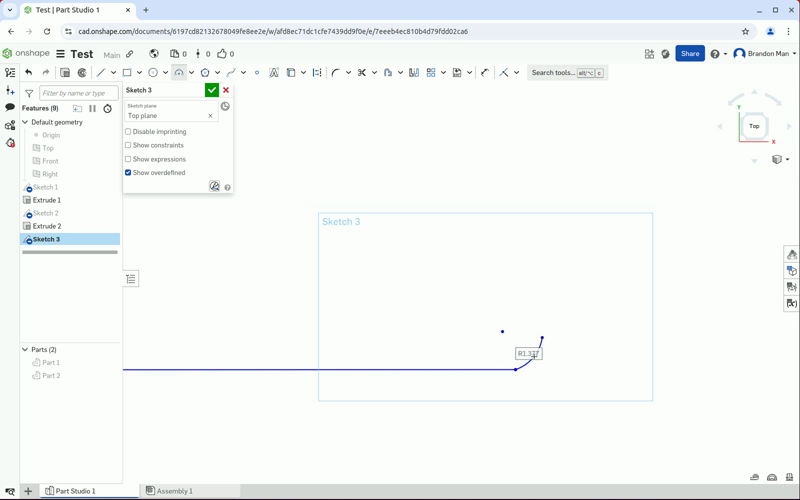
scroll(-6)
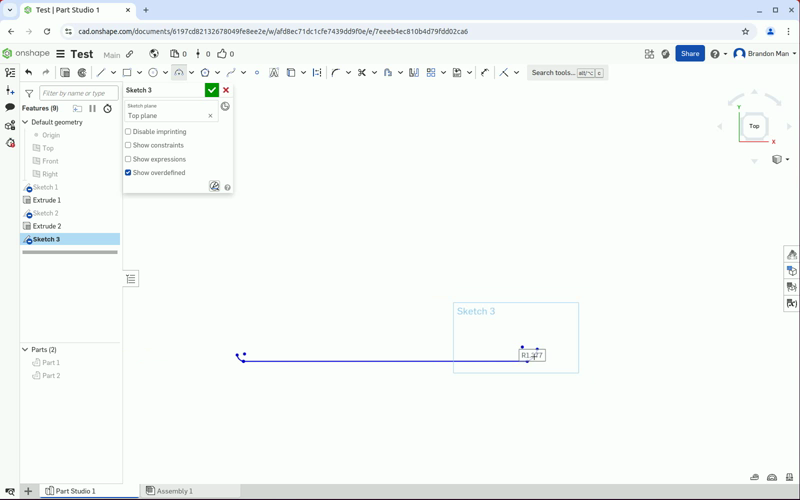
scroll(-6)
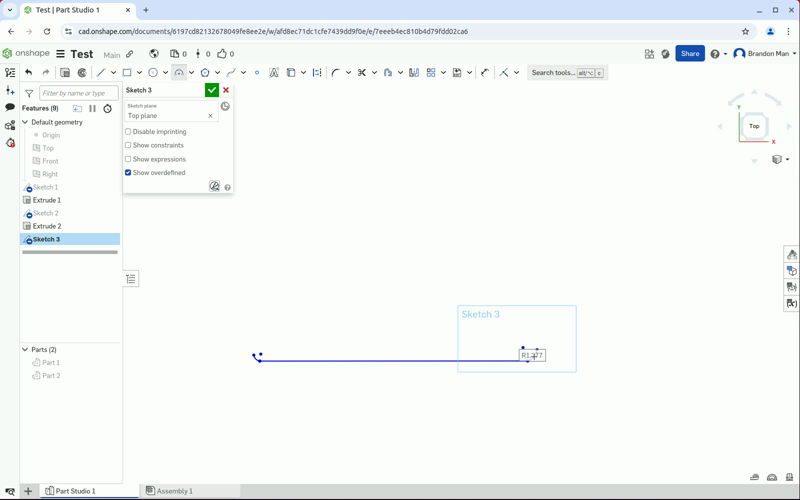
scroll(-6)
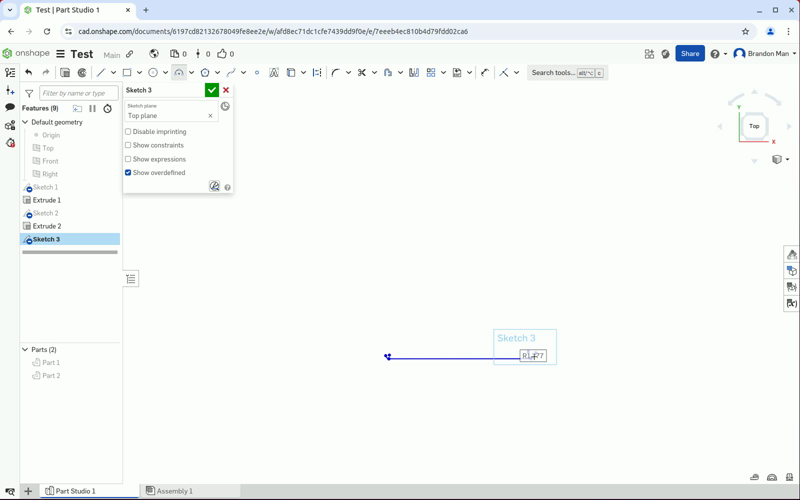
key_up(shift)
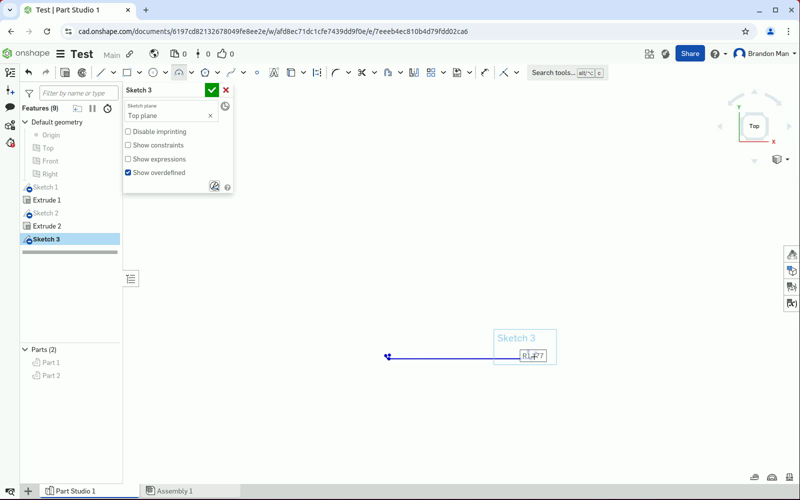
key(esc)
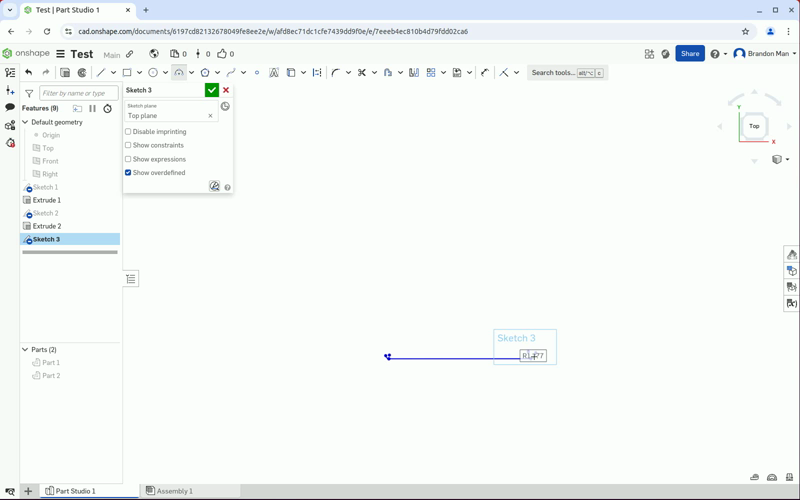
key(l)
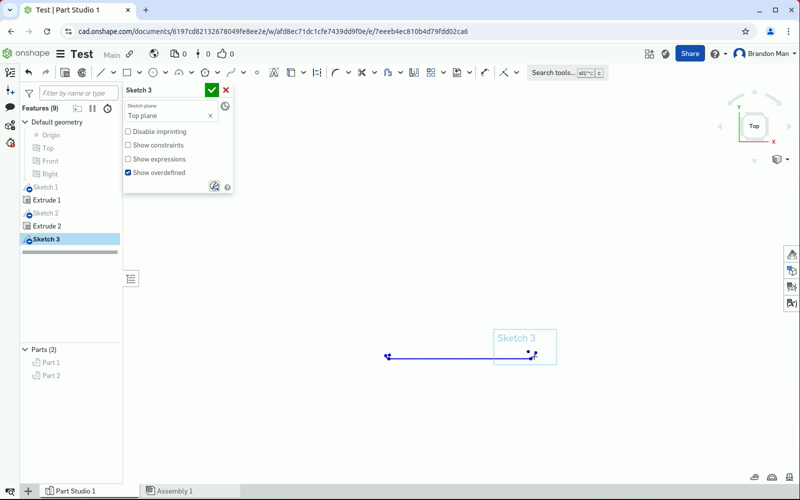
mouse_move(535, 352)
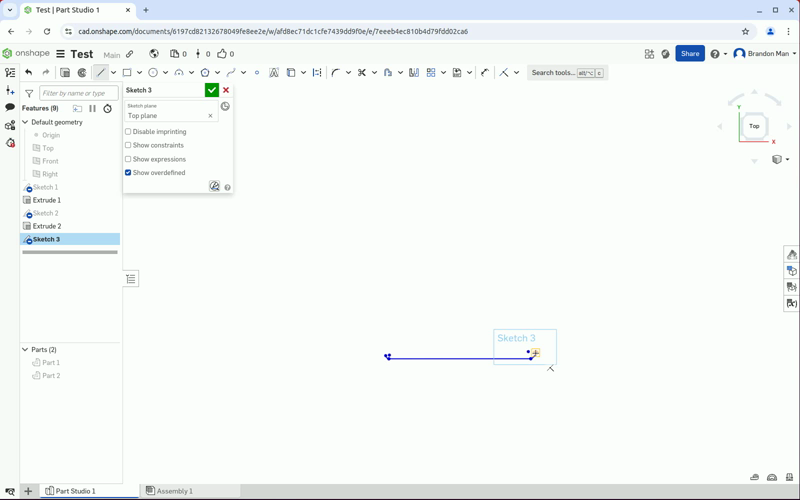
scroll(6)
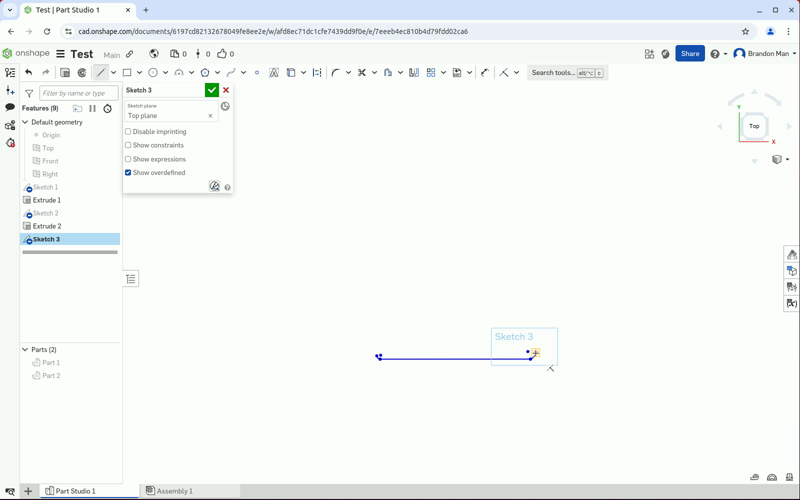
scroll(6)
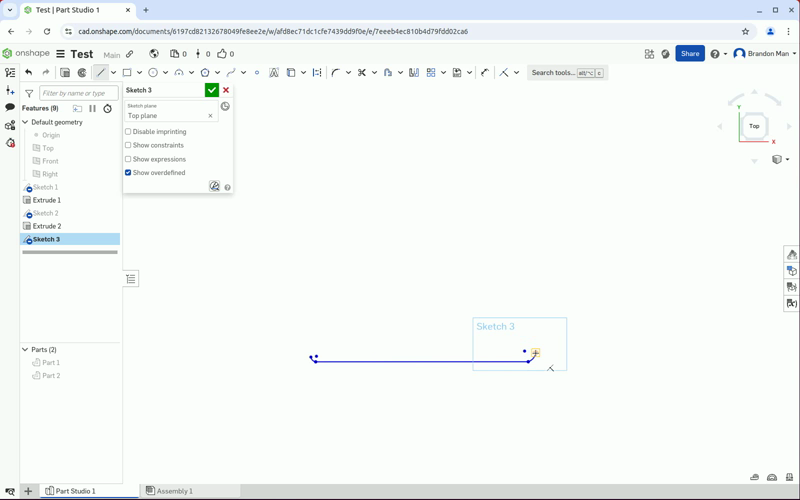
scroll(6)
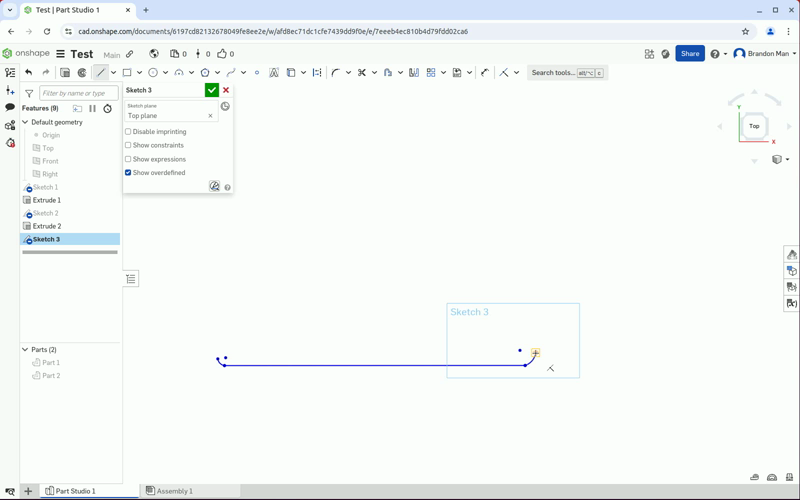
scroll(6)
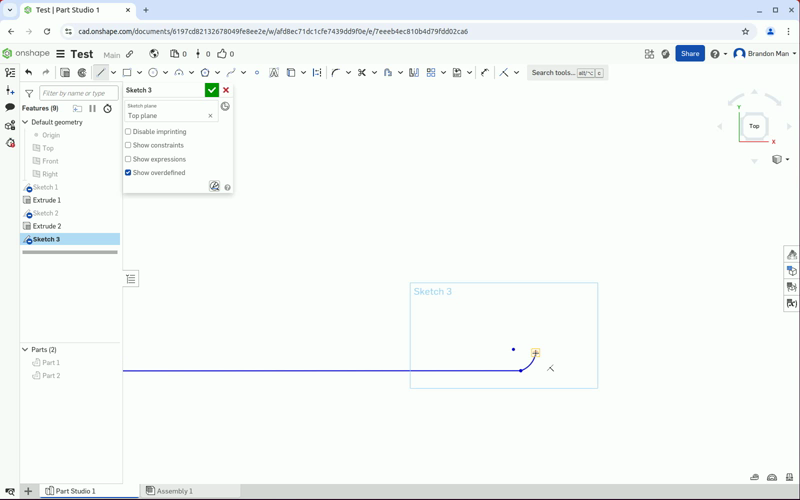
scroll(6)
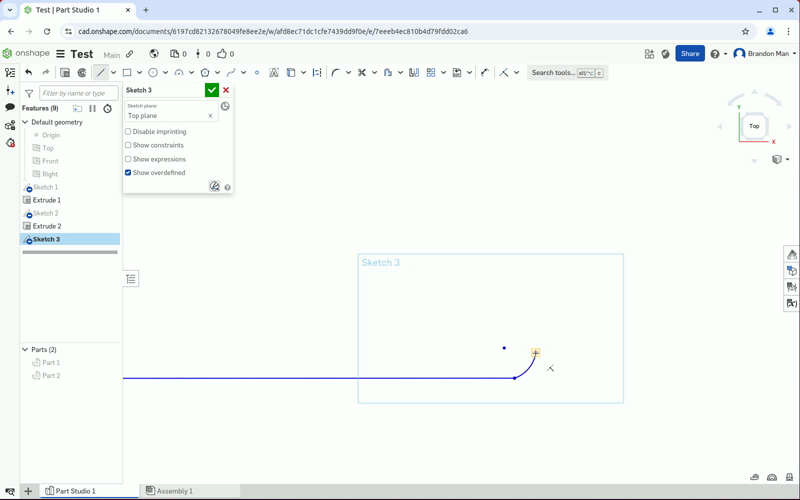
scroll(6)
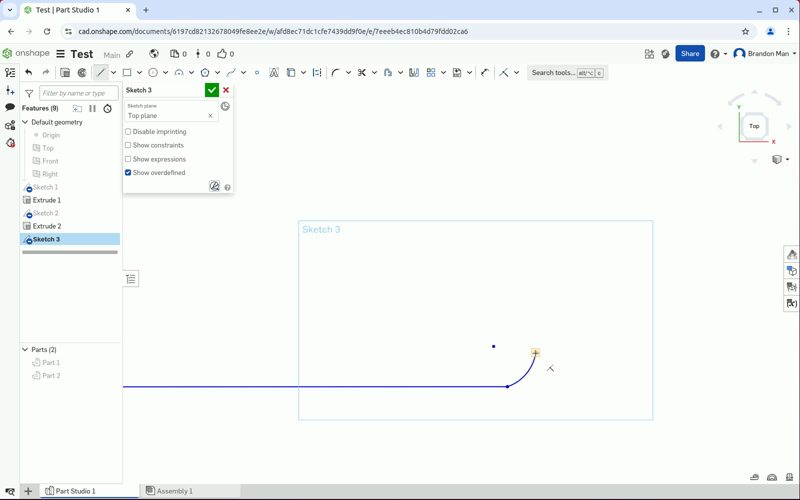
scroll(6)
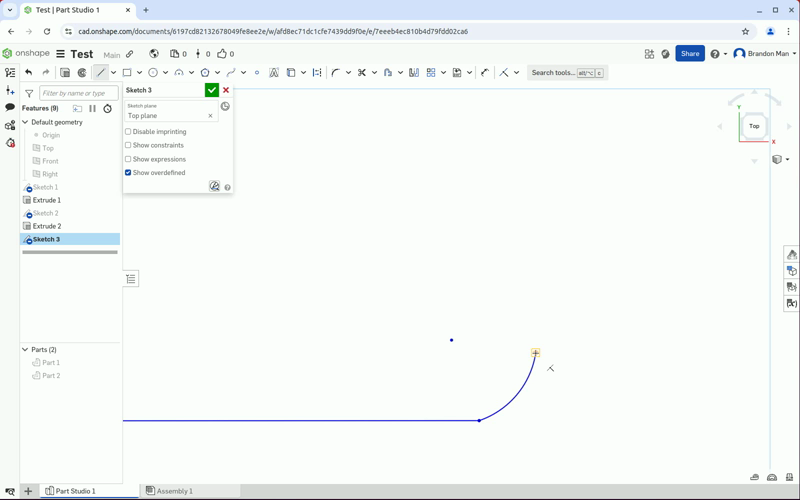
click(535, 352)
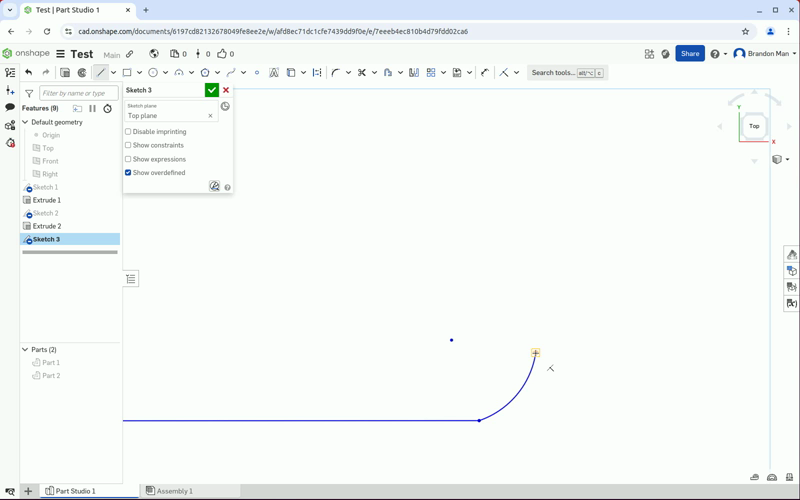
scroll(-6)
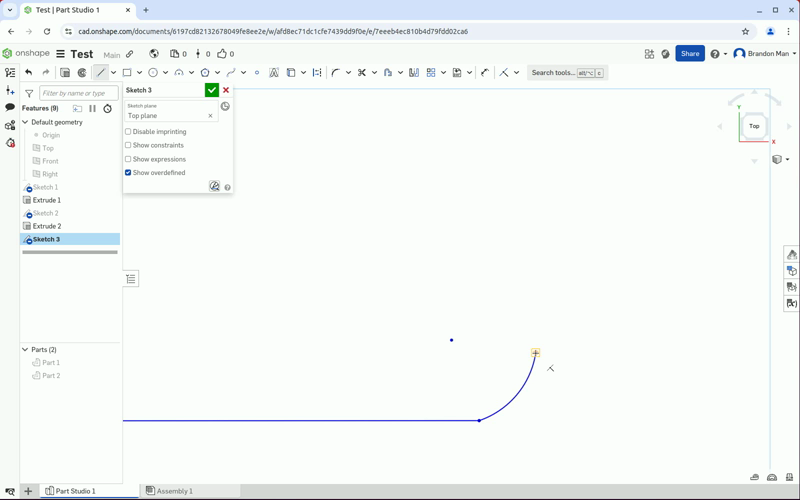
scroll(-6)
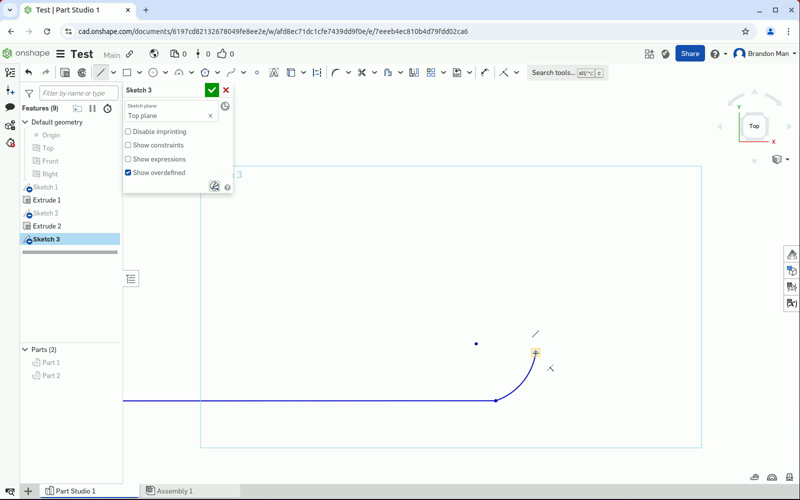
scroll(-6)
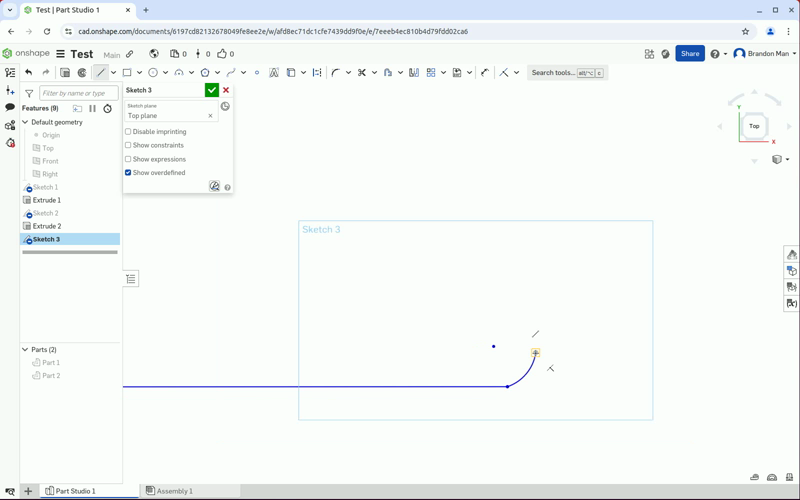
scroll(-6)
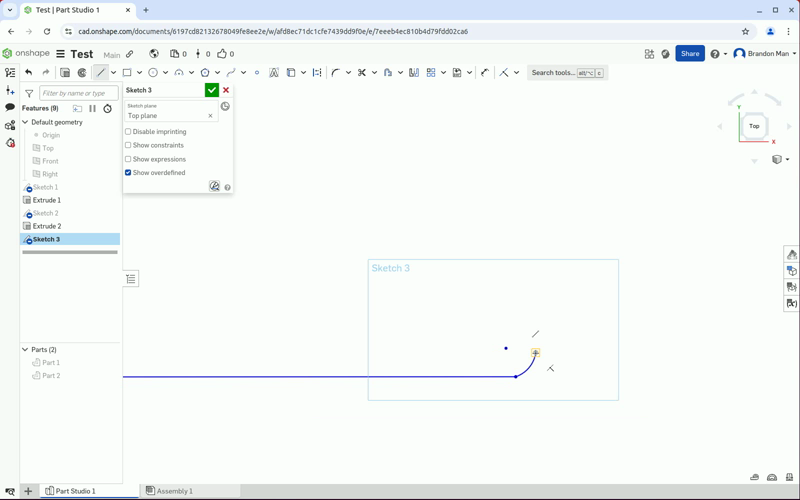
scroll(-6)
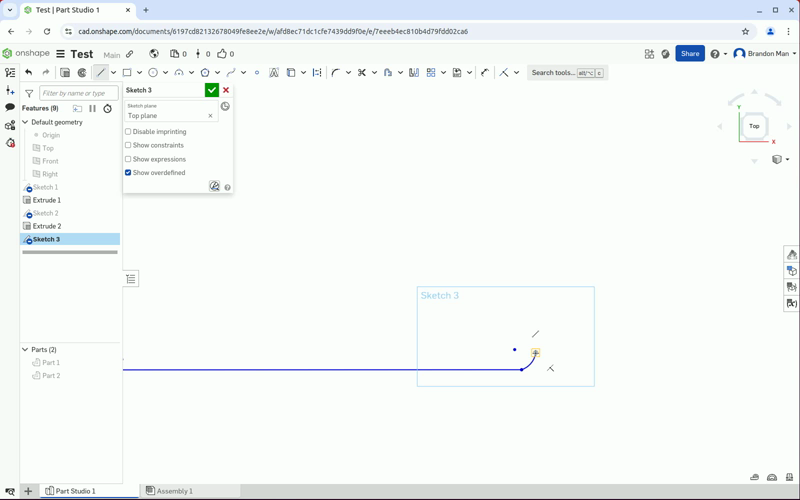
scroll(-6)
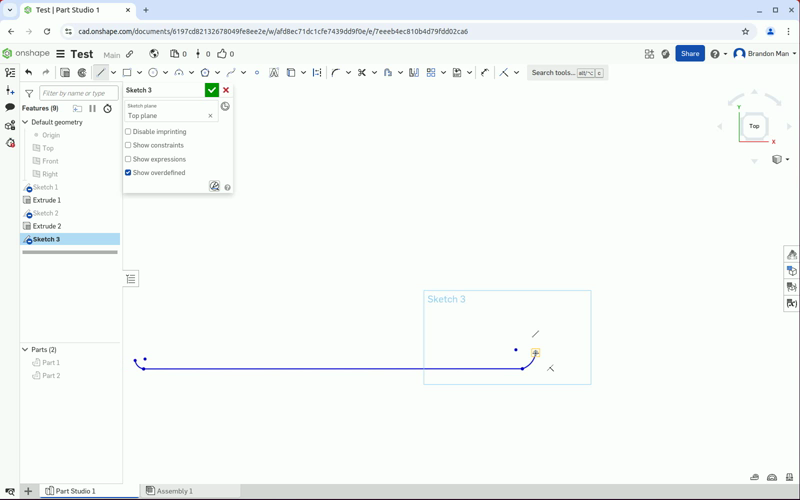
scroll(-6)
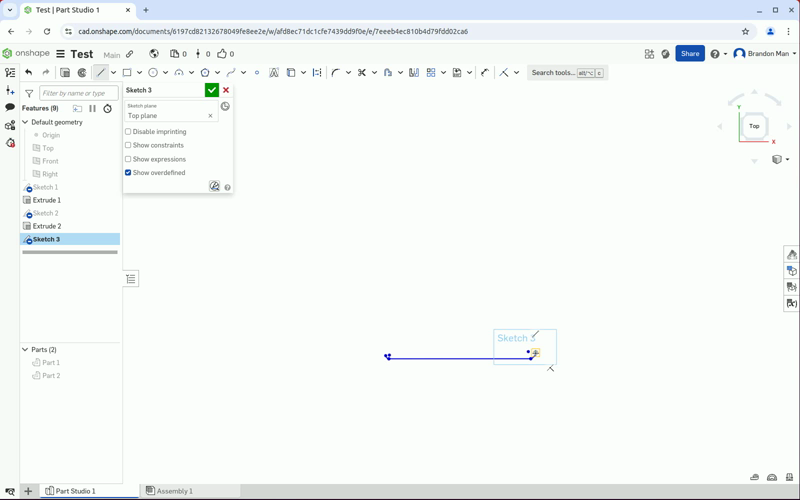
key_down(shift)
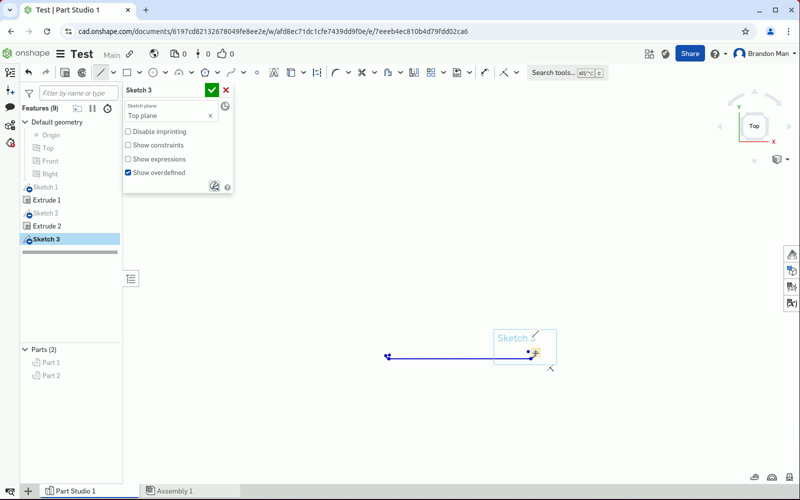
mouse_move(535, 213)
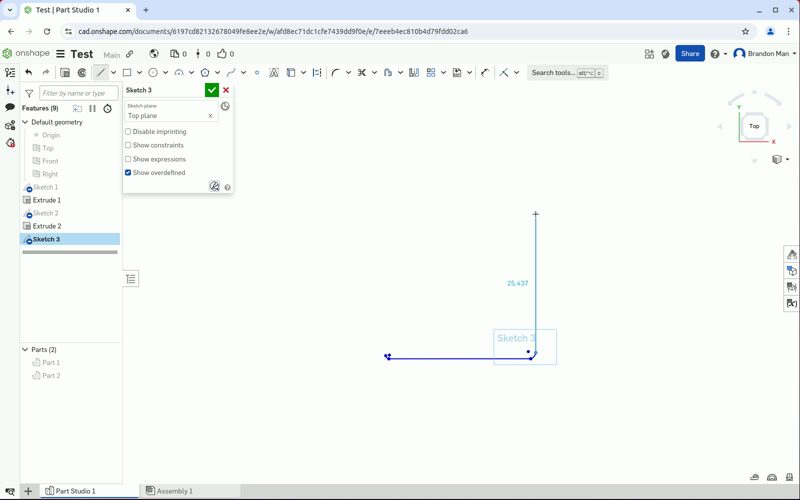
click(535, 213)
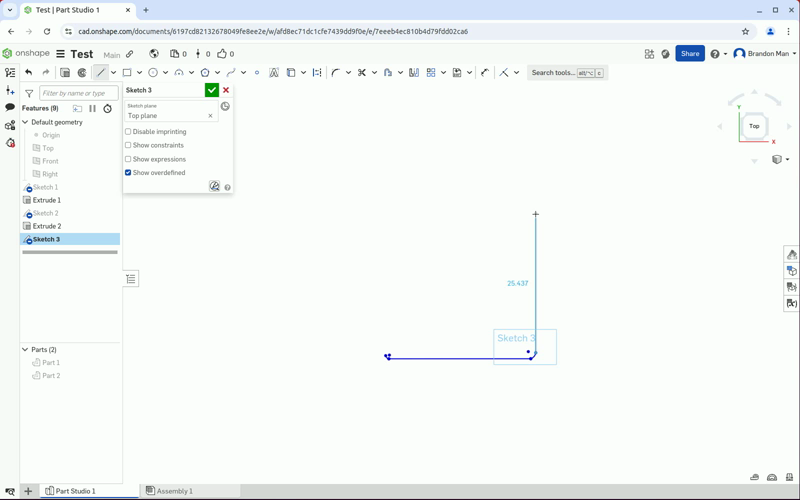
key_up(shift)
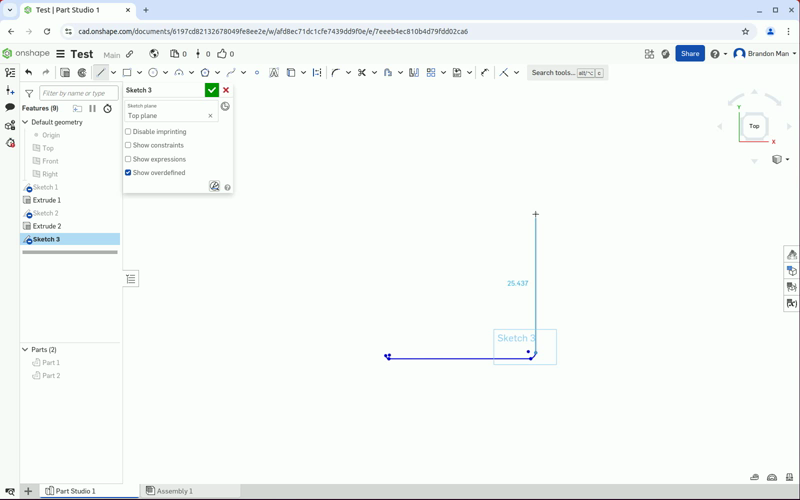
key(esc)
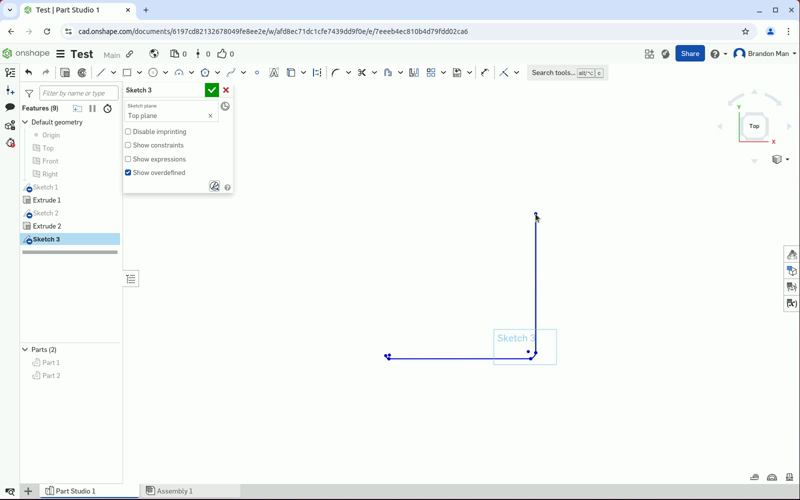
key(a)
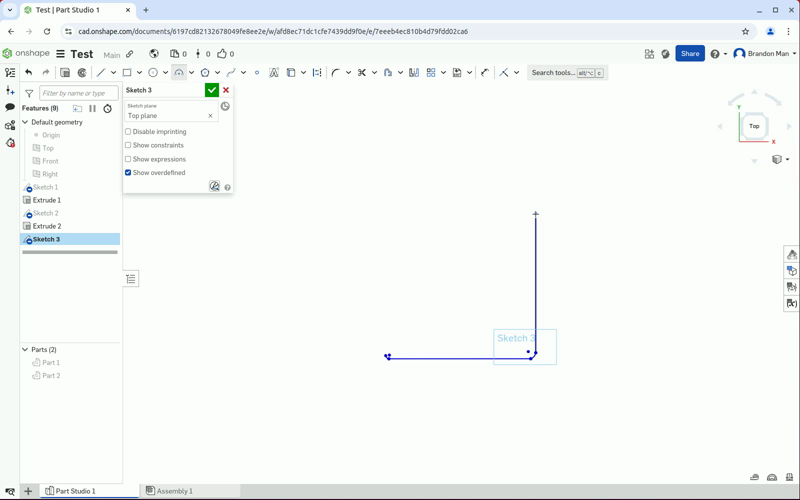
mouse_move(535, 213)
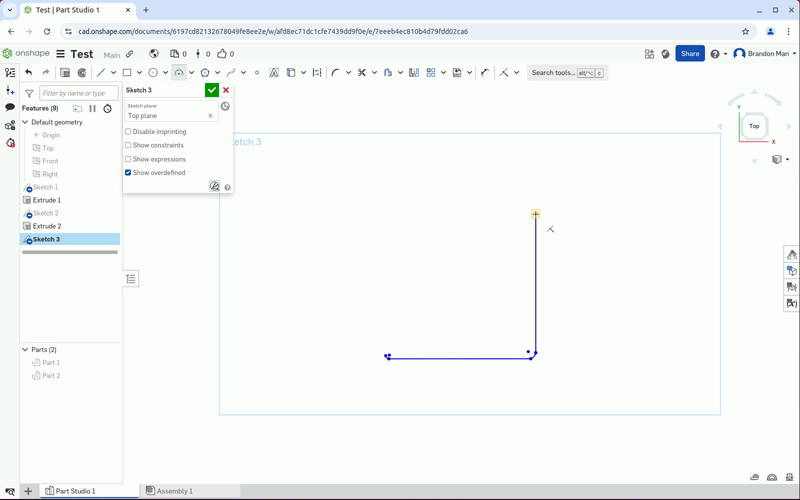
click(535, 213)
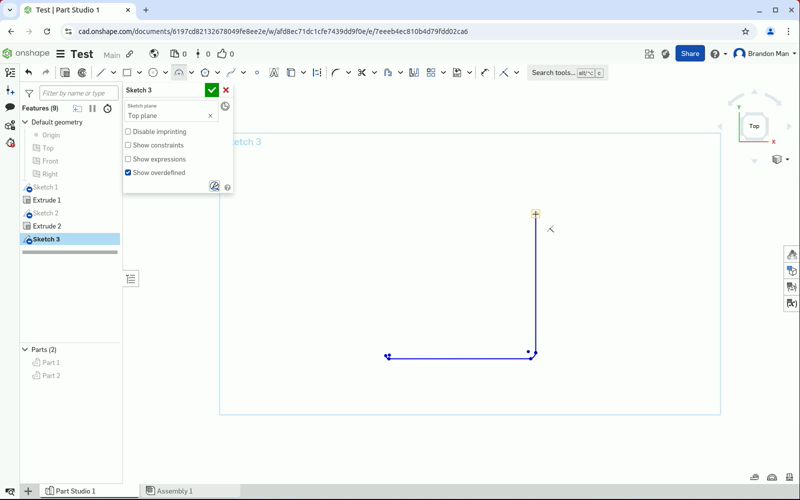
key_down(shift)
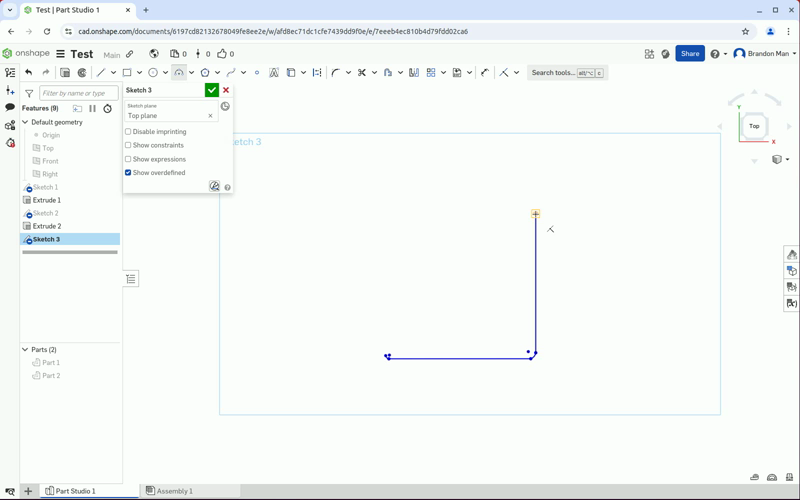
mouse_move(530, 209)
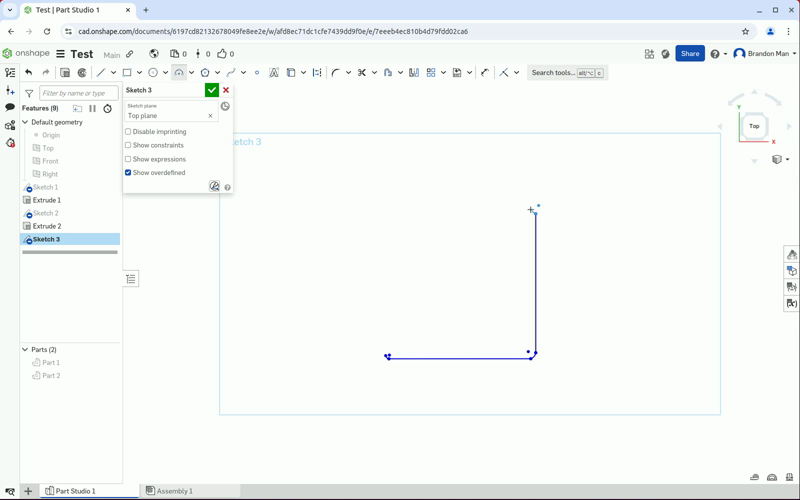
scroll(6)
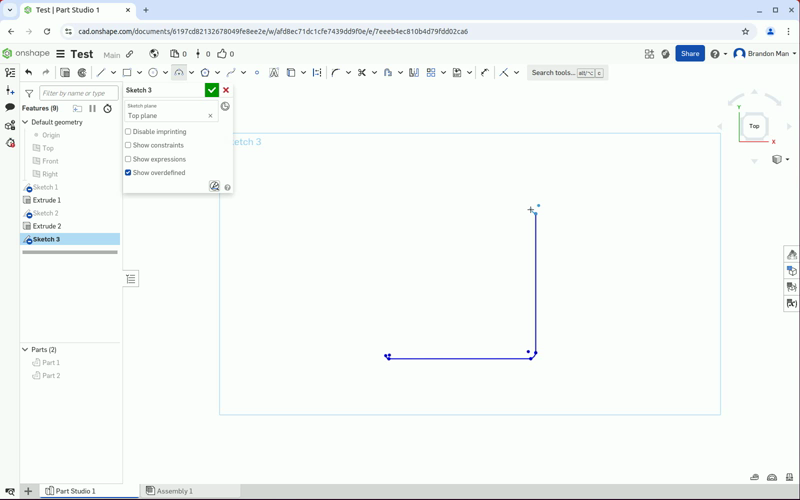
scroll(6)
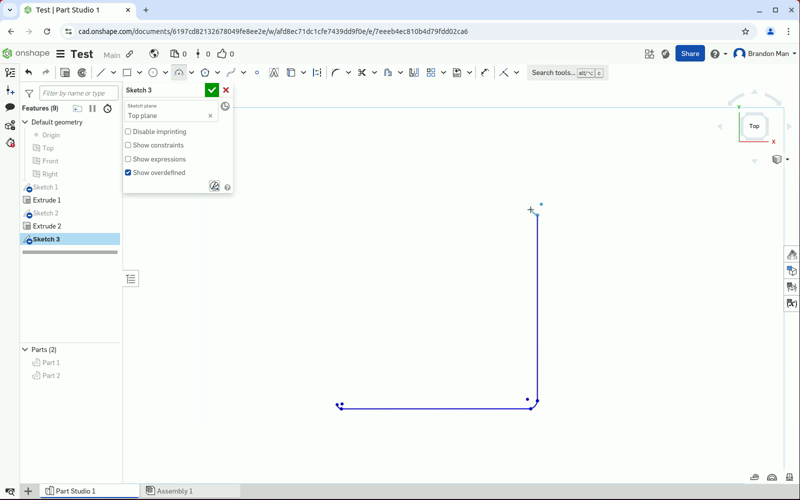
scroll(6)
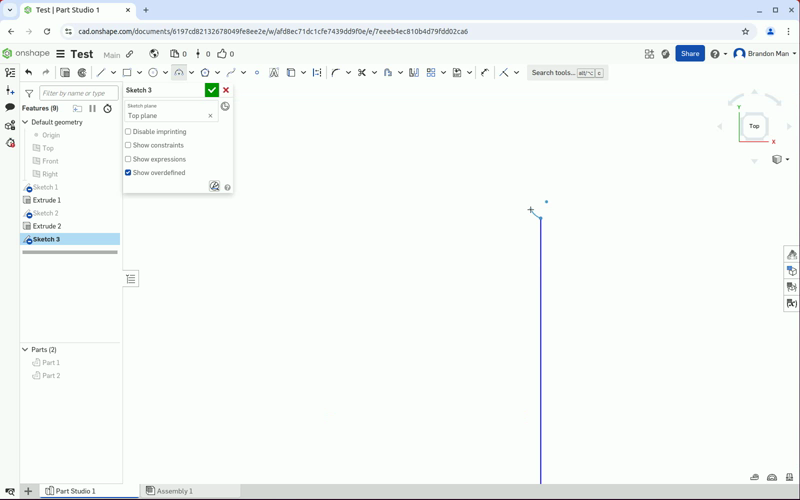
scroll(6)
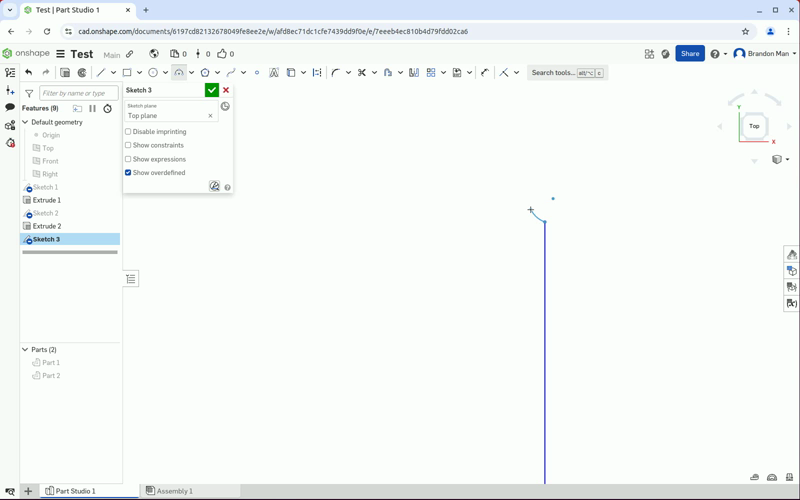
scroll(6)
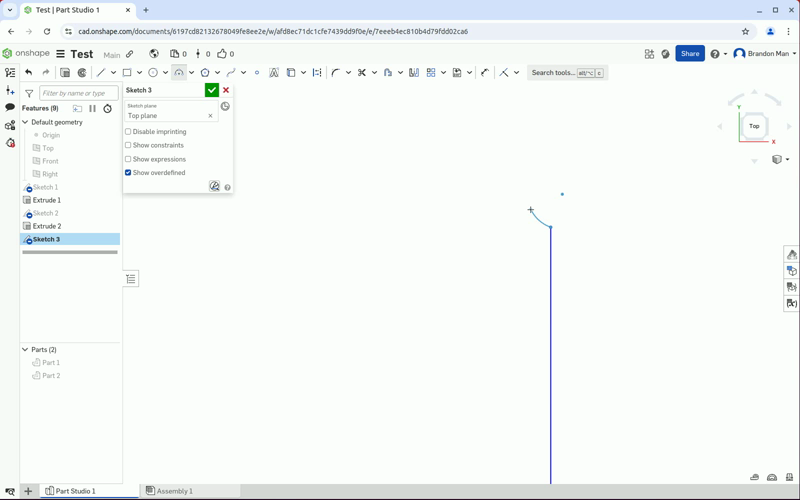
scroll(6)
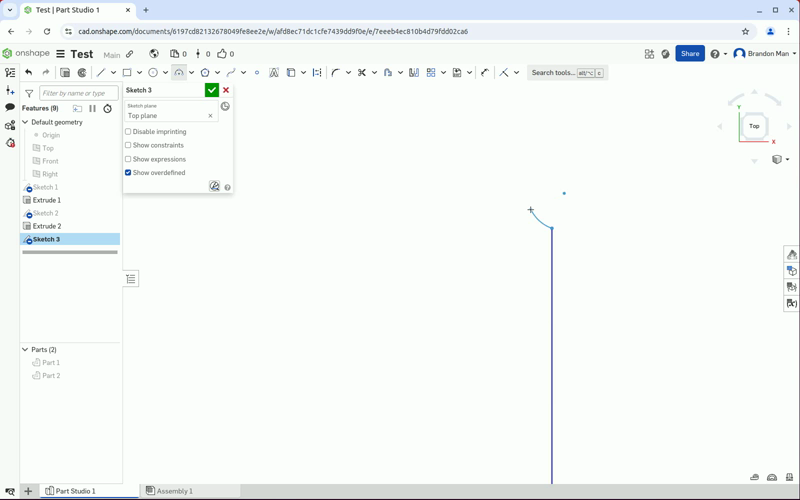
scroll(6)
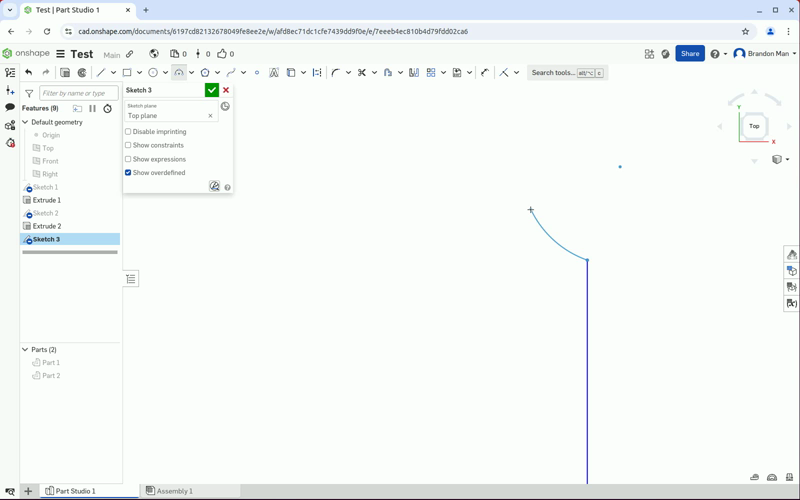
click(530, 209)
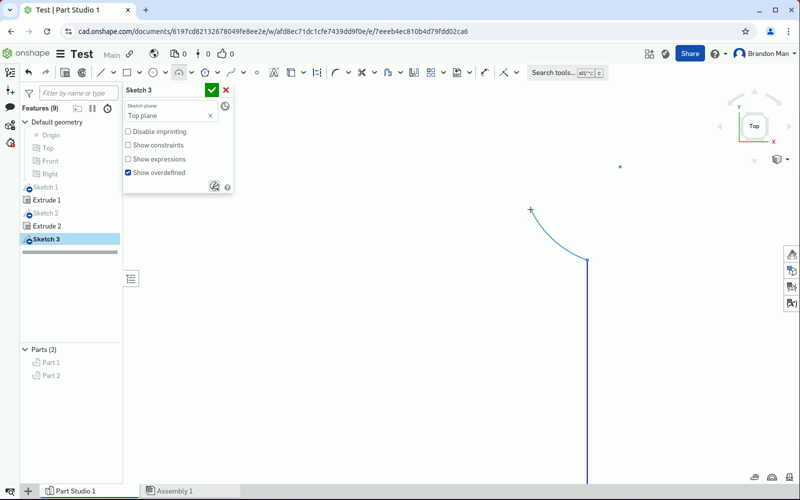
scroll(-6)
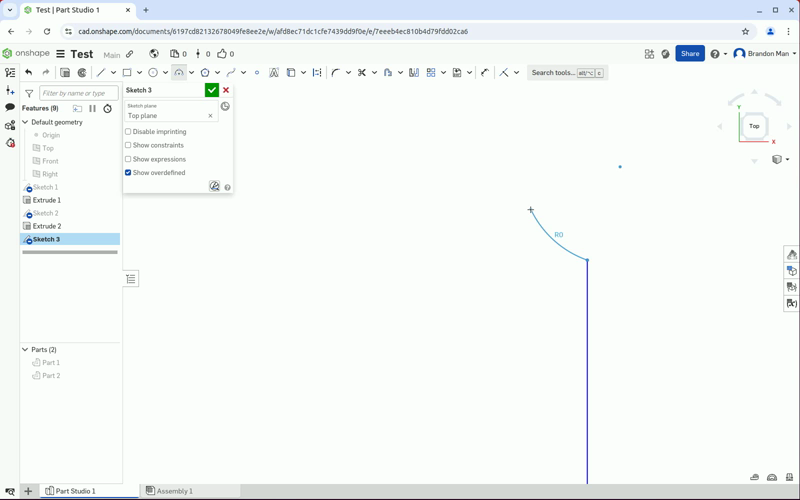
scroll(-6)
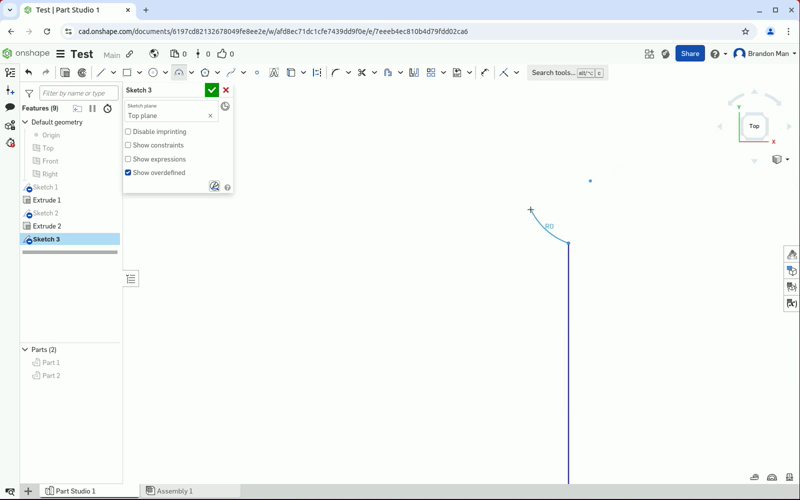
scroll(-6)
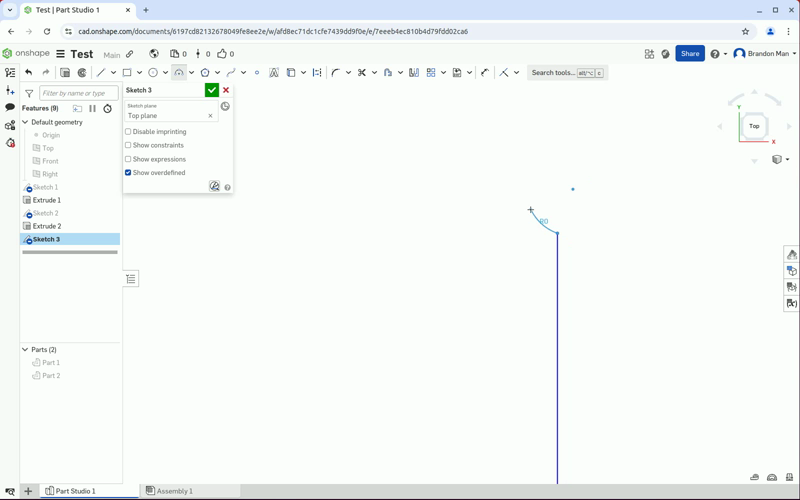
scroll(-6)
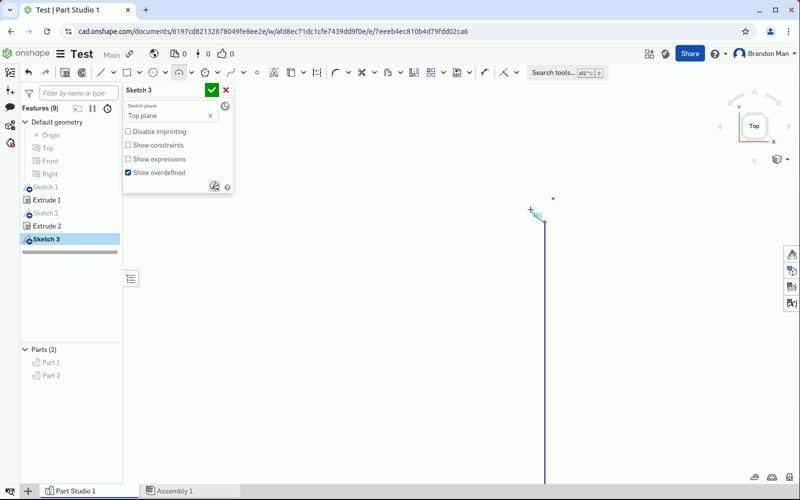
scroll(-6)
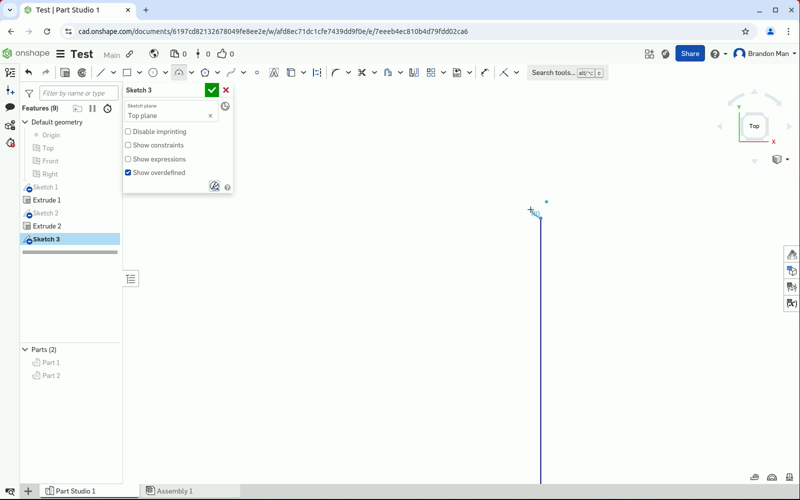
scroll(-6)
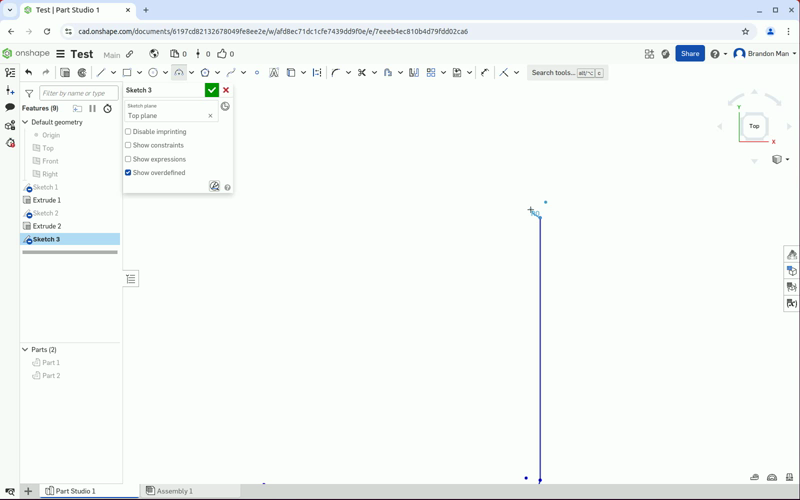
scroll(-6)
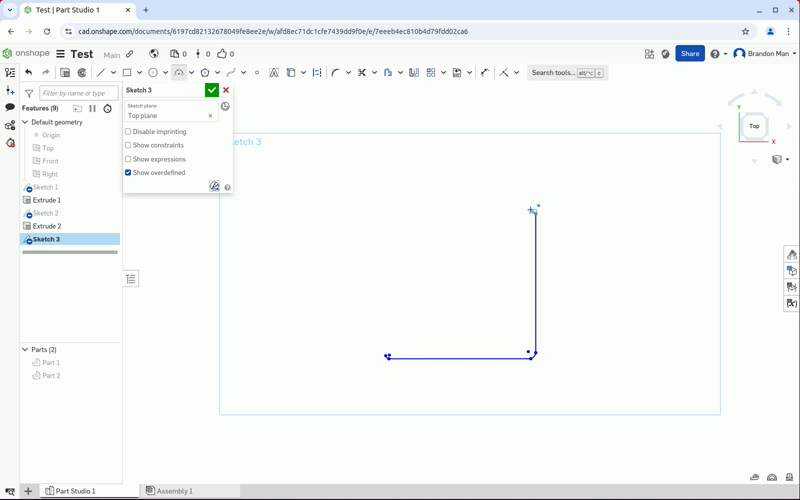
mouse_move(534, 210)
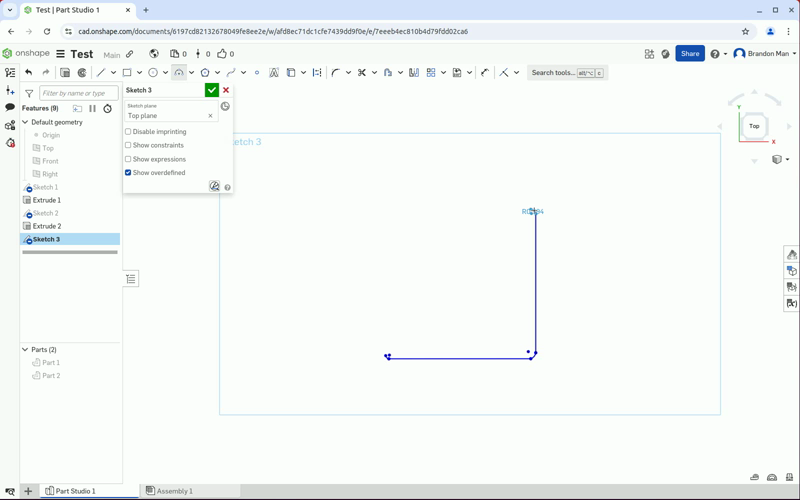
scroll(6)
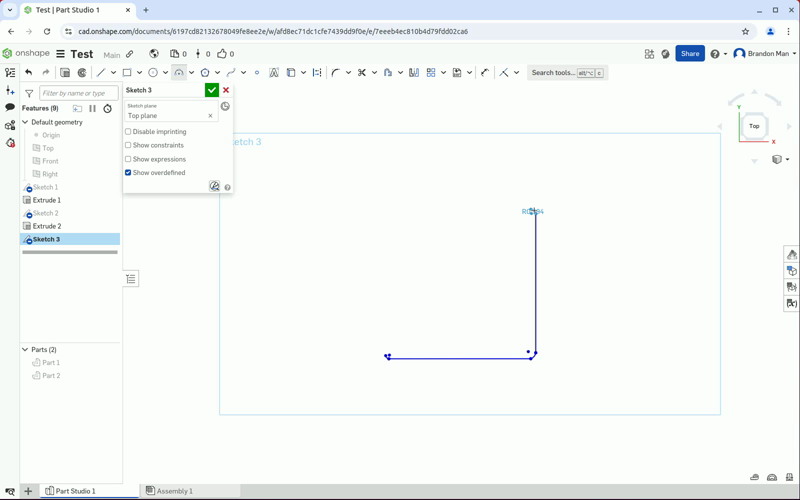
scroll(6)
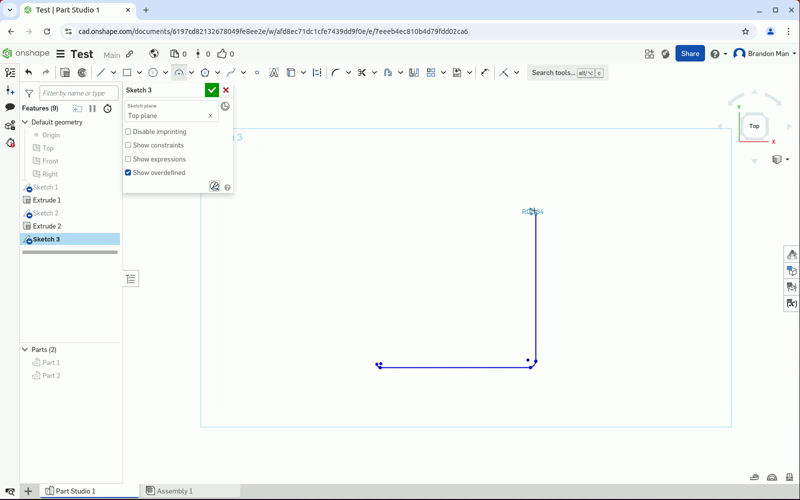
scroll(6)
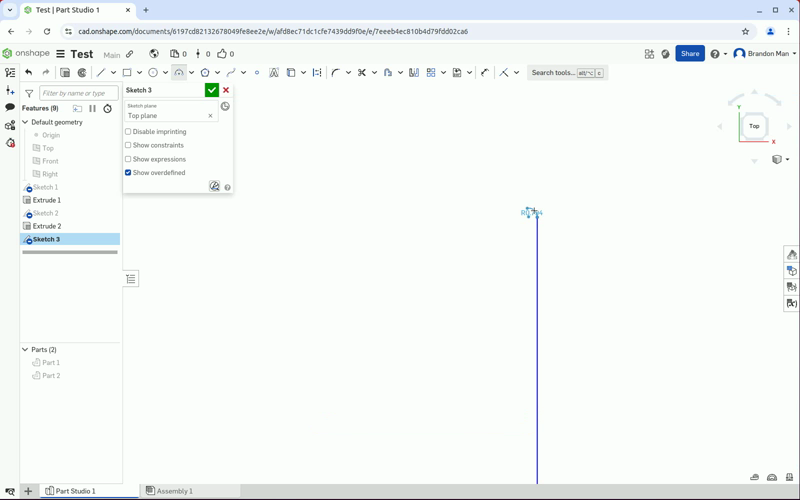
scroll(6)
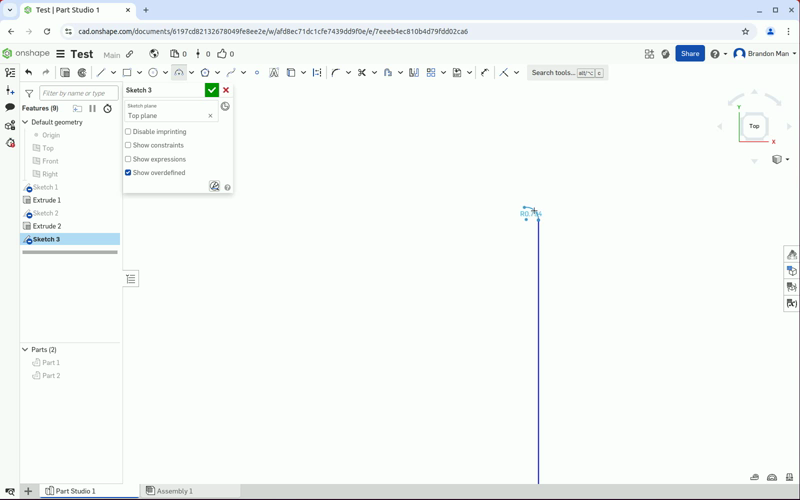
scroll(6)
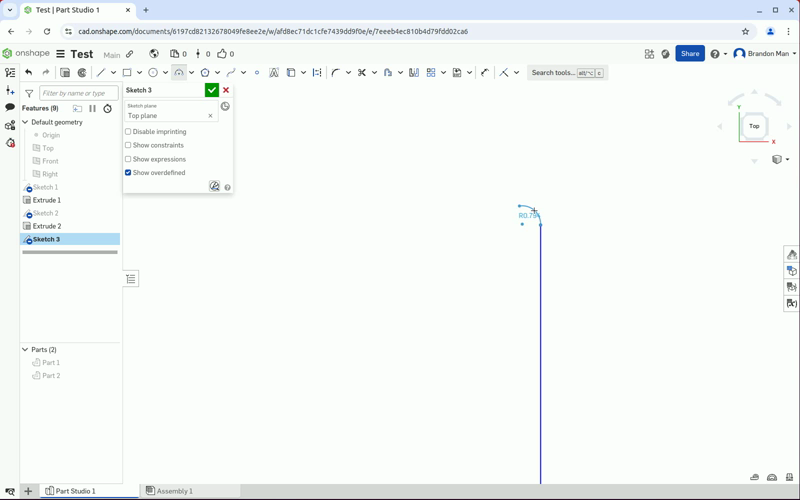
scroll(6)
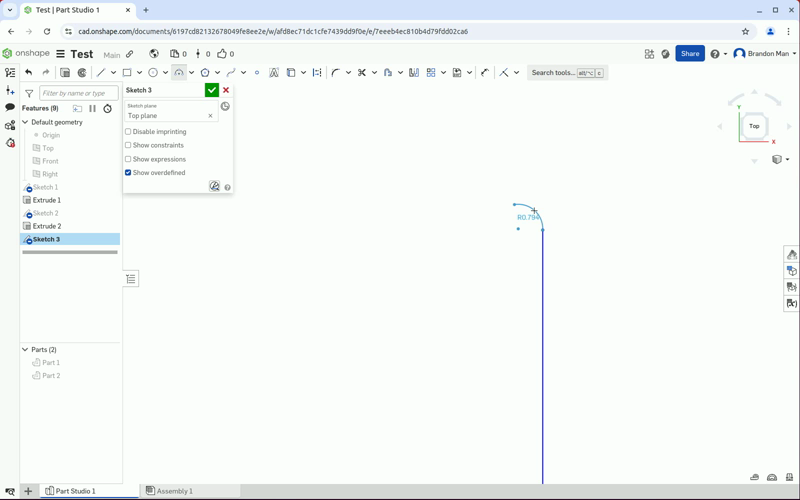
scroll(6)
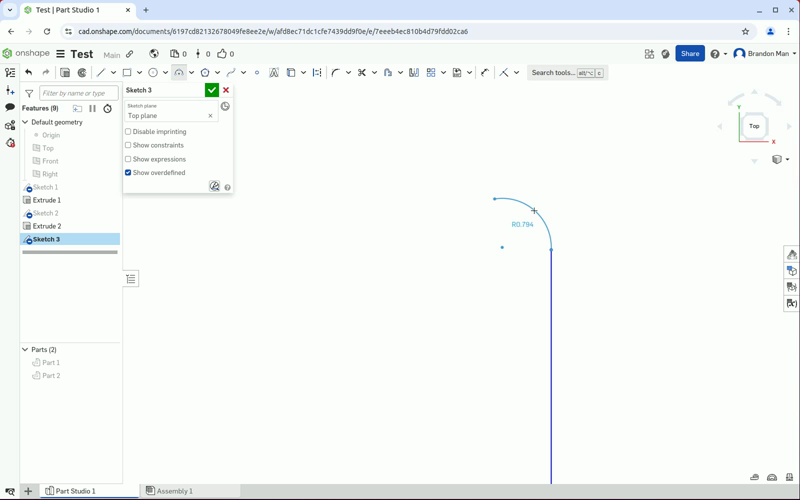
click(534, 210)
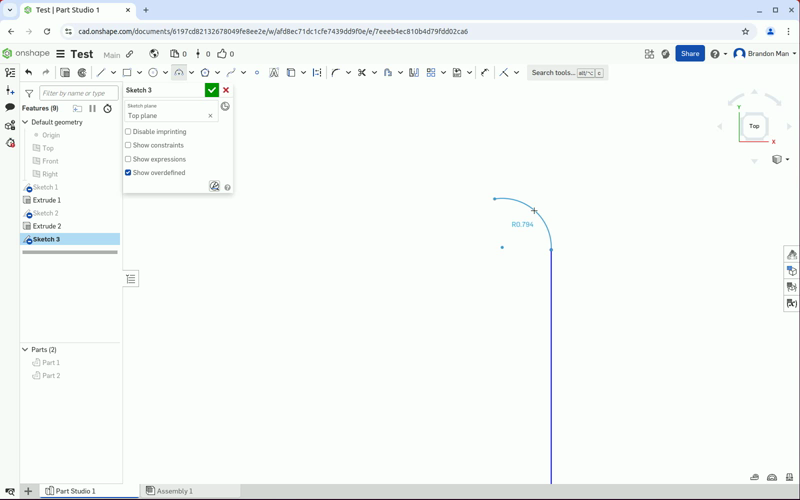
scroll(-6)
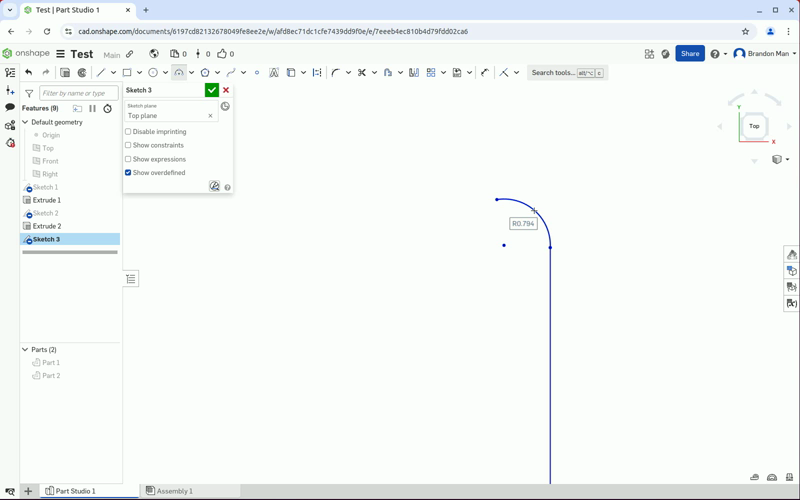
scroll(-6)
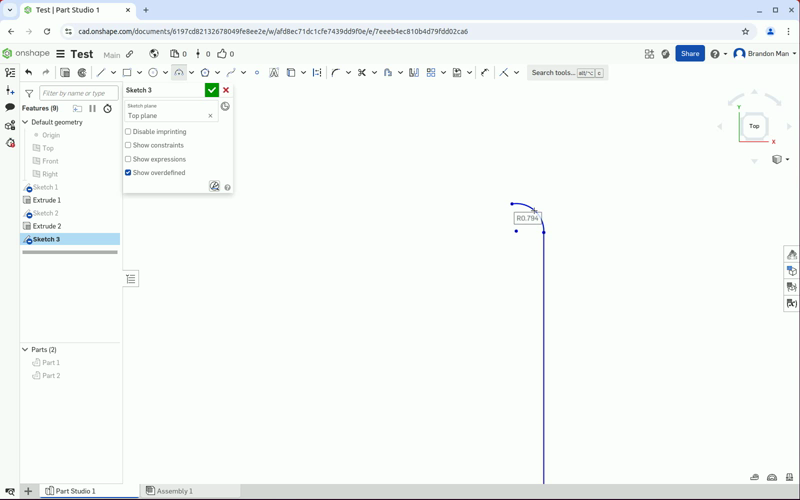
scroll(-6)
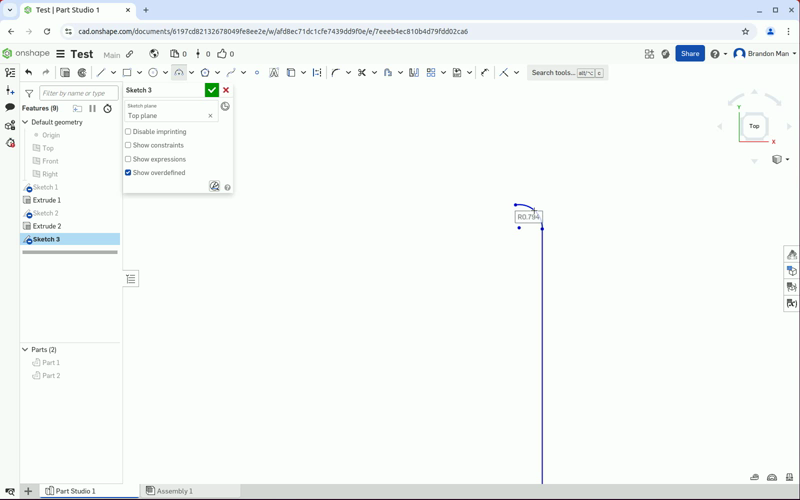
scroll(-6)
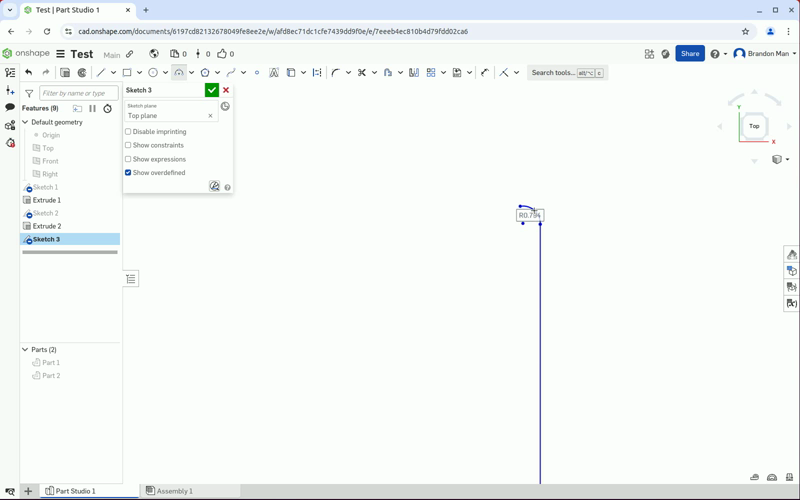
scroll(-6)
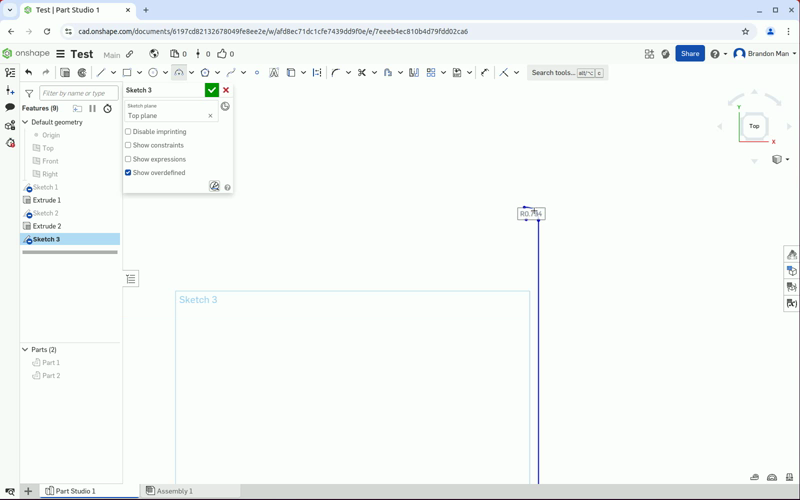
scroll(-6)
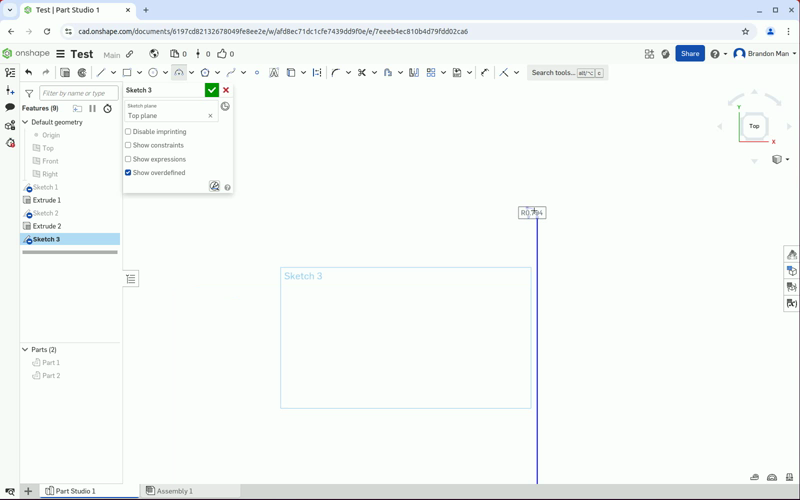
scroll(-6)
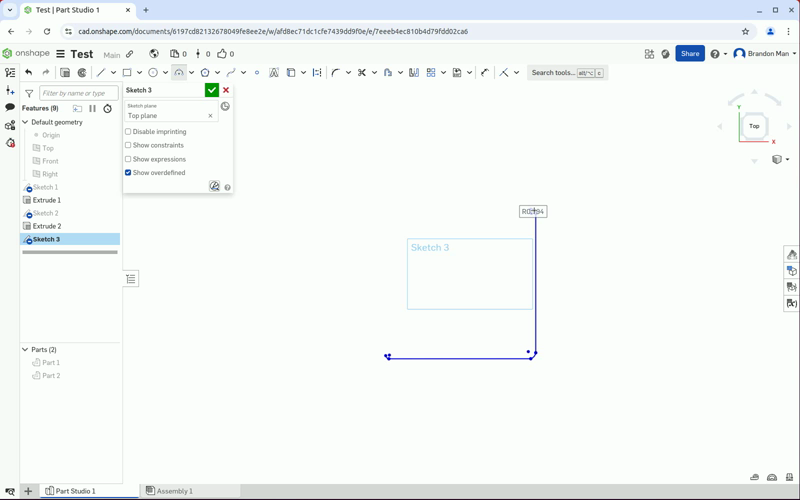
key_up(shift)
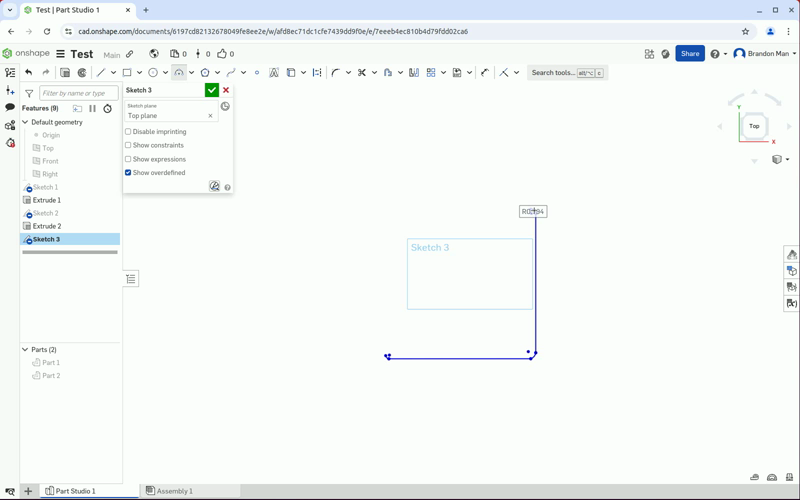
key(esc)
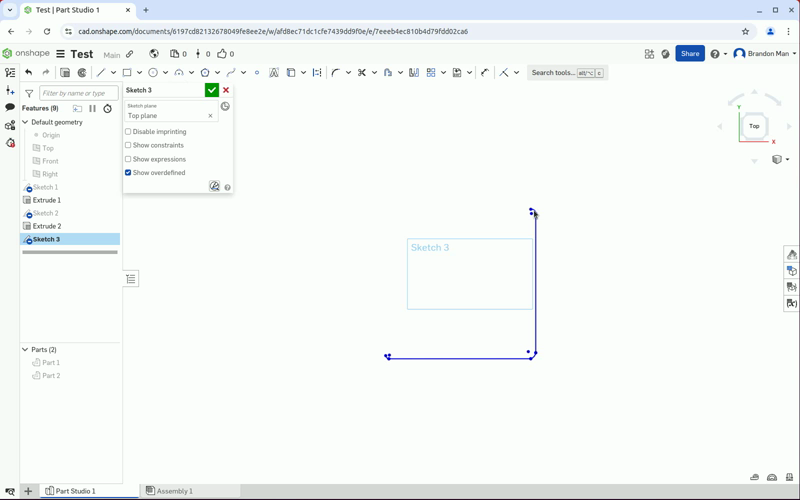
key(l)
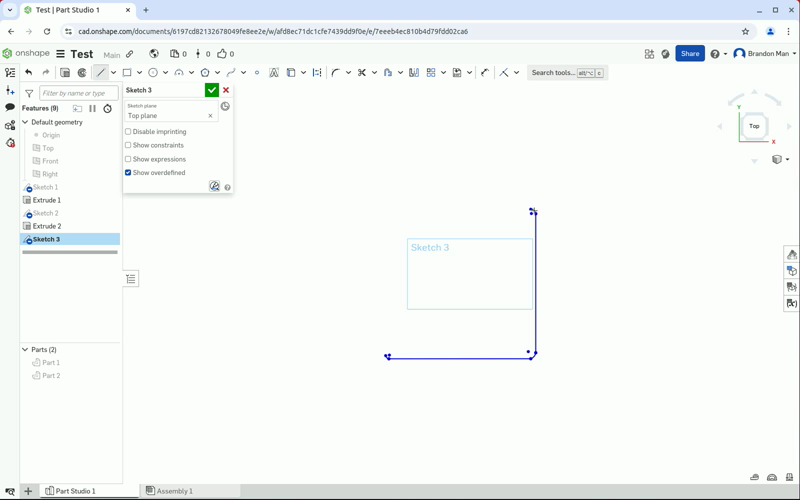
mouse_move(530, 209)
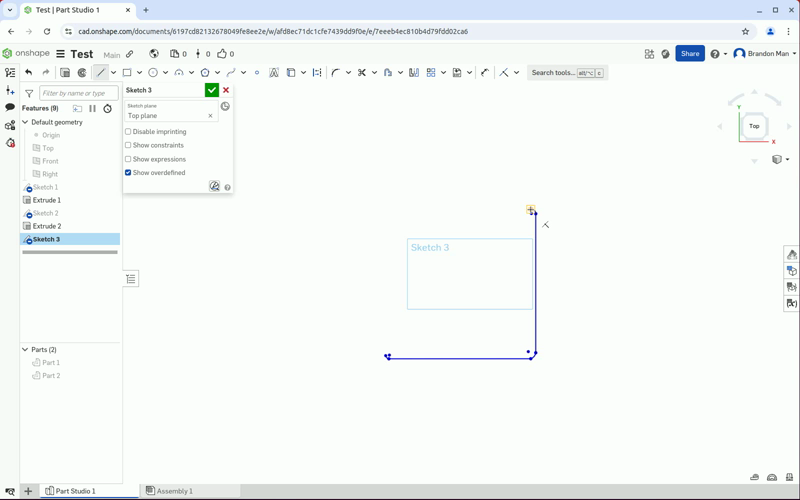
scroll(6)
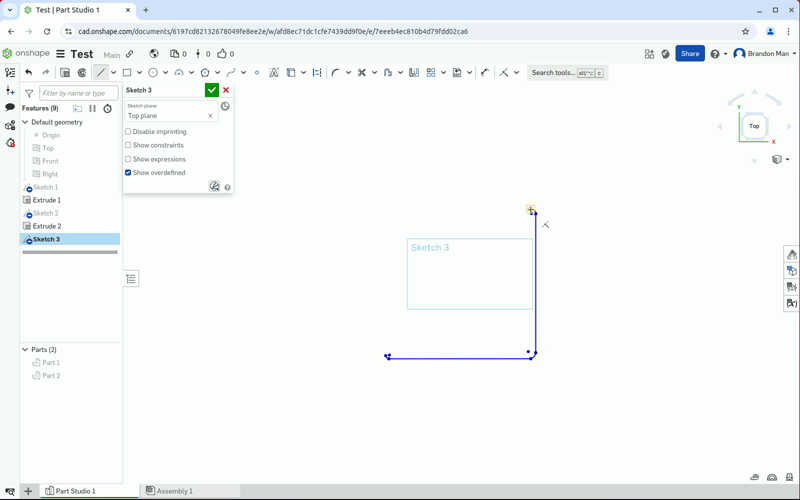
scroll(6)
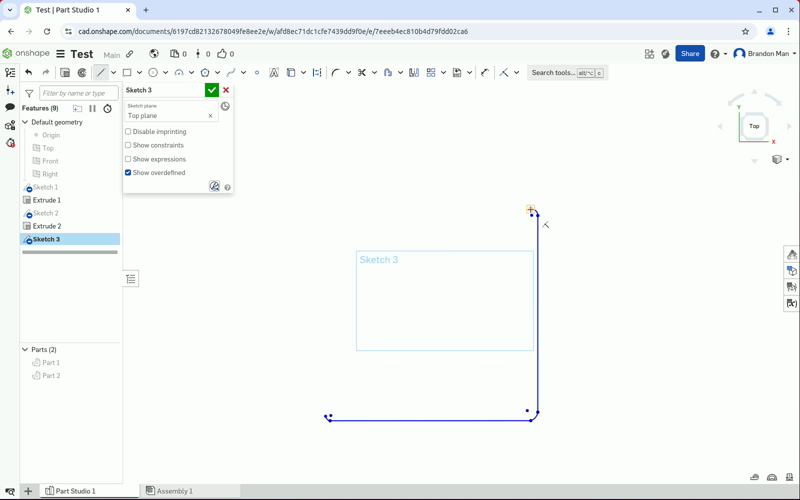
scroll(6)
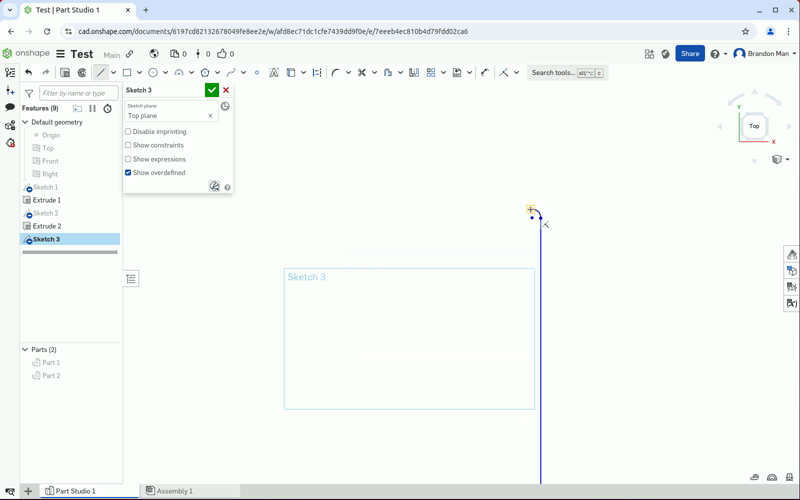
scroll(6)
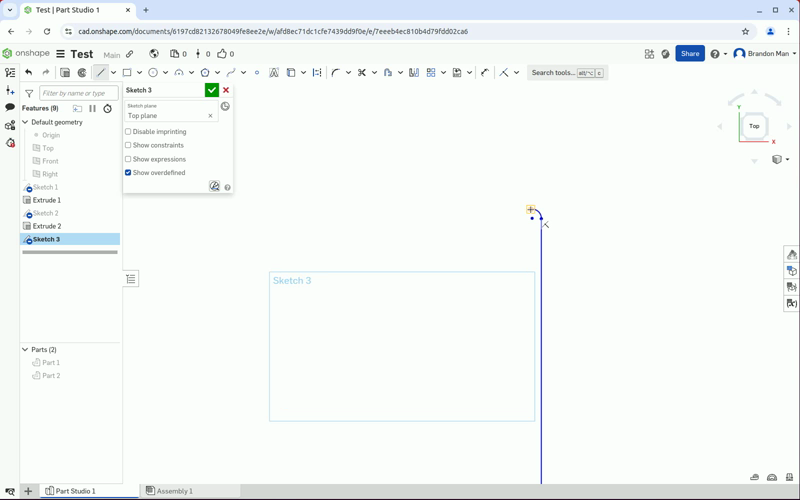
scroll(6)
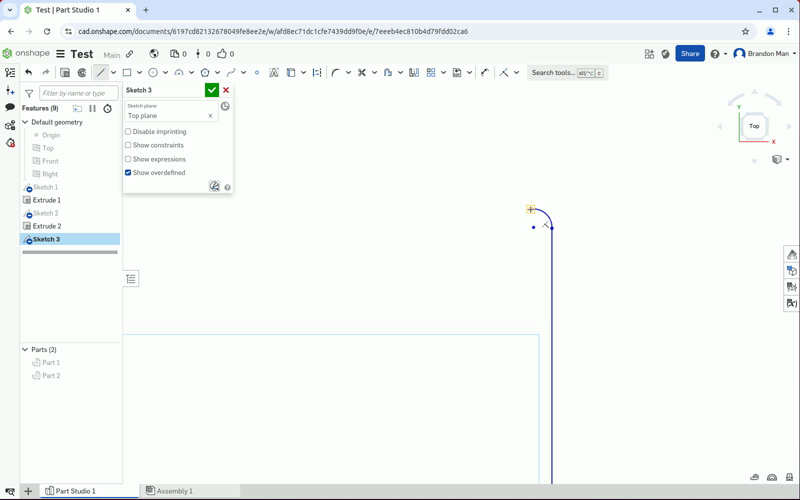
scroll(6)
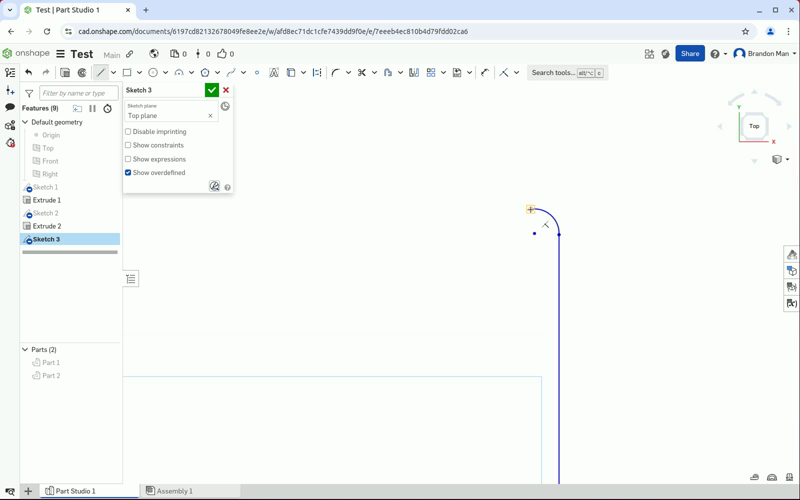
scroll(6)
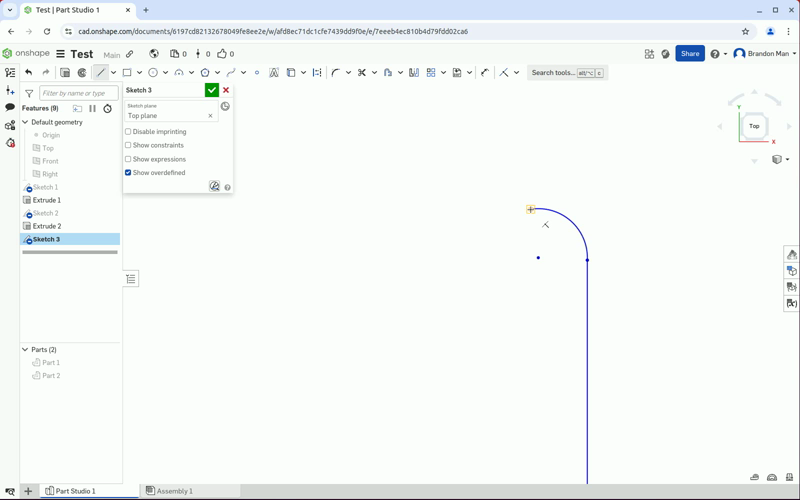
click(530, 209)
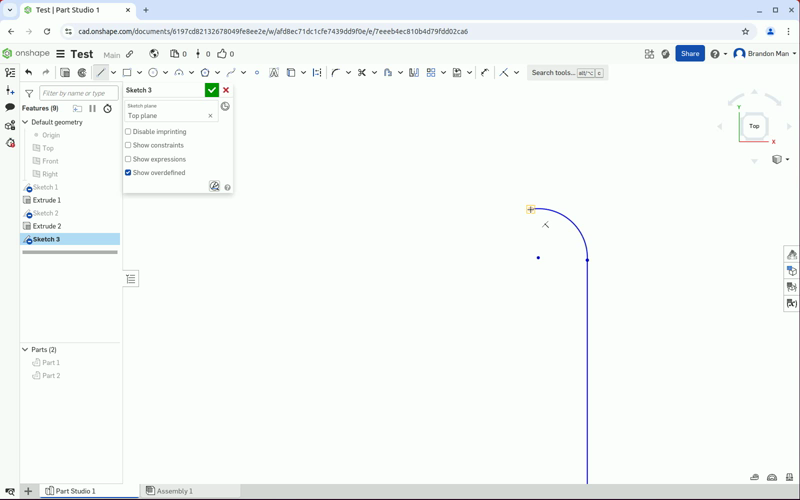
scroll(-6)
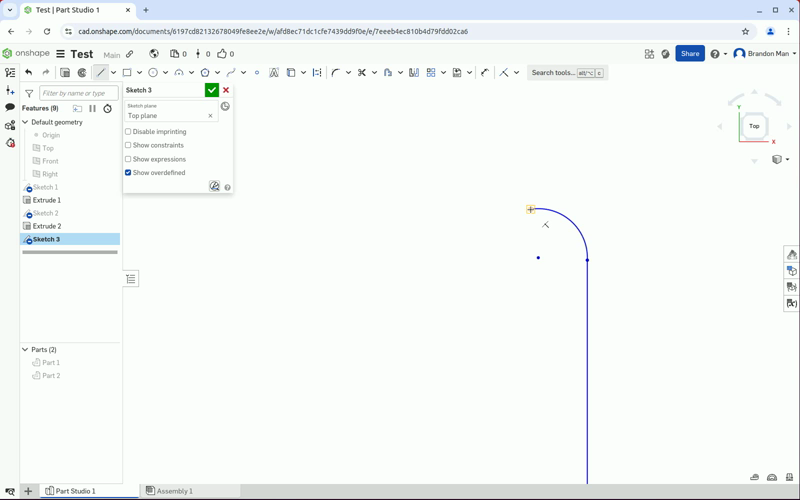
scroll(-6)
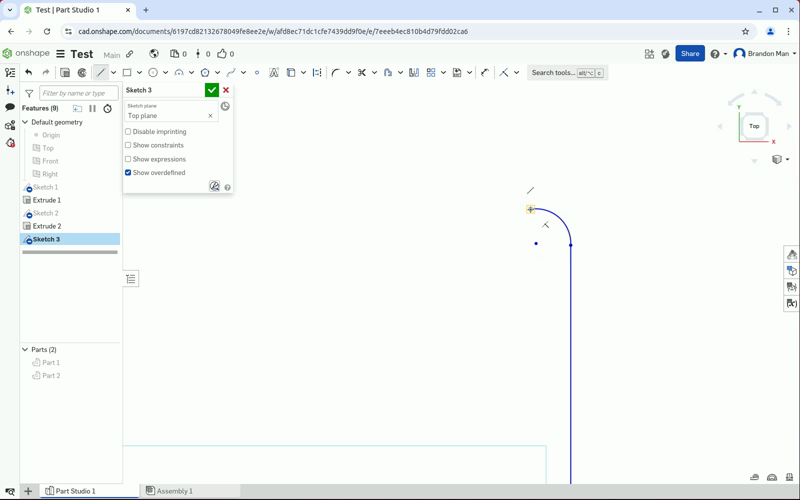
scroll(-6)
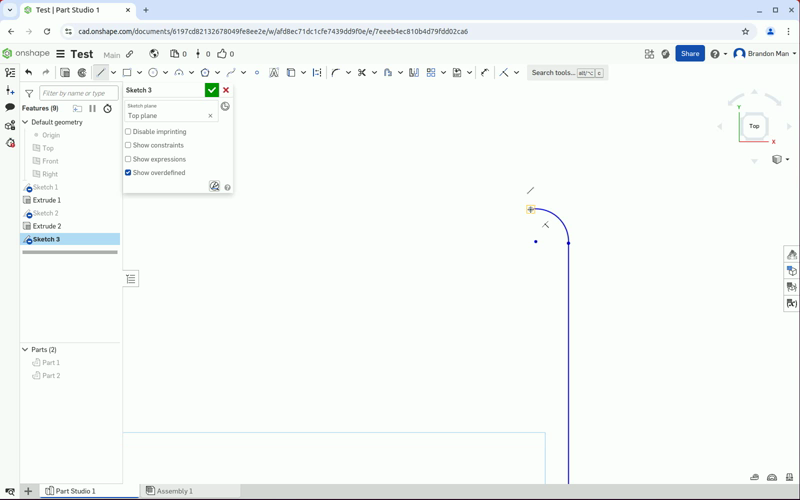
scroll(-6)
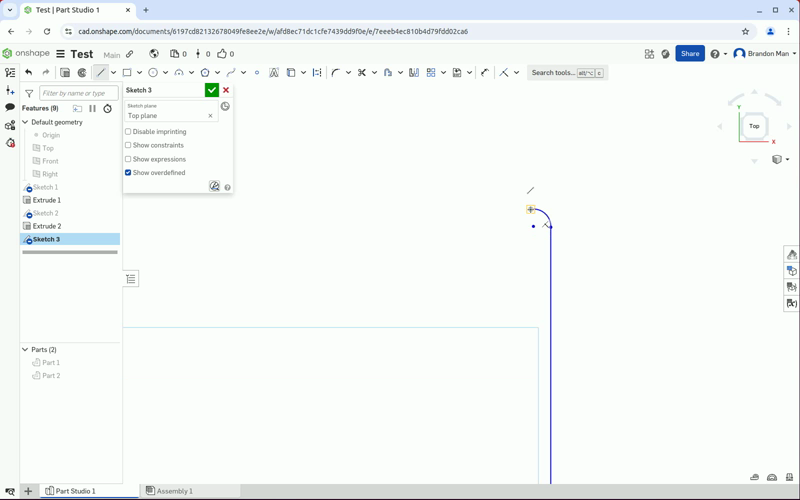
scroll(-6)
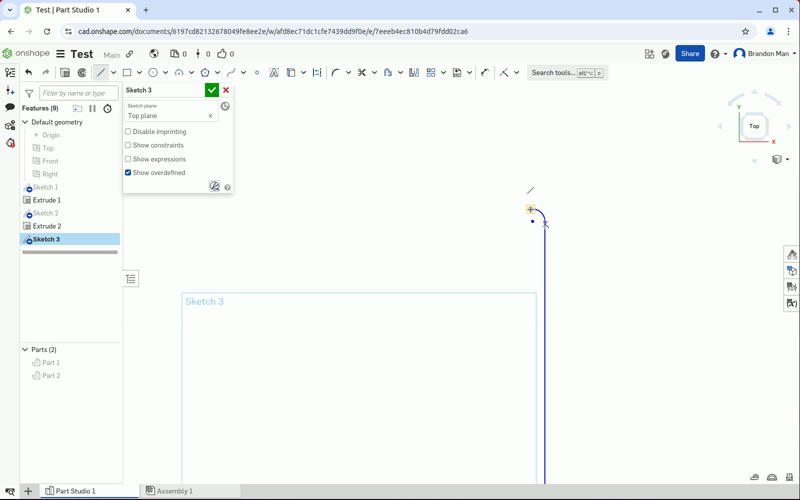
scroll(-6)
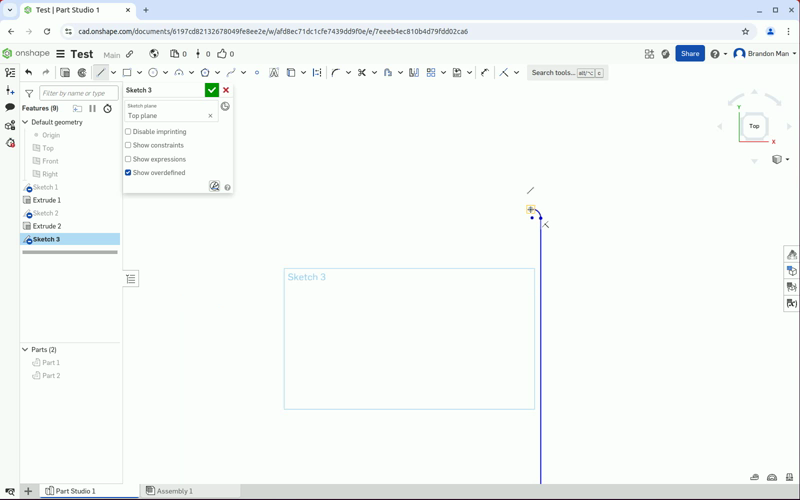
scroll(-6)
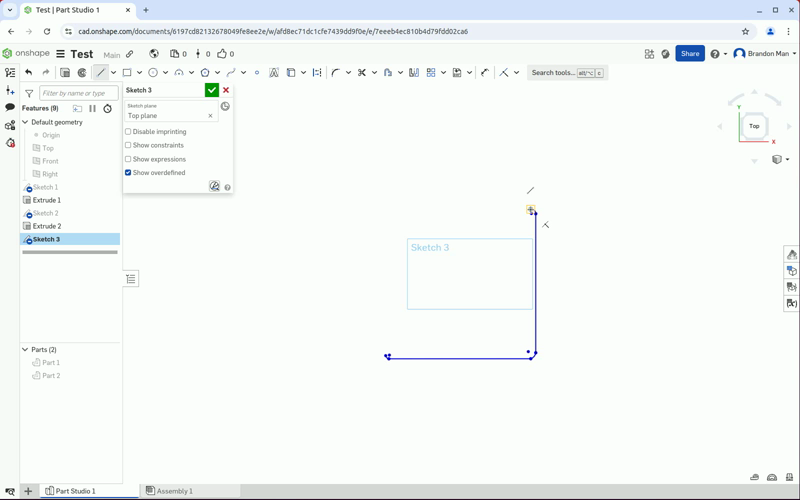
key_down(shift)
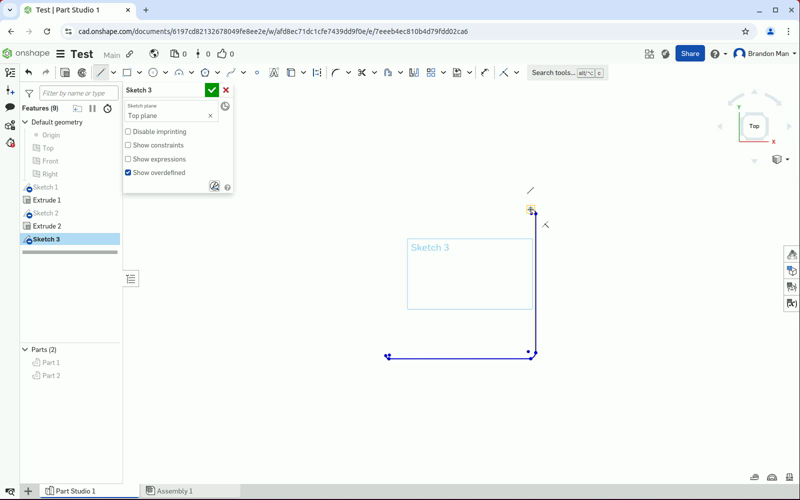
mouse_move(388, 209)
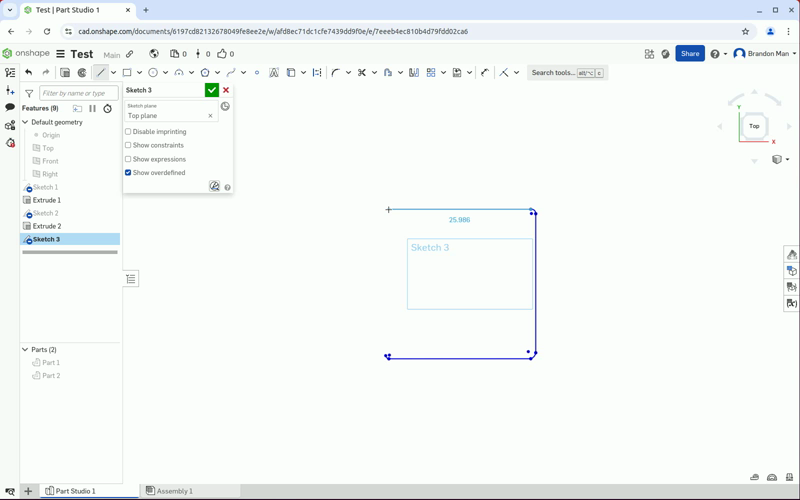
click(388, 209)
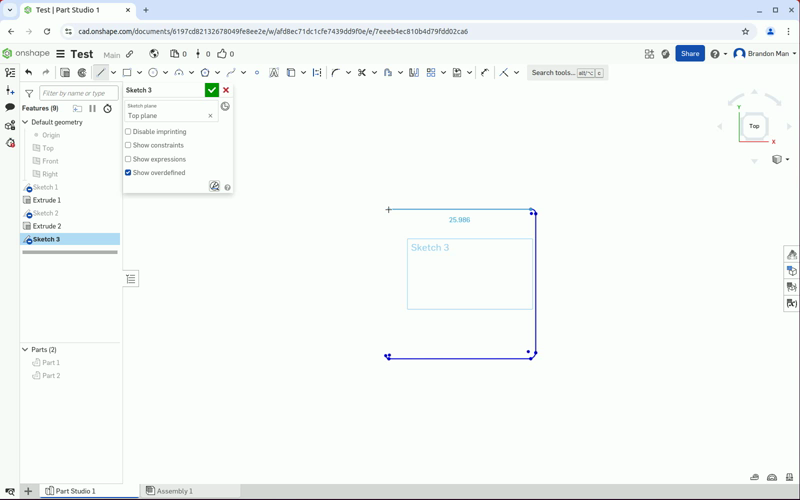
key_up(shift)
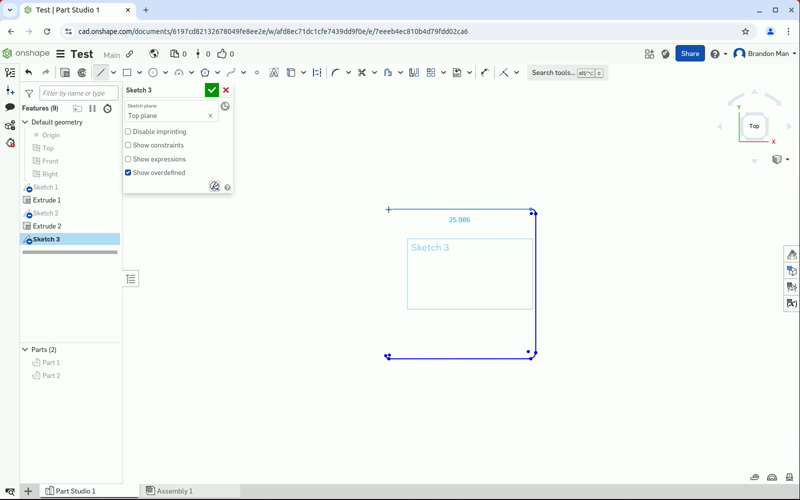
key(esc)
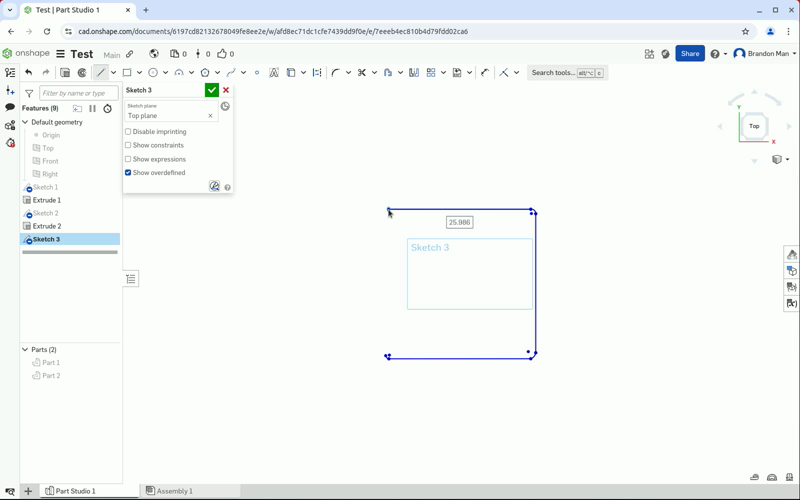
key(a)
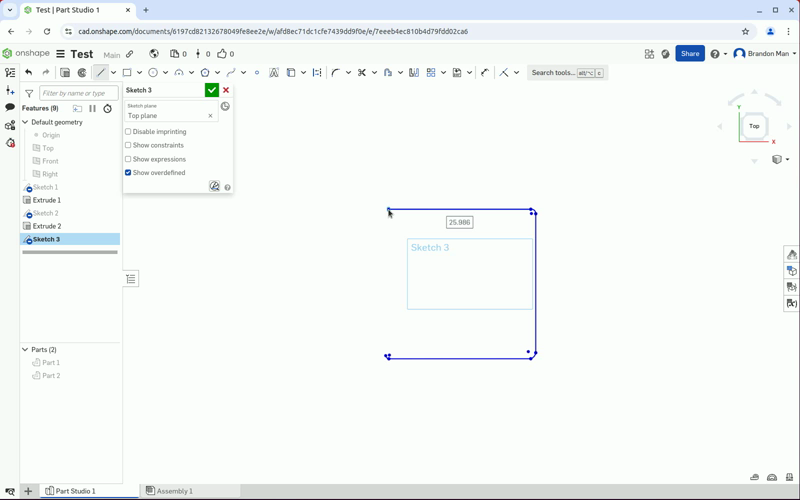
mouse_move(388, 209)
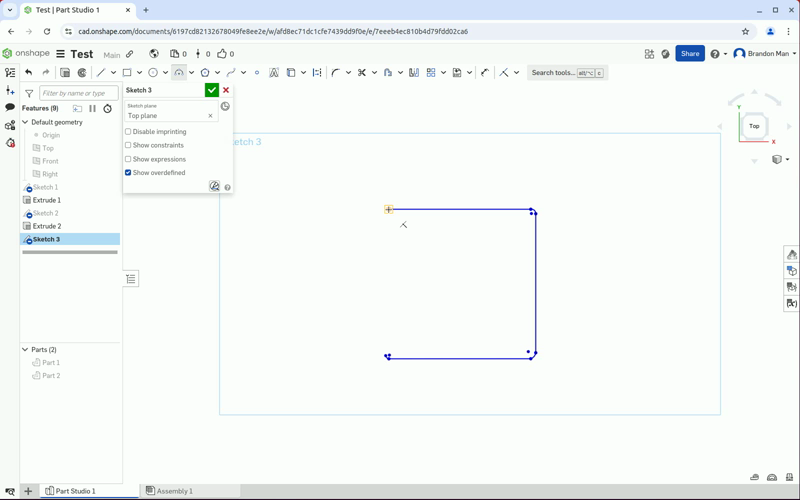
click(388, 209)
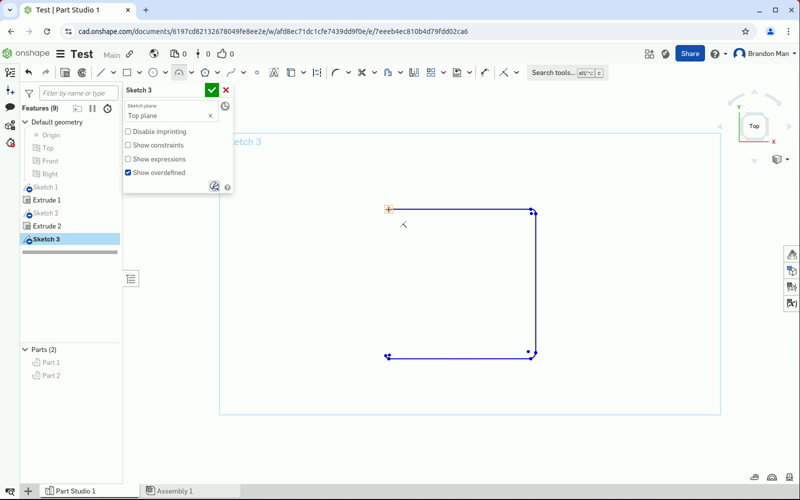
key_down(shift)
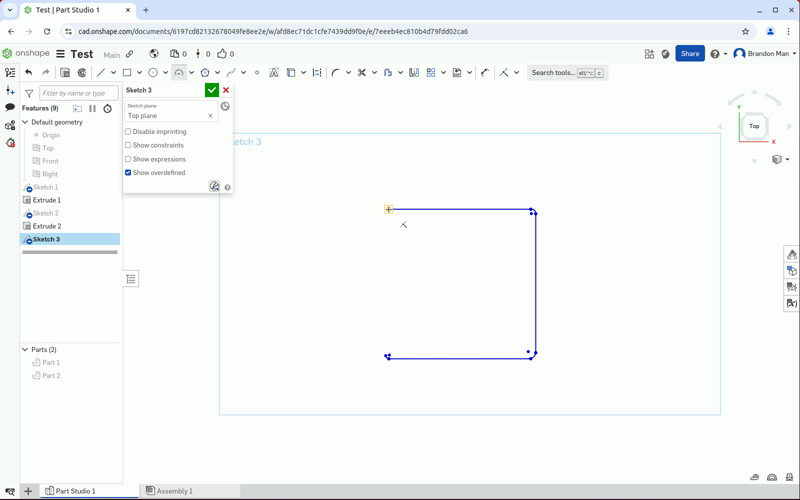
mouse_move(385, 210)
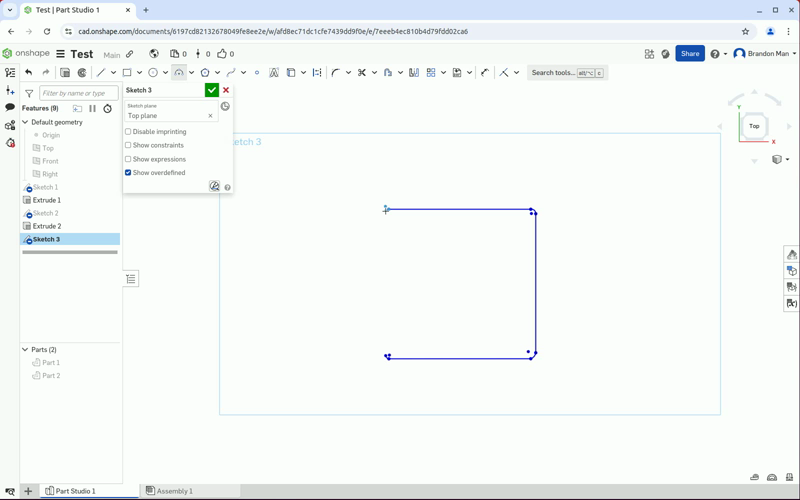
scroll(6)
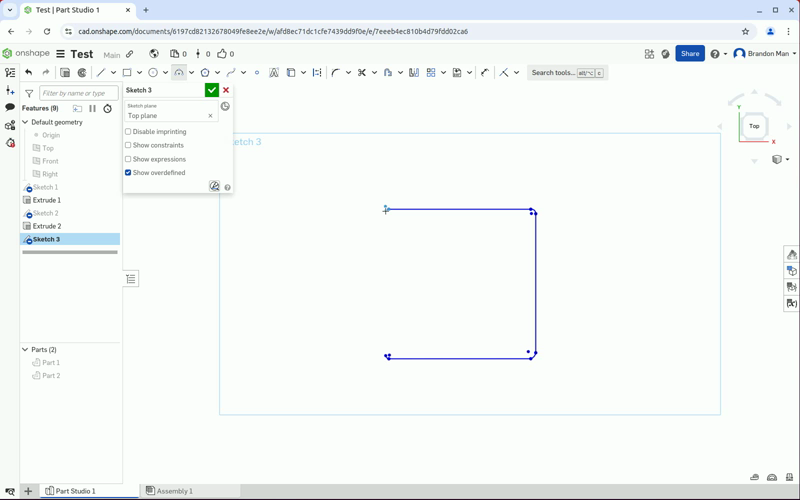
scroll(6)
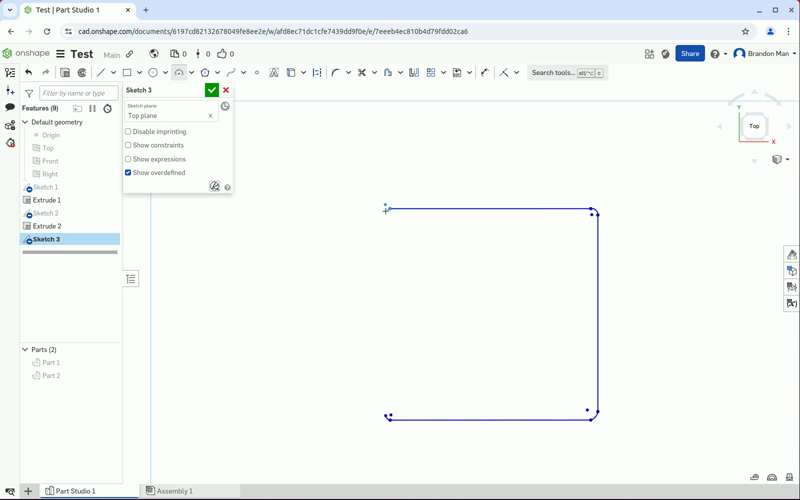
scroll(6)
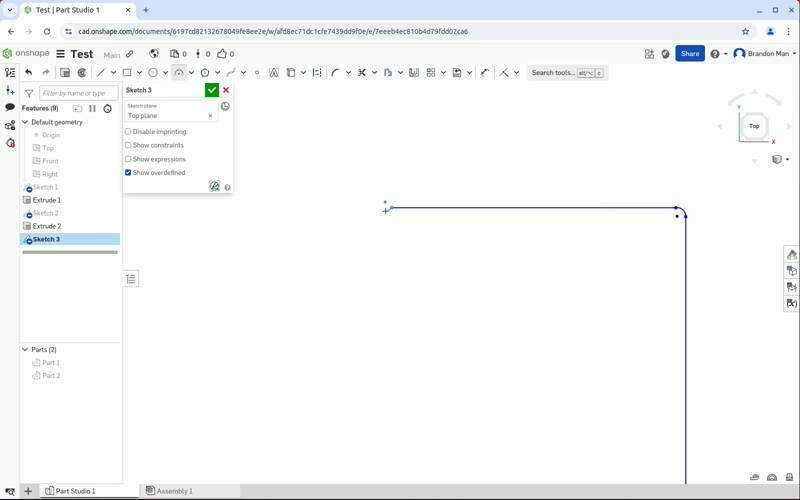
scroll(6)
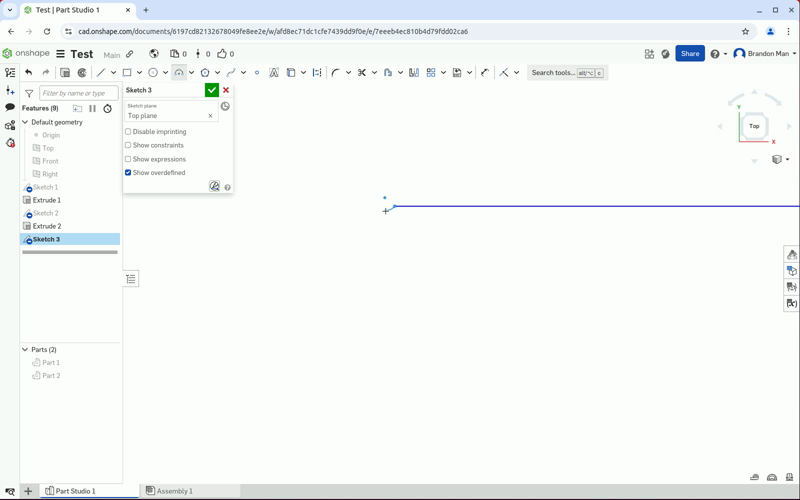
scroll(6)
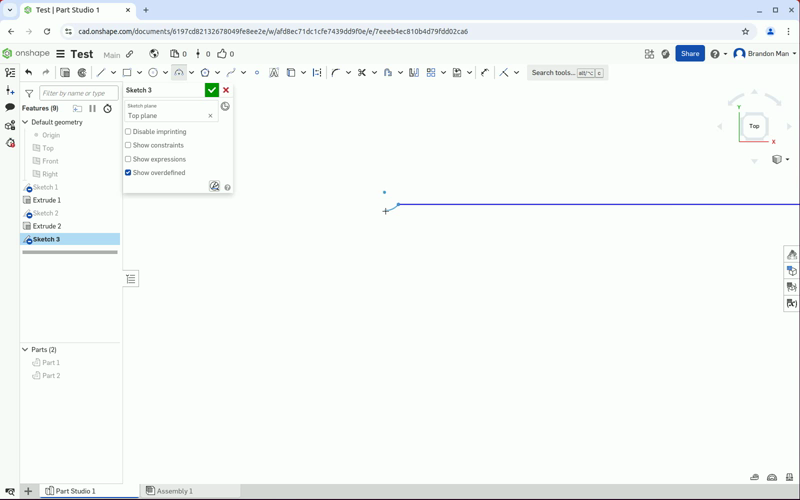
scroll(6)
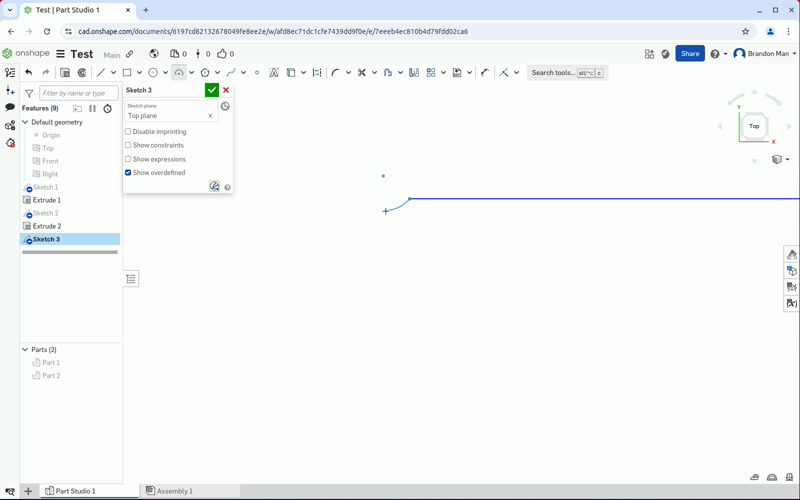
scroll(6)
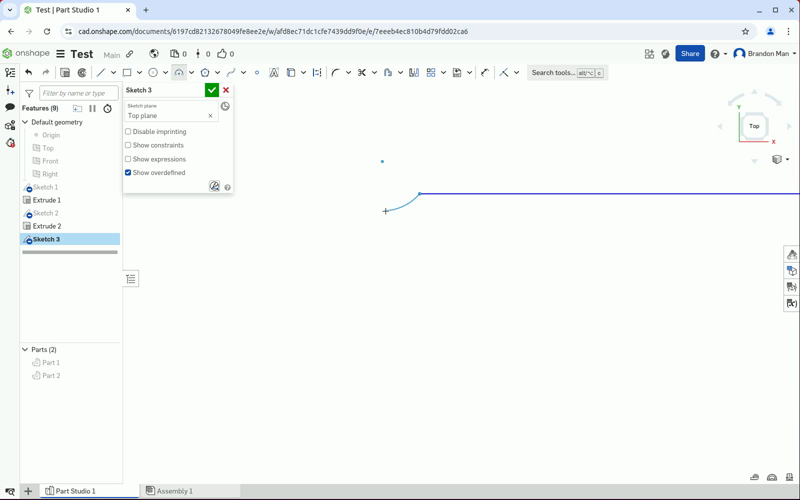
click(385, 210)
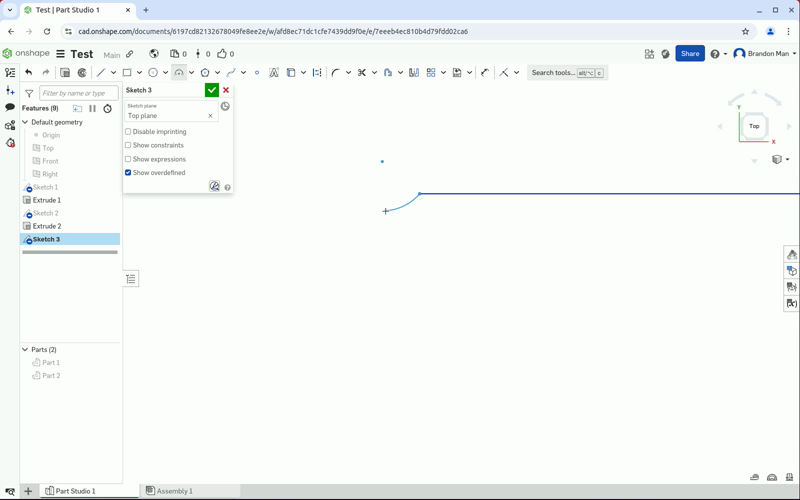
scroll(-6)
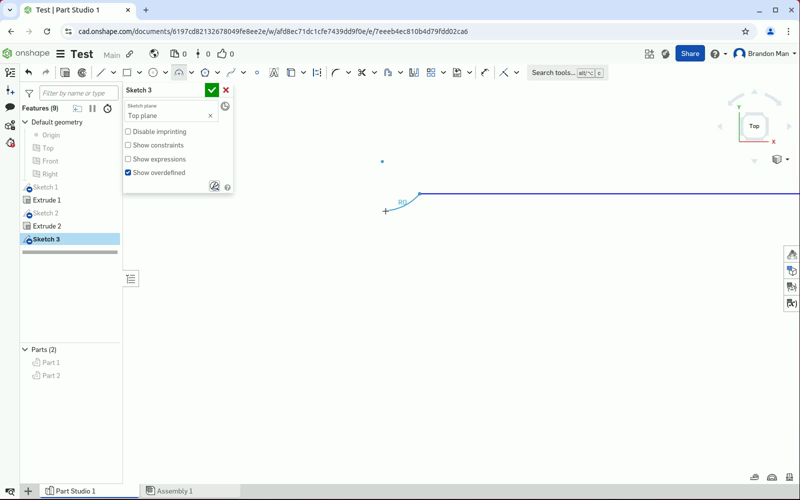
scroll(-6)
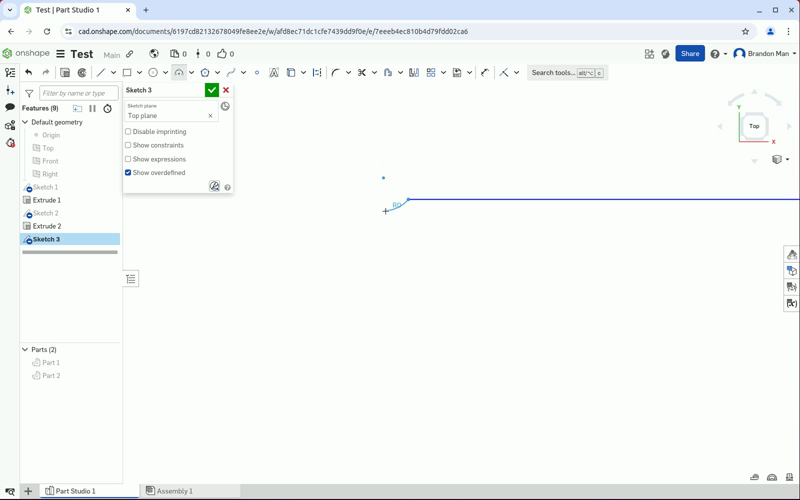
scroll(-6)
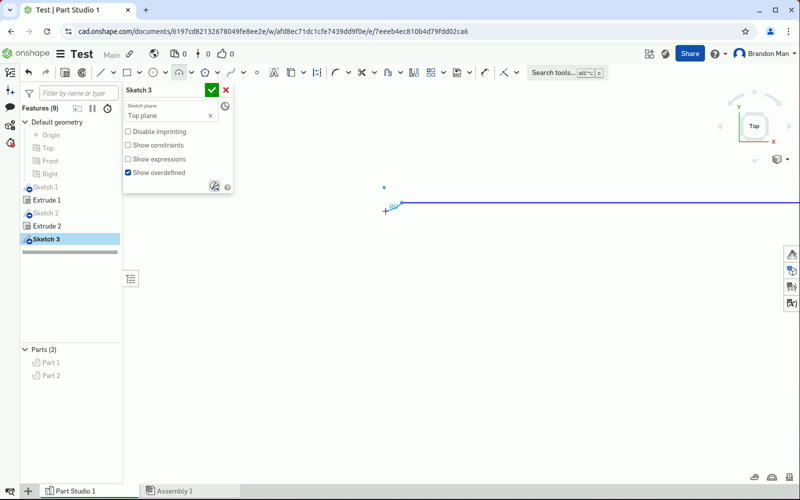
scroll(-6)
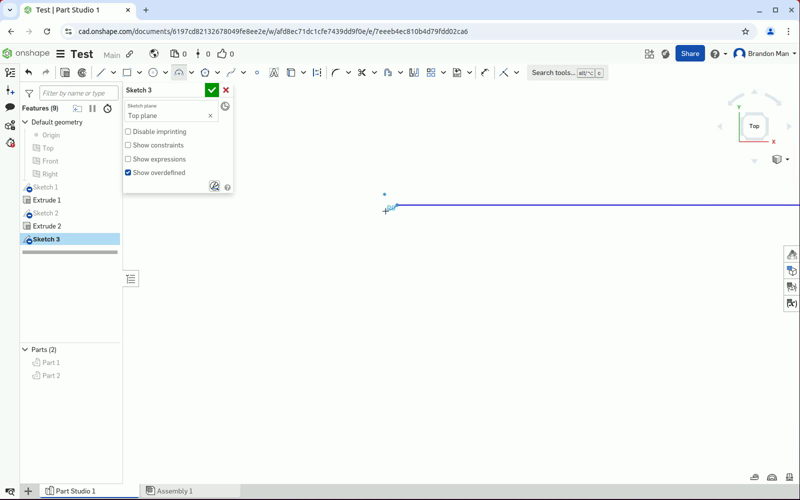
scroll(-6)
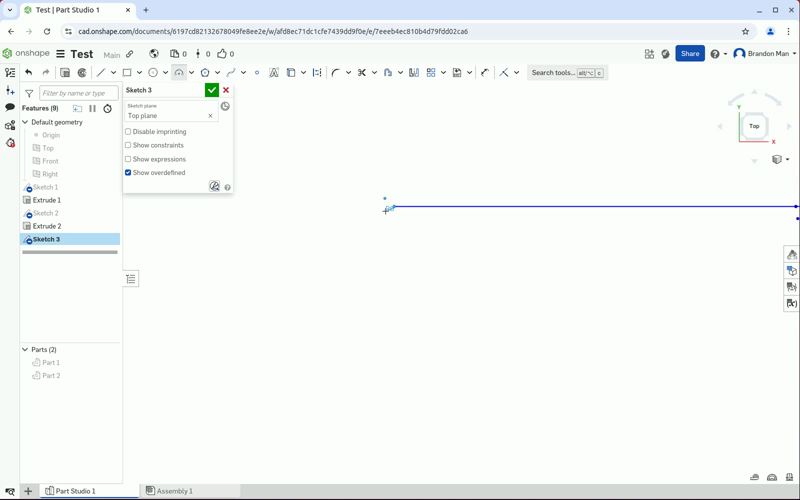
scroll(-6)
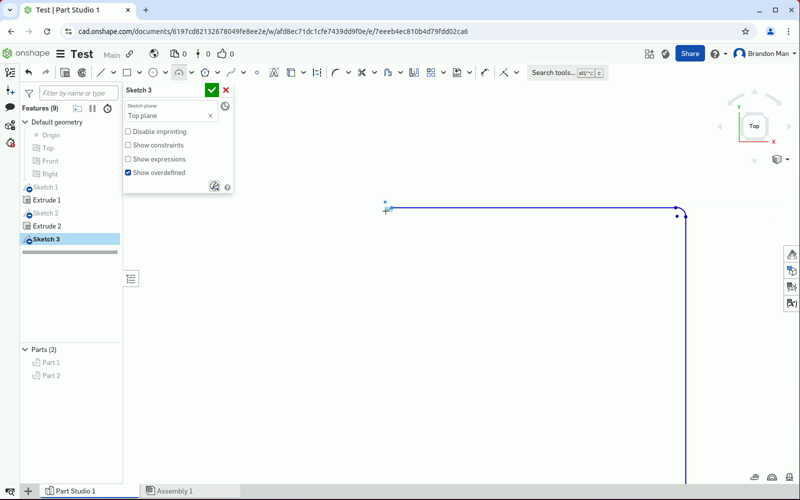
scroll(-6)
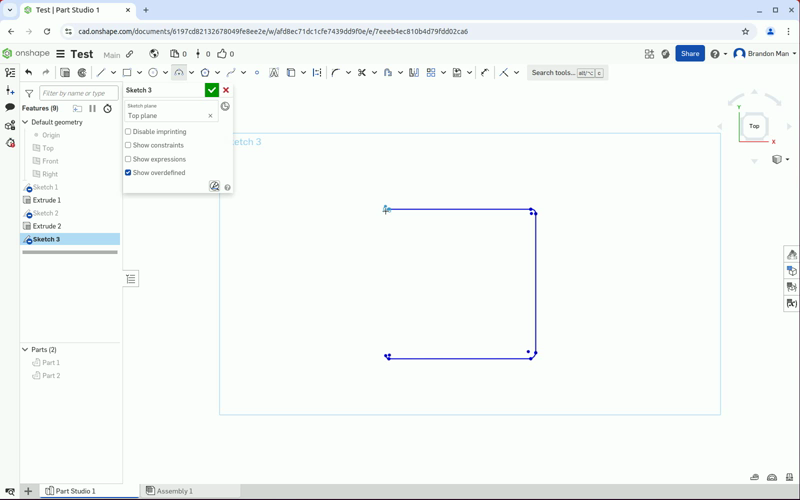
mouse_move(386, 208)
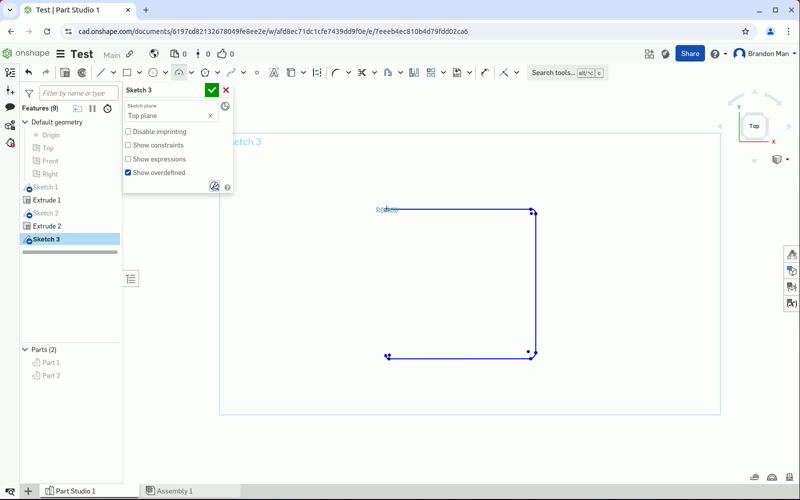
scroll(6)
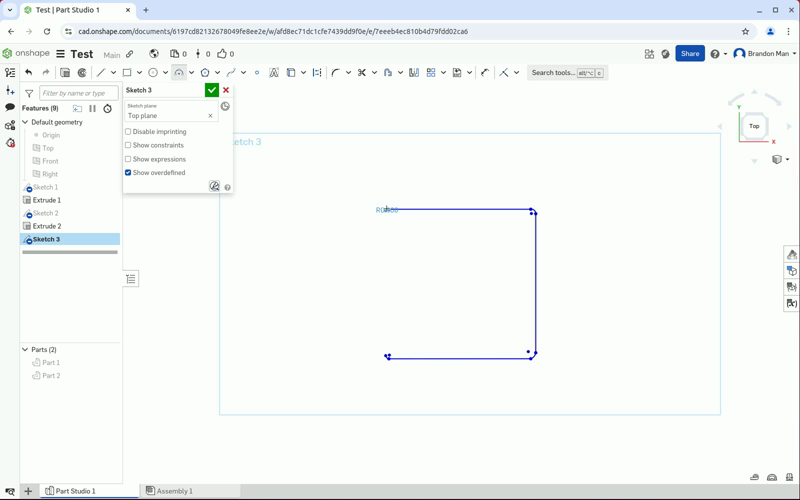
scroll(6)
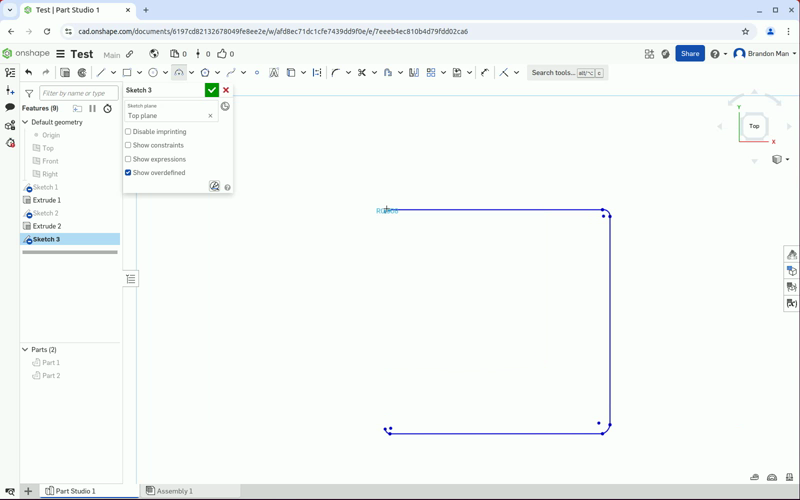
scroll(6)
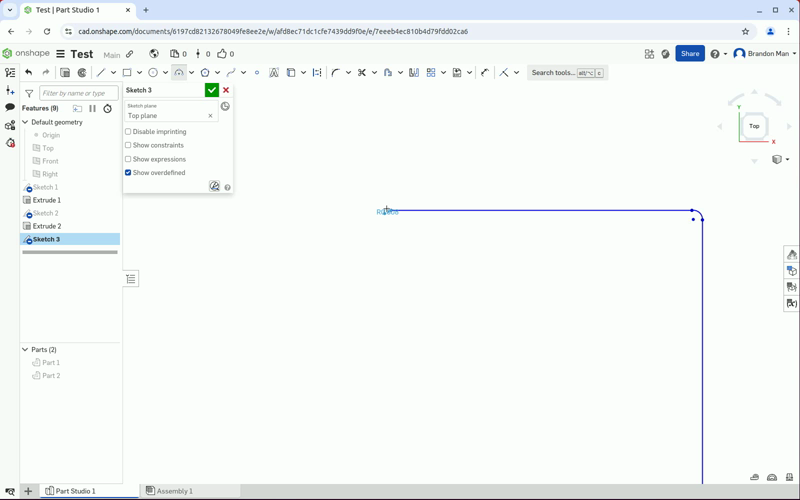
scroll(6)
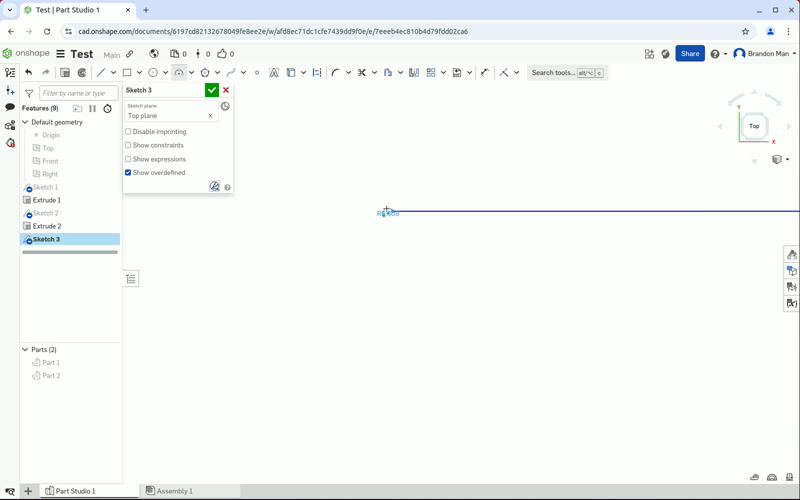
scroll(6)
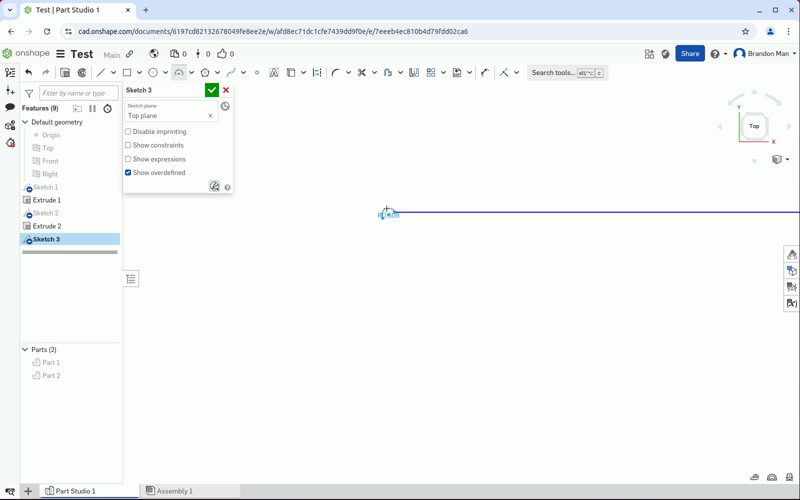
scroll(6)
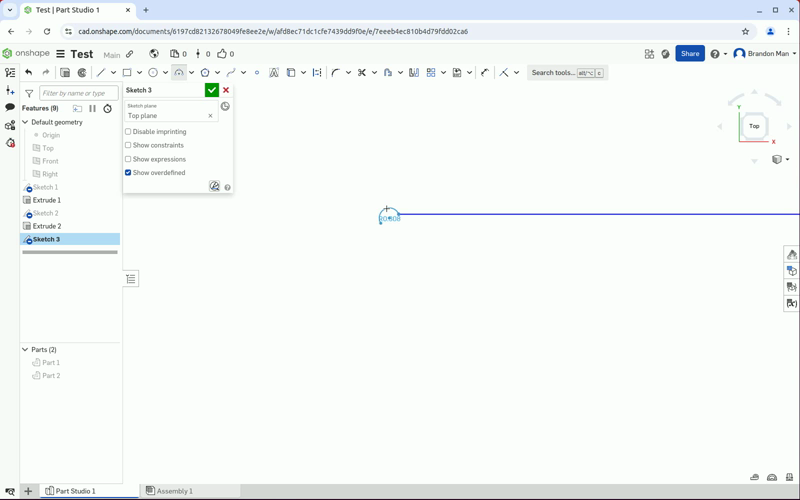
scroll(6)
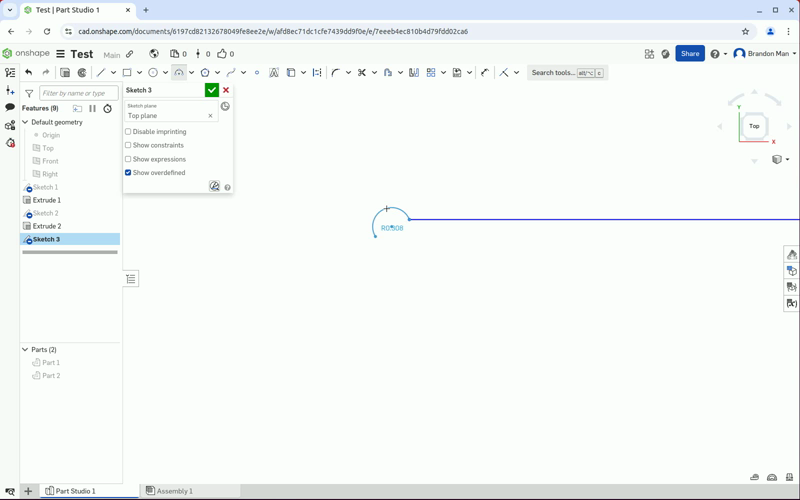
click(386, 208)
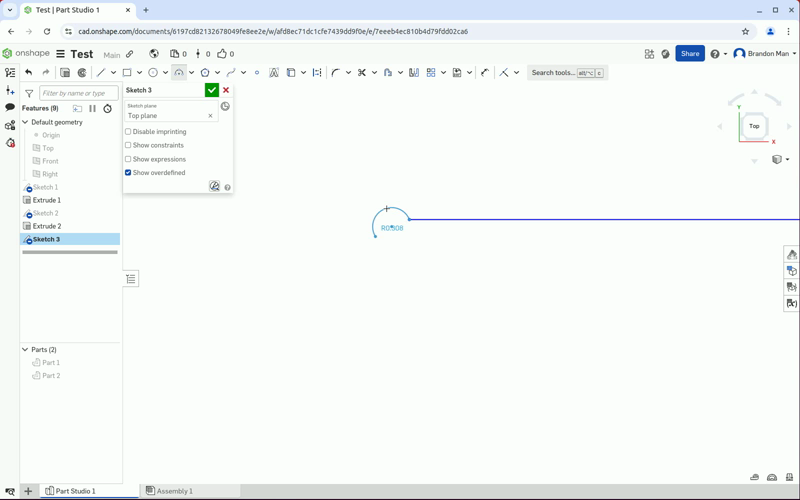
scroll(-6)
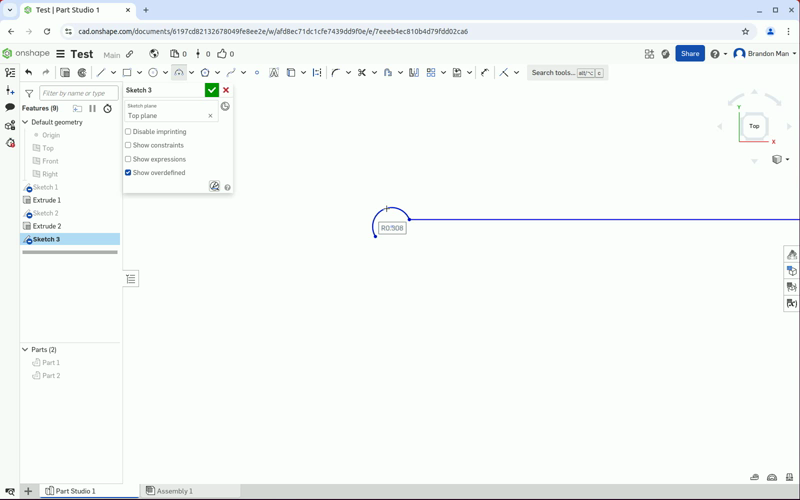
scroll(-6)
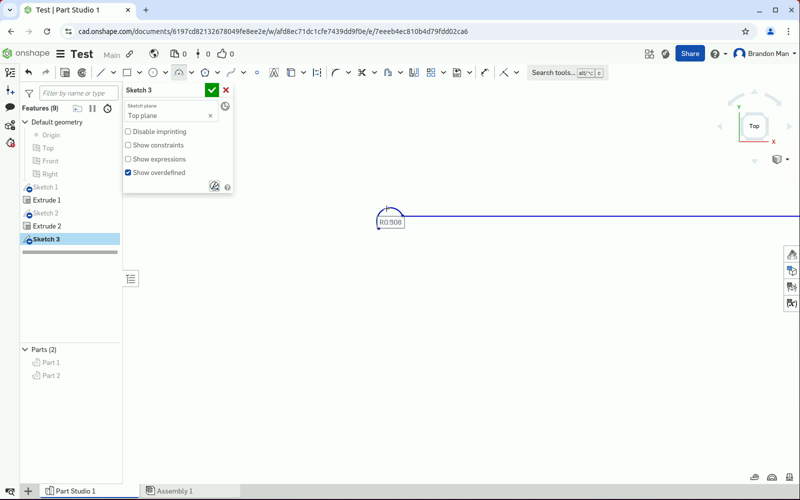
scroll(-6)
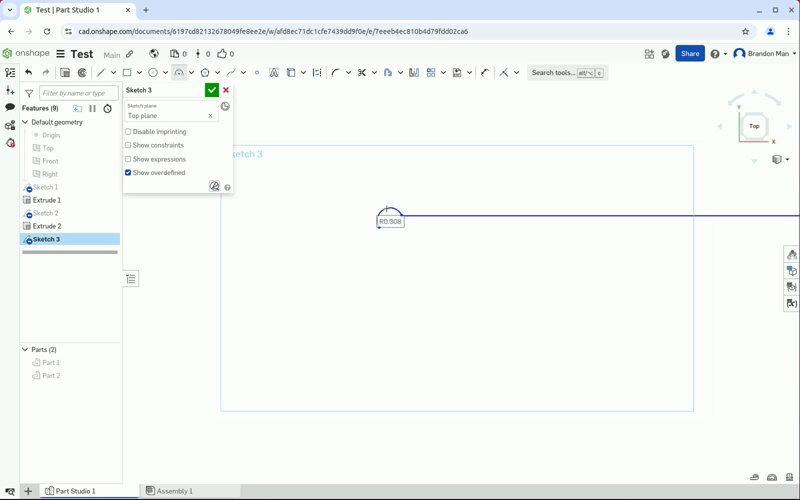
scroll(-6)
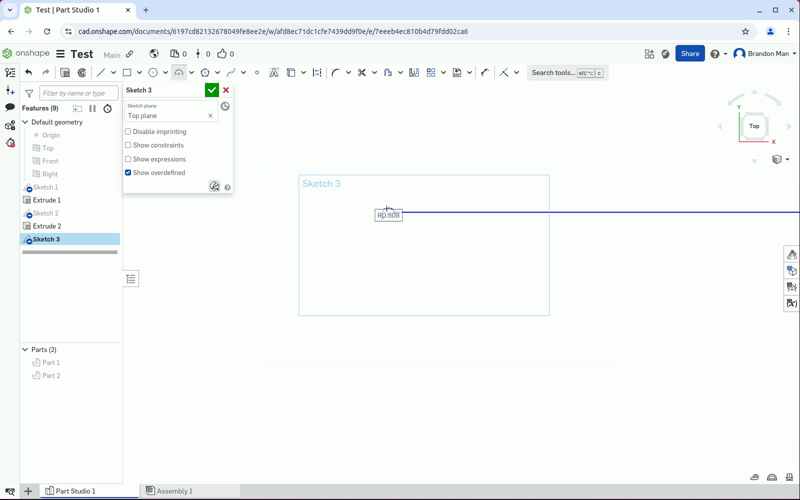
scroll(-6)
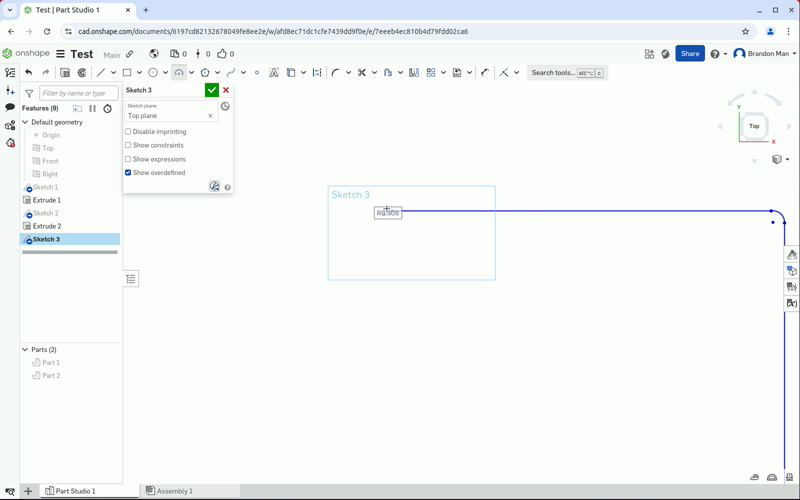
scroll(-6)
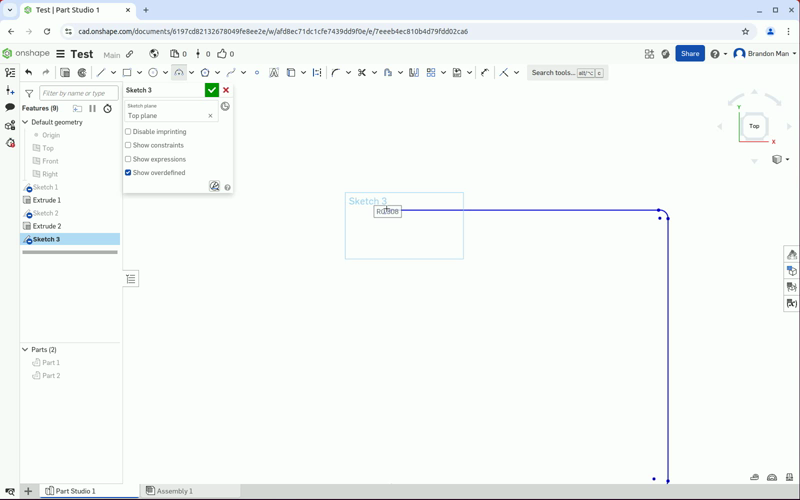
scroll(-6)
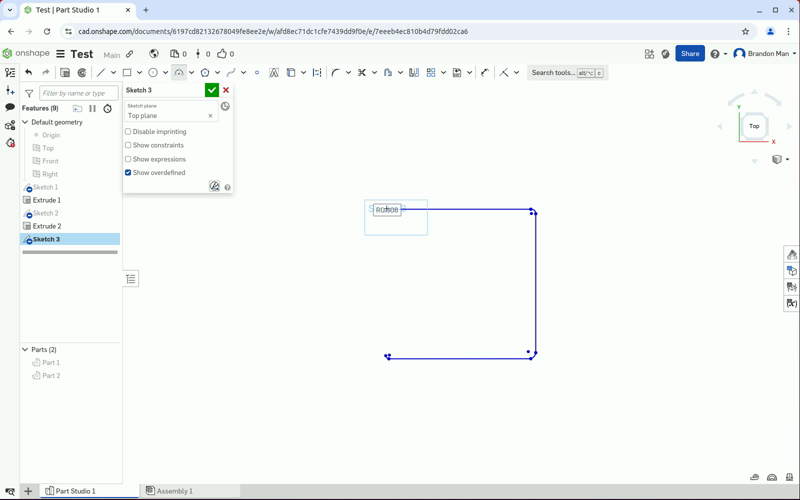
key_up(shift)
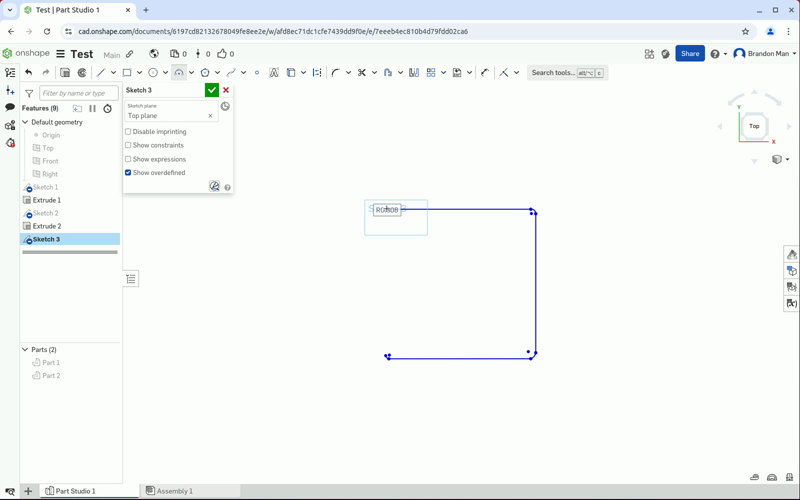
key(esc)
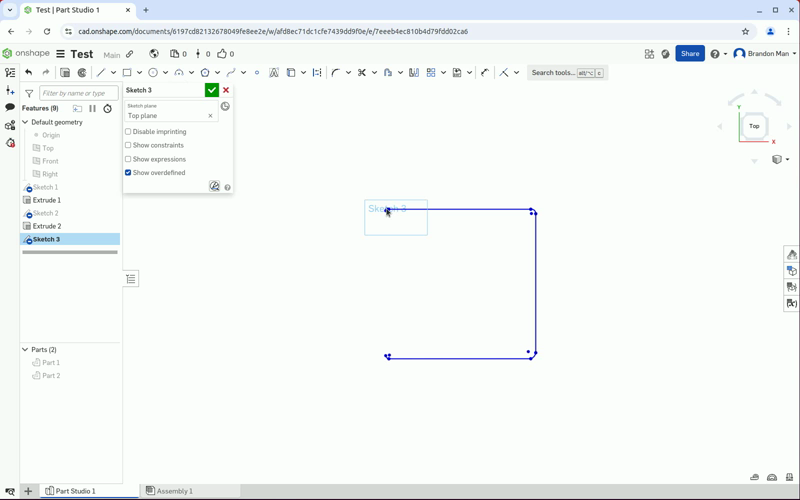
key(l)
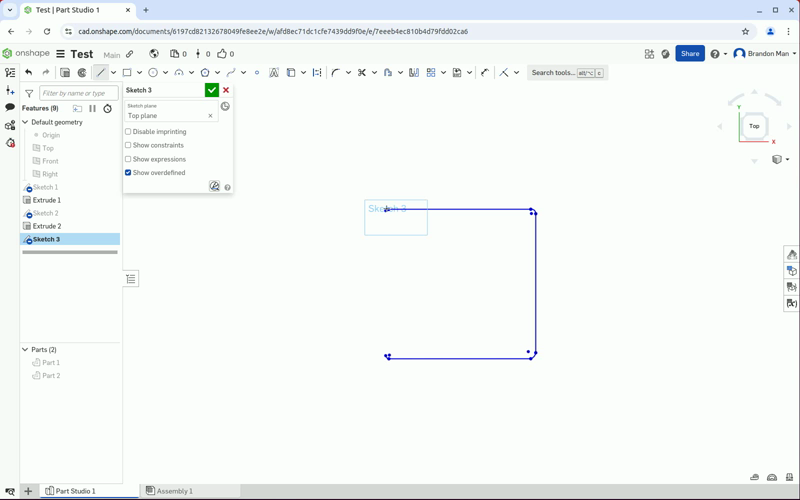
mouse_move(385, 210)
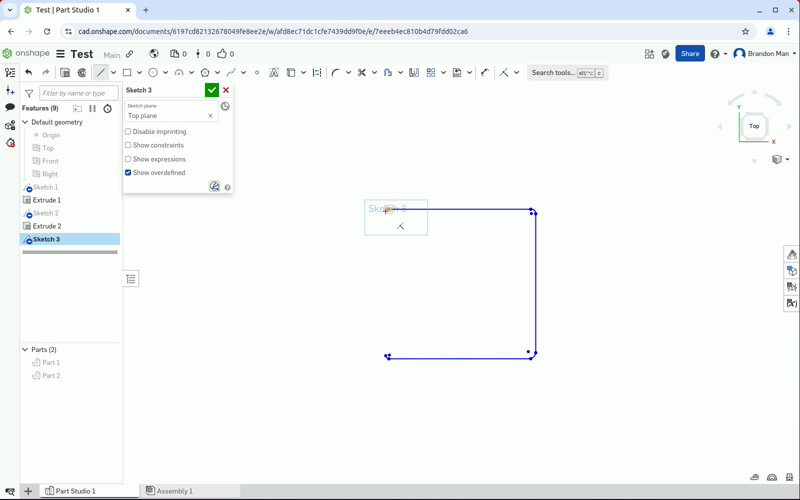
scroll(6)
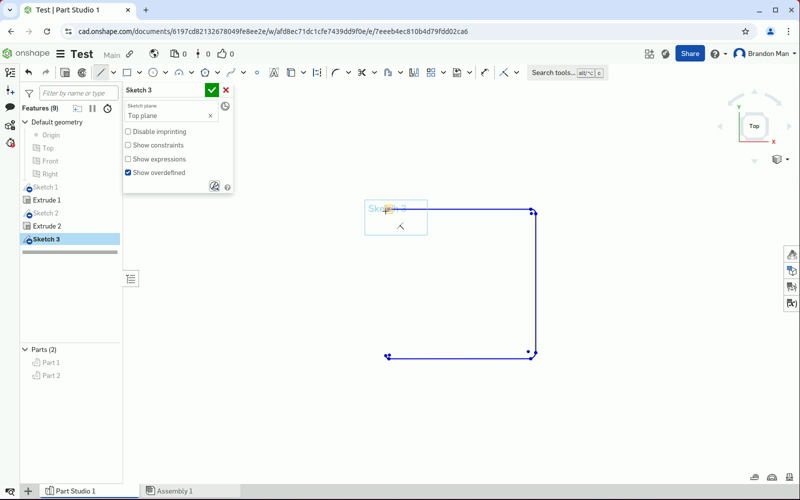
scroll(6)
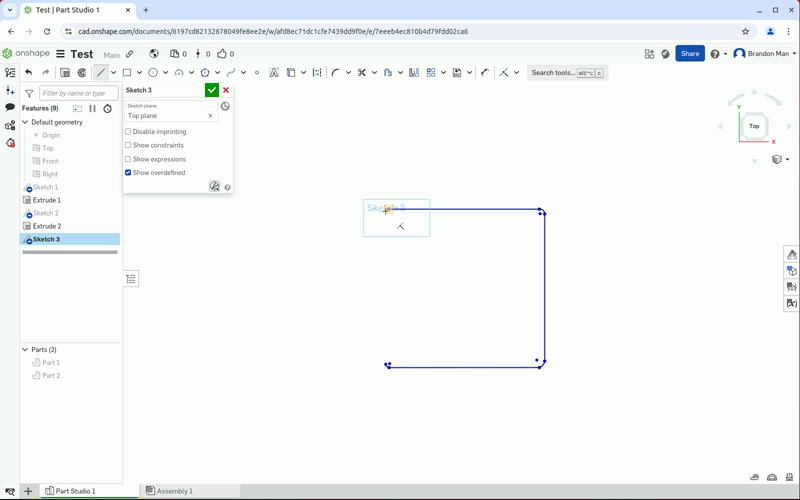
scroll(6)
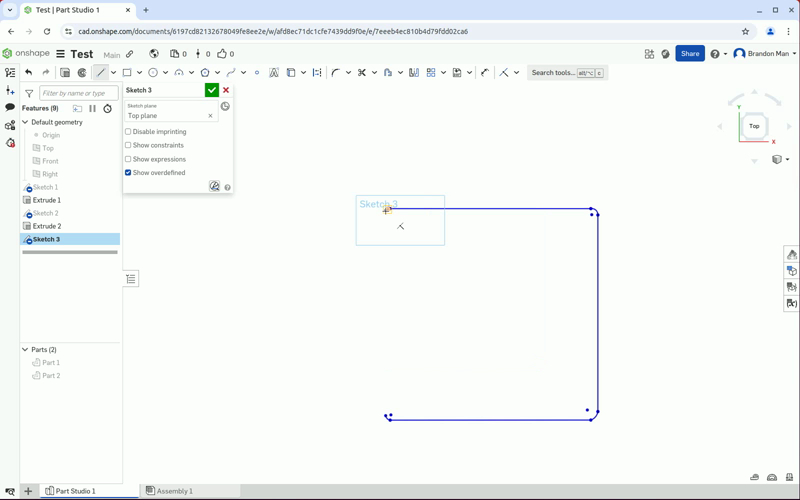
scroll(6)
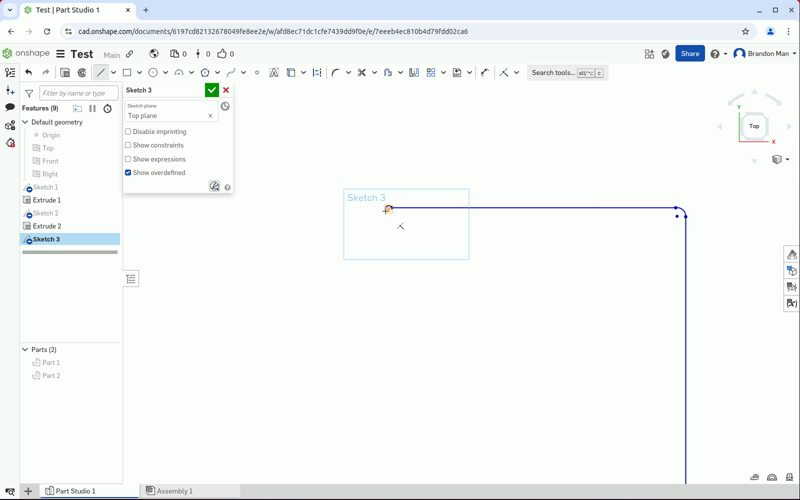
scroll(6)
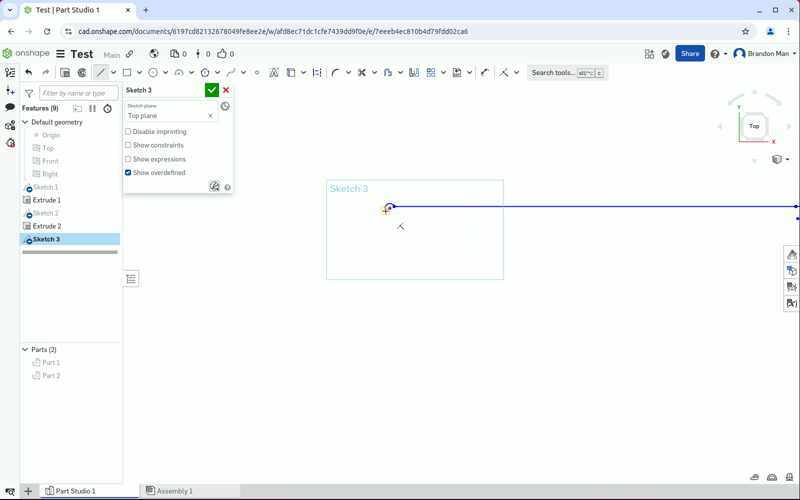
scroll(6)
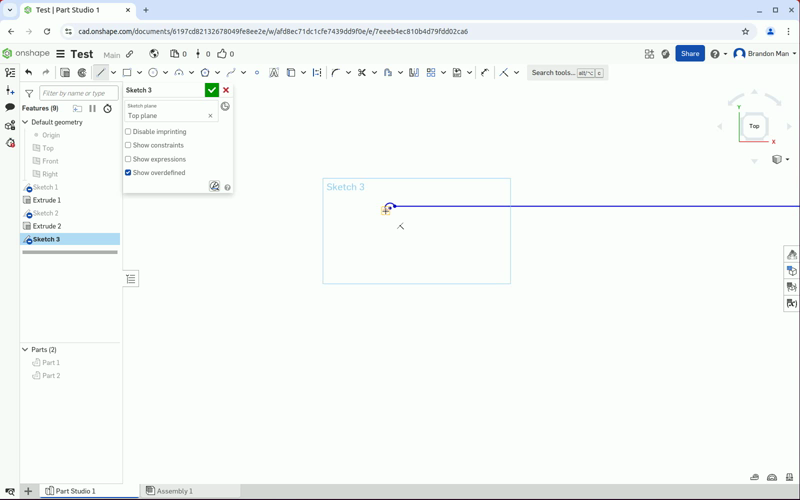
scroll(6)
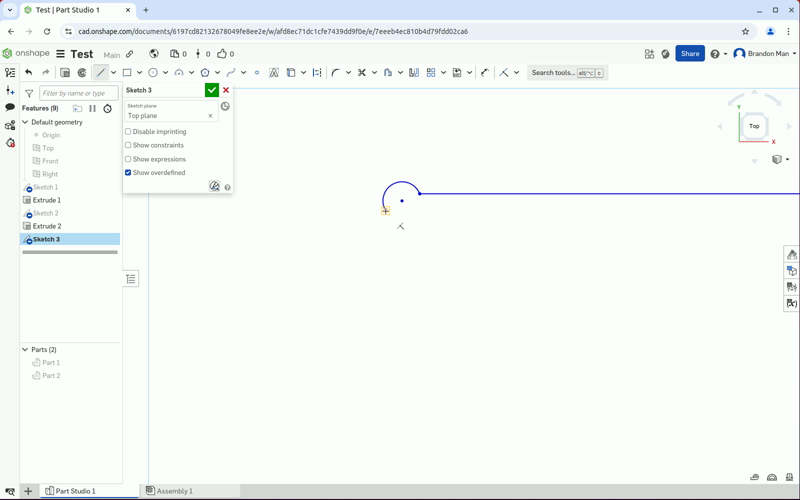
click(385, 210)
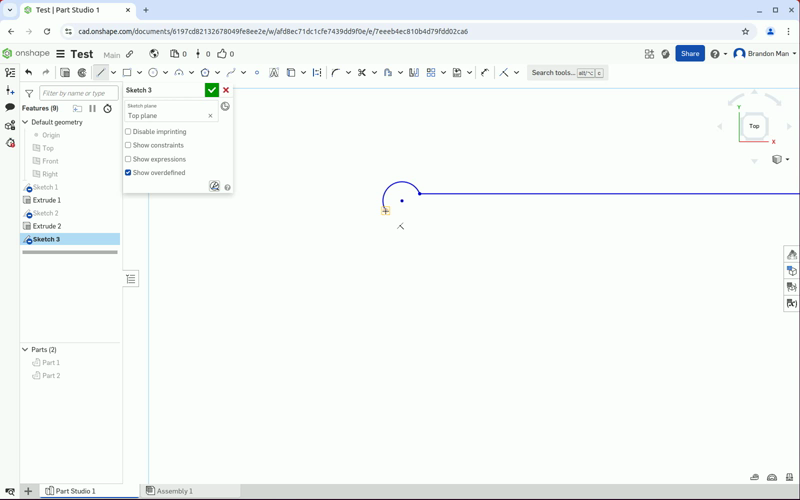
scroll(-6)
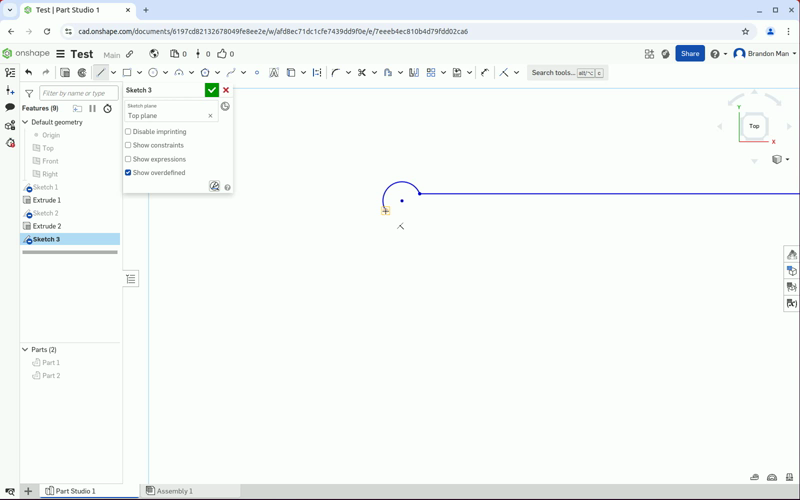
scroll(-6)
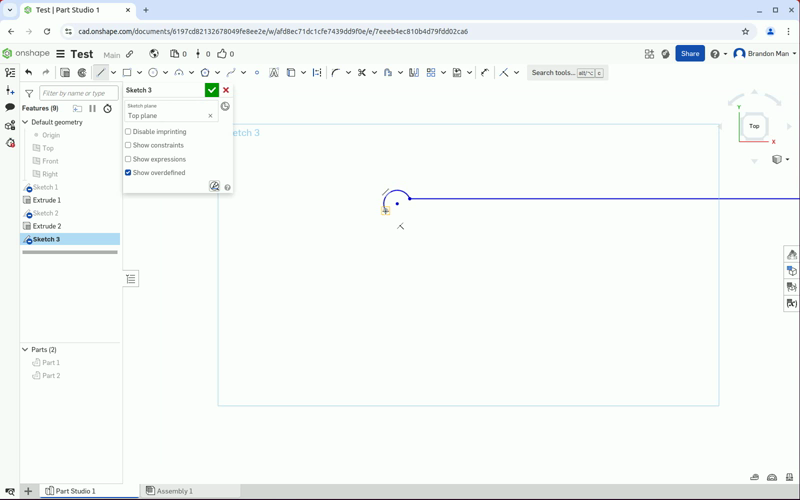
scroll(-6)
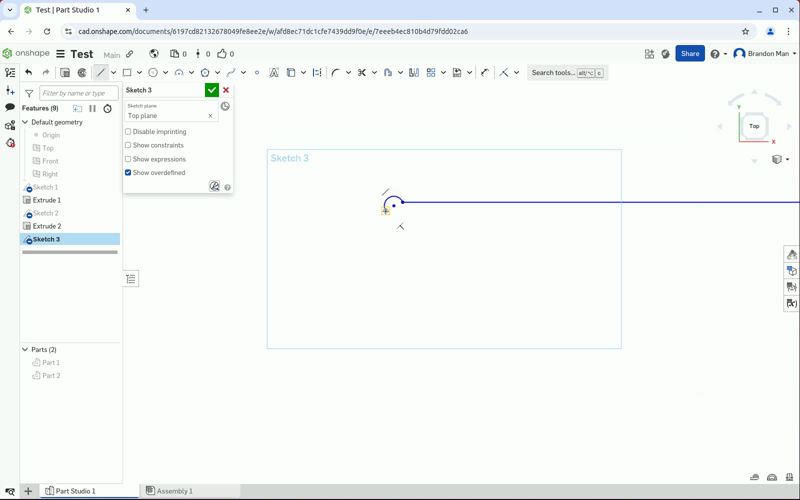
scroll(-6)
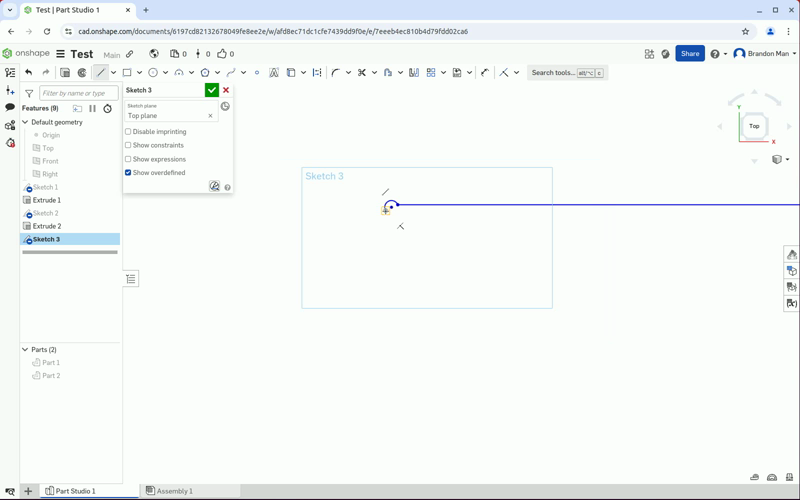
scroll(-6)
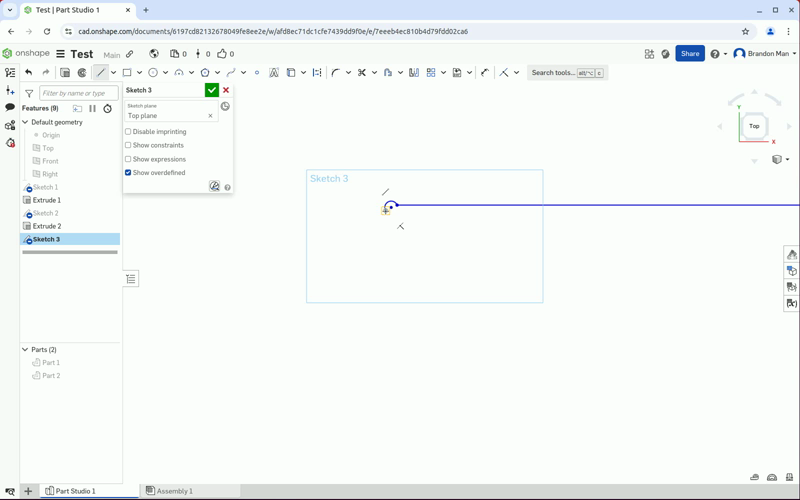
scroll(-6)
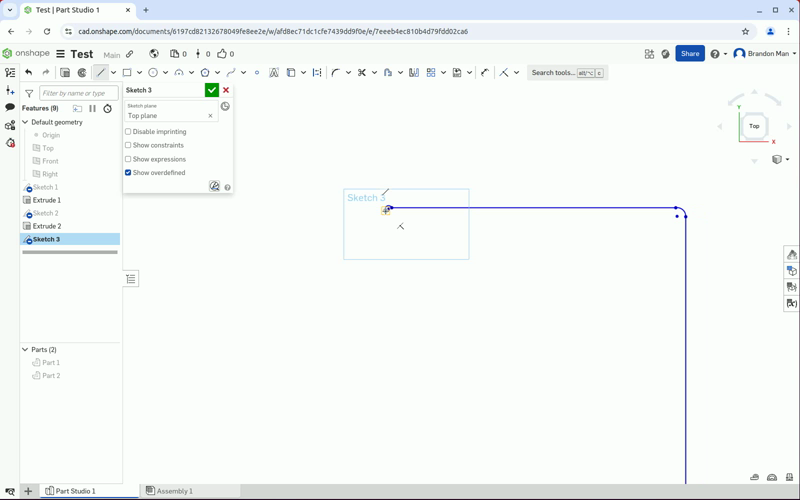
scroll(-6)
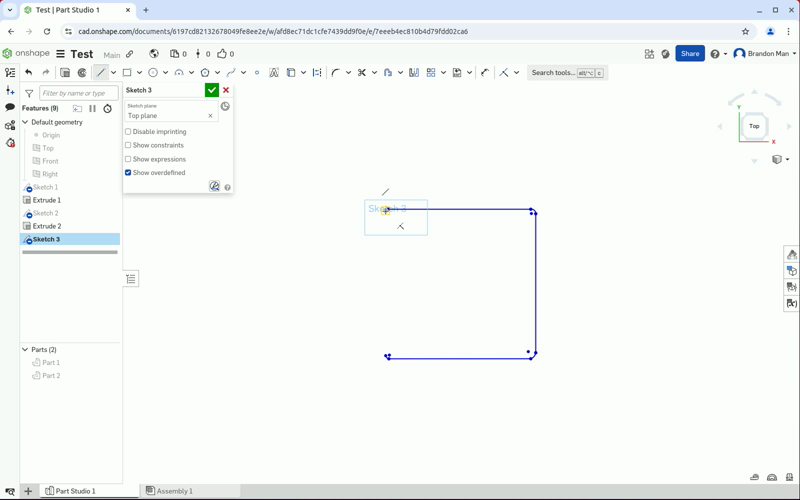
key_down(shift)
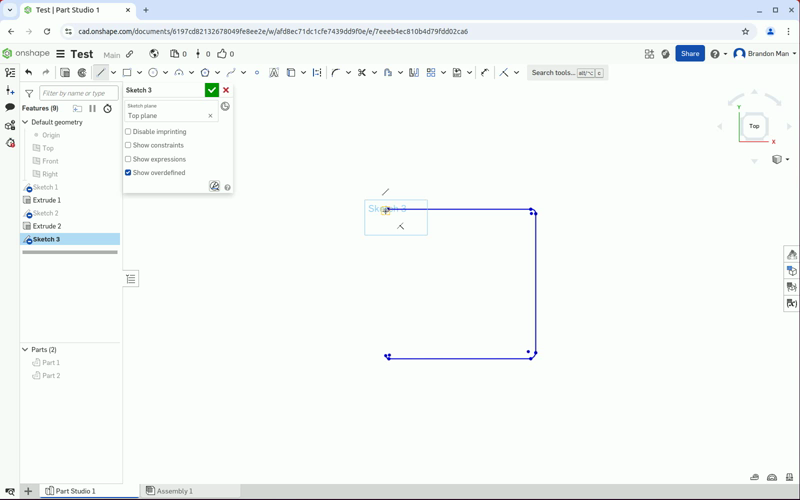
mouse_move(385, 355)
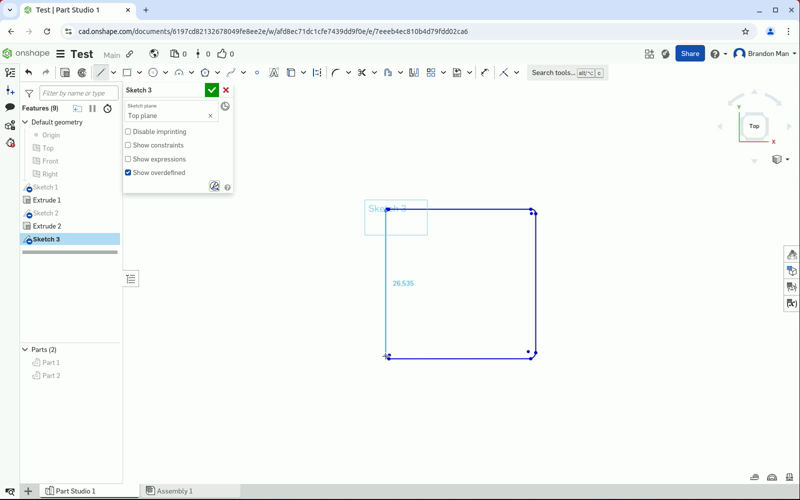
scroll(6)
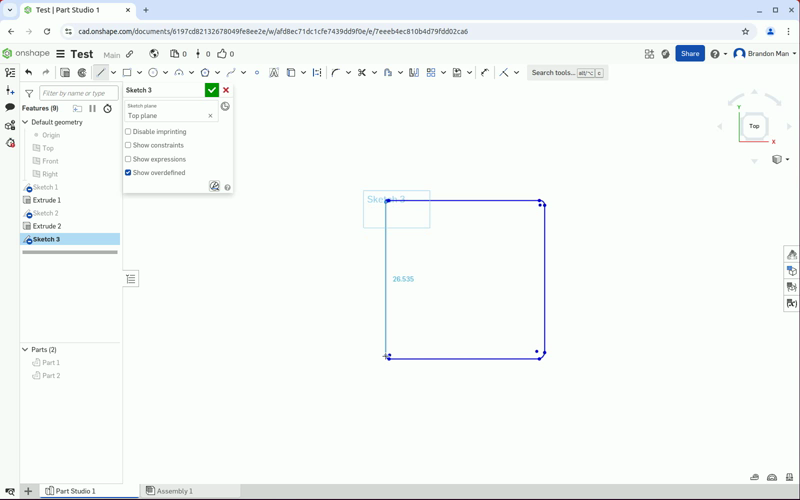
scroll(6)
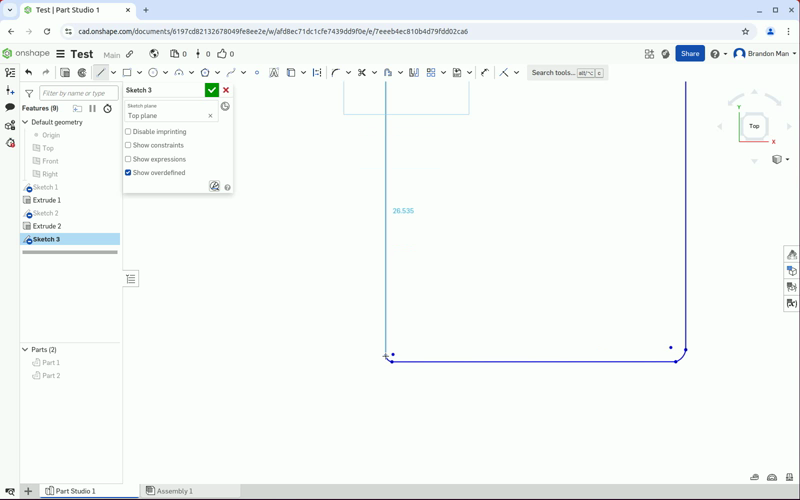
scroll(6)
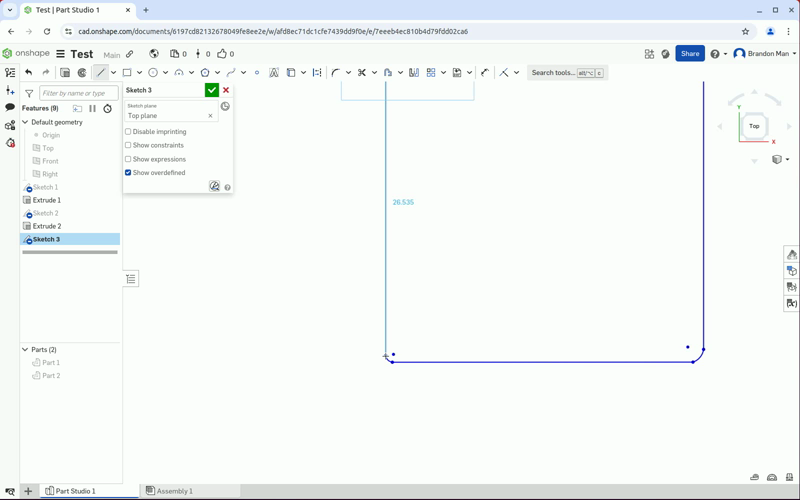
scroll(6)
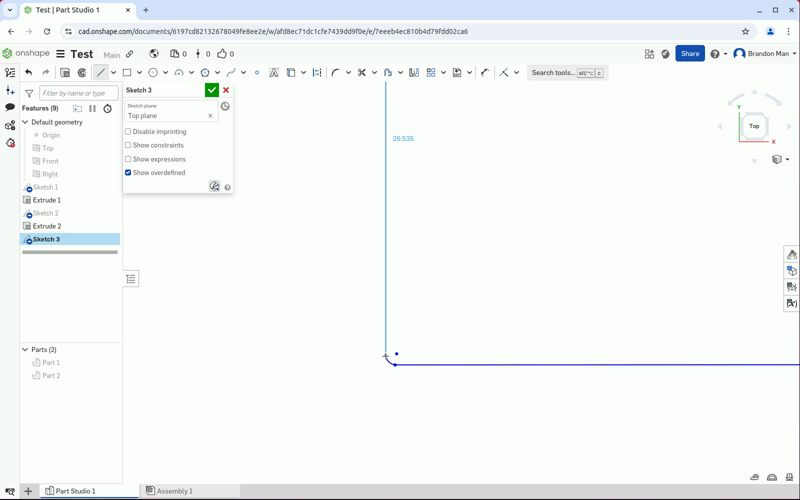
scroll(6)
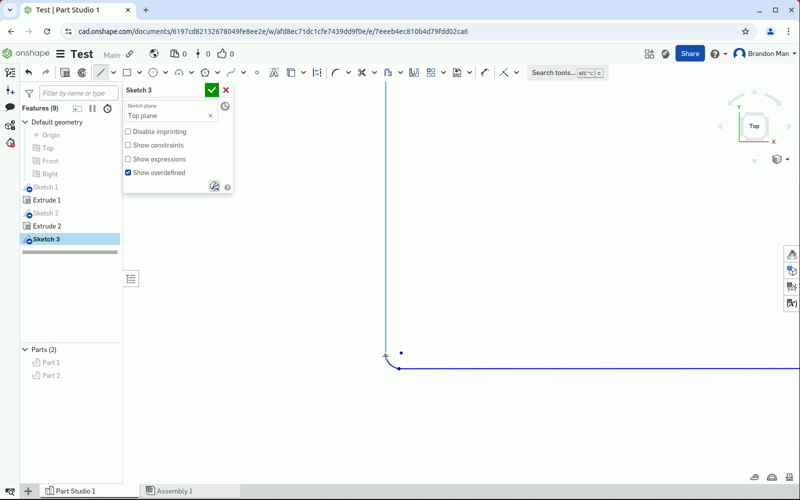
scroll(6)
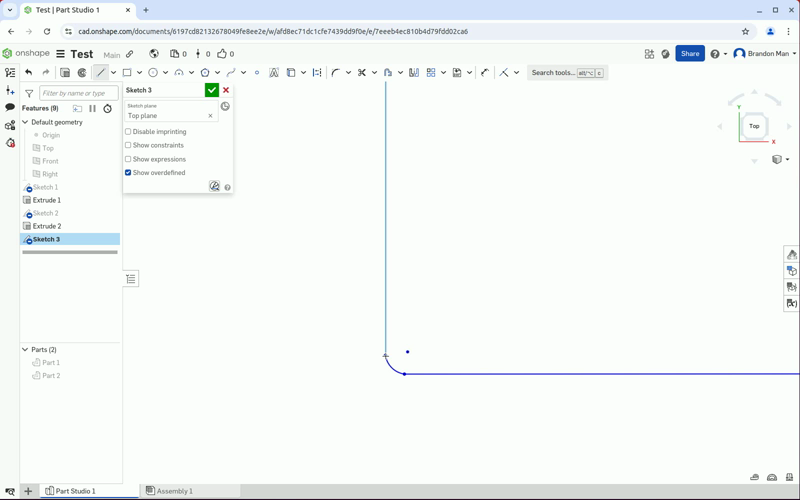
scroll(6)
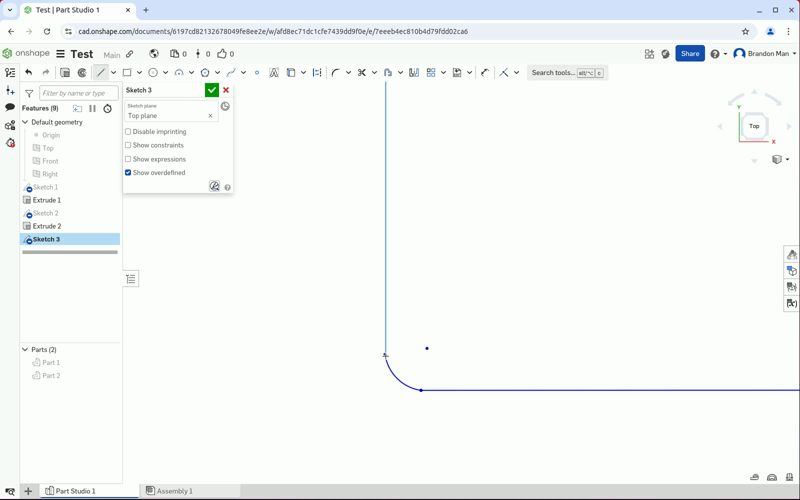
key_up(shift)
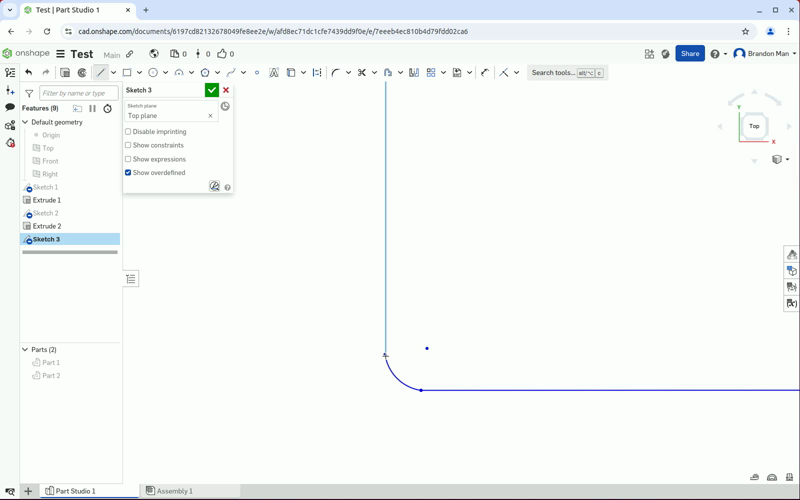
click(385, 355)
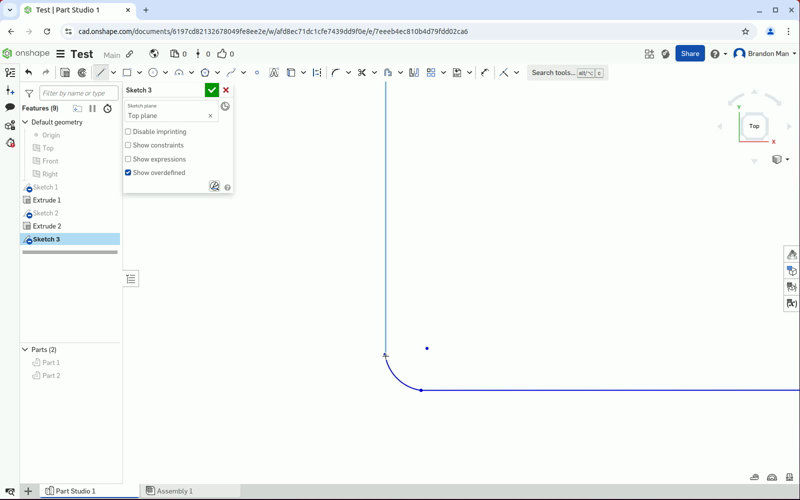
scroll(-6)
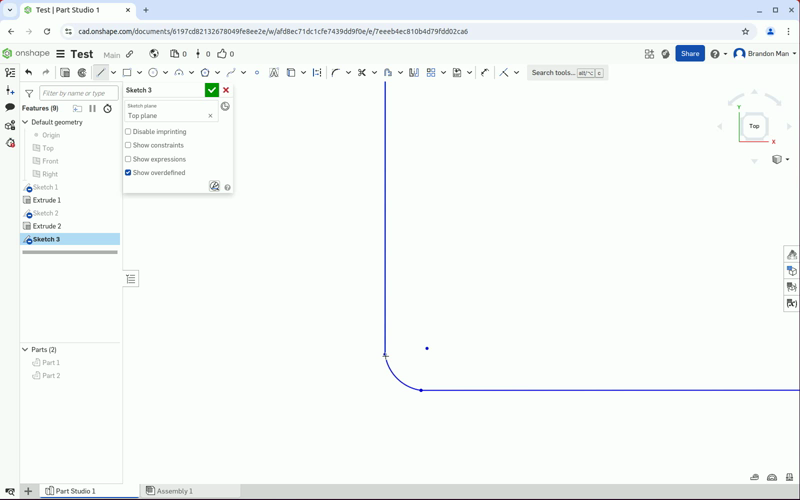
scroll(-6)
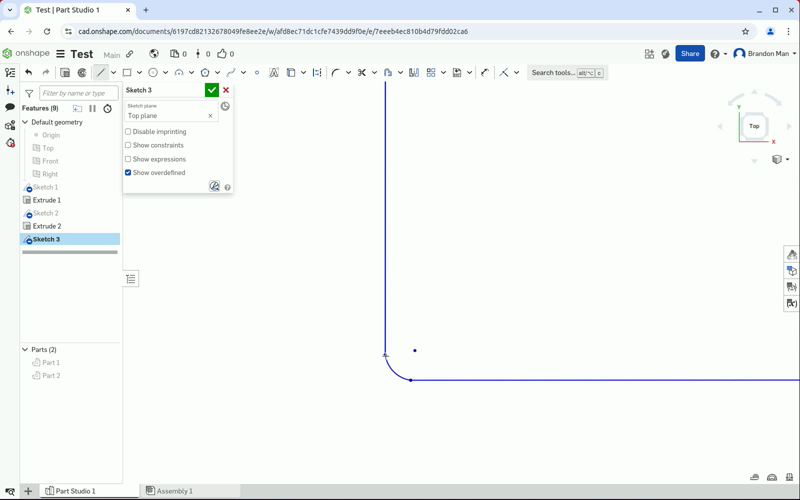
scroll(-6)
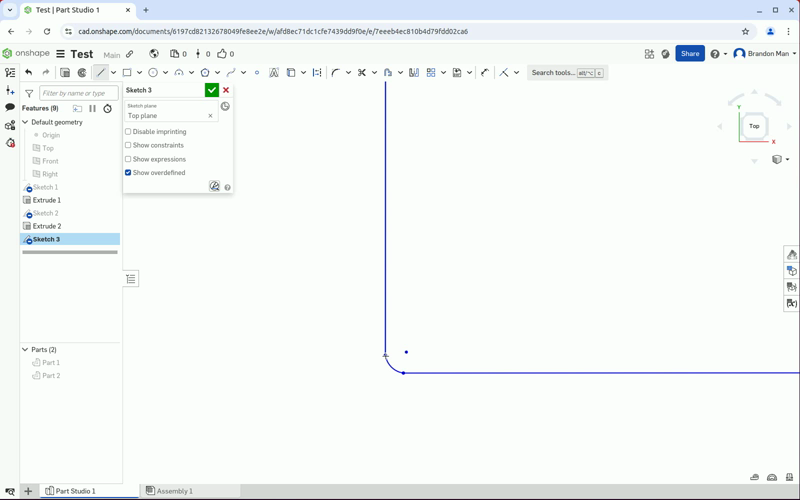
scroll(-6)
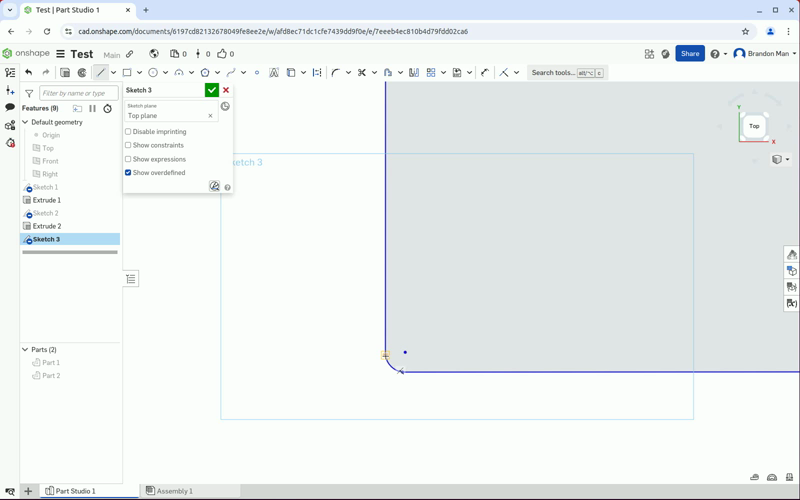
scroll(-6)
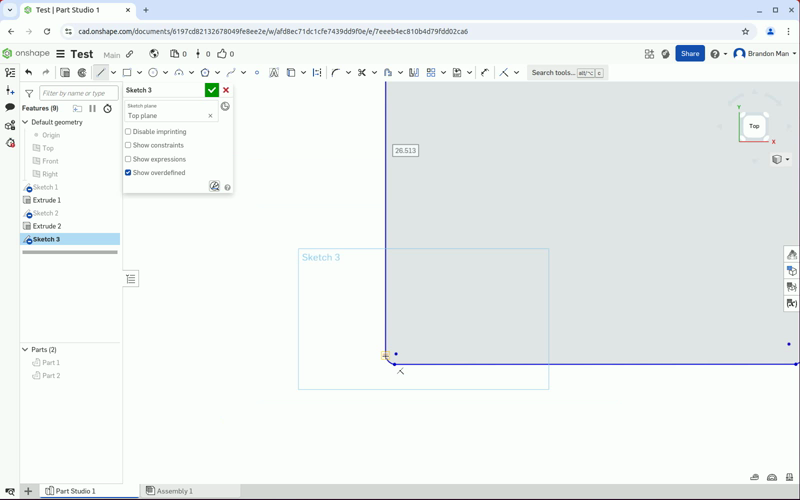
scroll(-6)
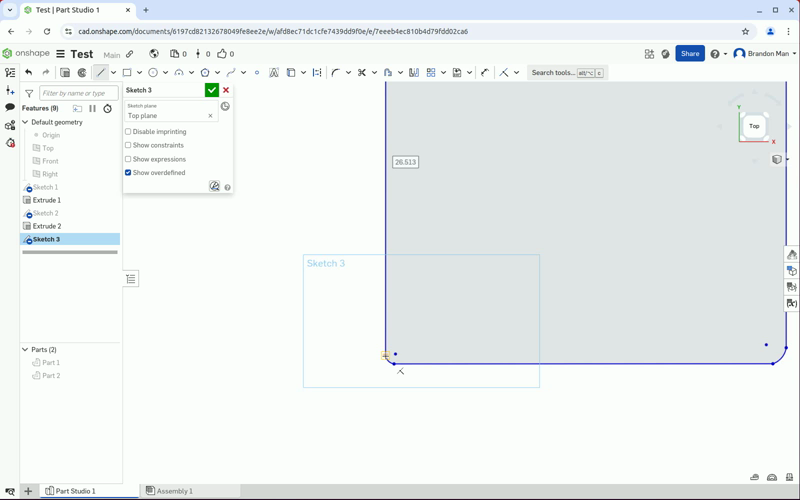
scroll(-6)
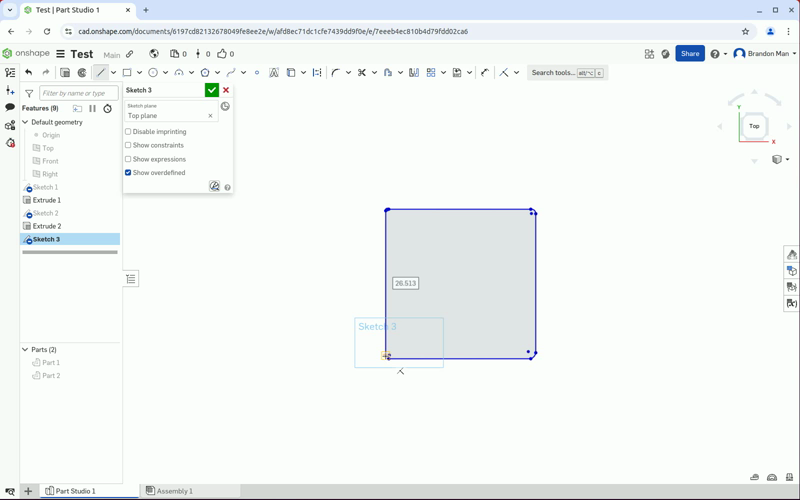
key(esc)
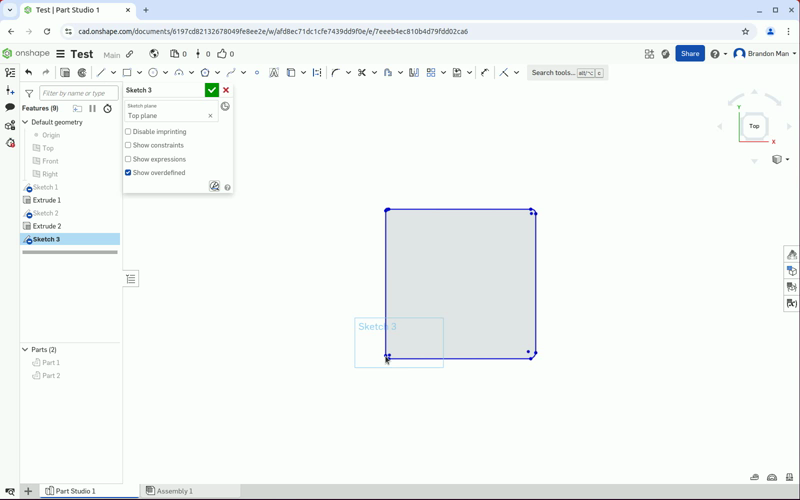
key(a)
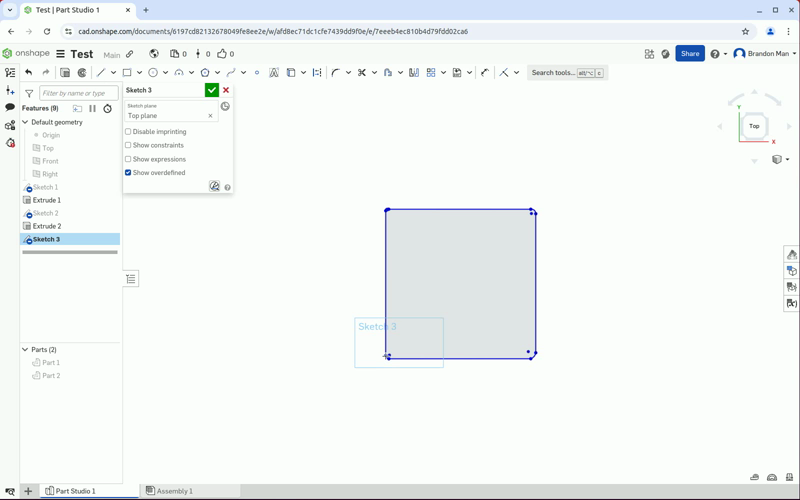
key_down(shift)
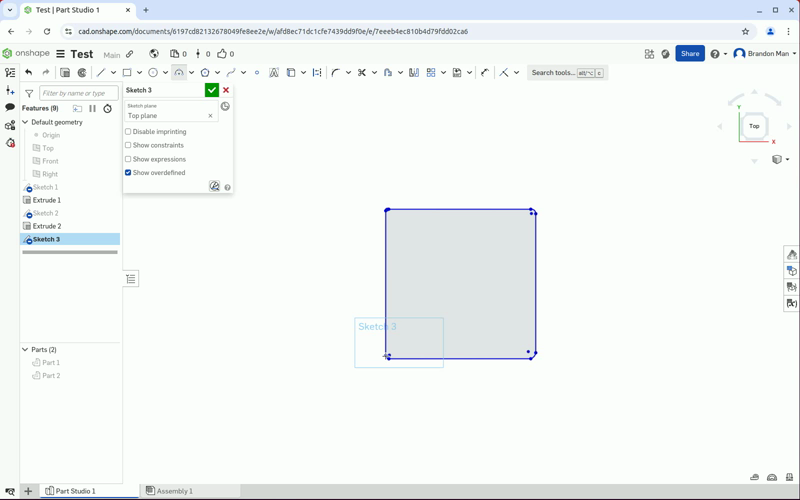
mouse_move(390, 347)
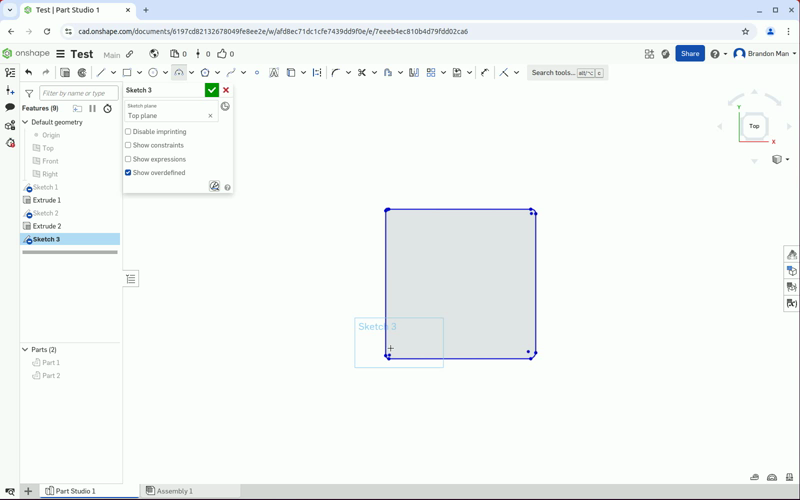
click(390, 347)
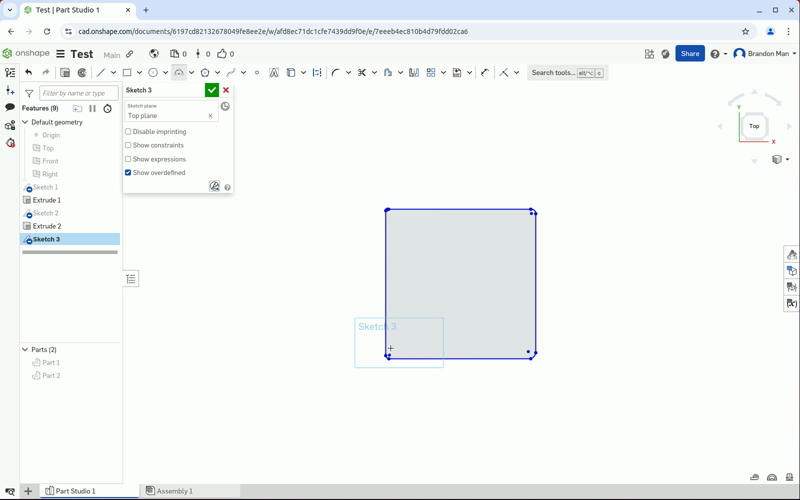
key_up(shift)
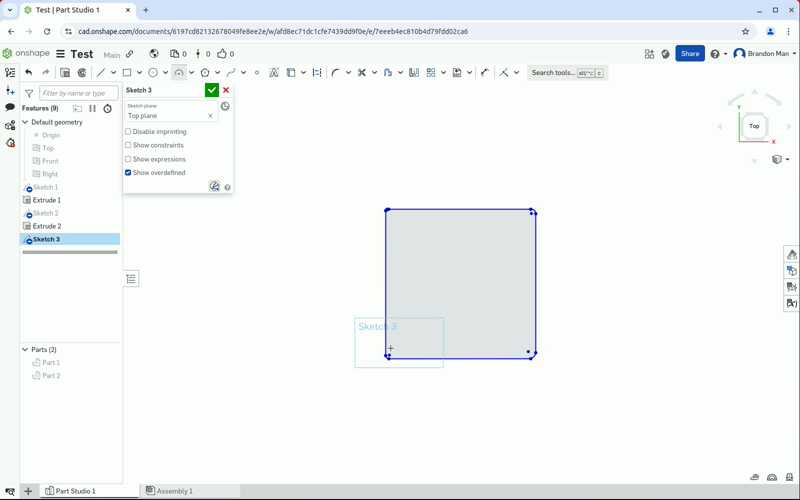
key_down(shift)
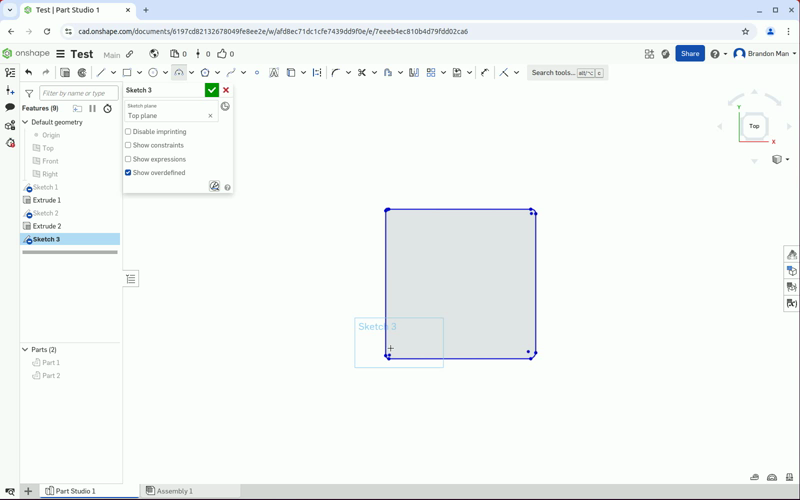
mouse_move(395, 354)
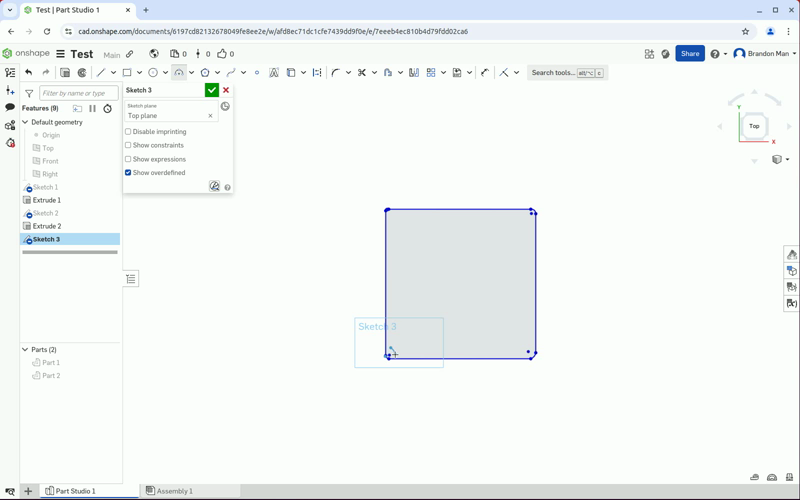
click(395, 354)
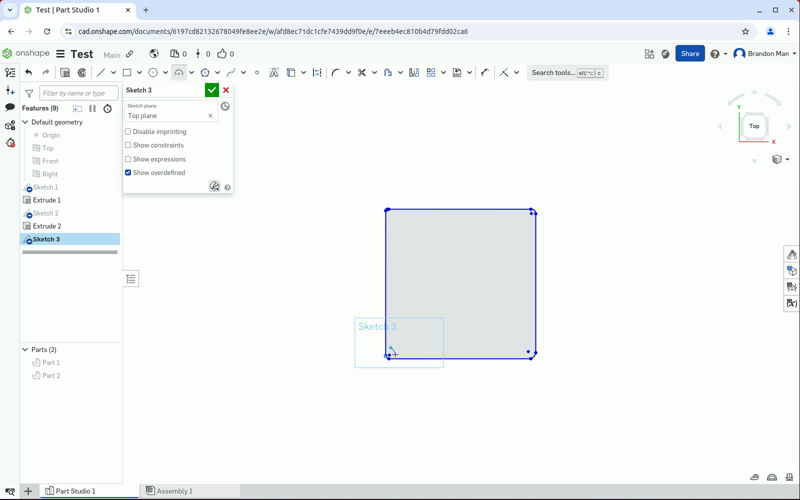
mouse_move(391, 351)
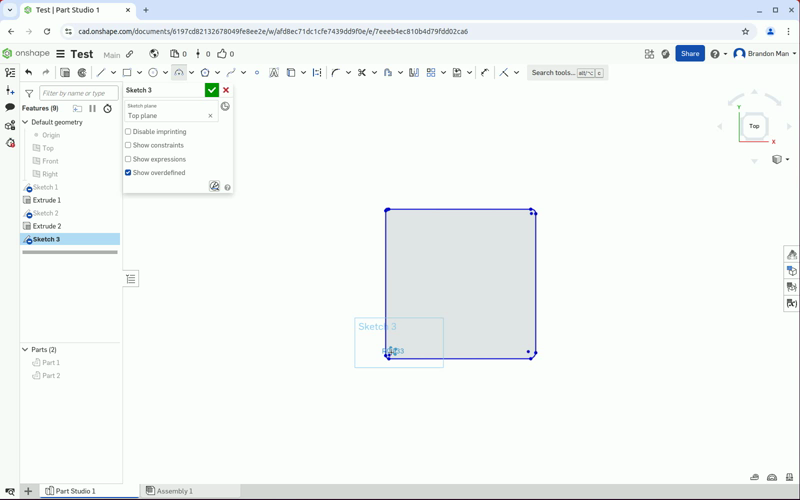
scroll(6)
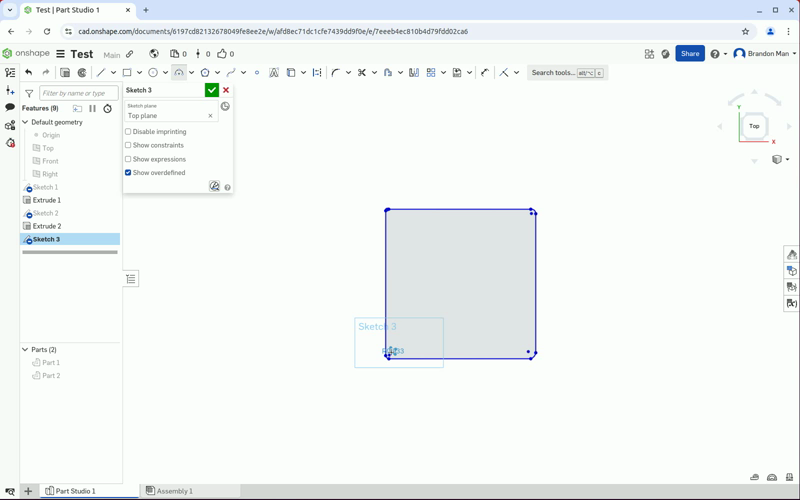
scroll(6)
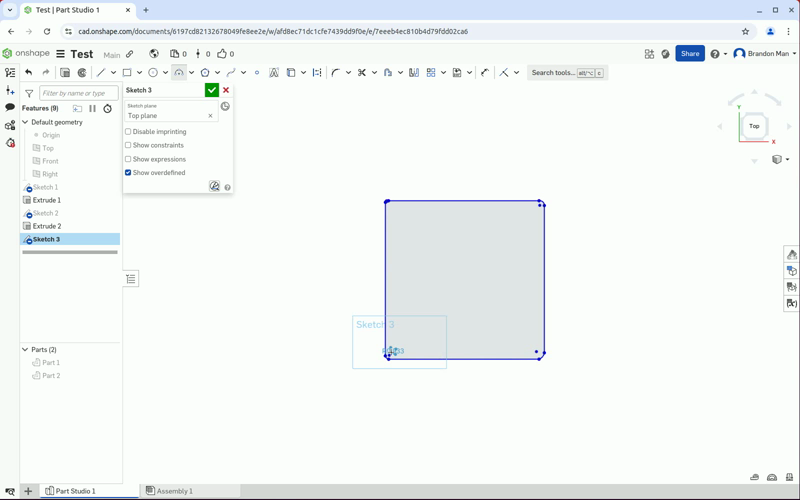
scroll(6)
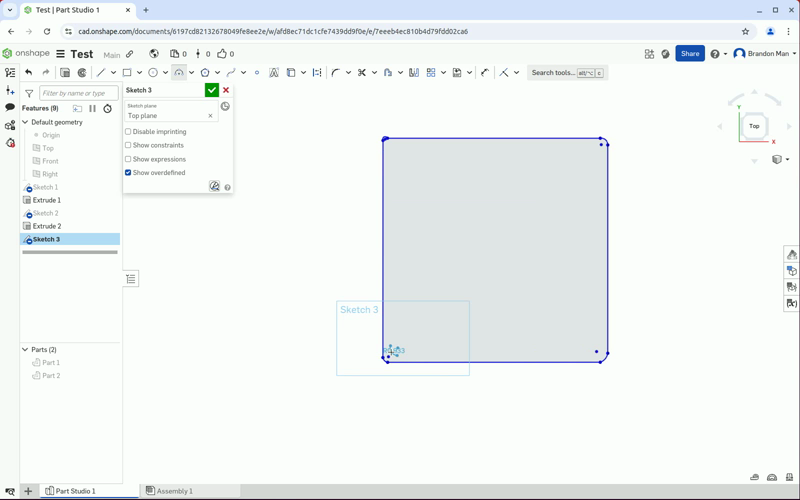
scroll(6)
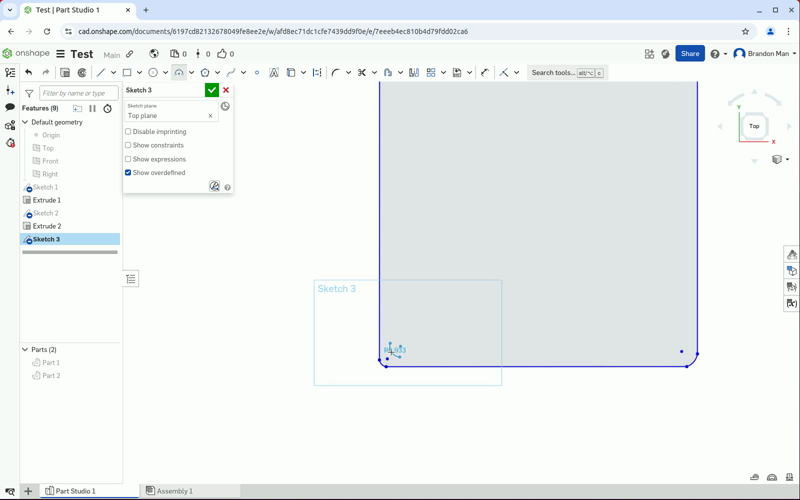
scroll(6)
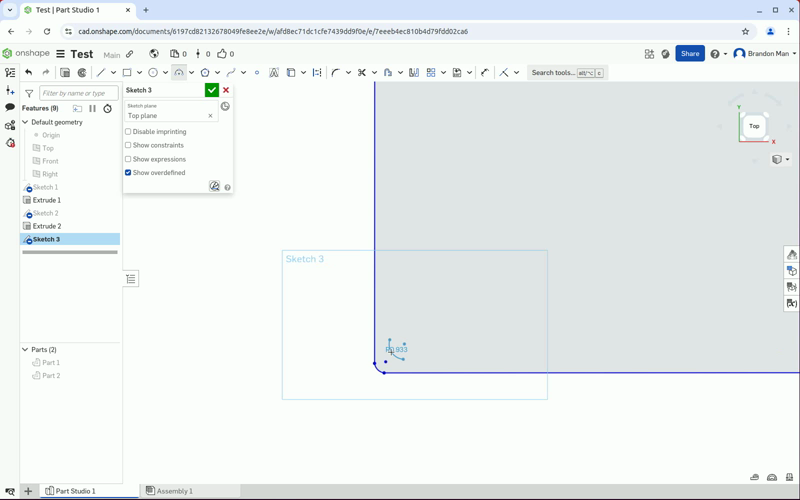
scroll(6)
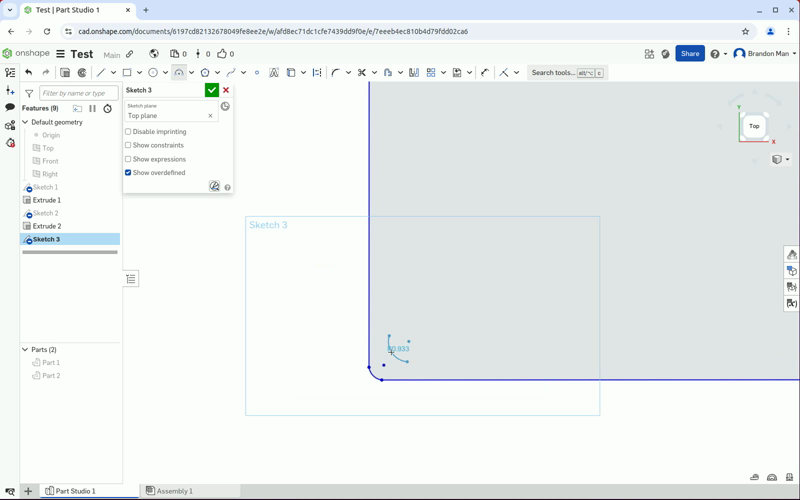
scroll(6)
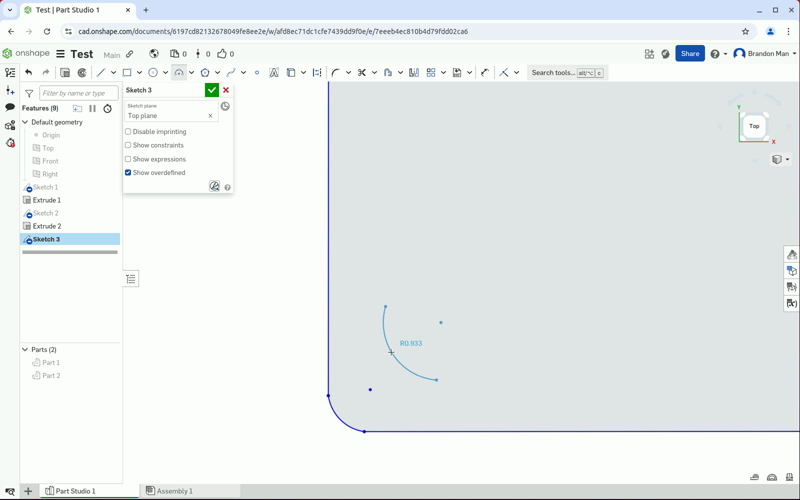
click(391, 351)
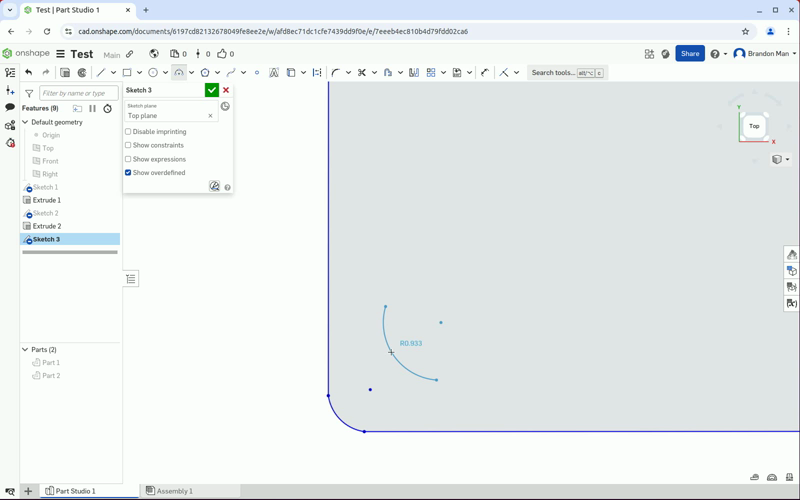
scroll(-6)
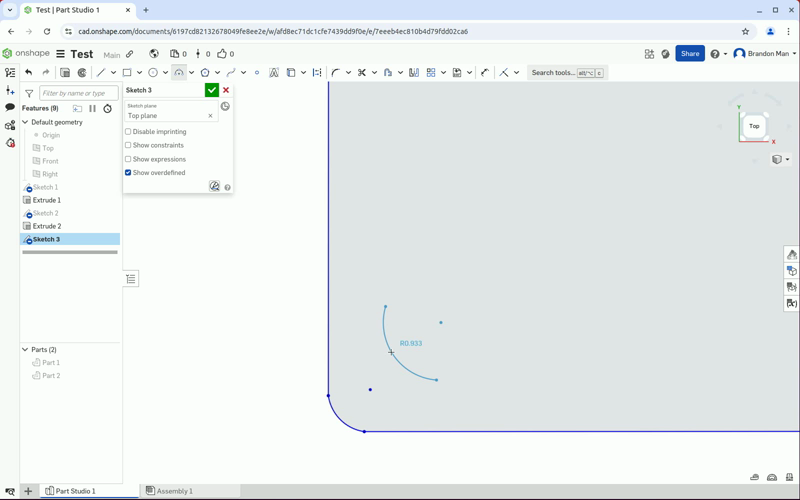
scroll(-6)
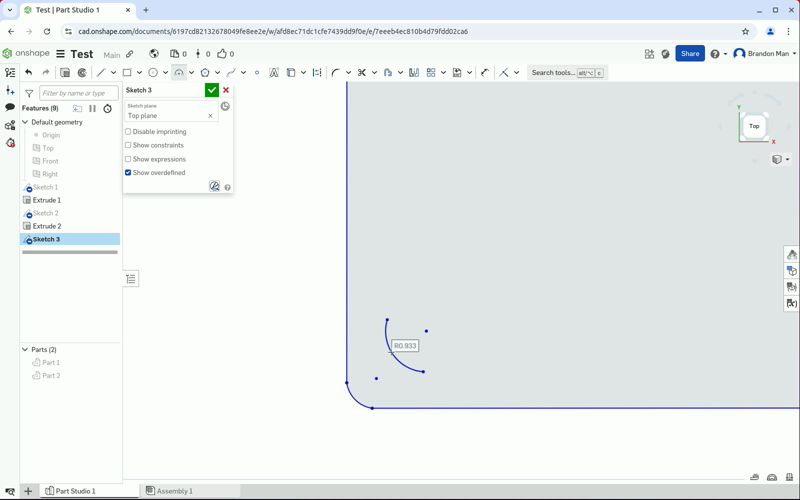
scroll(-6)
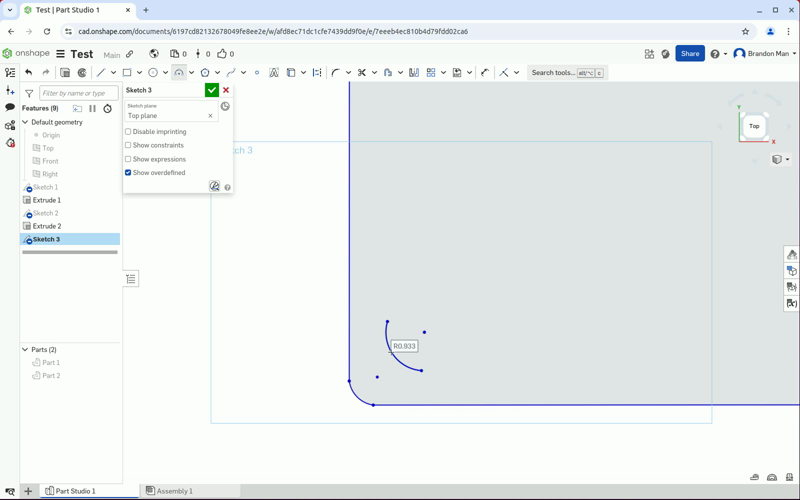
scroll(-6)
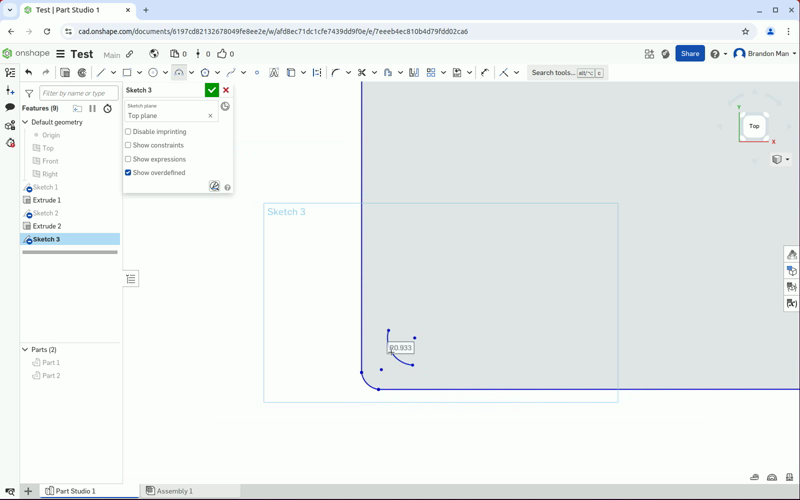
scroll(-6)
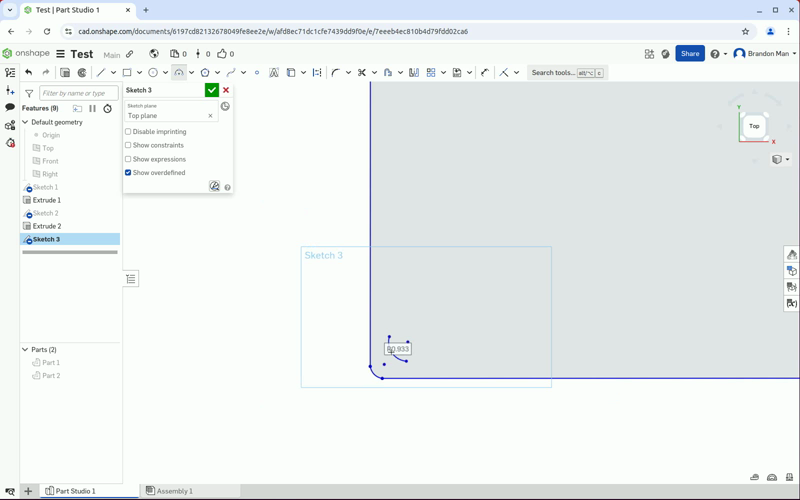
scroll(-6)
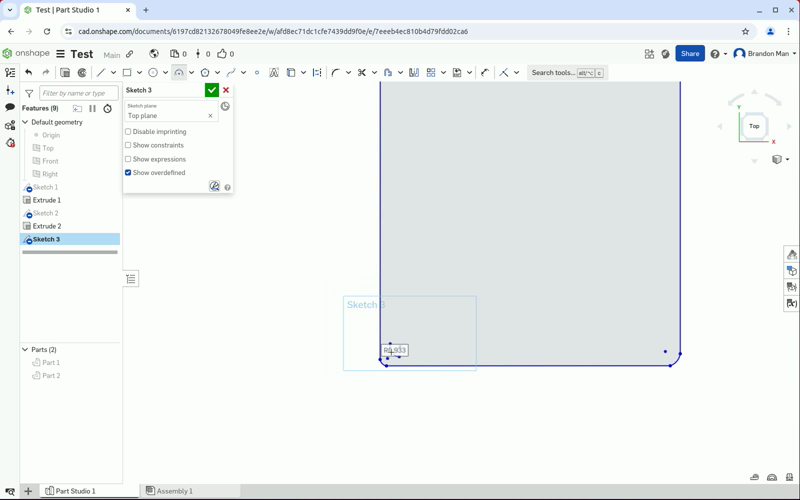
scroll(-6)
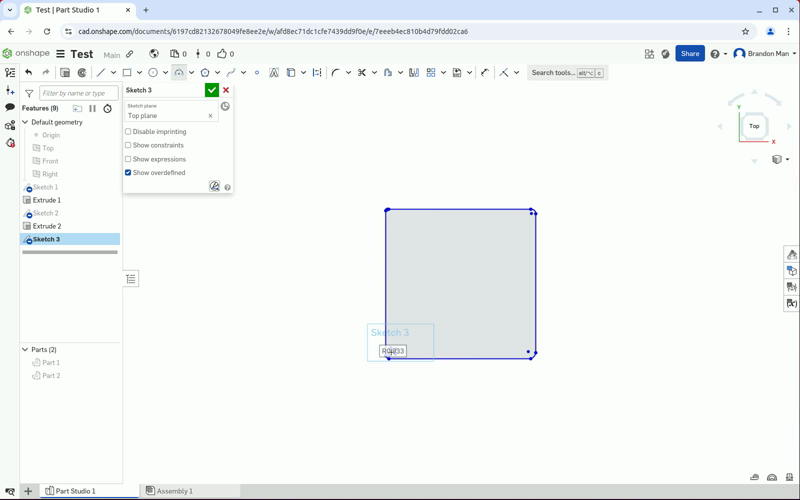
key_up(shift)
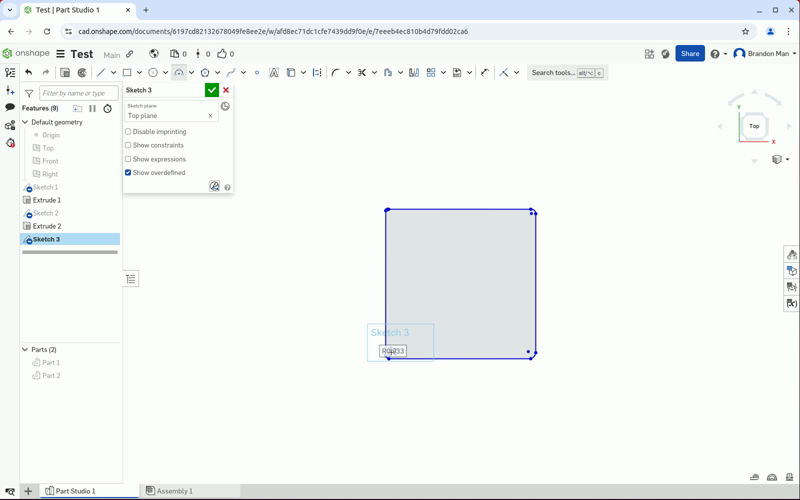
key(esc)
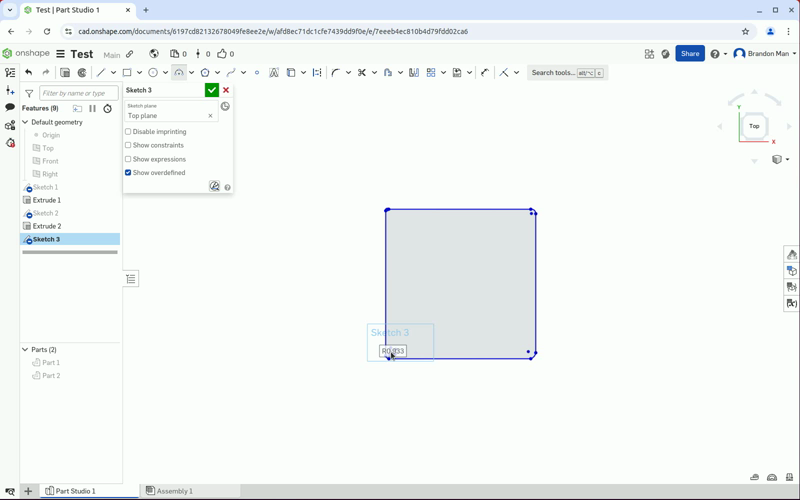
key(l)
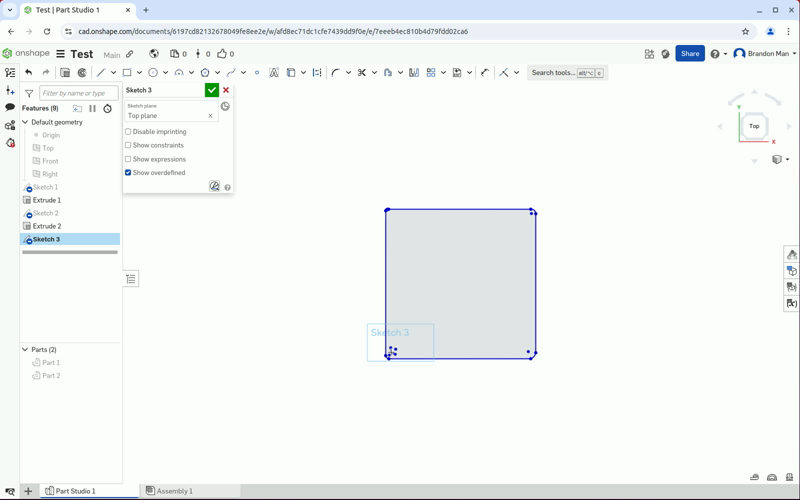
mouse_move(395, 354)
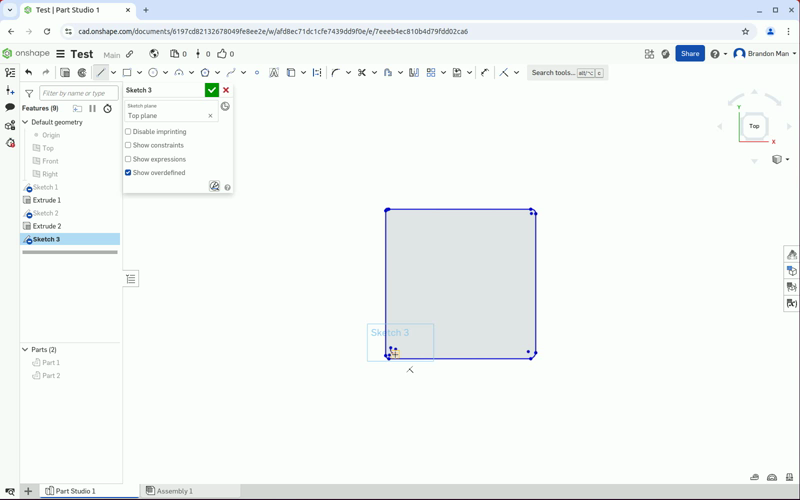
scroll(6)
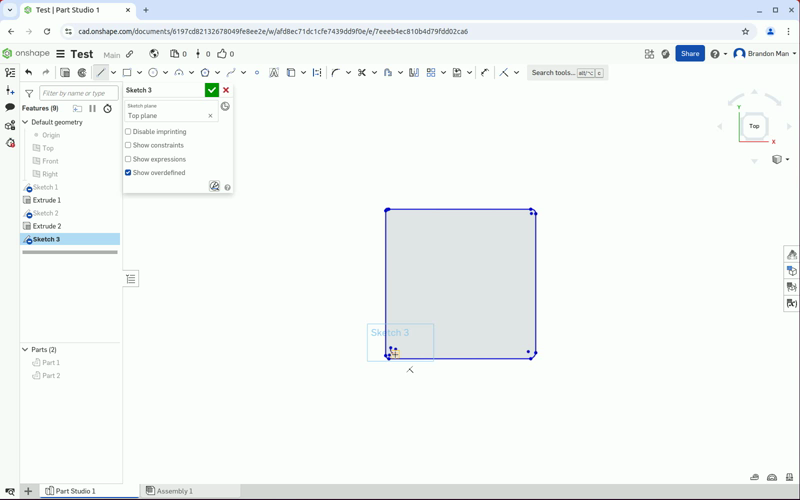
scroll(6)
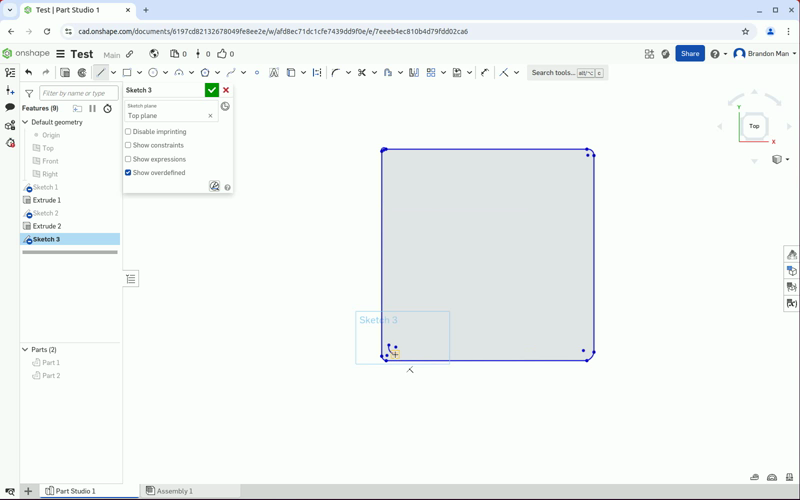
scroll(6)
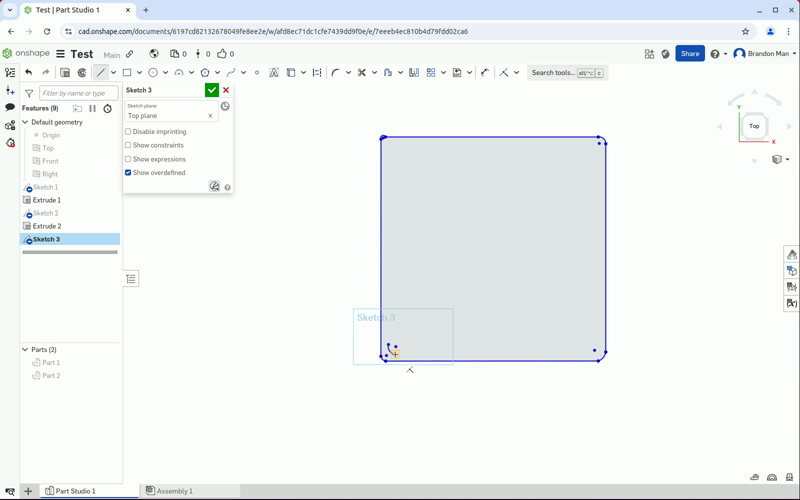
scroll(6)
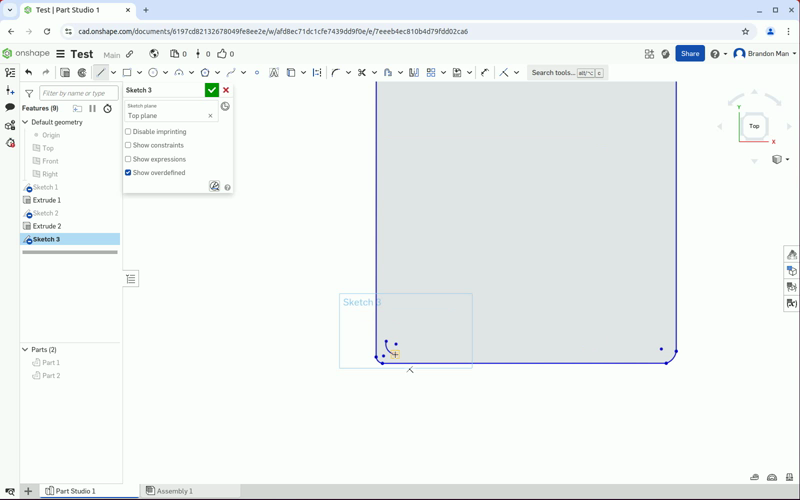
scroll(6)
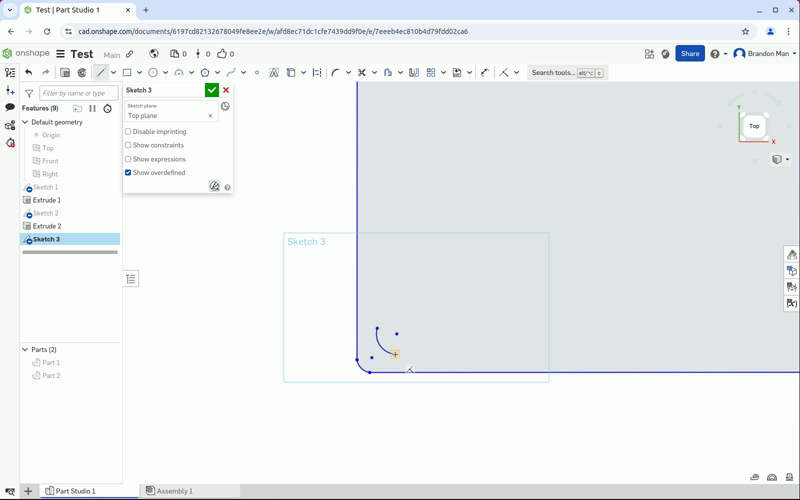
scroll(6)
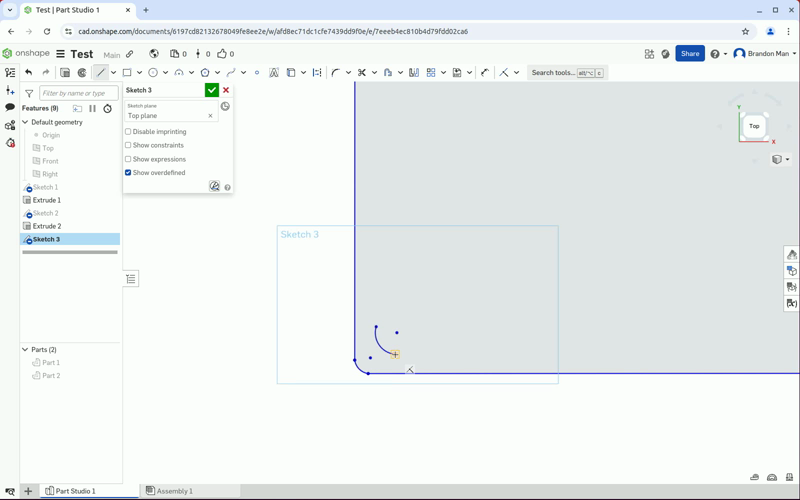
scroll(6)
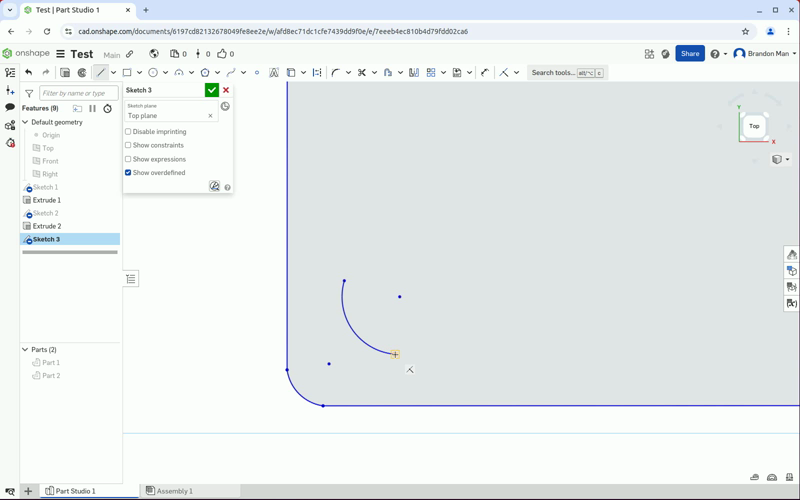
click(395, 354)
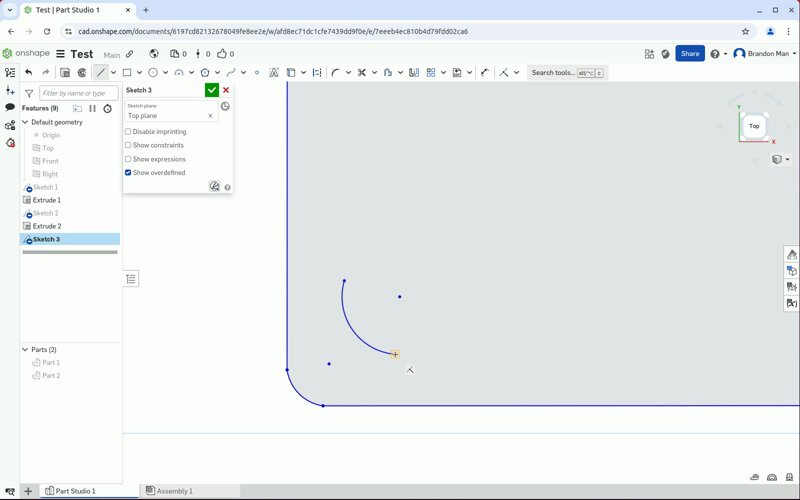
scroll(-6)
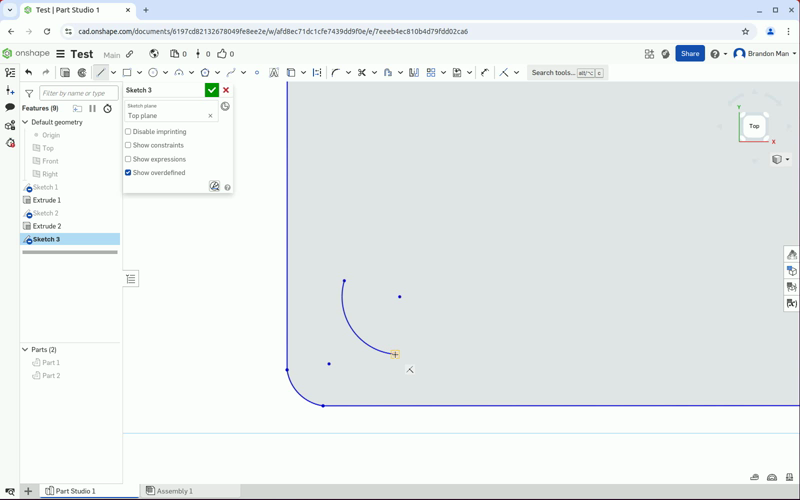
scroll(-6)
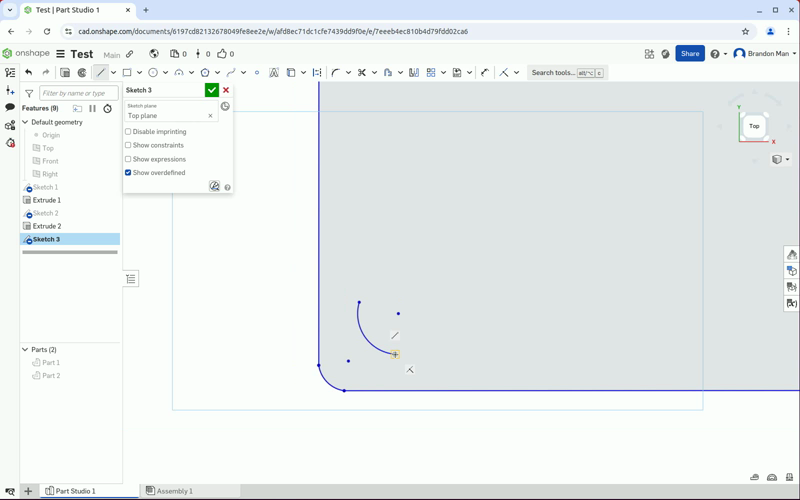
scroll(-6)
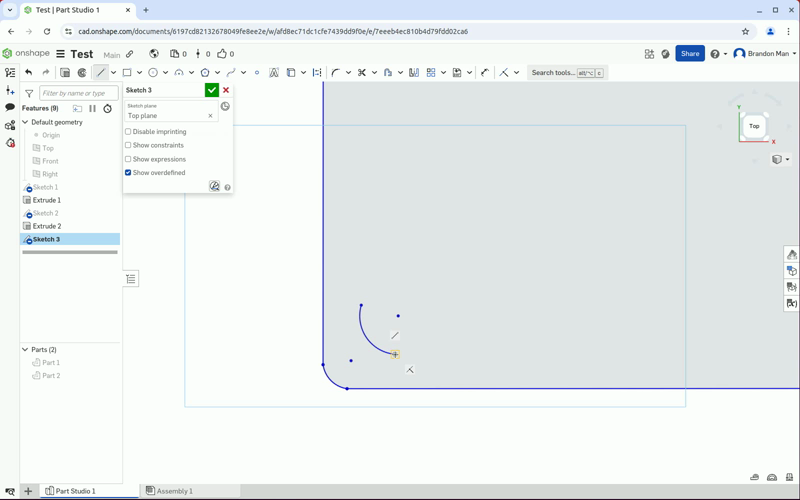
scroll(-6)
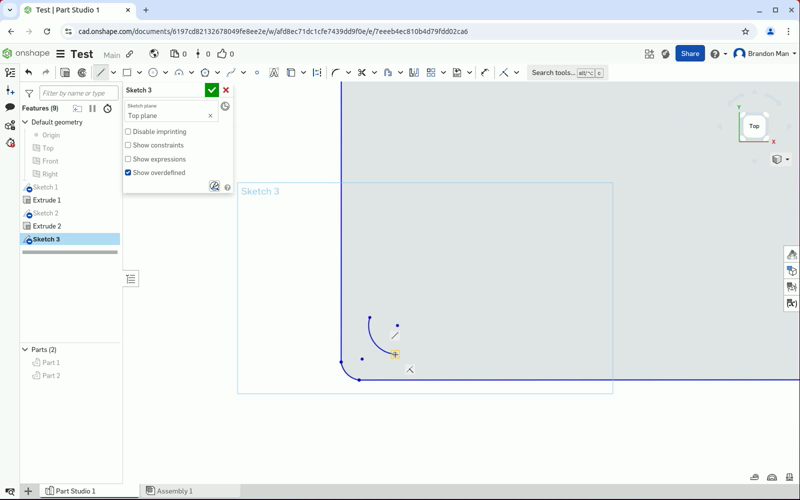
scroll(-6)
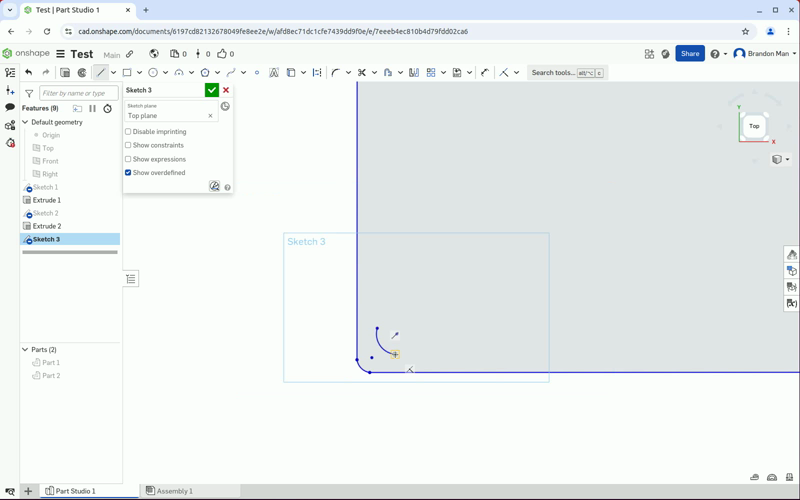
scroll(-6)
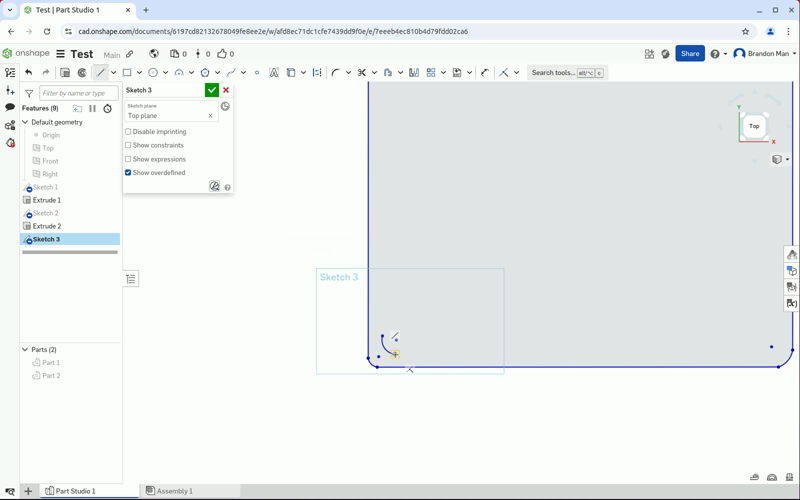
scroll(-6)
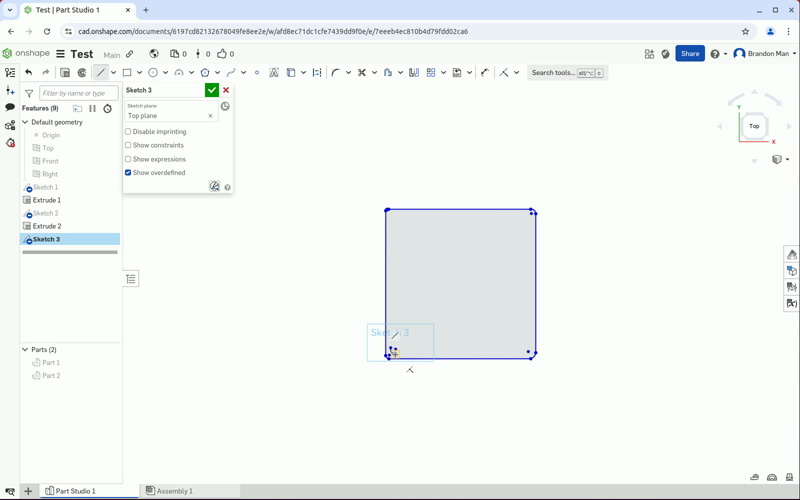
key_down(shift)
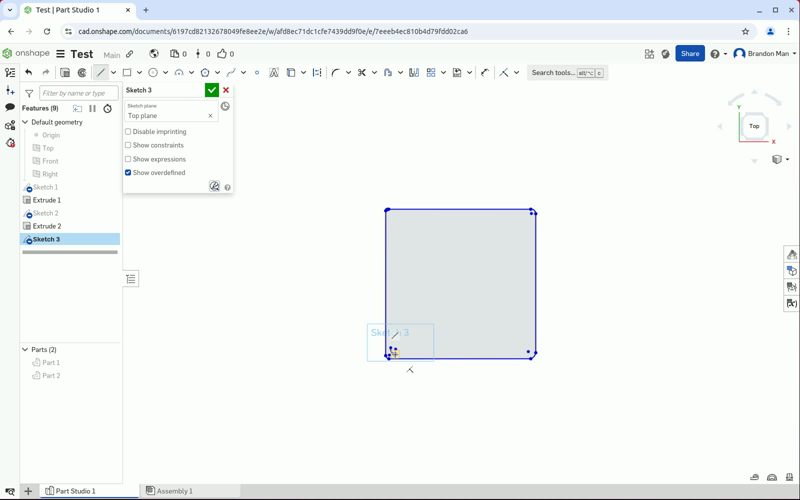
mouse_move(525, 354)
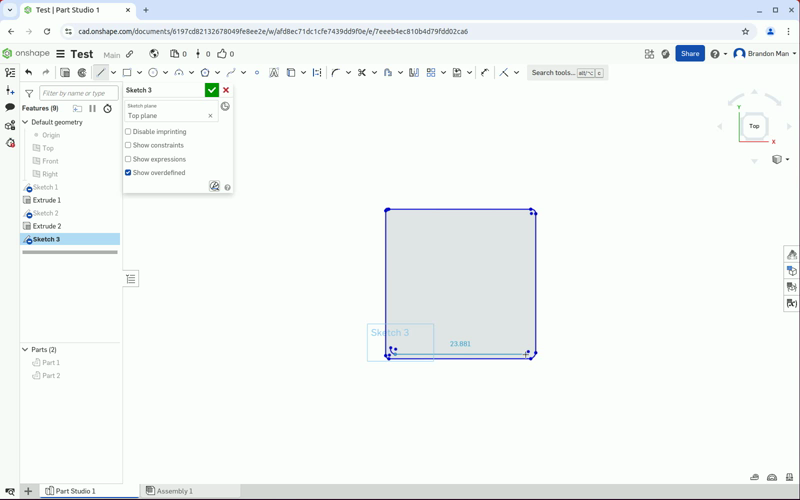
scroll(6)
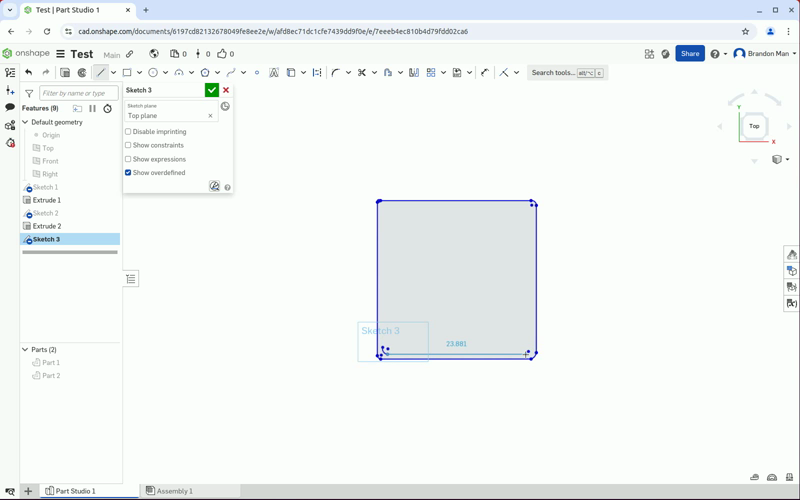
scroll(6)
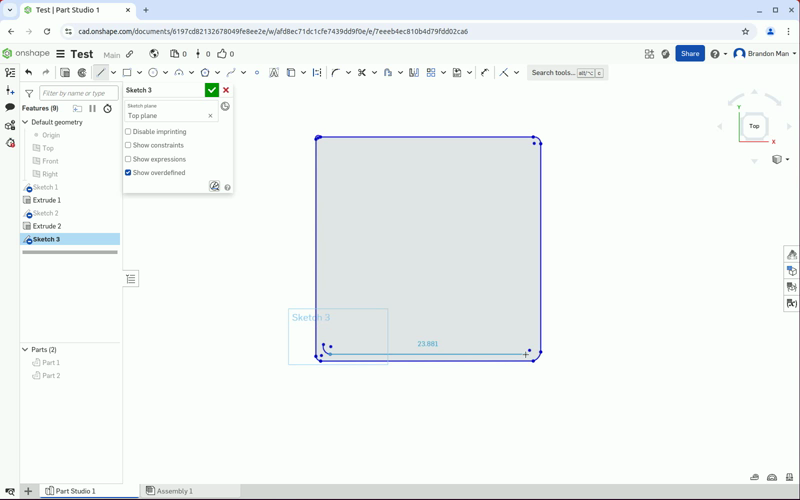
scroll(6)
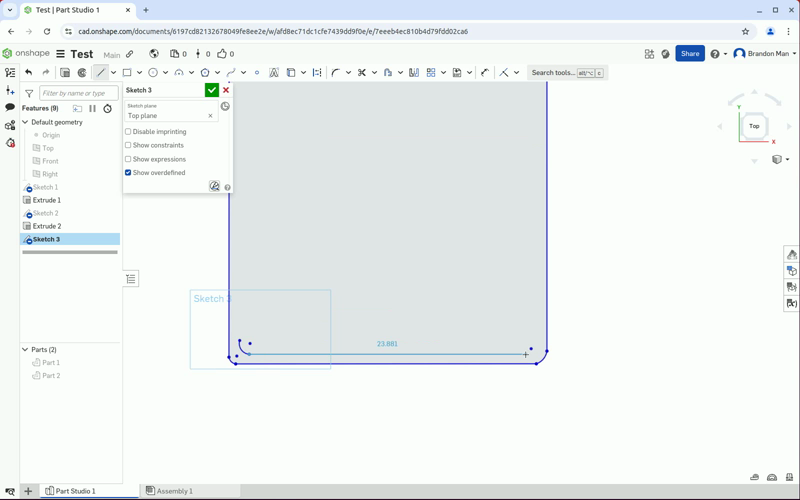
scroll(6)
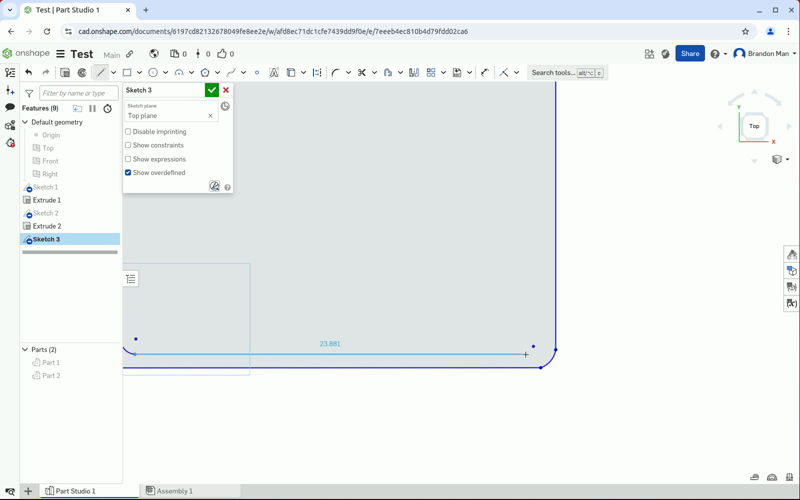
scroll(6)
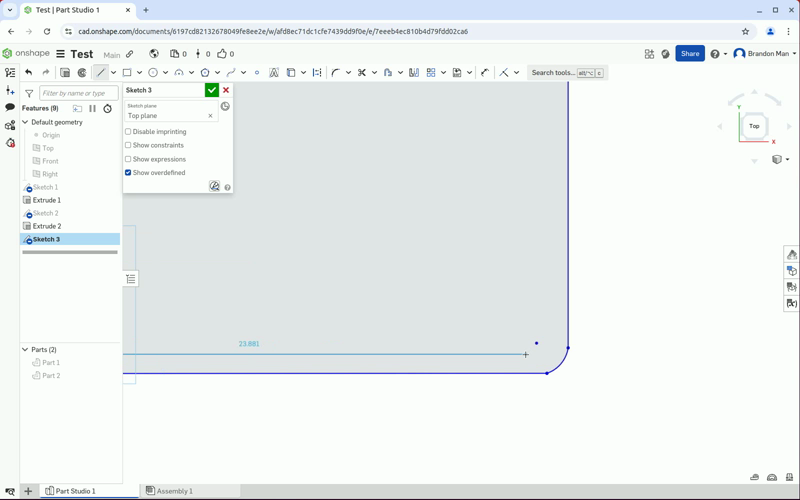
scroll(6)
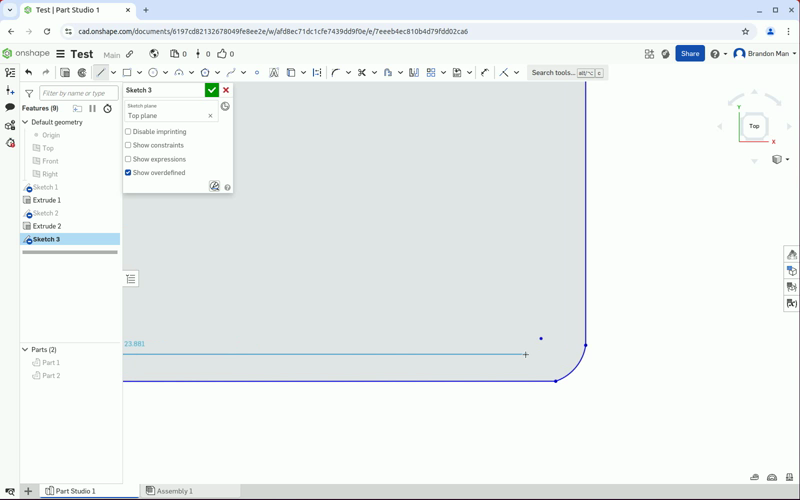
scroll(6)
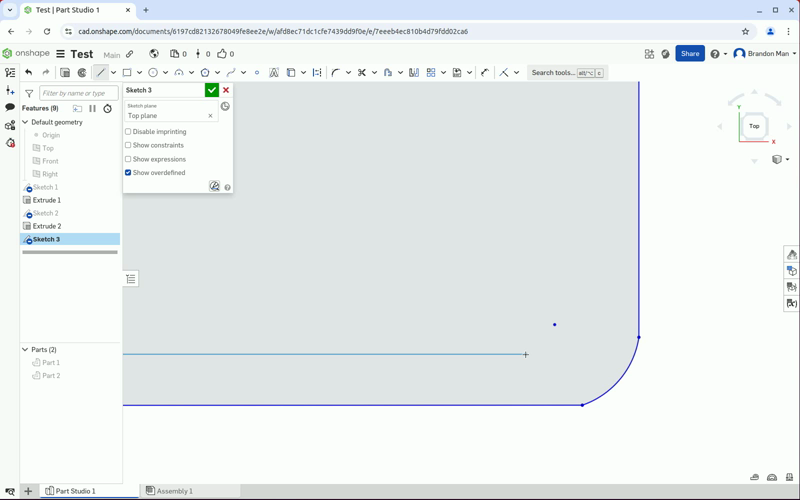
click(525, 354)
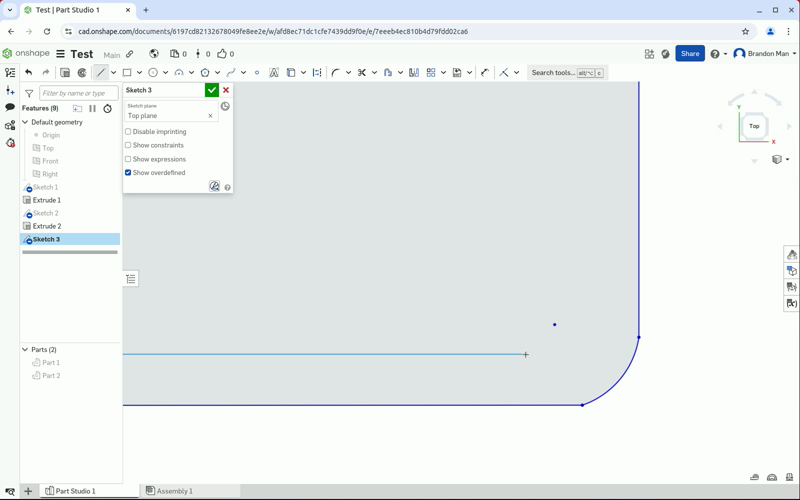
scroll(-6)
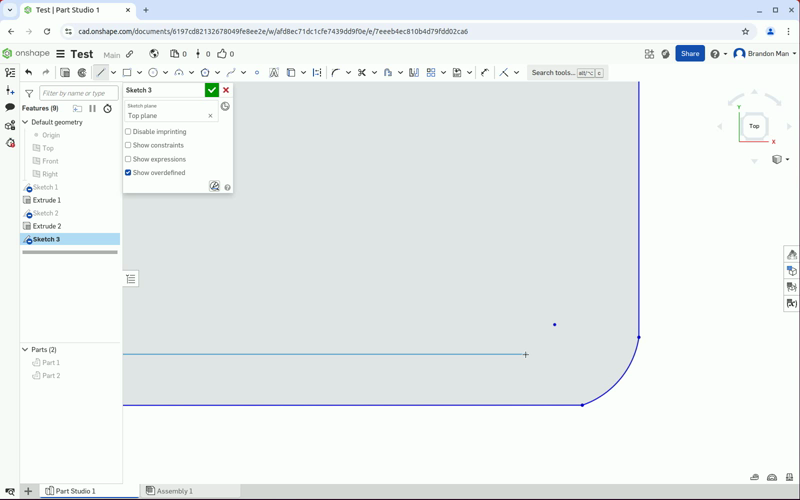
scroll(-6)
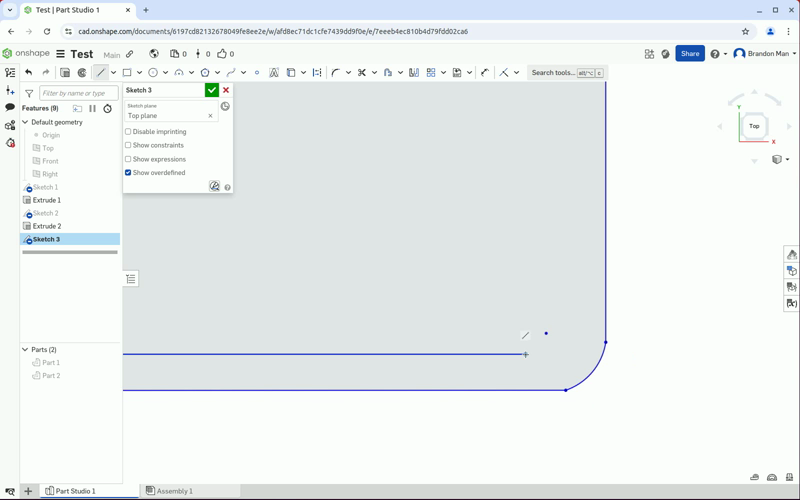
scroll(-6)
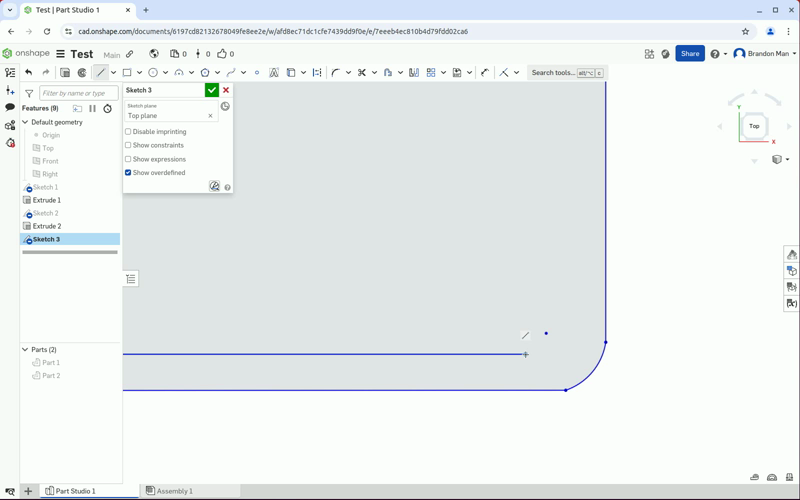
scroll(-6)
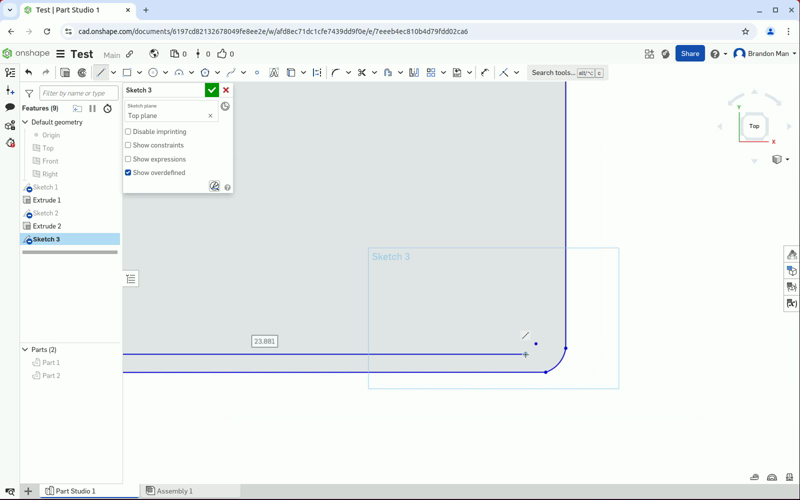
scroll(-6)
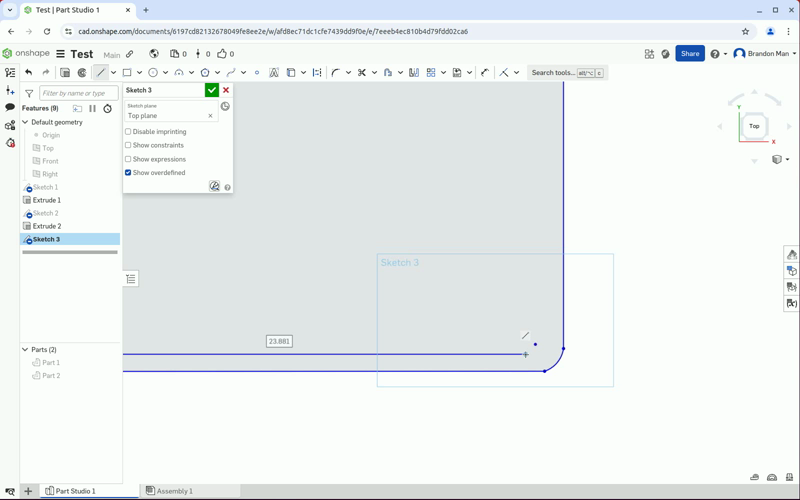
scroll(-6)
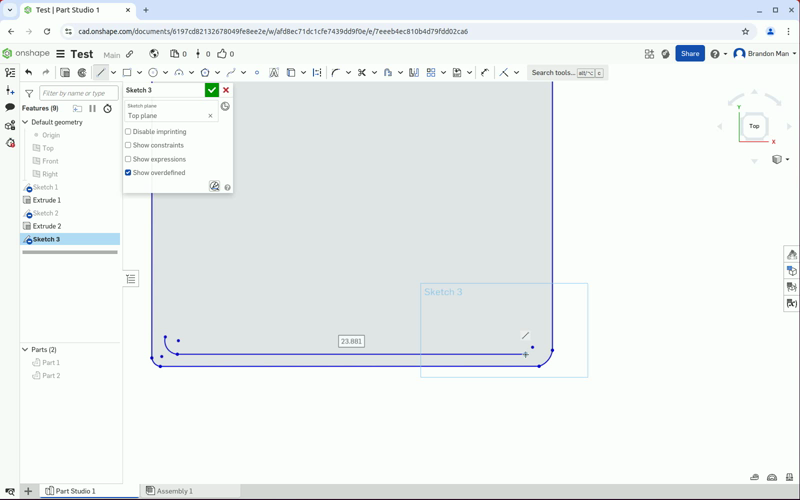
scroll(-6)
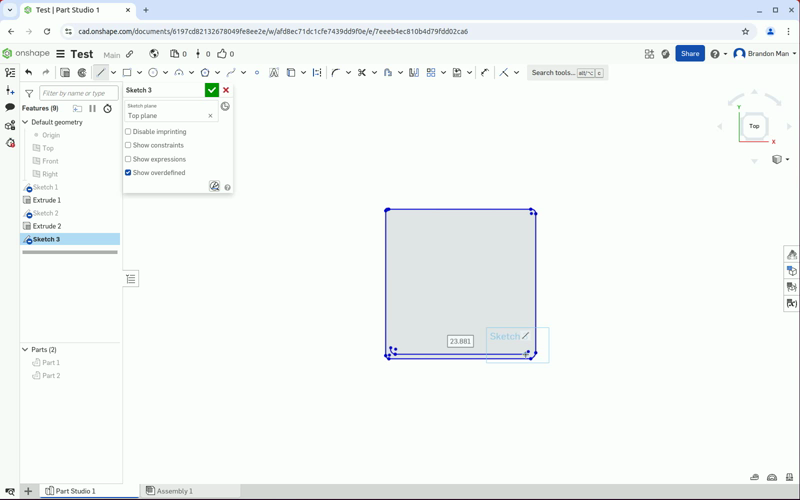
key_up(shift)
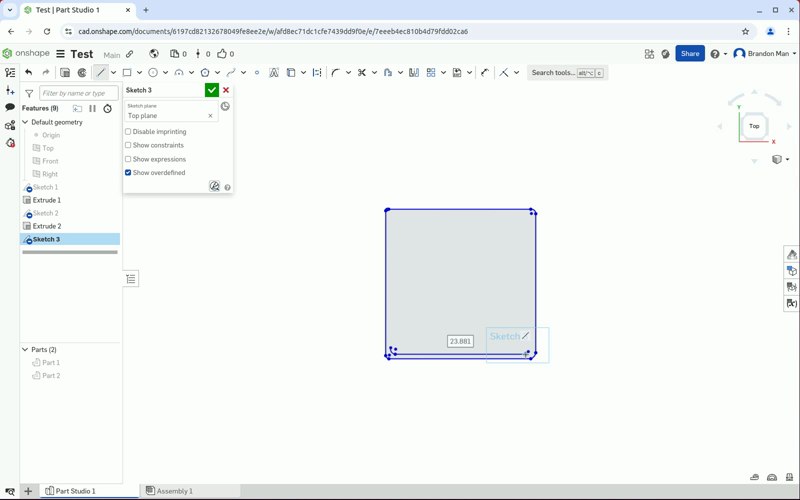
key(esc)
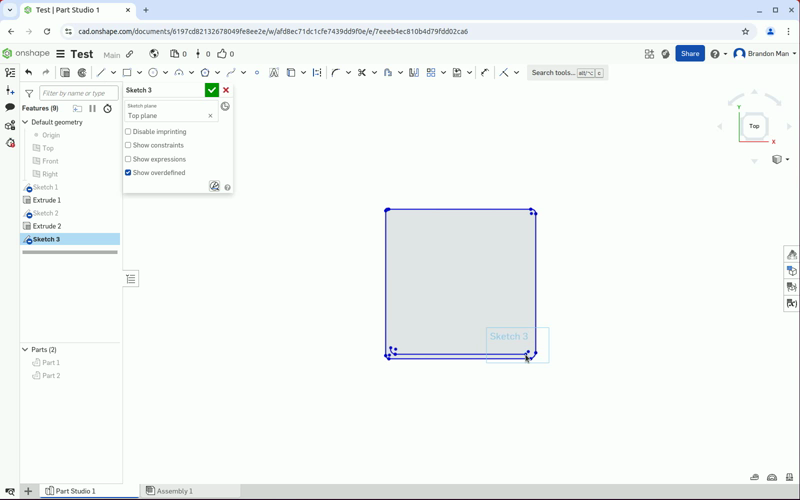
key(a)
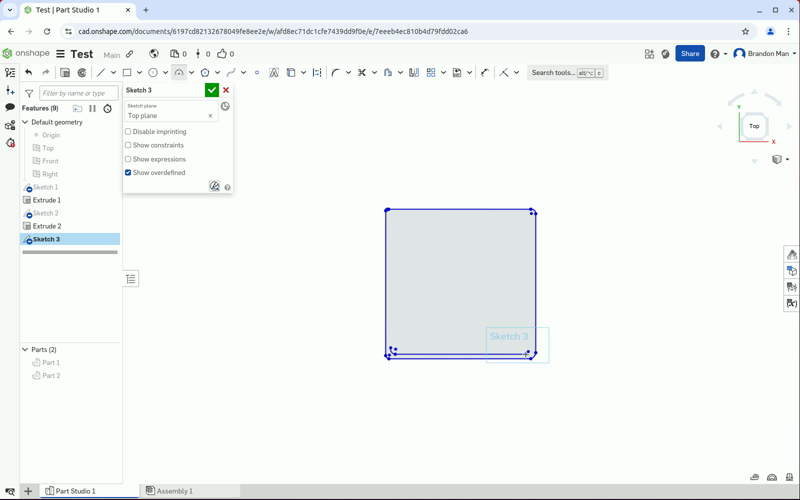
mouse_move(525, 354)
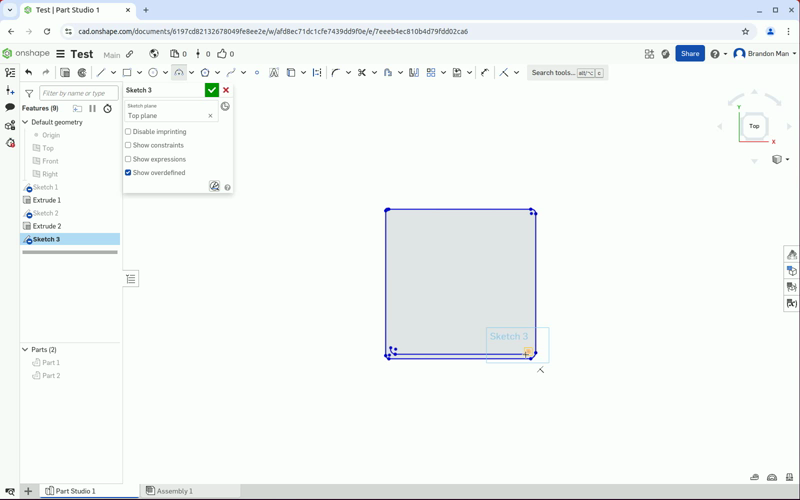
scroll(6)
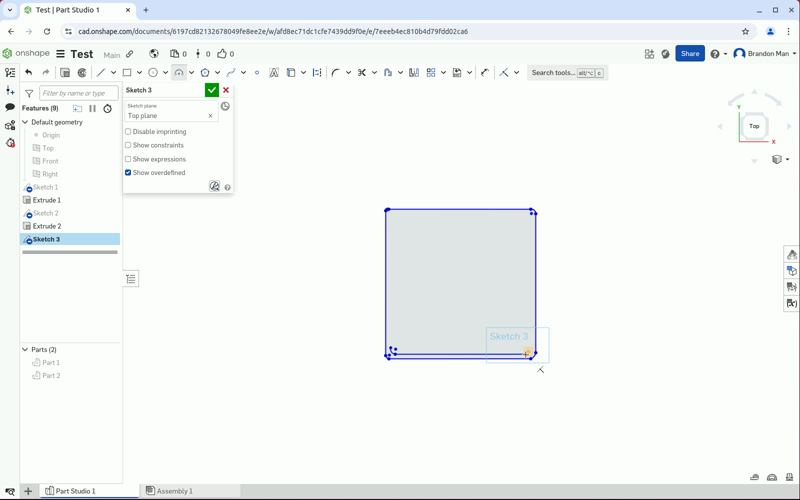
scroll(6)
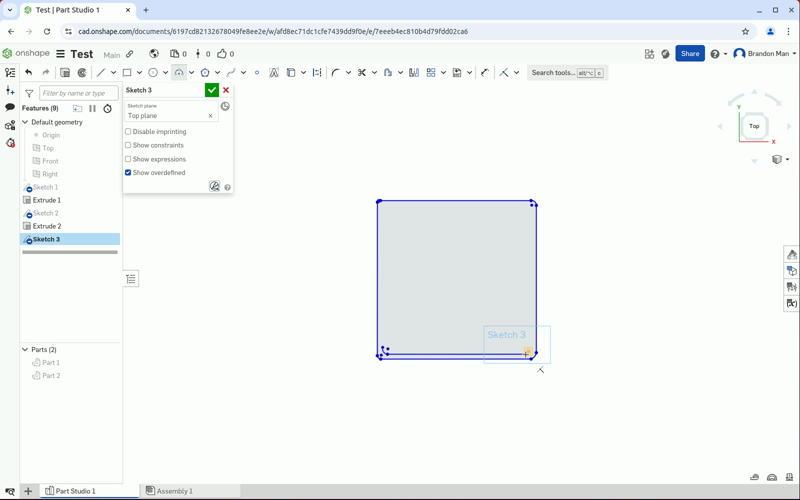
scroll(6)
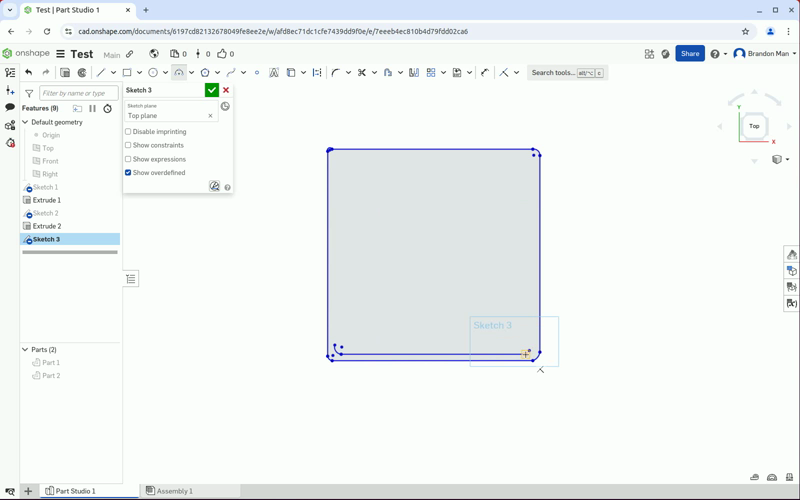
scroll(6)
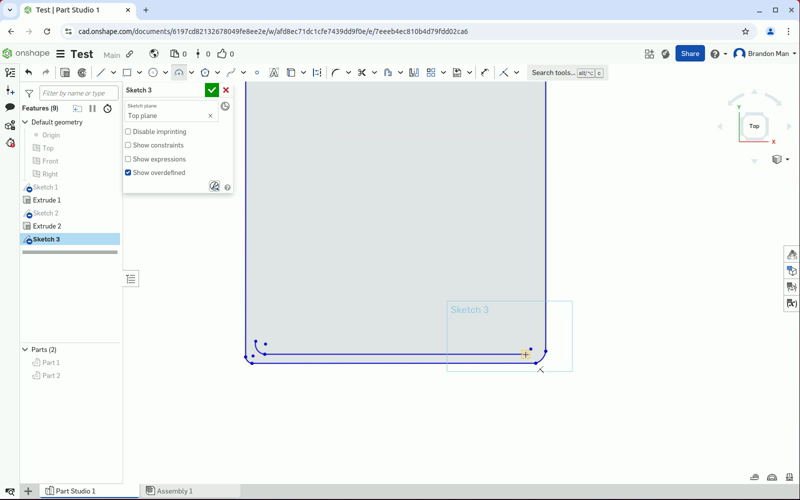
scroll(6)
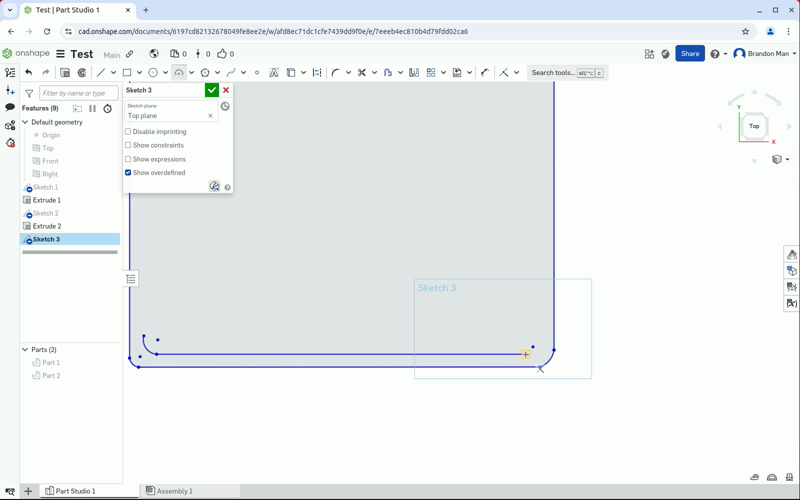
scroll(6)
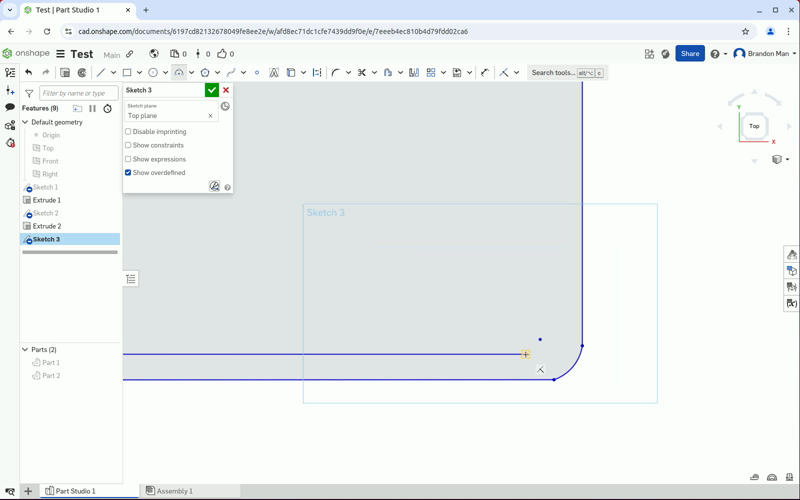
scroll(6)
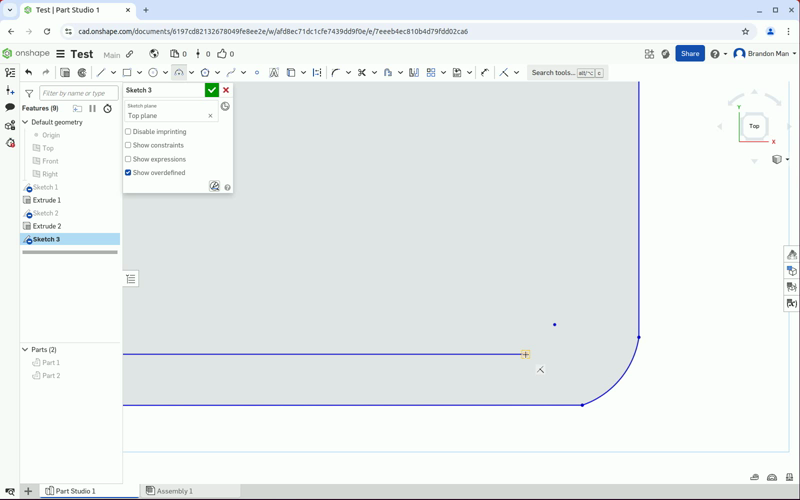
click(525, 354)
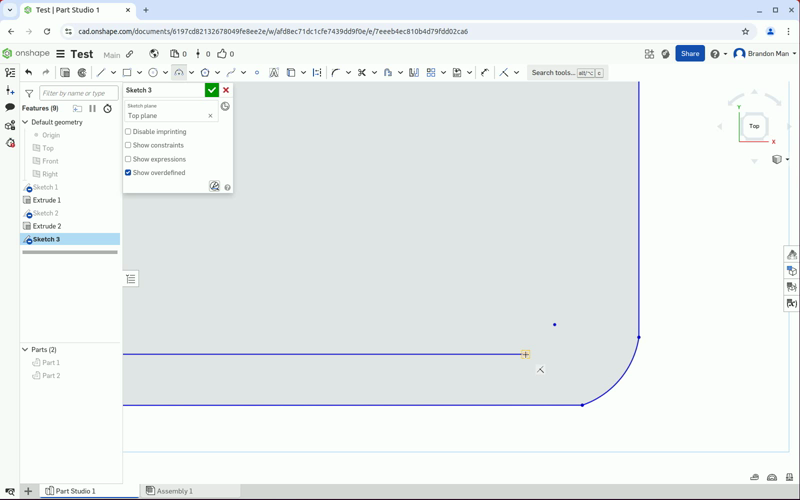
scroll(-6)
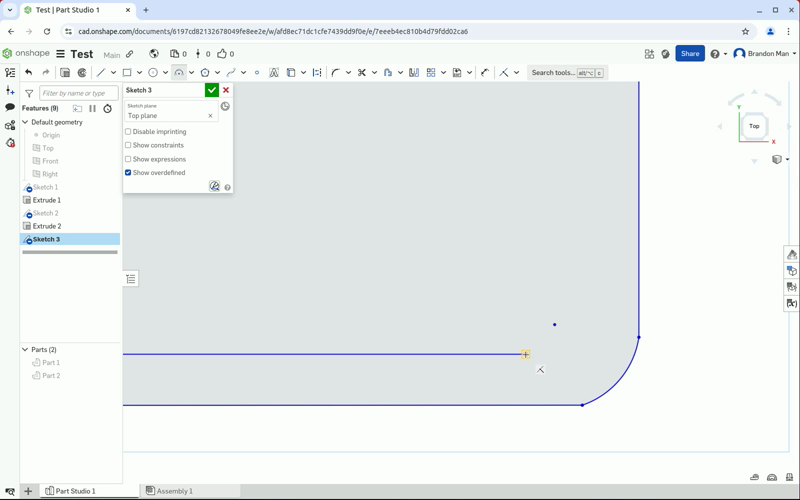
scroll(-6)
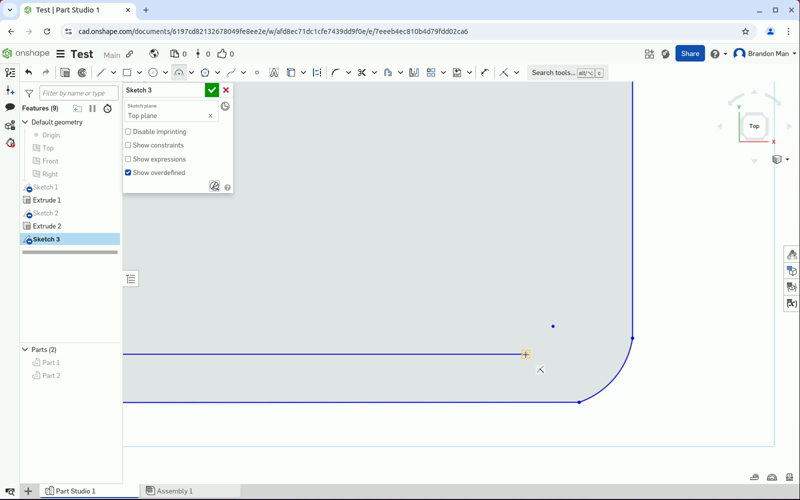
scroll(-6)
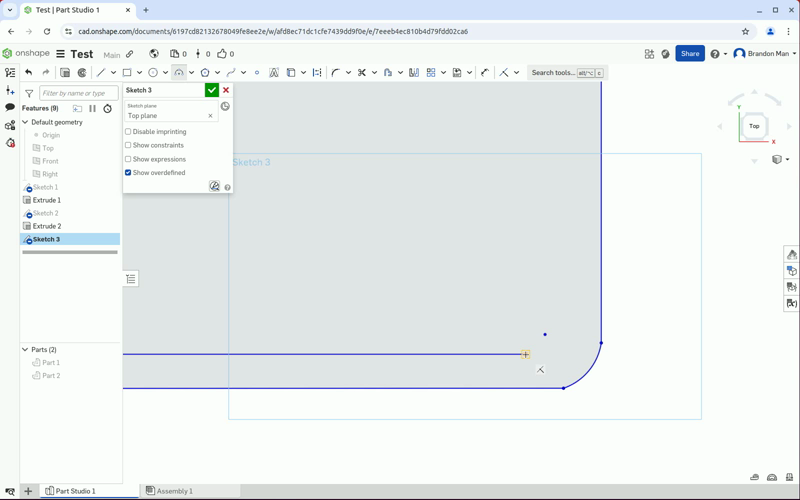
scroll(-6)
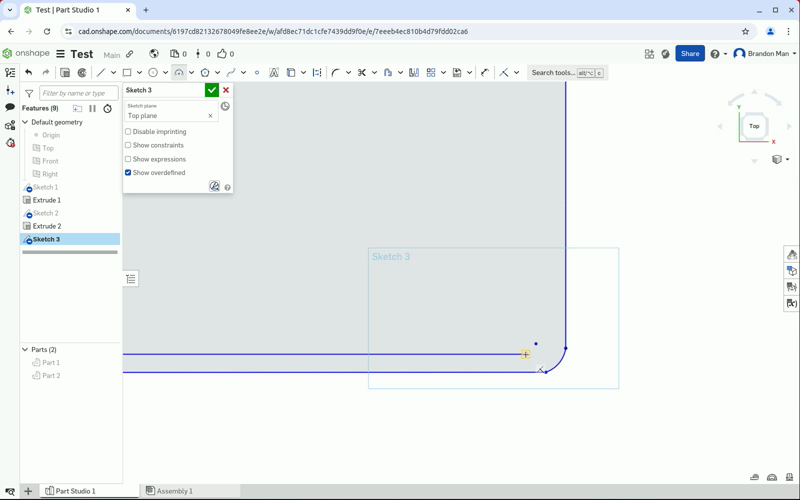
scroll(-6)
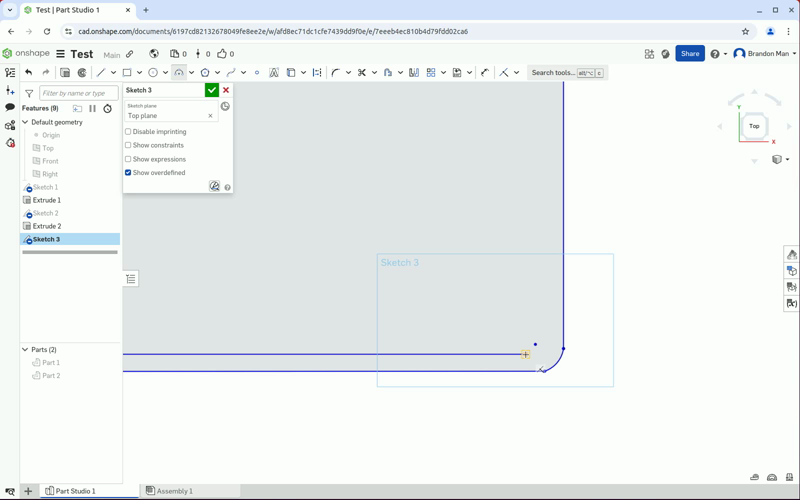
scroll(-6)
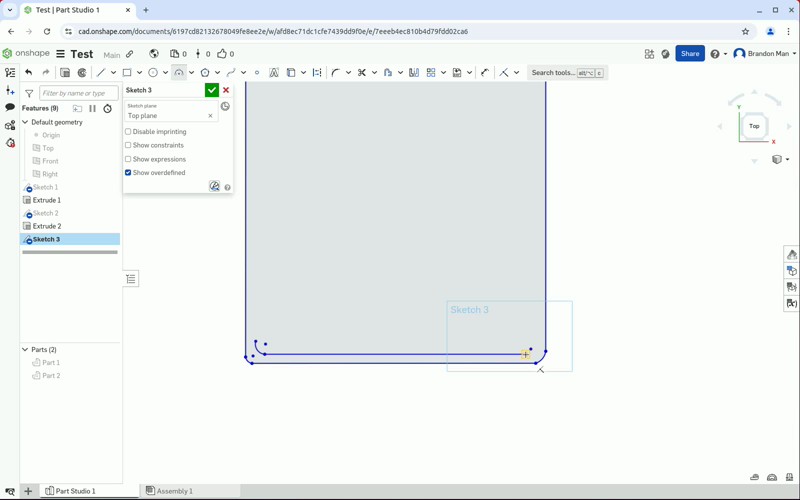
scroll(-6)
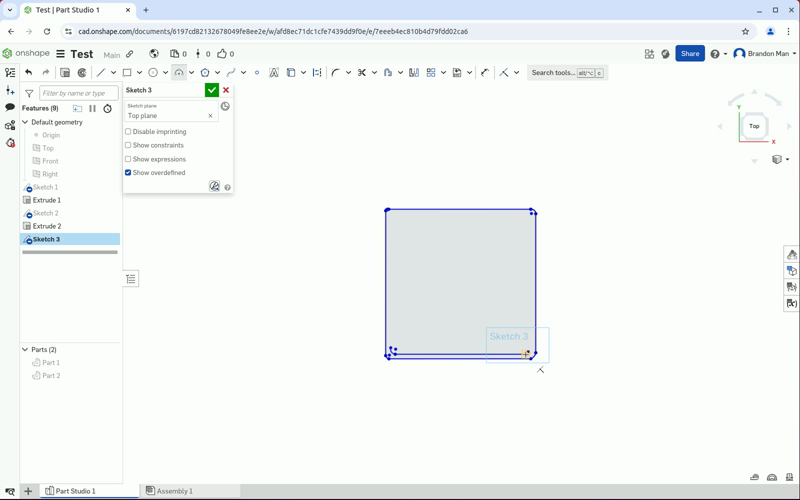
key_down(shift)
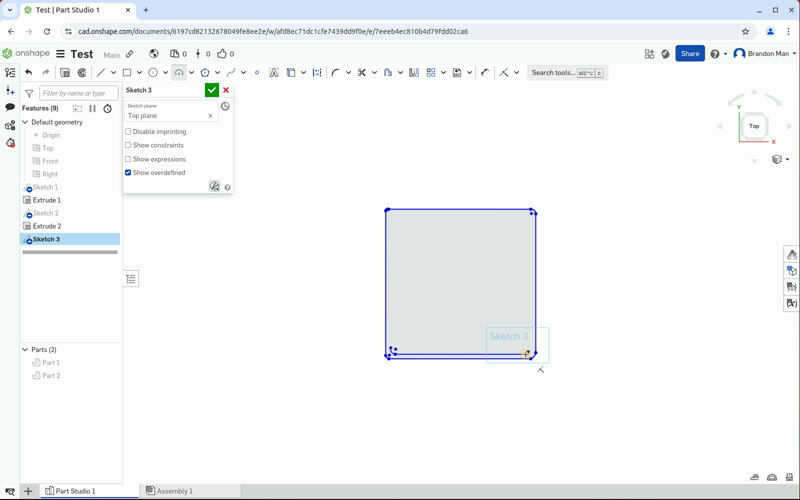
mouse_move(530, 347)
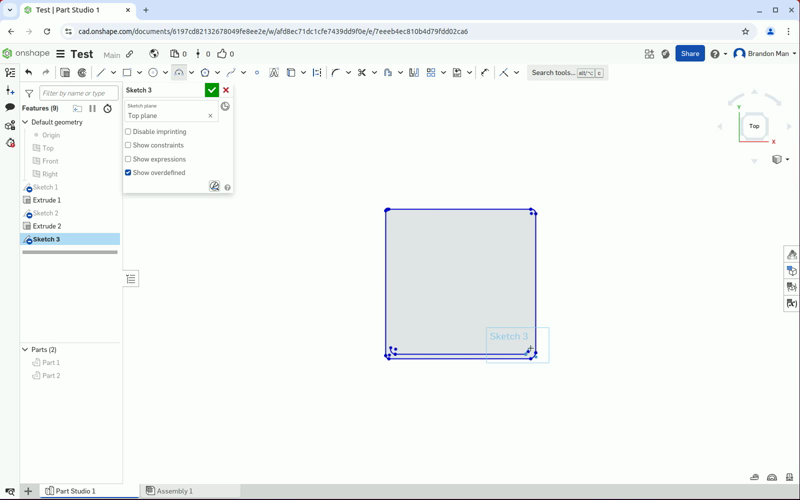
click(530, 347)
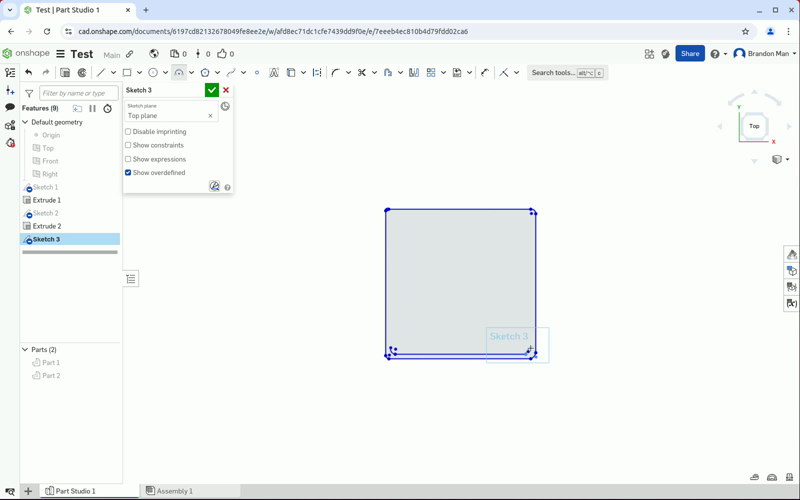
mouse_move(529, 351)
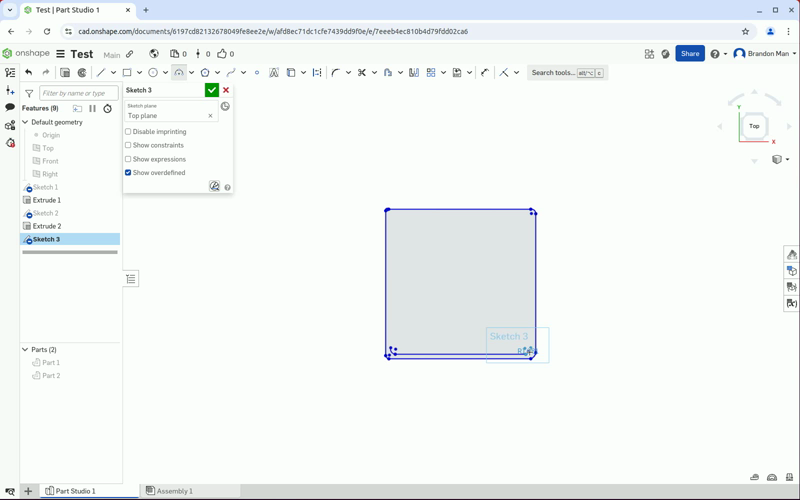
scroll(6)
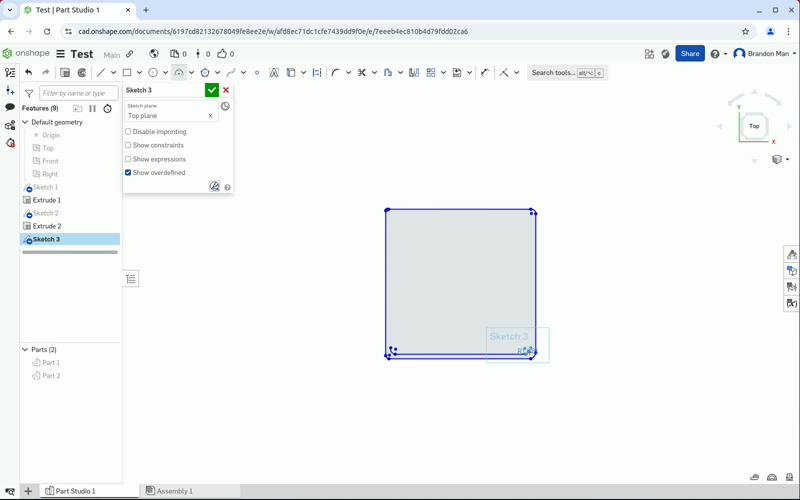
scroll(6)
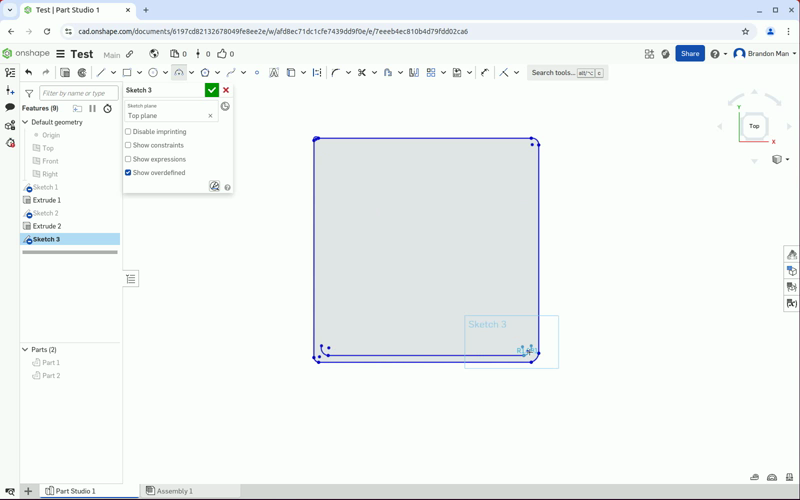
scroll(6)
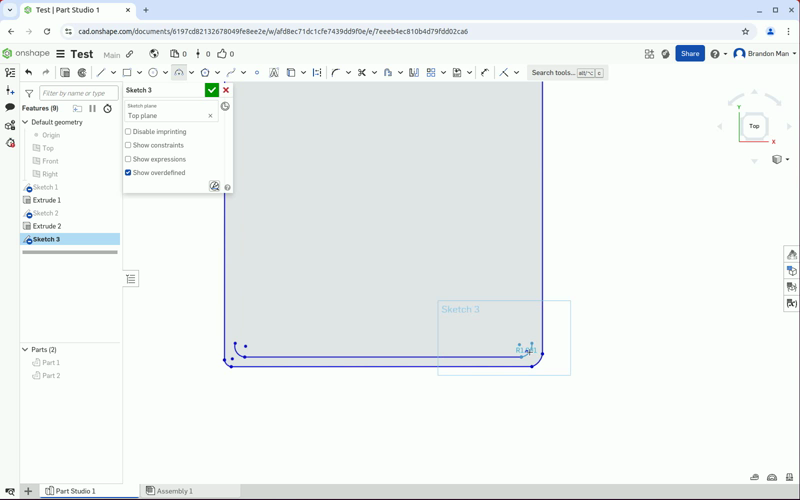
scroll(6)
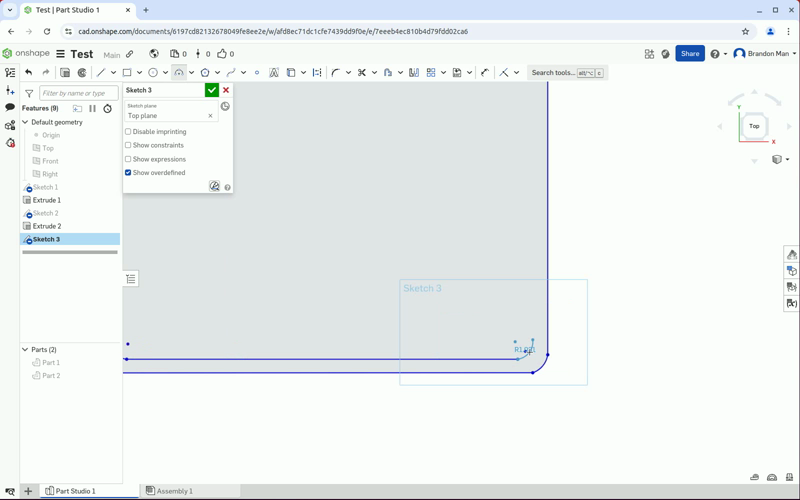
scroll(6)
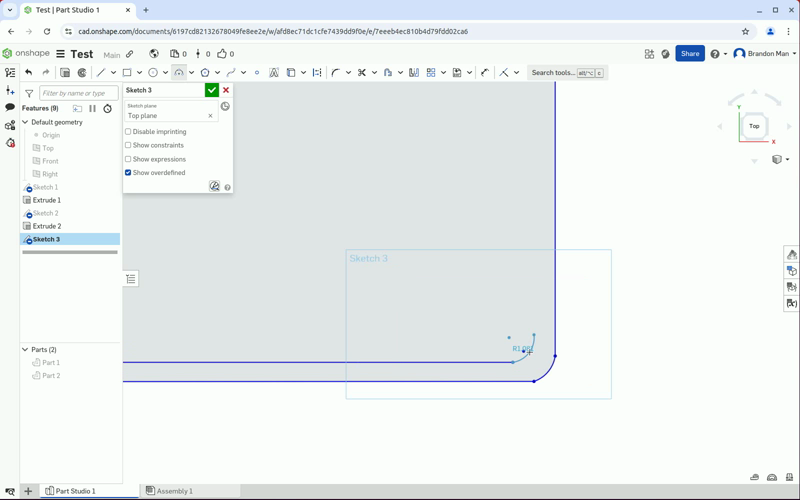
scroll(6)
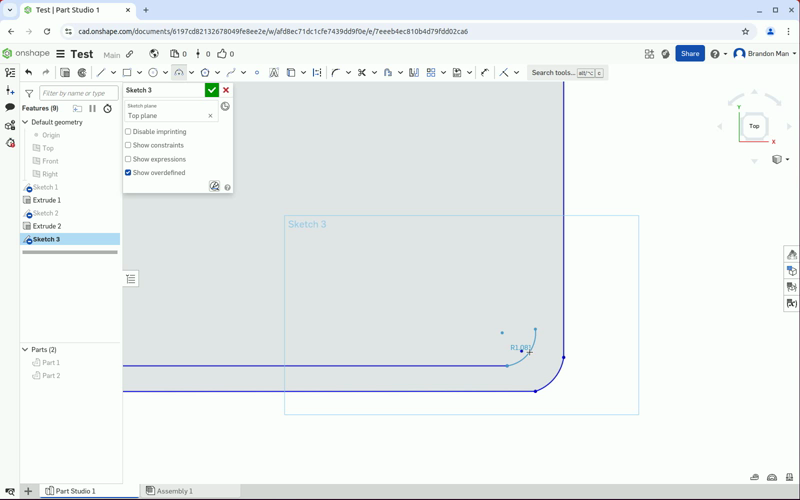
scroll(6)
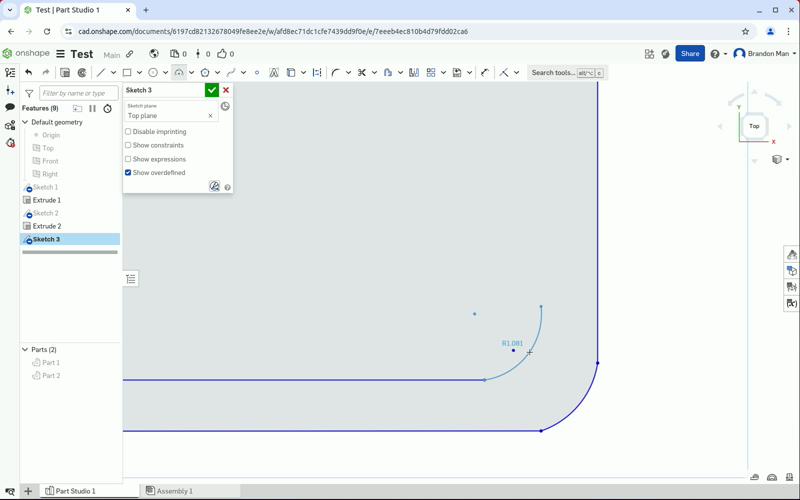
click(529, 351)
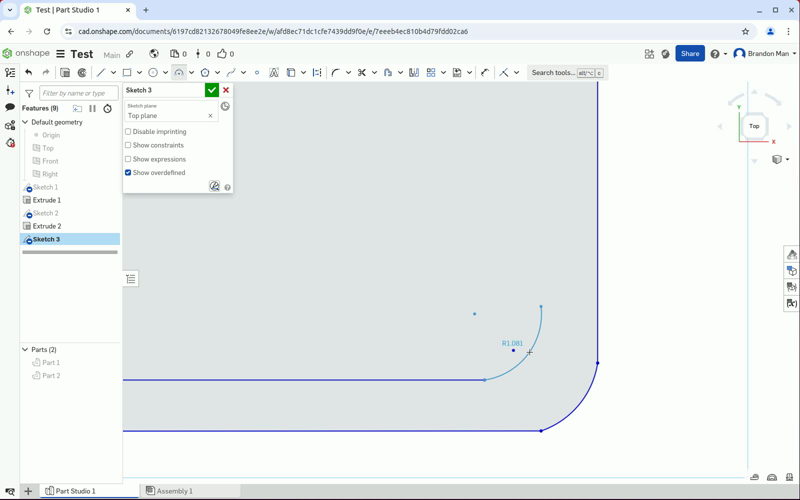
scroll(-6)
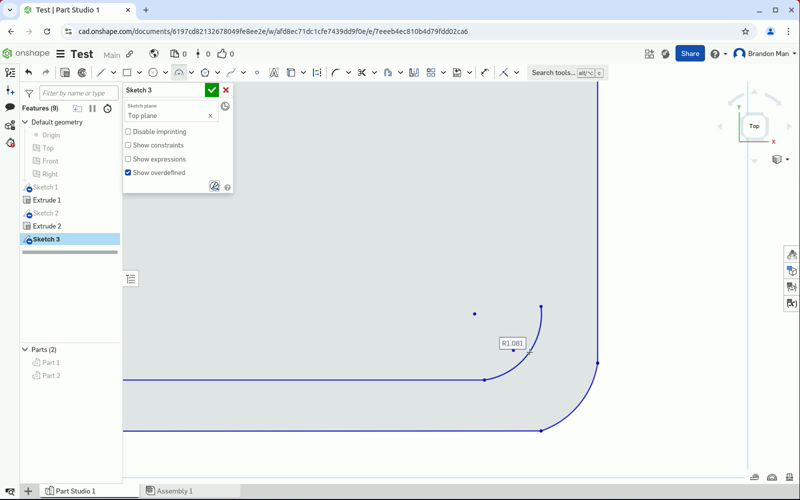
scroll(-6)
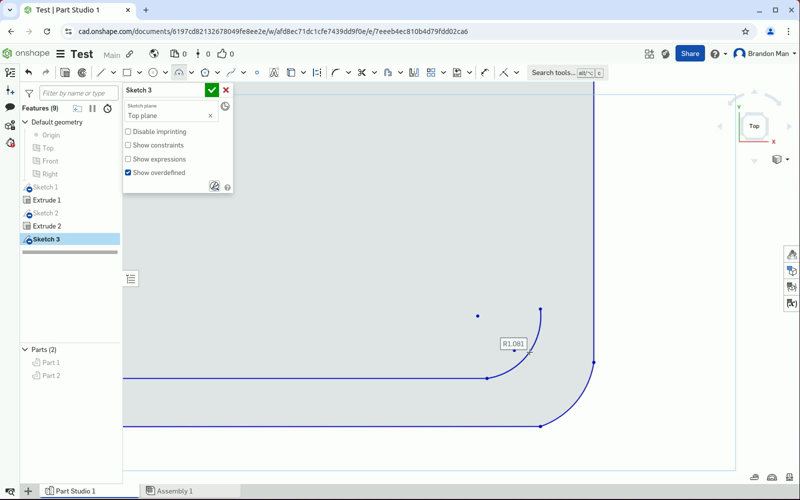
scroll(-6)
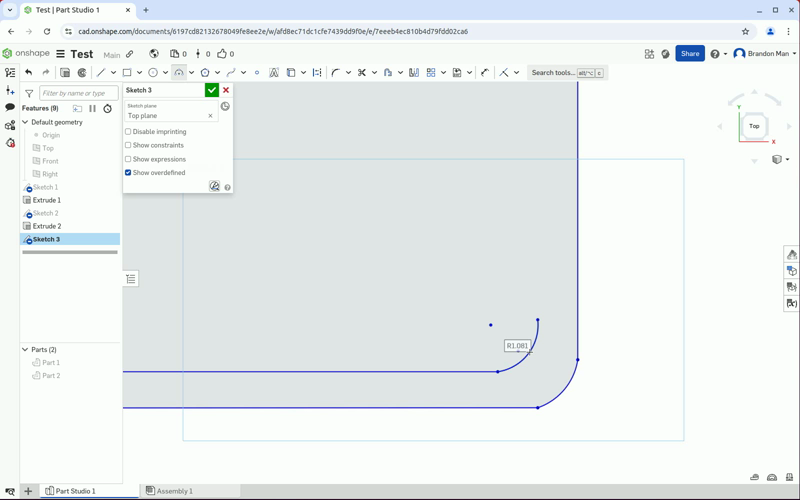
scroll(-6)
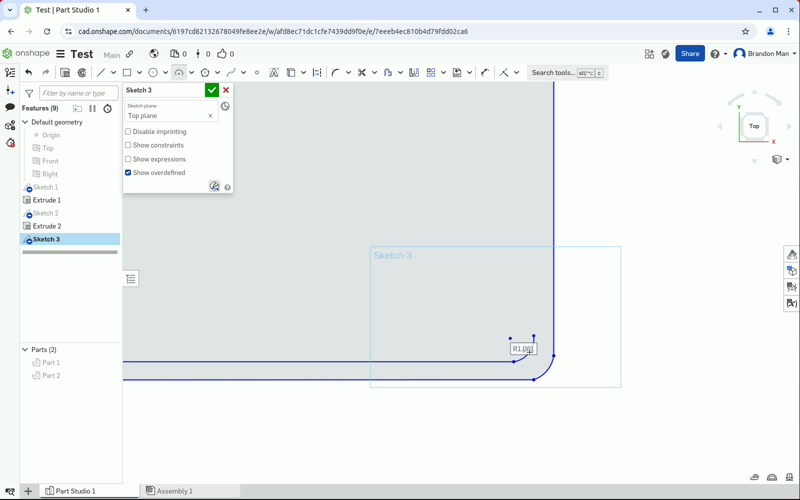
scroll(-6)
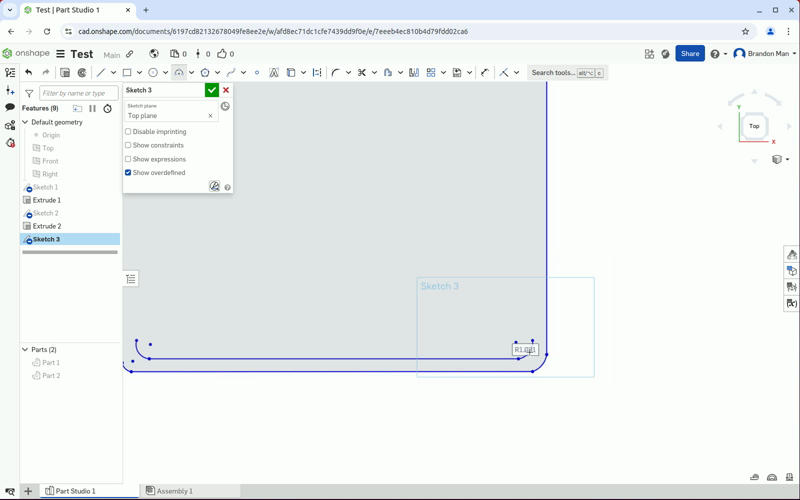
scroll(-6)
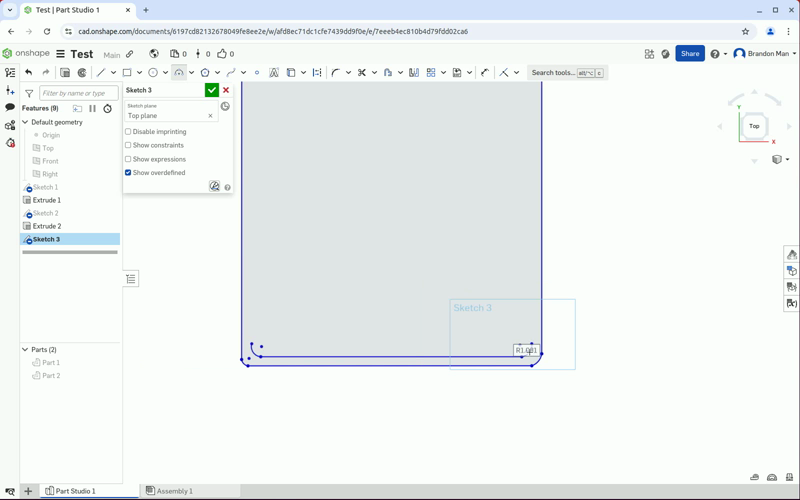
scroll(-6)
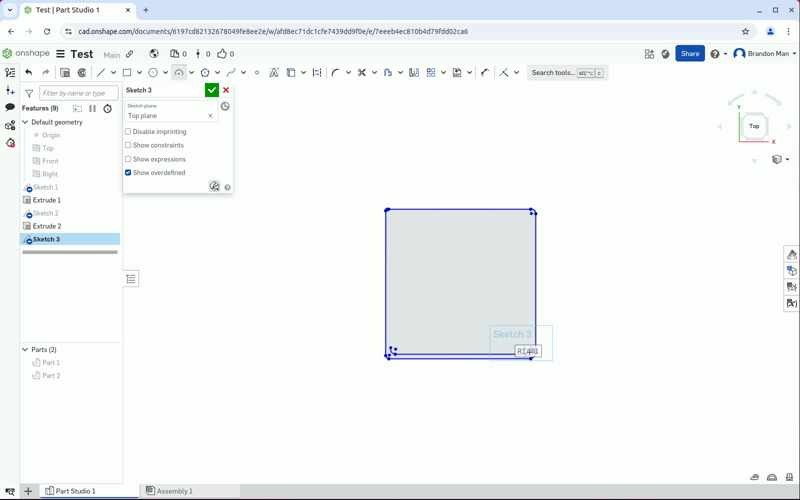
key_up(shift)
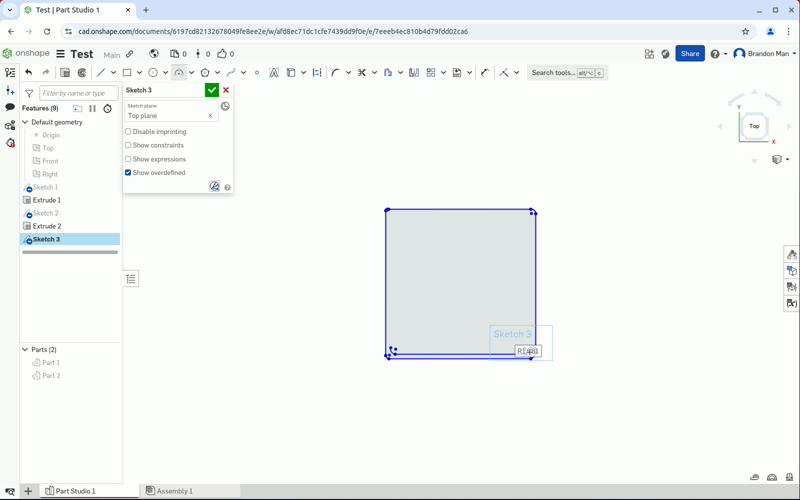
key(esc)
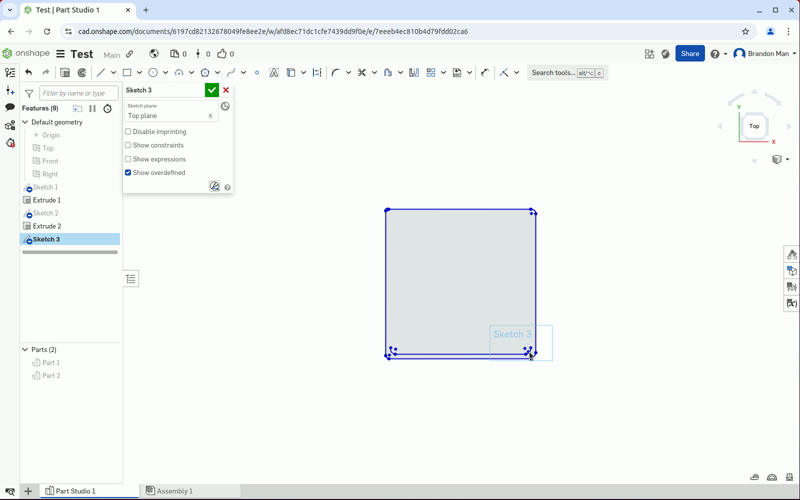
key(l)
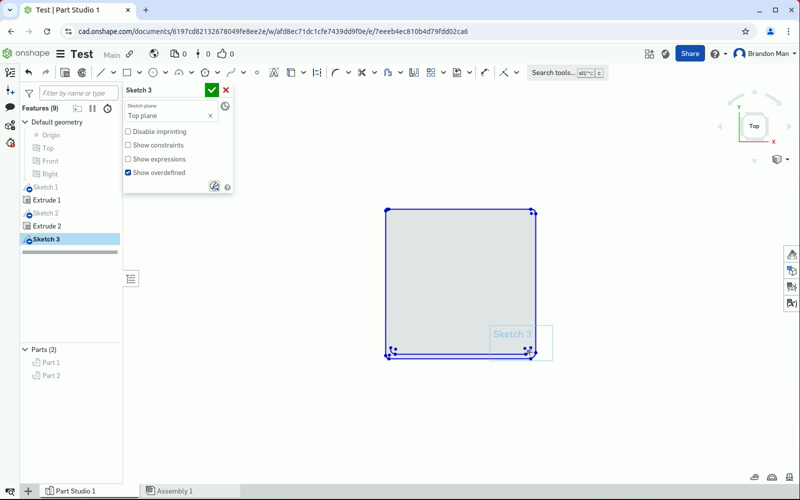
mouse_move(530, 347)
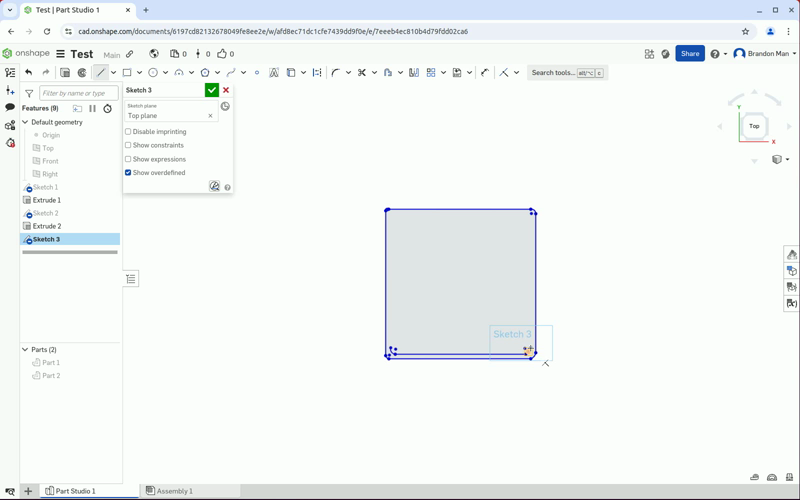
scroll(6)
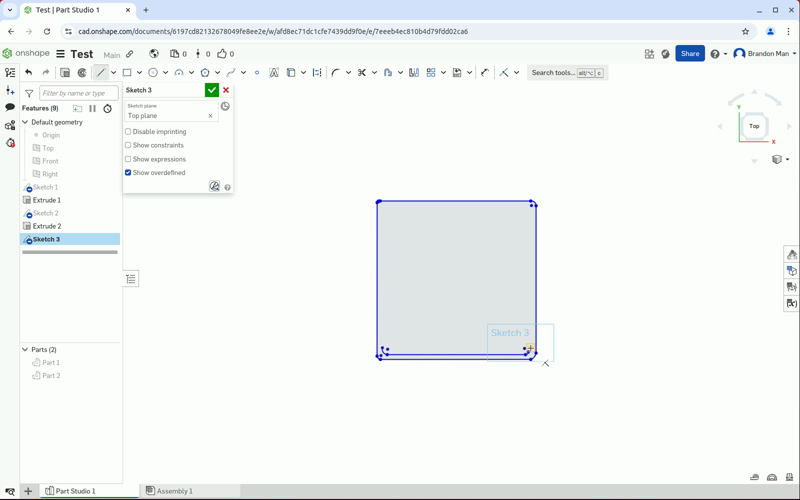
scroll(6)
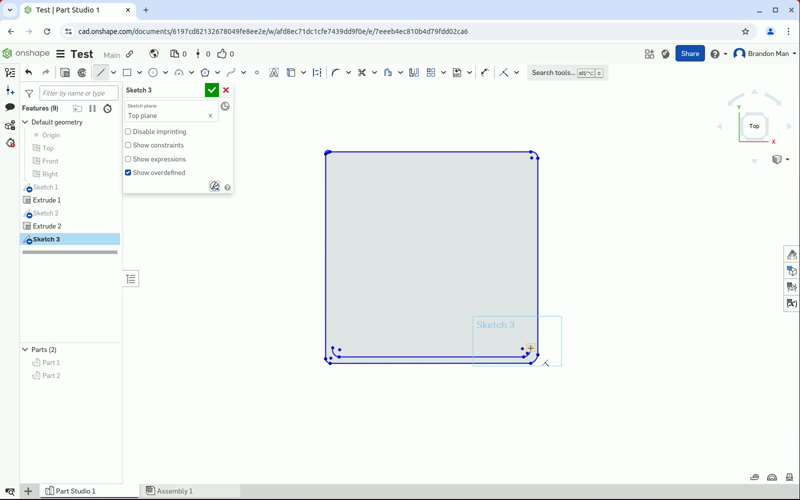
scroll(6)
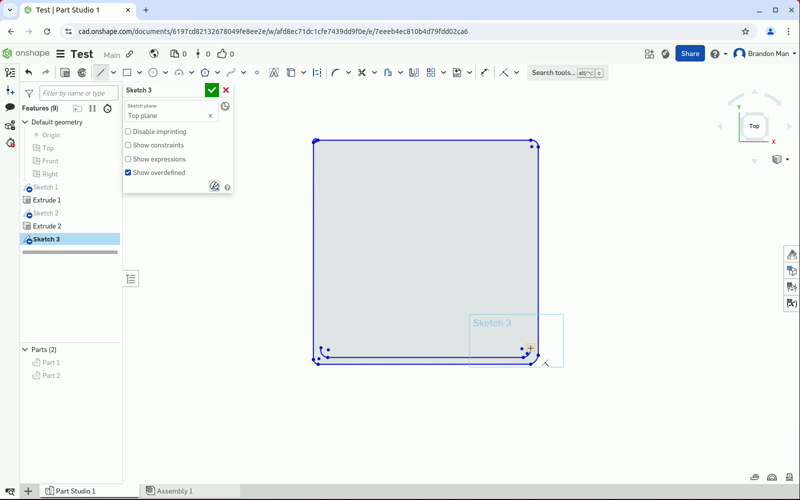
scroll(6)
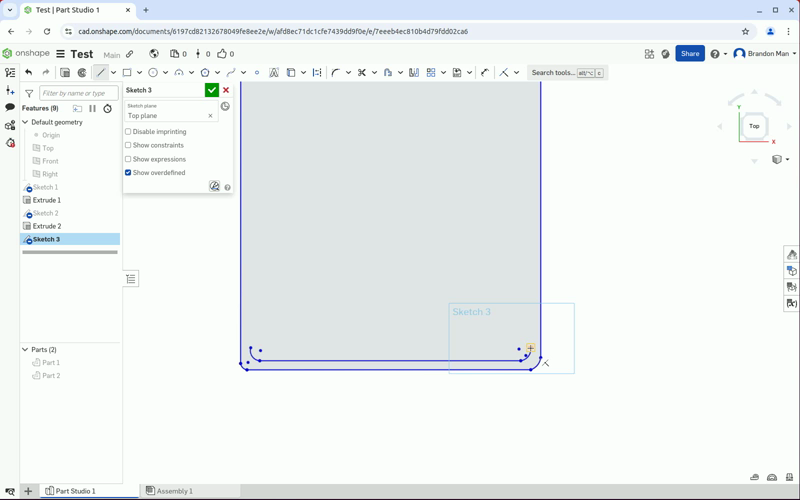
scroll(6)
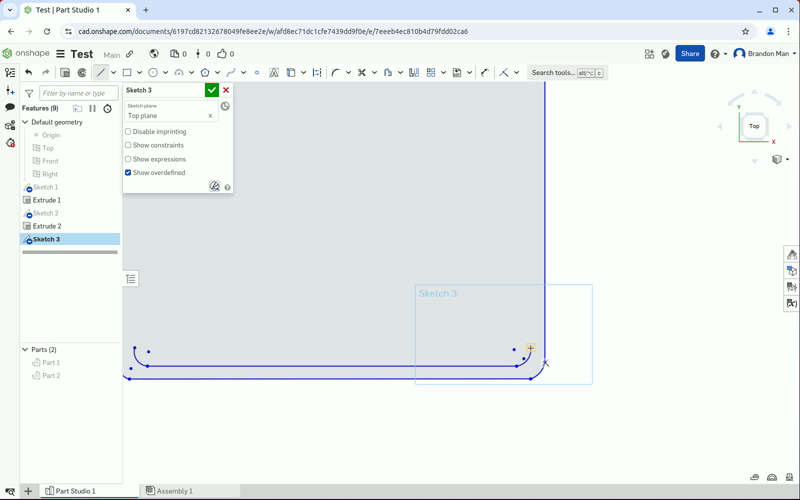
scroll(6)
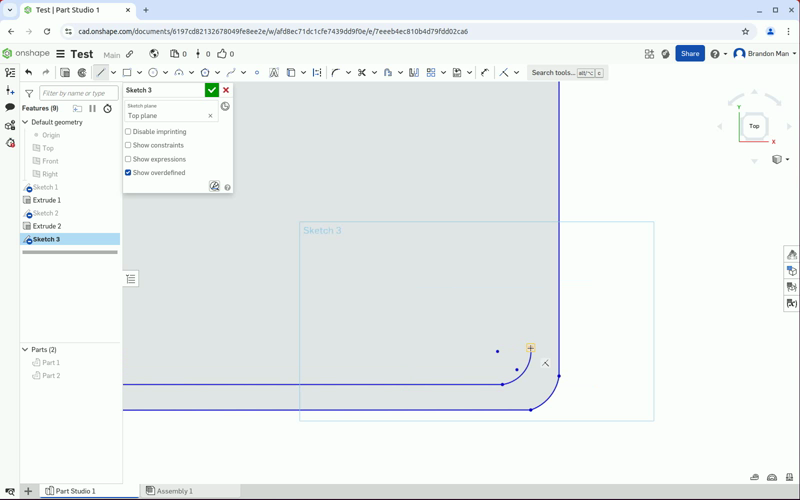
scroll(6)
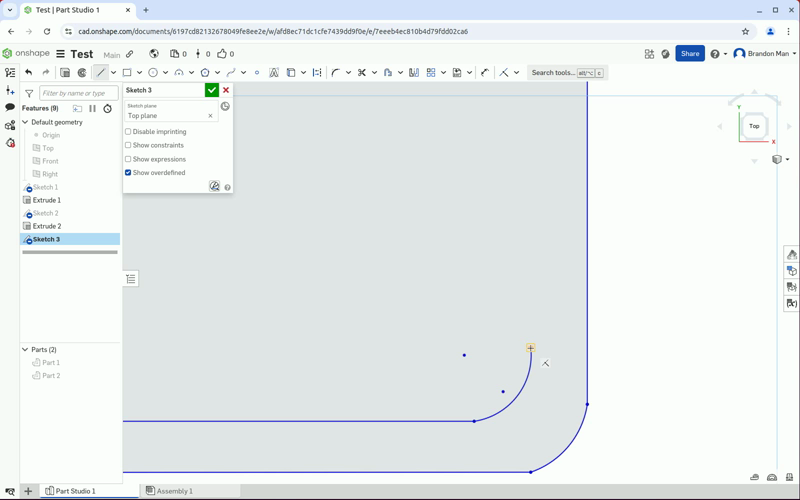
click(530, 347)
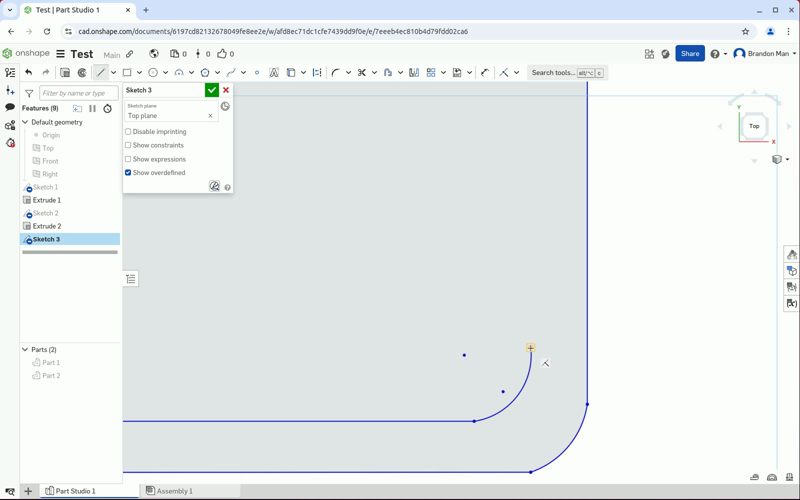
scroll(-6)
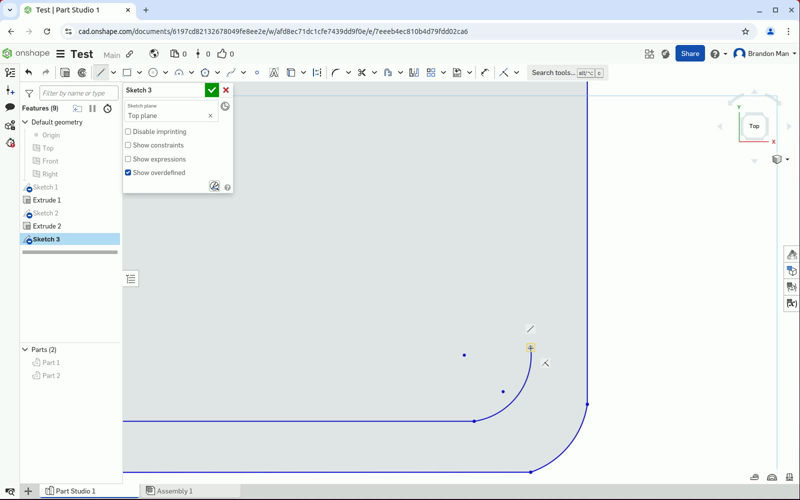
scroll(-6)
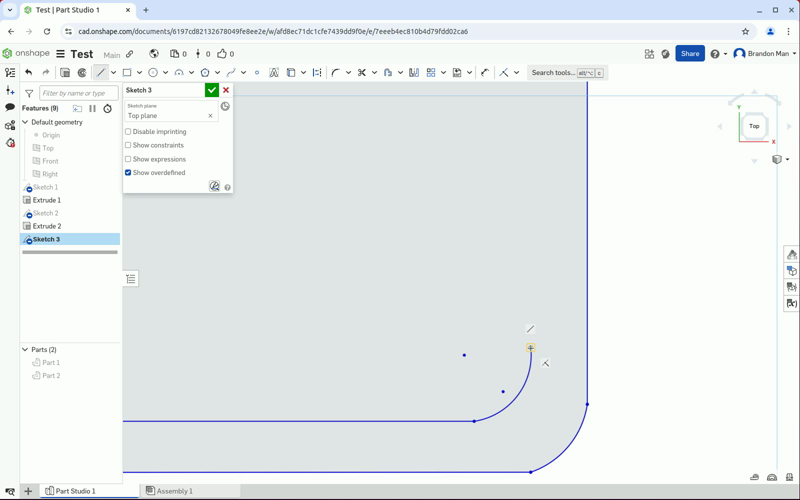
scroll(-6)
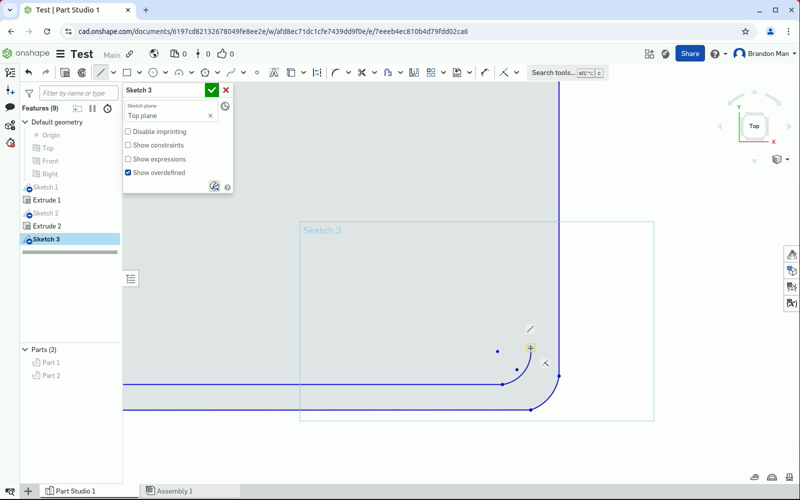
scroll(-6)
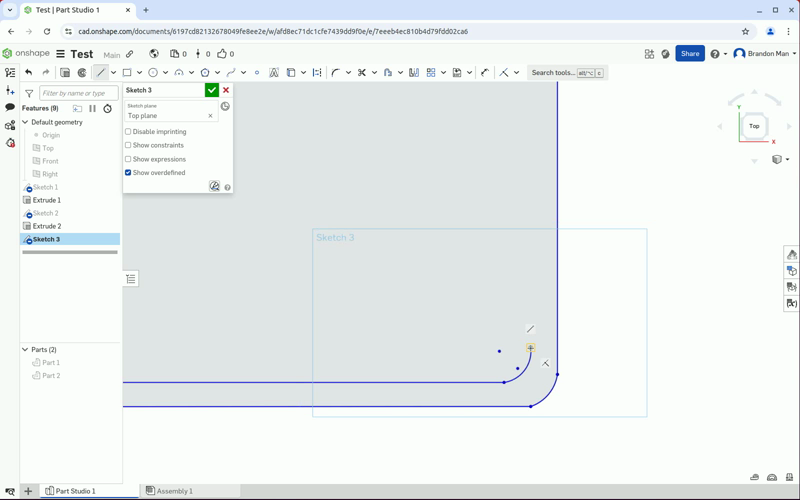
scroll(-6)
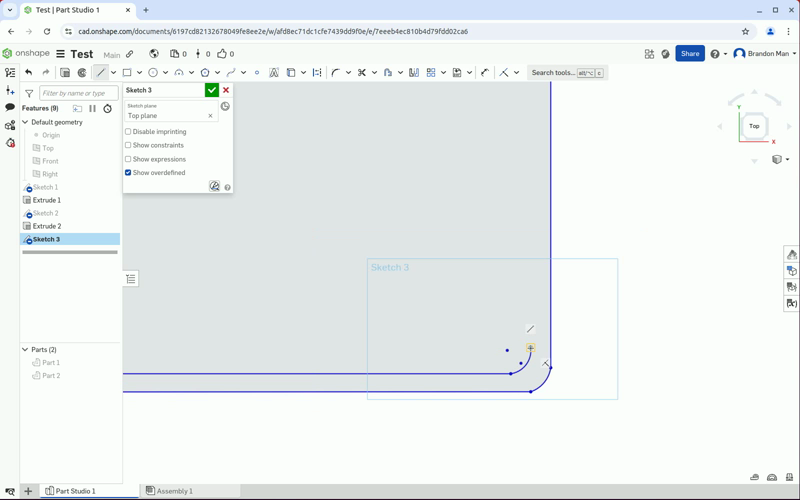
scroll(-6)
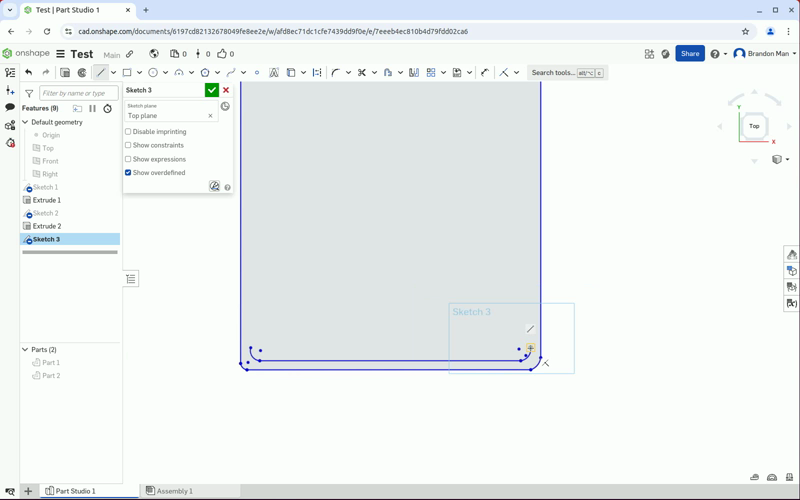
scroll(-6)
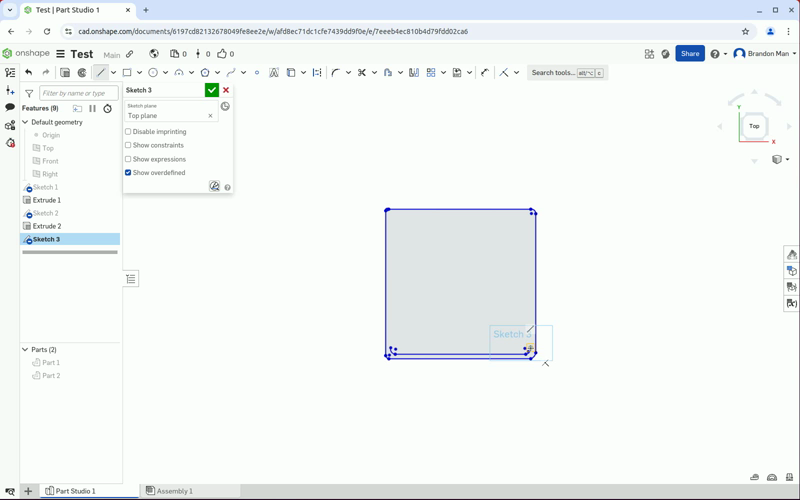
key_down(shift)
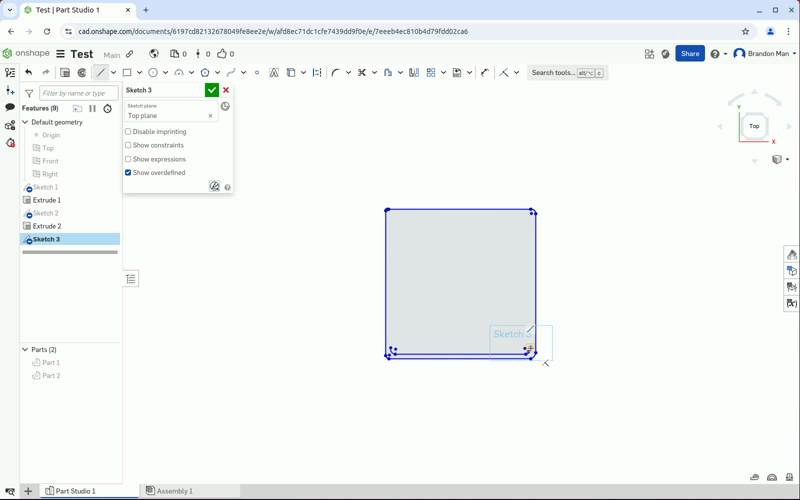
mouse_move(530, 218)
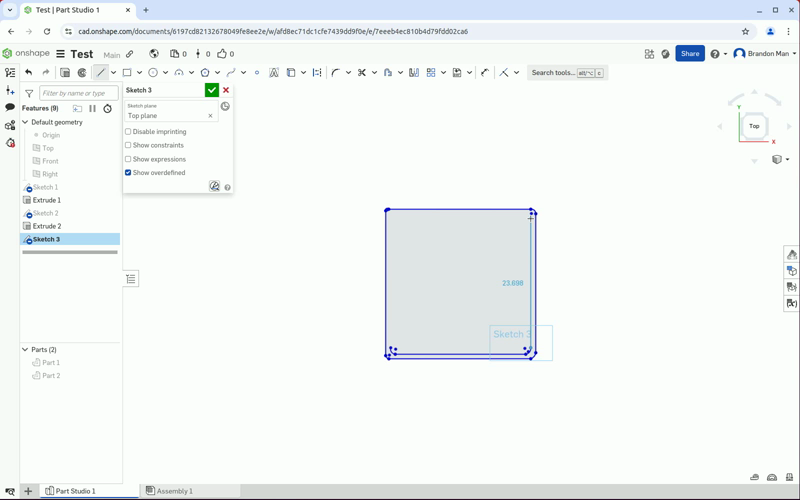
click(530, 218)
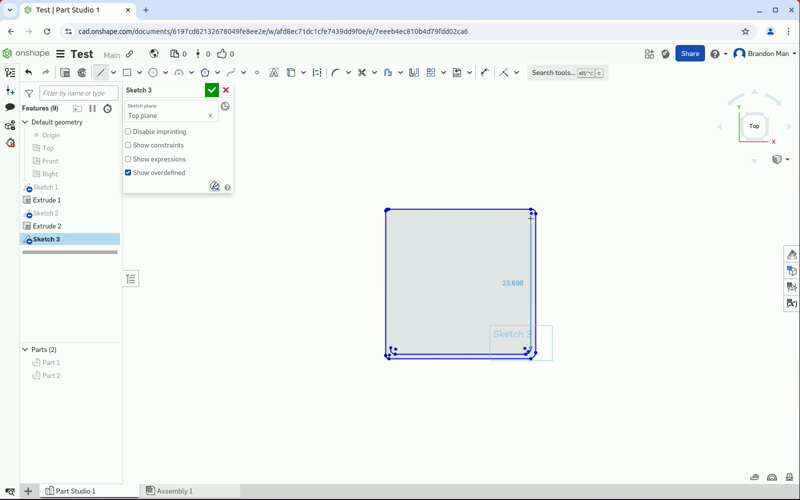
key_up(shift)
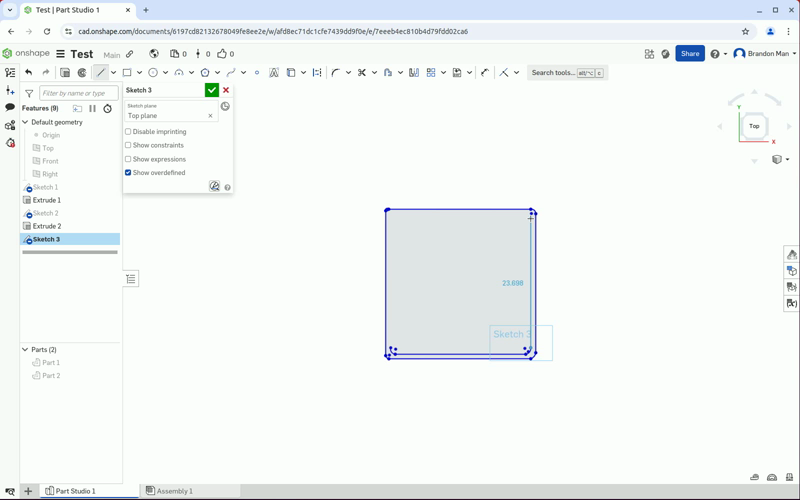
key(esc)
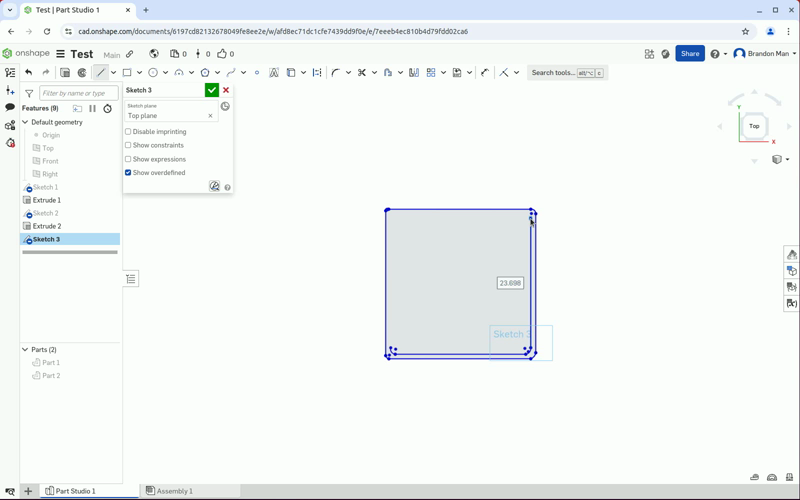
key(a)
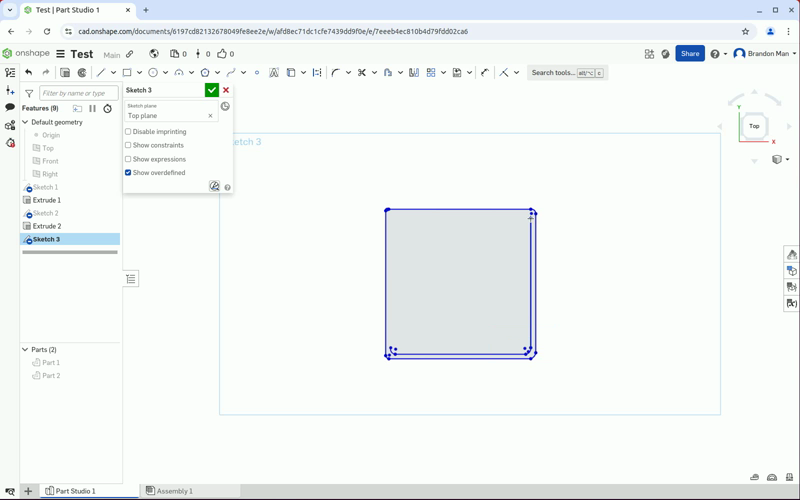
mouse_move(530, 218)
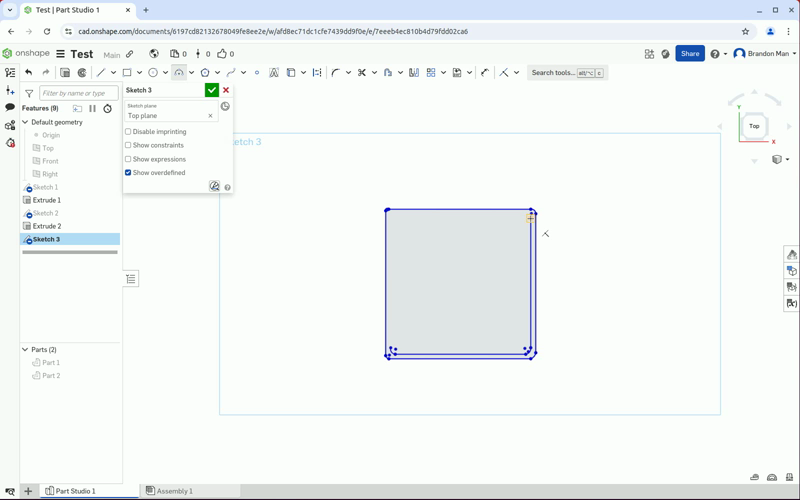
click(530, 218)
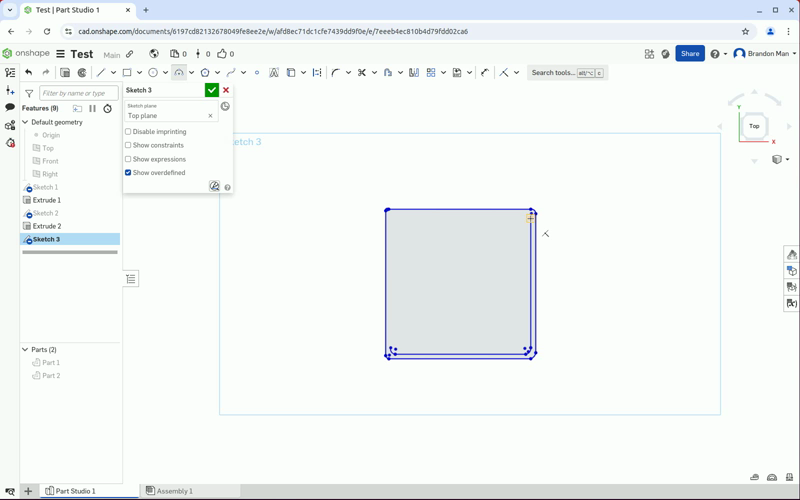
key_down(shift)
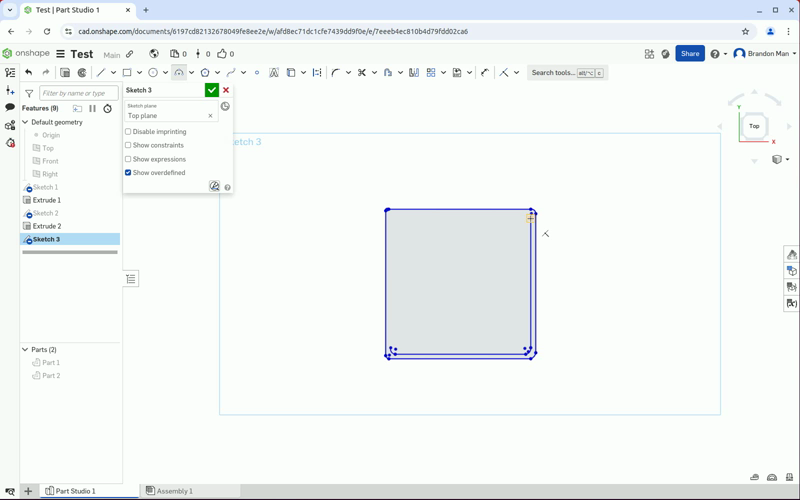
mouse_move(525, 213)
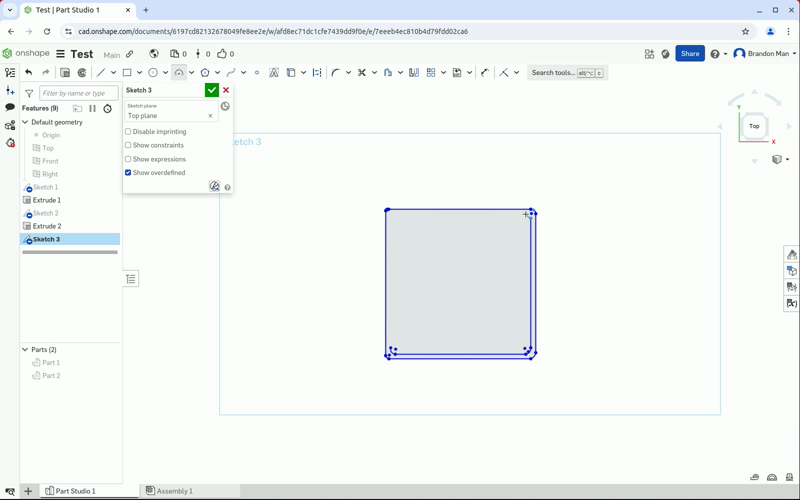
scroll(6)
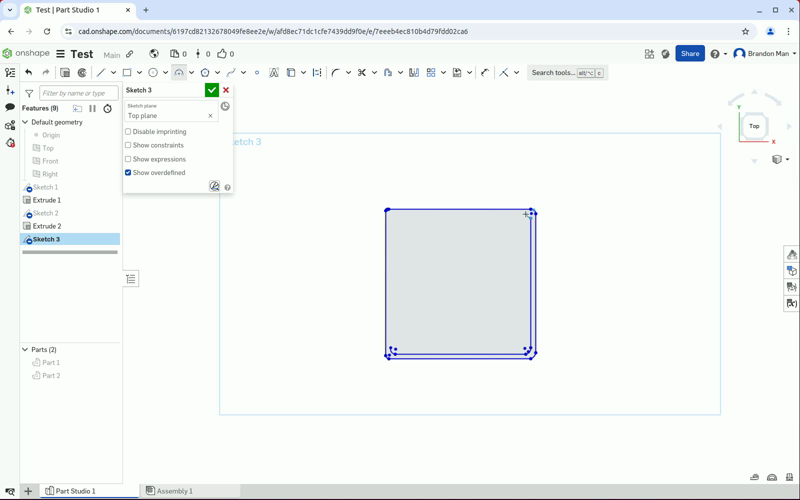
scroll(6)
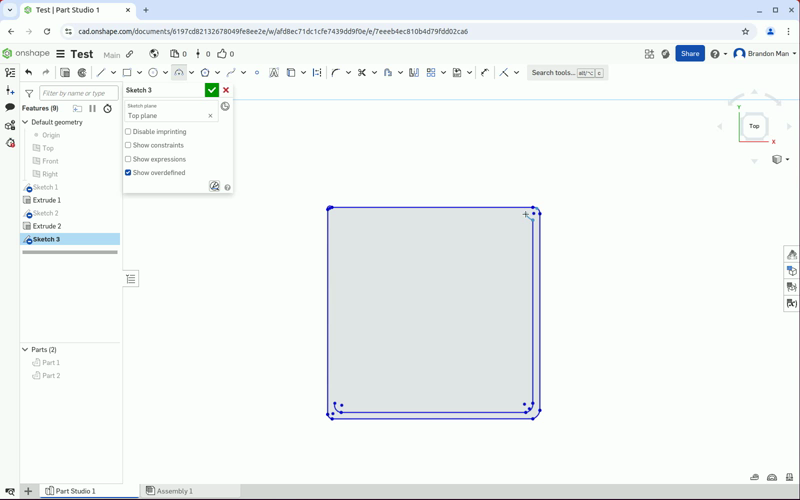
scroll(6)
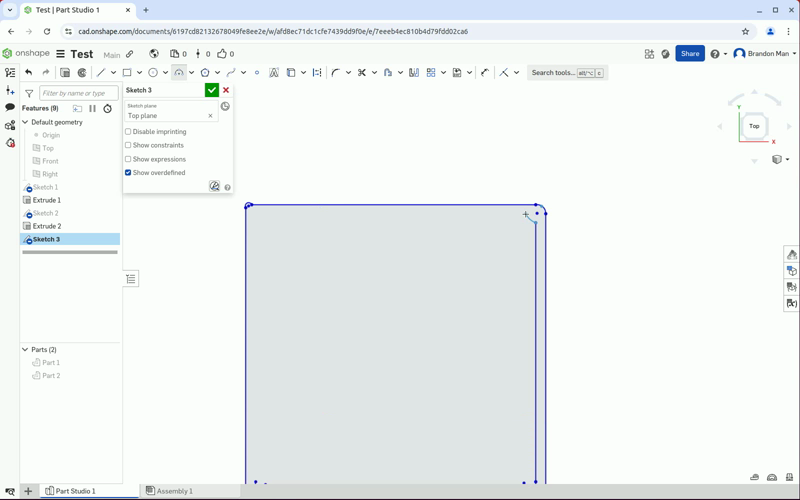
scroll(6)
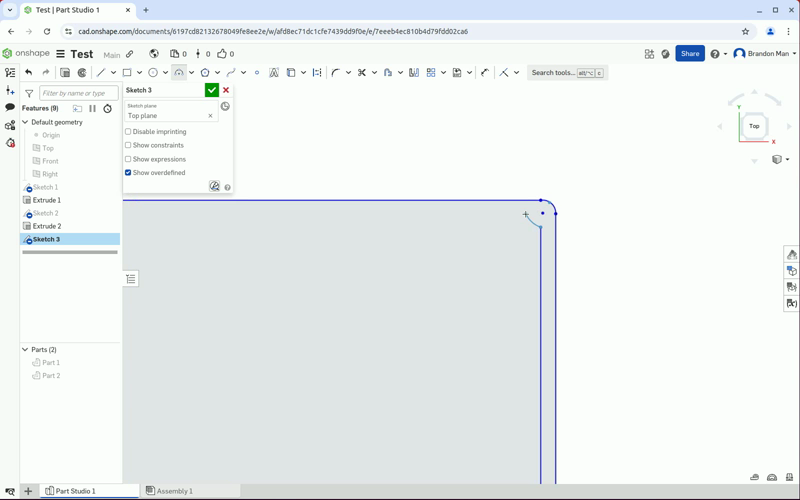
scroll(6)
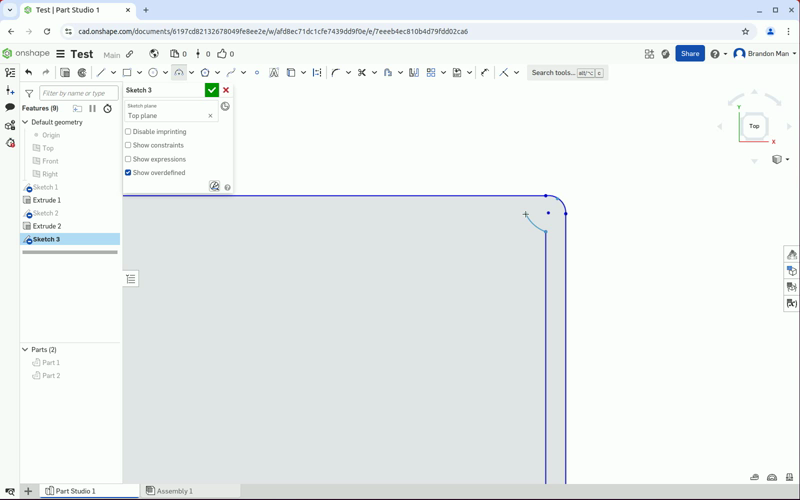
scroll(6)
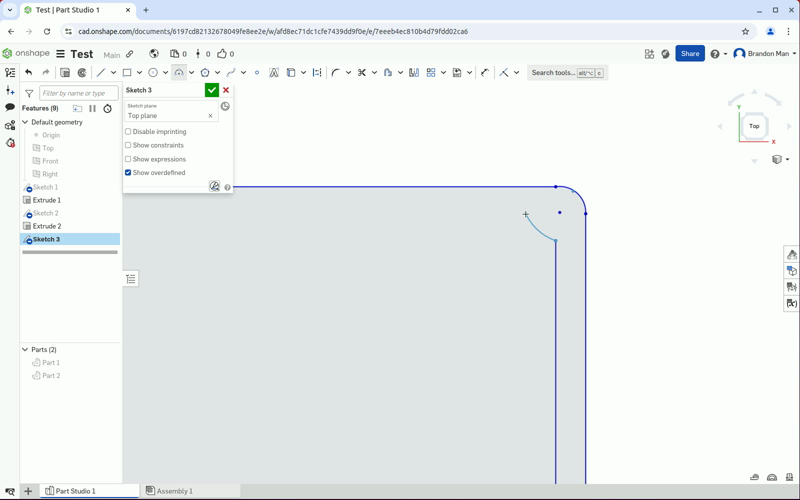
scroll(6)
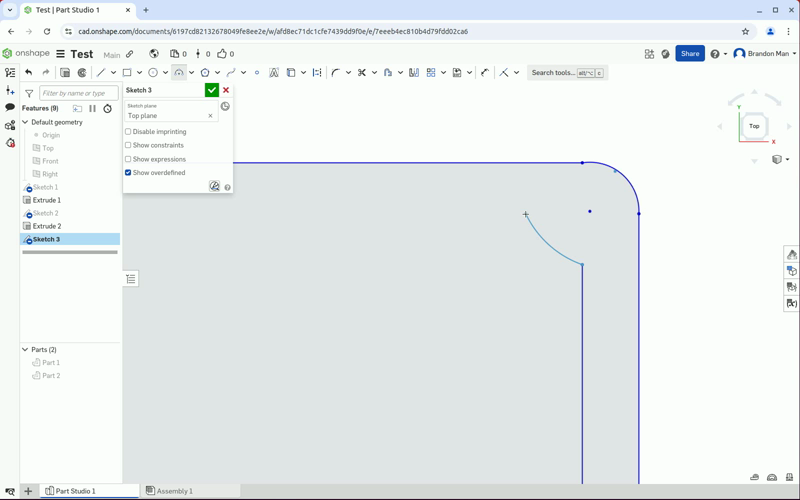
click(525, 213)
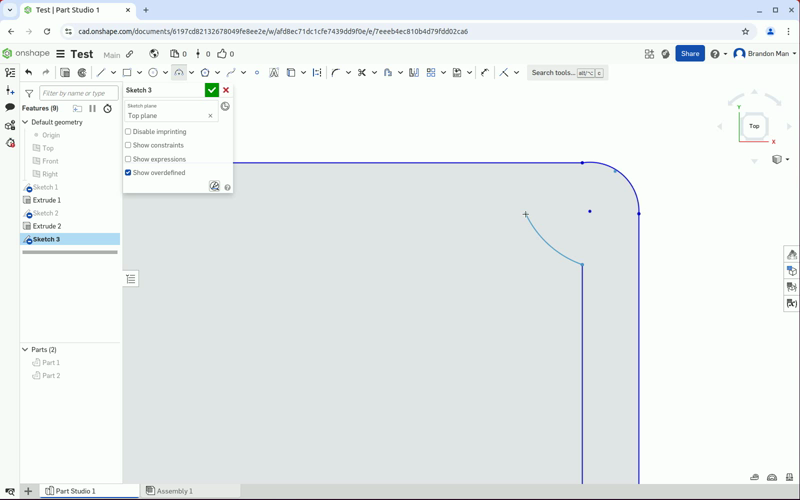
scroll(-6)
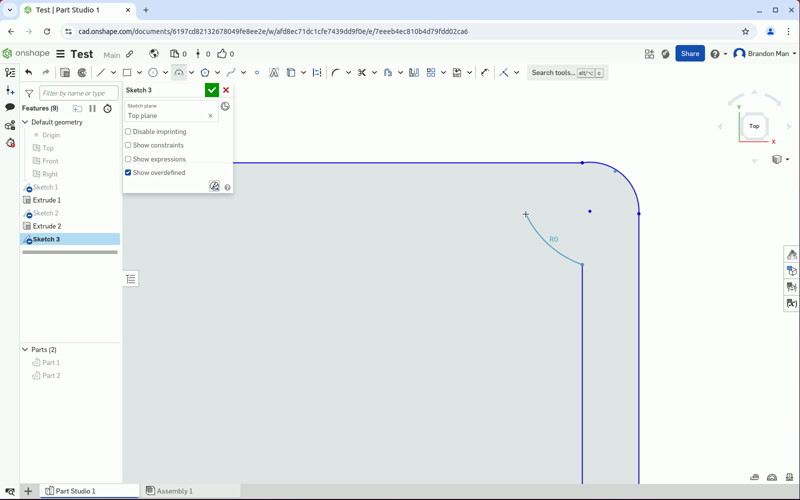
scroll(-6)
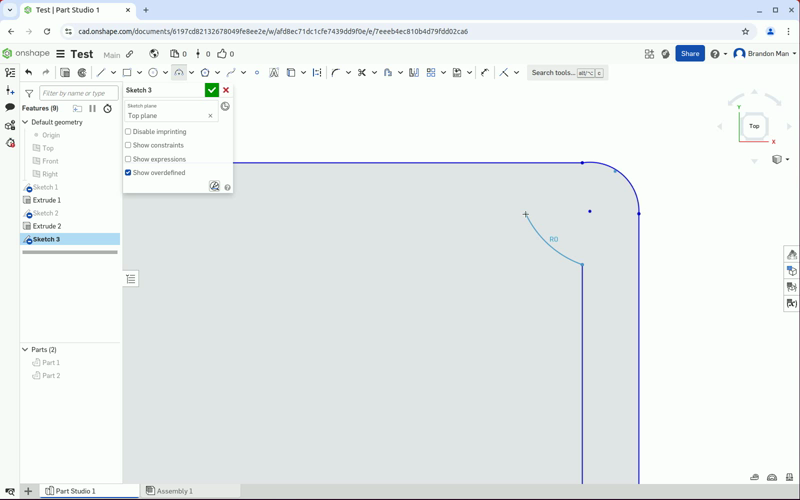
scroll(-6)
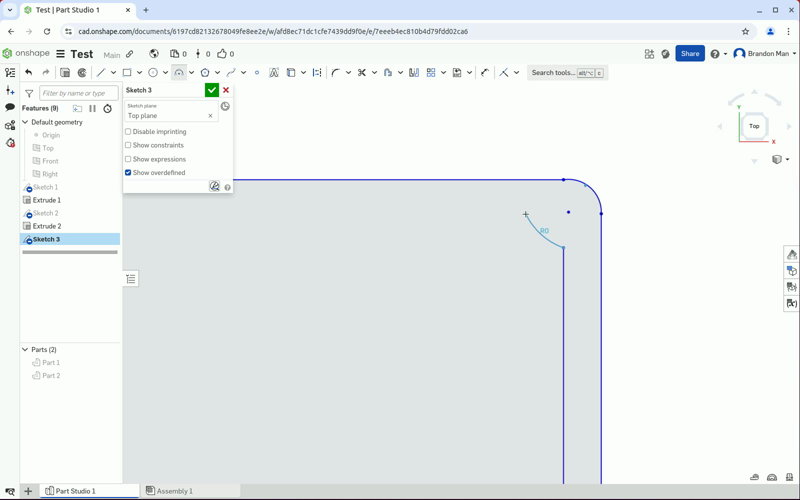
scroll(-6)
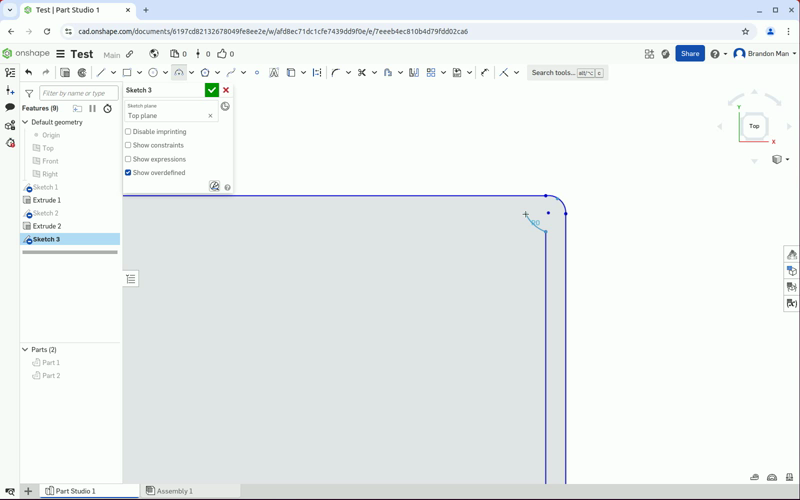
scroll(-6)
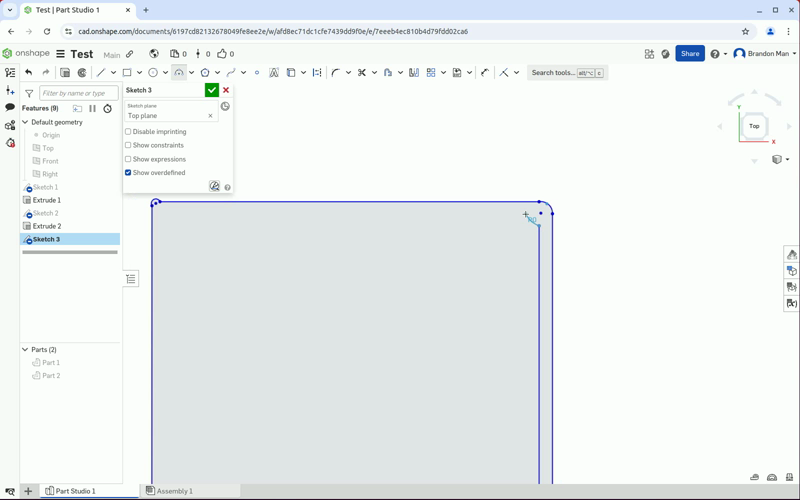
scroll(-6)
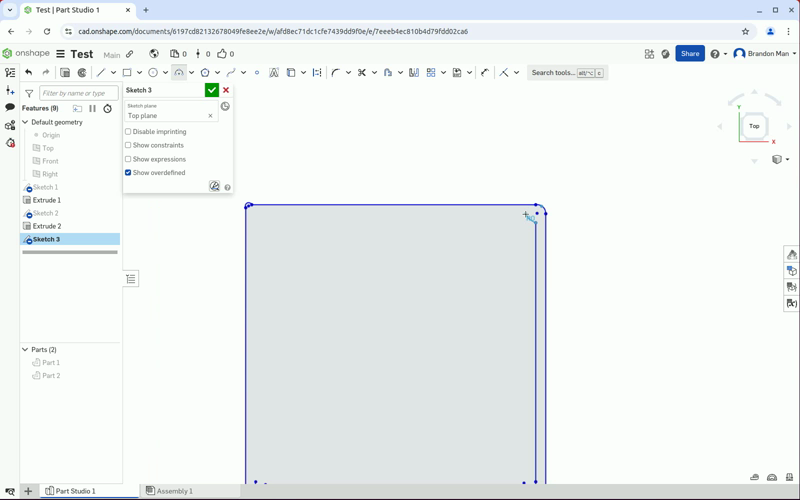
scroll(-6)
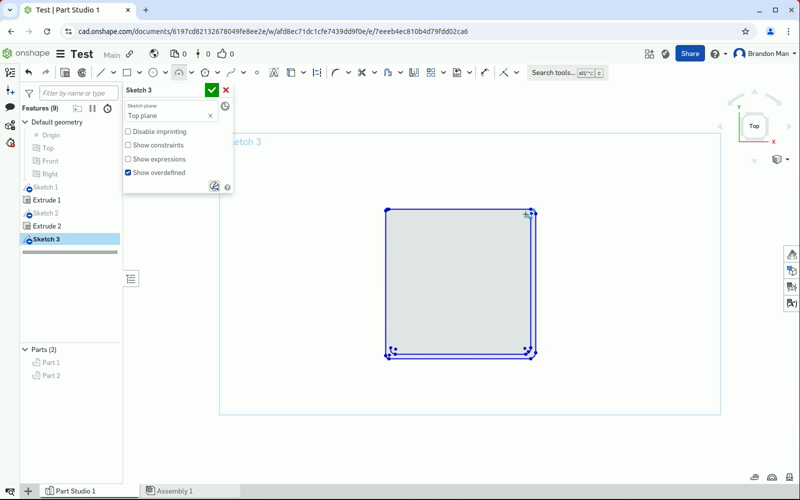
mouse_move(529, 215)
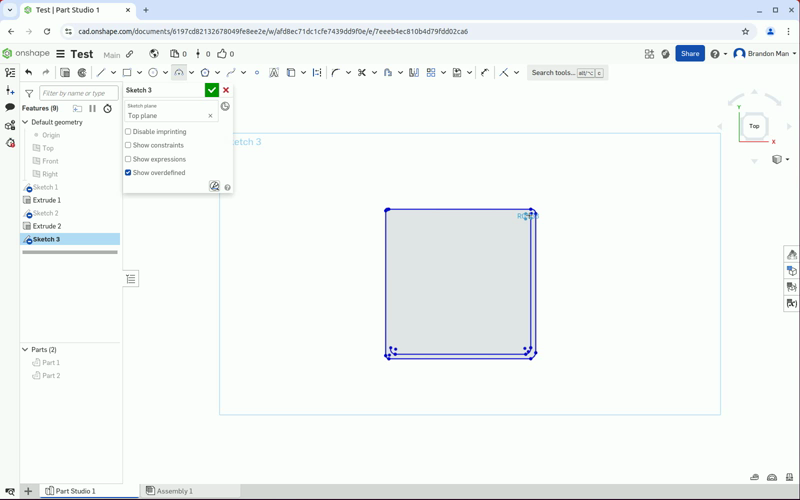
scroll(6)
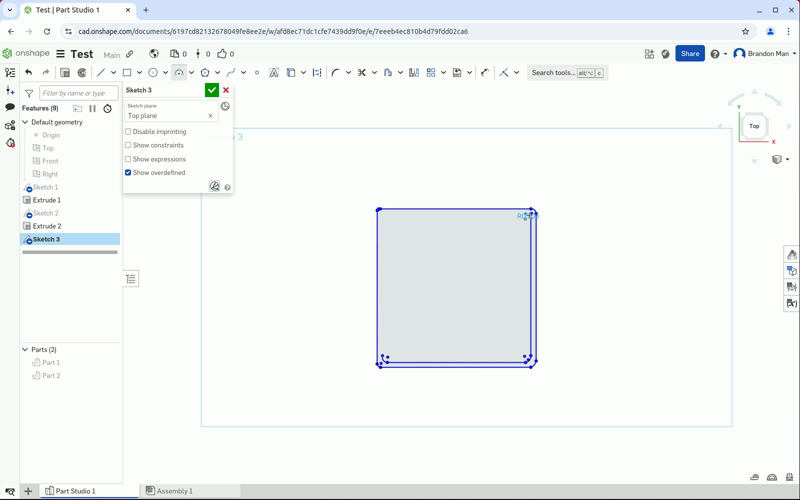
scroll(6)
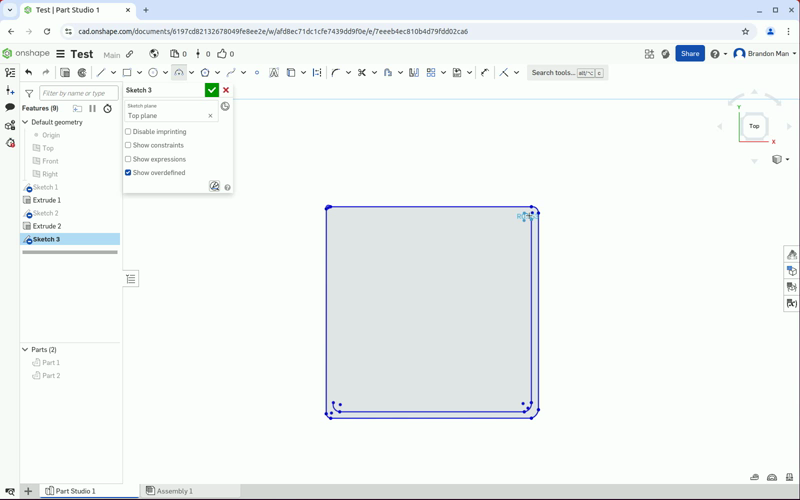
scroll(6)
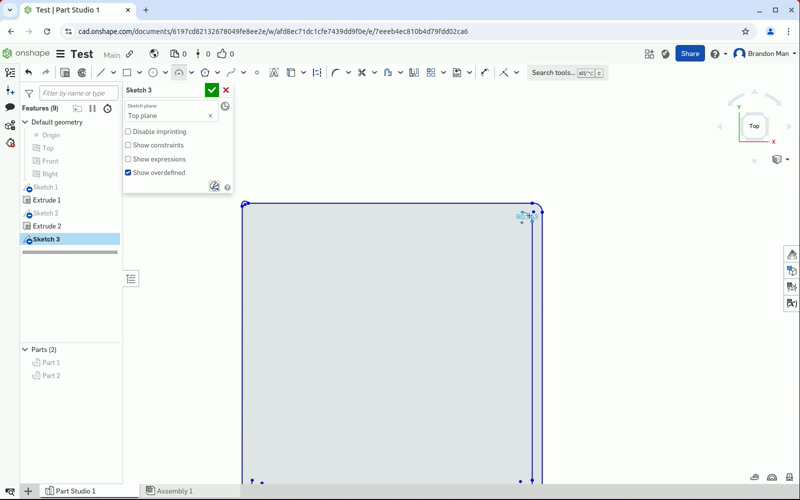
scroll(6)
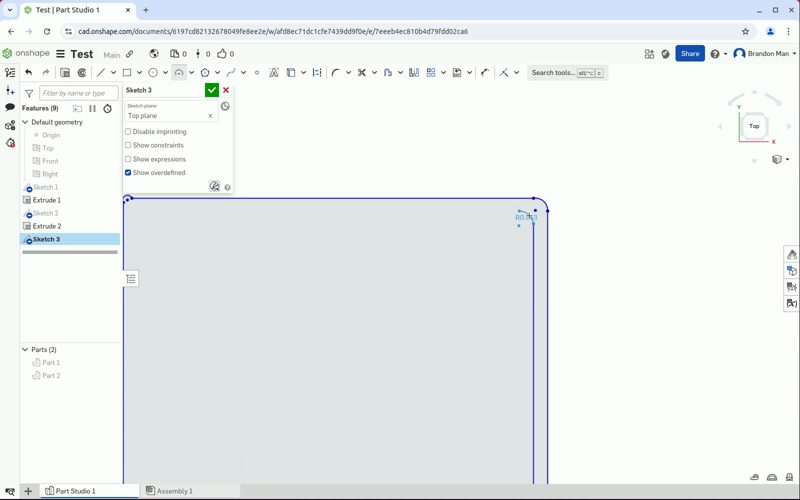
scroll(6)
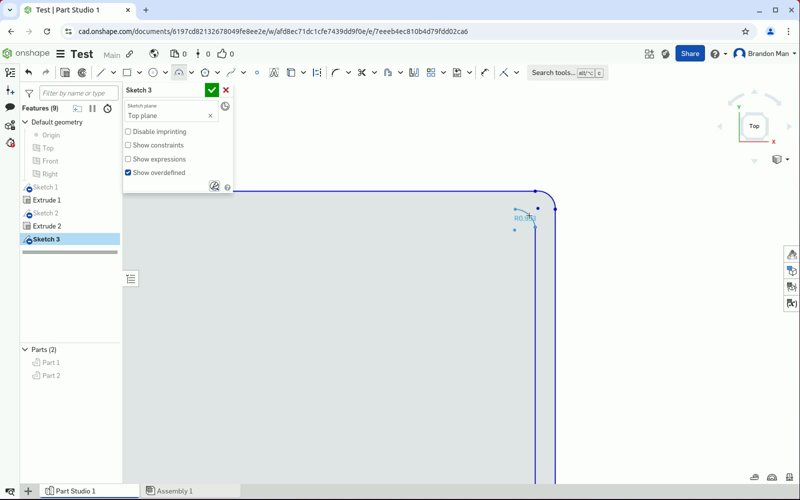
scroll(6)
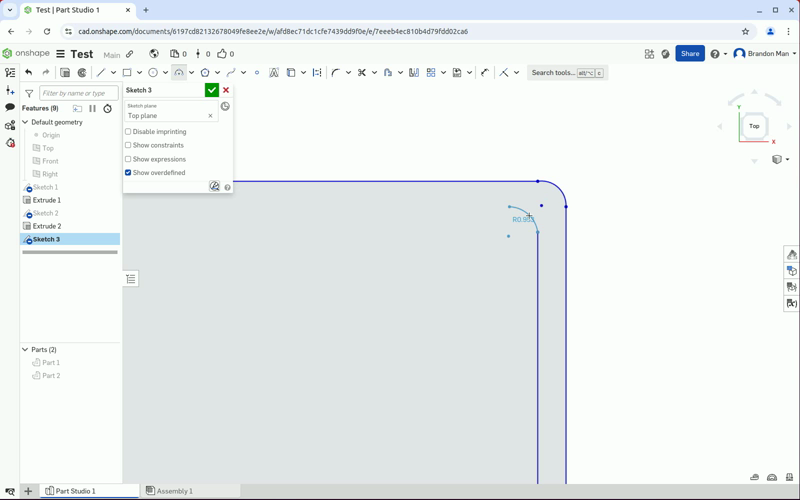
scroll(6)
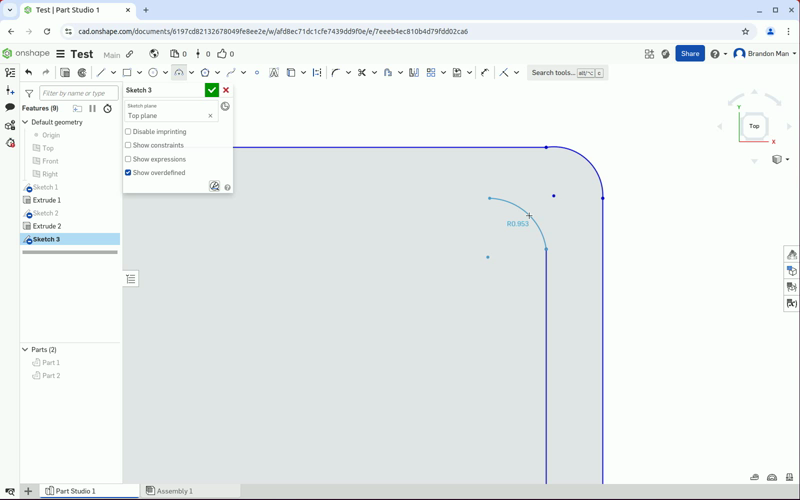
click(529, 215)
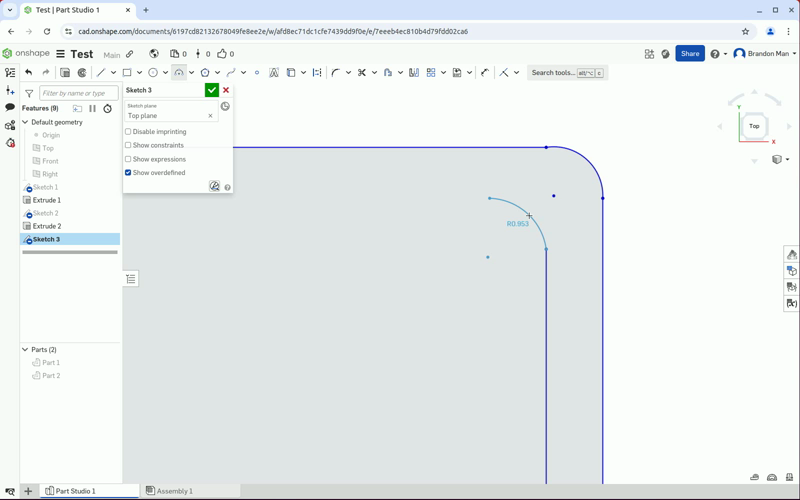
scroll(-6)
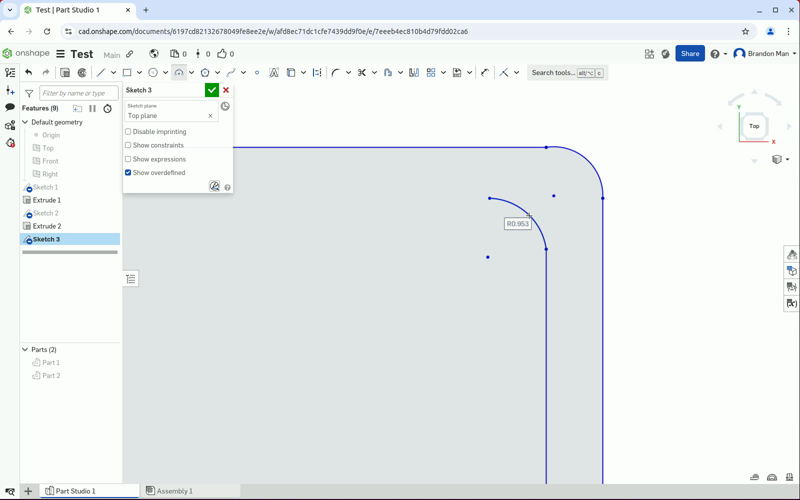
scroll(-6)
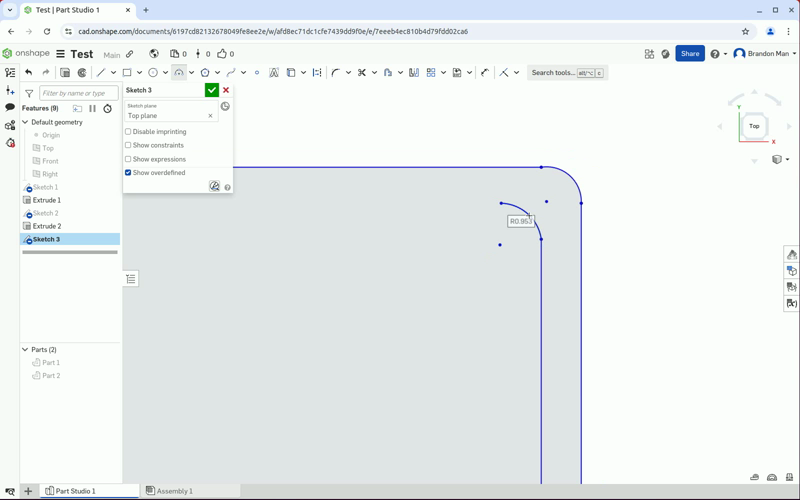
scroll(-6)
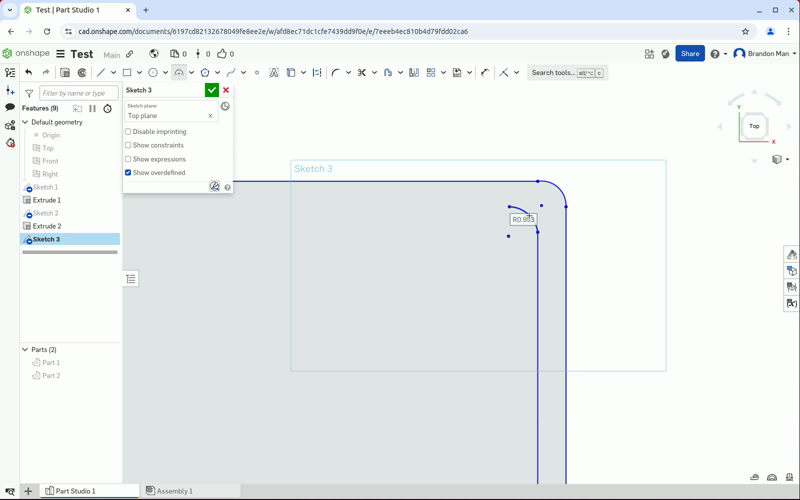
scroll(-6)
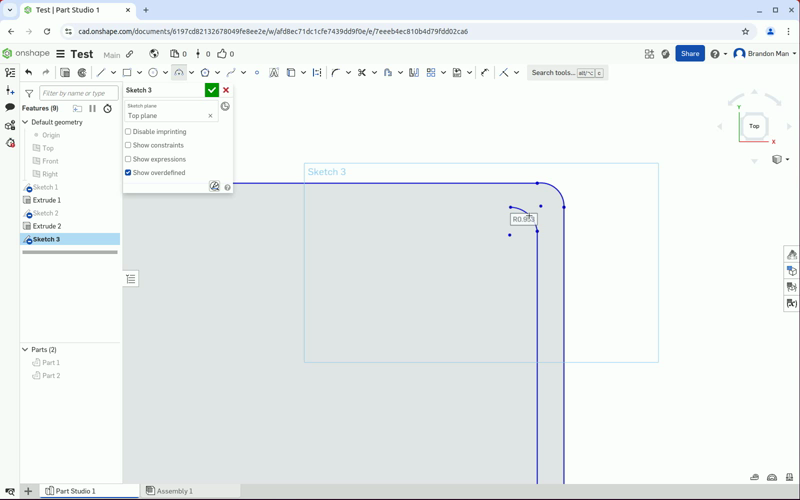
scroll(-6)
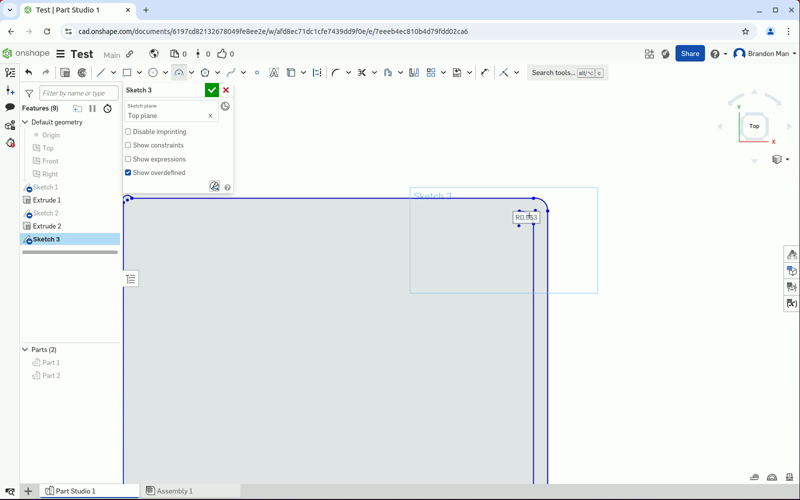
scroll(-6)
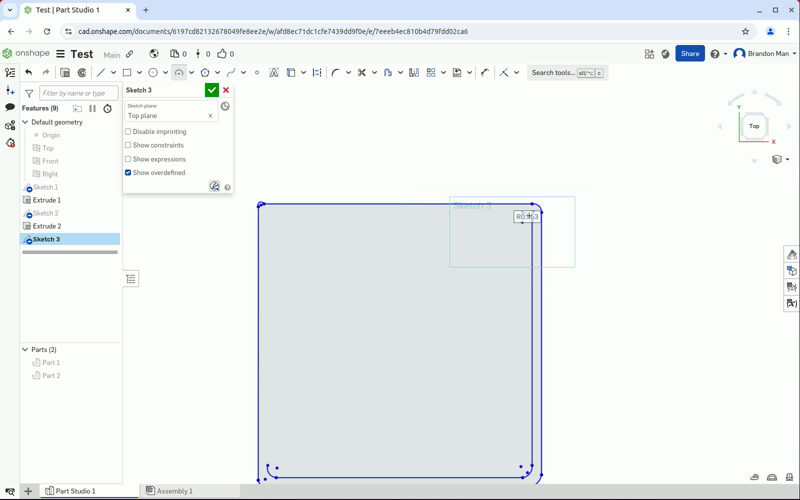
scroll(-6)
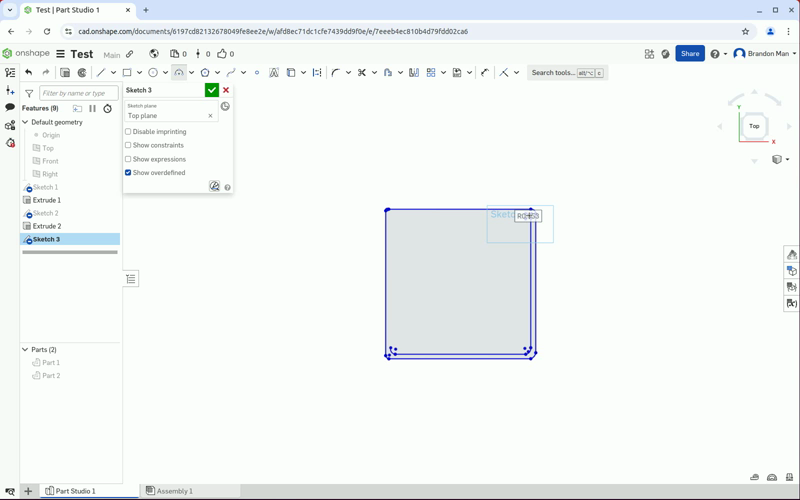
key_up(shift)
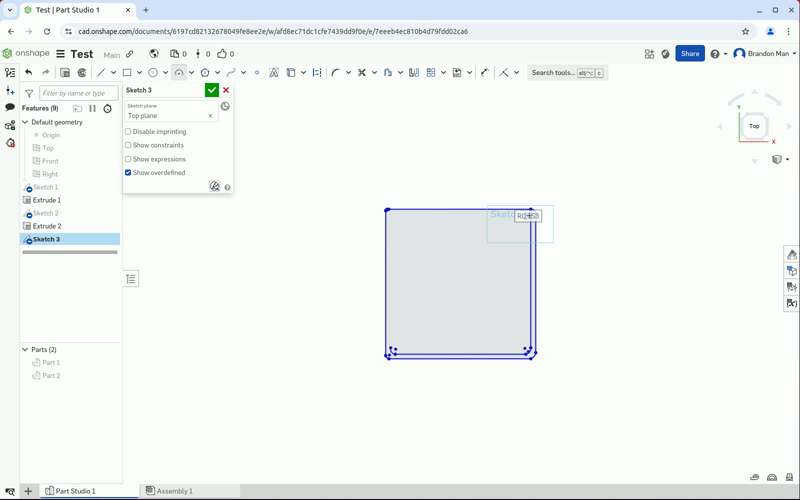
key(esc)
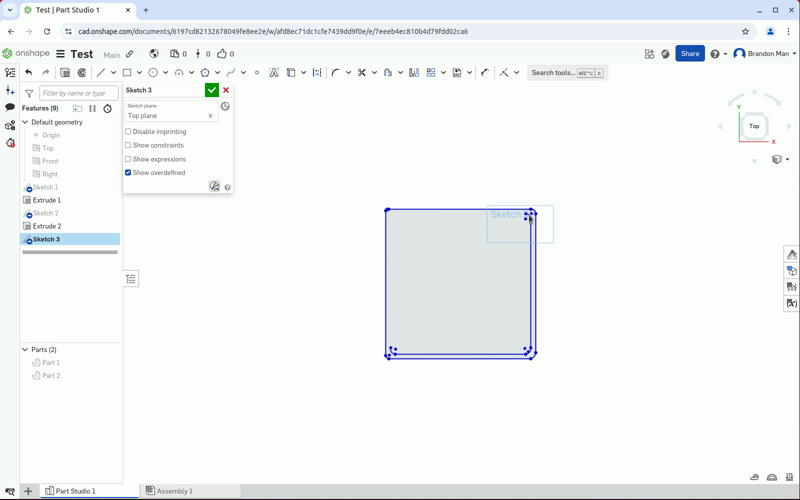
key(l)
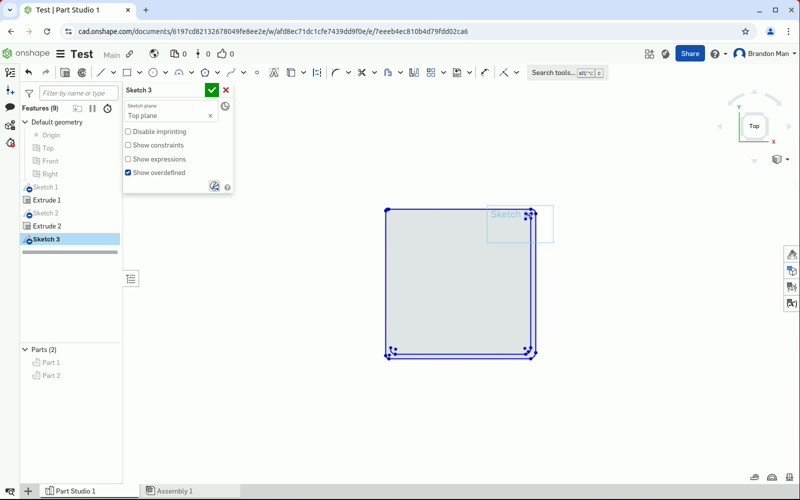
mouse_move(525, 213)
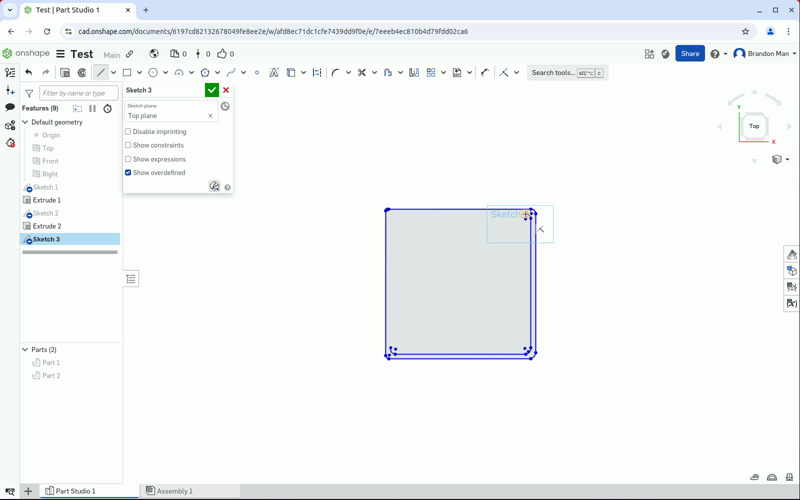
scroll(6)
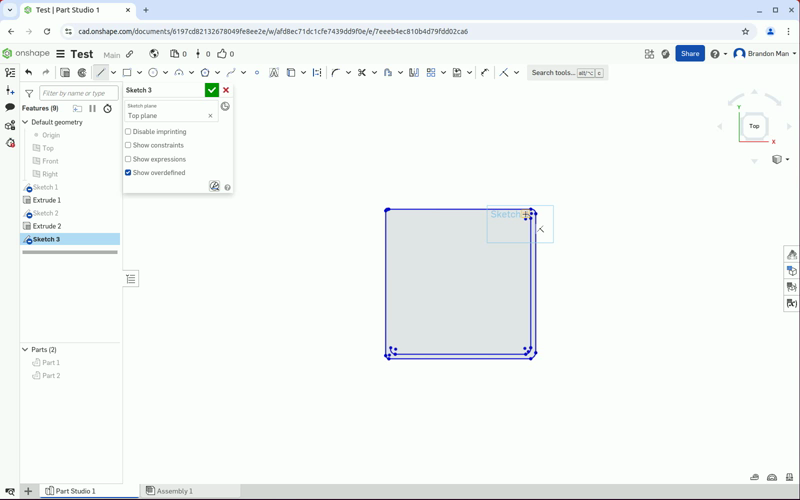
scroll(6)
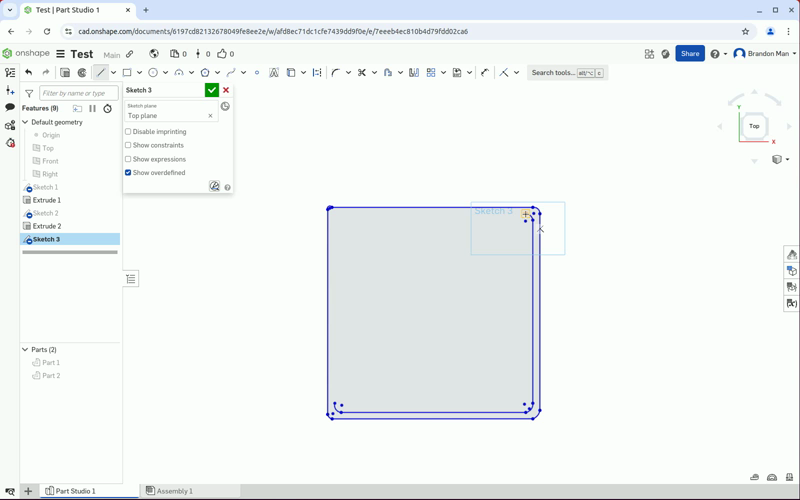
scroll(6)
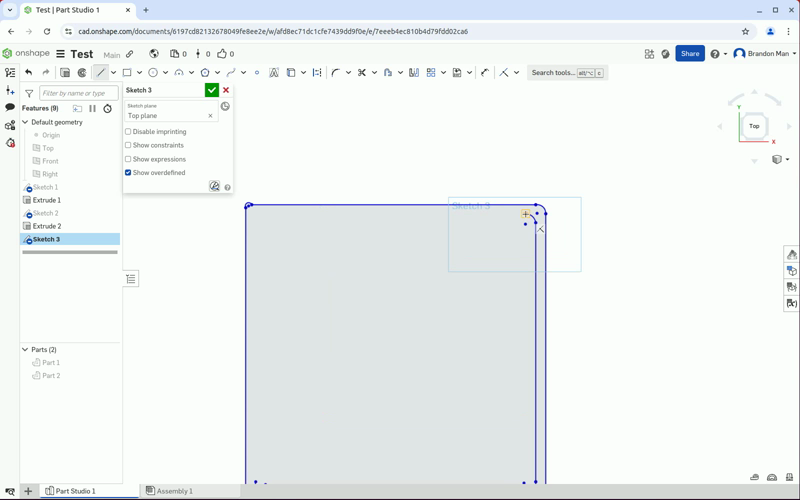
scroll(6)
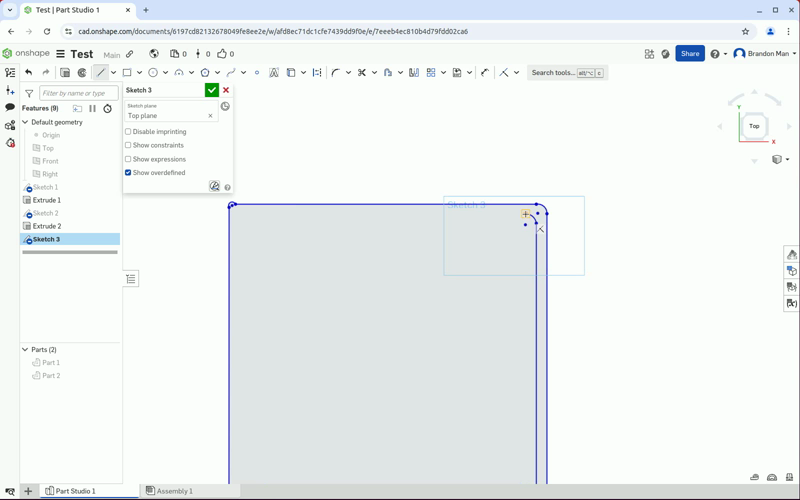
scroll(6)
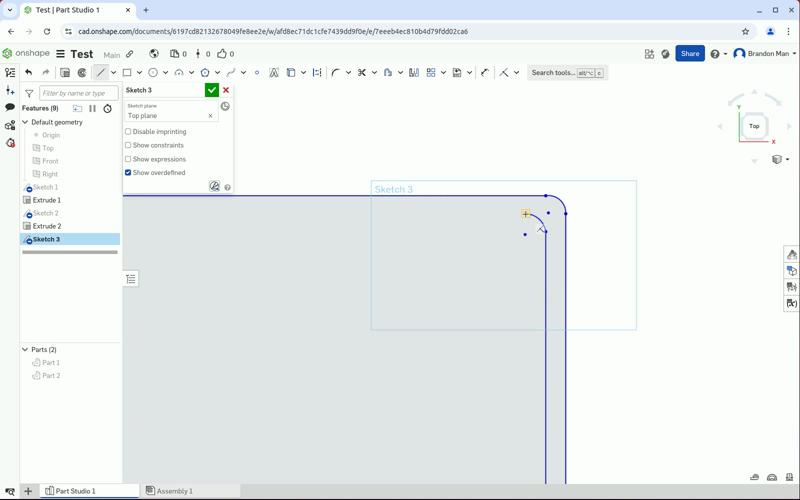
scroll(6)
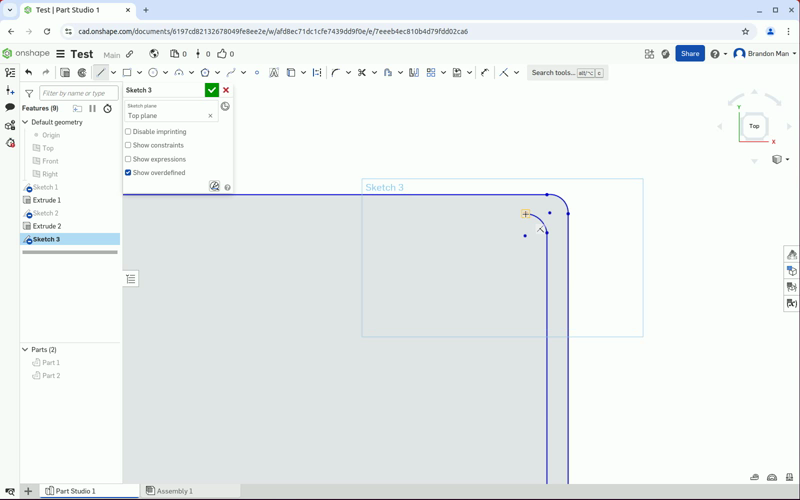
scroll(6)
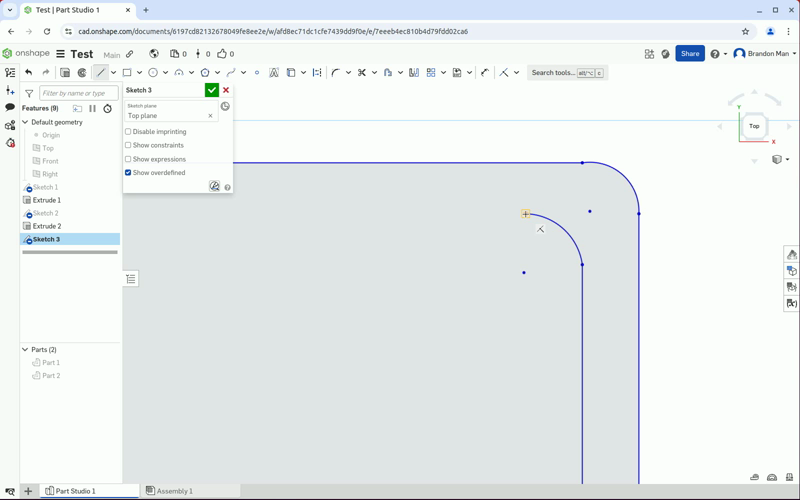
click(525, 213)
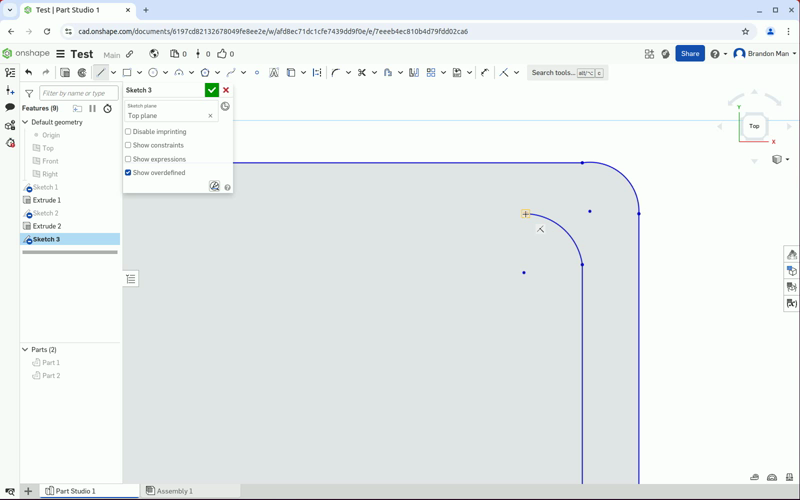
scroll(-6)
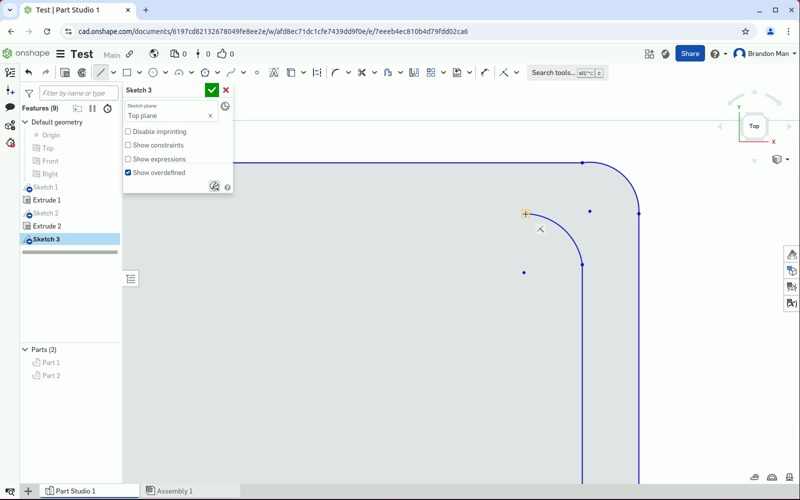
scroll(-6)
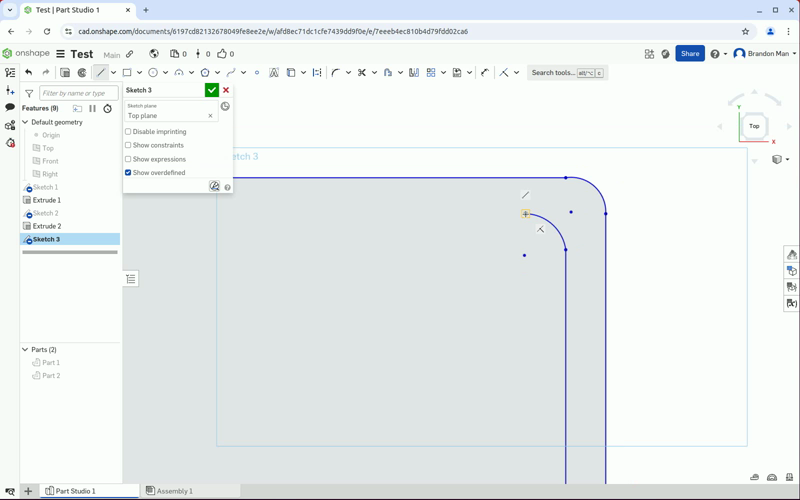
scroll(-6)
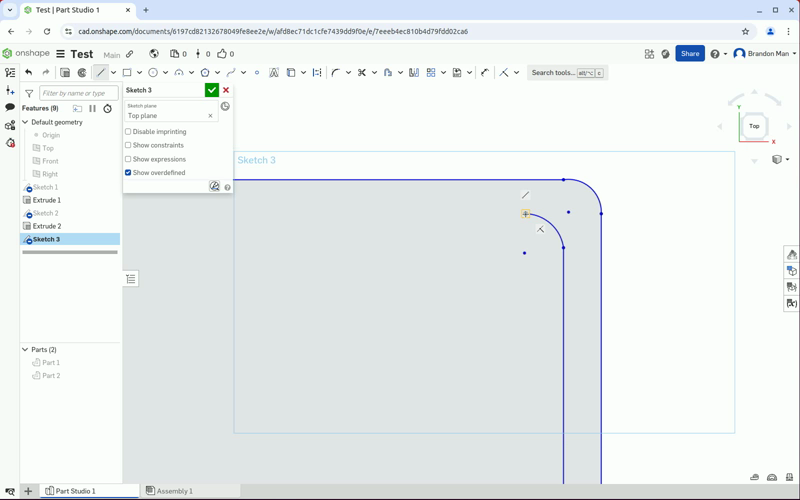
scroll(-6)
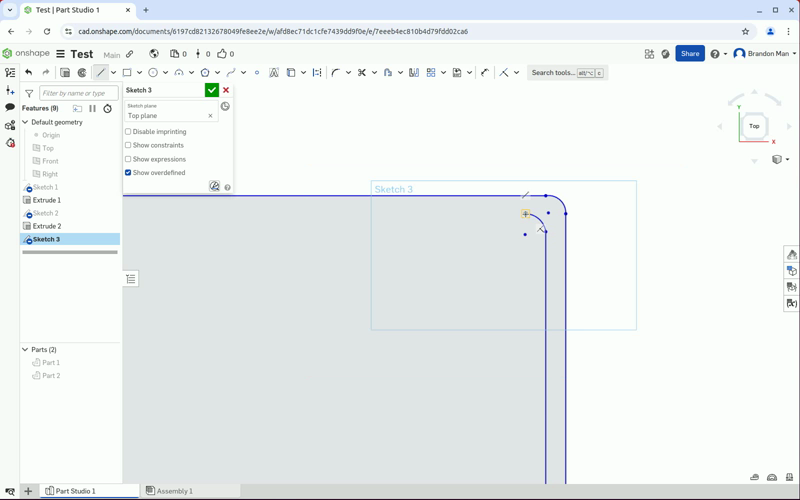
scroll(-6)
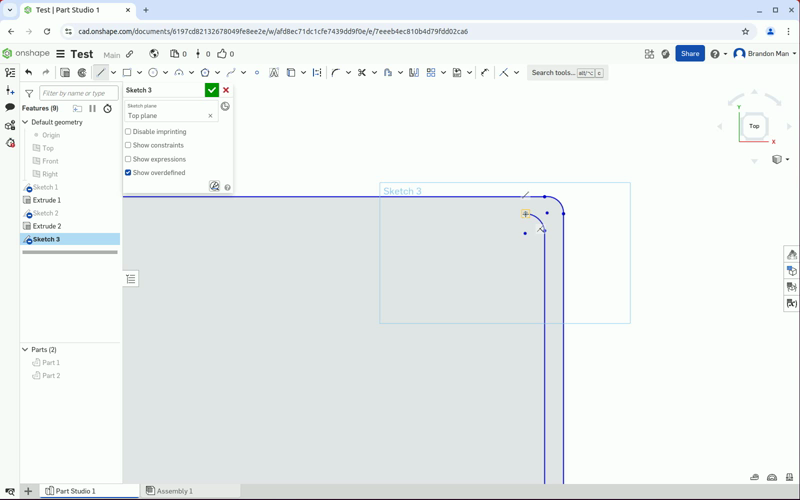
scroll(-6)
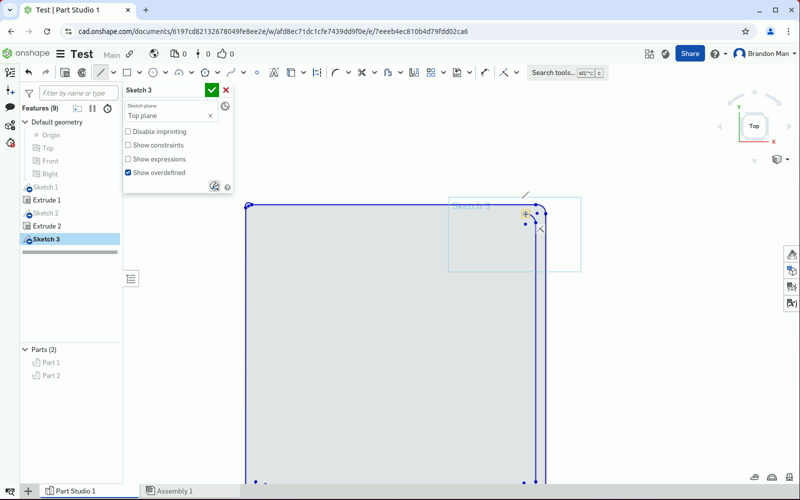
scroll(-6)
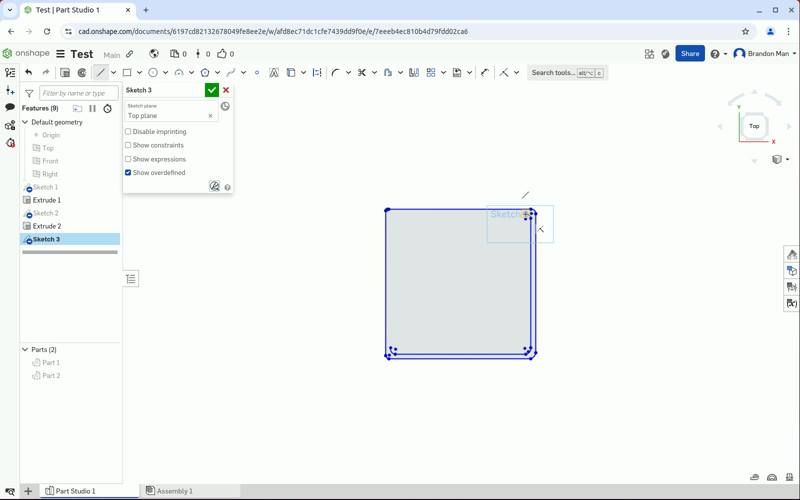
key_down(shift)
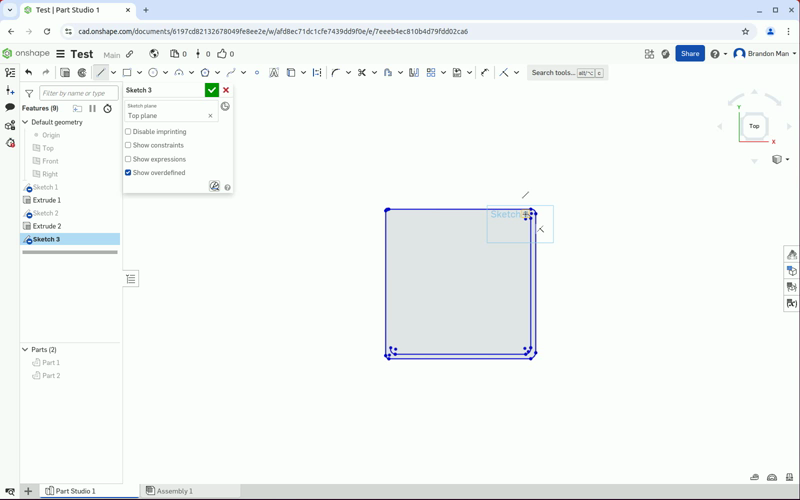
mouse_move(395, 213)
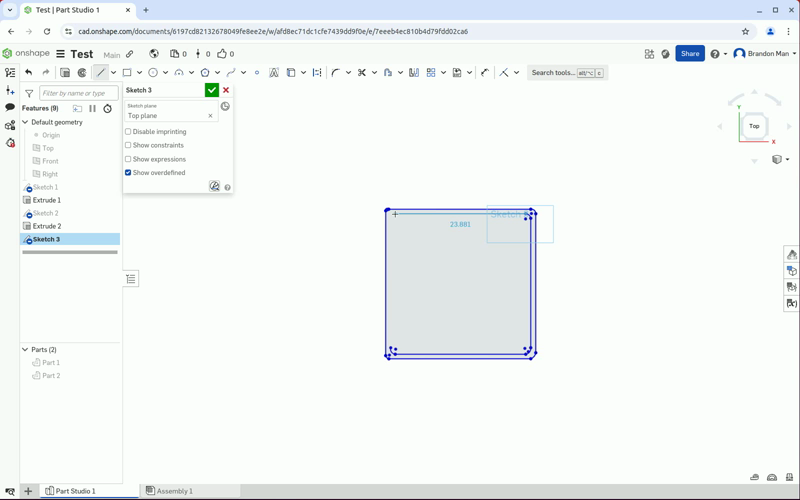
click(395, 213)
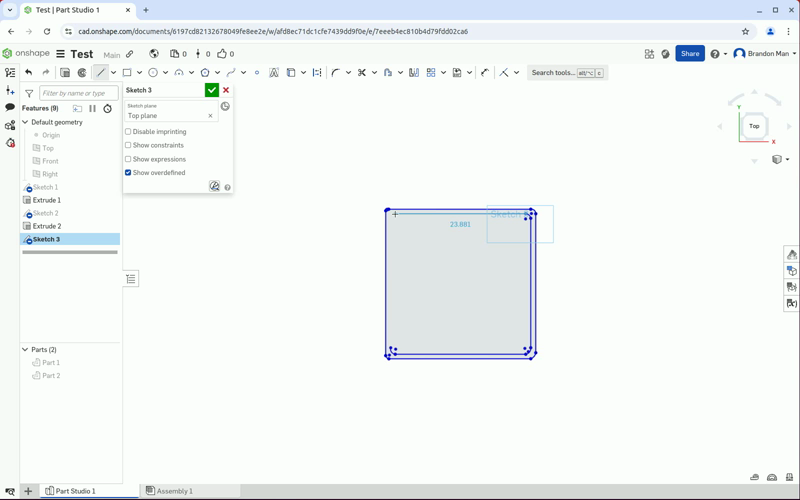
key_up(shift)
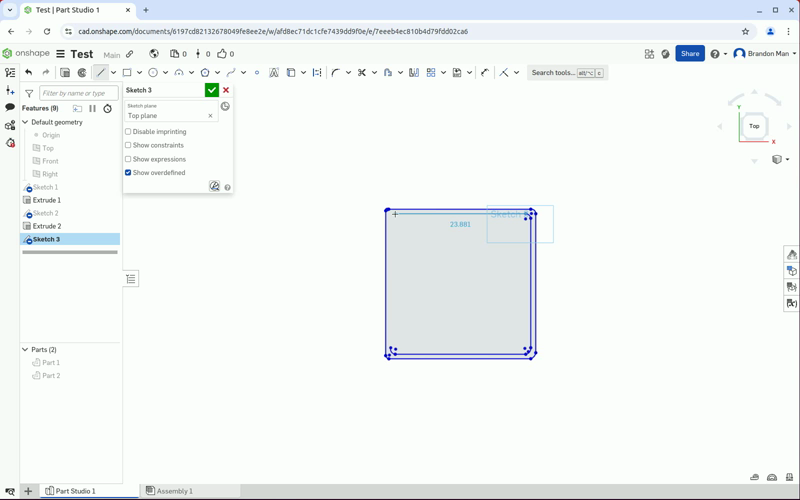
key(esc)
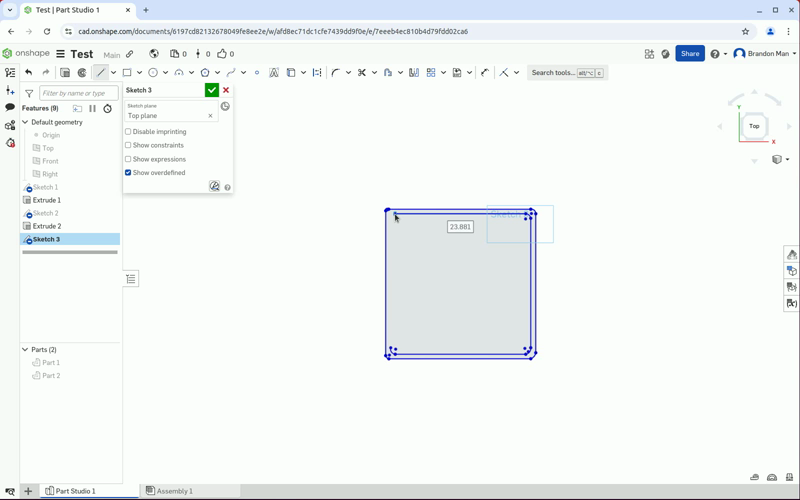
key(a)
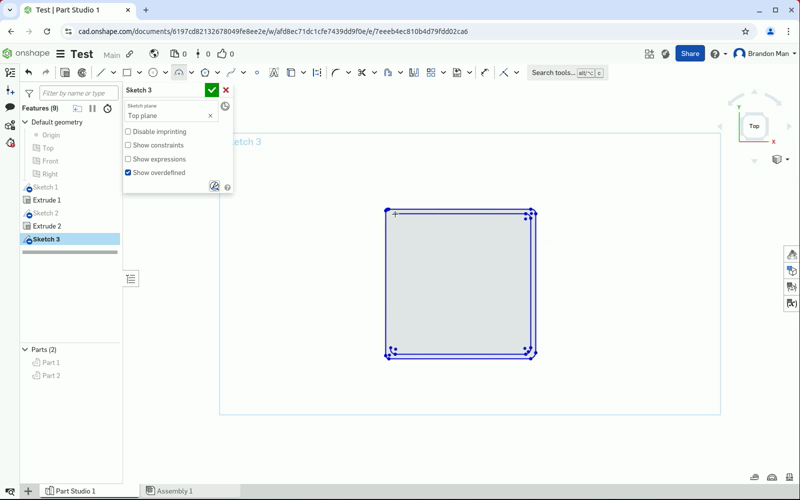
mouse_move(395, 213)
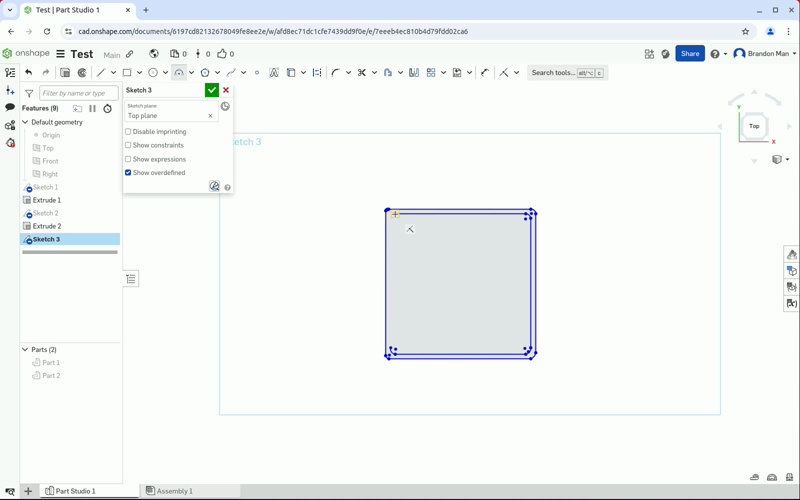
click(395, 213)
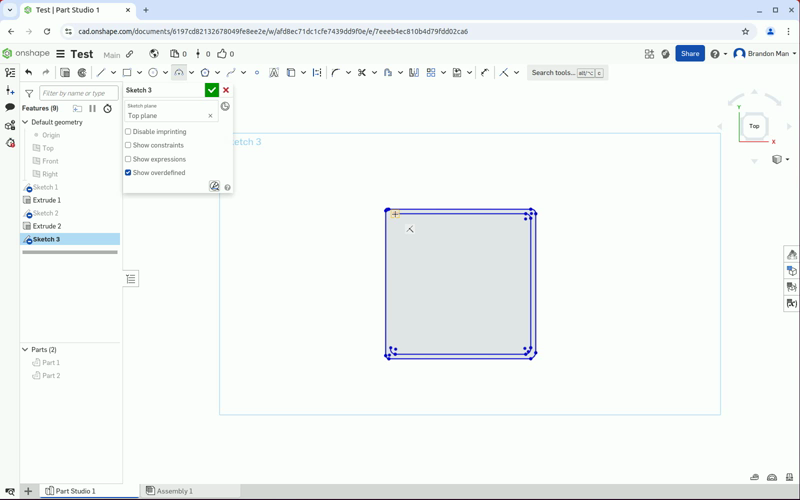
key_down(shift)
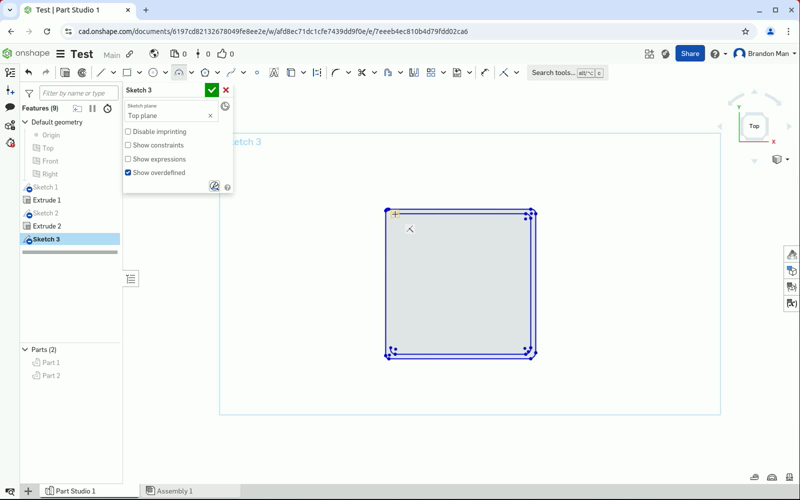
mouse_move(390, 218)
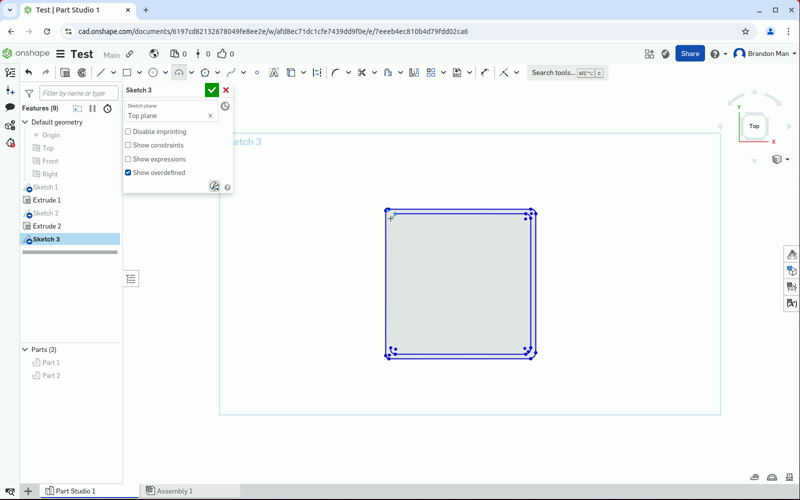
scroll(6)
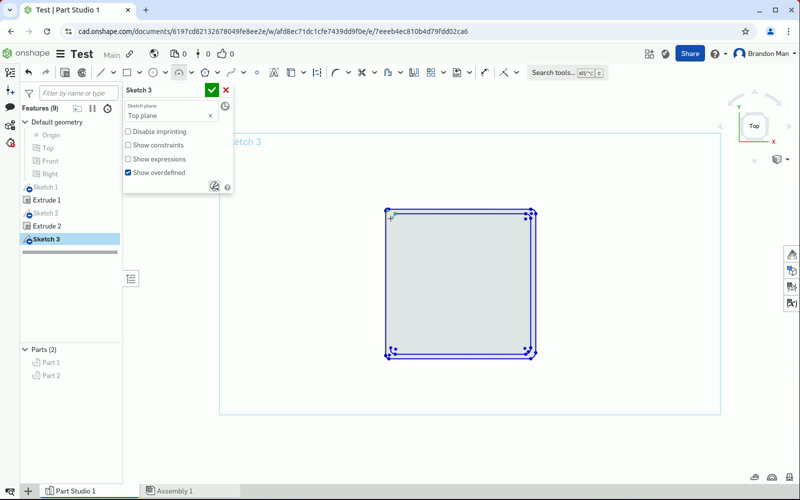
scroll(6)
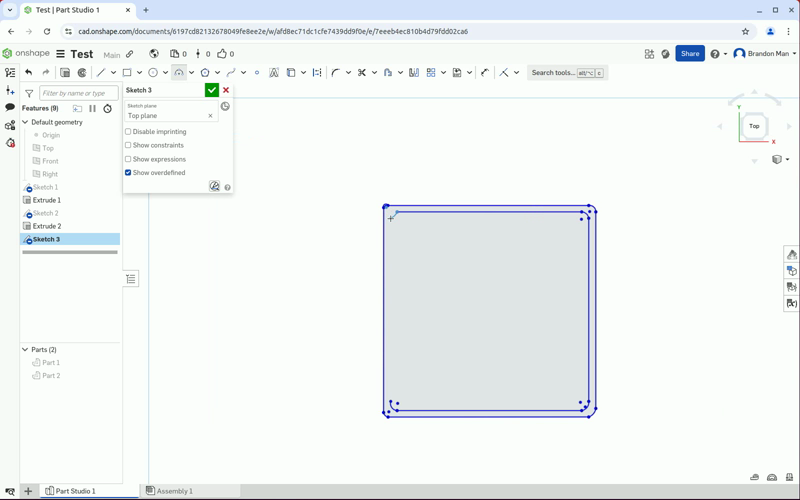
scroll(6)
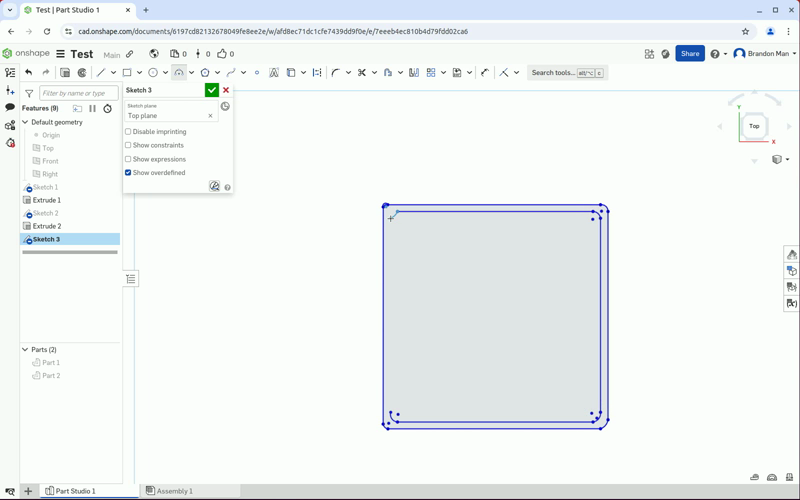
scroll(6)
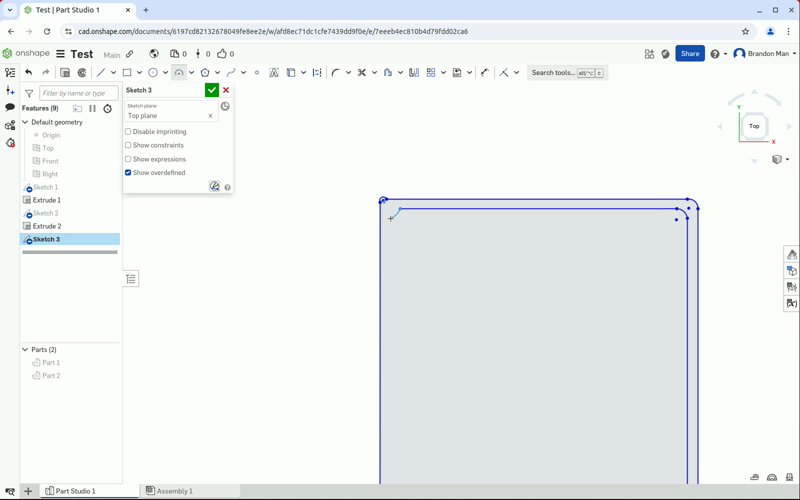
scroll(6)
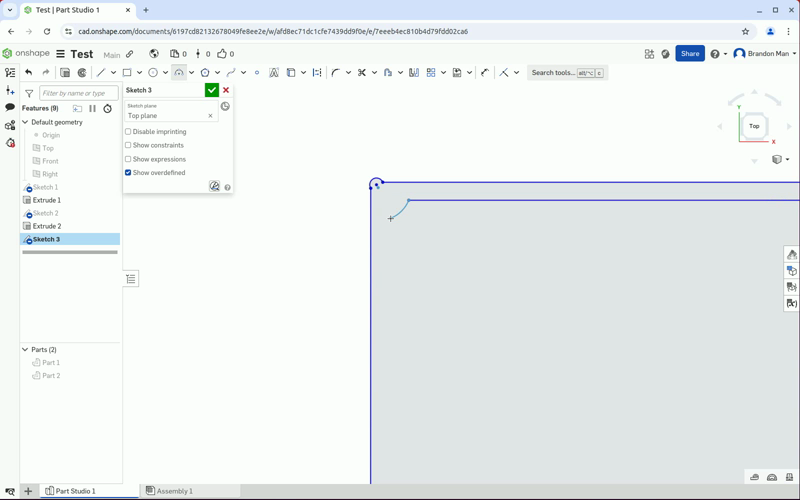
scroll(6)
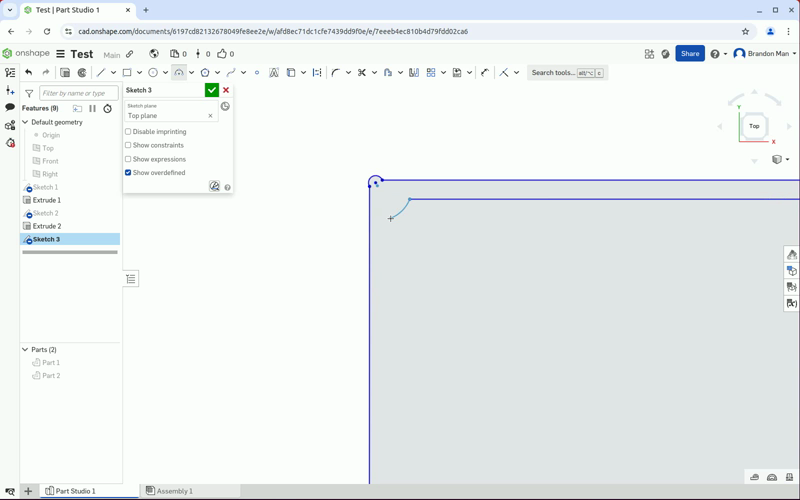
scroll(6)
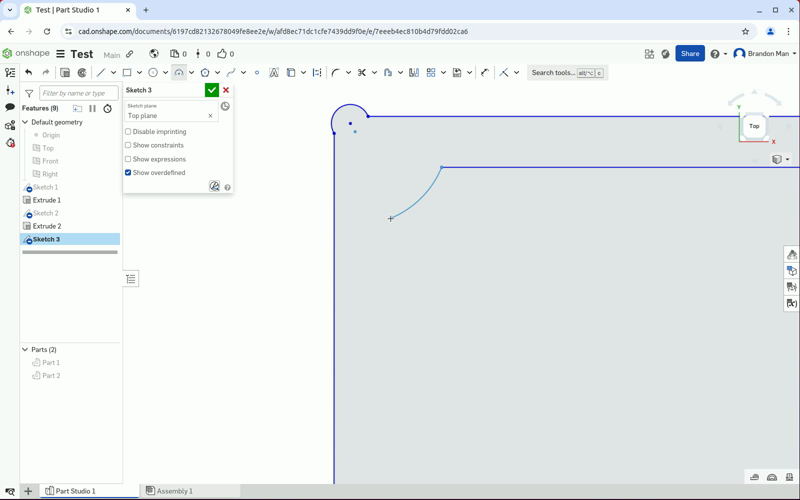
click(390, 218)
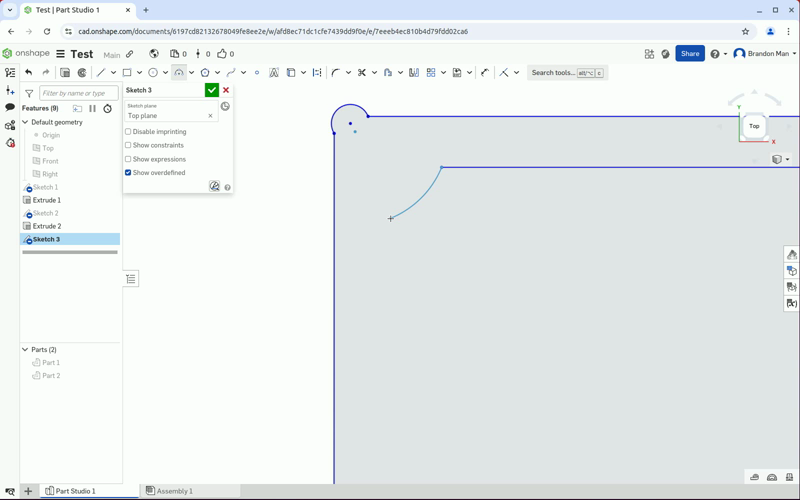
scroll(-6)
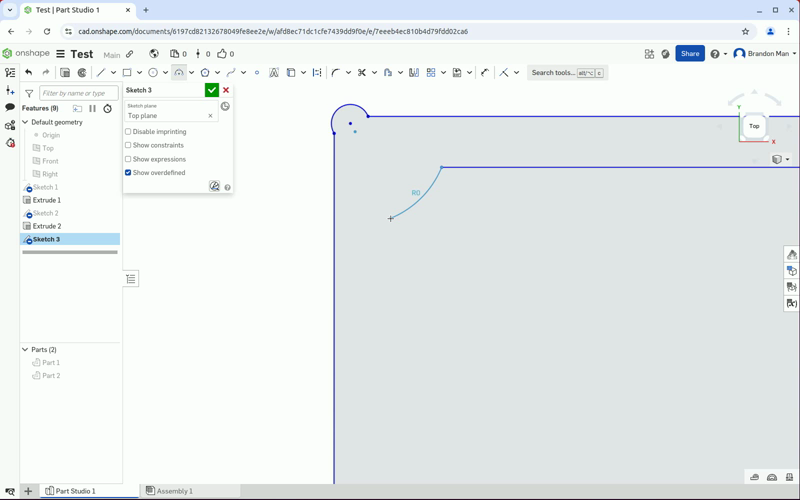
scroll(-6)
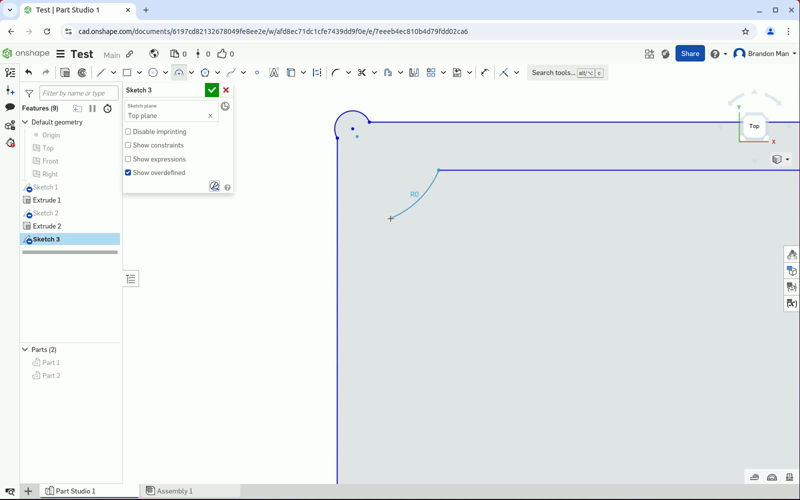
scroll(-6)
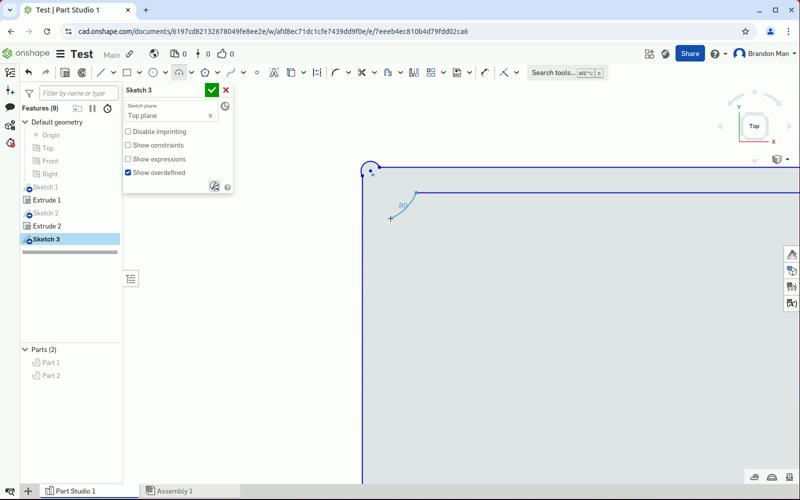
scroll(-6)
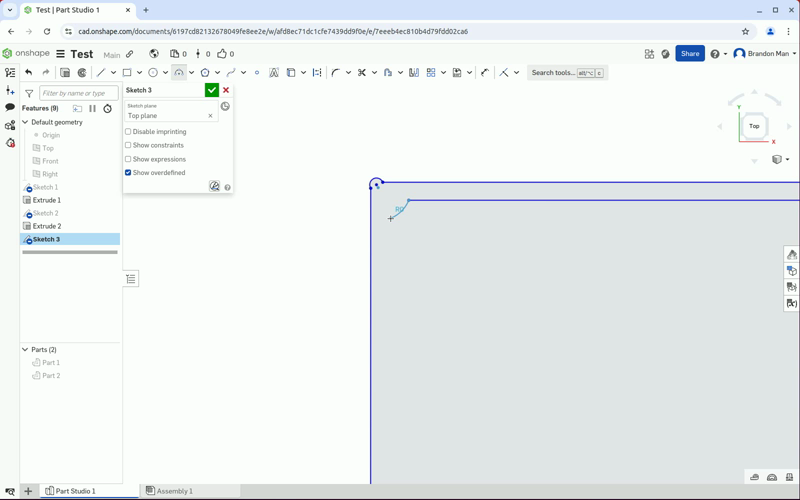
scroll(-6)
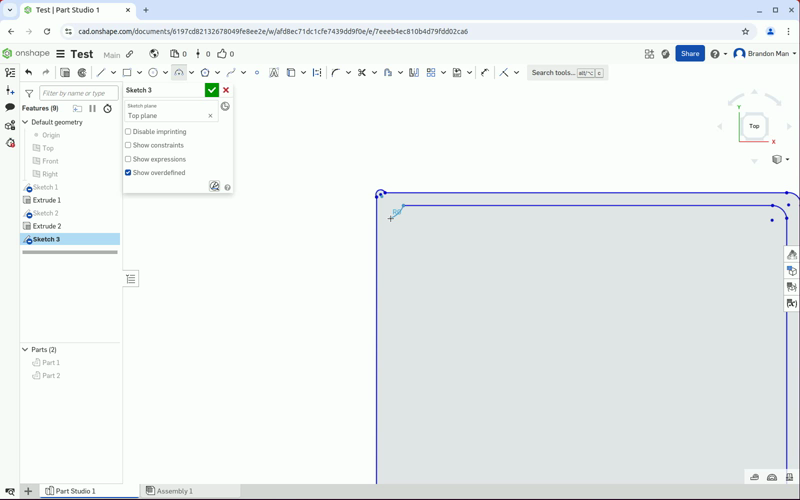
scroll(-6)
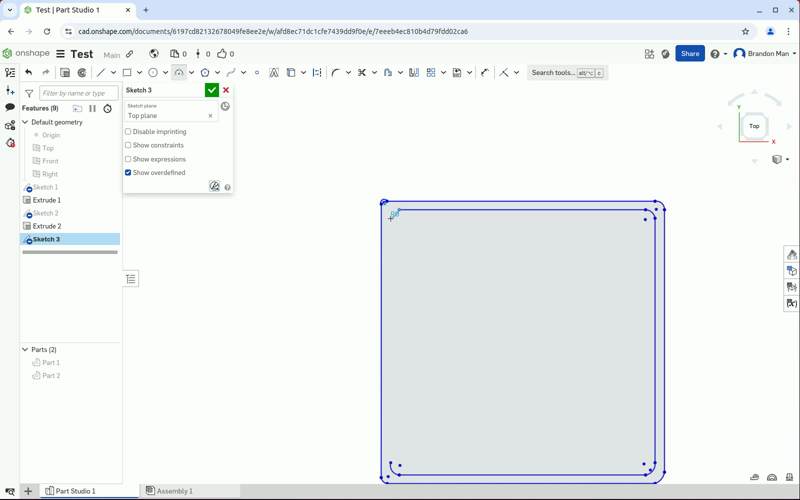
scroll(-6)
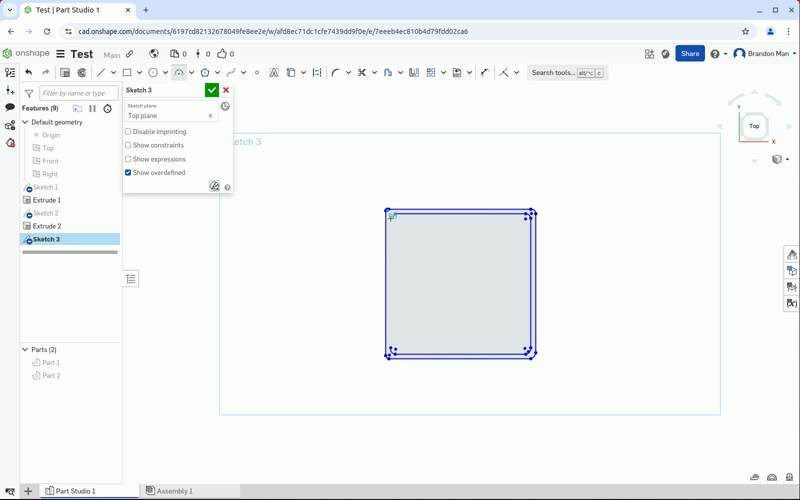
mouse_move(391, 215)
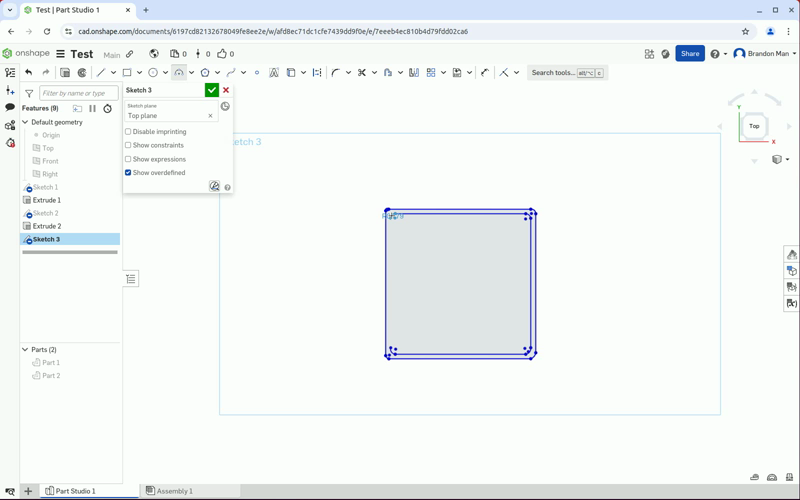
scroll(6)
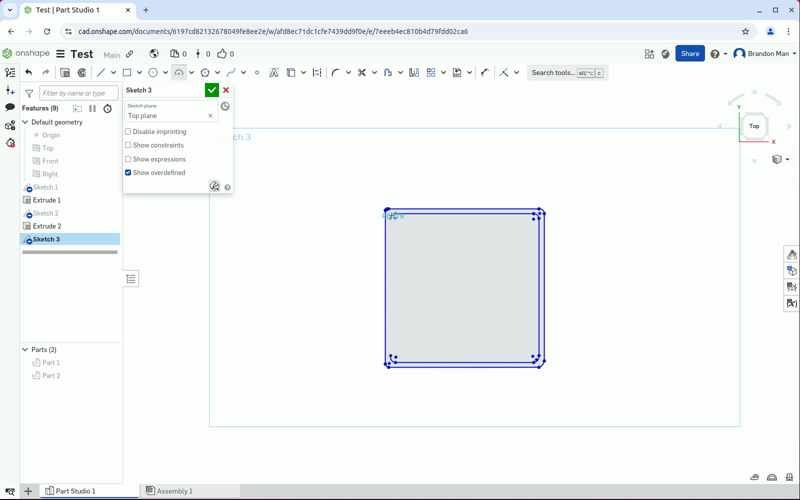
scroll(6)
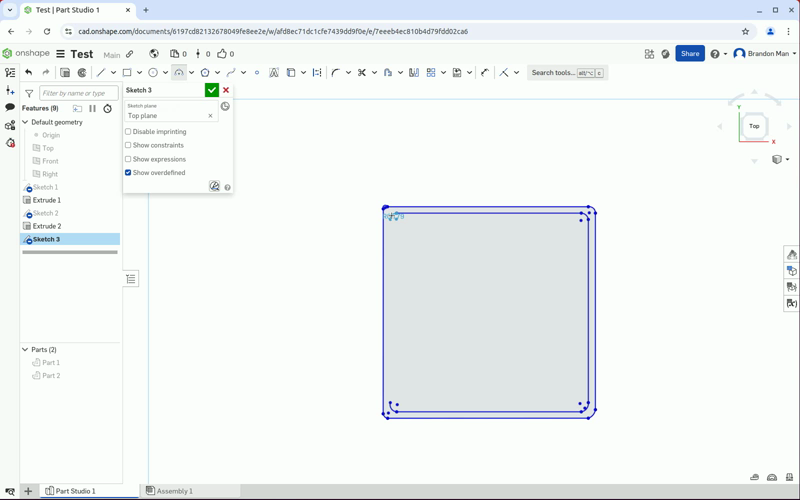
scroll(6)
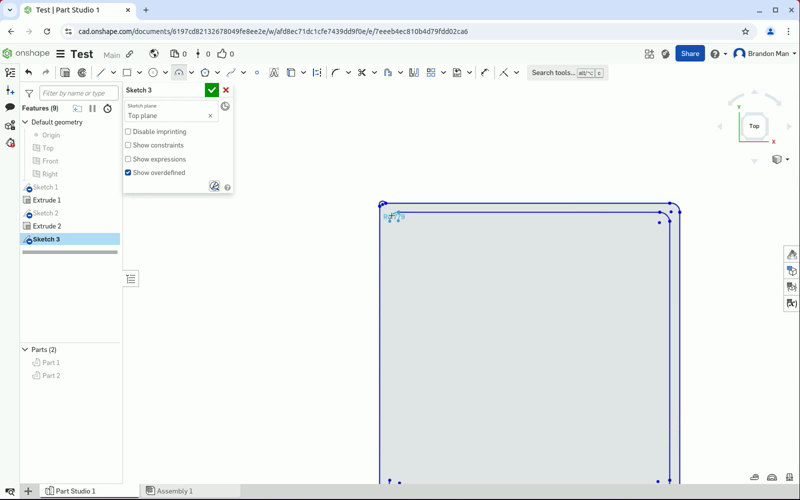
scroll(6)
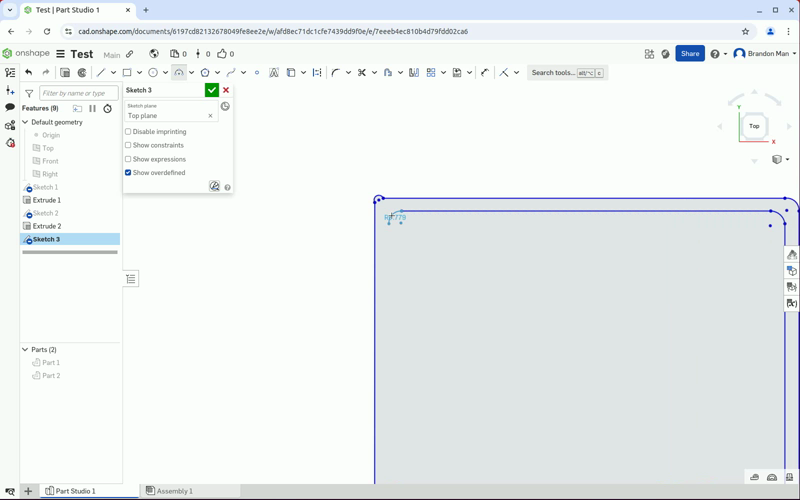
scroll(6)
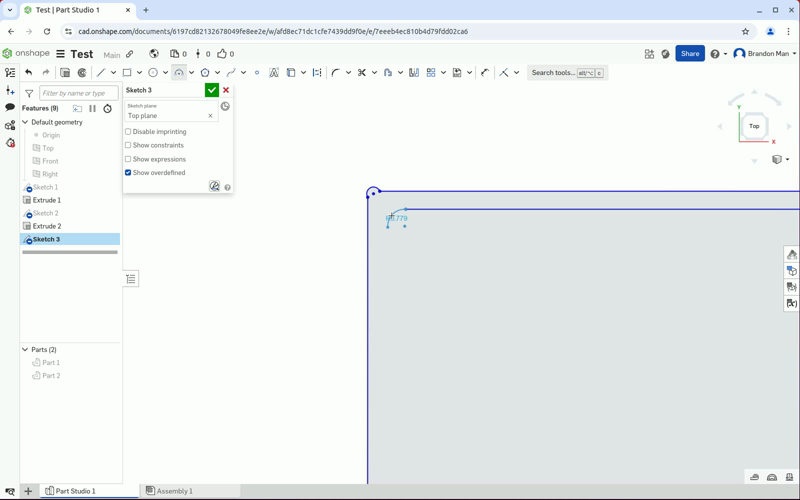
scroll(6)
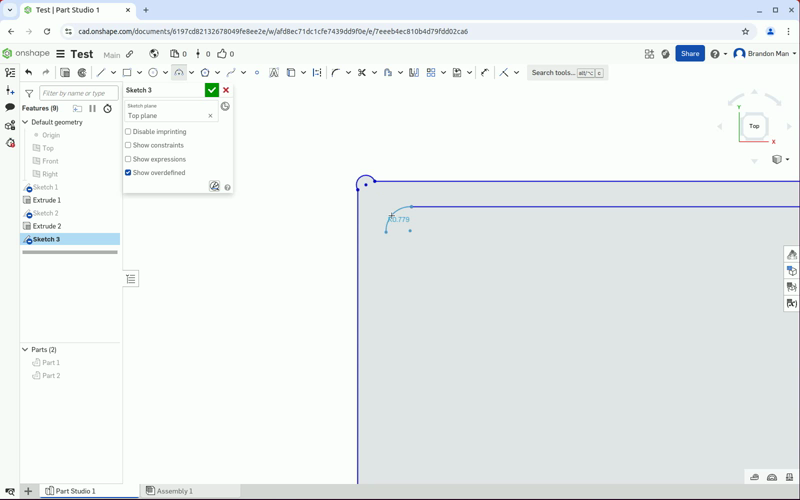
scroll(6)
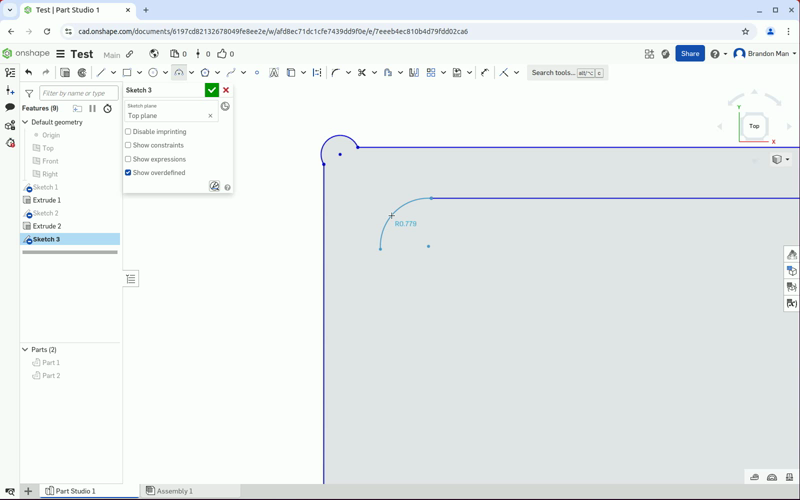
click(391, 215)
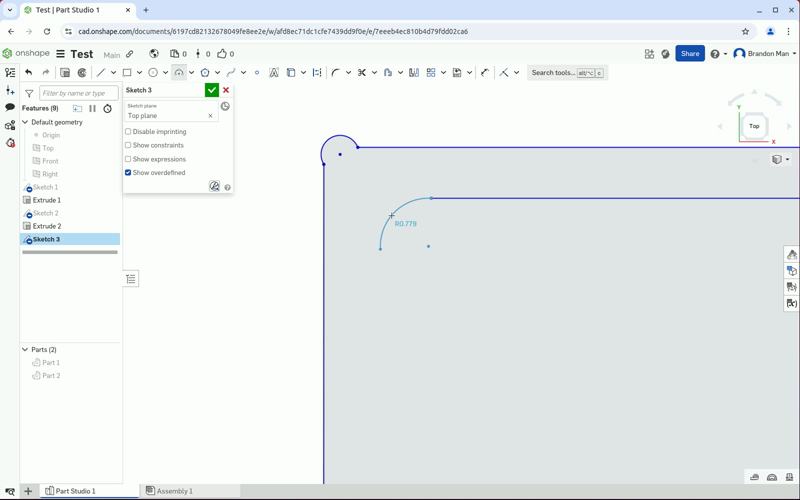
scroll(-6)
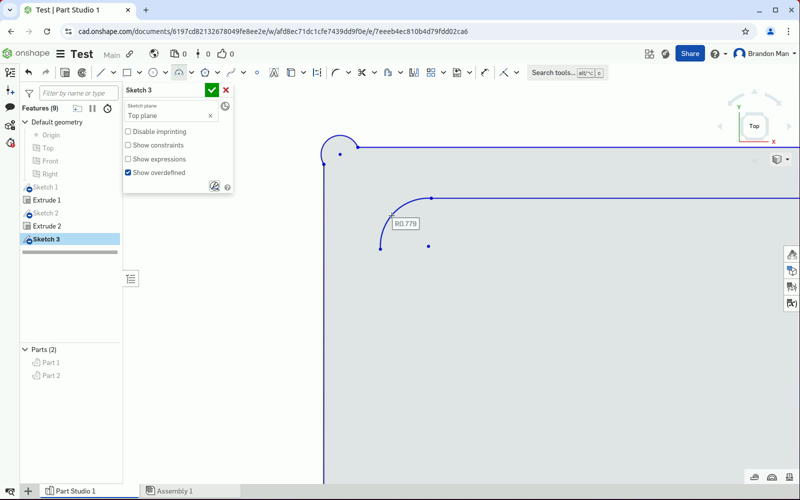
scroll(-6)
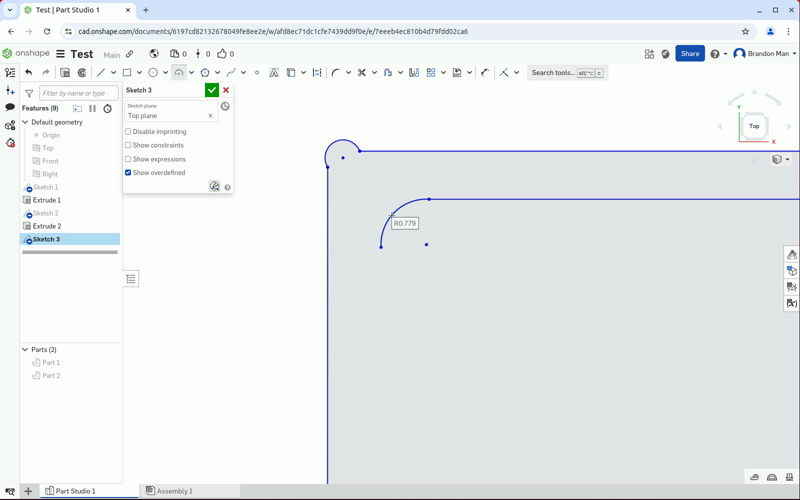
scroll(-6)
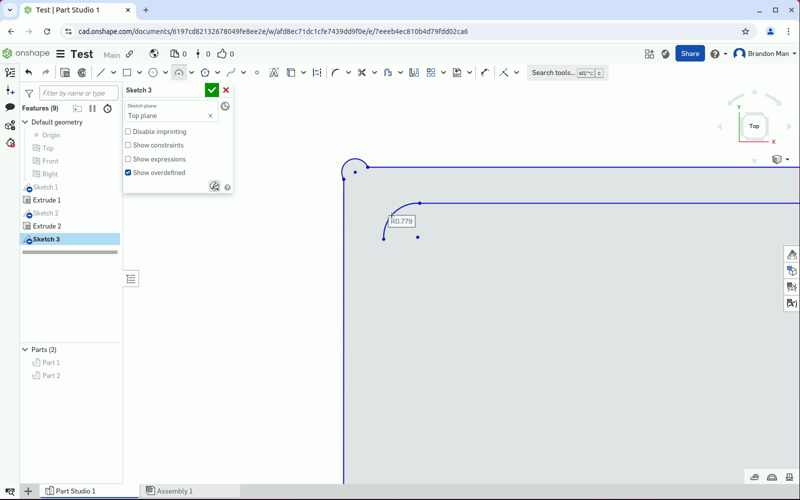
scroll(-6)
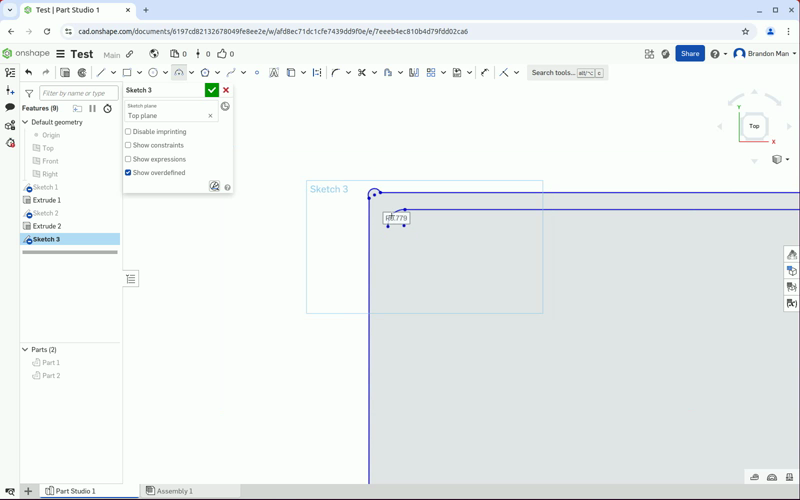
scroll(-6)
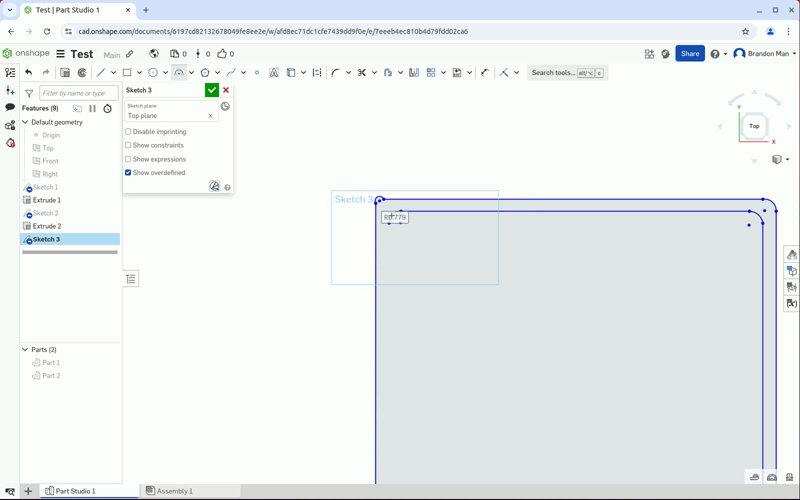
scroll(-6)
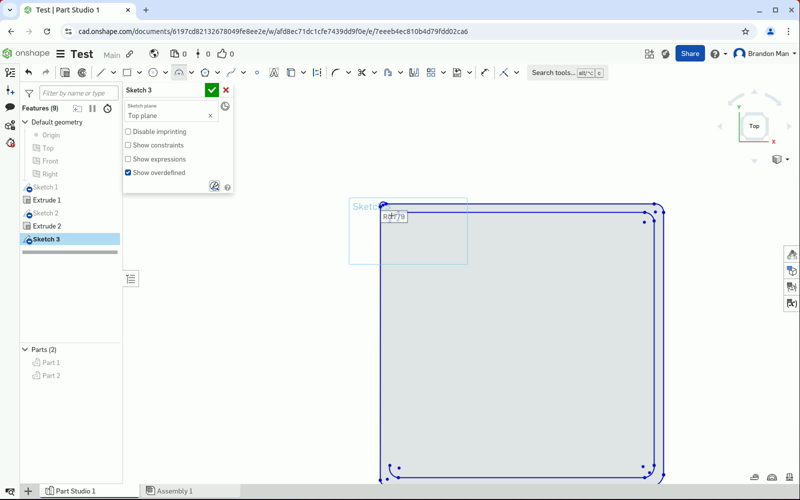
scroll(-6)
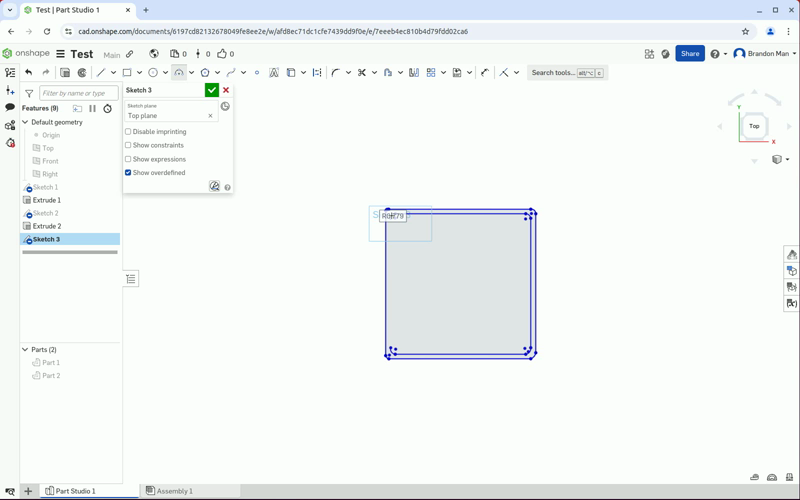
key_up(shift)
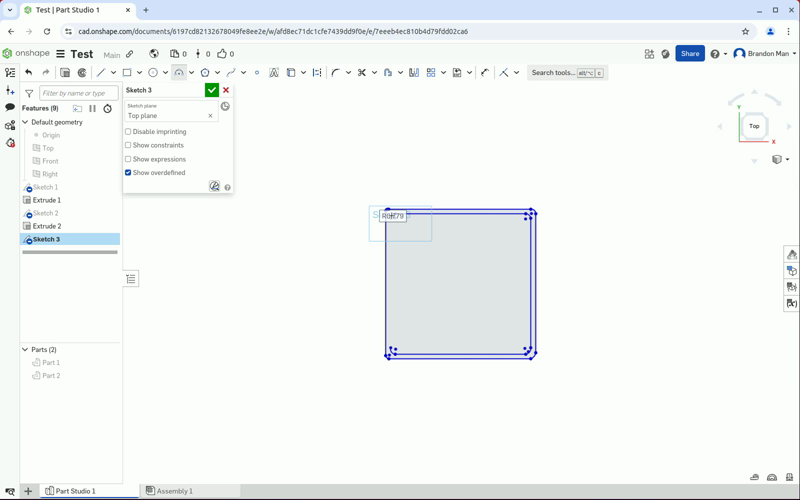
key(esc)
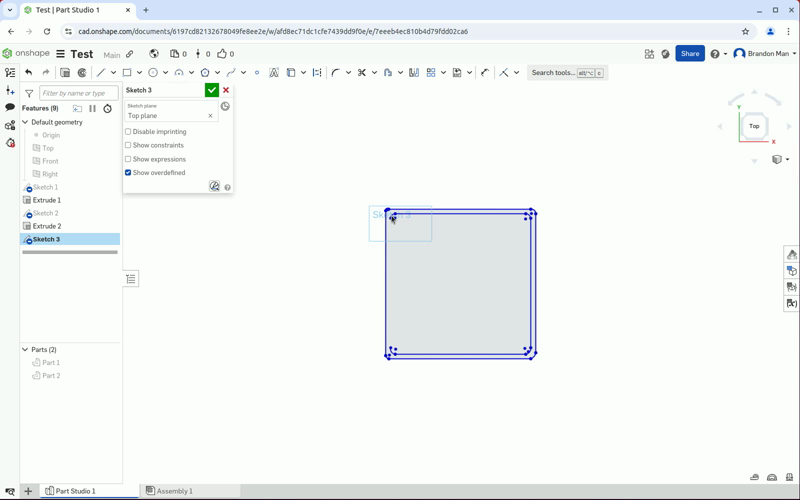
key(l)
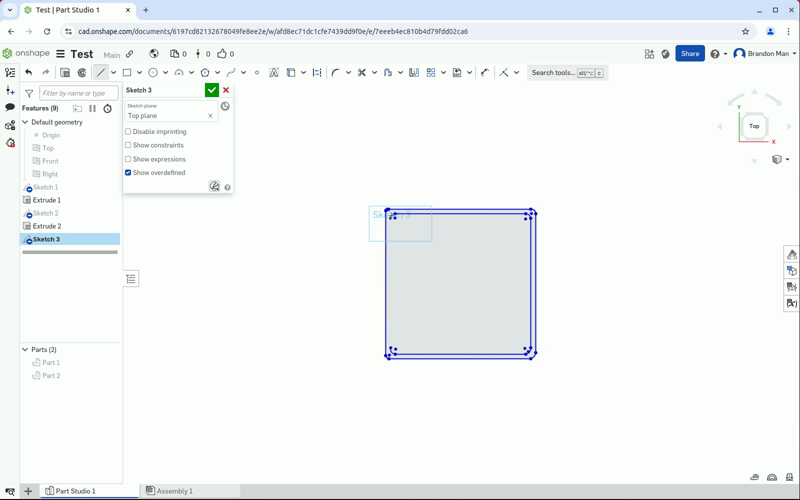
mouse_move(390, 218)
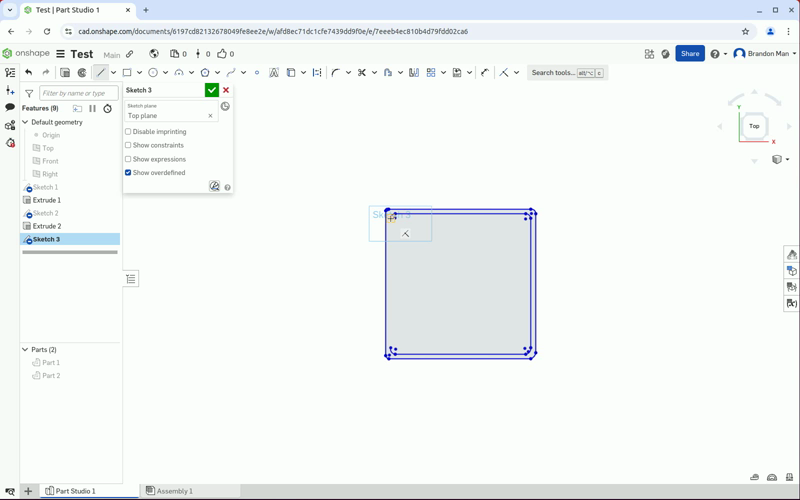
scroll(6)
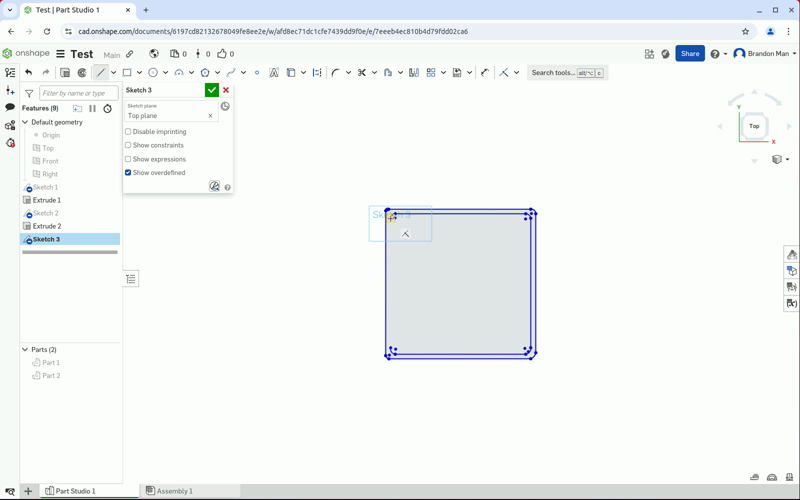
scroll(6)
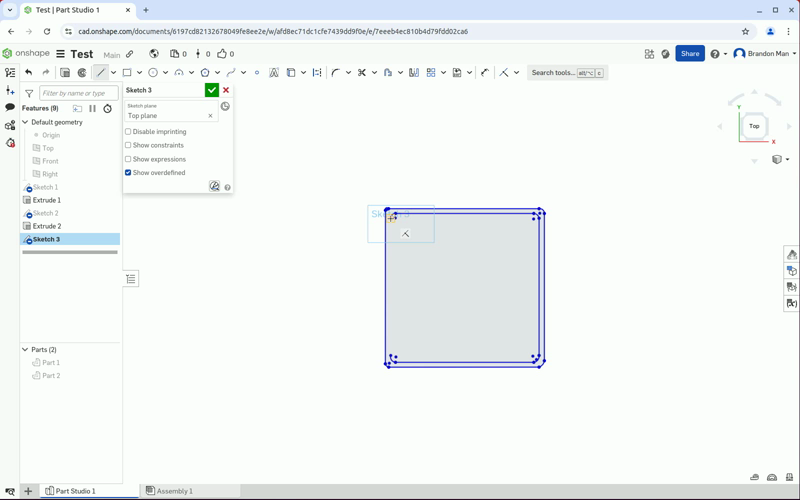
scroll(6)
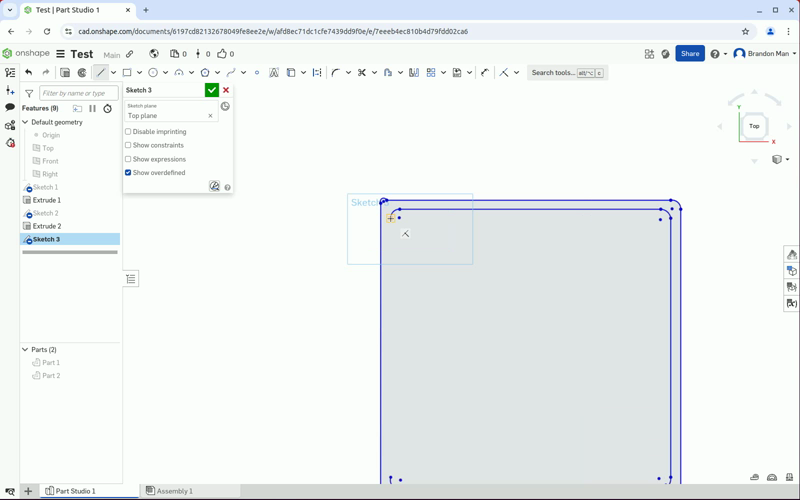
scroll(6)
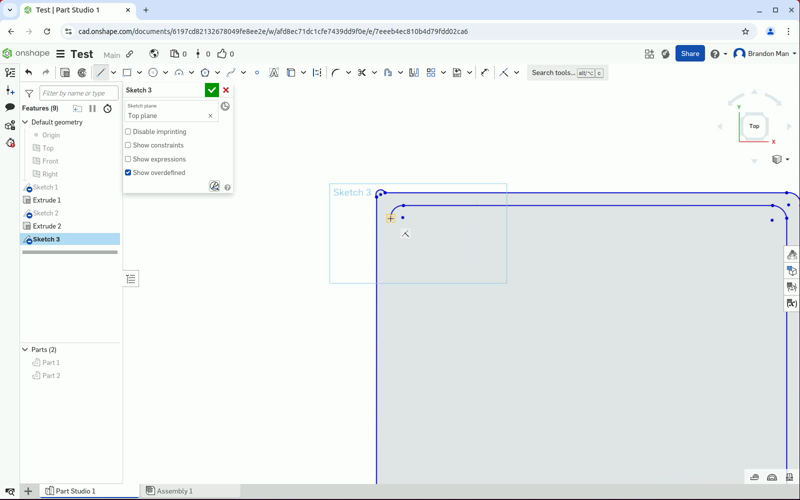
scroll(6)
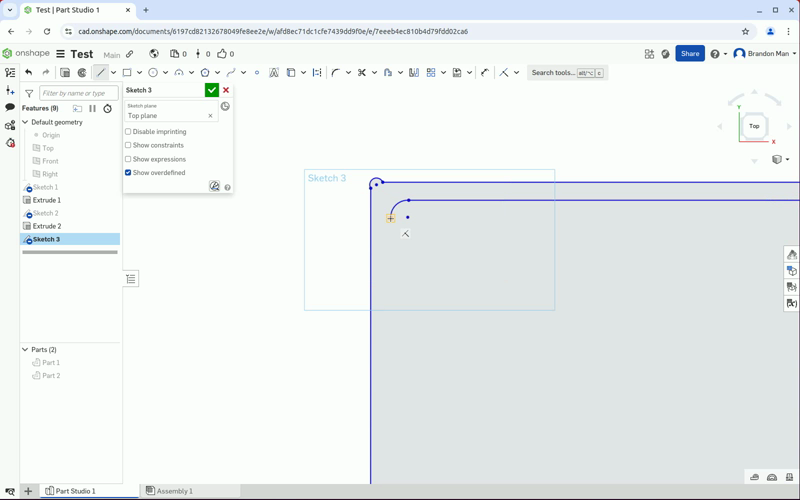
scroll(6)
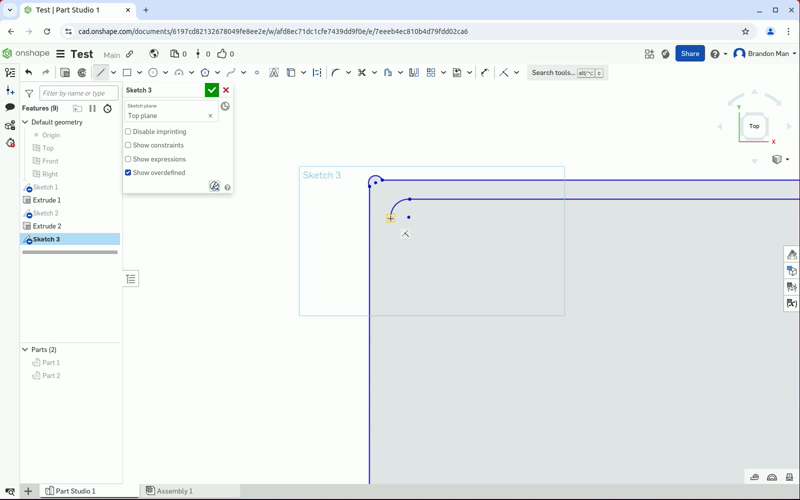
scroll(6)
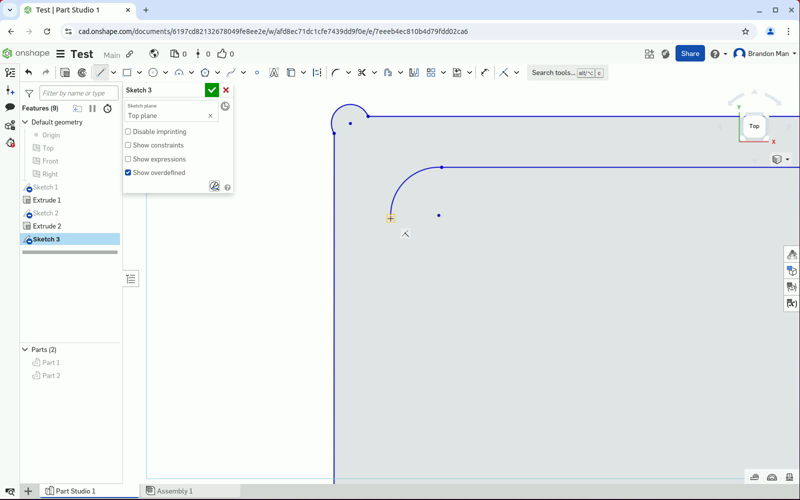
click(390, 218)
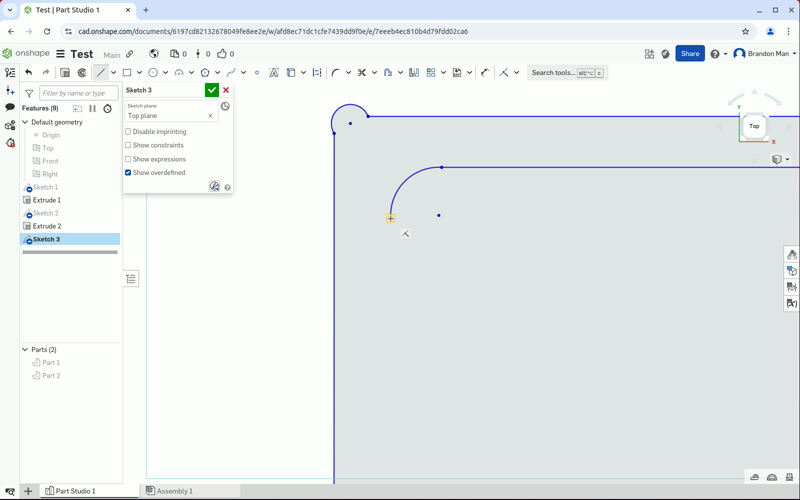
scroll(-6)
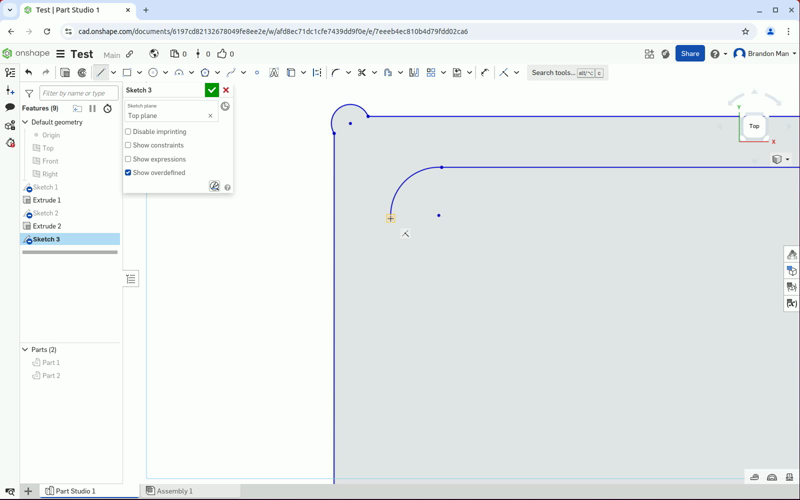
scroll(-6)
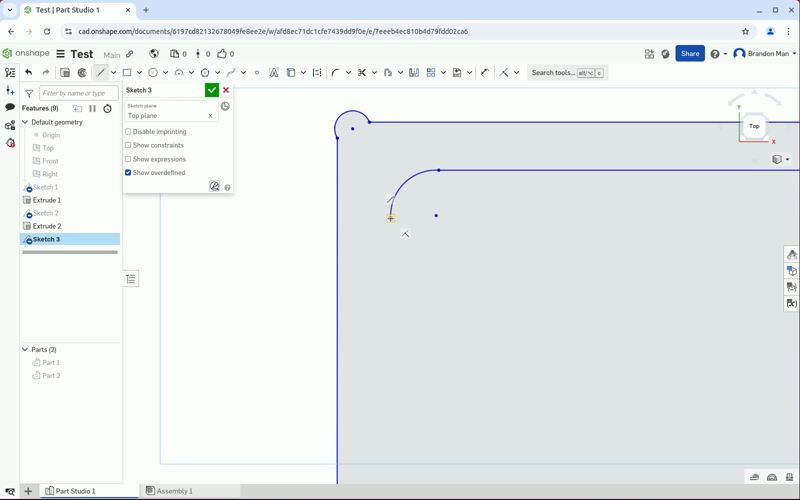
scroll(-6)
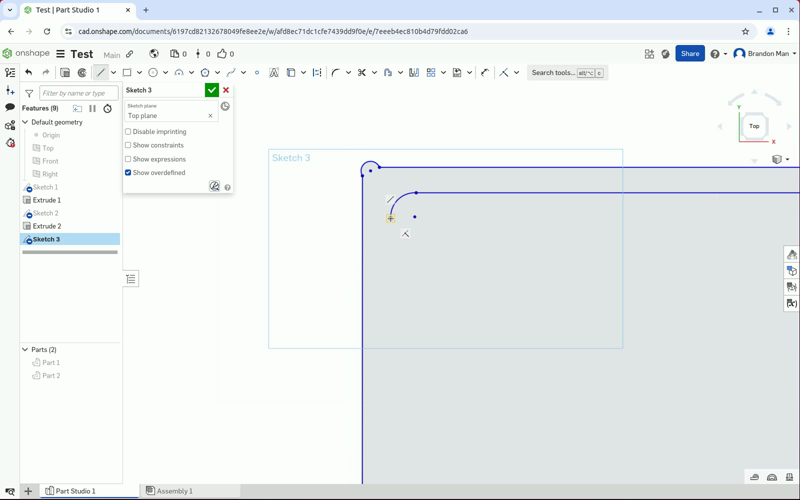
scroll(-6)
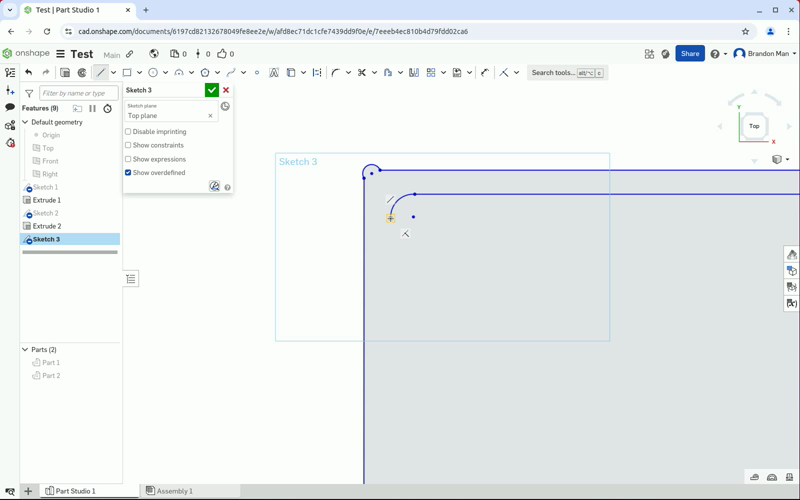
scroll(-6)
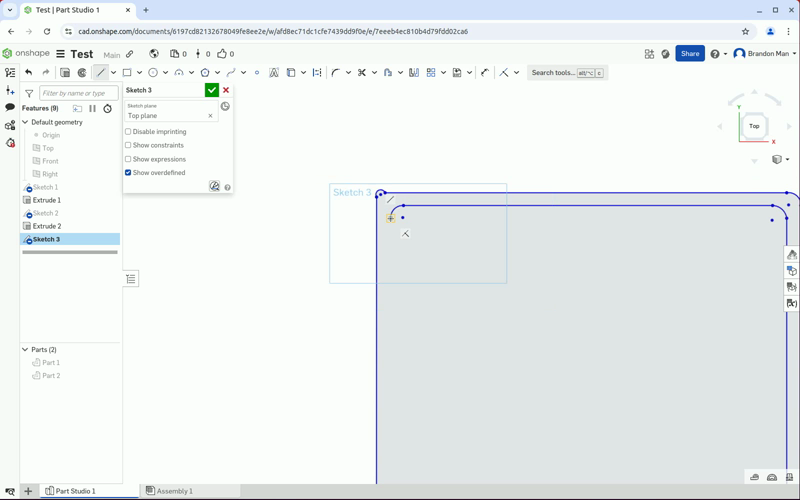
scroll(-6)
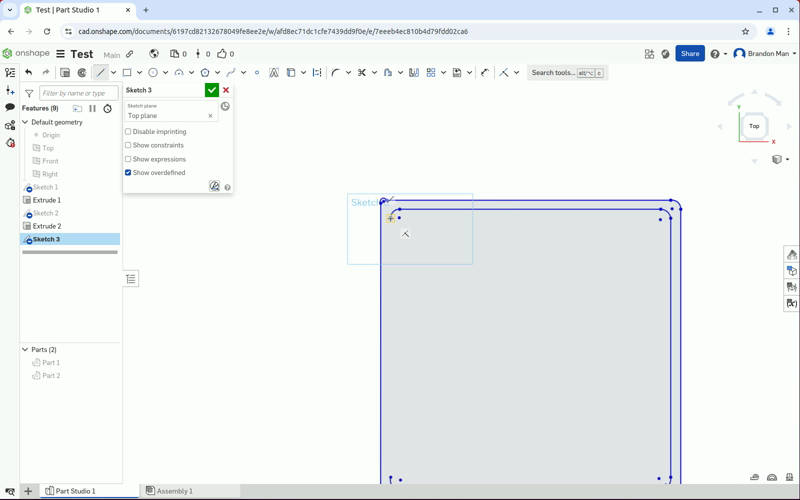
scroll(-6)
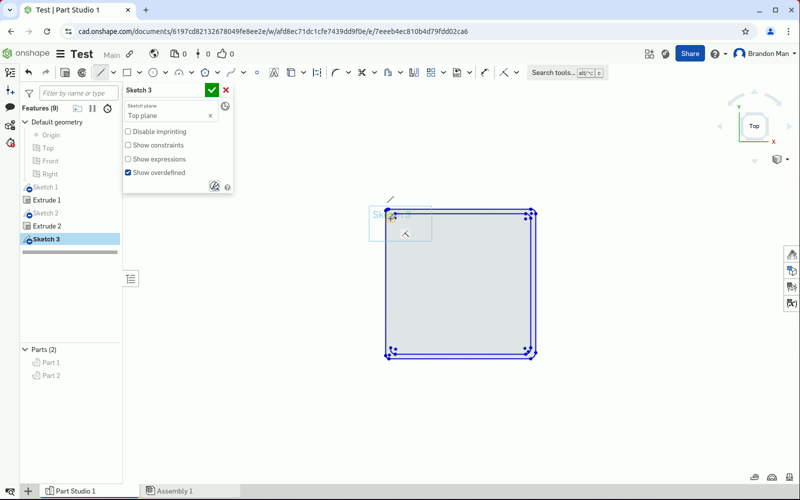
key_down(shift)
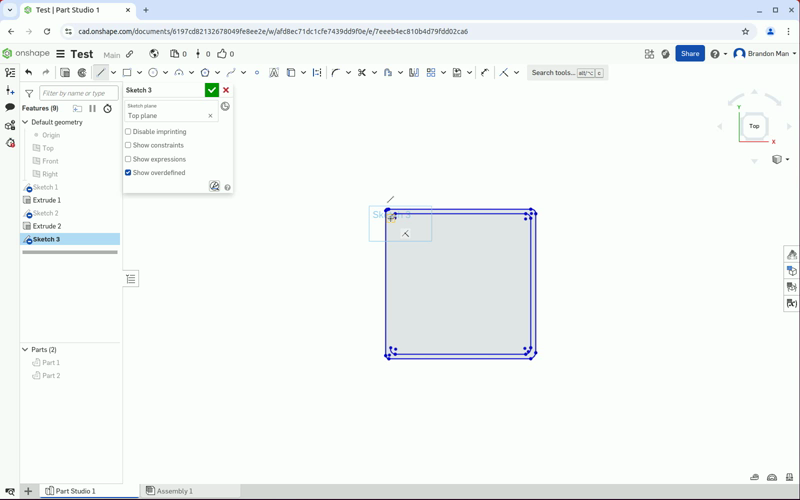
mouse_move(390, 347)
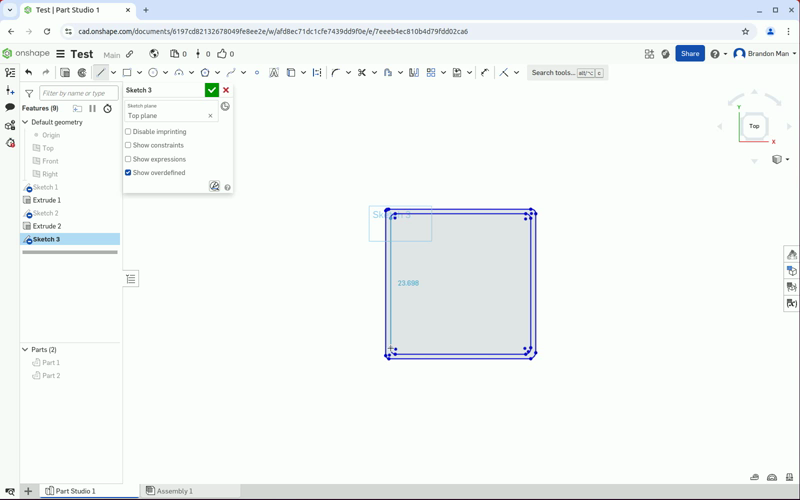
scroll(6)
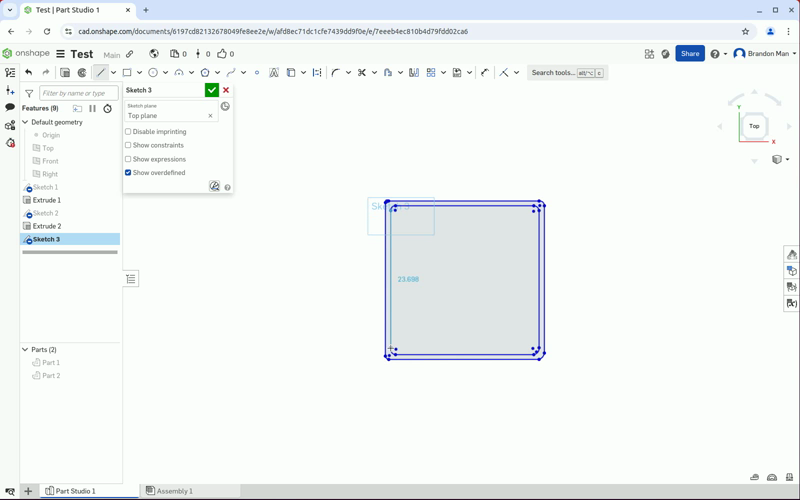
scroll(6)
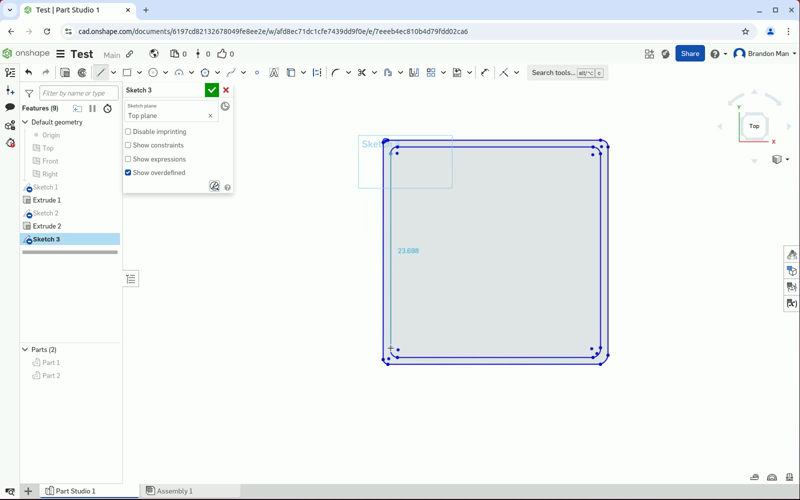
scroll(6)
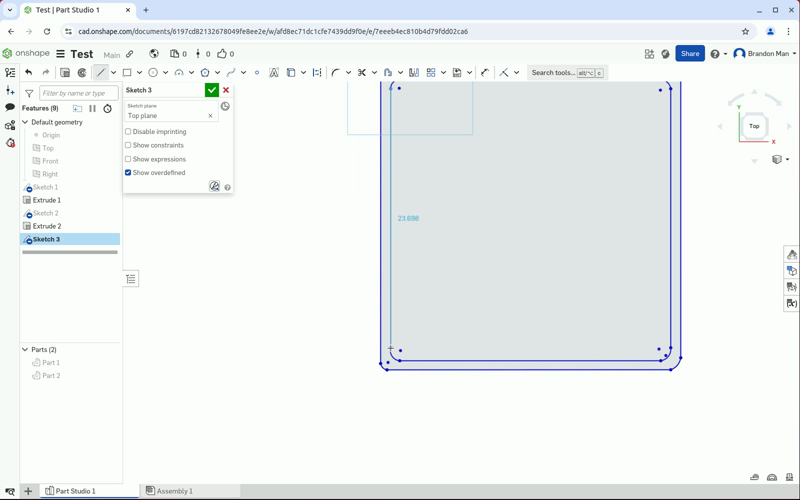
scroll(6)
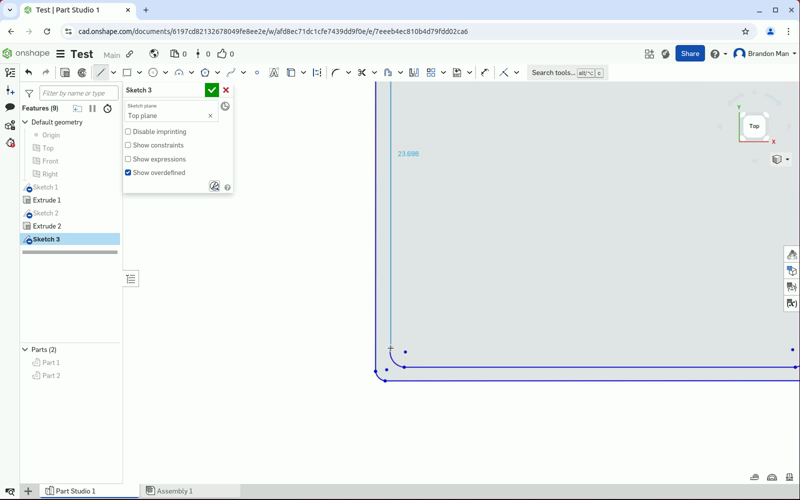
scroll(6)
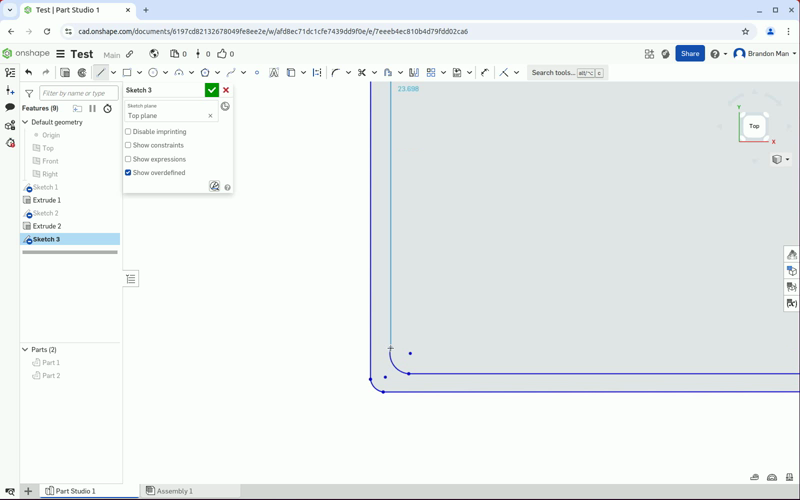
scroll(6)
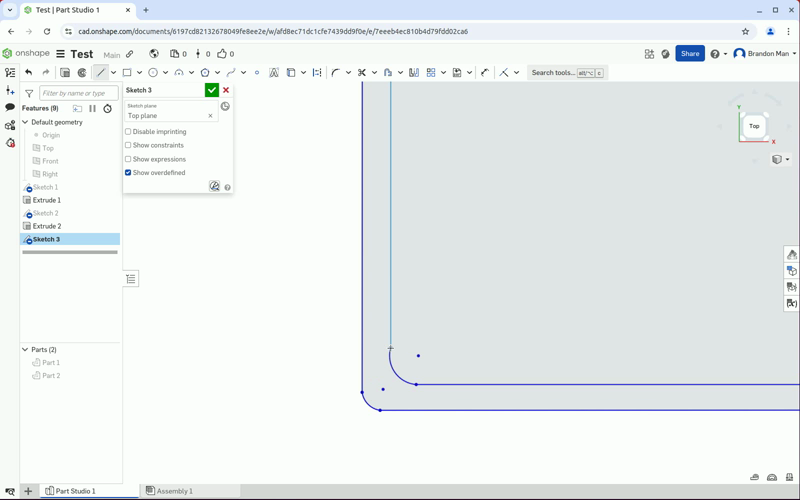
scroll(6)
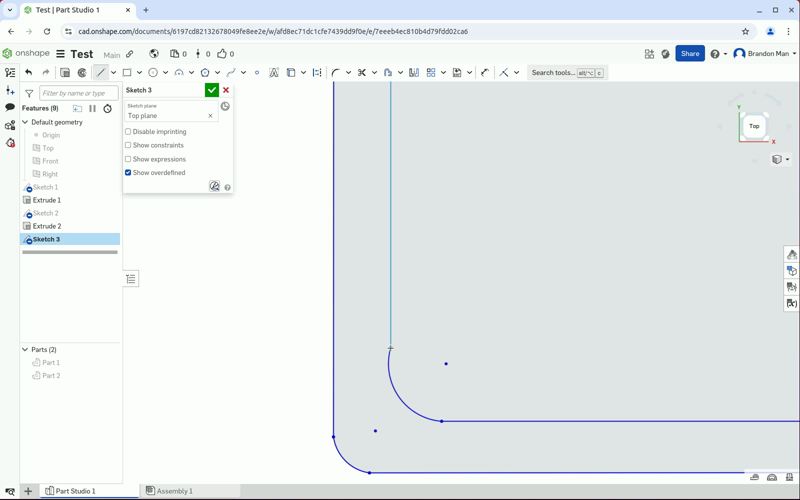
key_up(shift)
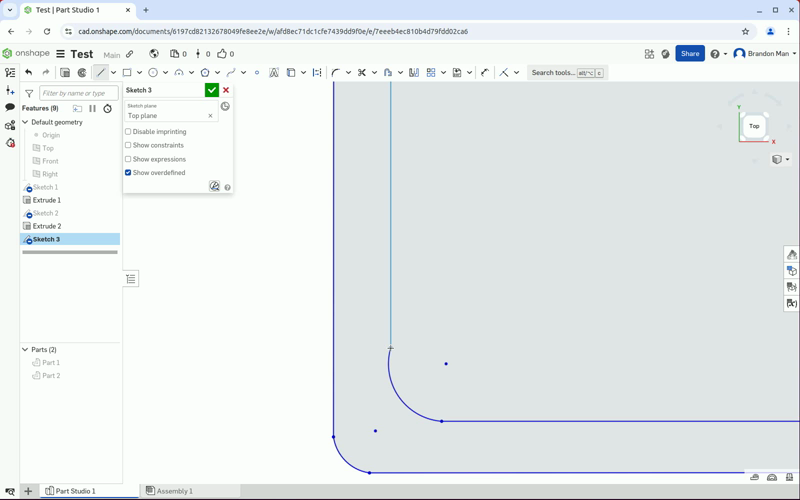
click(390, 347)
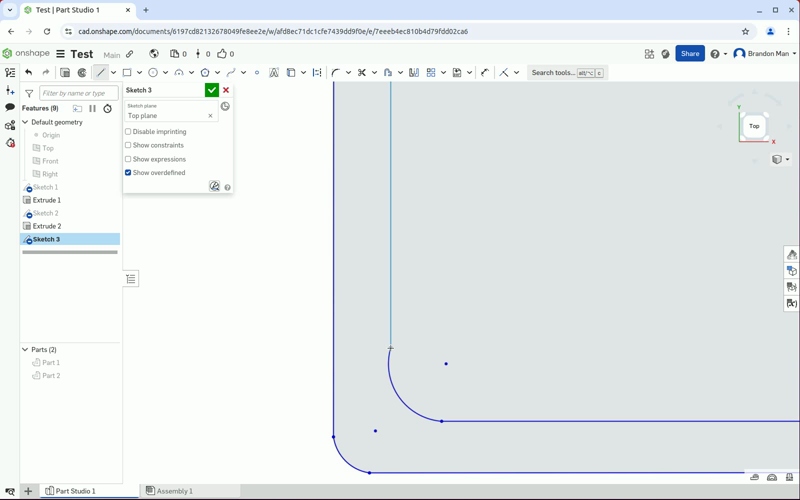
scroll(-6)
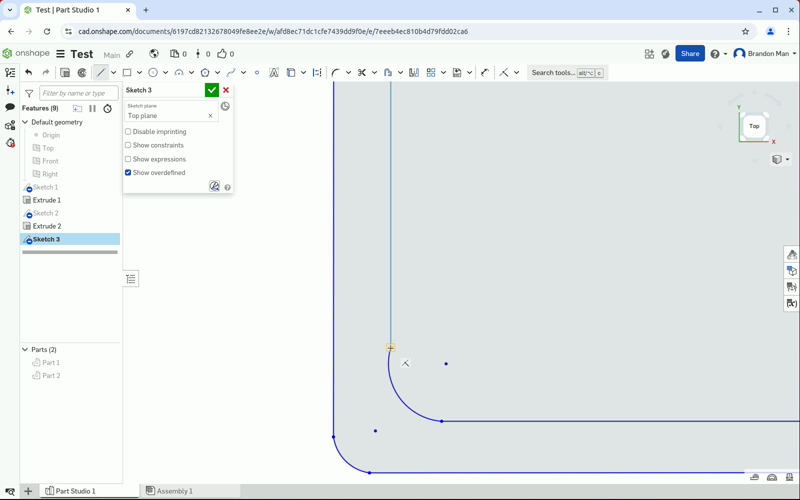
scroll(-6)
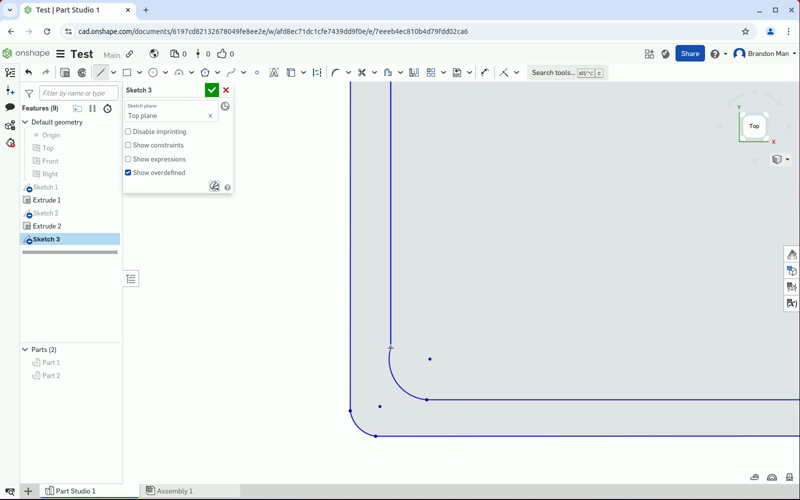
scroll(-6)
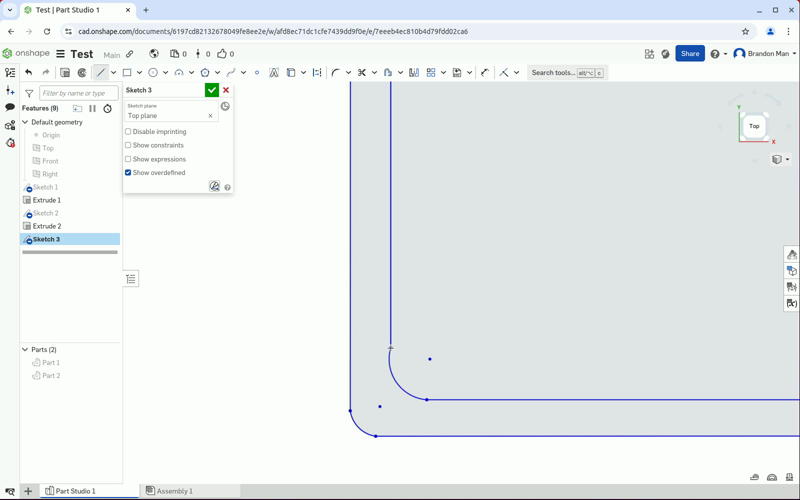
scroll(-6)
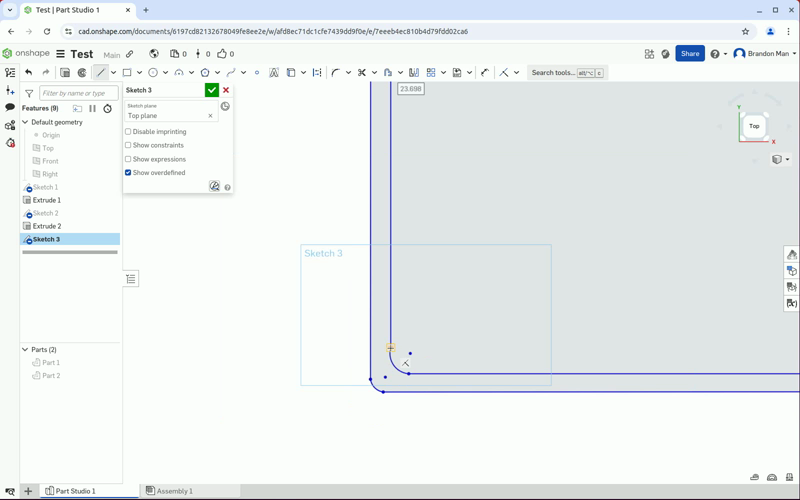
scroll(-6)
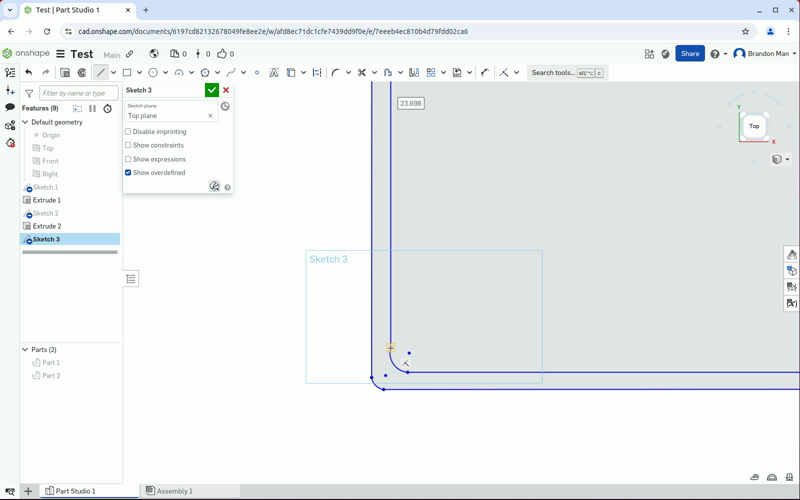
scroll(-6)
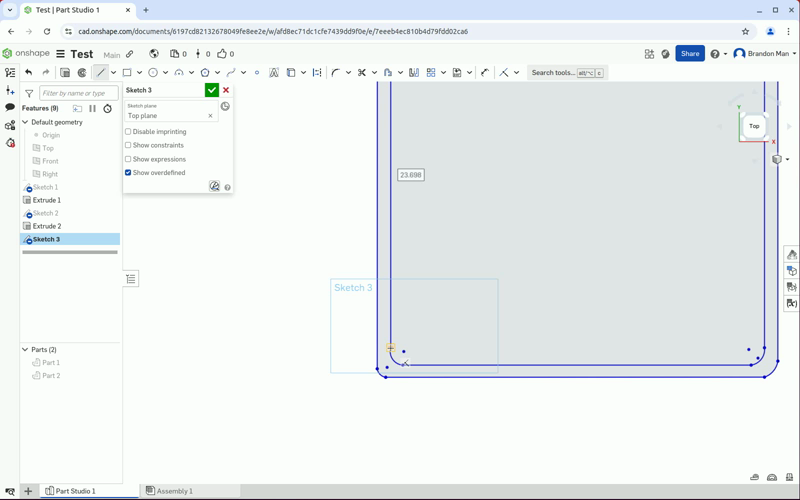
scroll(-6)
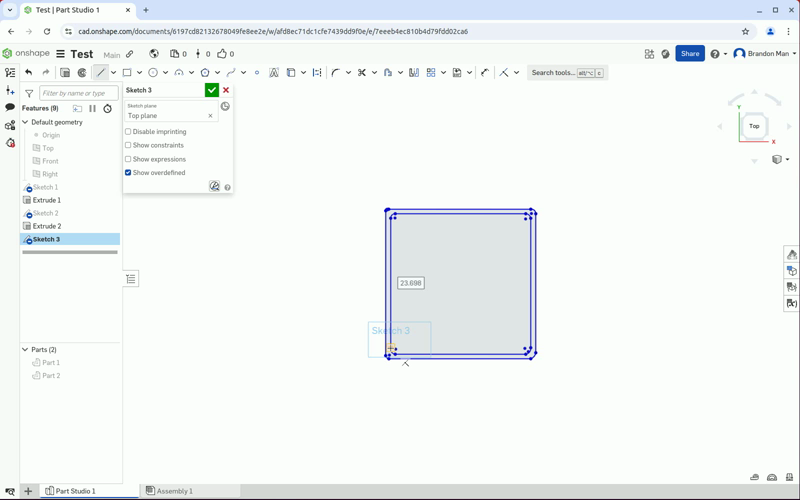
key(esc)
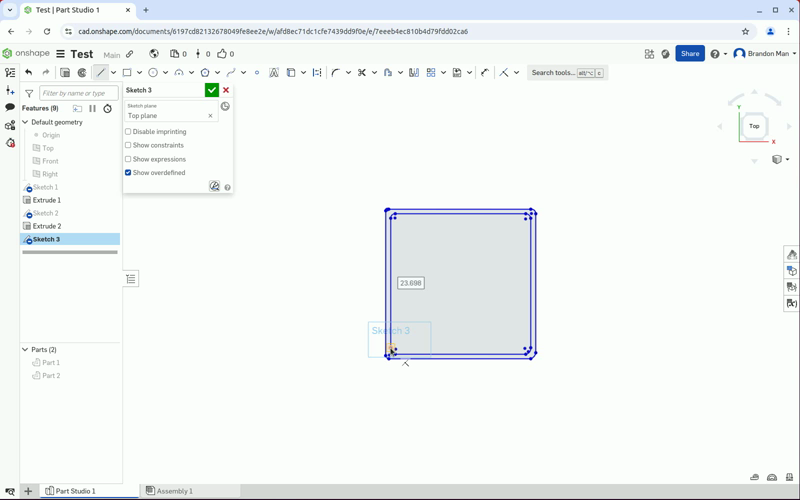
mouse_move(387, 300)
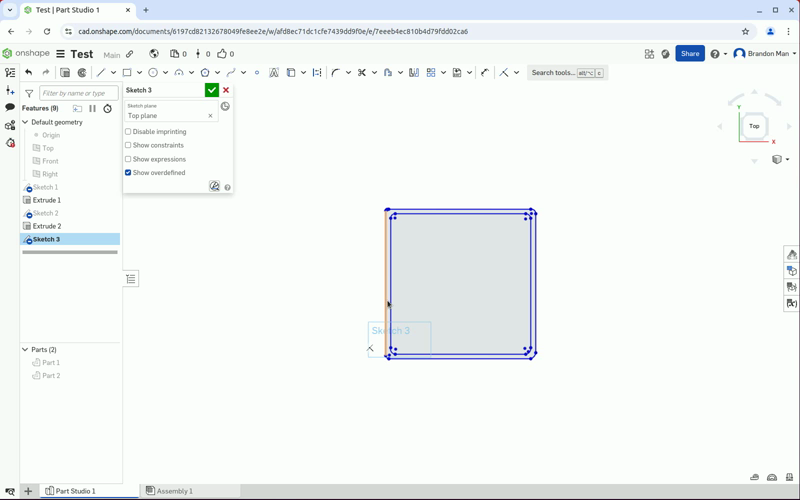
click(387, 300)
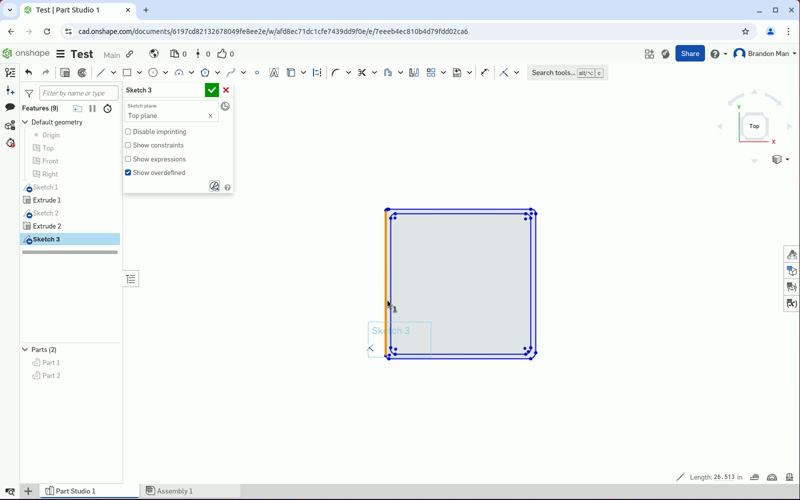
mouse_move(73, 352)
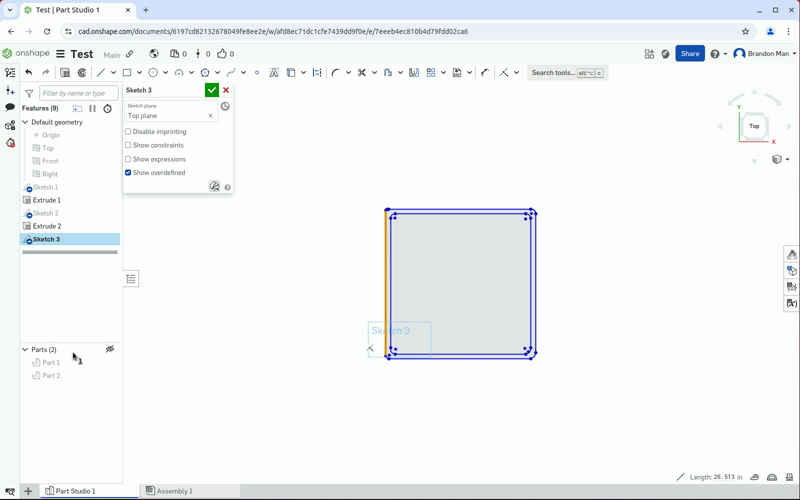
key(shift+y)
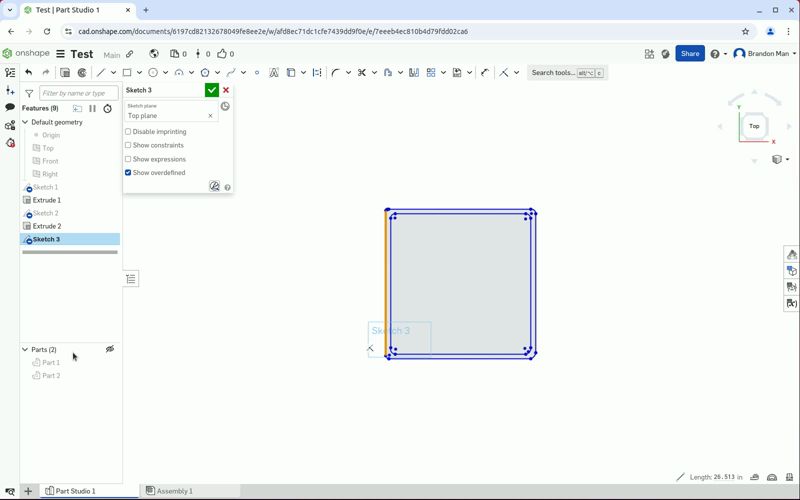
key(shift+e)
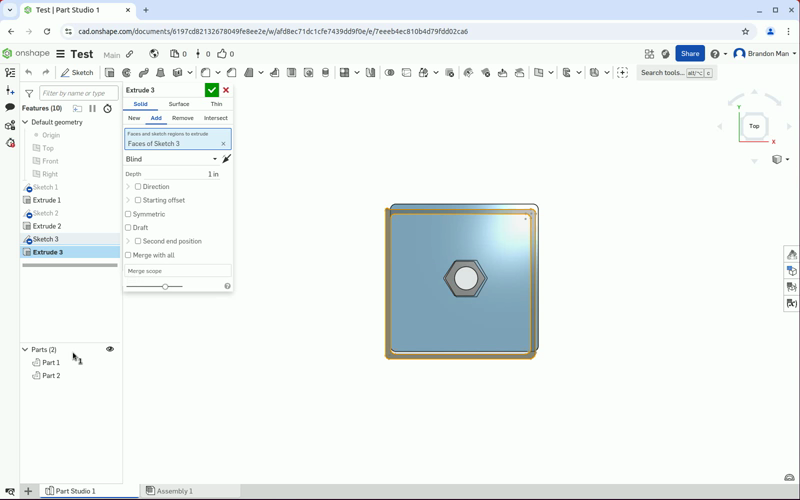
mouse_move(143, 106)
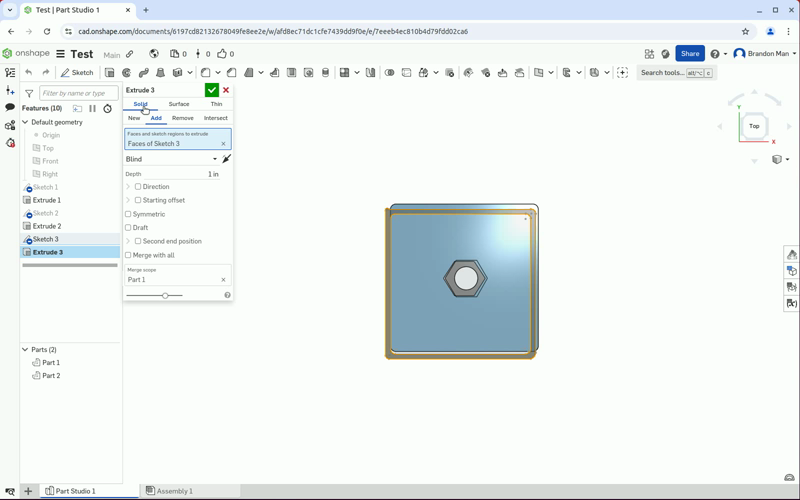
click(143, 106)
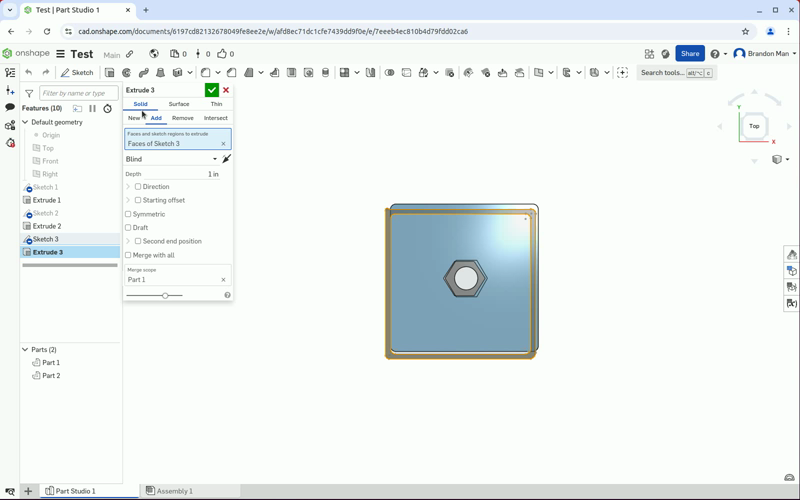
mouse_move(137, 120)
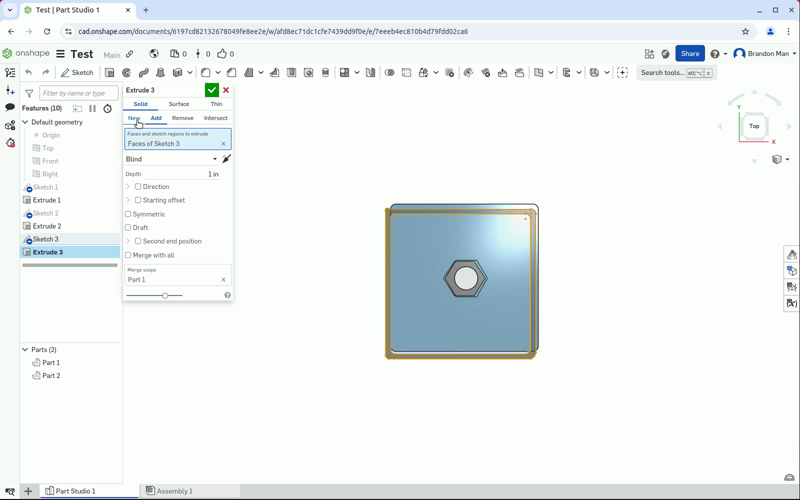
click(137, 120)
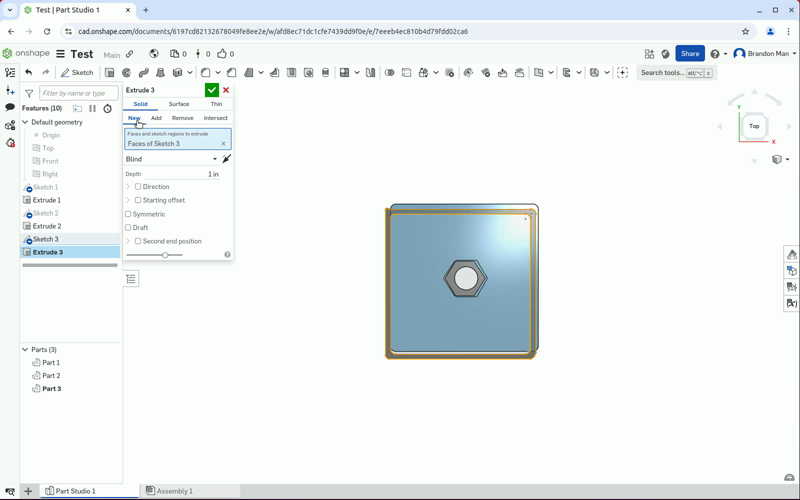
key(tab, 4)
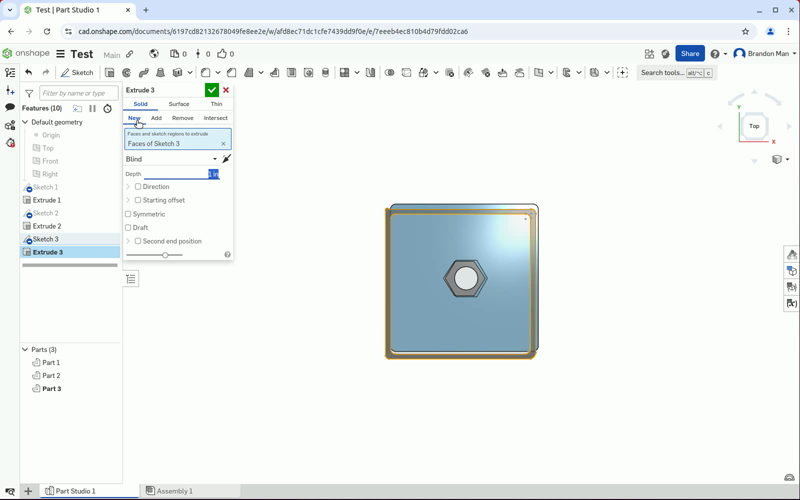
text(2.648)
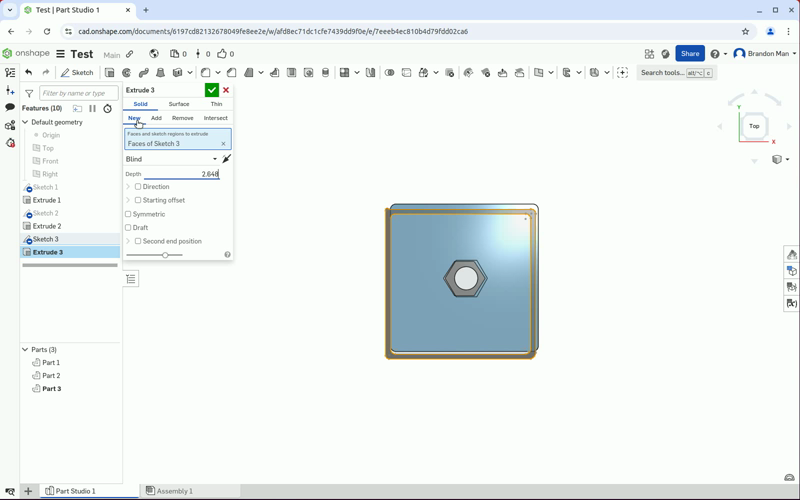
key(enter)
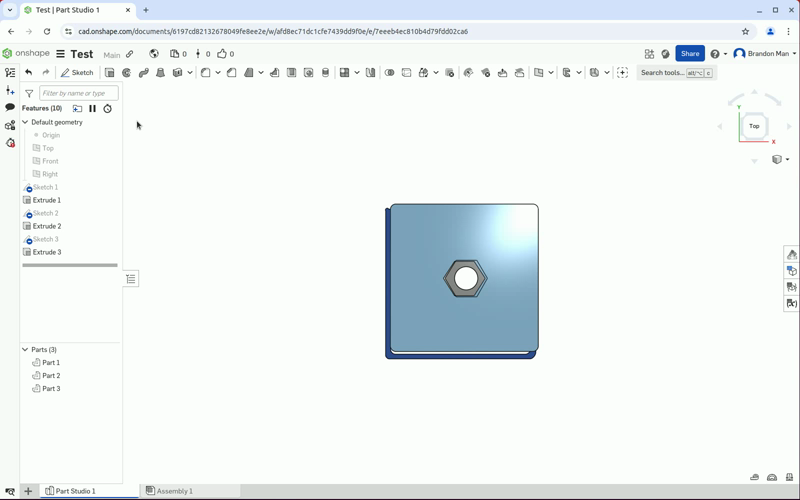
key(shift+h)
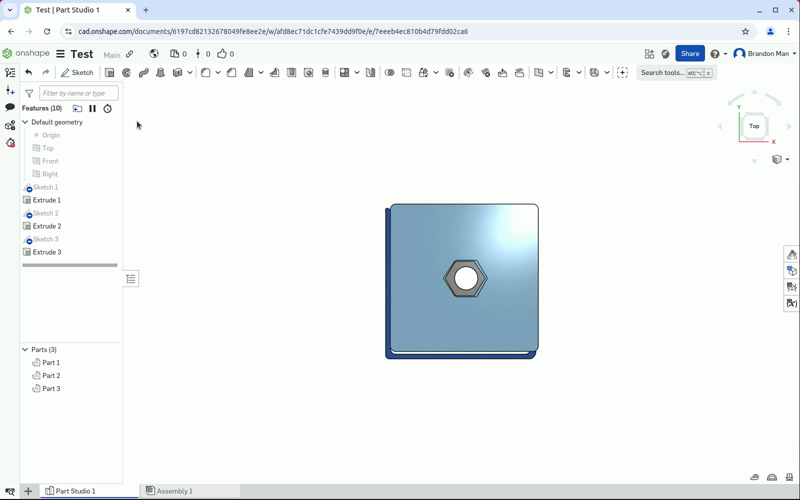
key(shift+h)
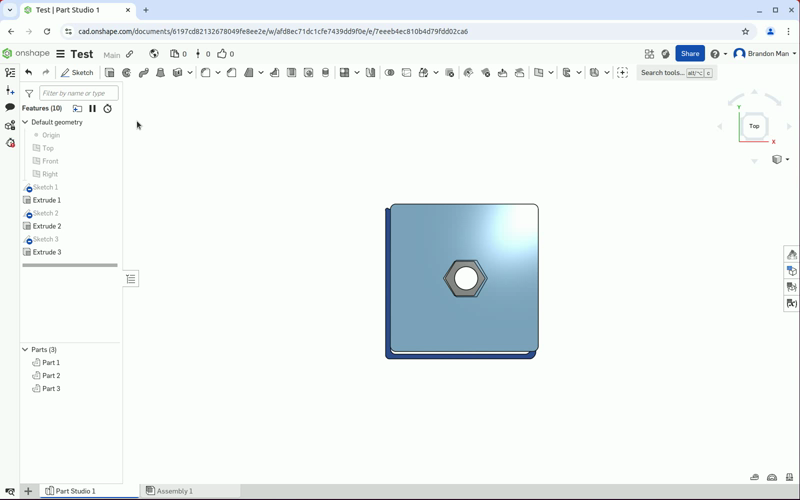
mouse_move(73, 189)
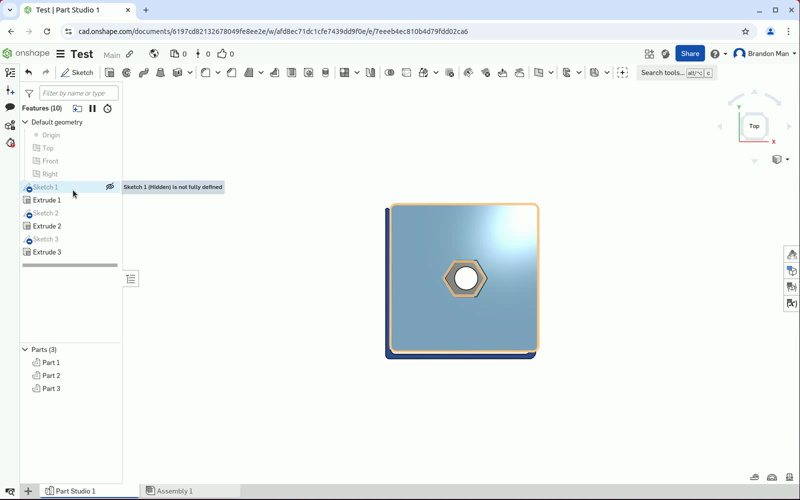
click(73, 189)
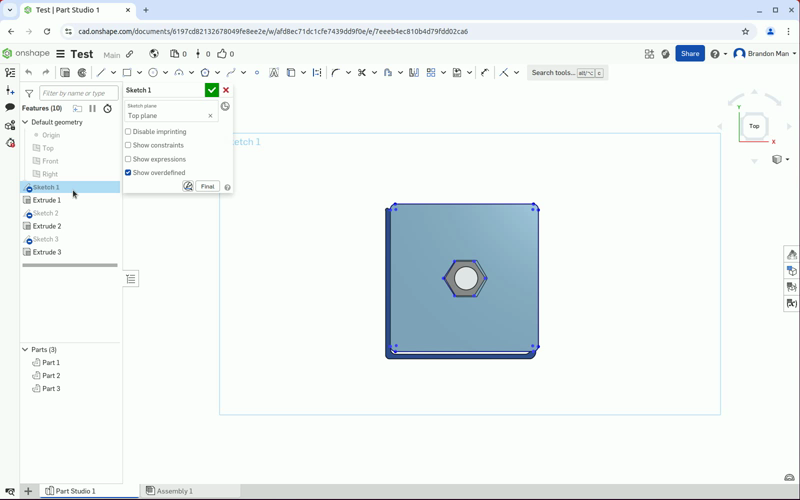
mouse_move(229, 92)
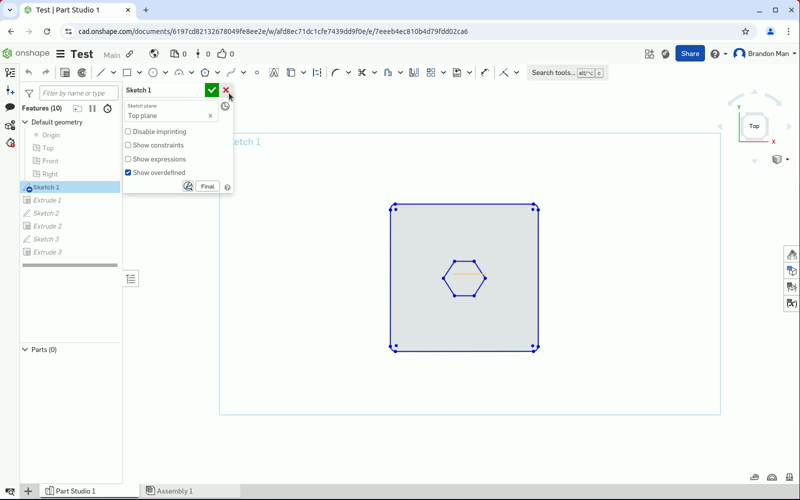
click(229, 92)
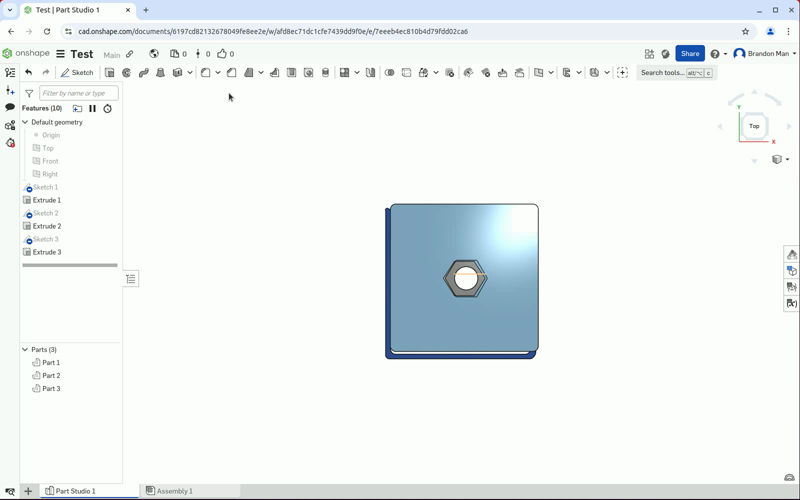
mouse_move(541, 75)
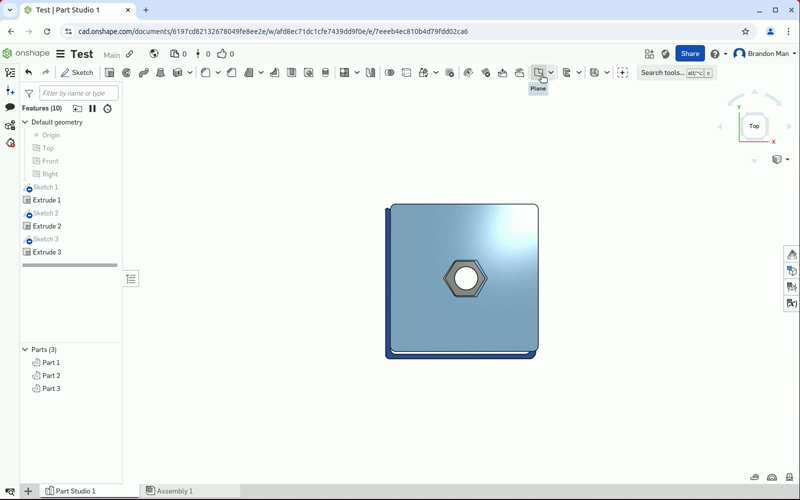
click(541, 75)
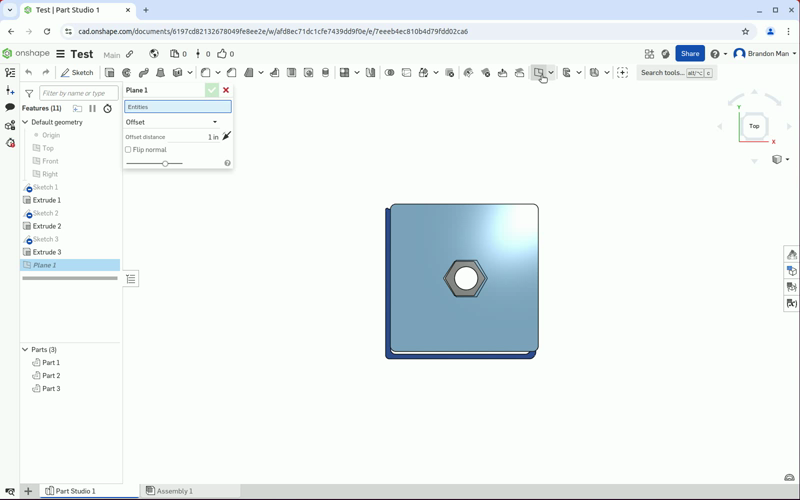
mouse_move(73, 150)
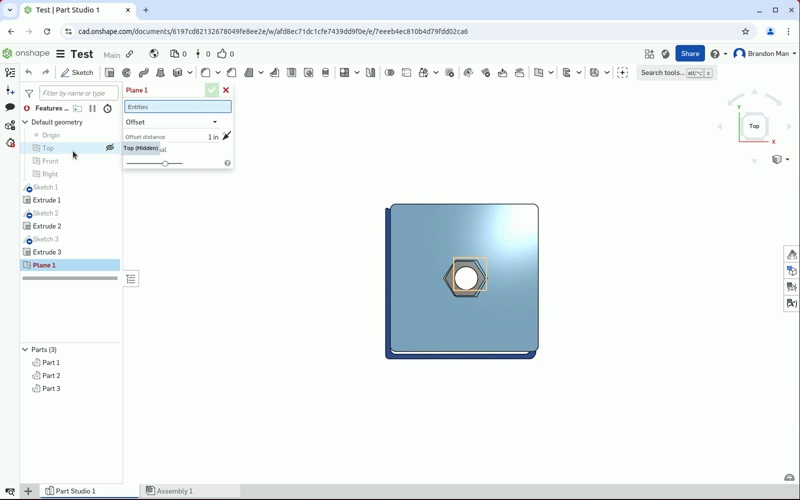
click(73, 150)
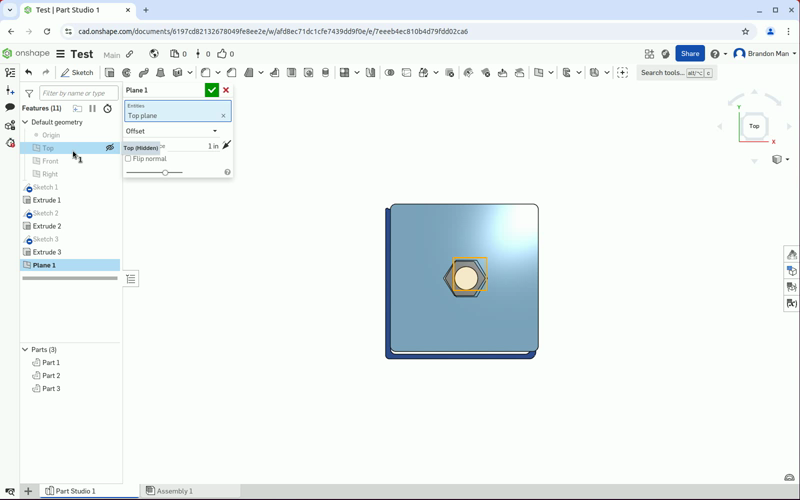
key(tab, 2)
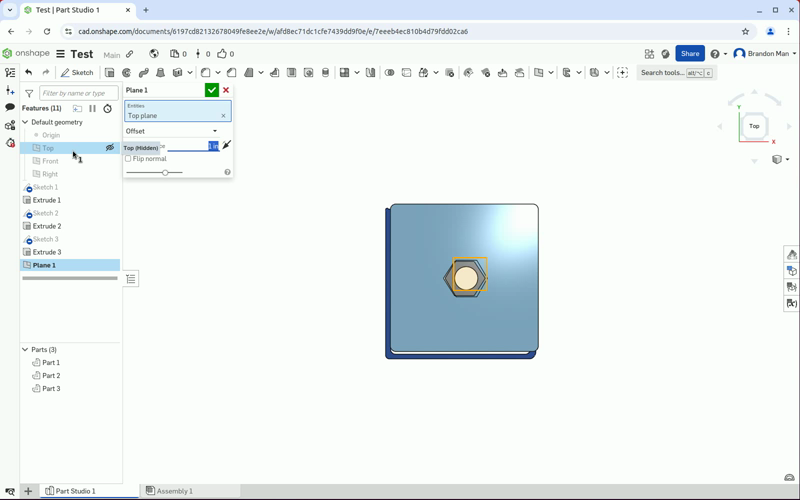
text(23.108)
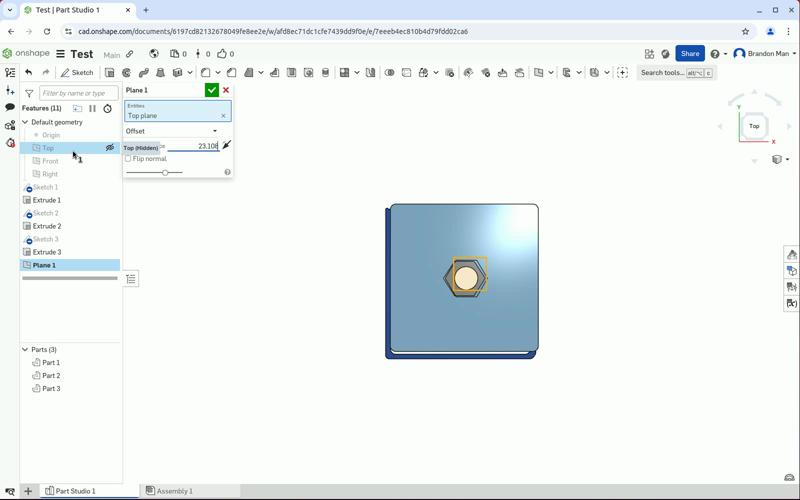
key(enter, 2)
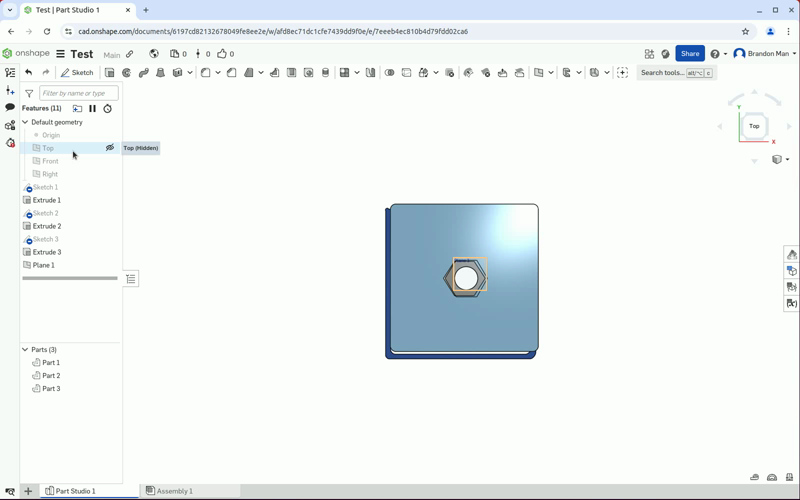
key(shift+s)
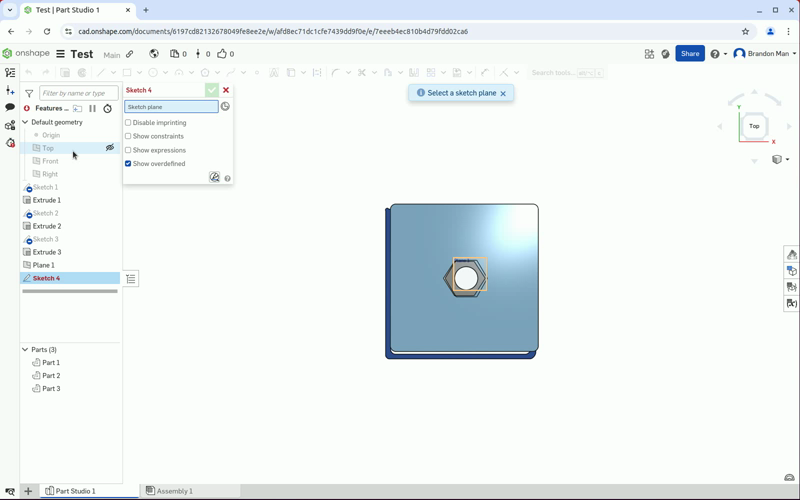
mouse_move(73, 267)
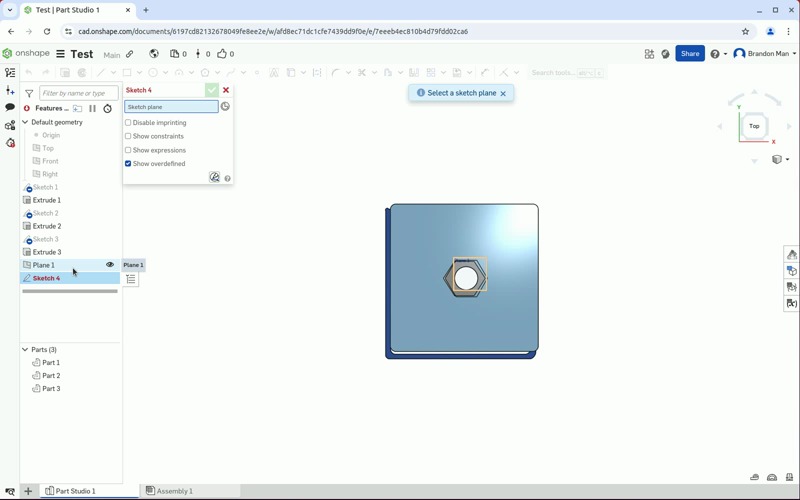
click(73, 267)
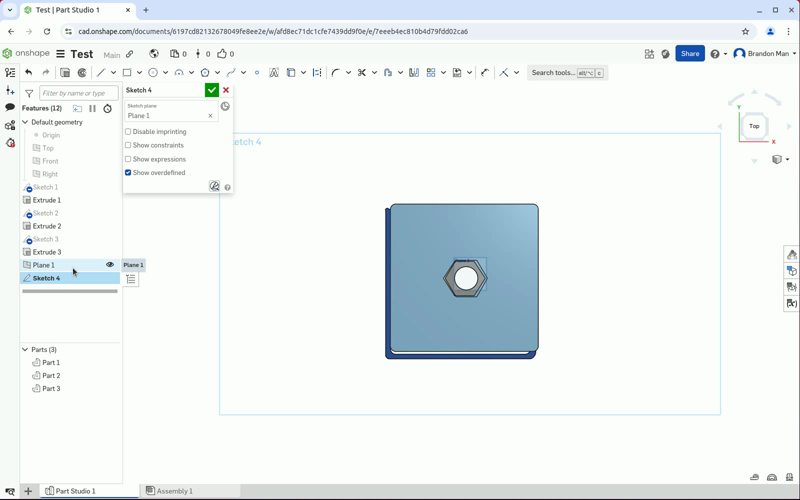
mouse_move(73, 352)
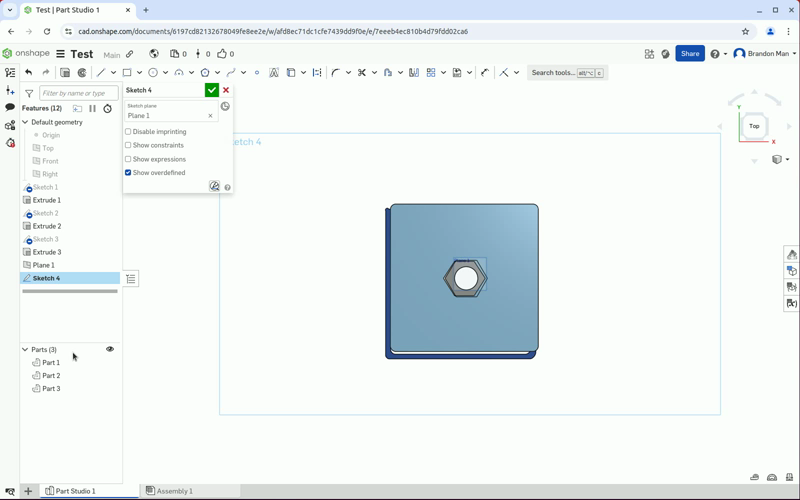
key(y)
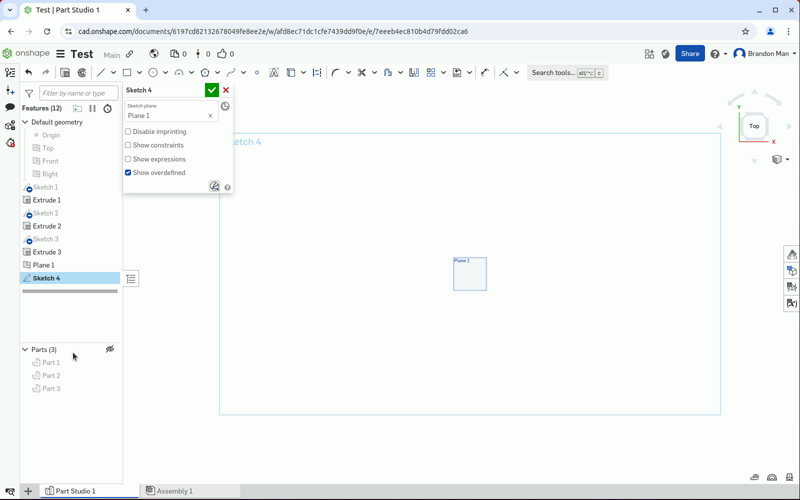
key(l)
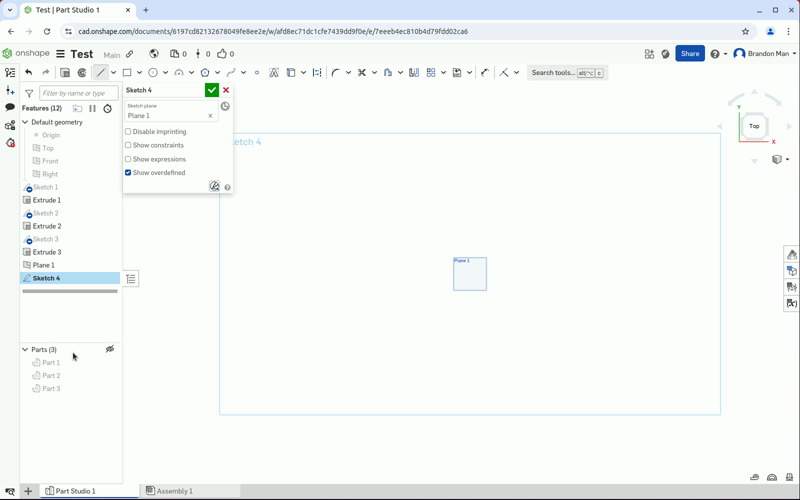
key_down(shift)
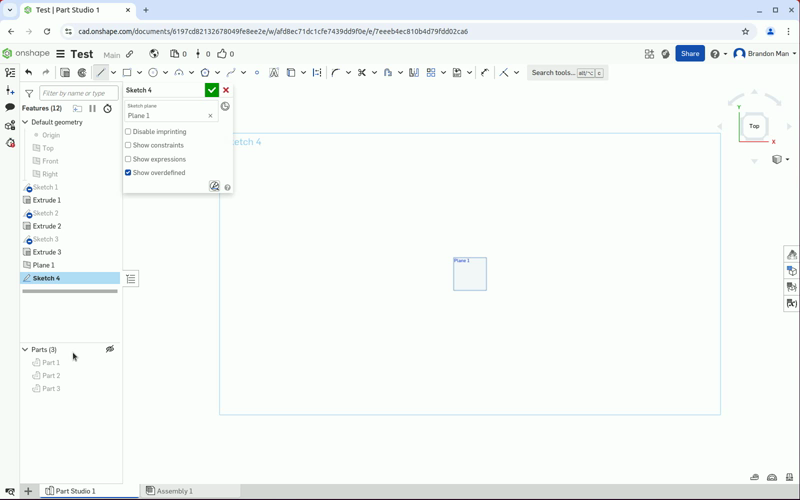
mouse_move(444, 292)
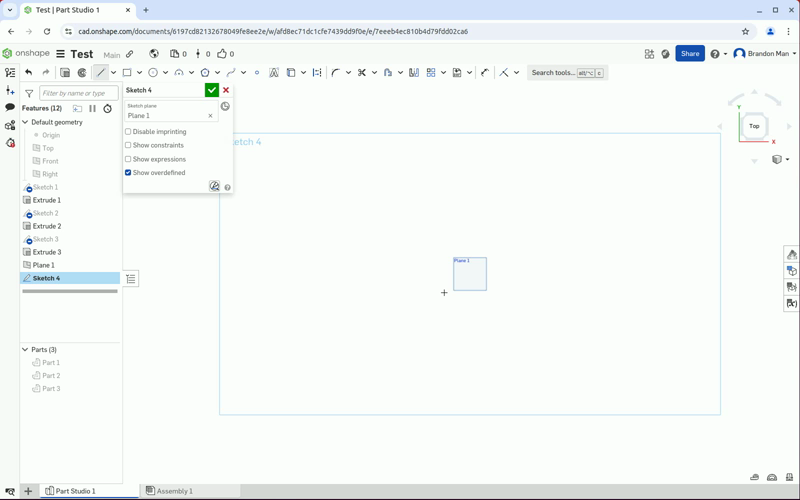
click(444, 292)
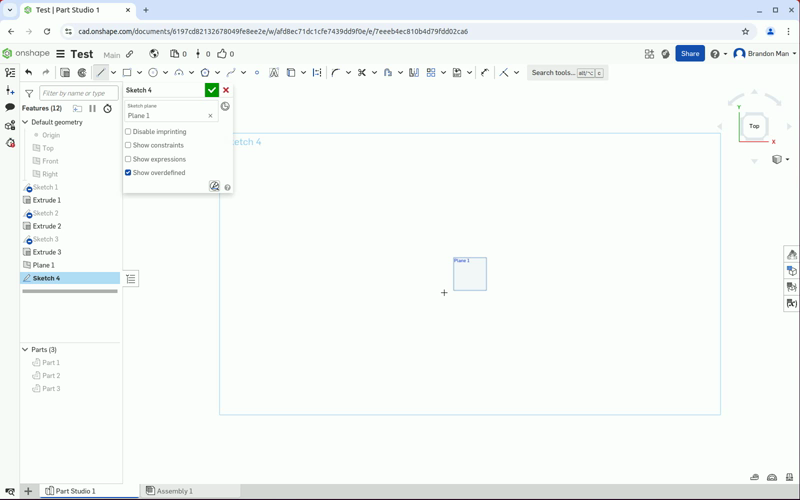
key_up(shift)
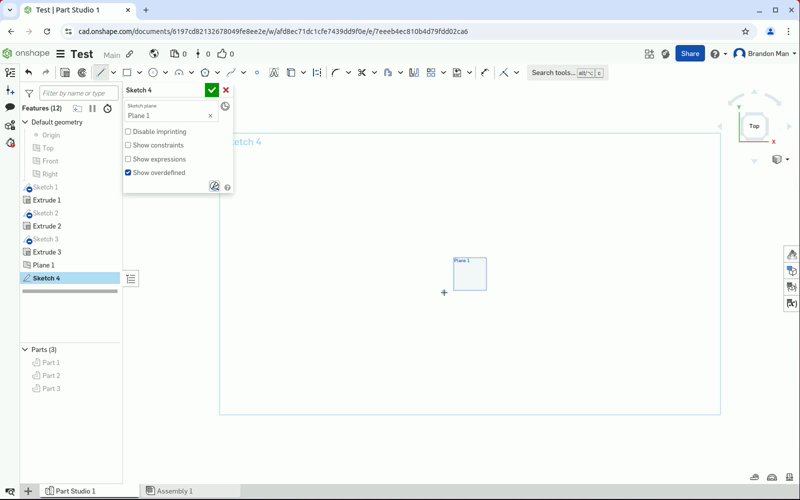
key_down(shift)
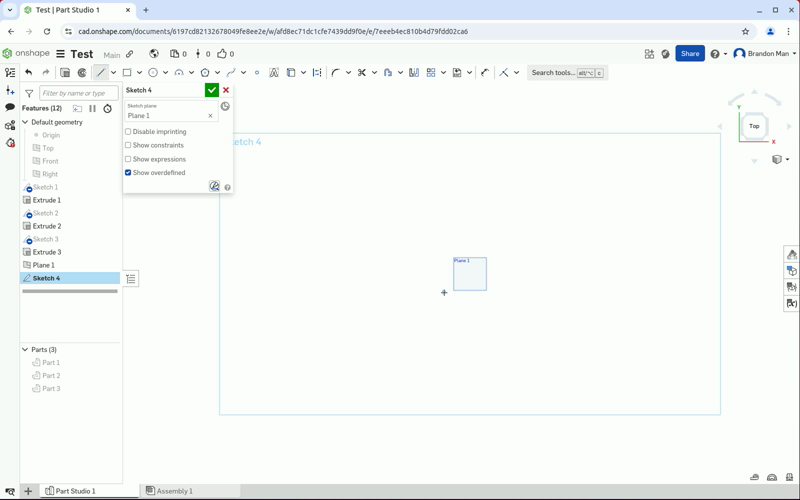
mouse_move(474, 292)
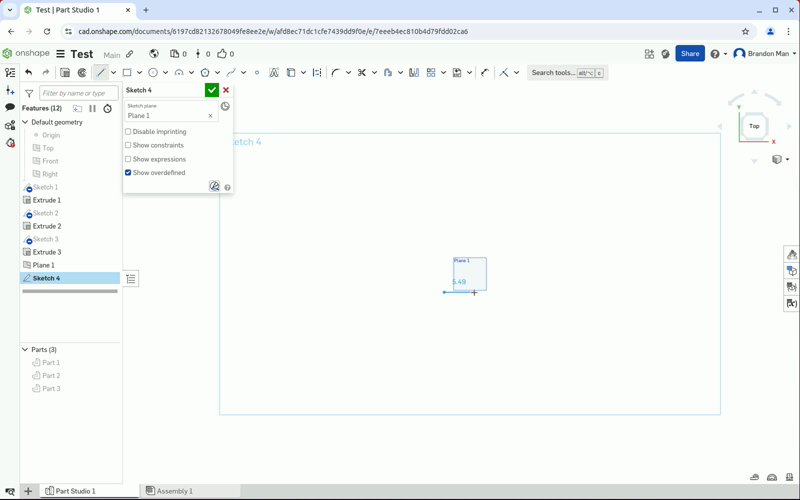
mouse_move(461, 301)
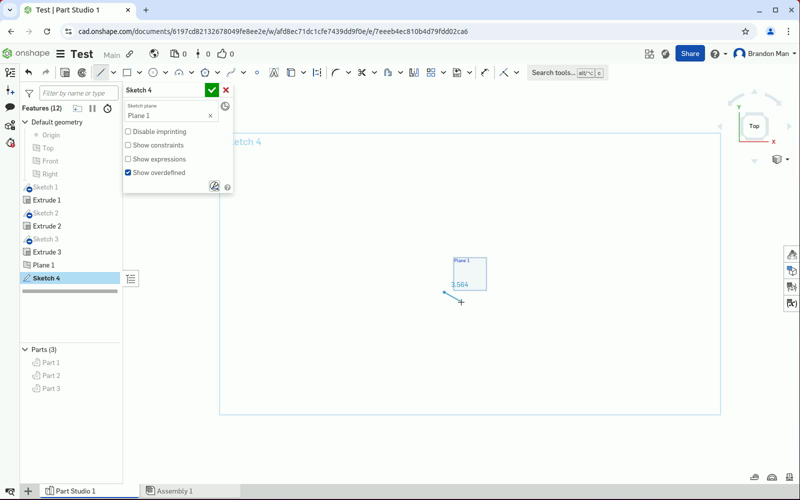
click(461, 301)
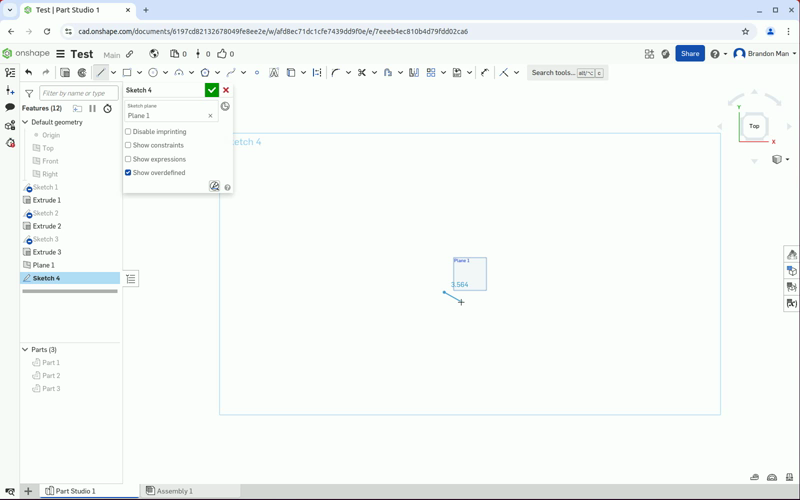
key_up(shift)
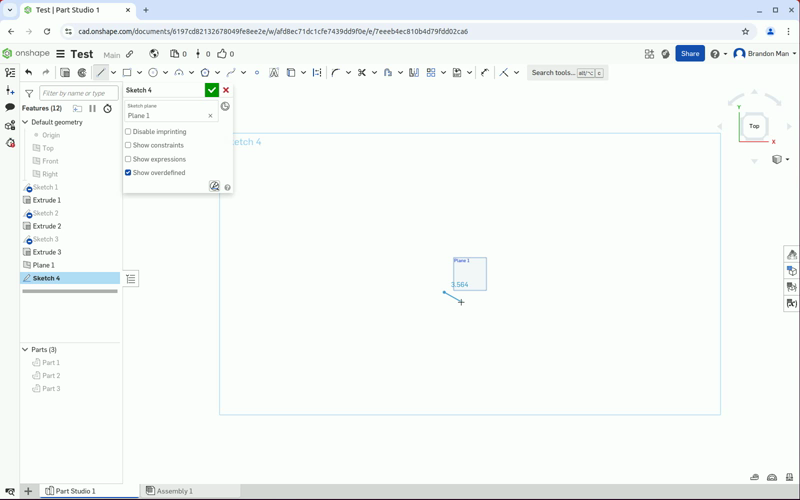
key_down(shift)
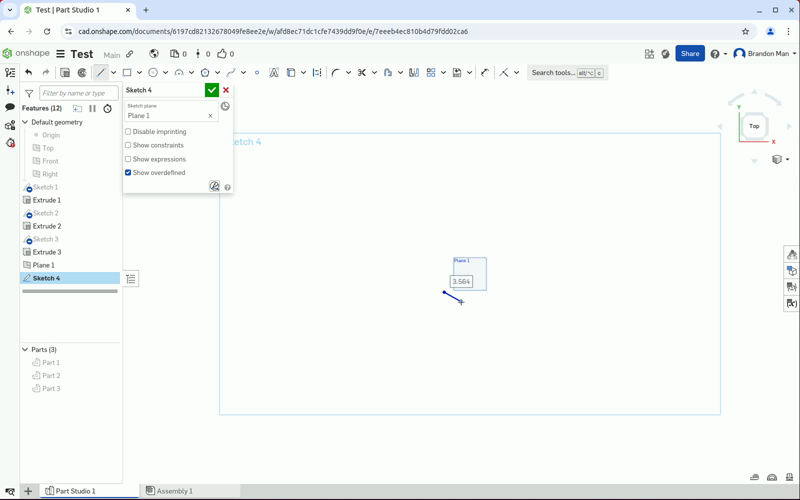
mouse_move(491, 301)
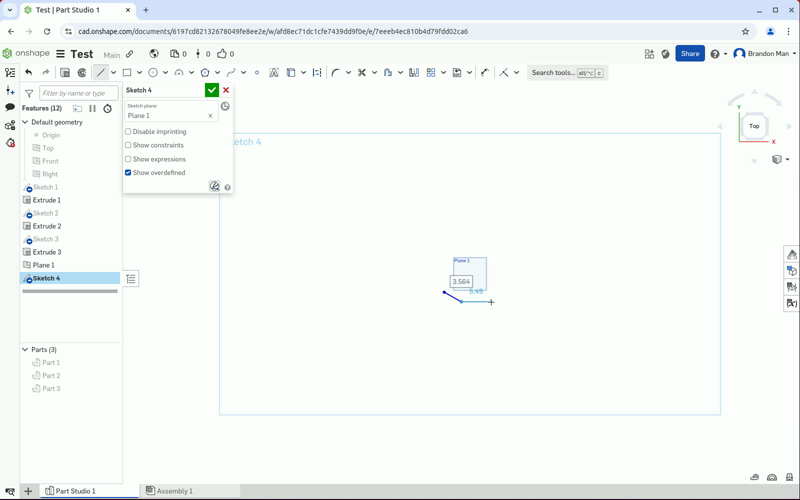
mouse_move(478, 292)
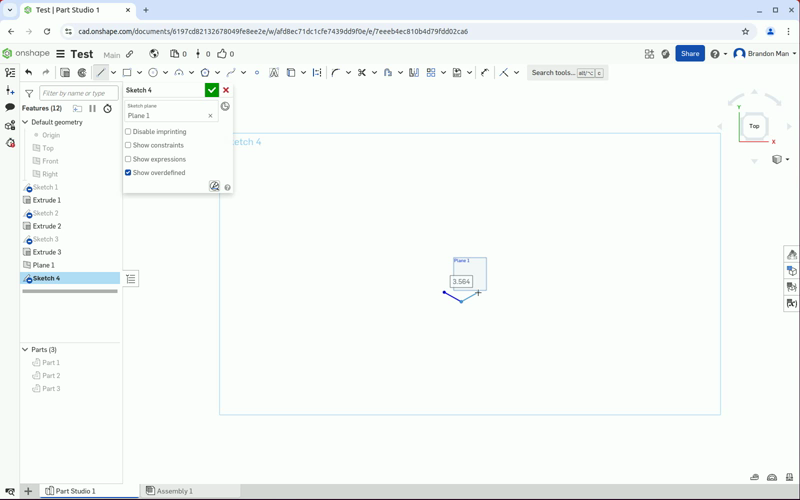
click(478, 292)
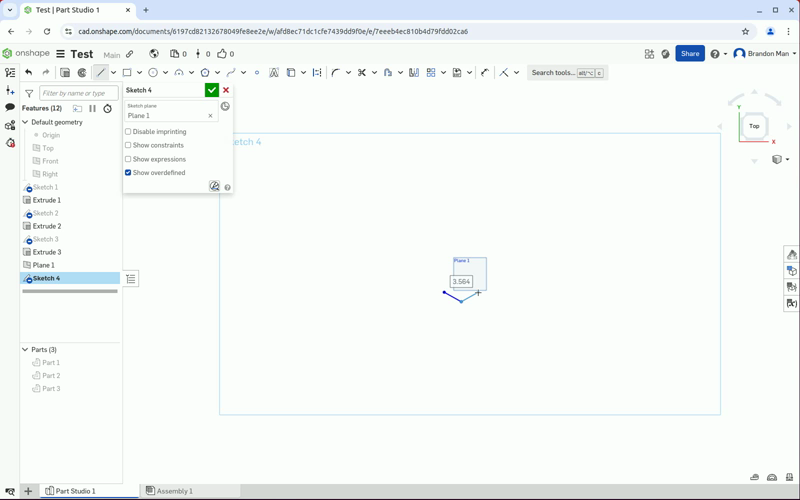
key_up(shift)
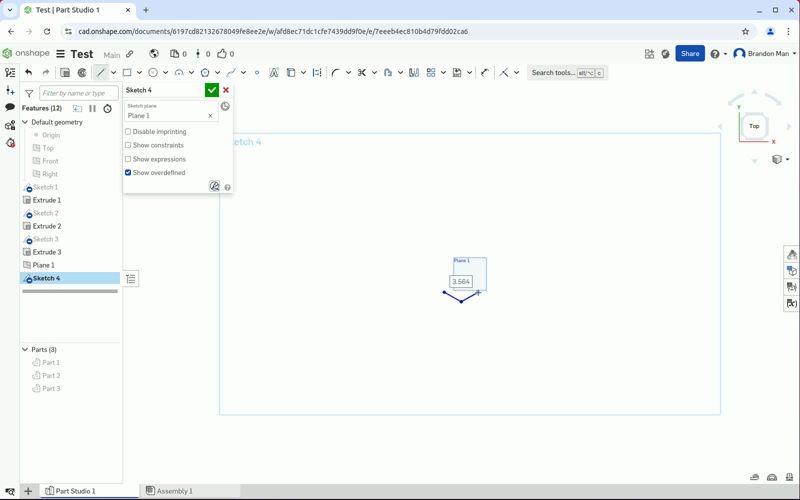
key_down(shift)
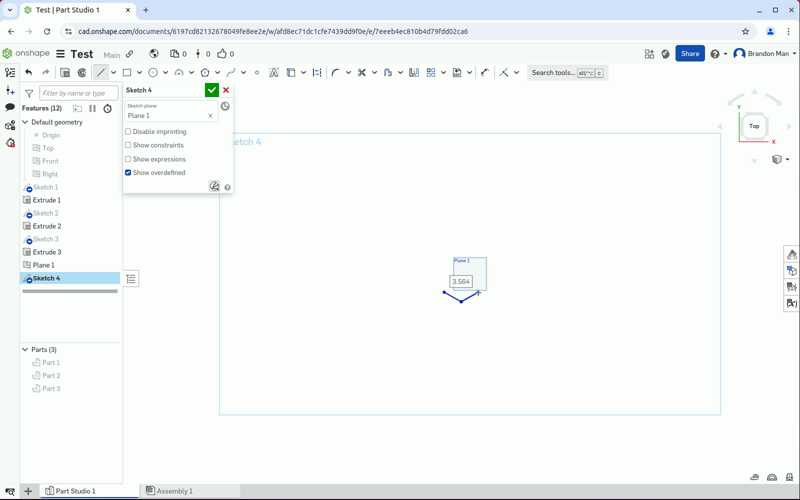
mouse_move(508, 292)
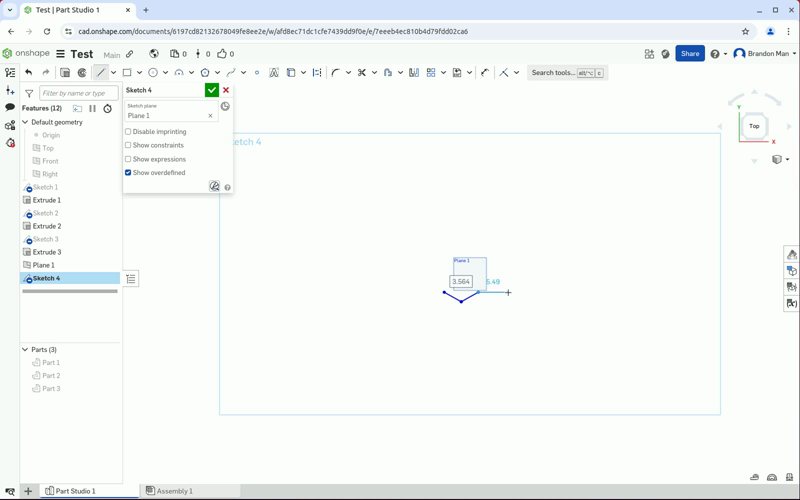
mouse_move(478, 272)
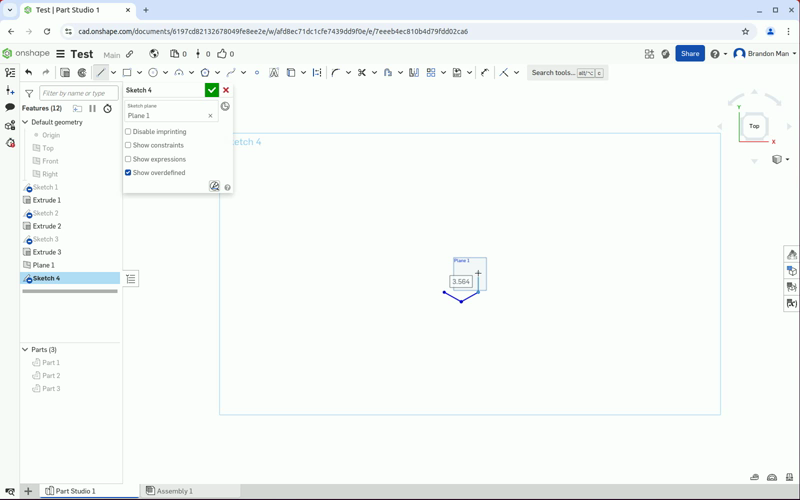
click(478, 272)
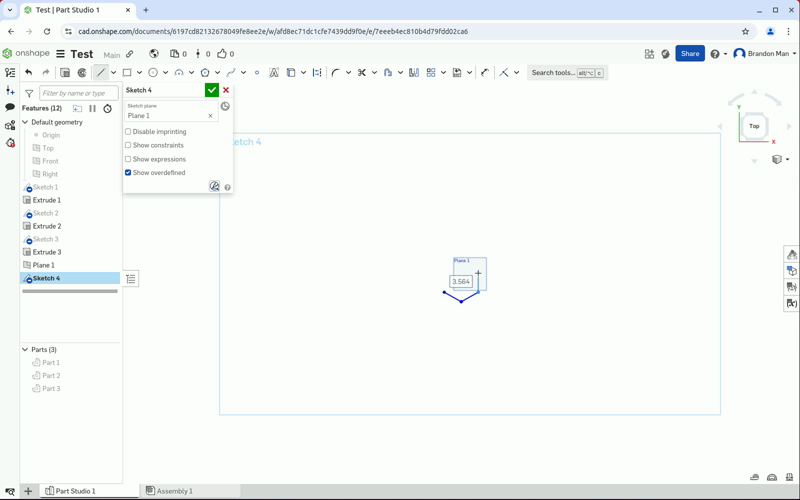
key_up(shift)
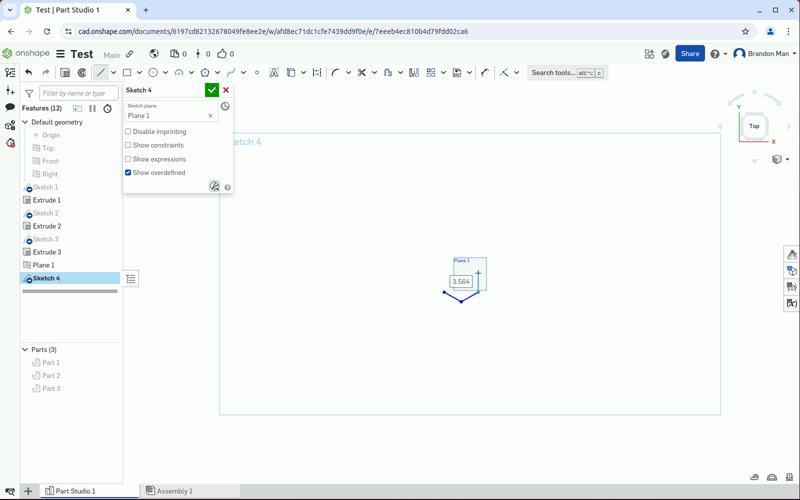
key_down(shift)
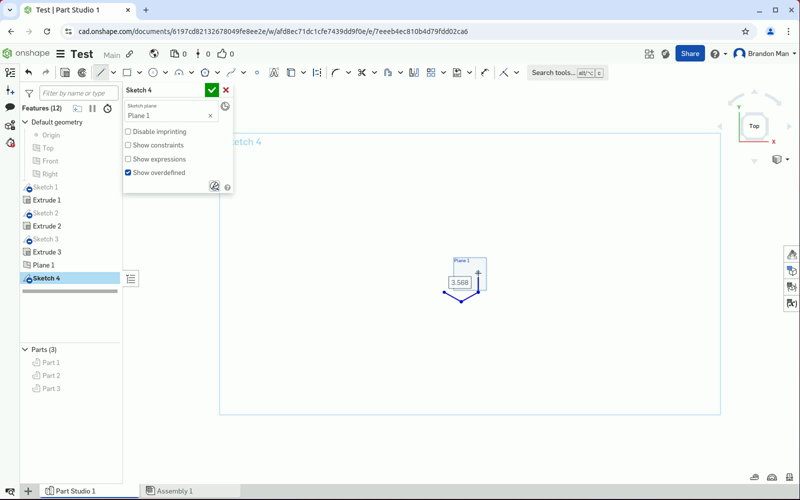
mouse_move(508, 272)
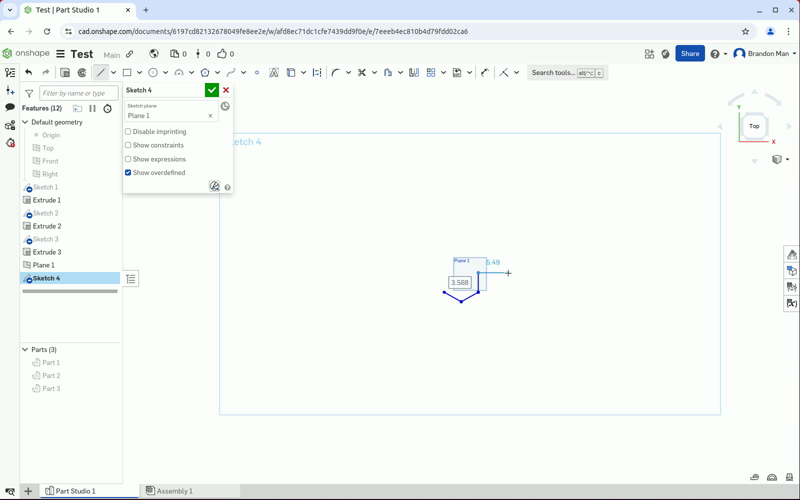
mouse_move(461, 263)
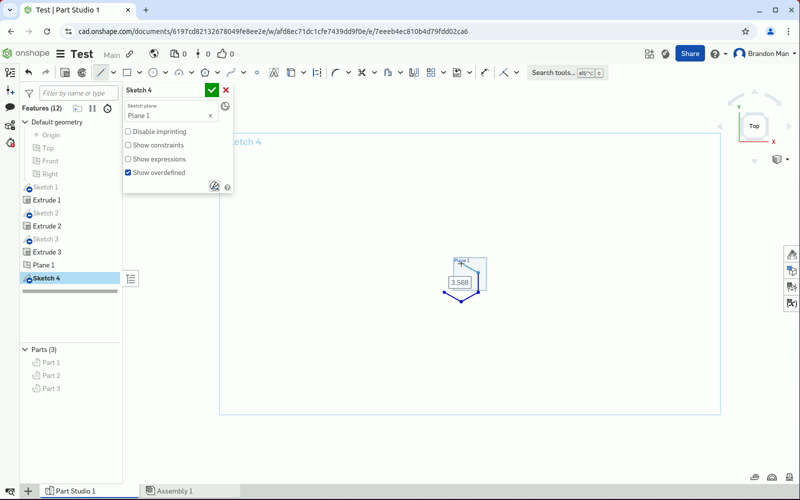
click(461, 263)
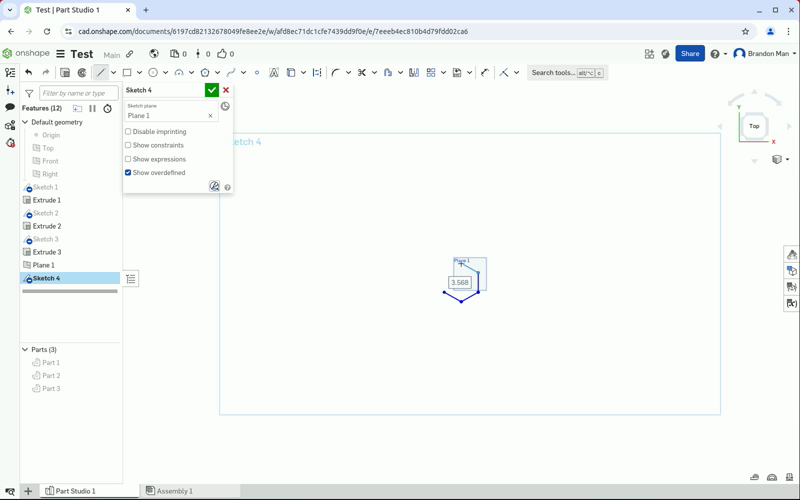
key_up(shift)
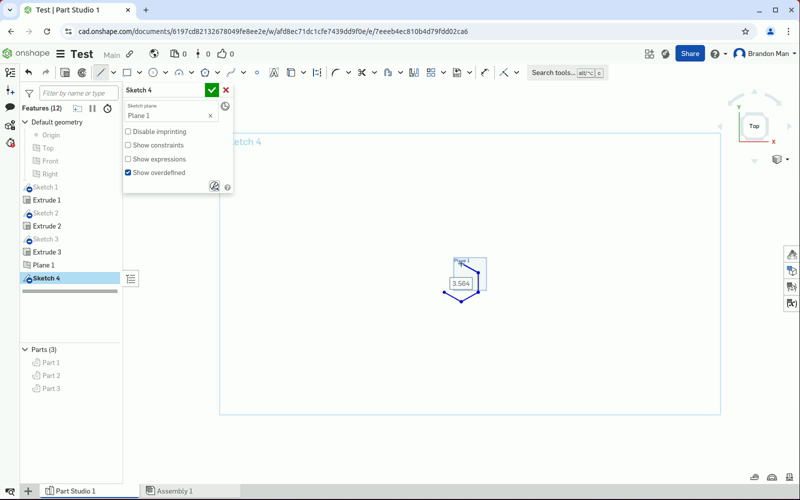
key_down(shift)
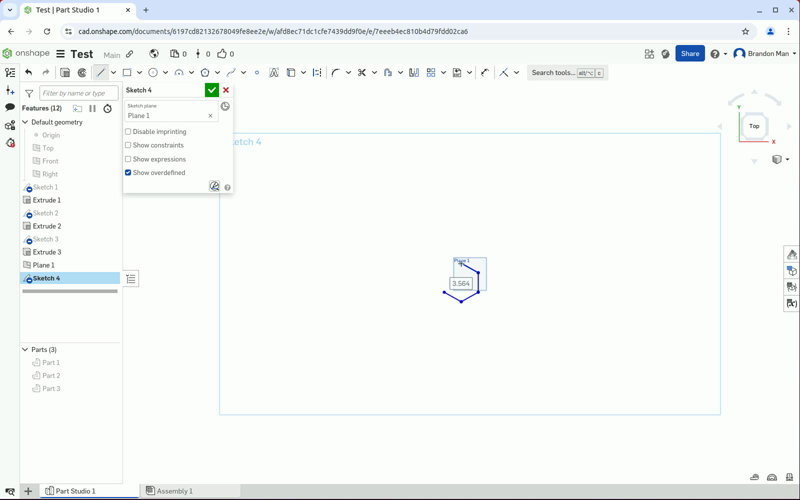
mouse_move(491, 263)
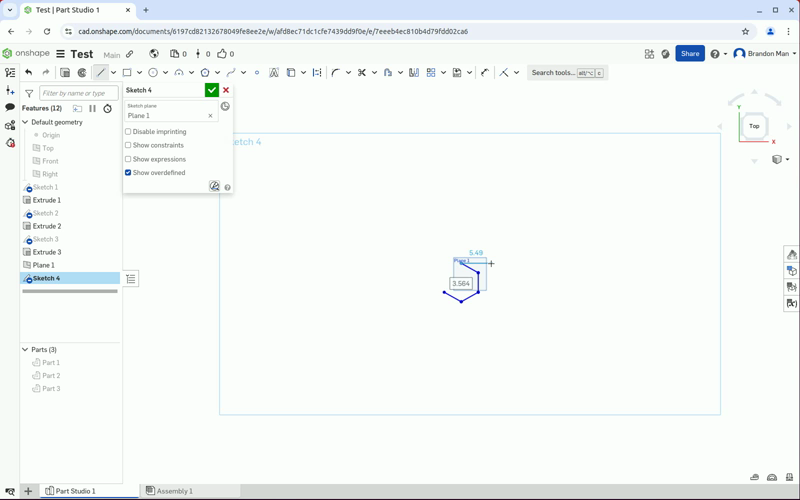
mouse_move(444, 272)
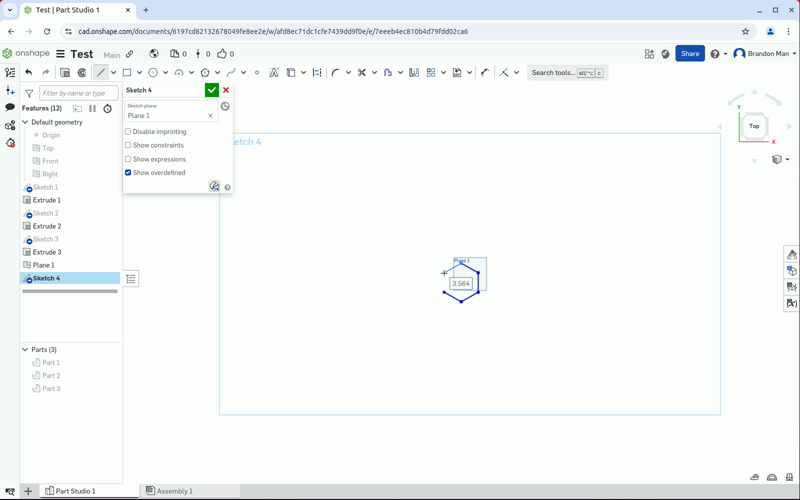
click(444, 272)
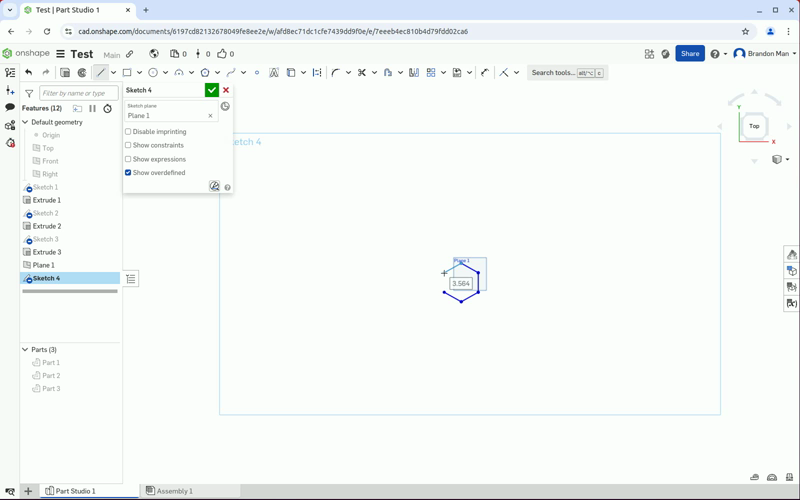
key_up(shift)
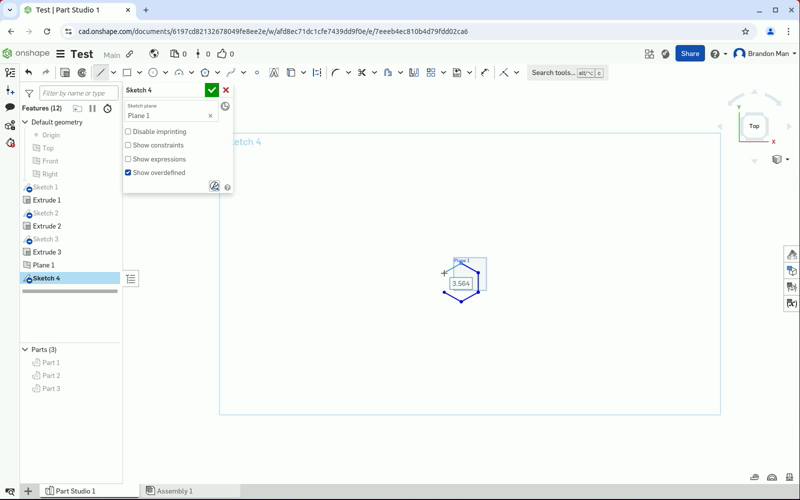
mouse_move(474, 272)
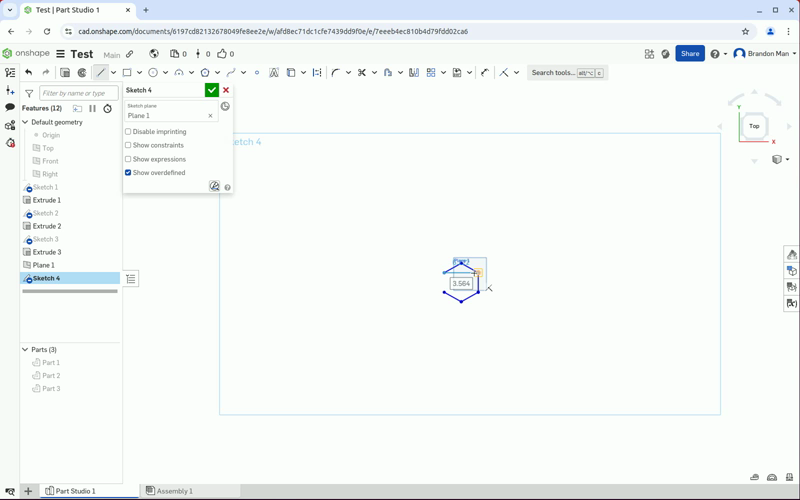
key_down(shift)
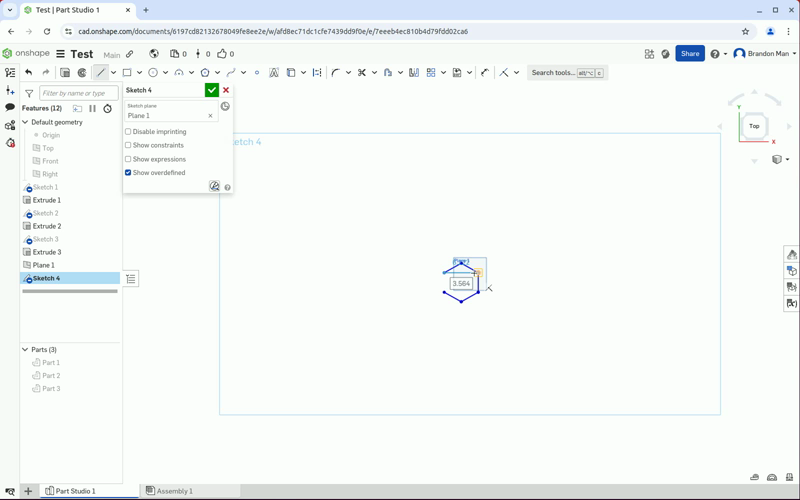
mouse_move(444, 292)
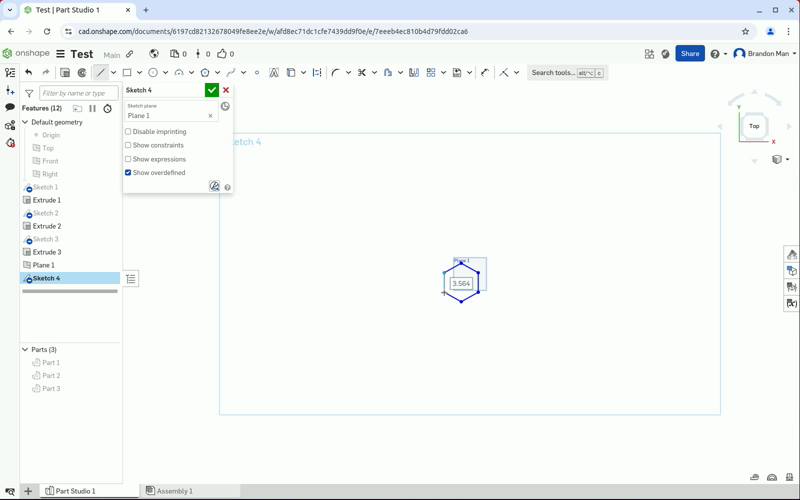
key_up(shift)
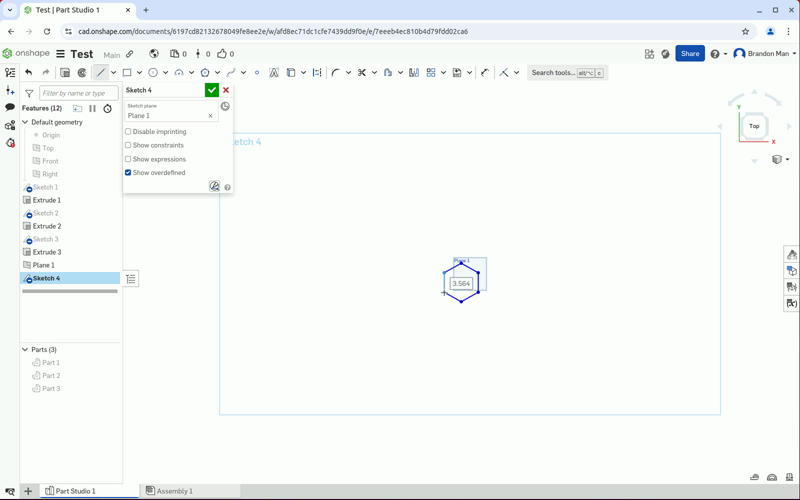
click(444, 292)
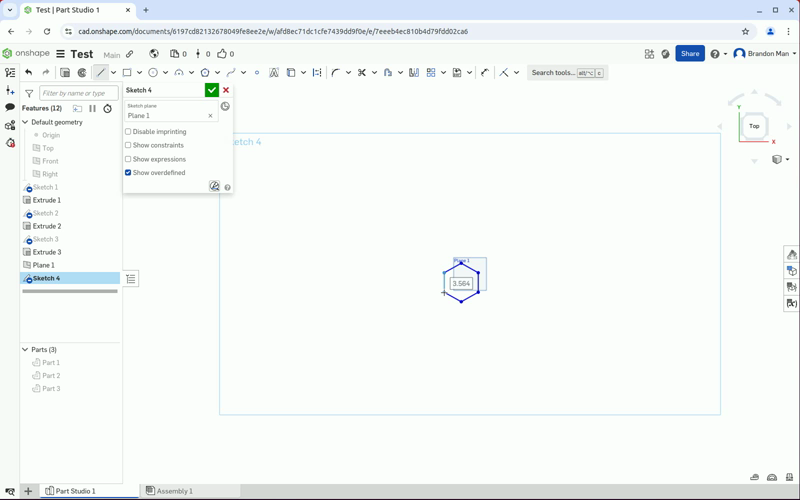
key(esc)
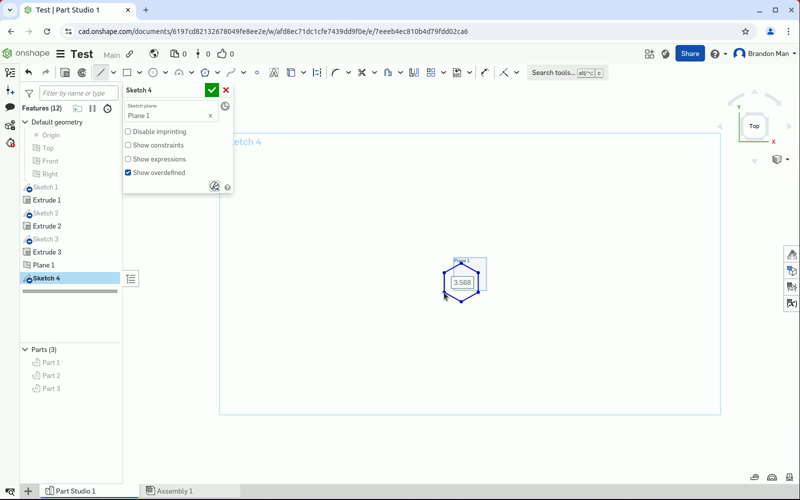
key(c)
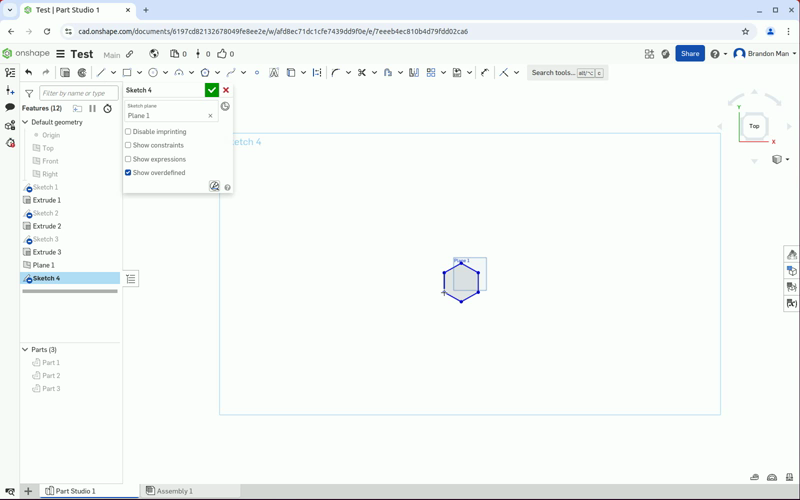
key_down(shift)
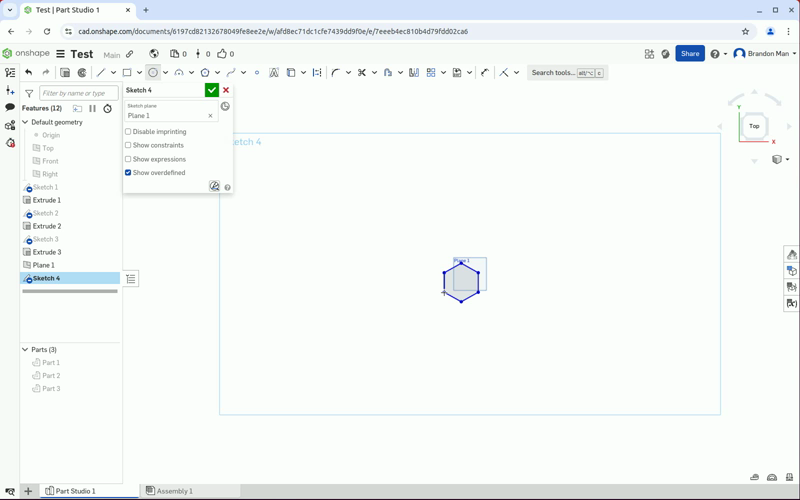
mouse_move(461, 282)
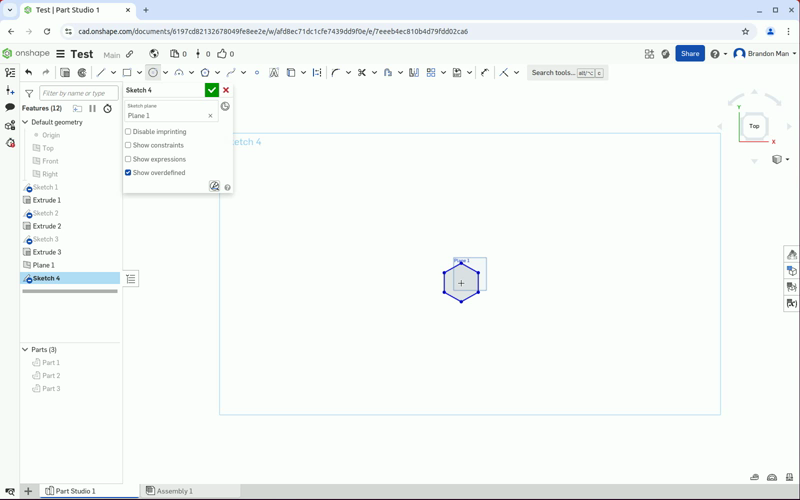
click(461, 282)
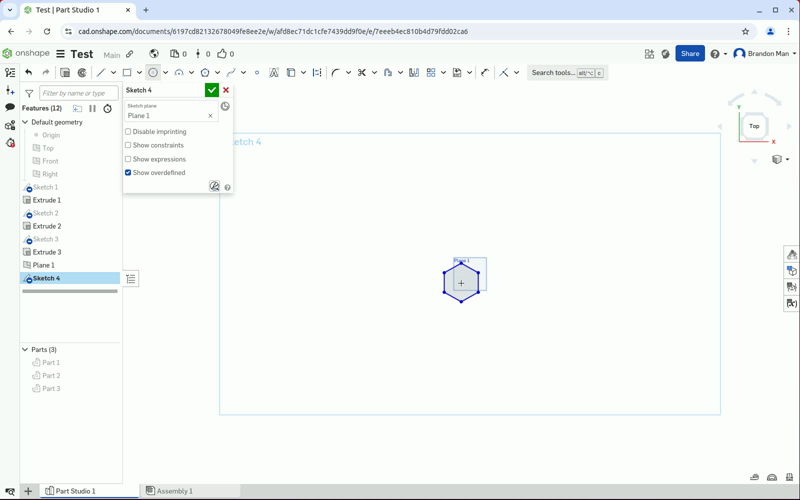
key_up(shift)
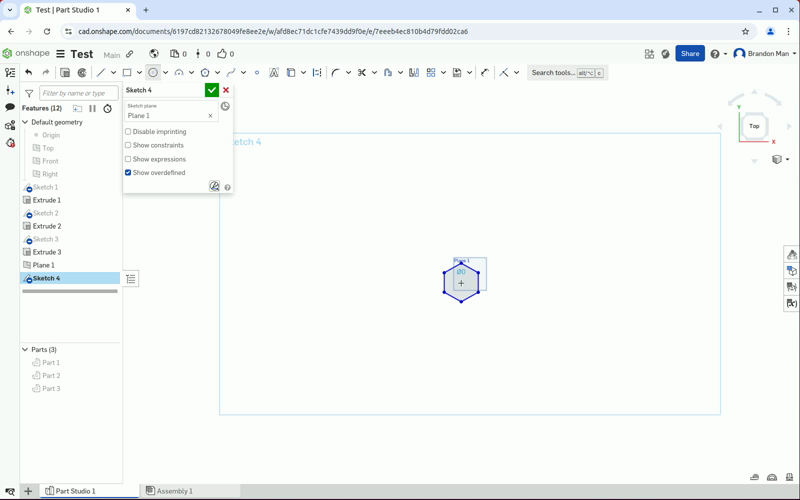
mouse_move(471, 282)
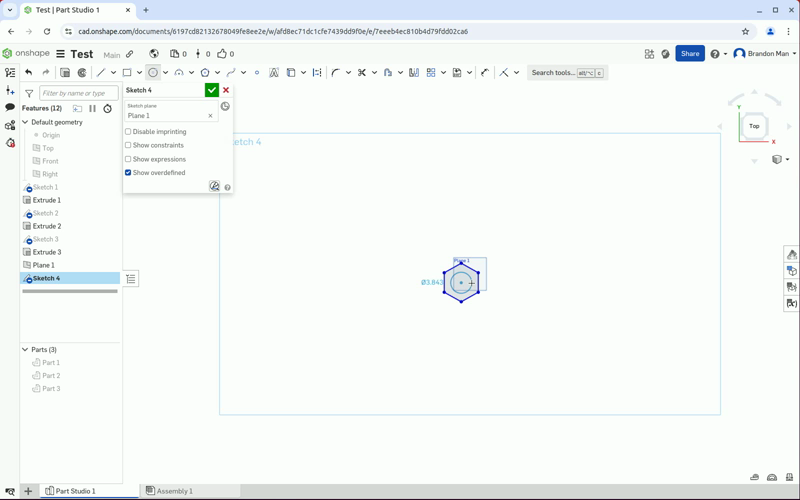
click(471, 282)
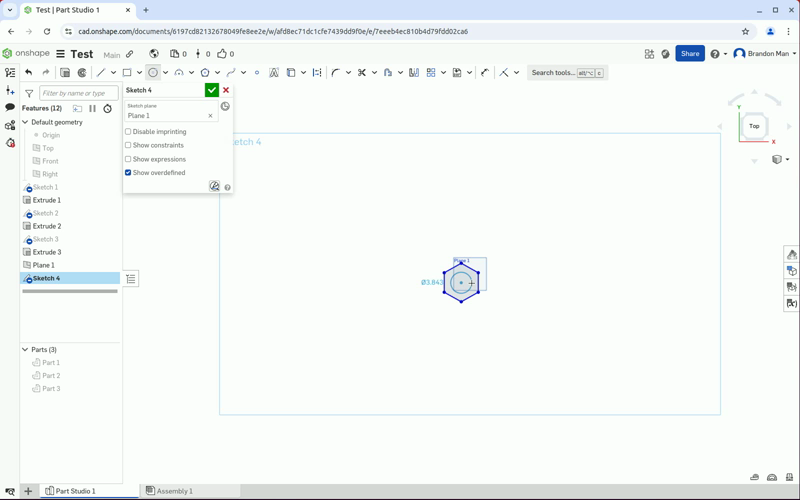
key(esc)
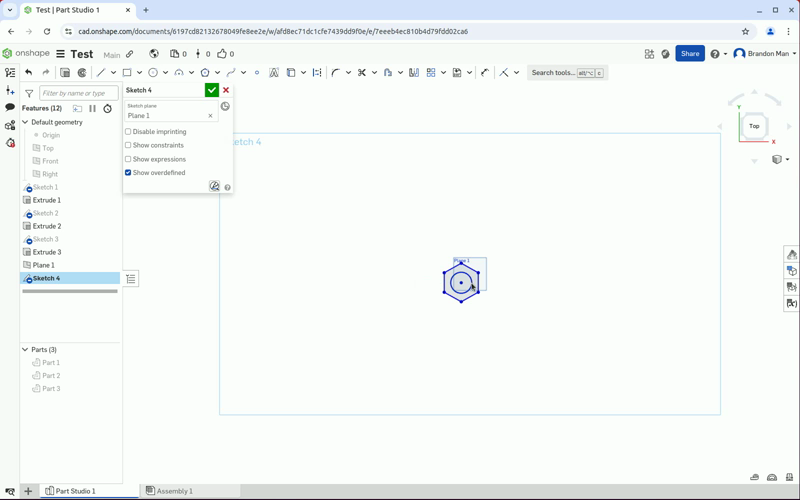
mouse_move(458, 298)
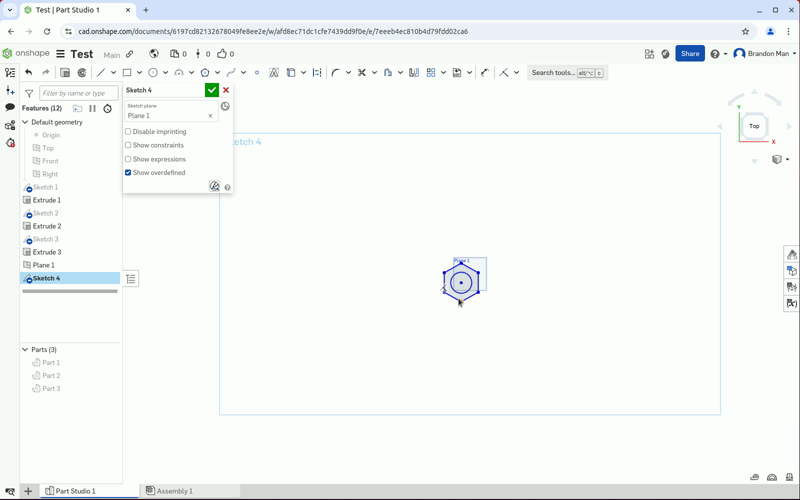
scroll(6)
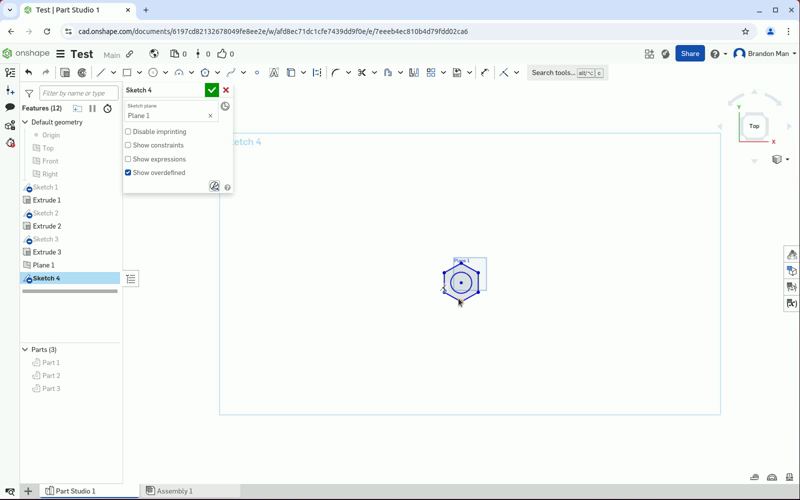
scroll(6)
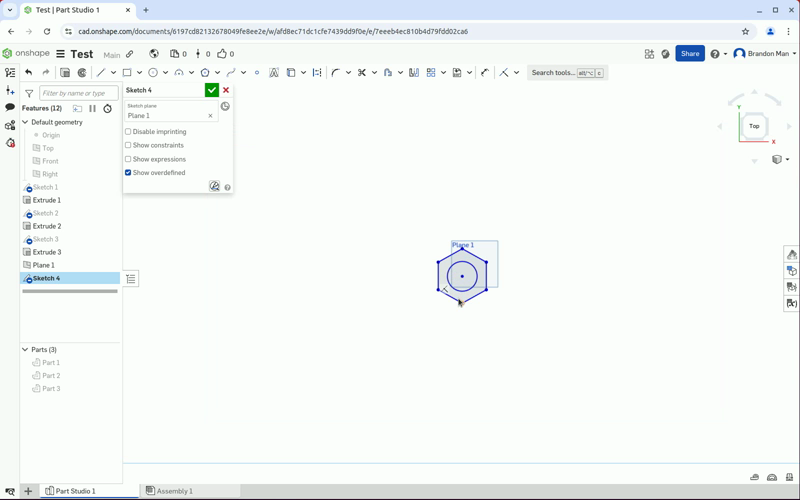
scroll(6)
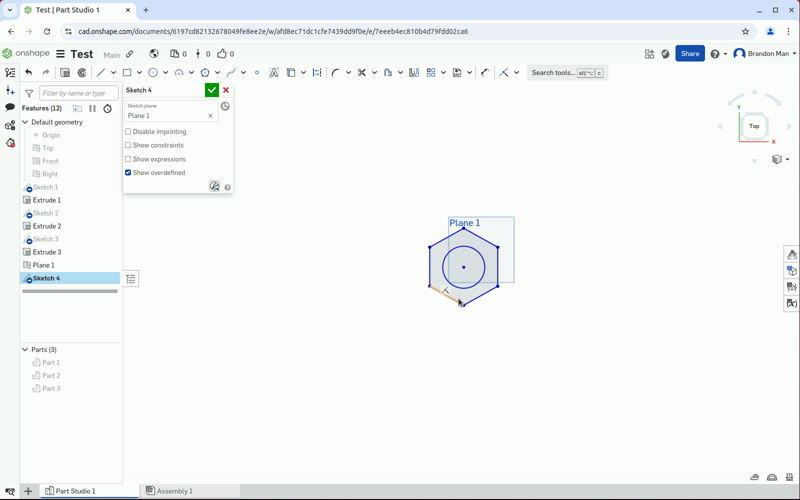
scroll(6)
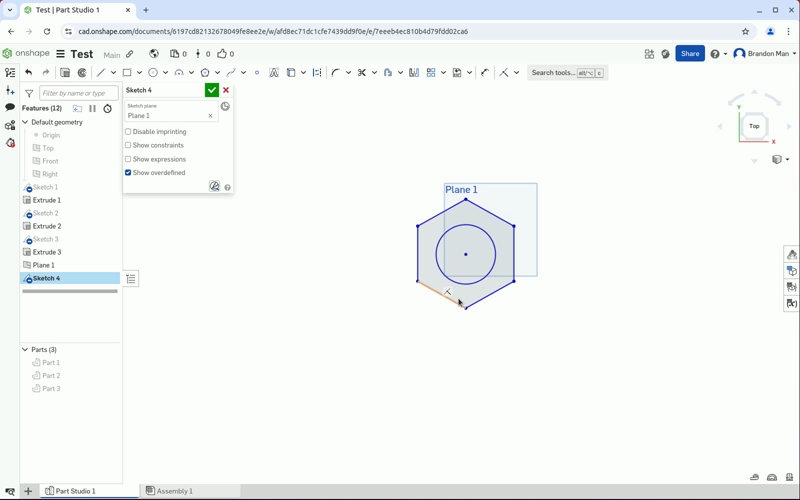
scroll(6)
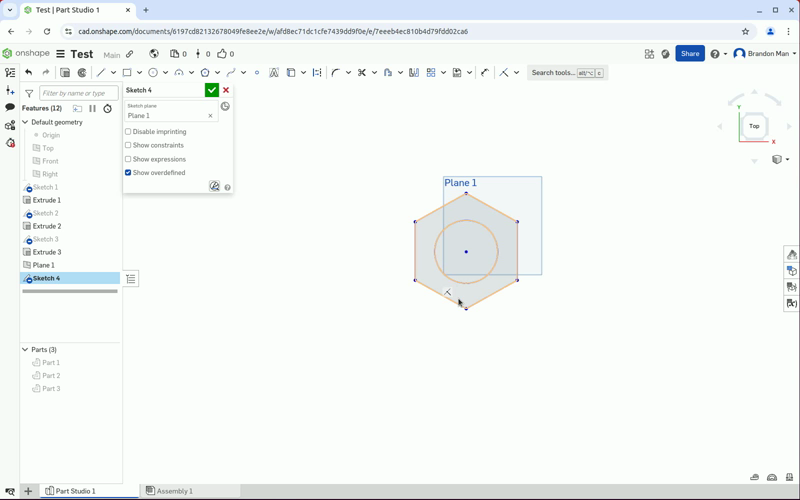
scroll(6)
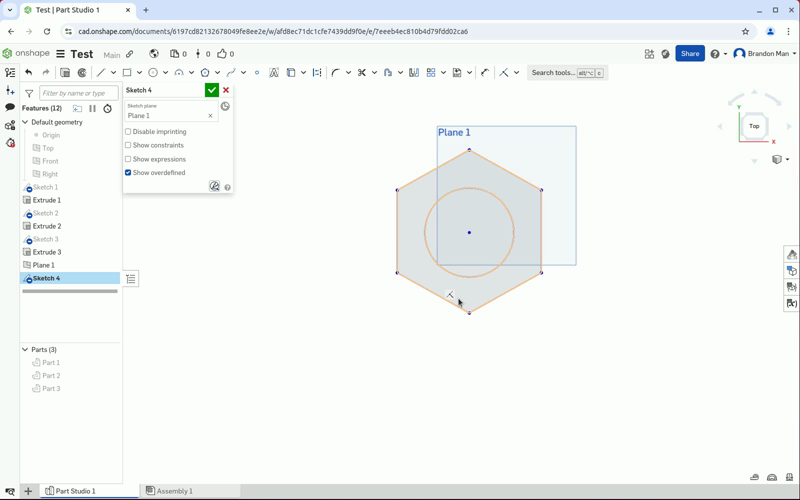
scroll(6)
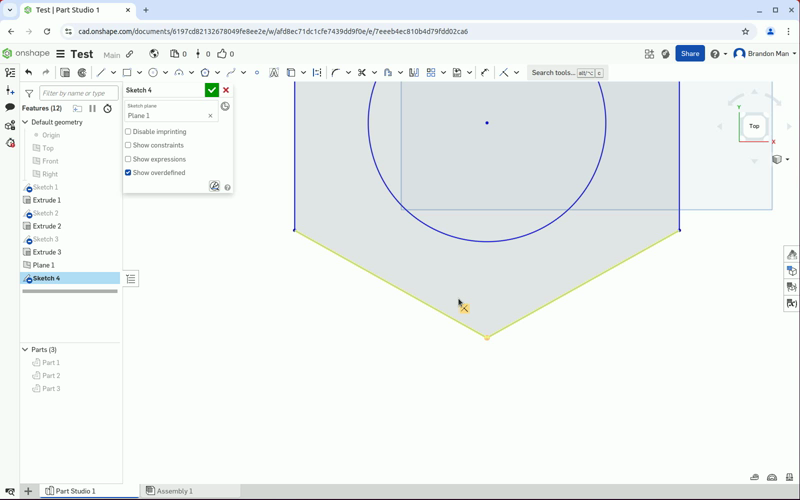
click(458, 298)
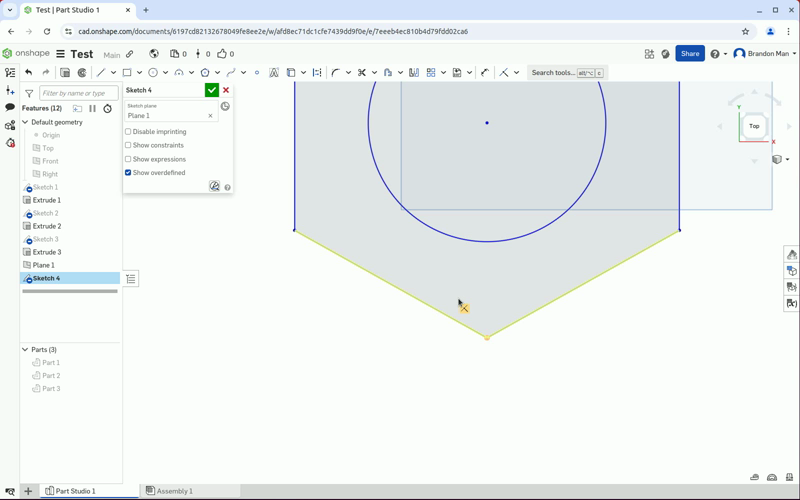
scroll(-6)
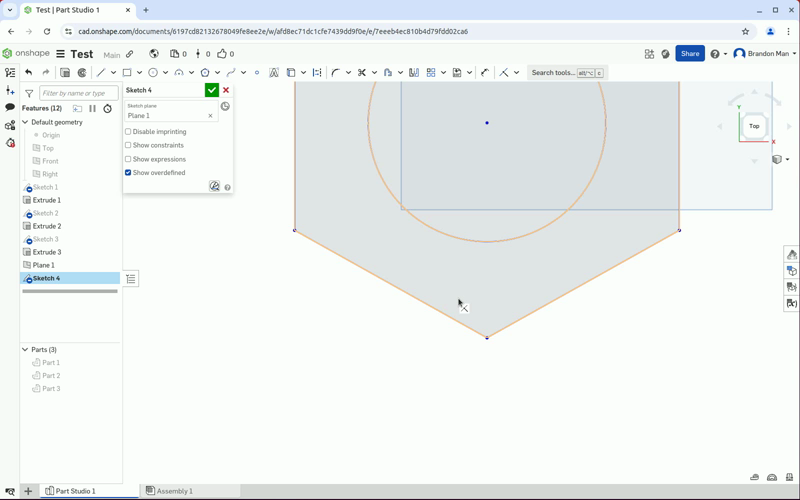
scroll(-6)
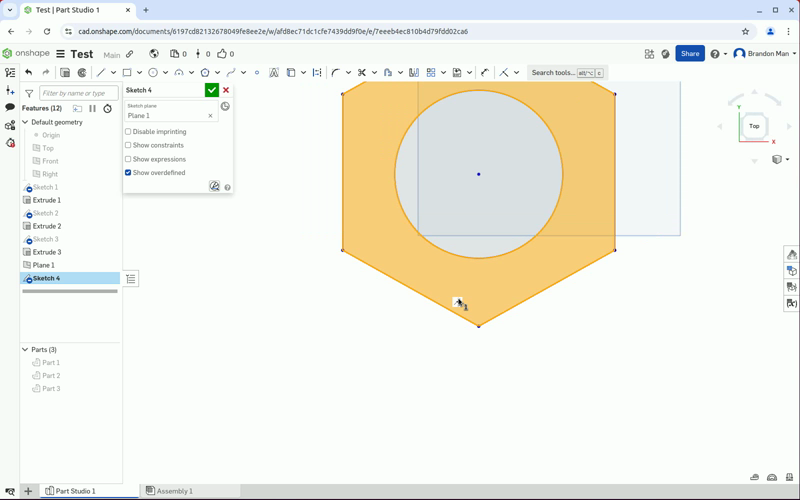
scroll(-6)
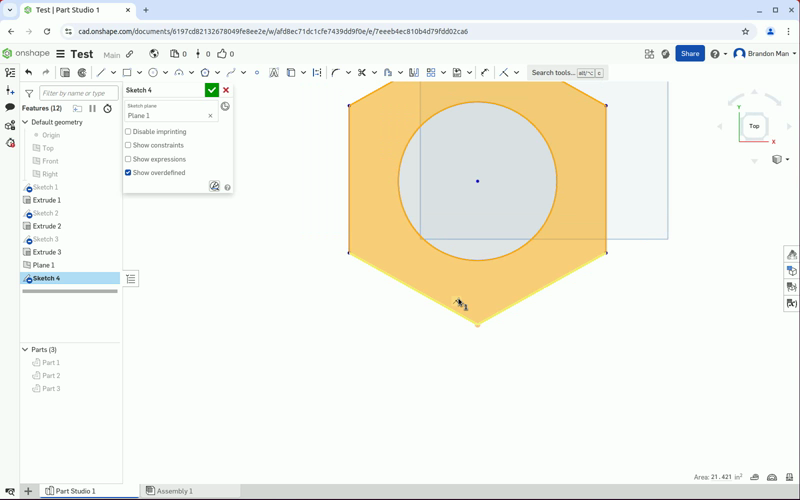
scroll(-6)
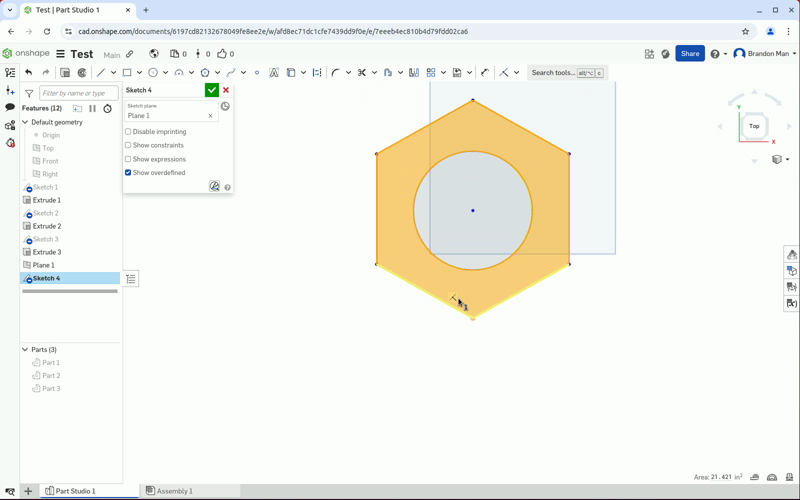
scroll(-6)
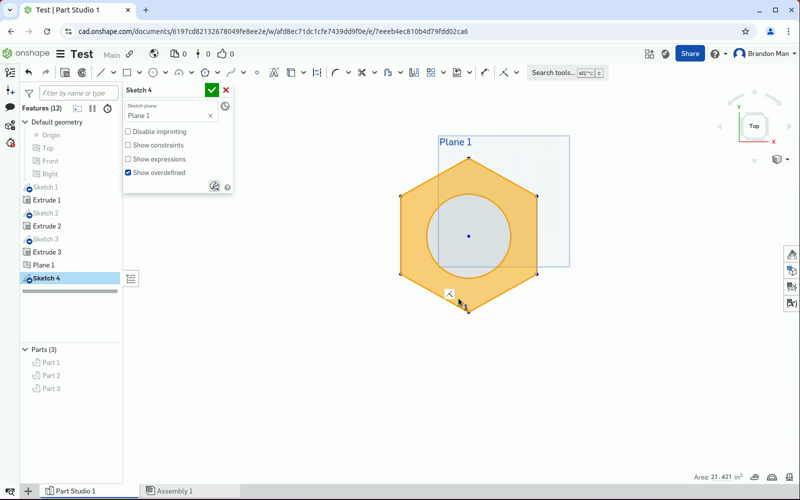
scroll(-6)
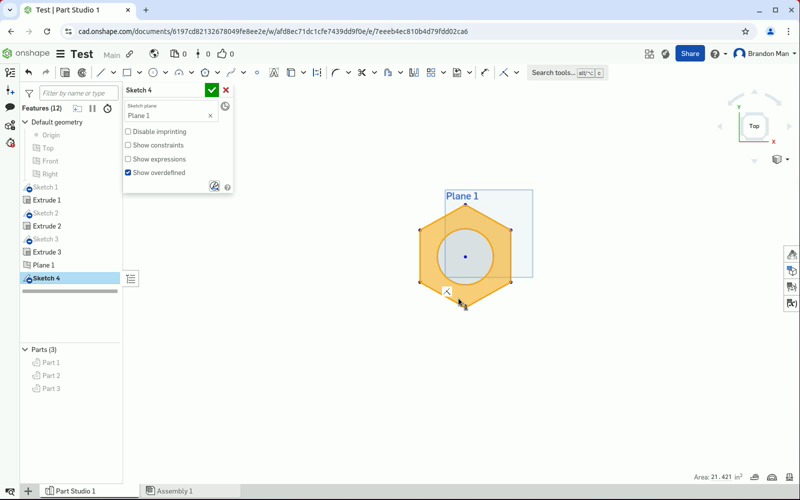
scroll(-6)
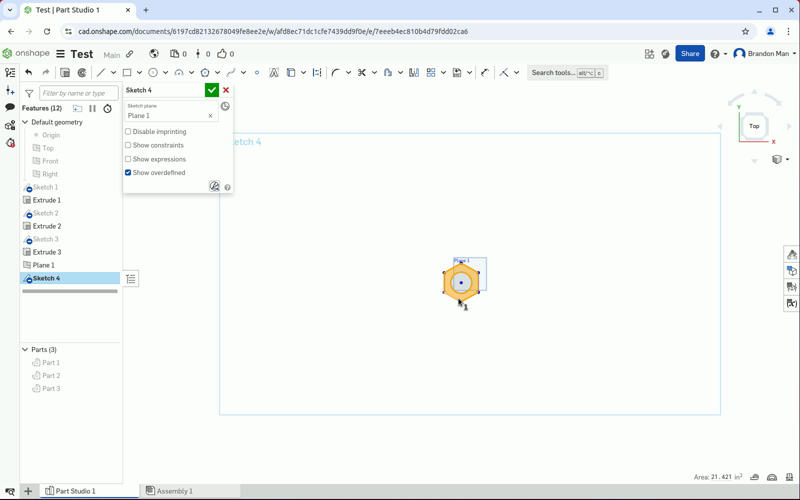
mouse_move(73, 352)
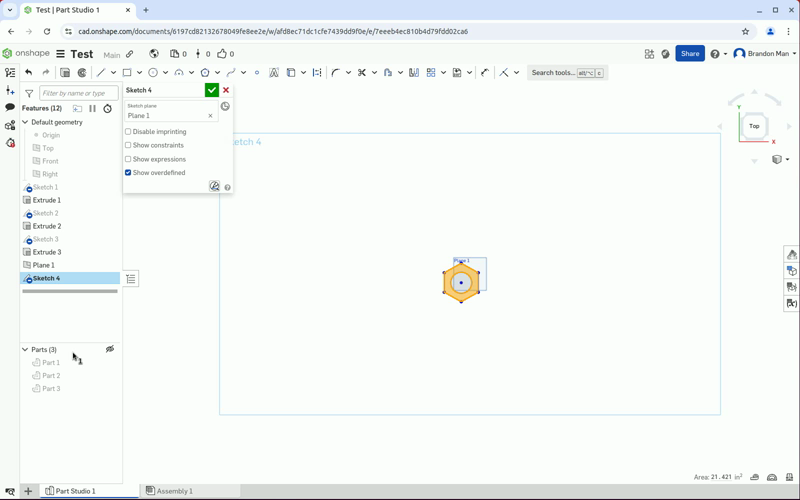
key(shift+y)
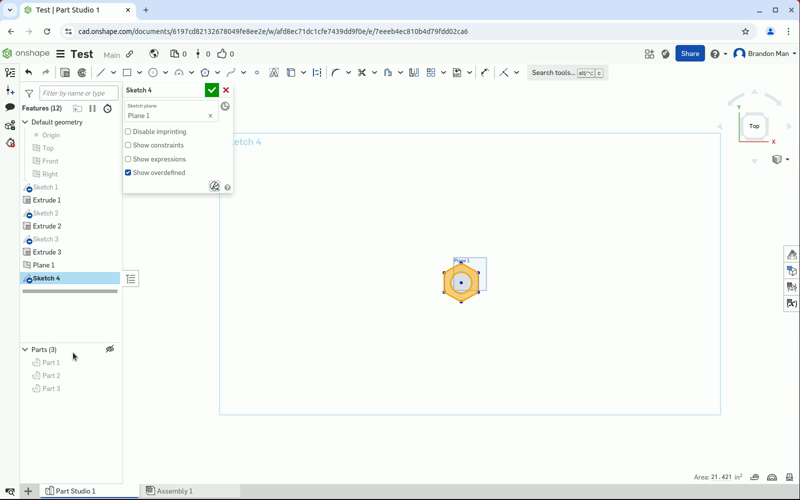
key(shift+e)
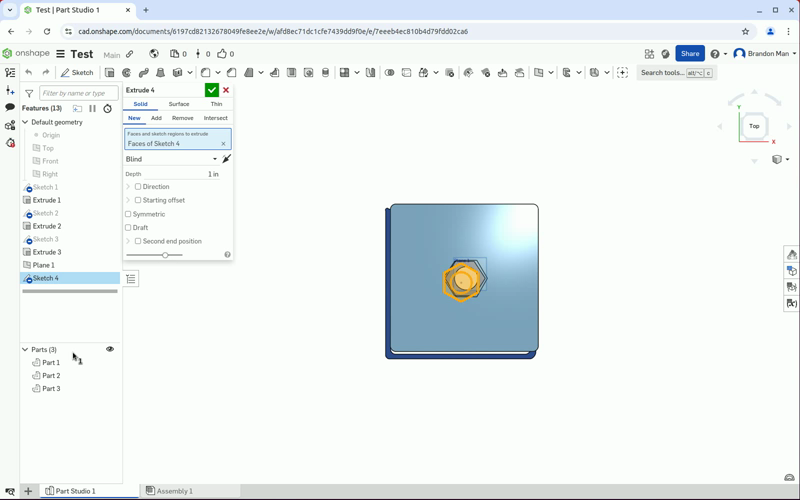
mouse_move(143, 106)
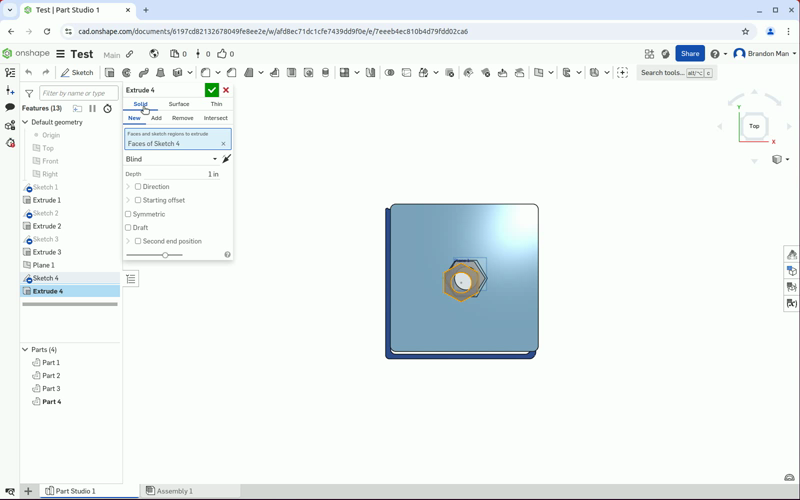
click(143, 106)
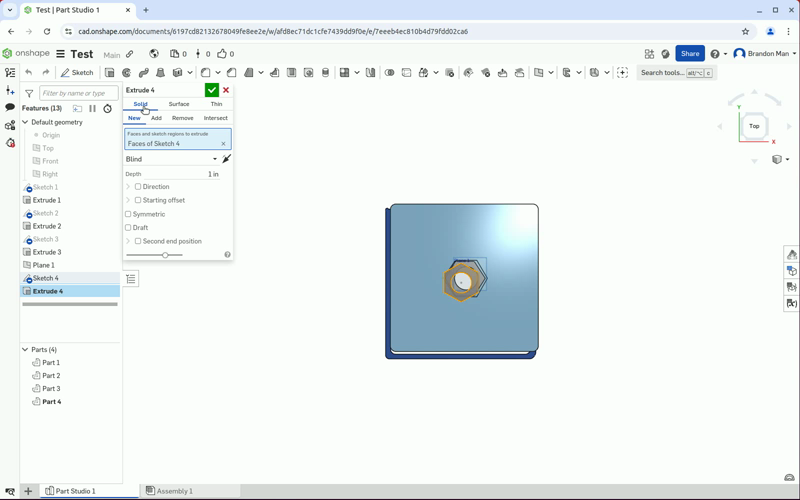
mouse_move(186, 120)
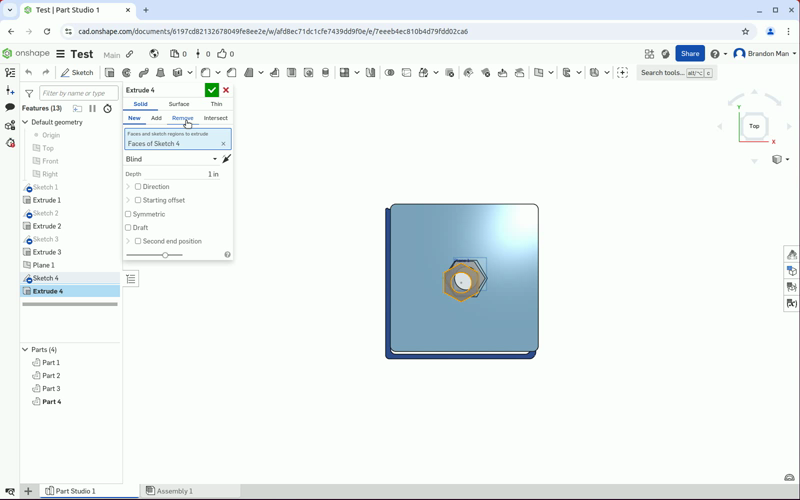
click(186, 120)
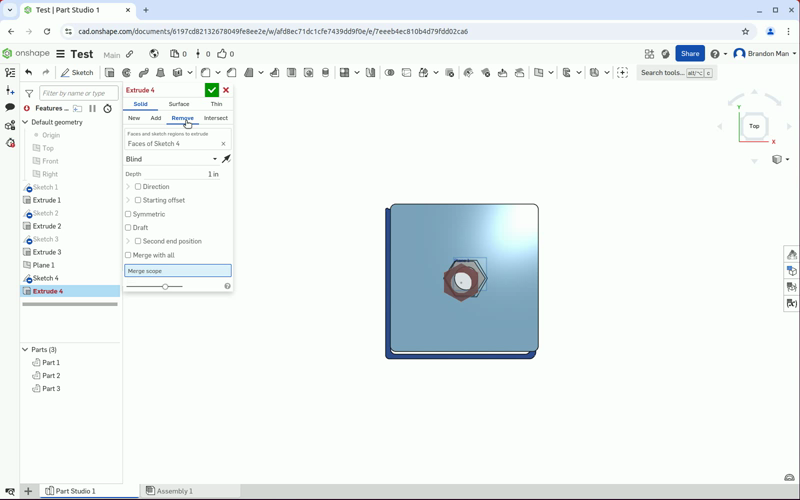
key(tab, 4)
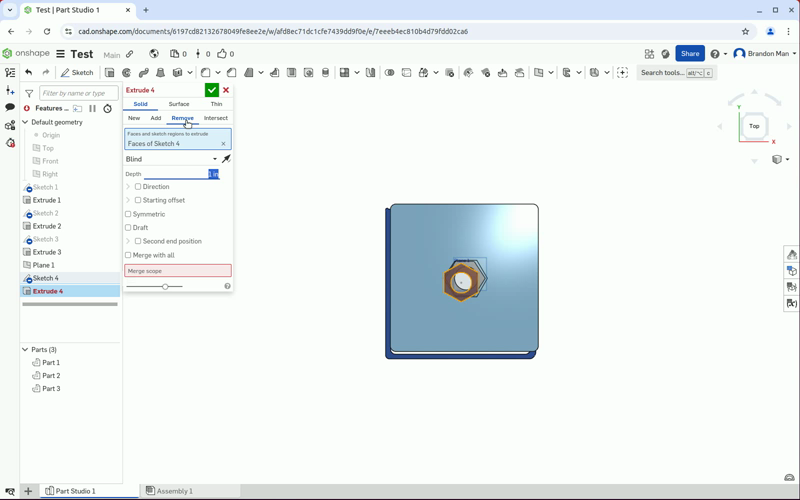
text(15.405)
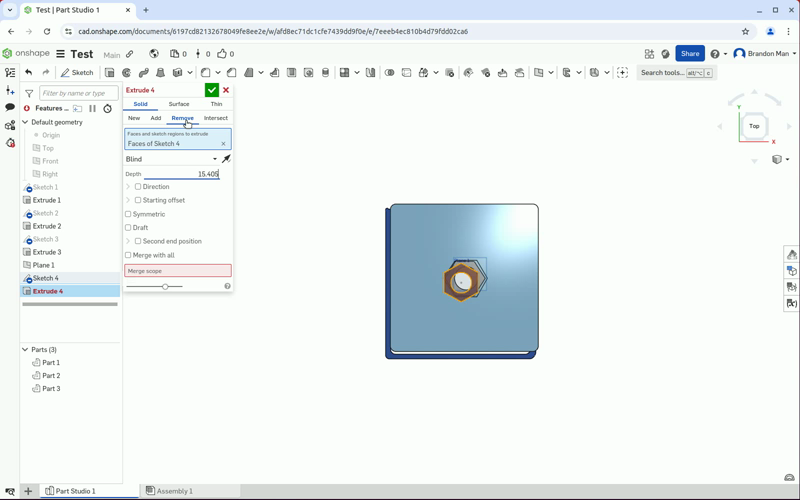
key(tab, 6)
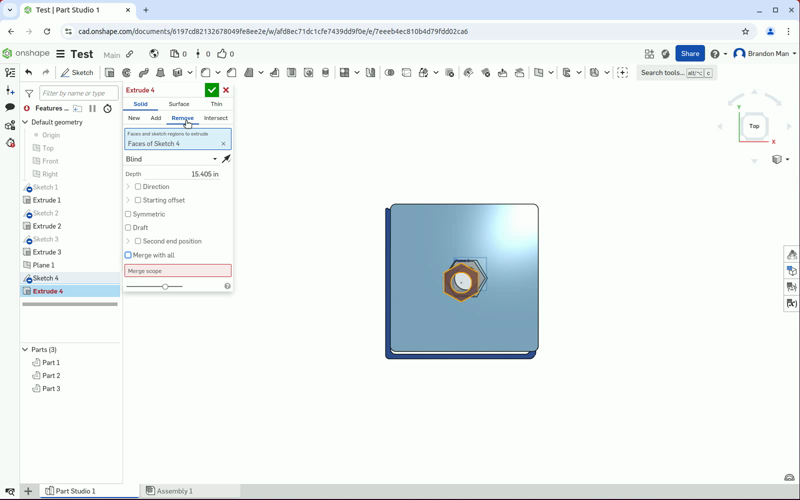
key(space)
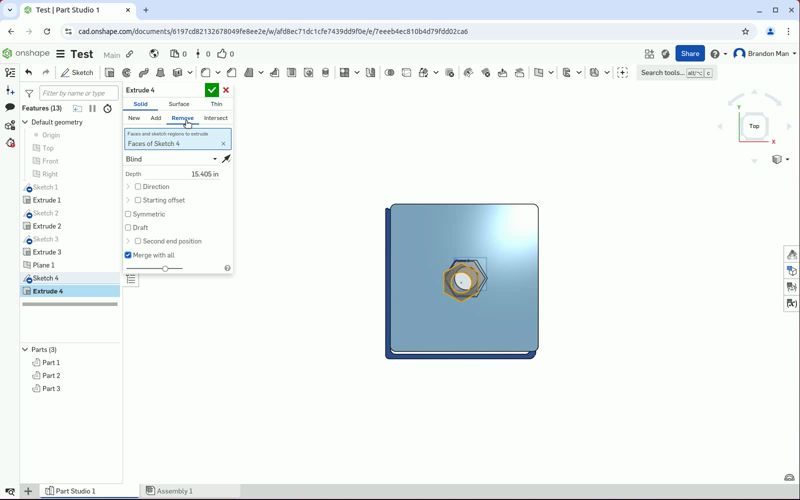
key(enter)
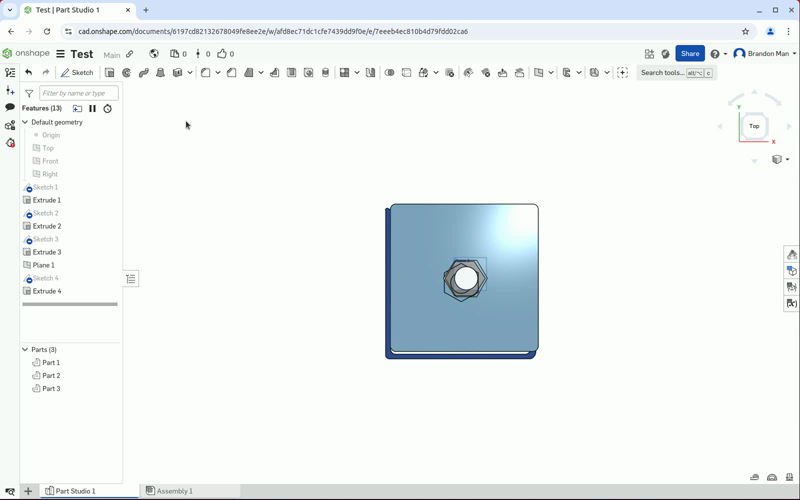
key(shift+h)
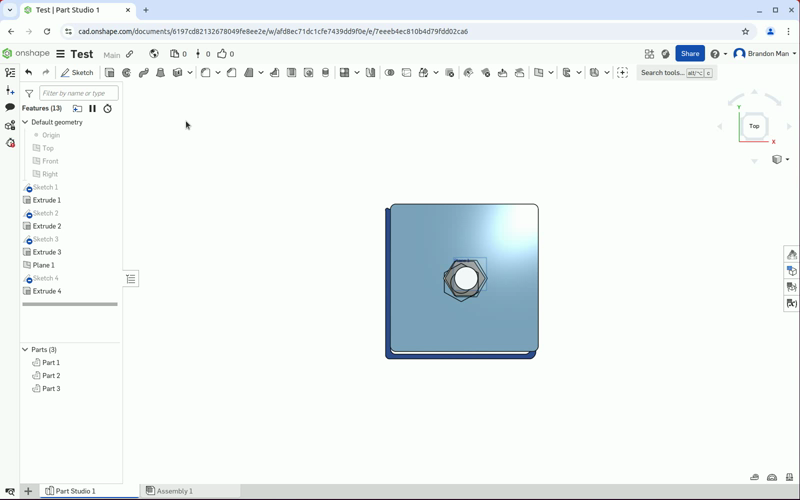
key(shift+h)
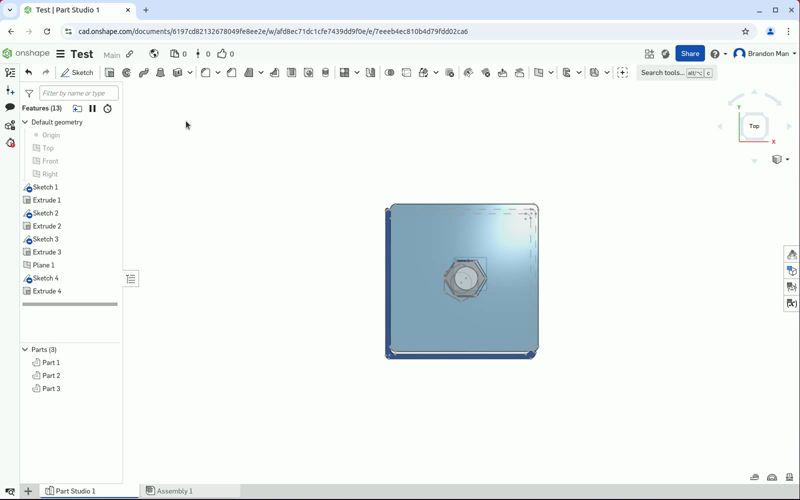
key(shift+7)
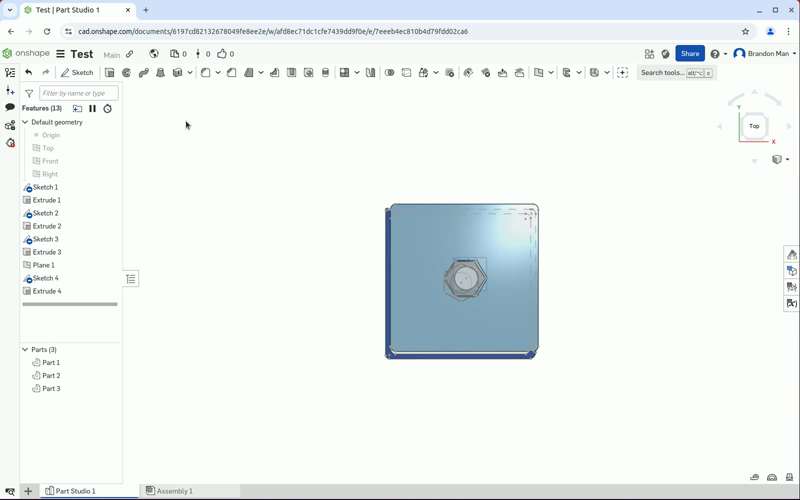
key(up, 3)
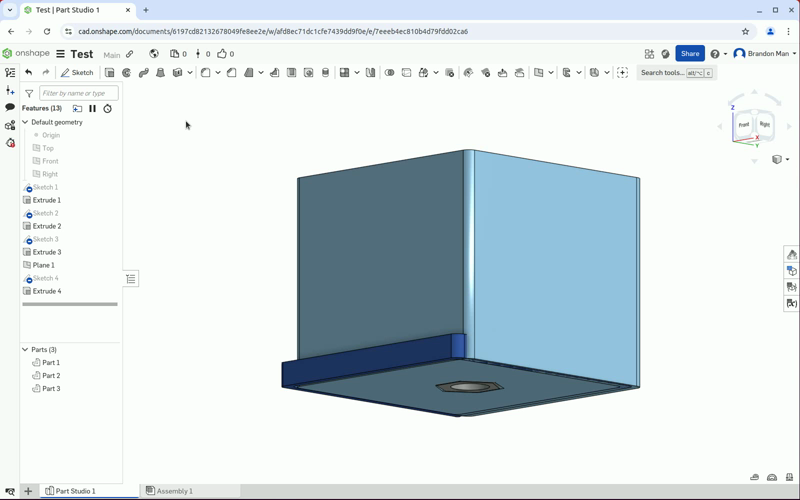
key(left, 3)
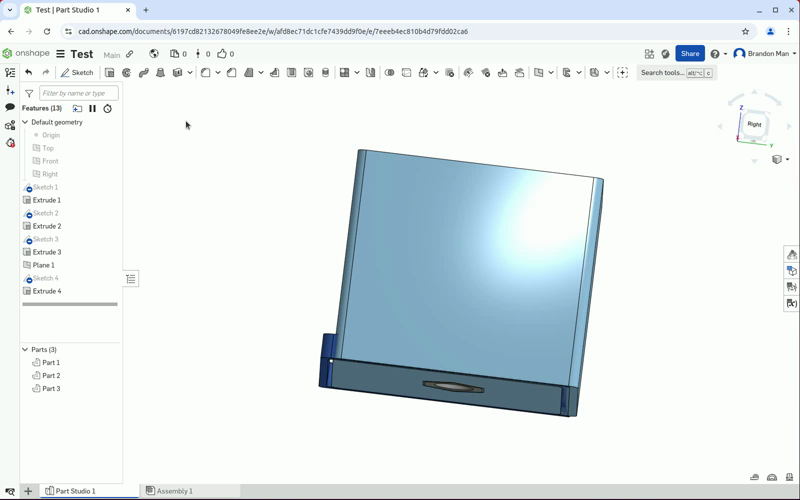
key(right, 3)
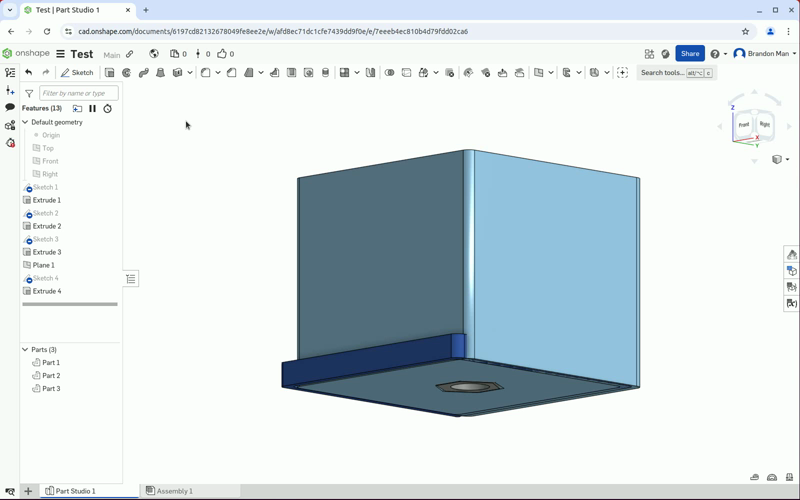
key(down, 3)
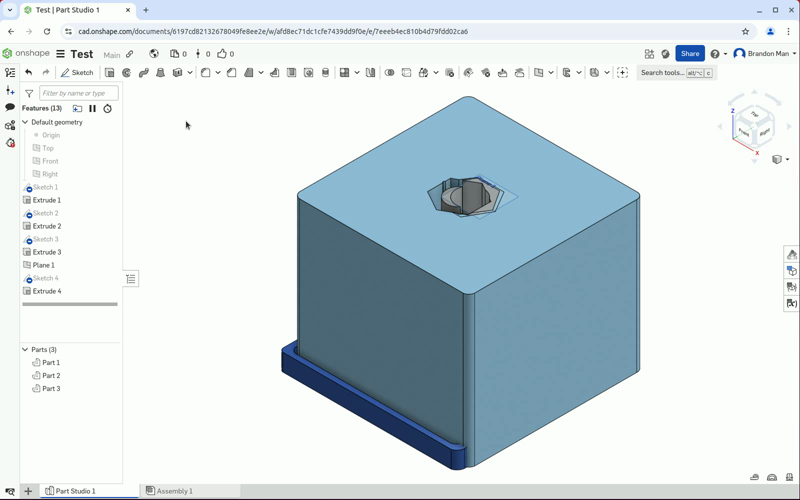
mouse_move(73, 189)
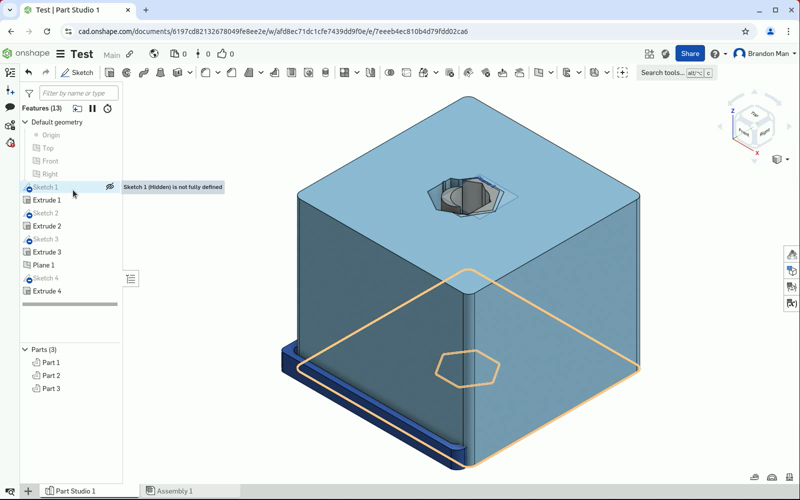
click(73, 189)